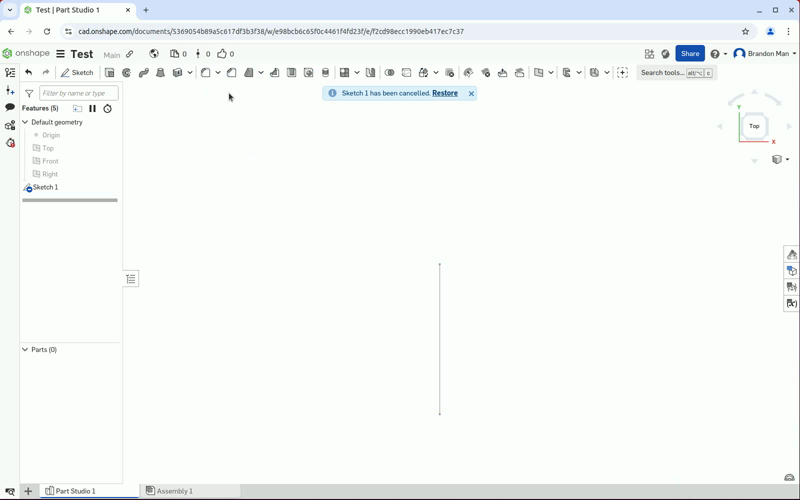
key(shift+h)
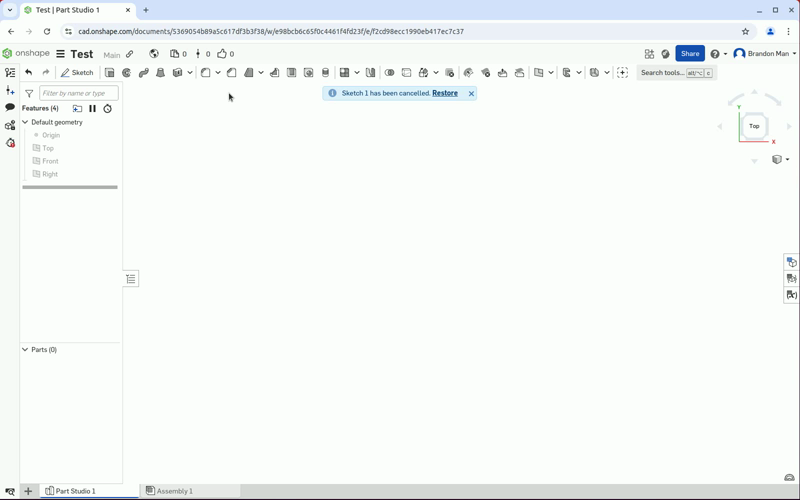
mouse_move(73, 352)
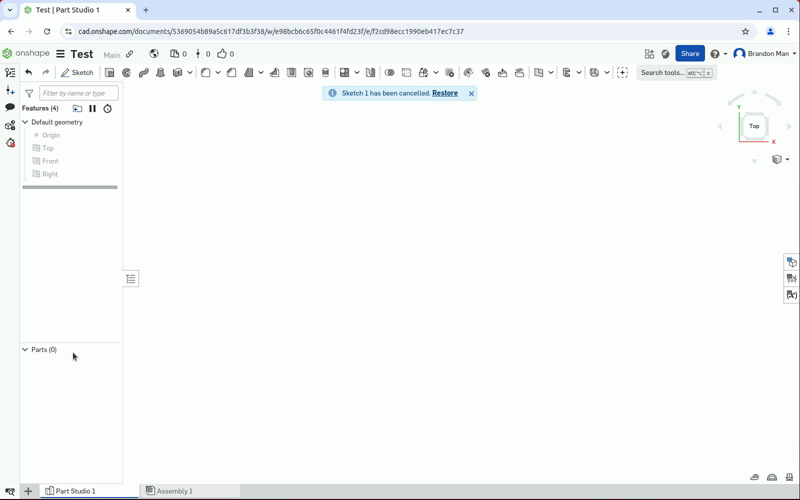
key(y)
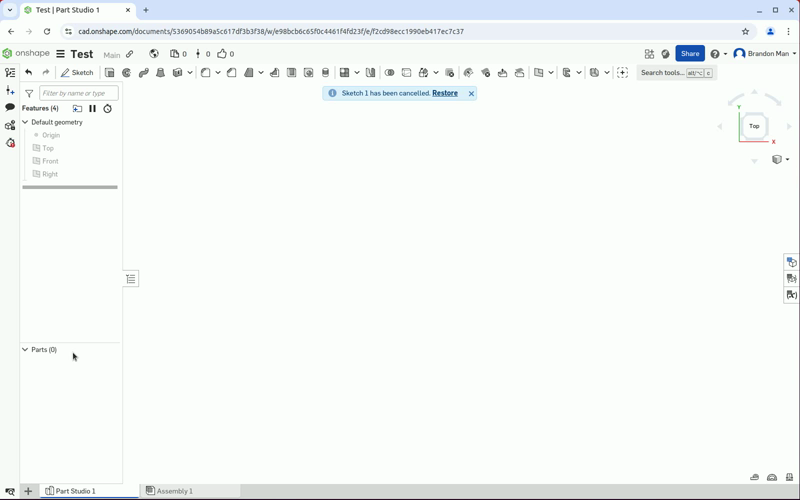
key(shift+p)
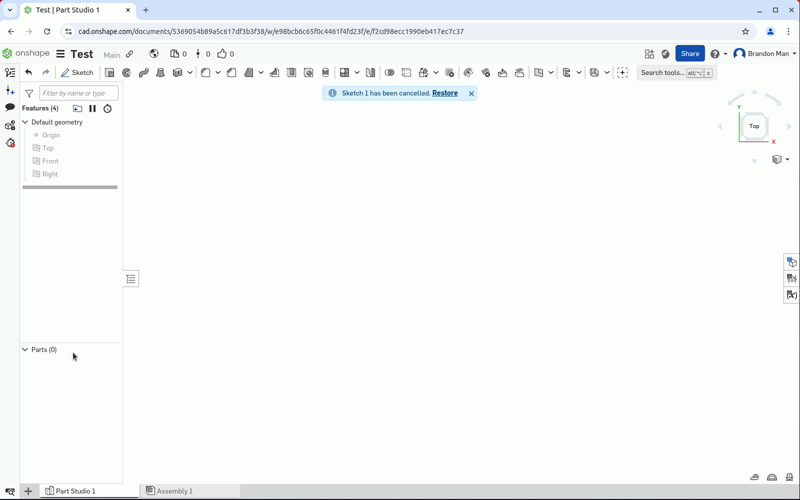
key(space)
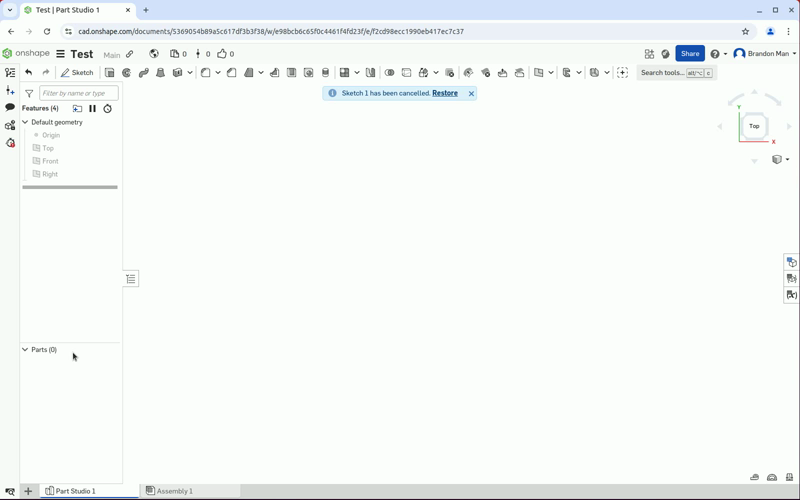
key_down(shift)
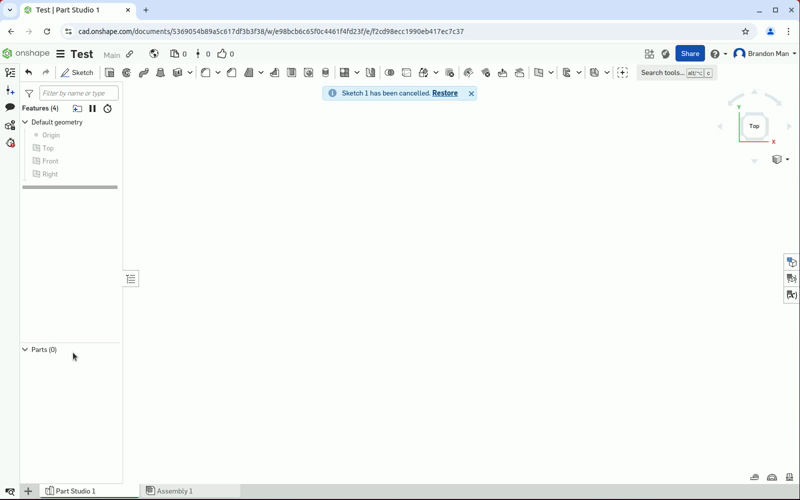
key(up)
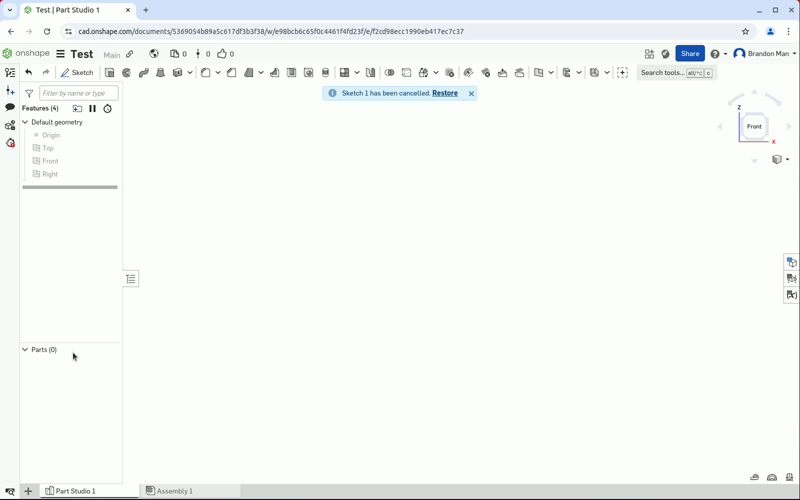
key_up(shift)
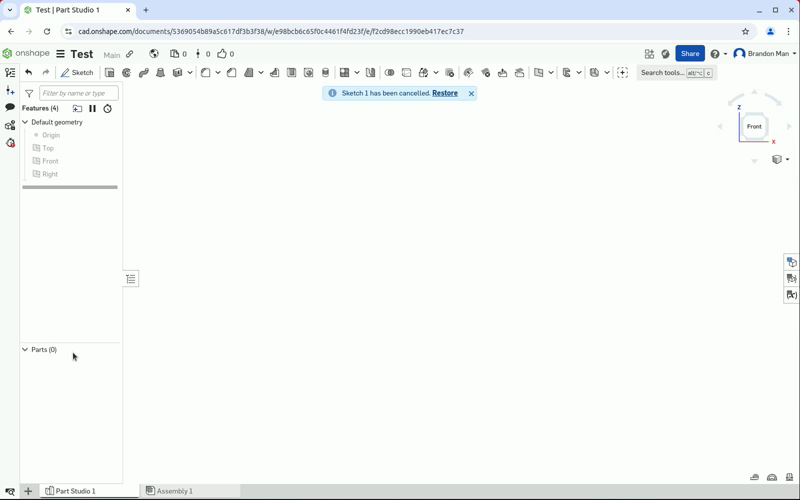
key(space)
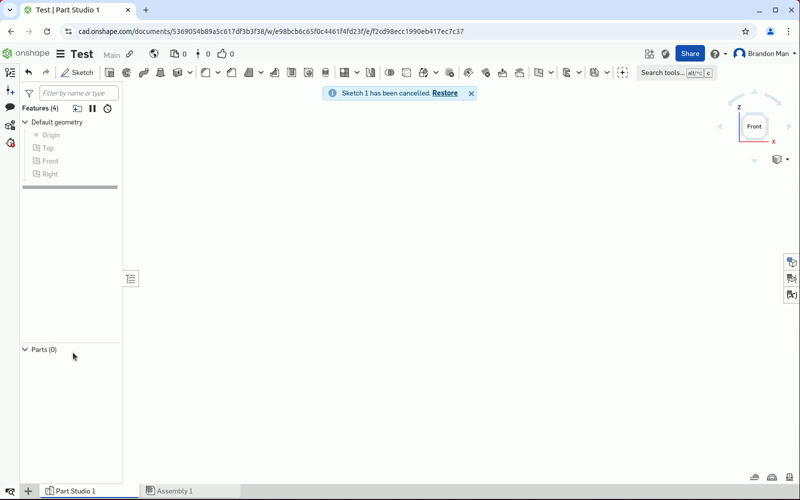
key_down(shift)
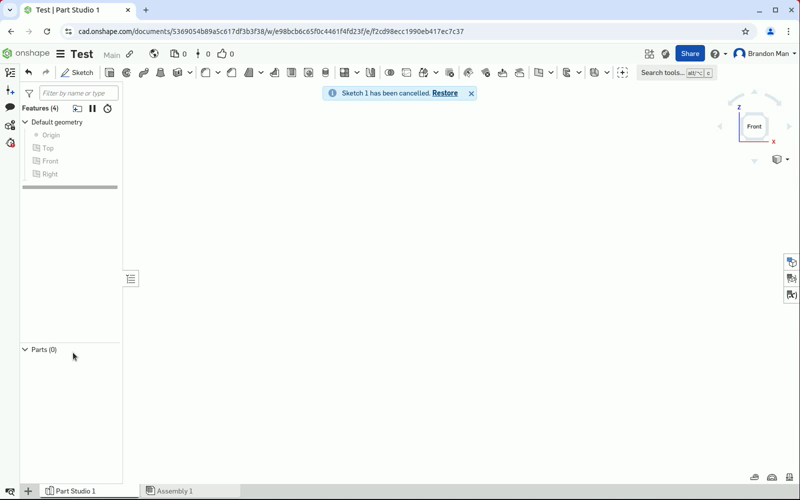
key(left)
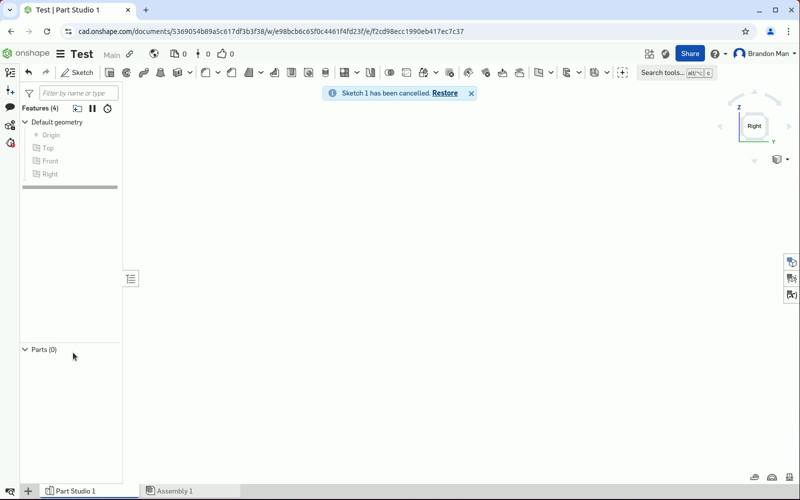
key_up(shift)
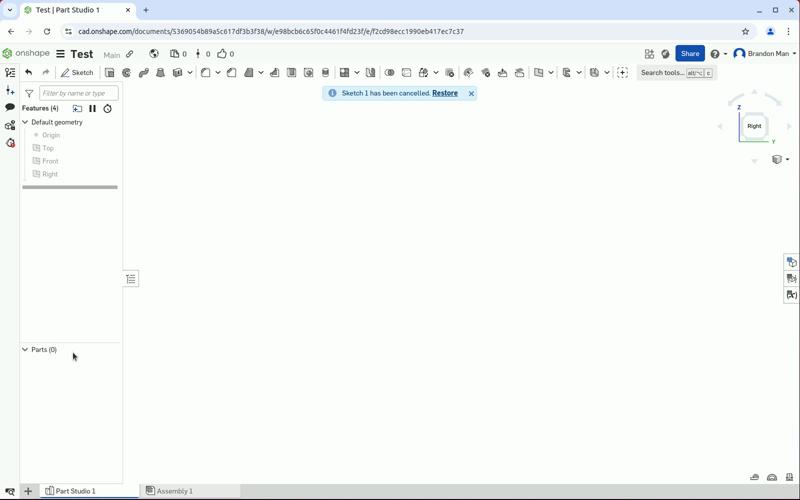
mouse_move(73, 352)
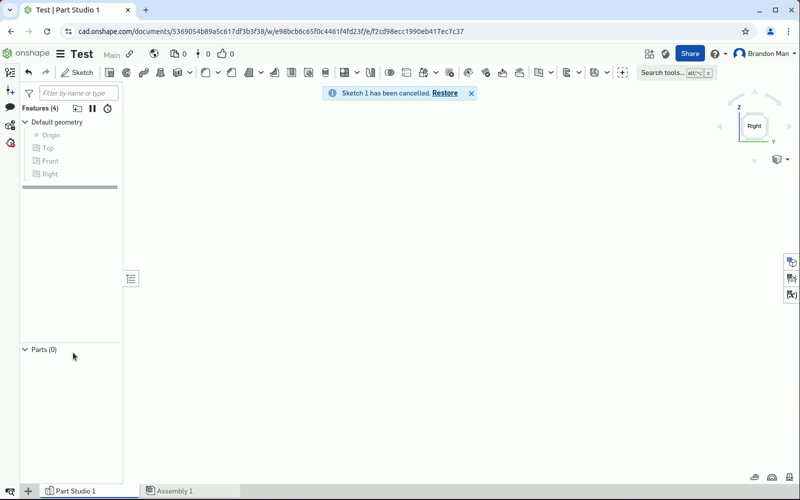
key(shift+y)
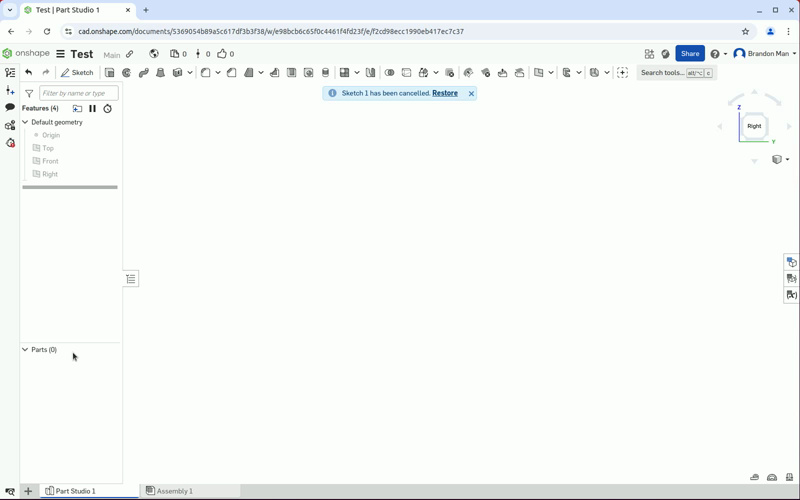
key(shift+s)
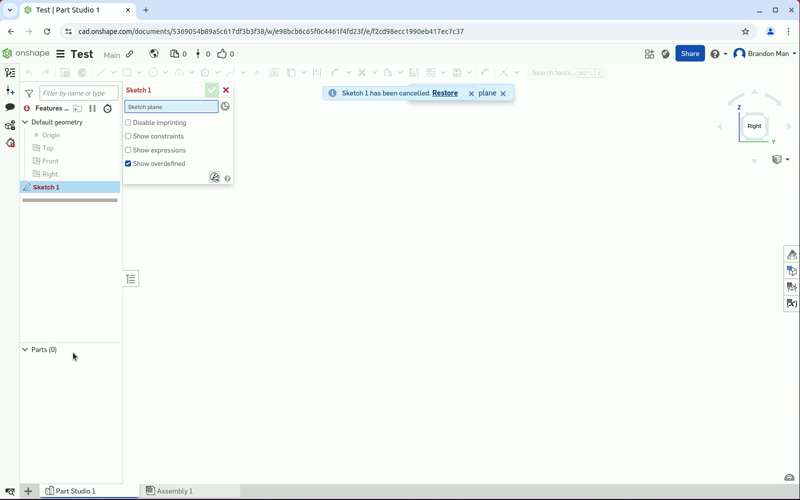
mouse_move(73, 176)
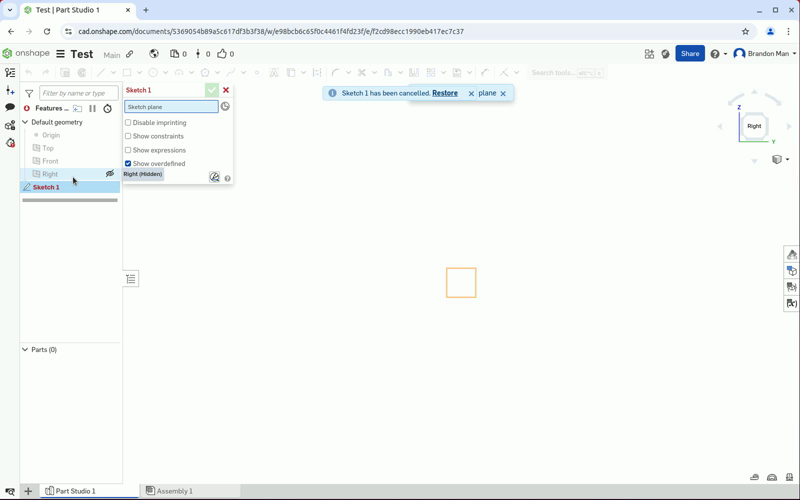
click(73, 176)
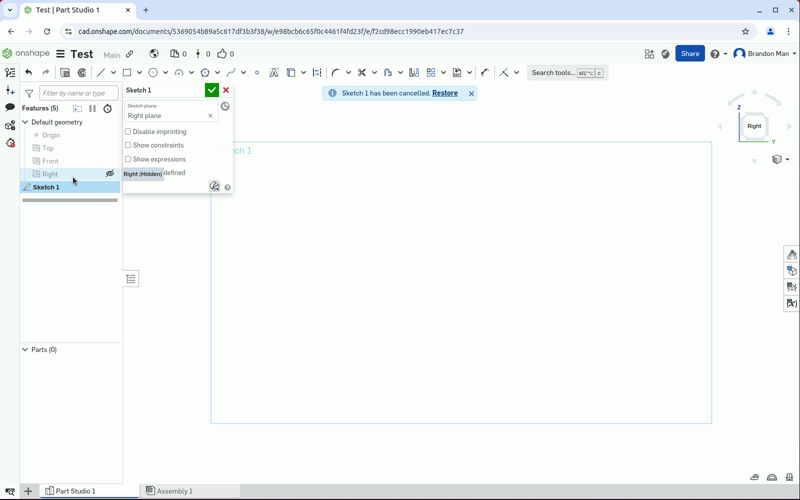
mouse_move(73, 352)
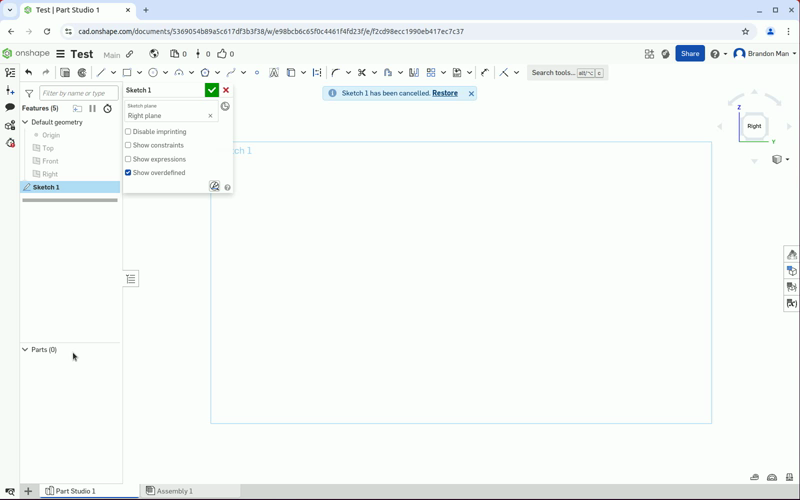
key(y)
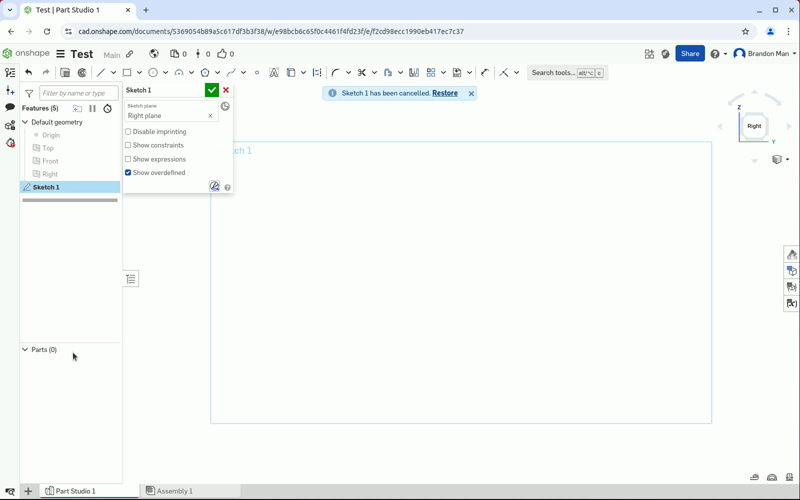
key(l)
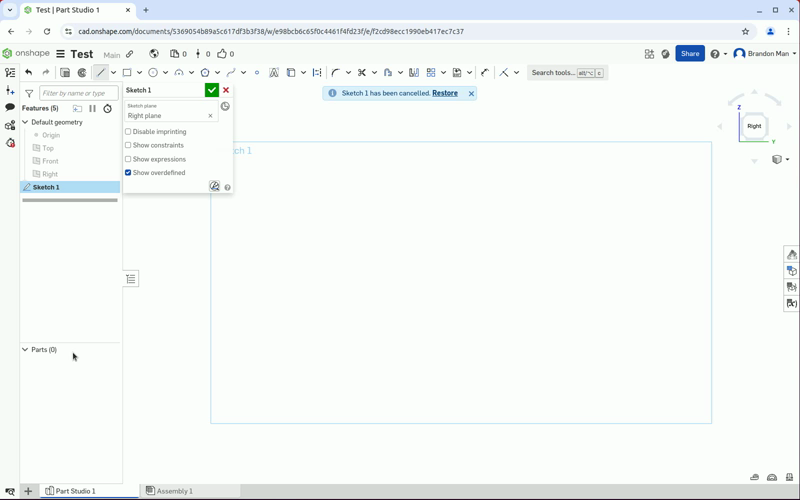
key_down(shift)
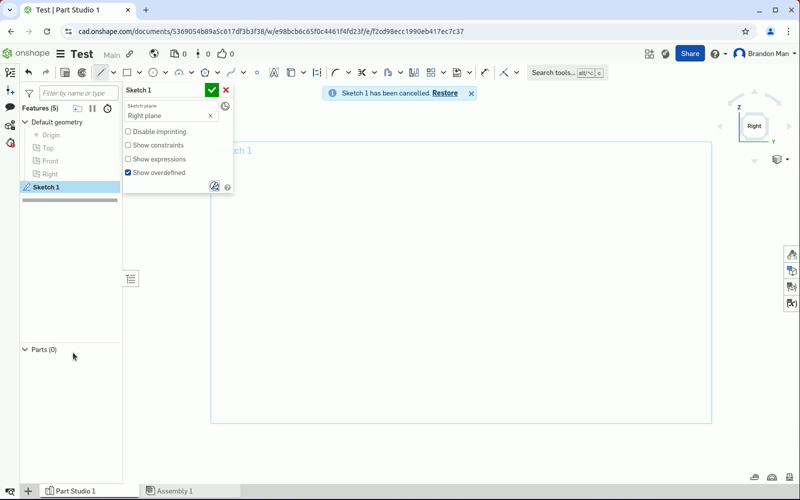
mouse_move(348, 282)
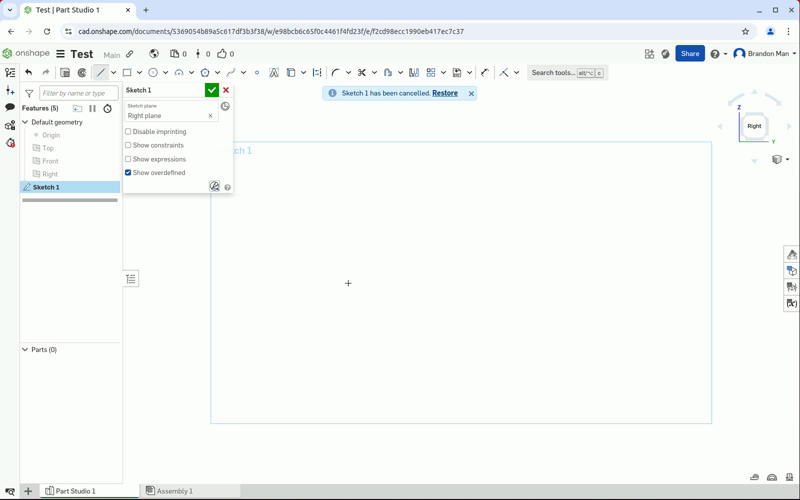
click(348, 282)
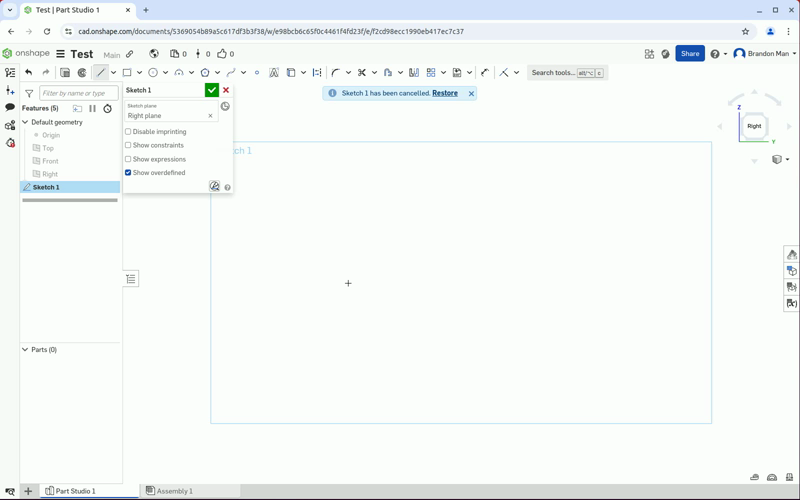
key_up(shift)
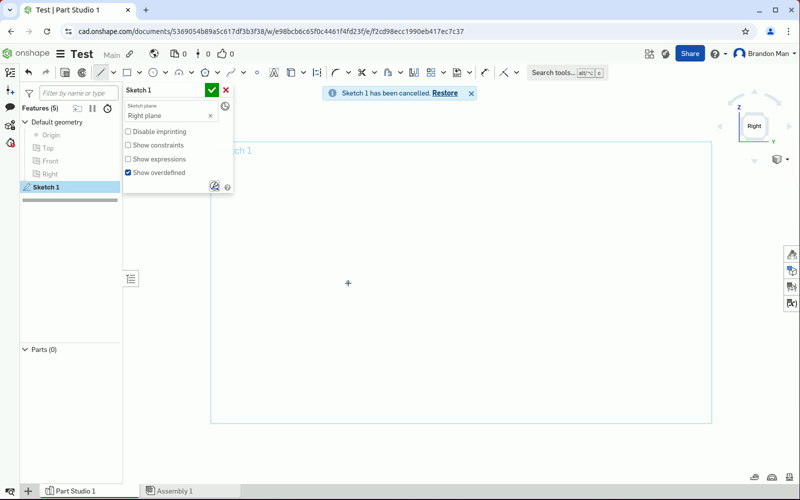
key_down(shift)
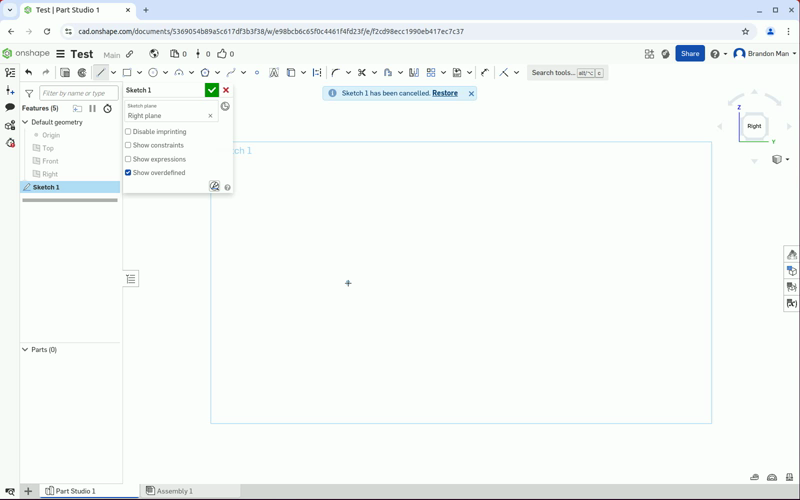
mouse_move(378, 282)
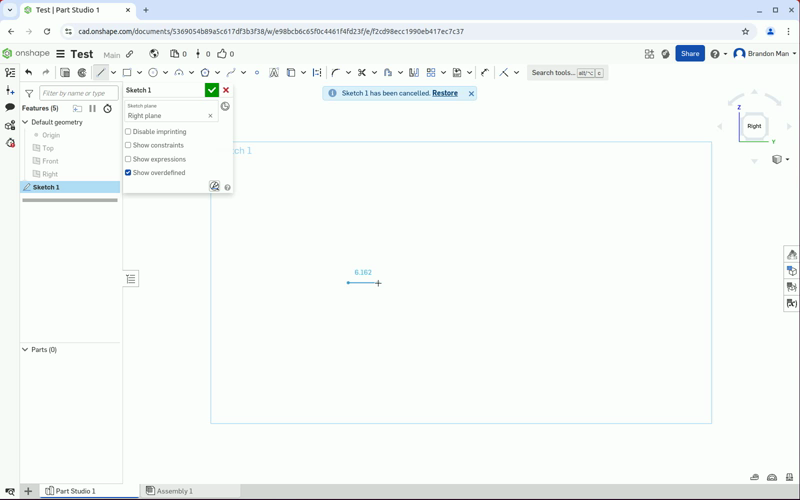
mouse_move(353, 282)
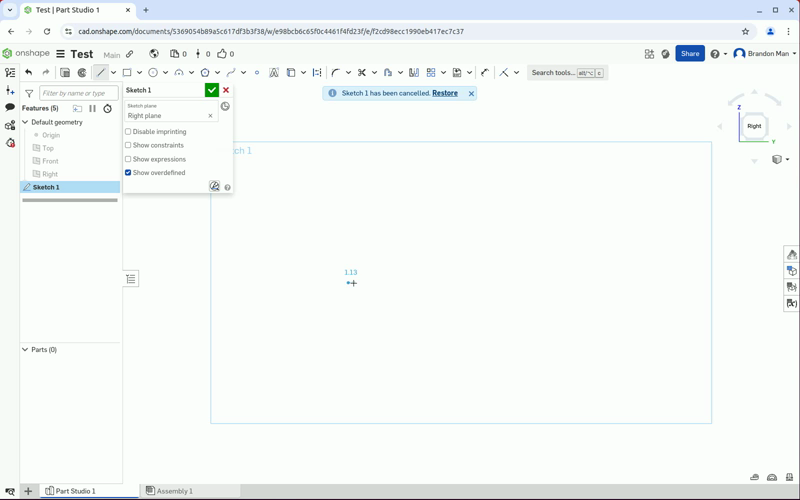
scroll(6)
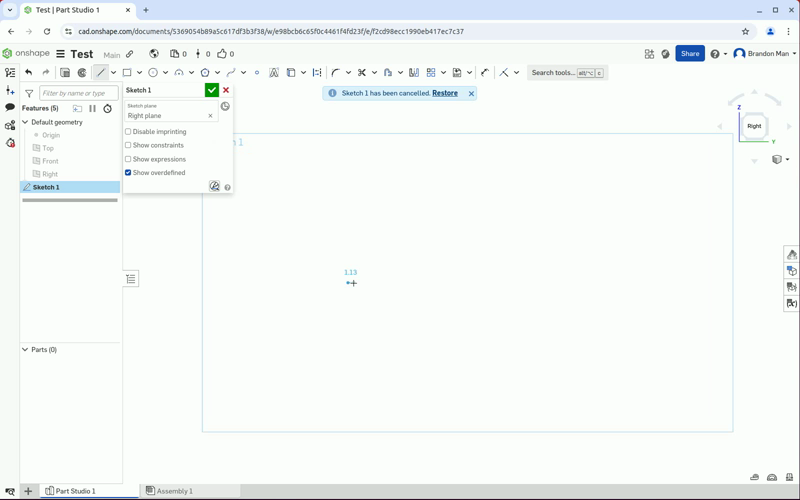
scroll(6)
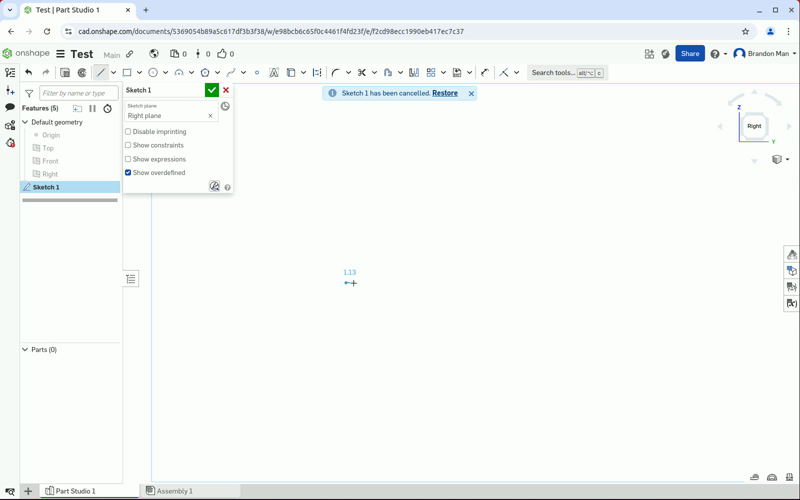
scroll(6)
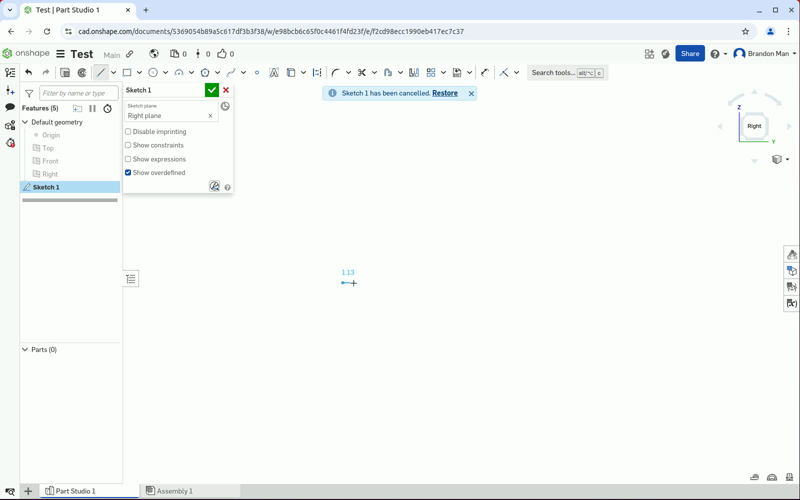
scroll(6)
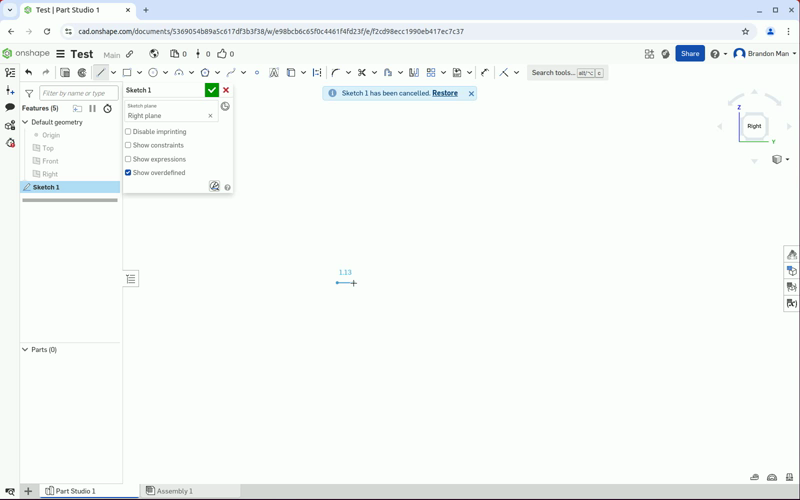
scroll(6)
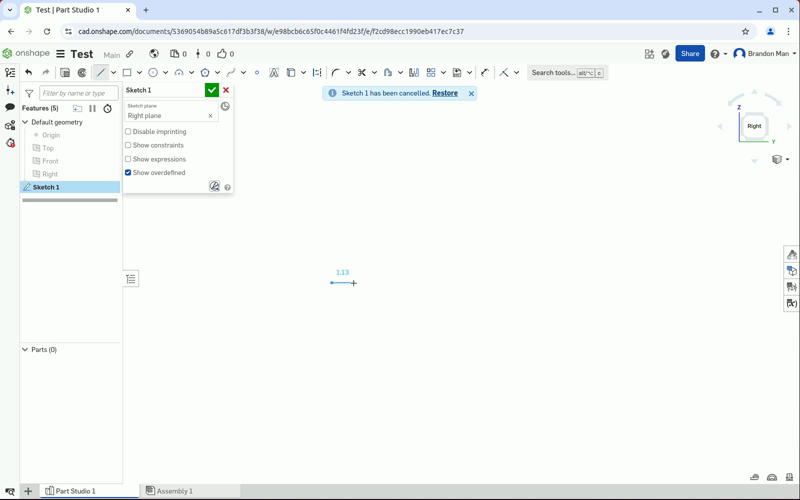
scroll(6)
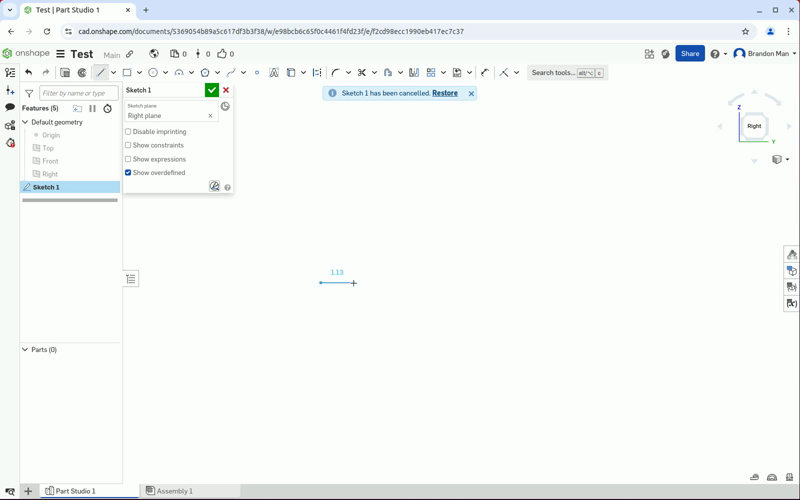
scroll(6)
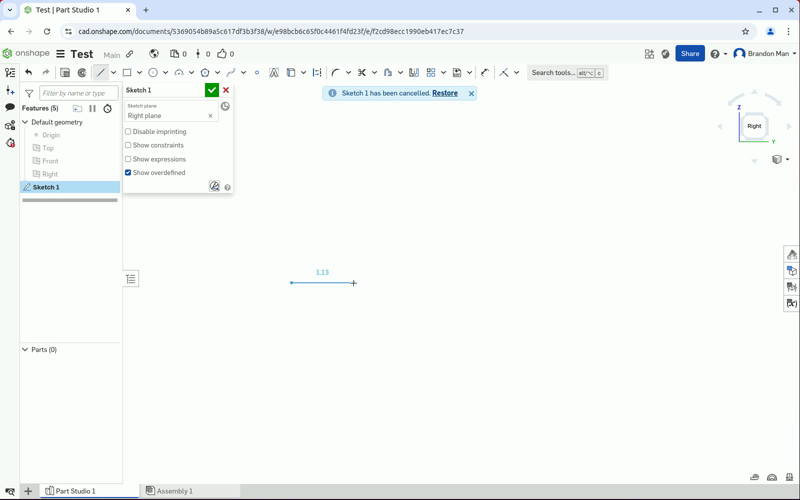
click(353, 282)
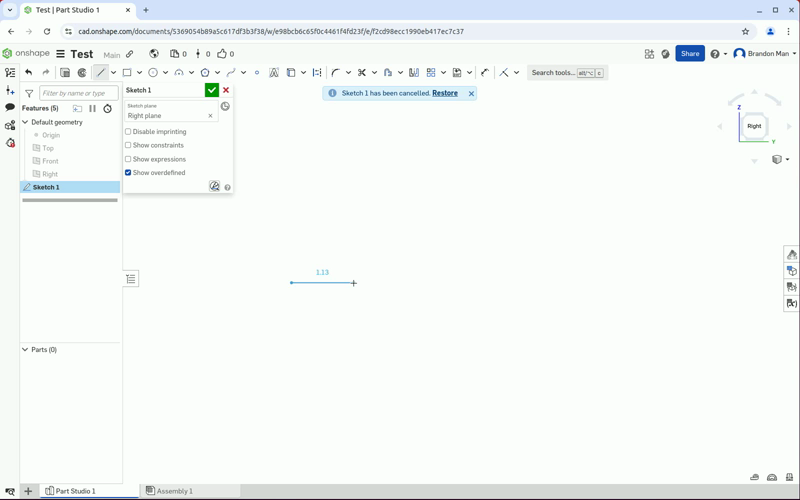
scroll(-6)
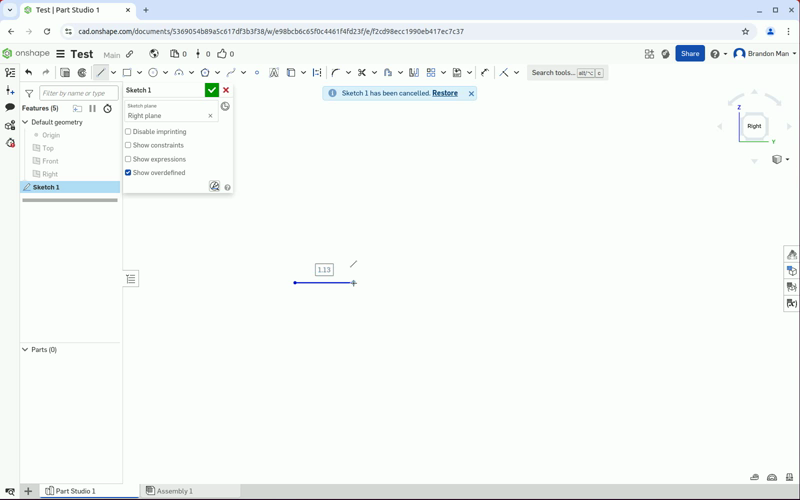
scroll(-6)
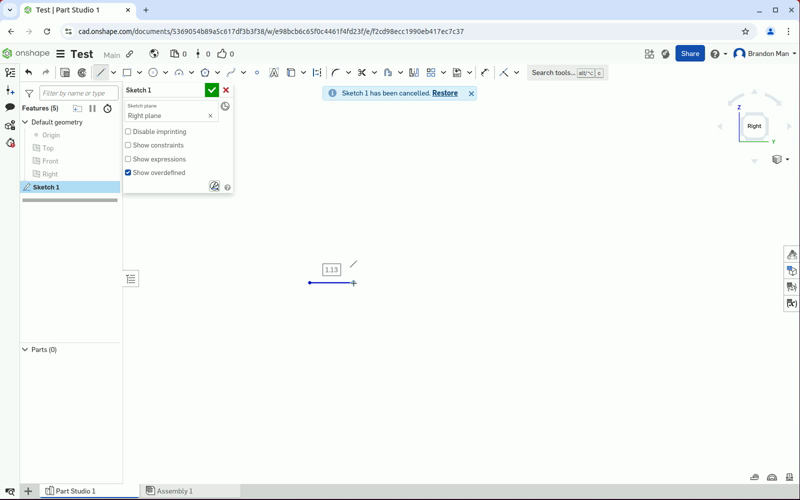
scroll(-6)
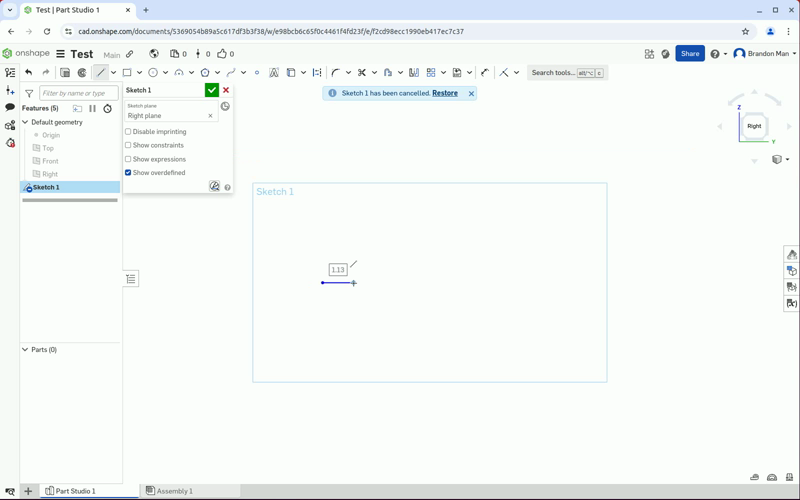
scroll(-6)
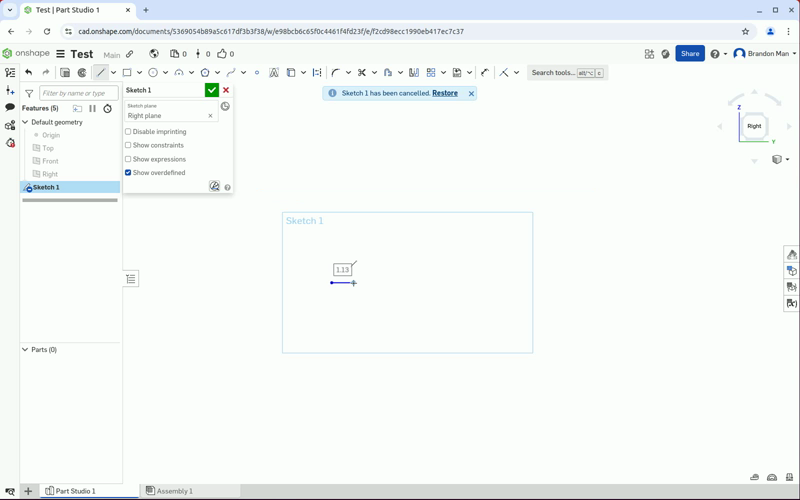
scroll(-6)
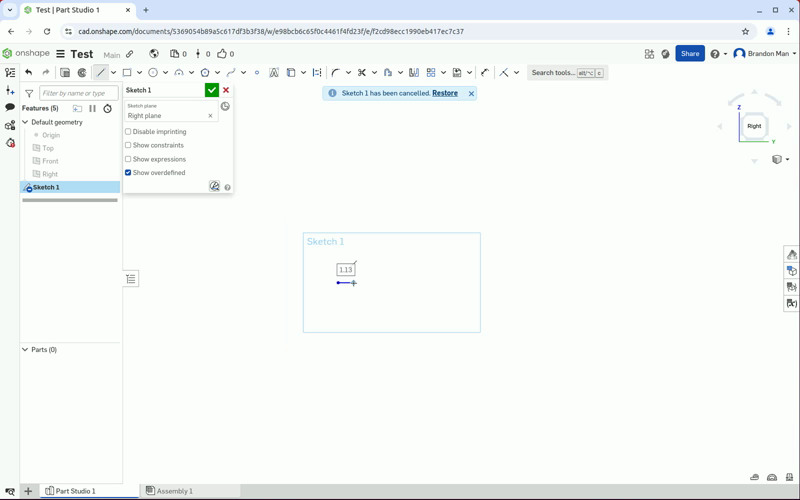
scroll(-6)
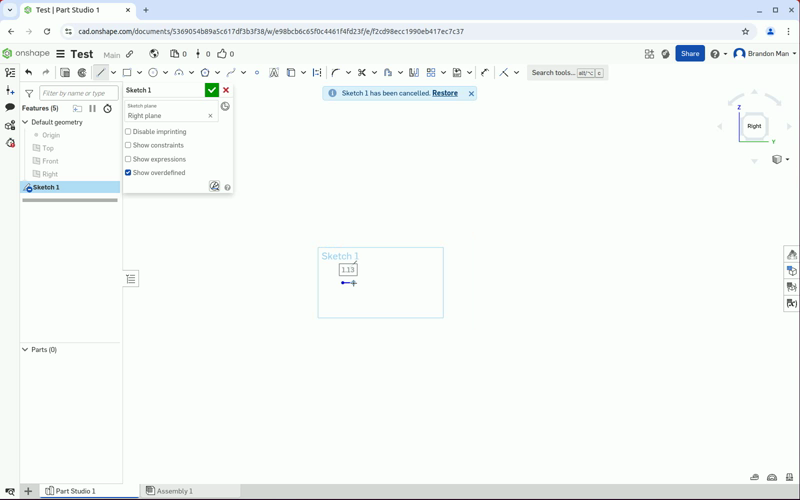
scroll(-6)
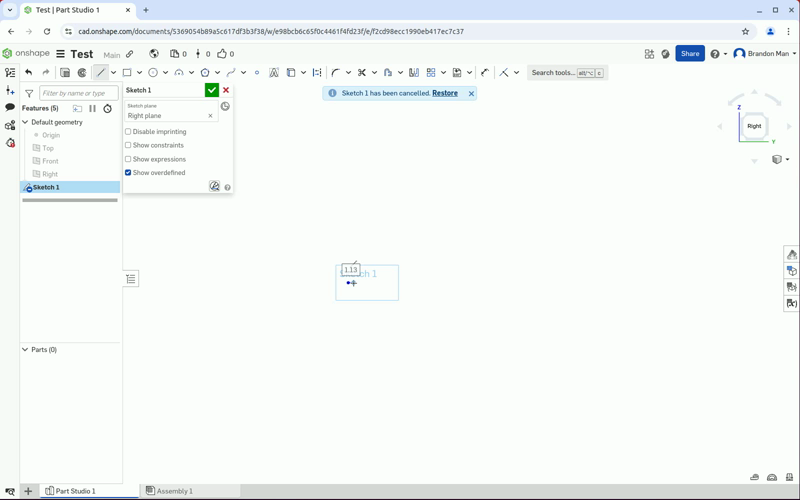
key_up(shift)
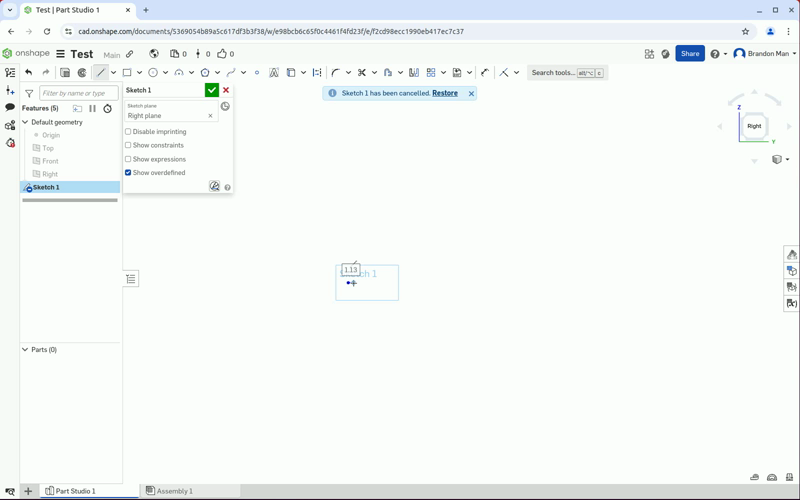
key_down(shift)
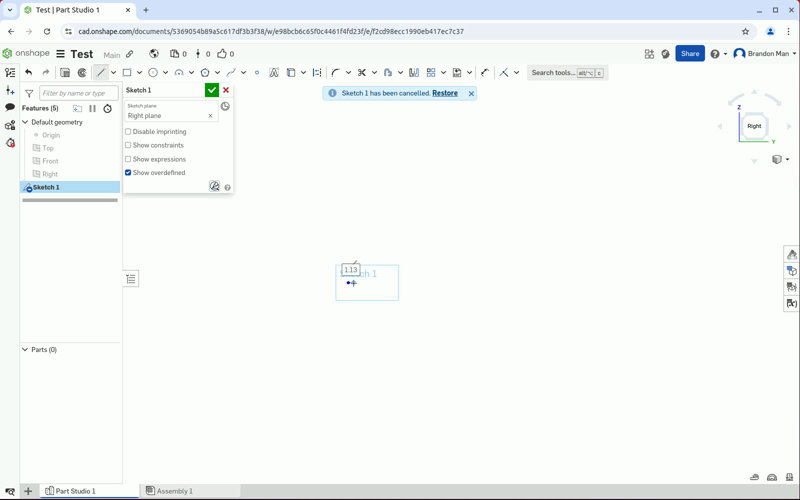
mouse_move(383, 282)
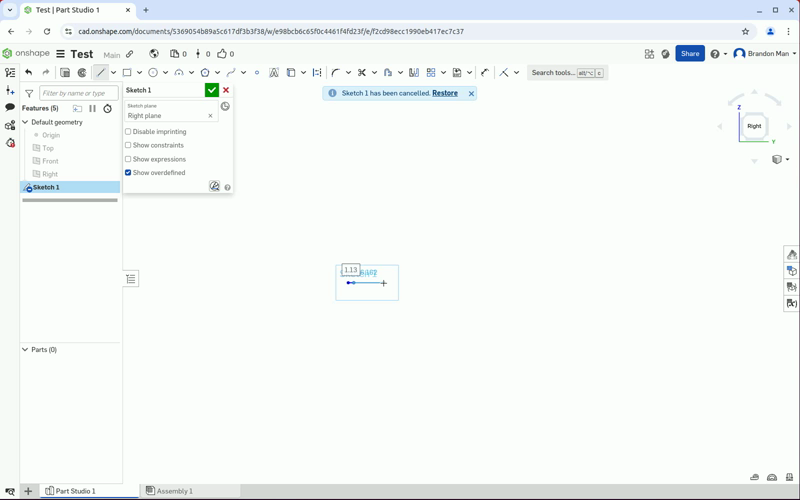
mouse_move(353, 277)
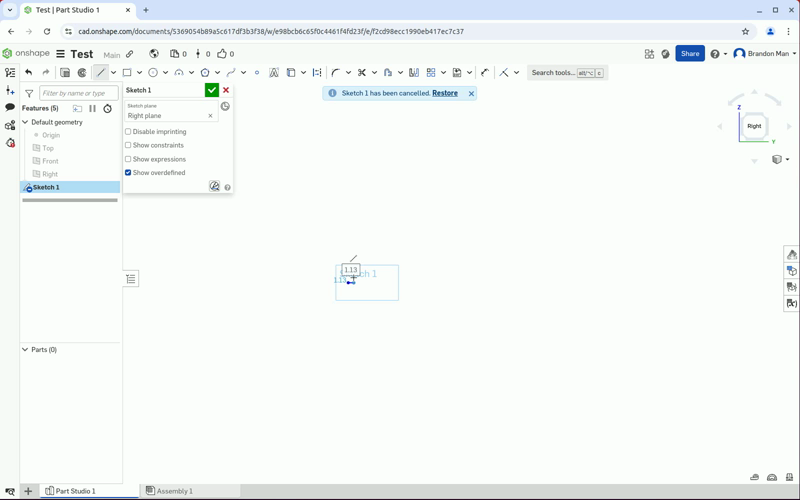
scroll(6)
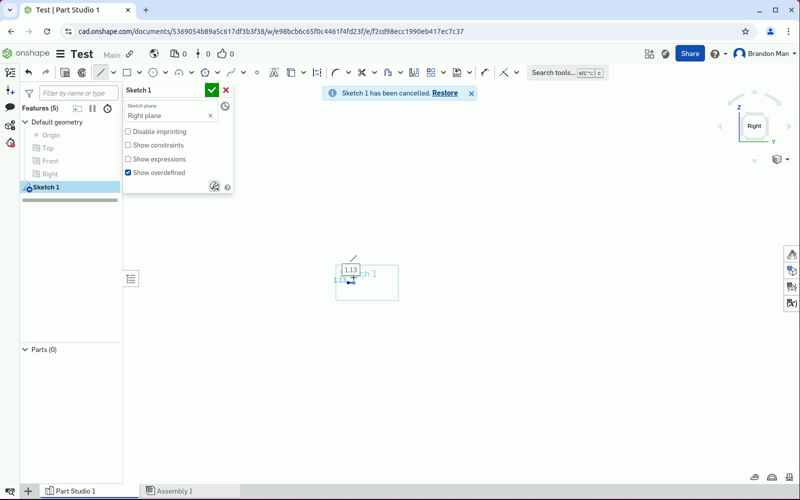
scroll(6)
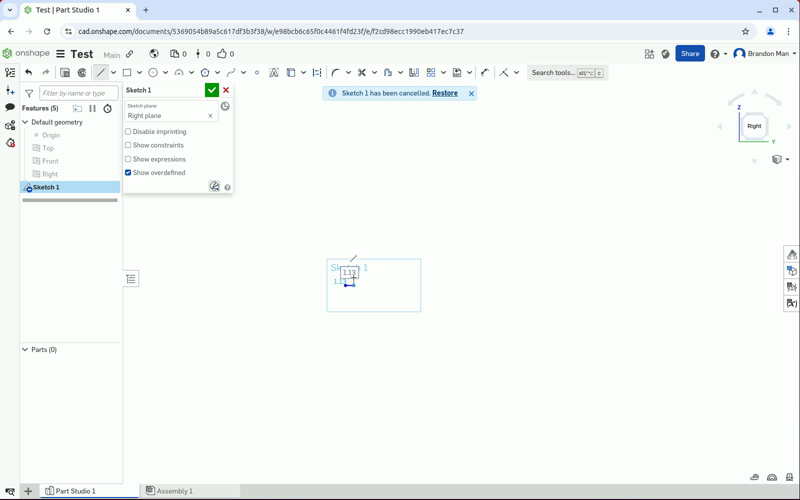
scroll(6)
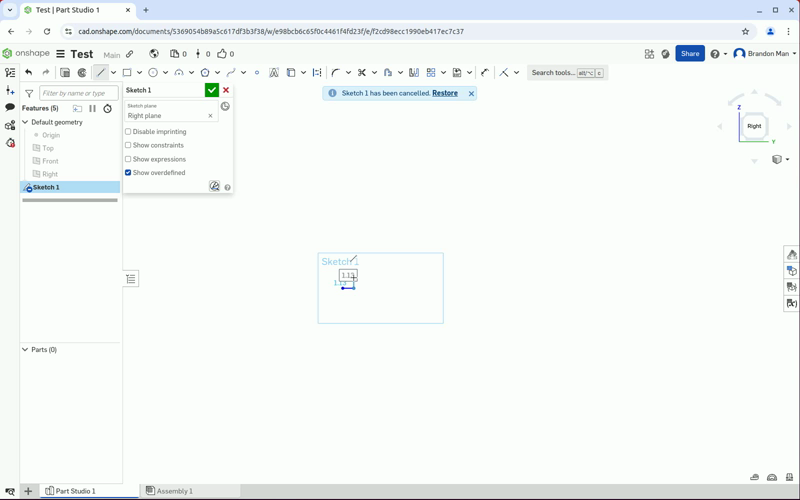
scroll(6)
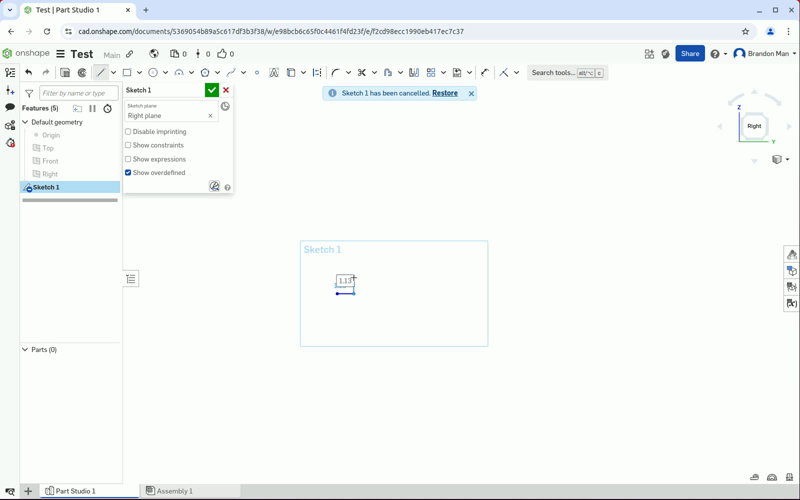
scroll(6)
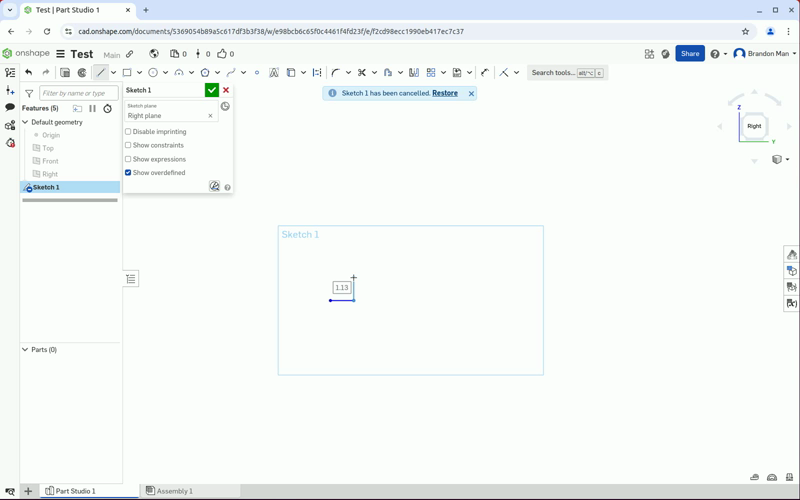
scroll(6)
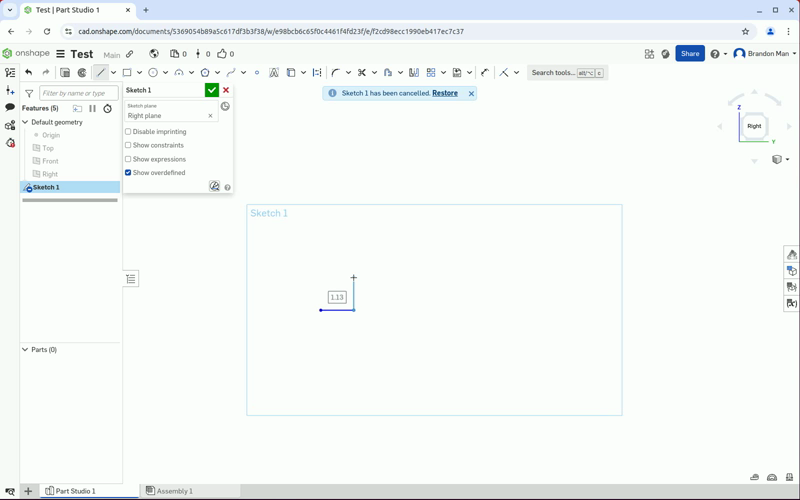
scroll(6)
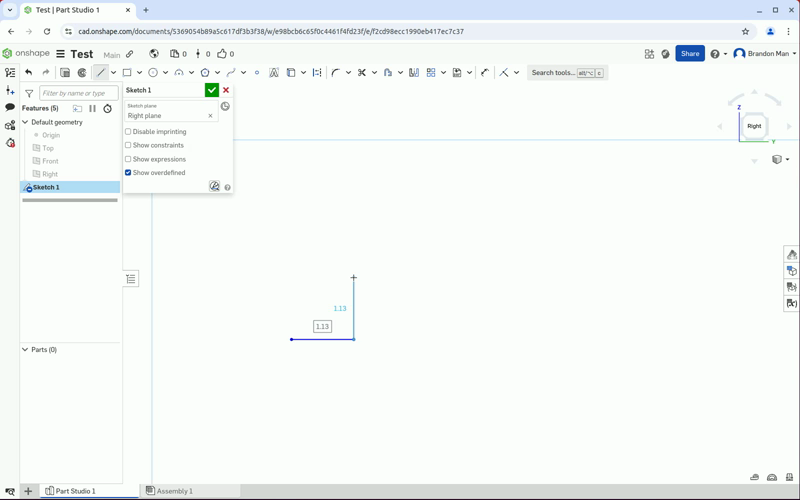
click(353, 277)
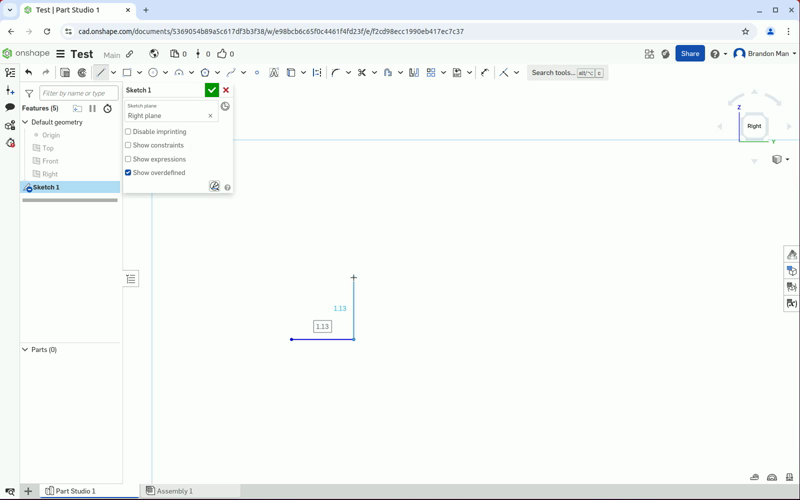
scroll(-6)
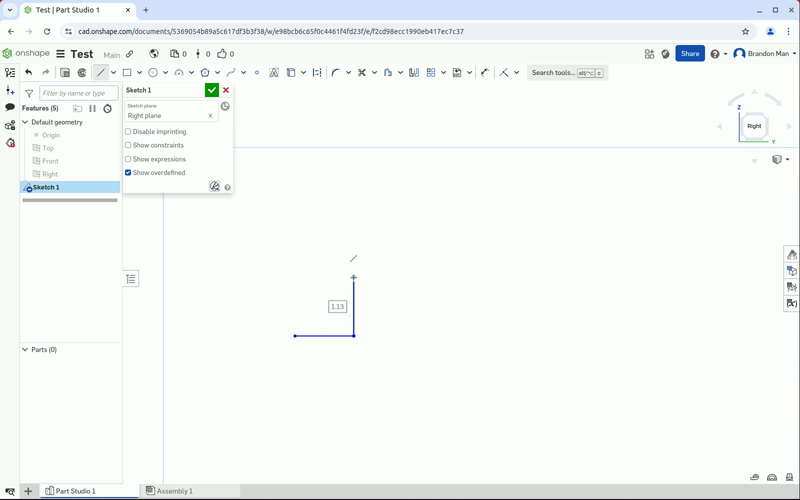
scroll(-6)
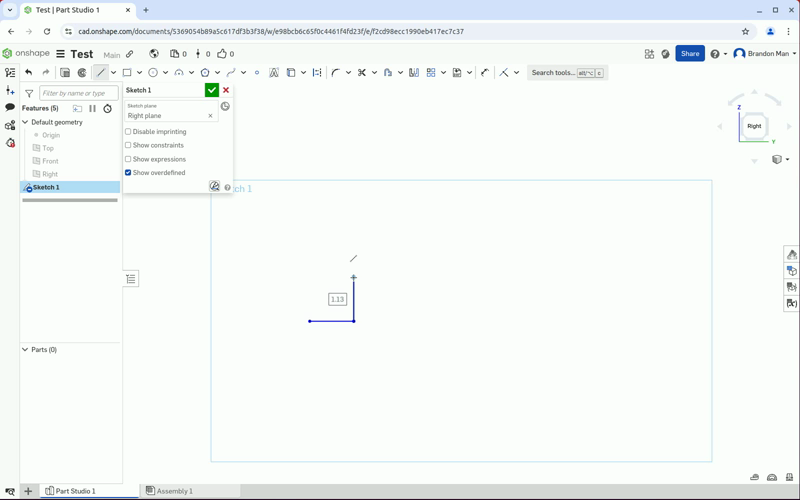
scroll(-6)
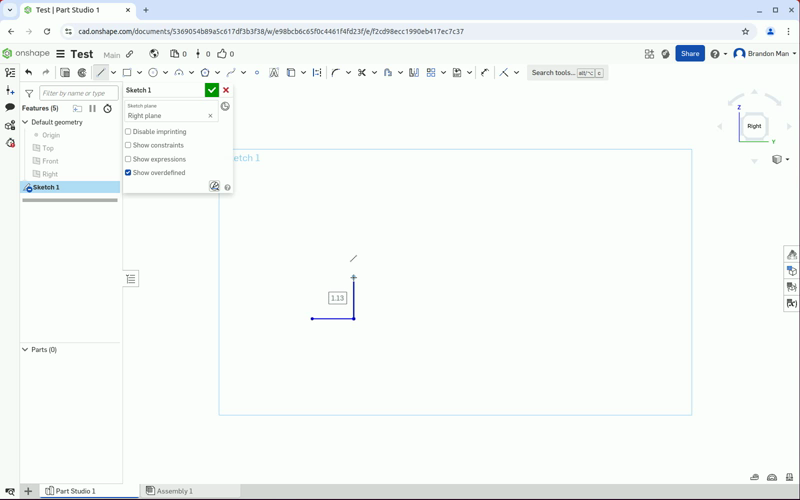
scroll(-6)
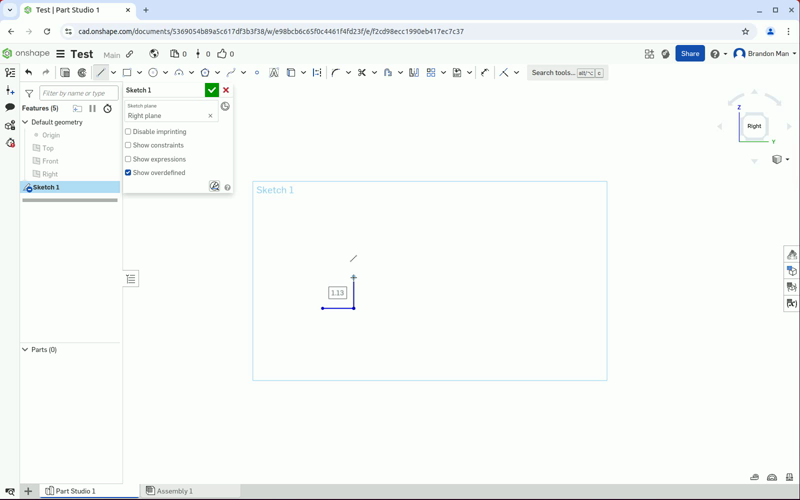
scroll(-6)
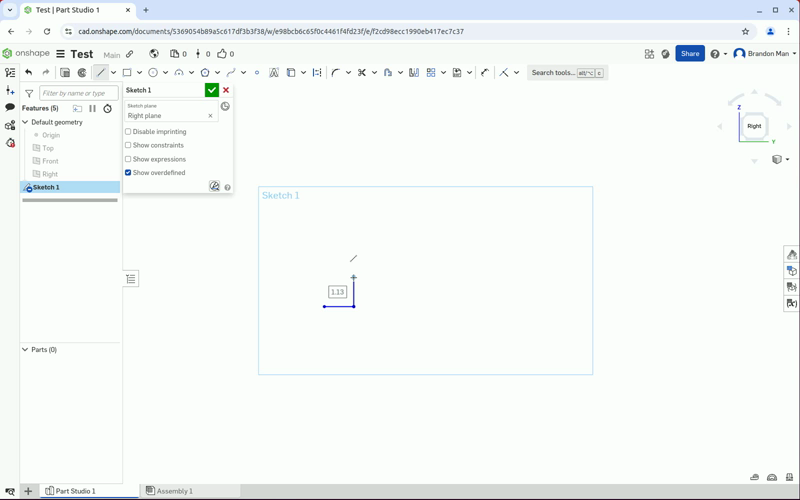
scroll(-6)
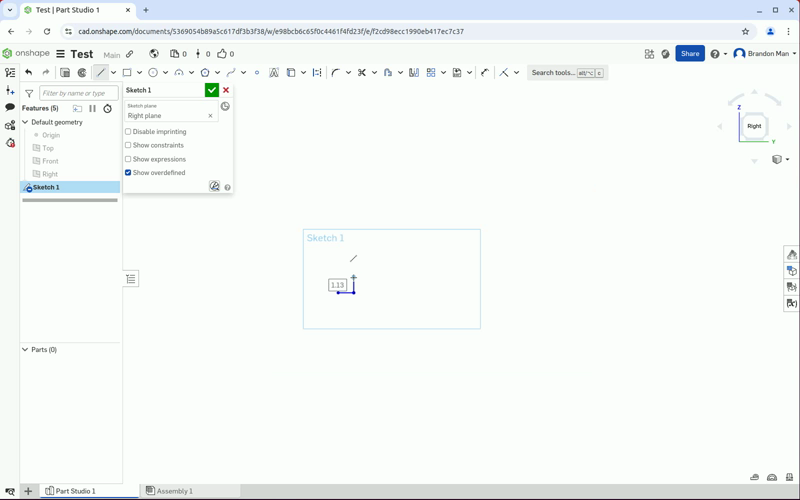
scroll(-6)
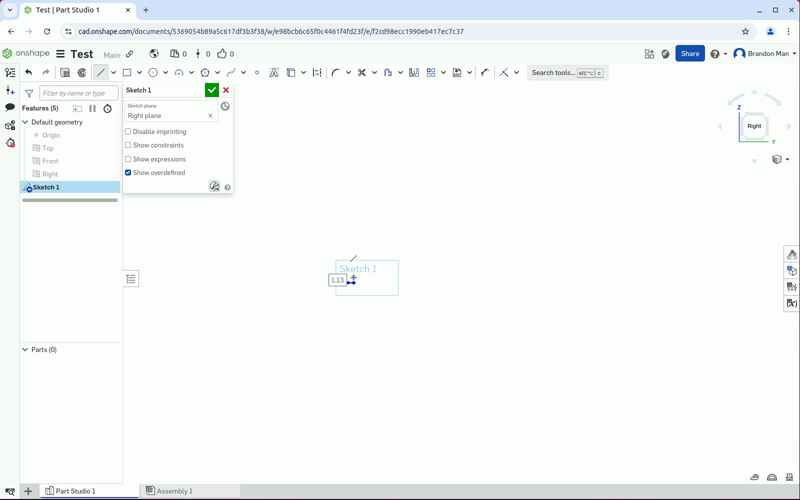
key_up(shift)
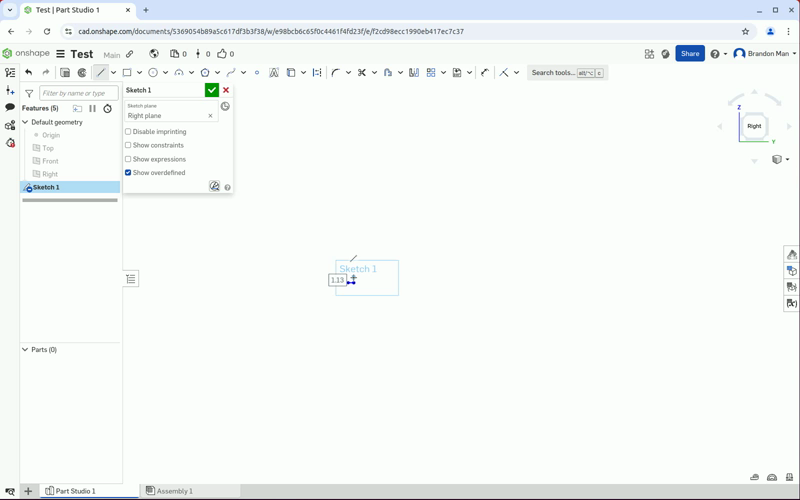
key_down(shift)
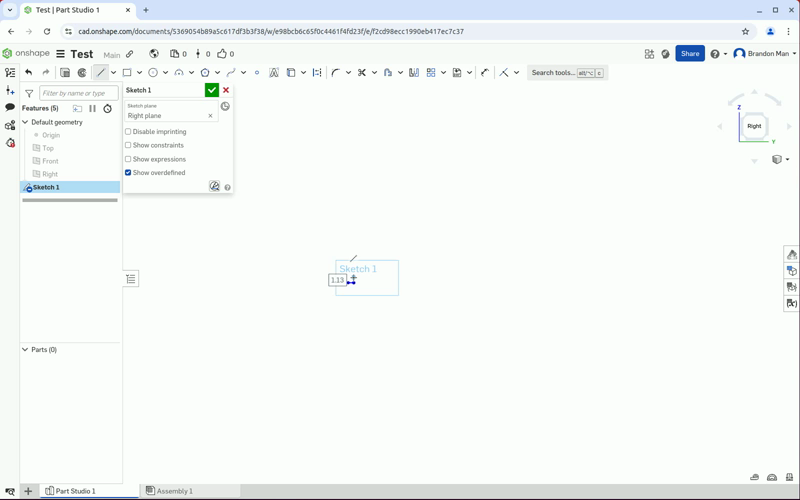
mouse_move(383, 277)
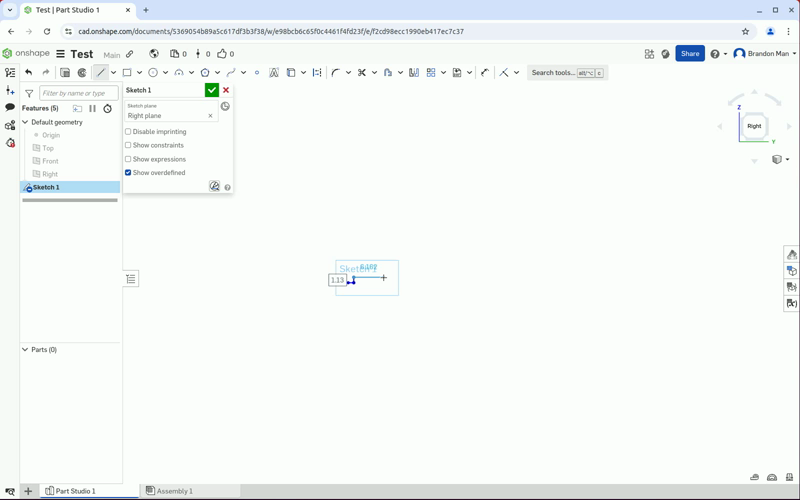
mouse_move(348, 277)
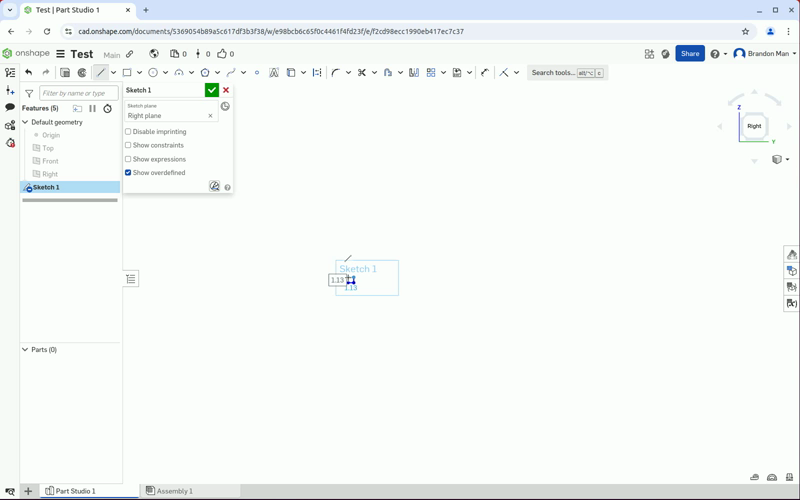
scroll(6)
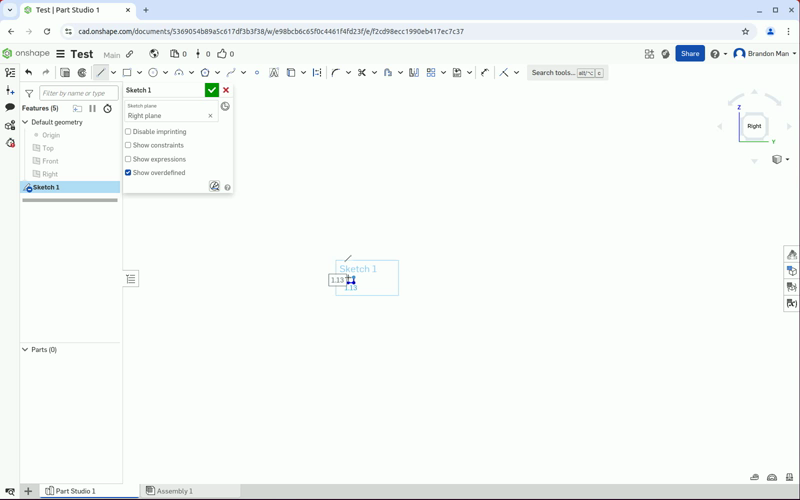
scroll(6)
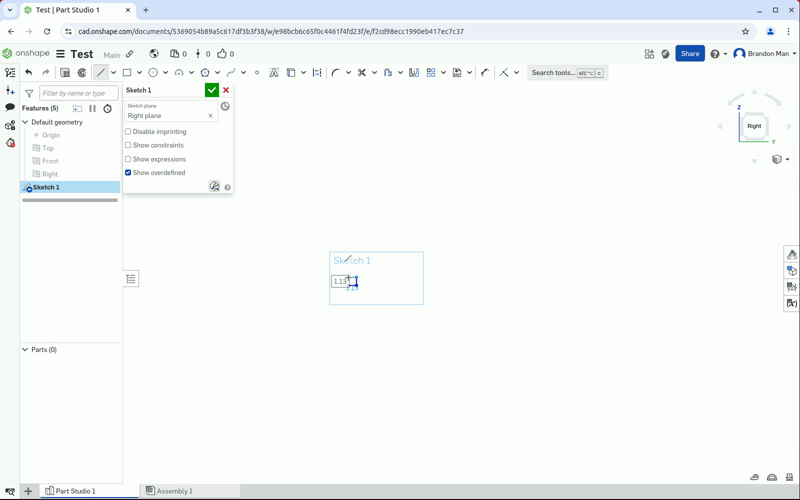
scroll(6)
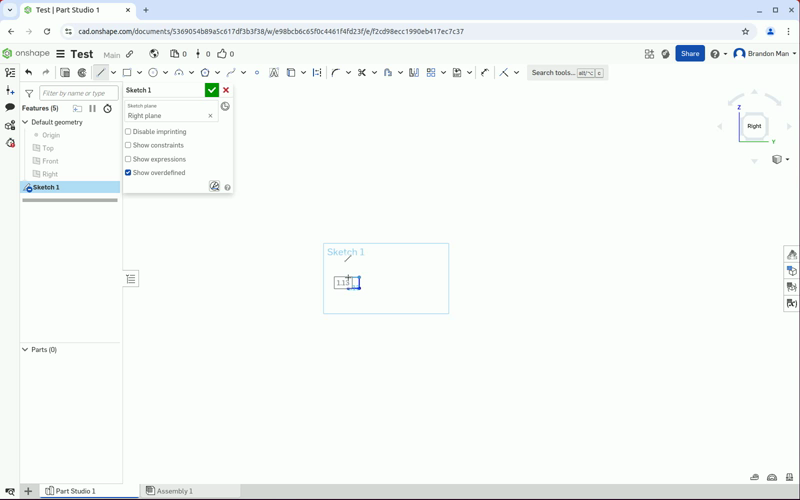
scroll(6)
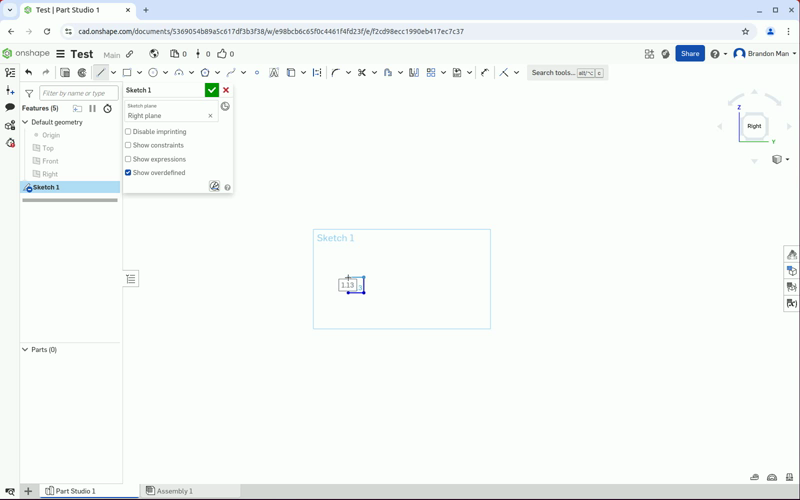
scroll(6)
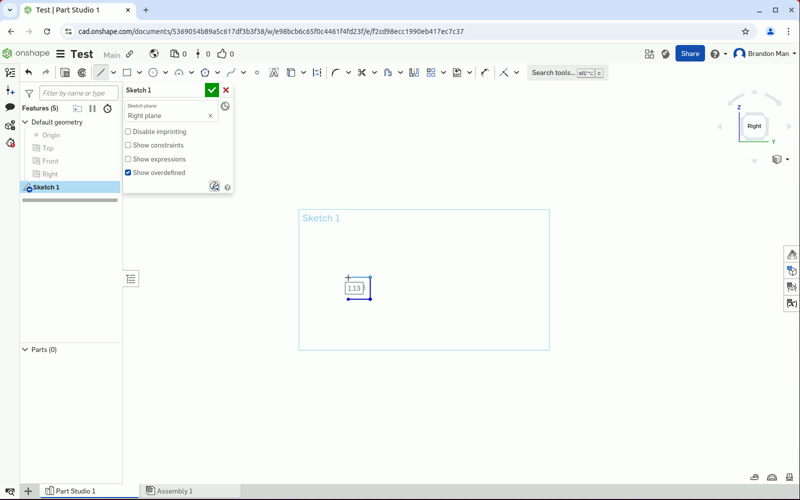
scroll(6)
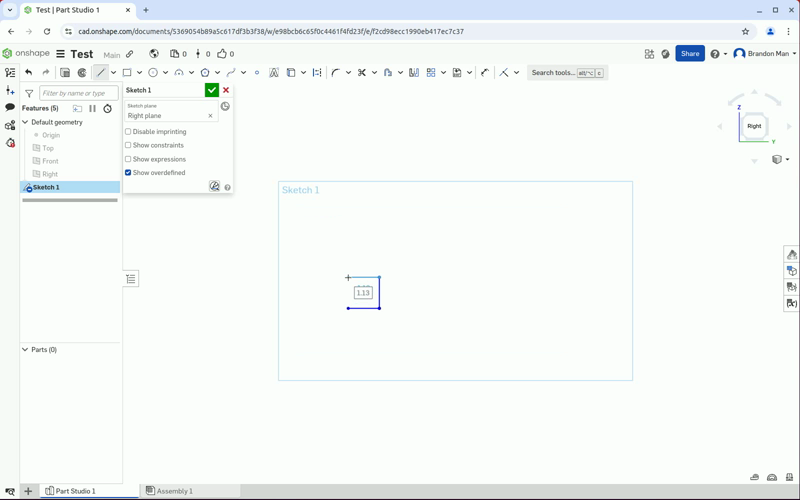
scroll(6)
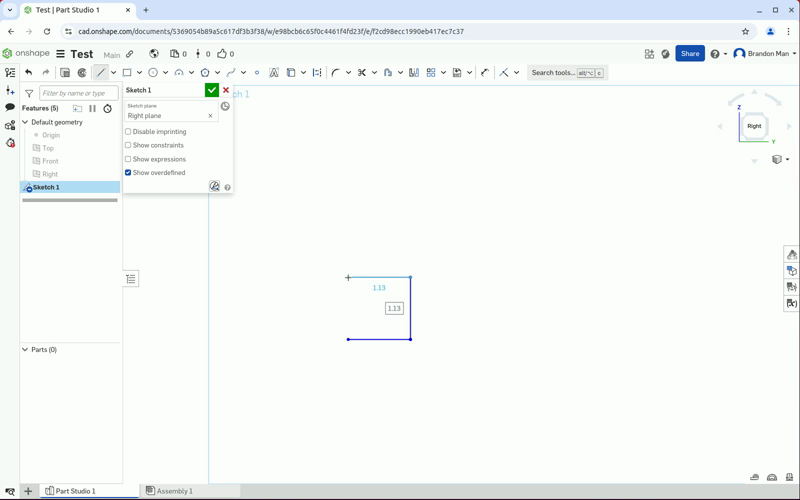
click(348, 277)
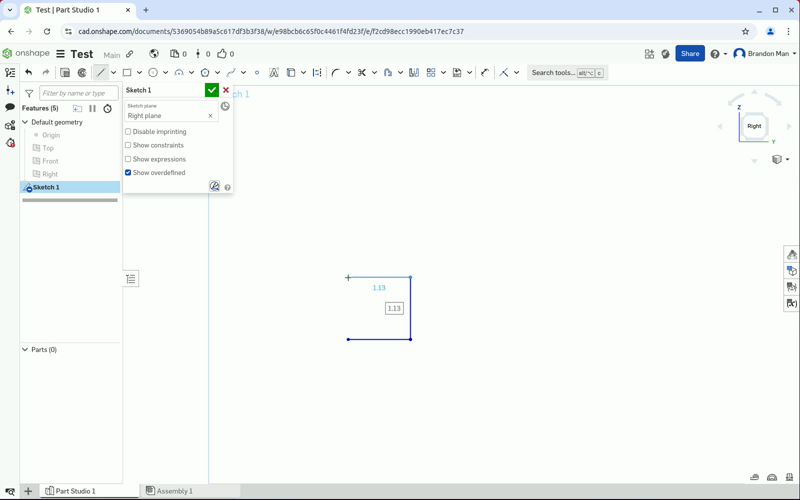
scroll(-6)
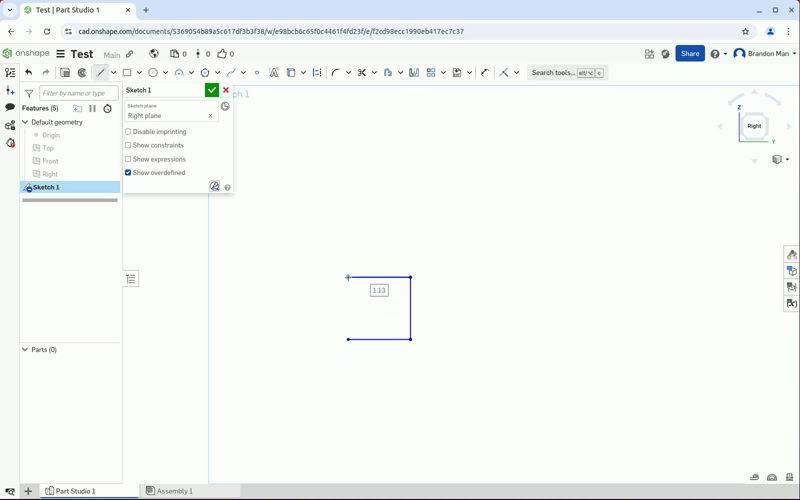
scroll(-6)
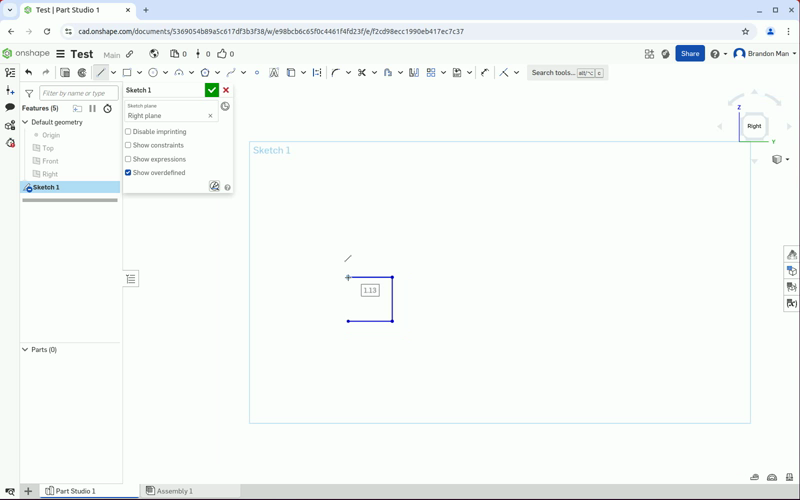
scroll(-6)
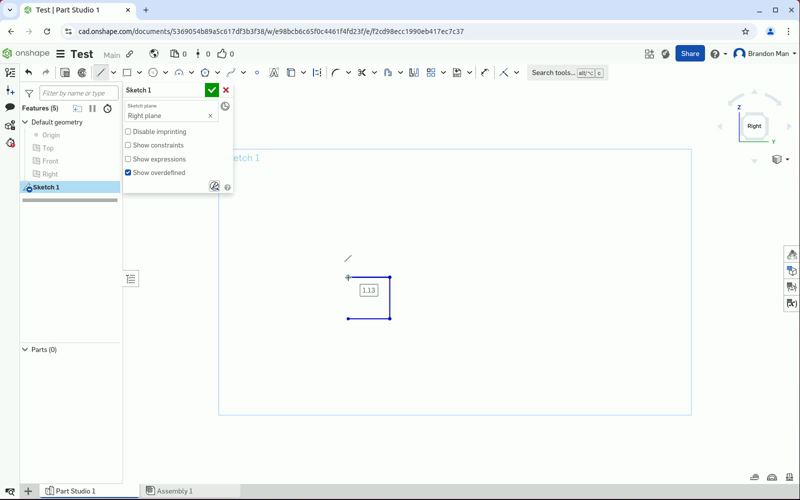
scroll(-6)
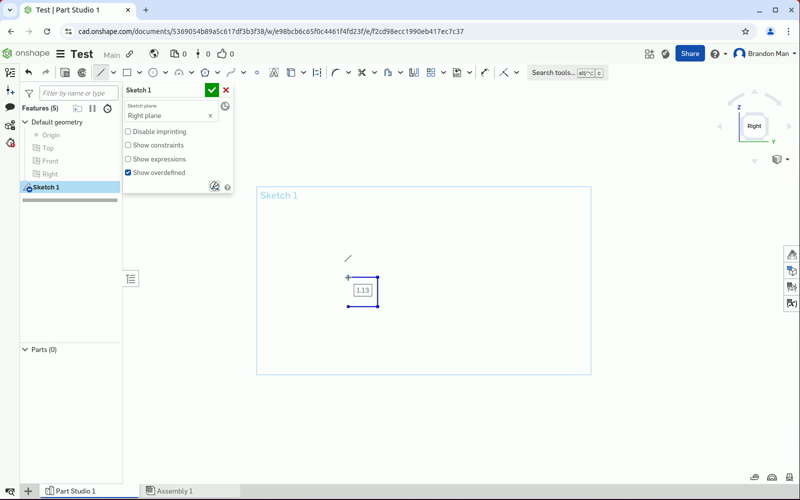
scroll(-6)
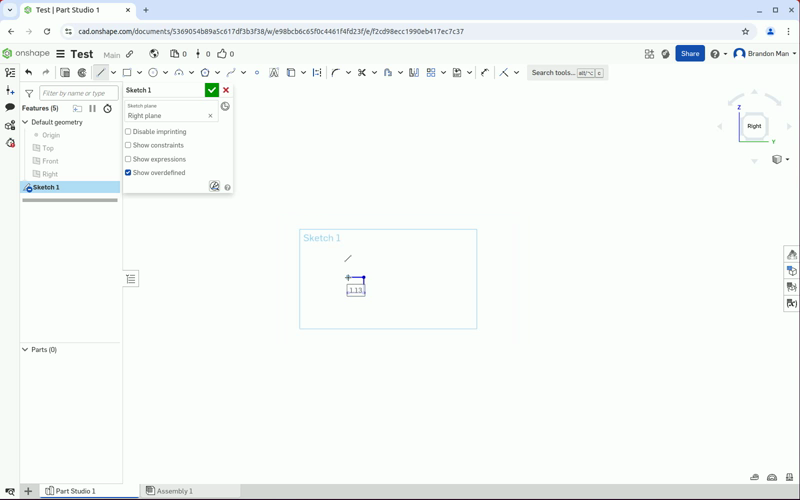
scroll(-6)
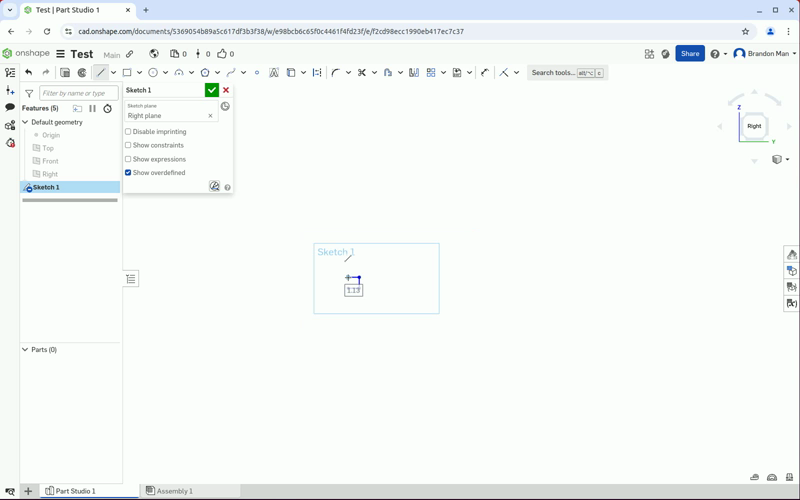
scroll(-6)
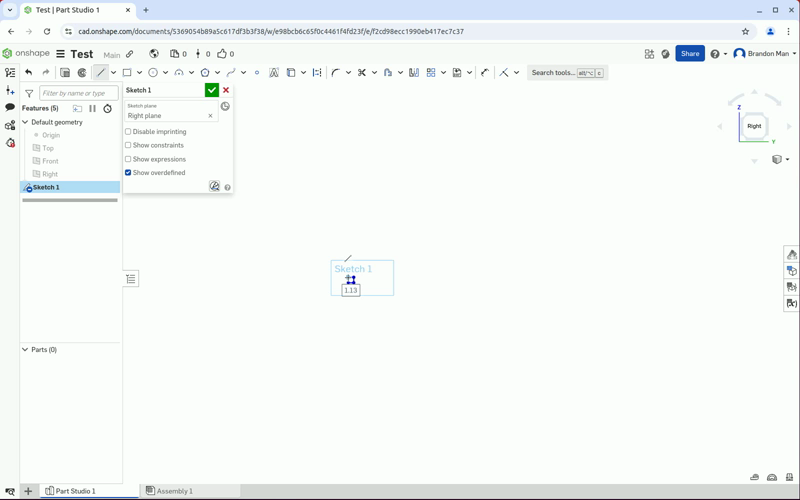
key_up(shift)
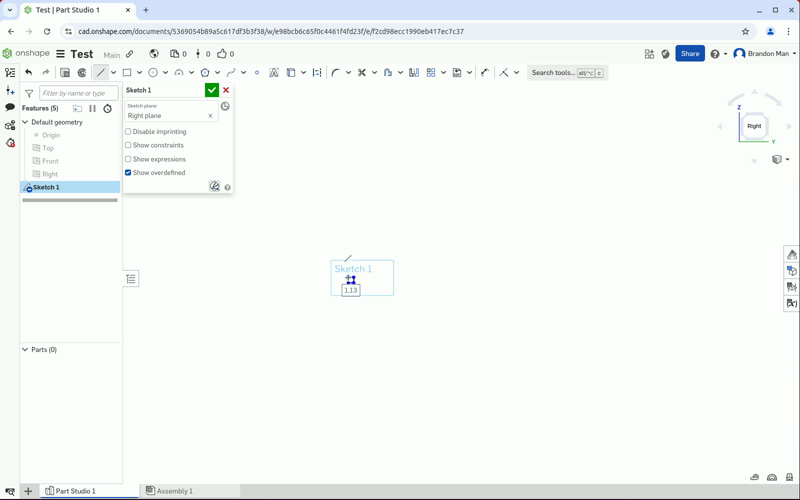
mouse_move(378, 277)
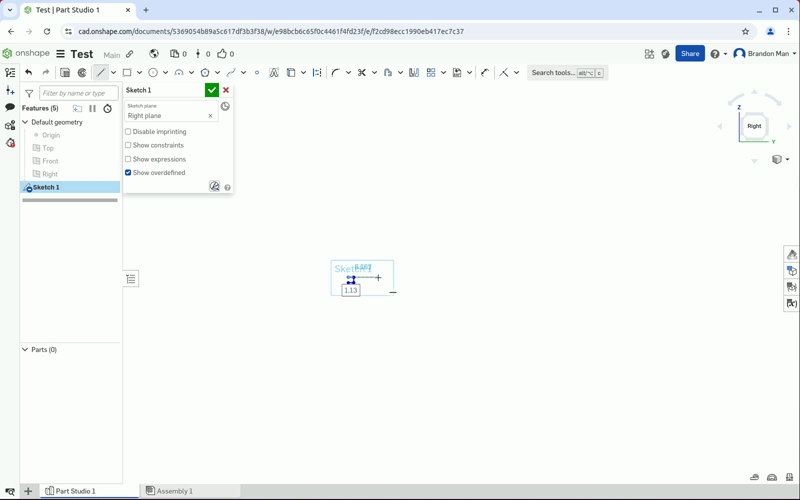
key_down(shift)
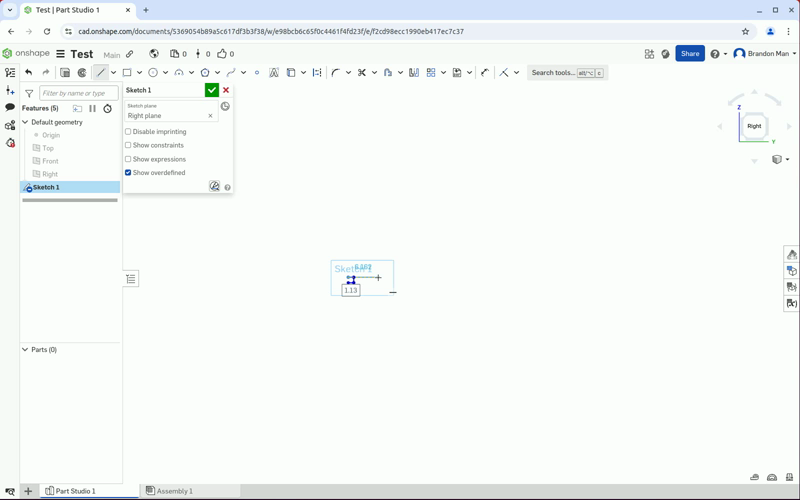
mouse_move(348, 282)
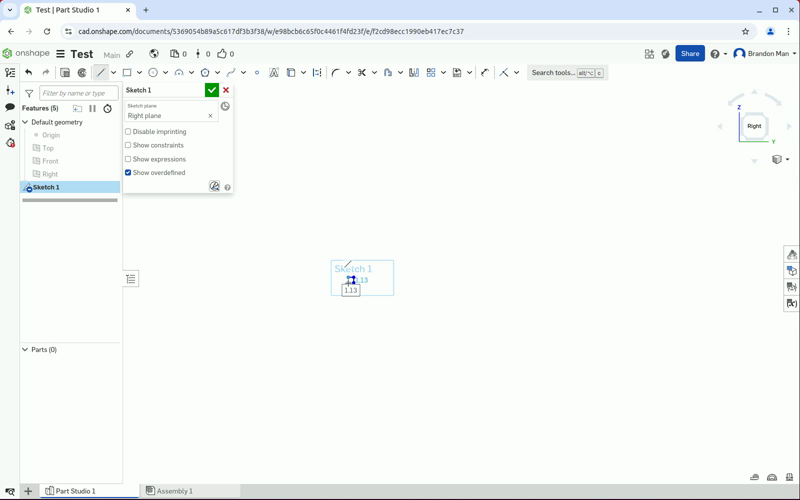
scroll(6)
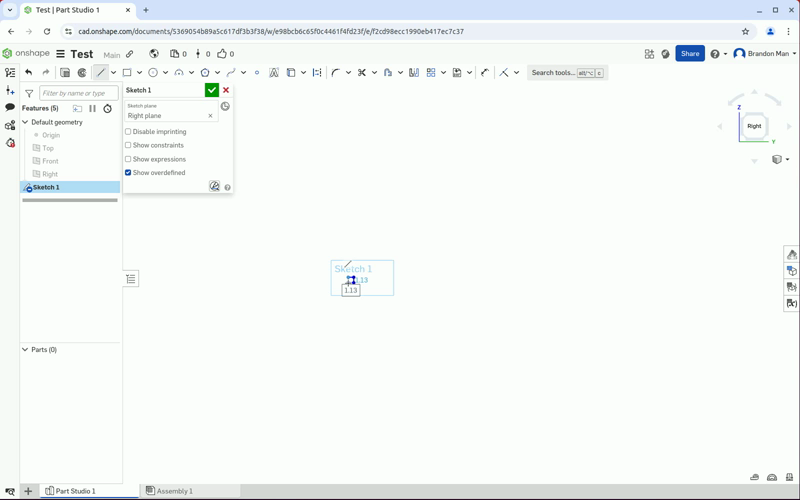
scroll(6)
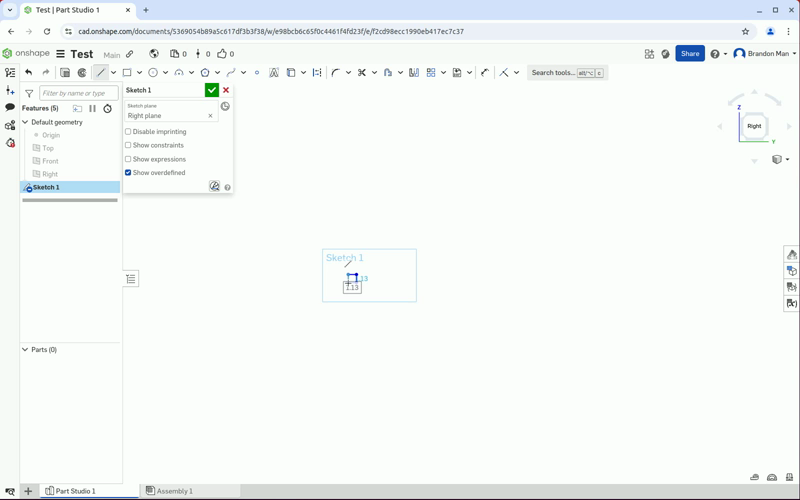
scroll(6)
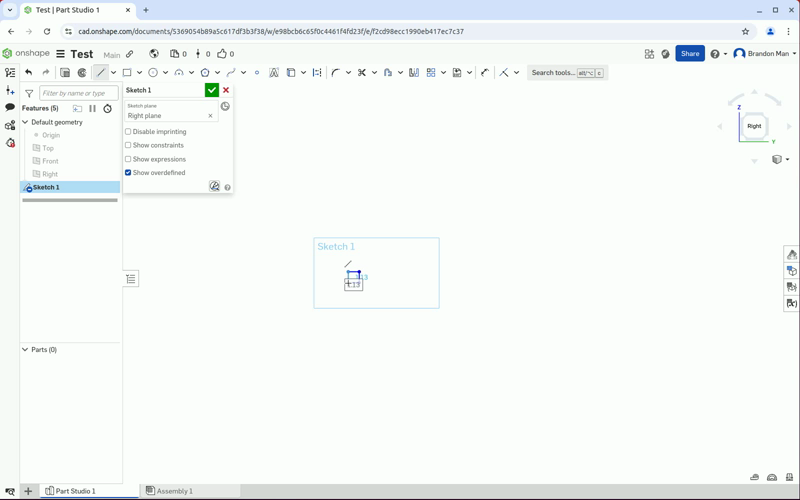
scroll(6)
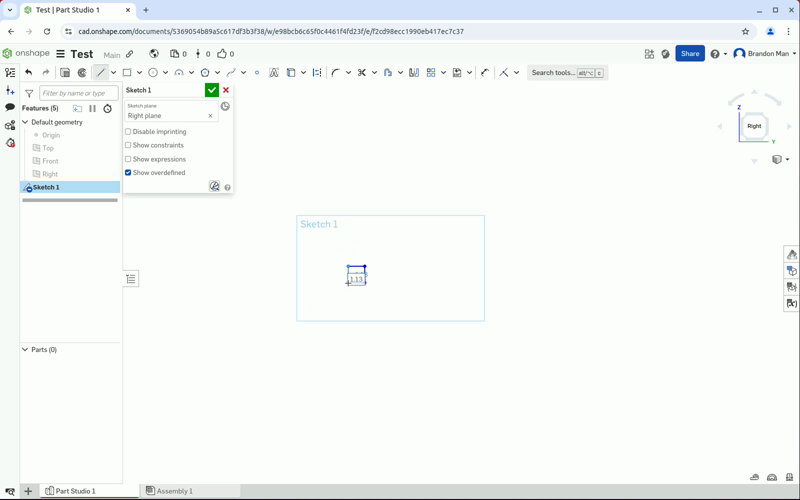
scroll(6)
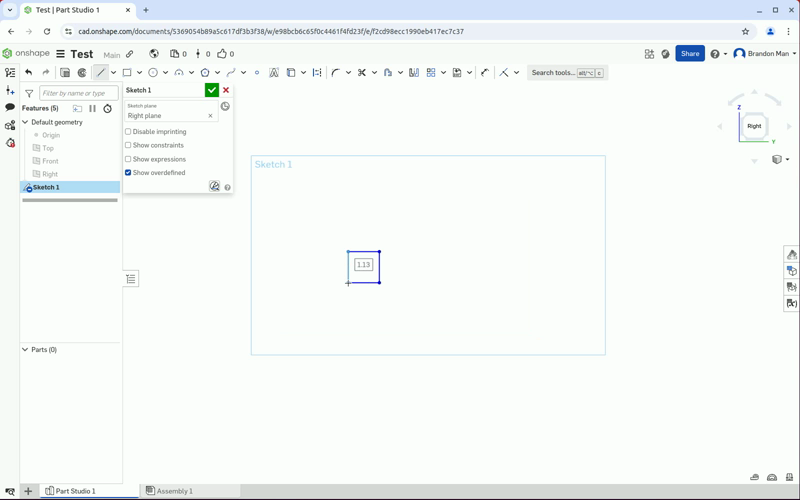
scroll(6)
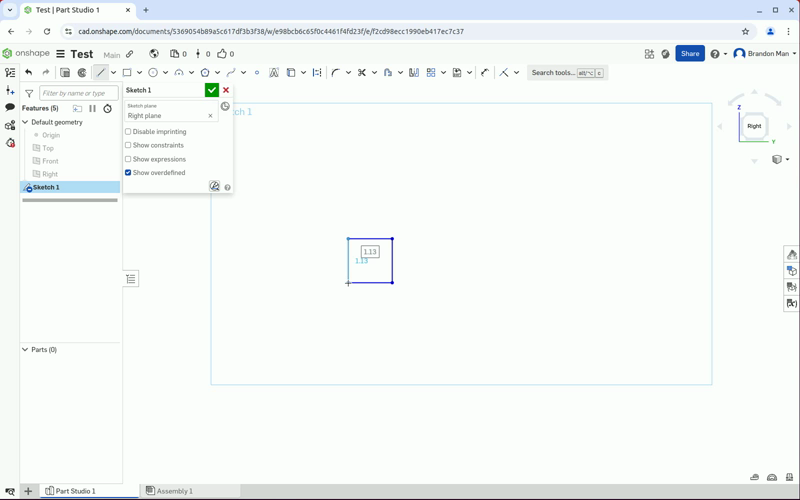
scroll(6)
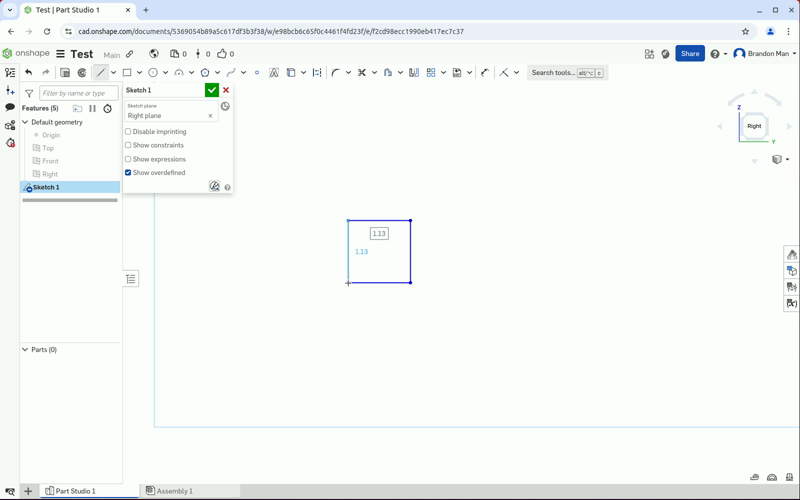
key_up(shift)
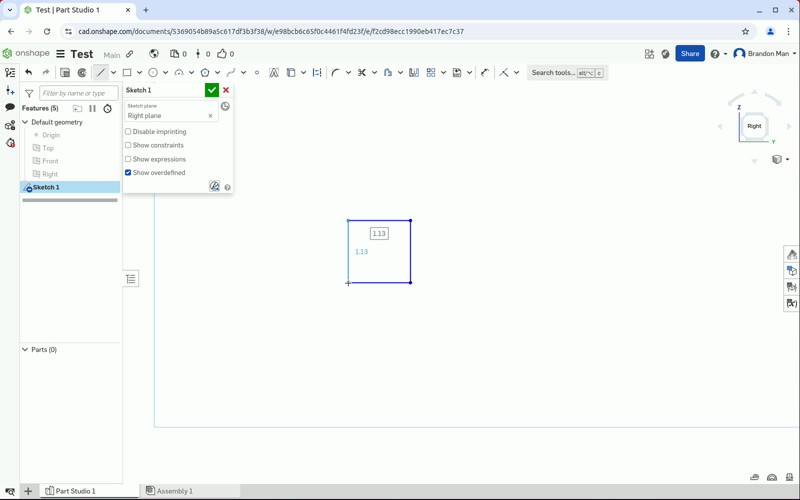
click(348, 282)
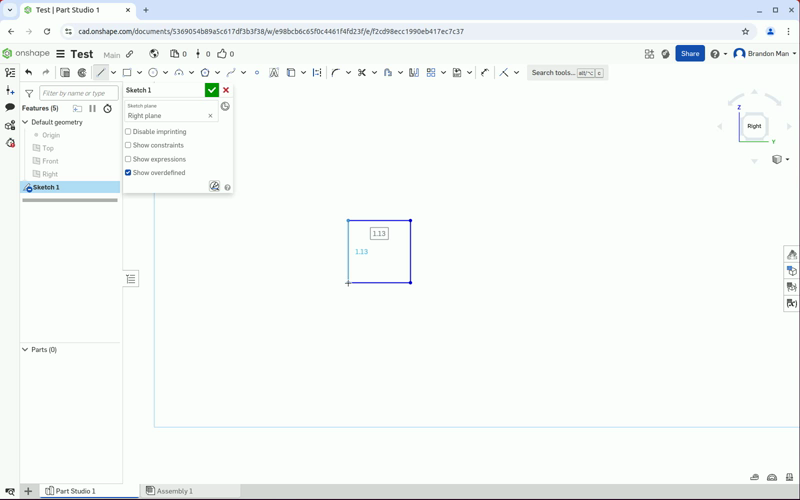
scroll(-6)
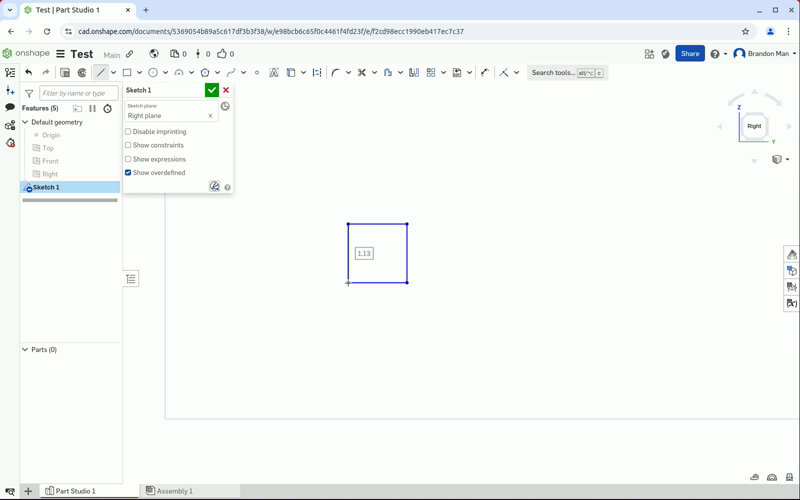
scroll(-6)
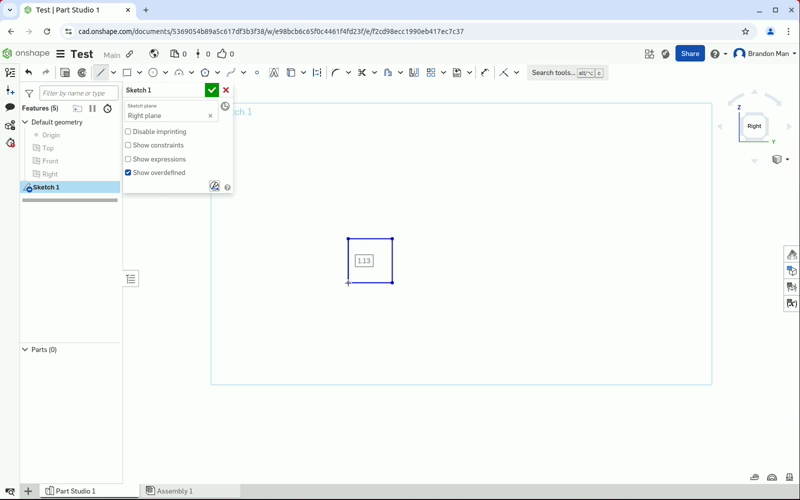
scroll(-6)
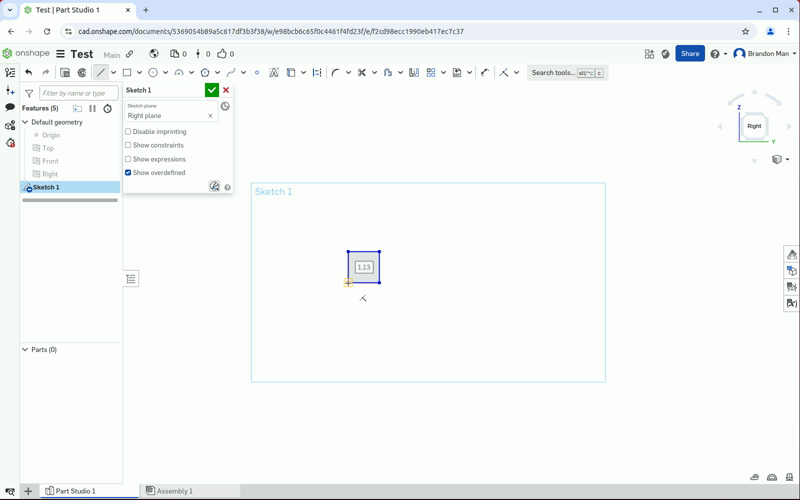
scroll(-6)
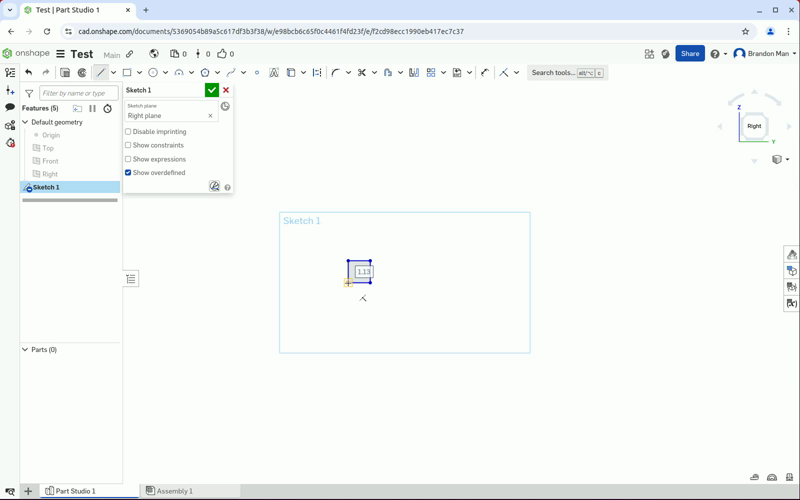
scroll(-6)
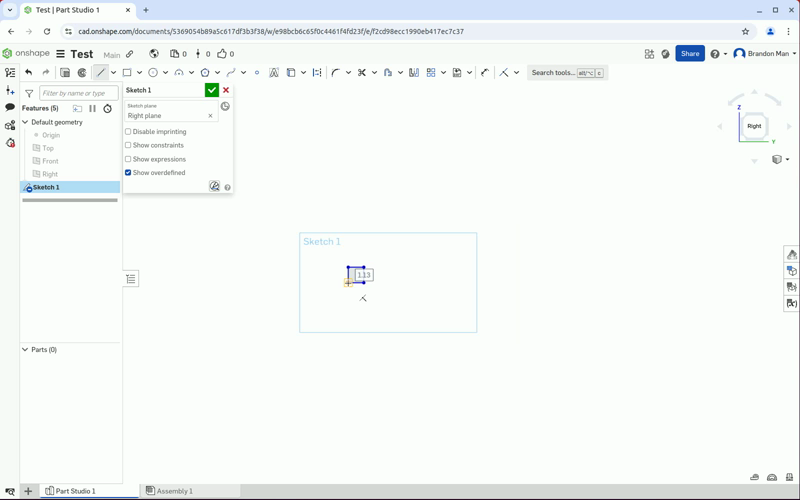
scroll(-6)
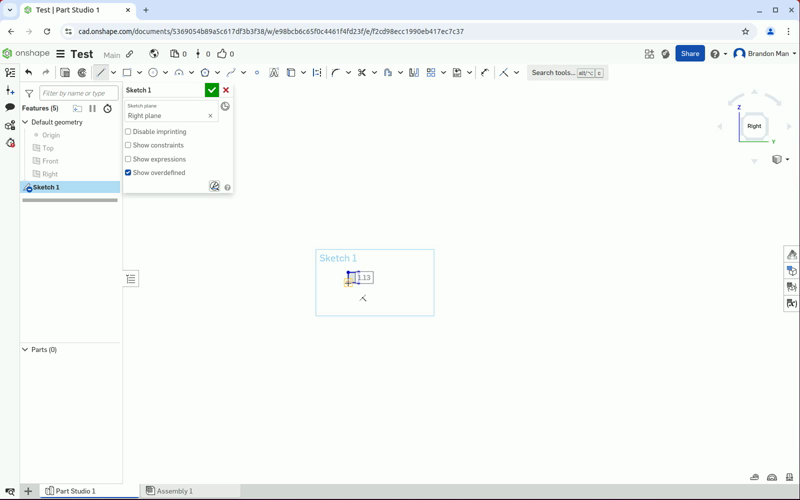
scroll(-6)
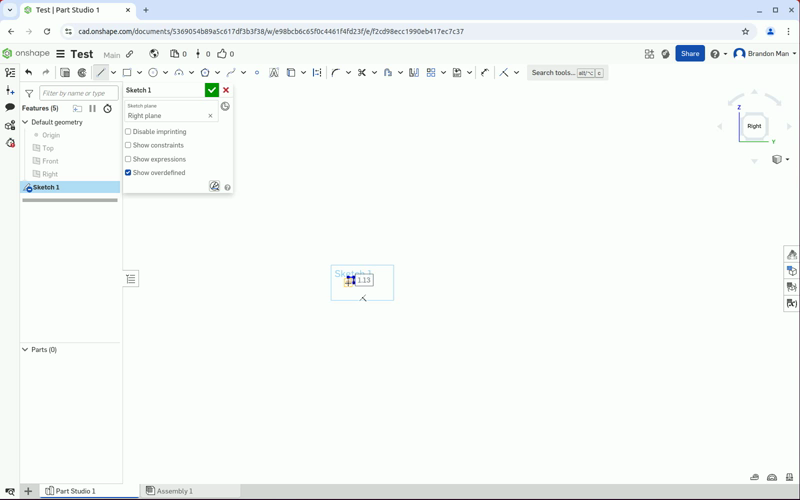
key(esc)
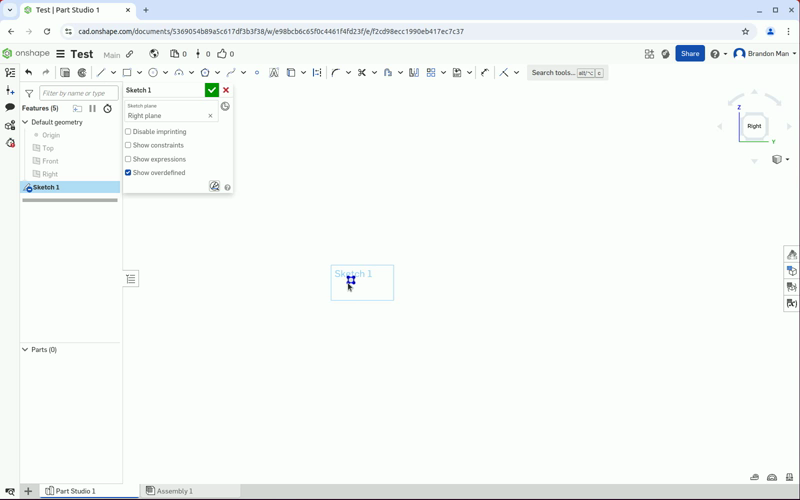
mouse_move(349, 282)
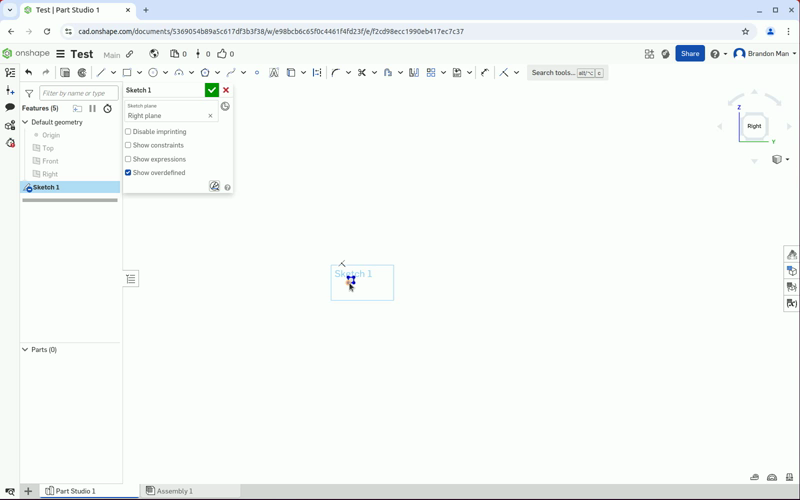
scroll(6)
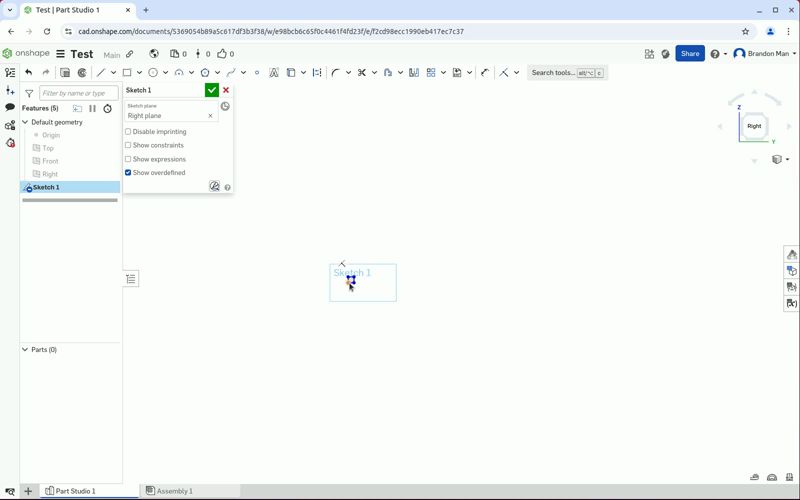
scroll(6)
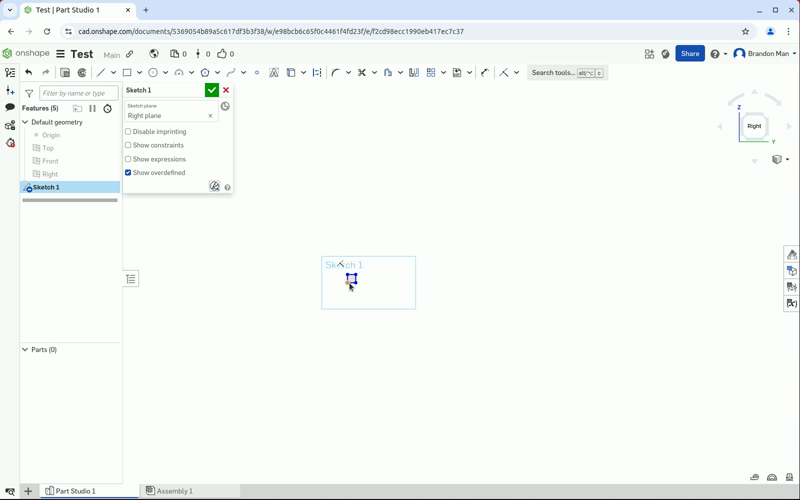
scroll(6)
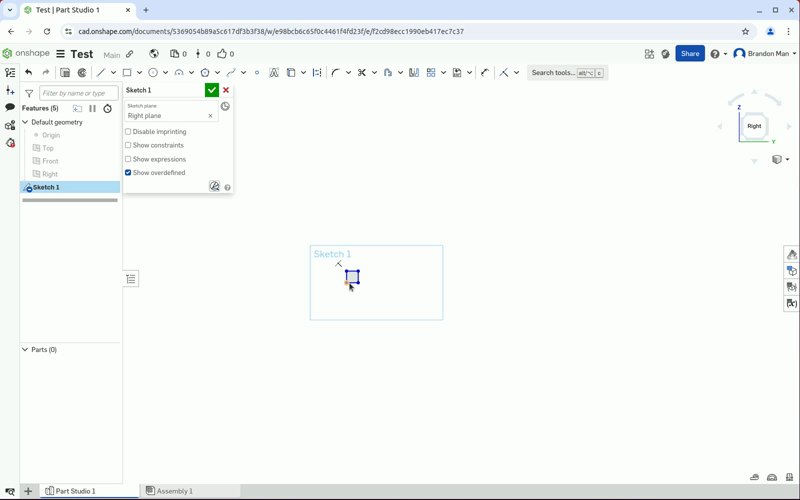
scroll(6)
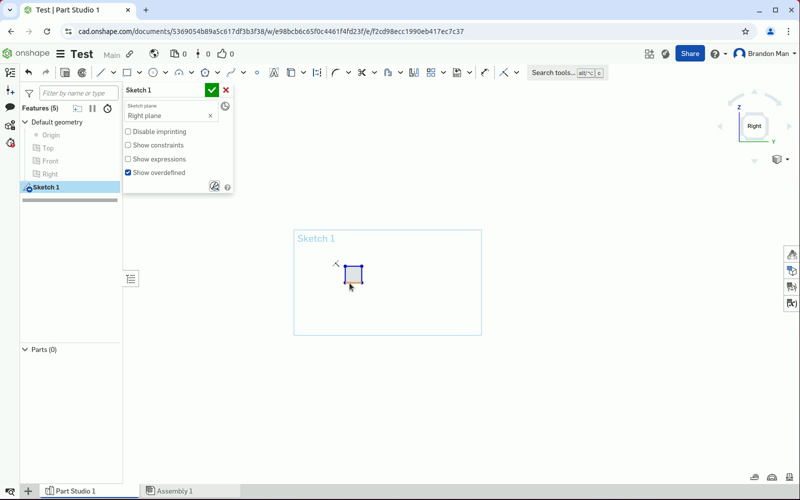
scroll(6)
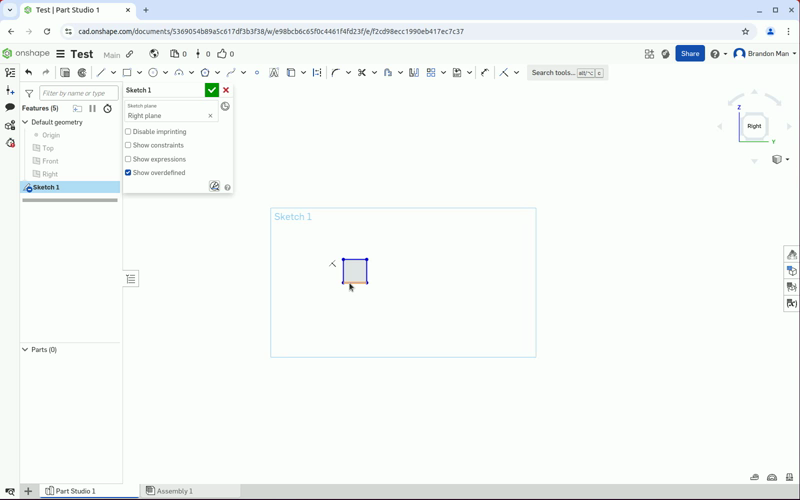
scroll(6)
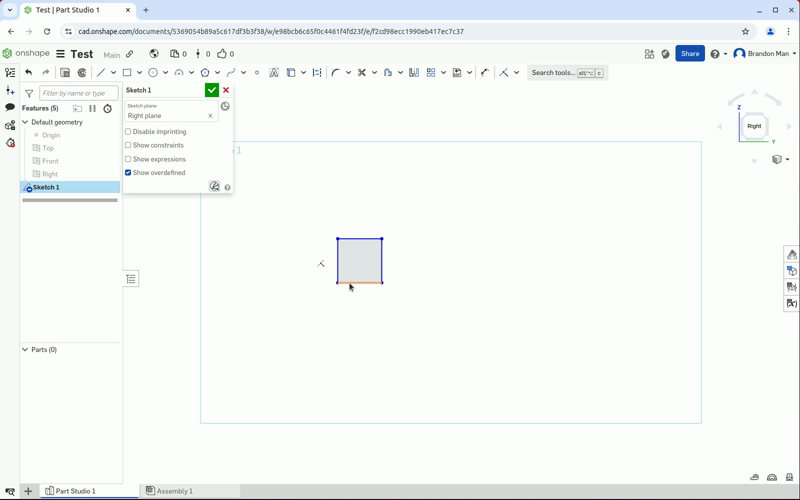
scroll(6)
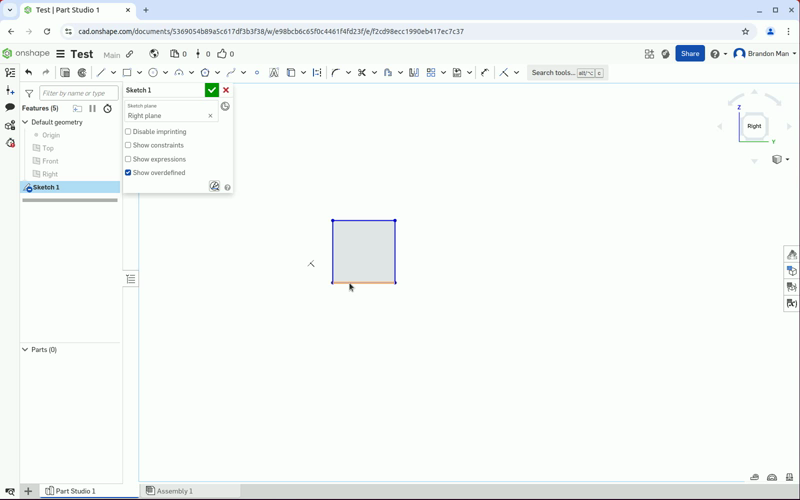
click(349, 282)
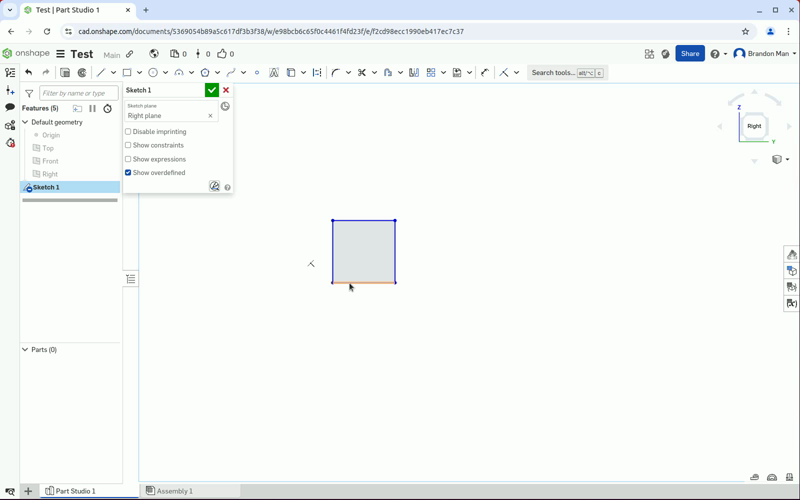
scroll(-6)
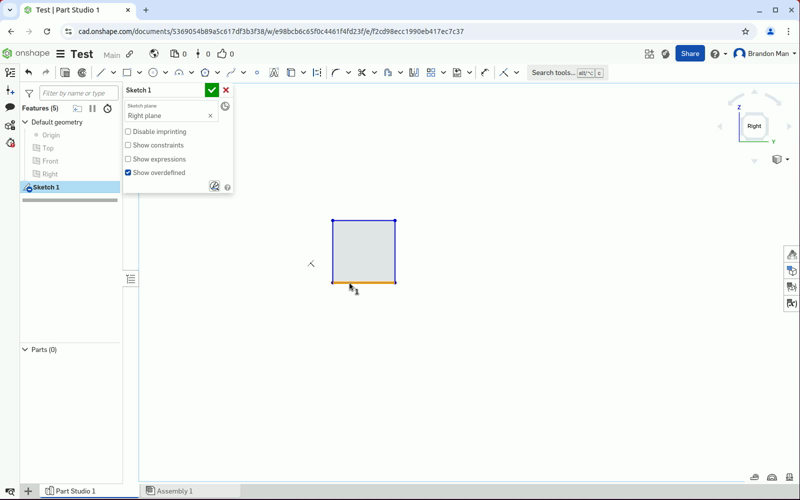
scroll(-6)
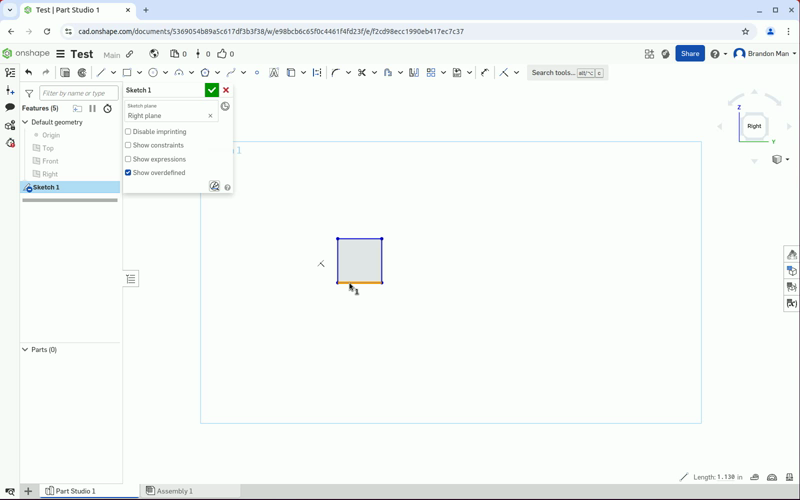
scroll(-6)
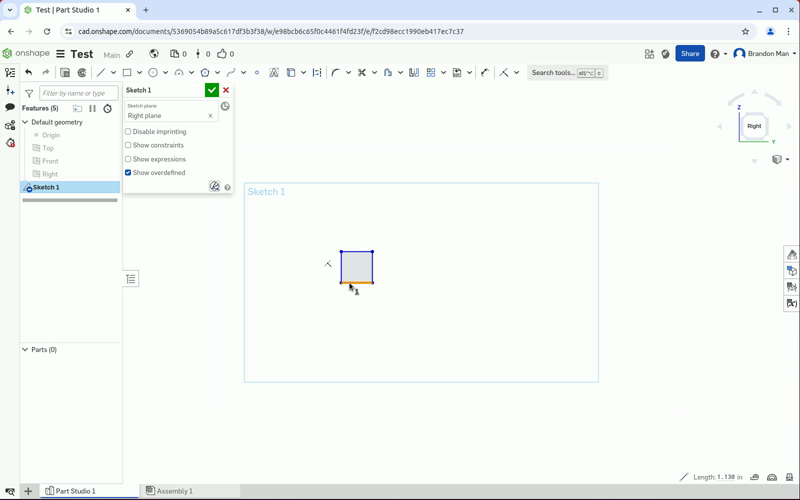
scroll(-6)
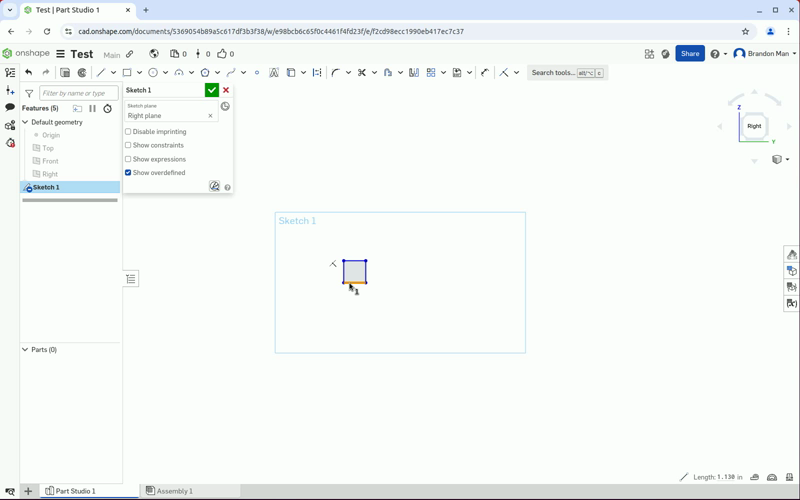
scroll(-6)
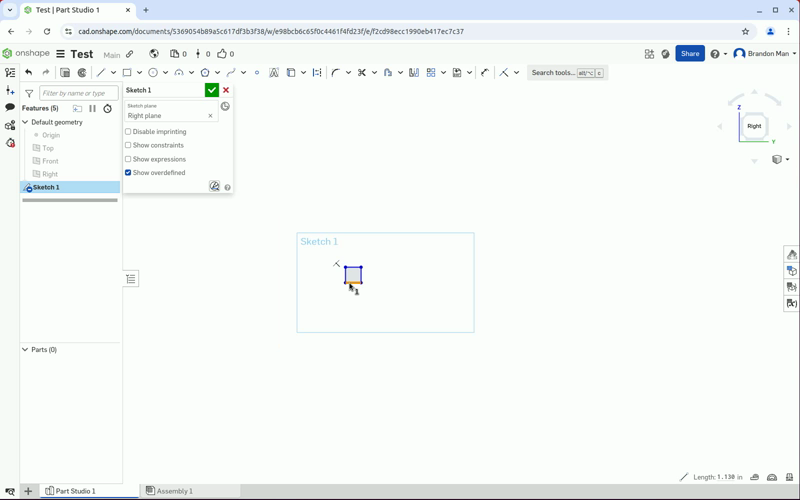
scroll(-6)
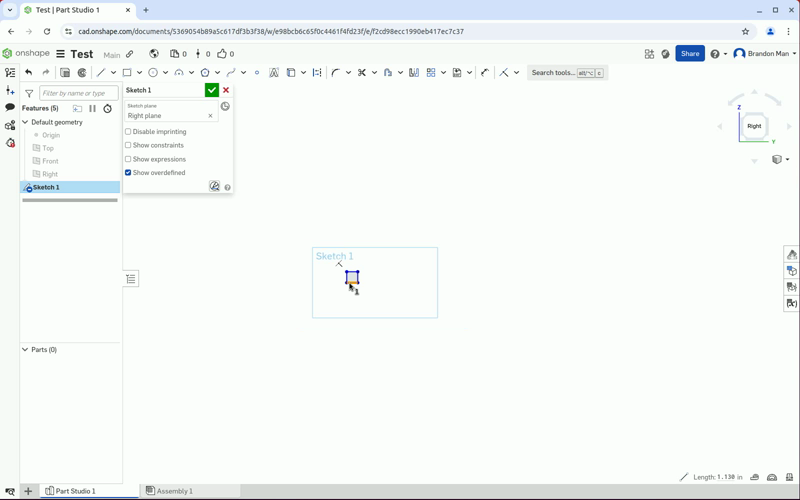
scroll(-6)
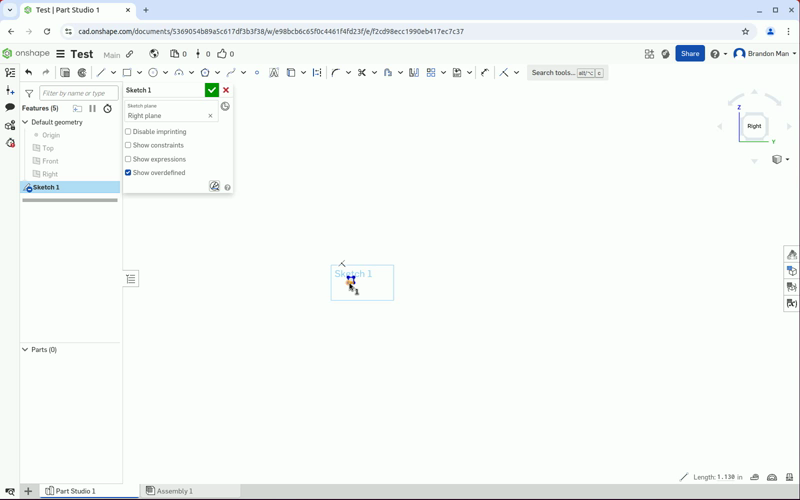
mouse_move(73, 352)
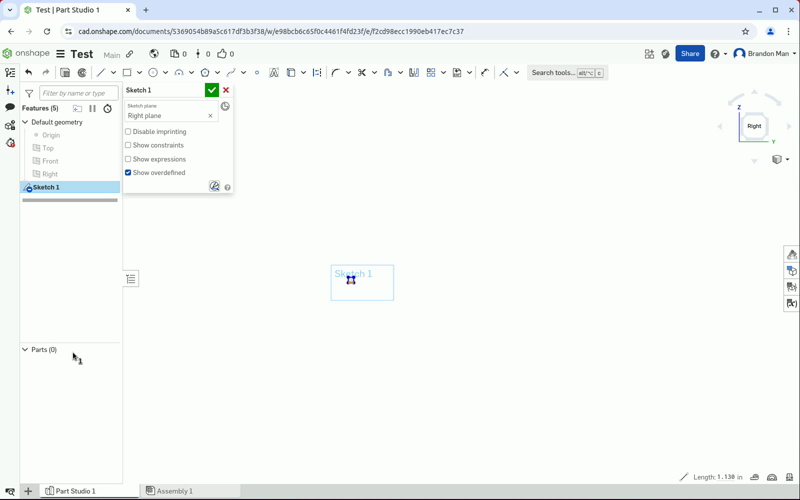
key(shift+y)
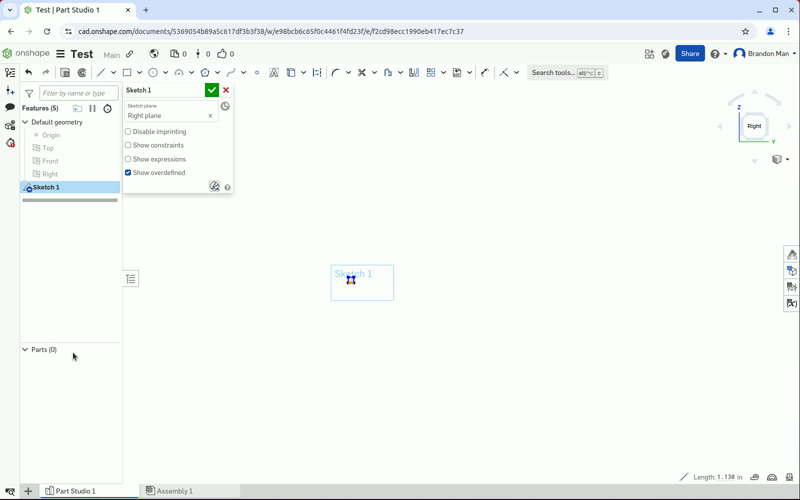
key(shift+e)
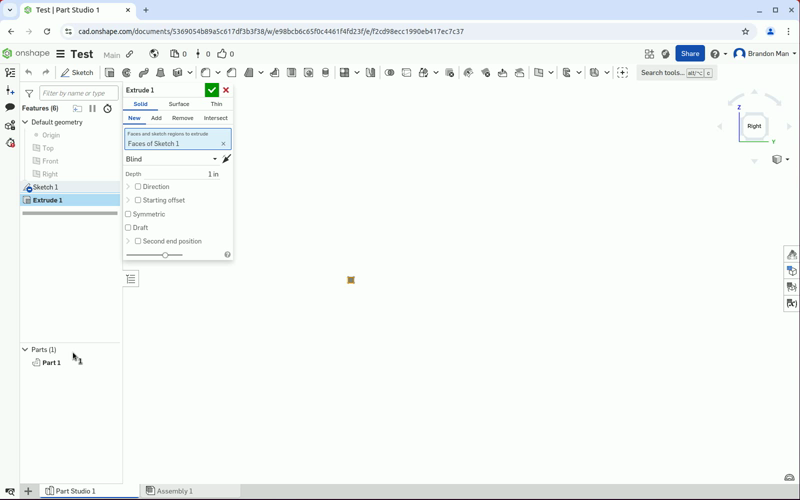
mouse_move(143, 106)
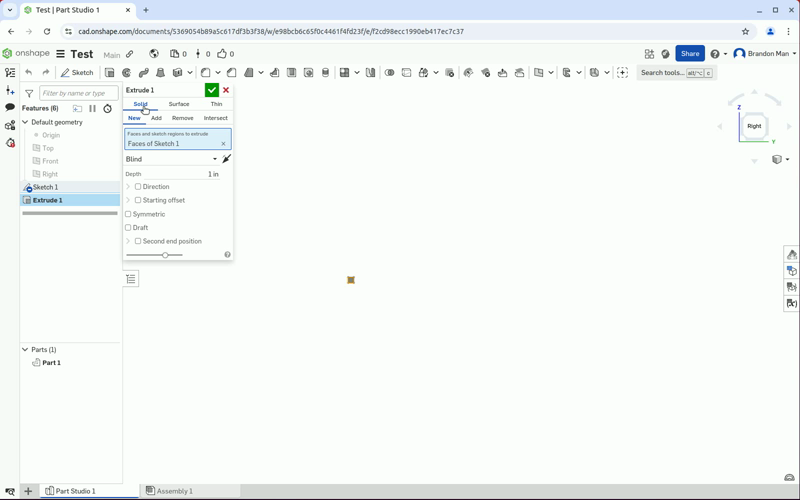
click(143, 106)
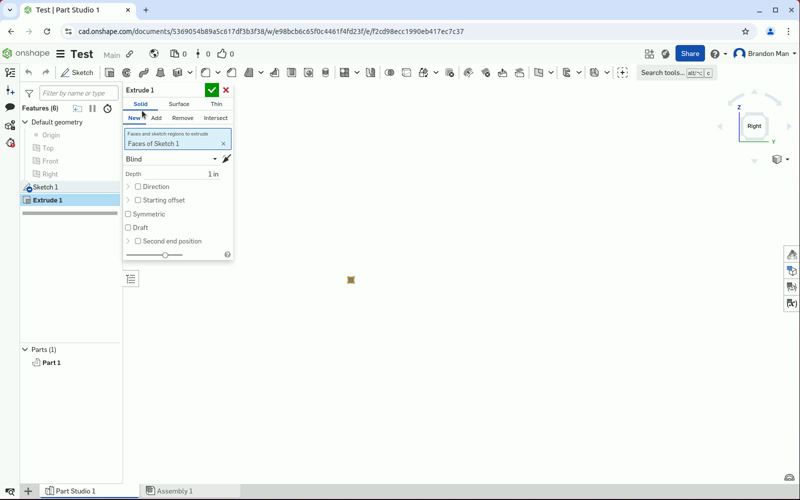
mouse_move(137, 120)
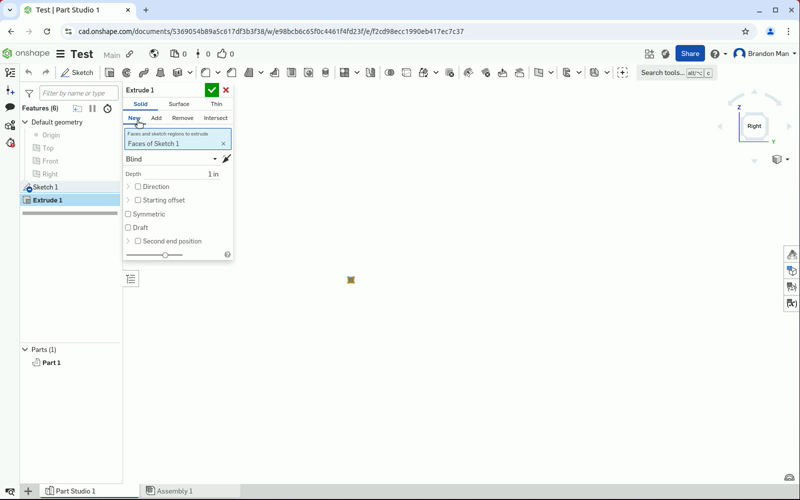
click(137, 120)
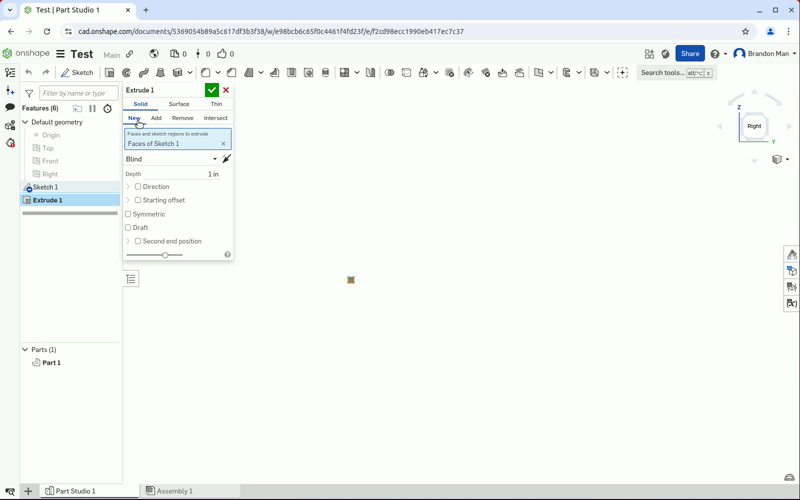
key(tab, 4)
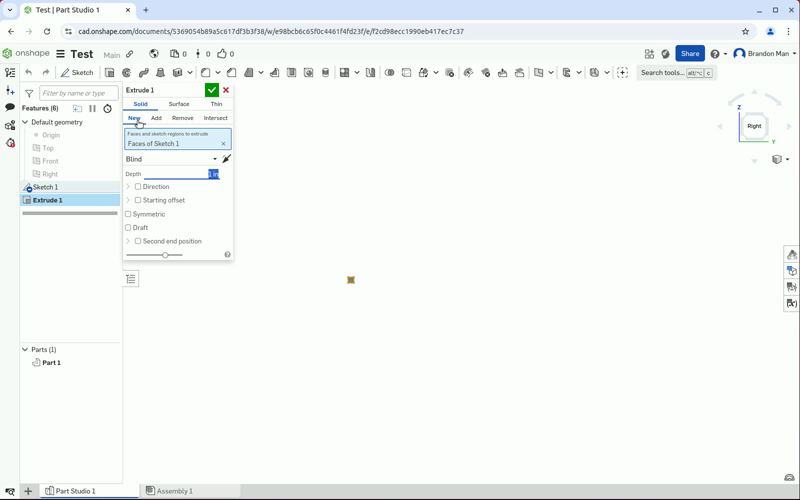
text(-6.499)
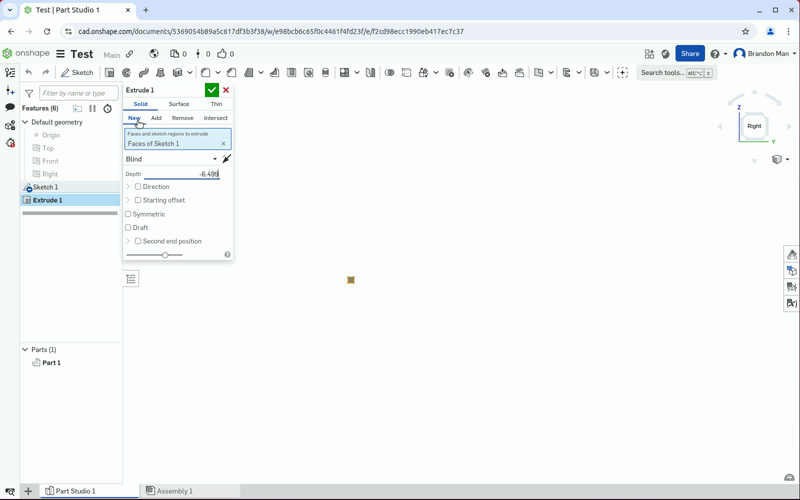
key(enter)
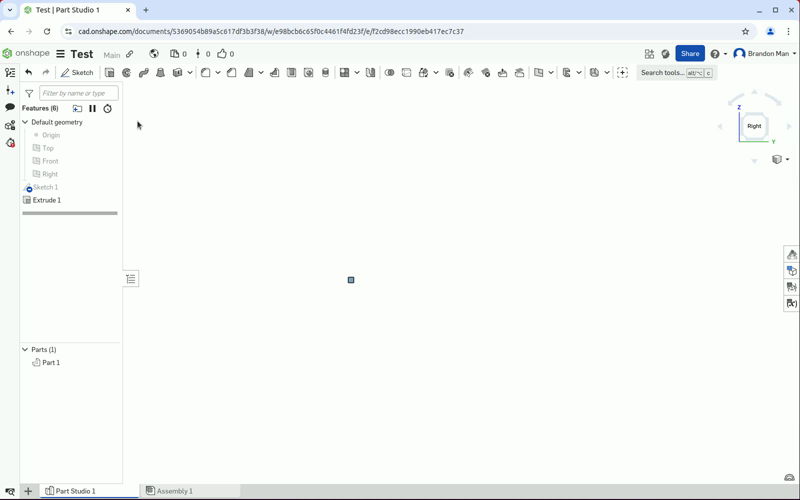
key(shift+h)
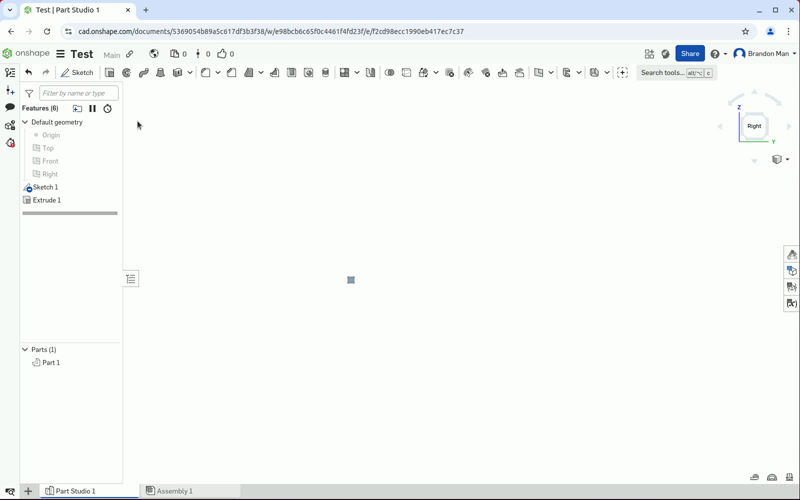
key(shift+h)
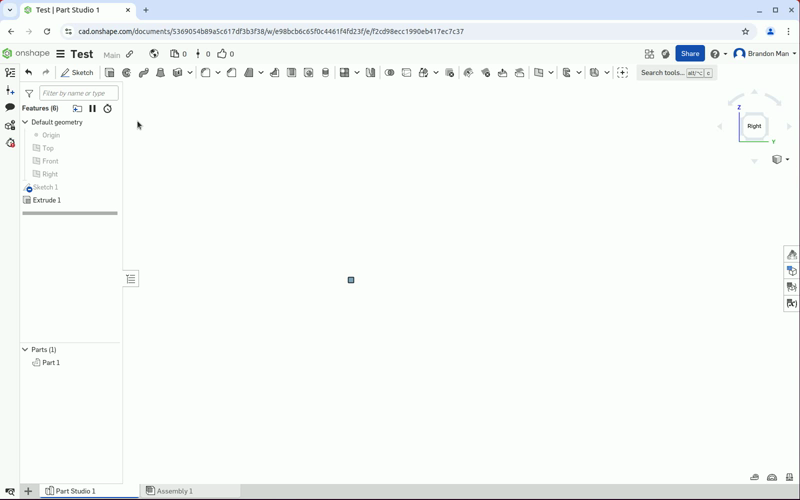
mouse_move(73, 189)
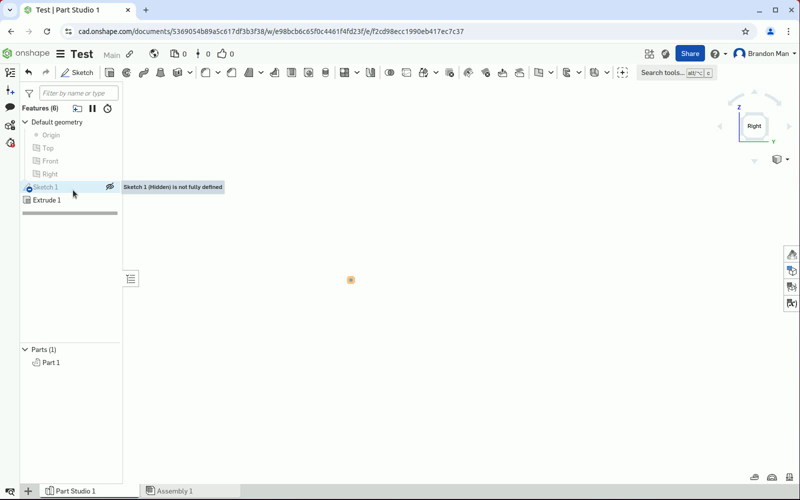
click(73, 189)
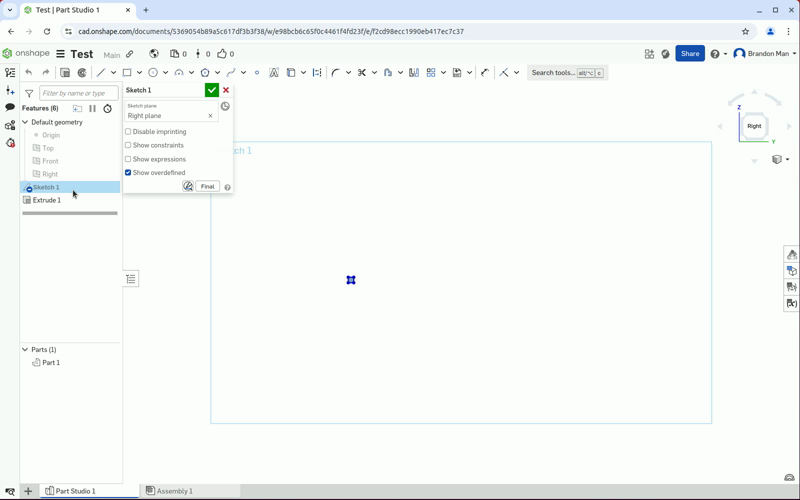
mouse_move(229, 92)
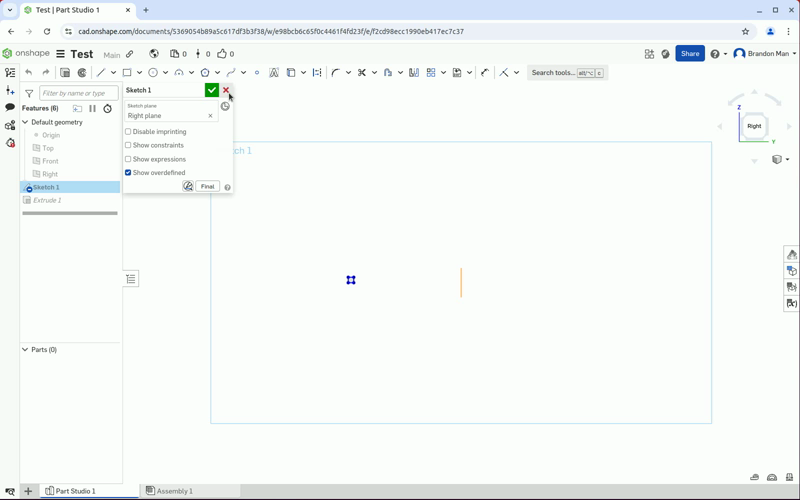
click(229, 92)
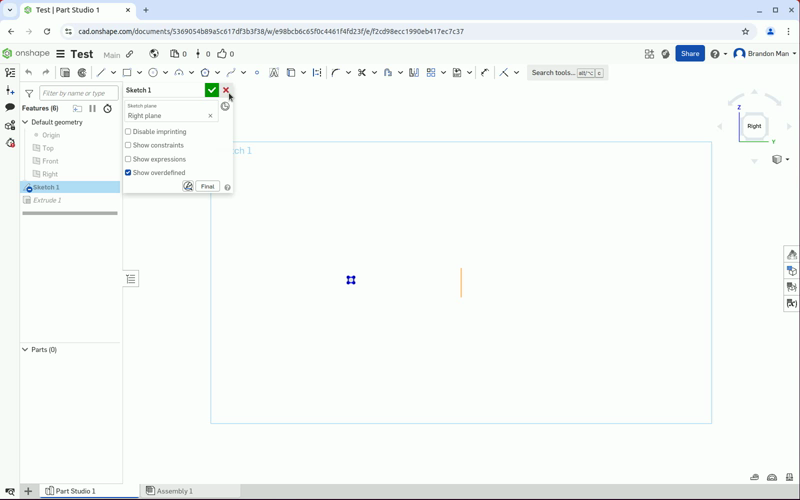
key(shift+s)
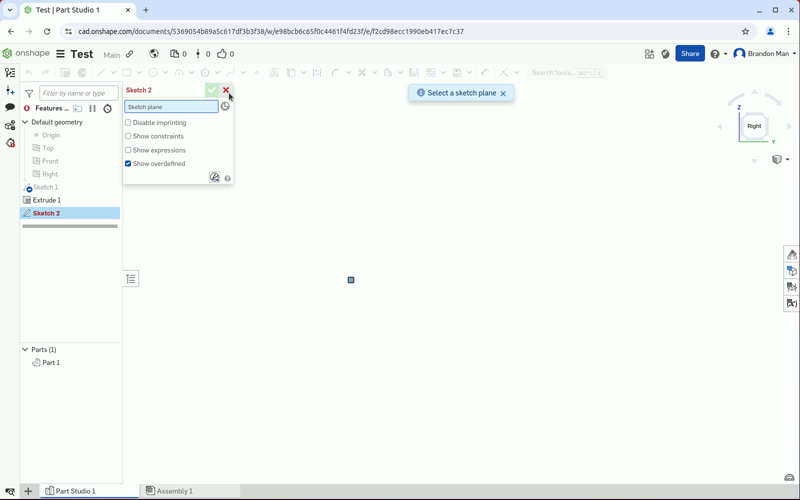
mouse_move(73, 176)
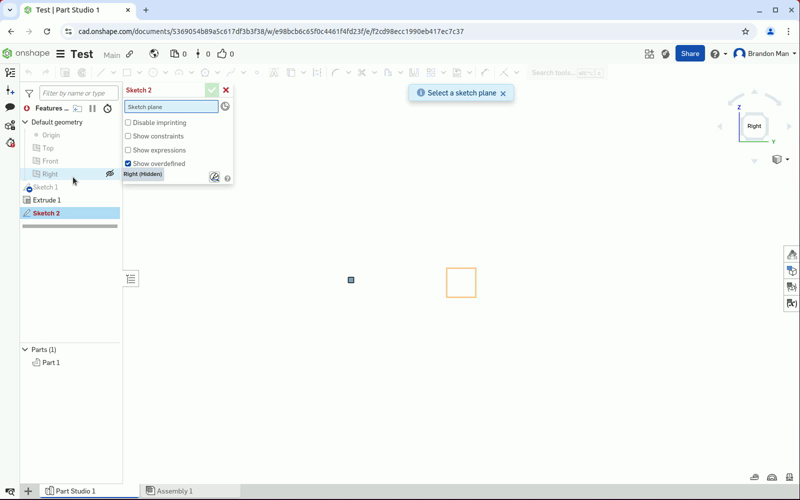
click(73, 176)
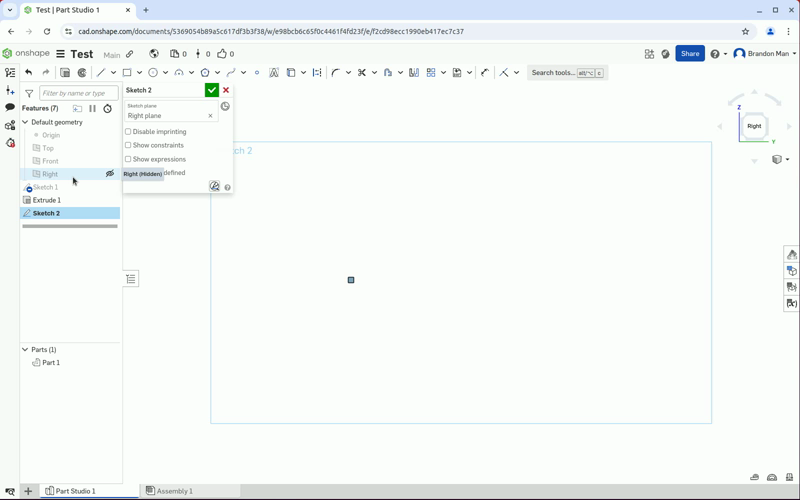
mouse_move(73, 352)
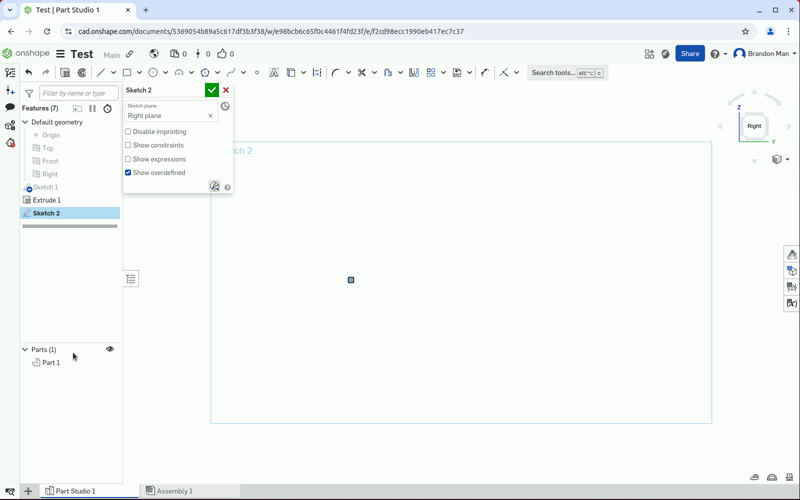
key(y)
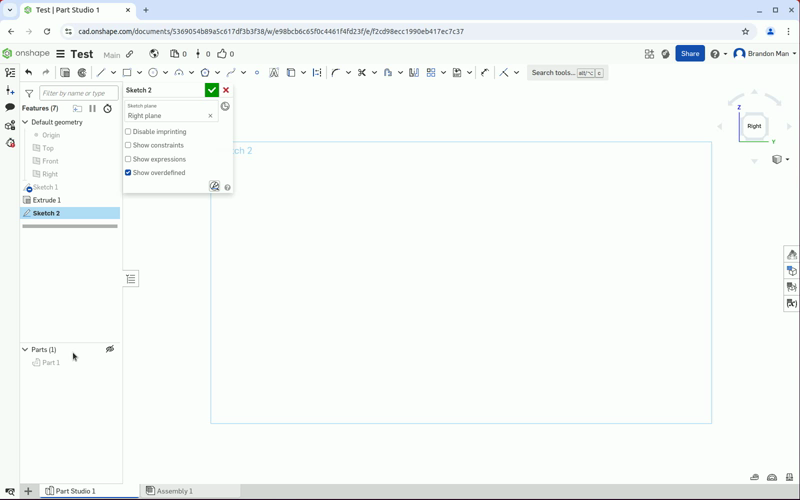
key(l)
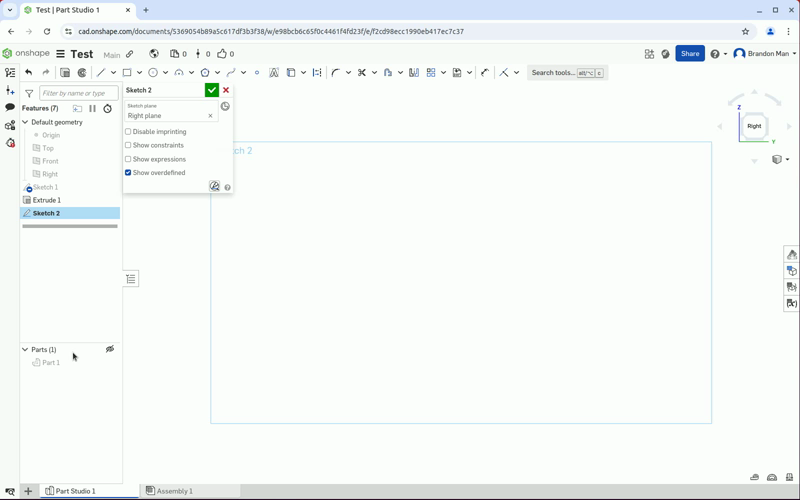
key_down(shift)
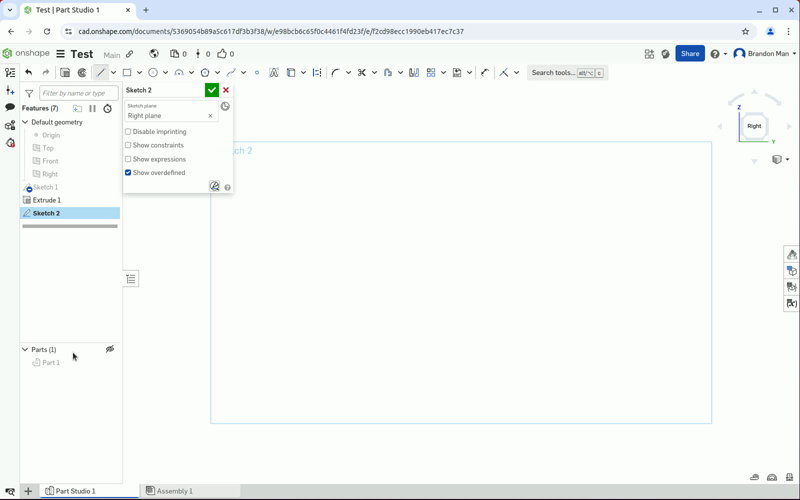
mouse_move(379, 282)
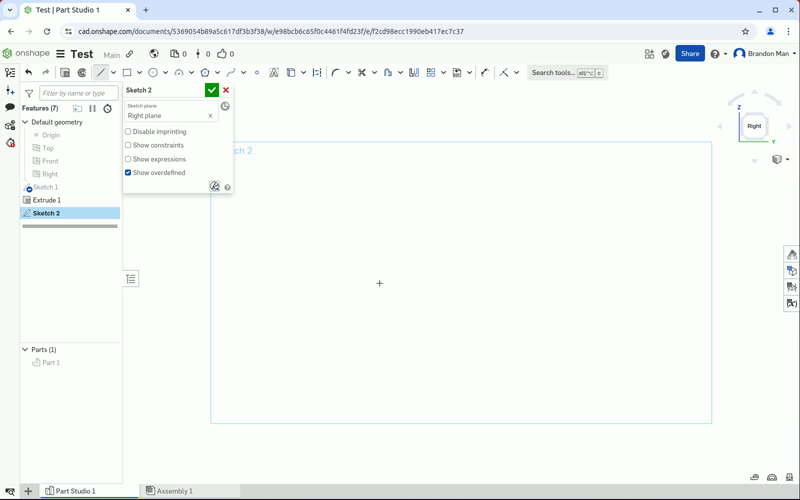
click(379, 282)
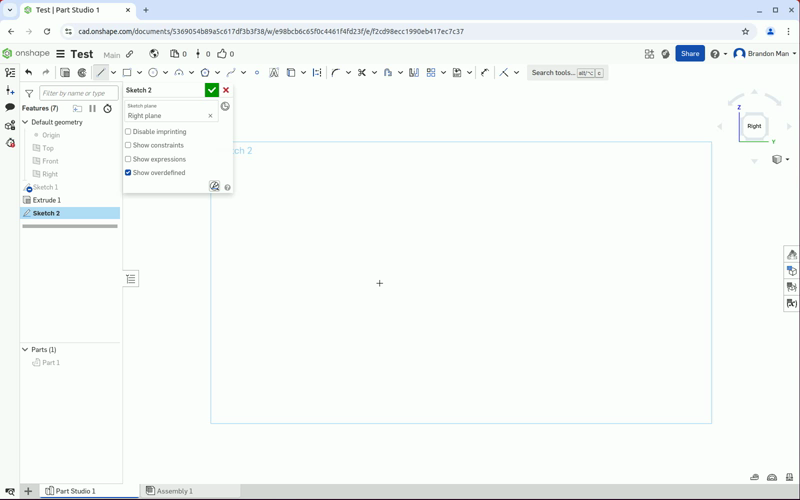
key_up(shift)
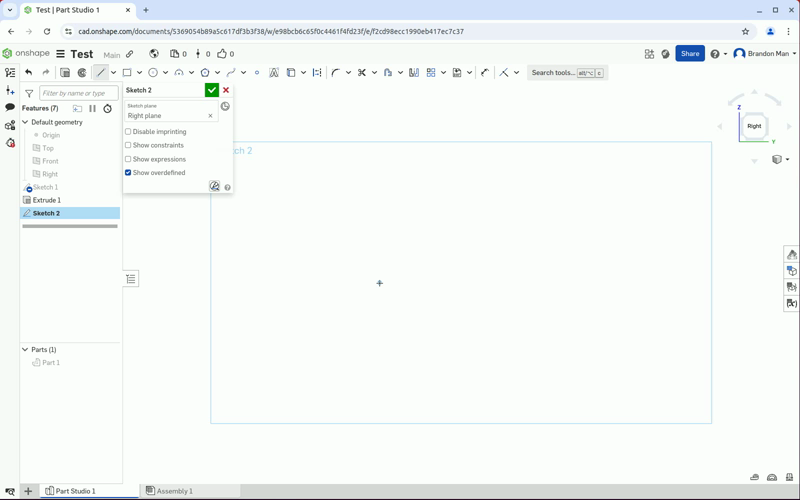
key_down(shift)
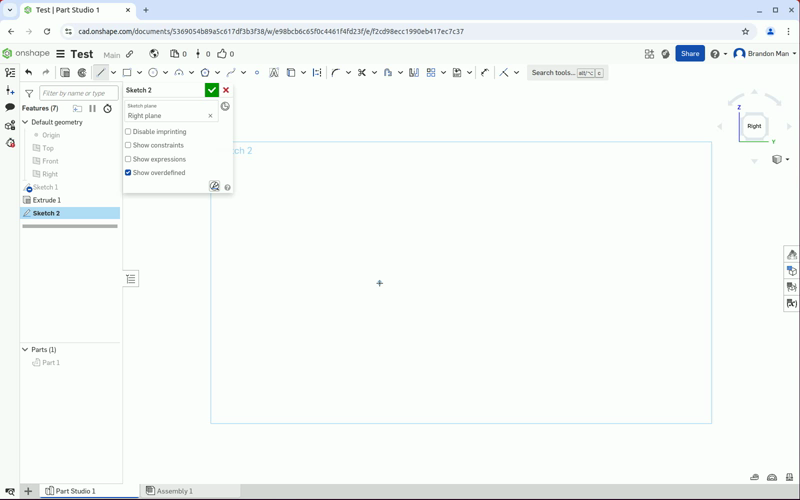
mouse_move(409, 282)
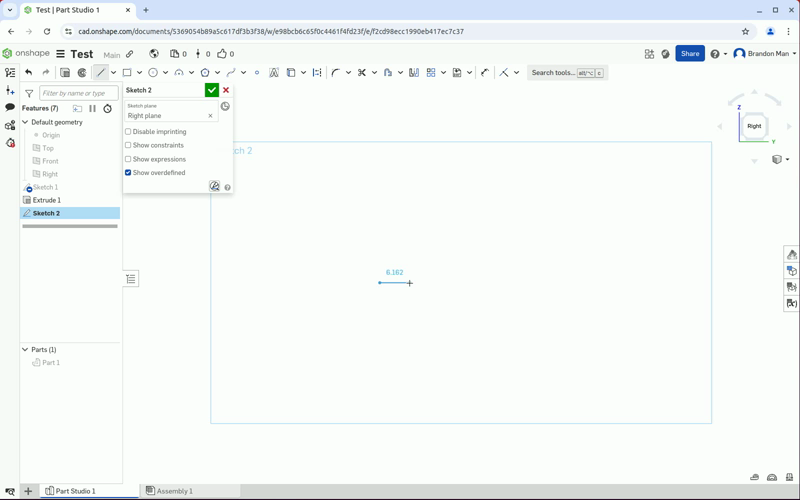
mouse_move(385, 282)
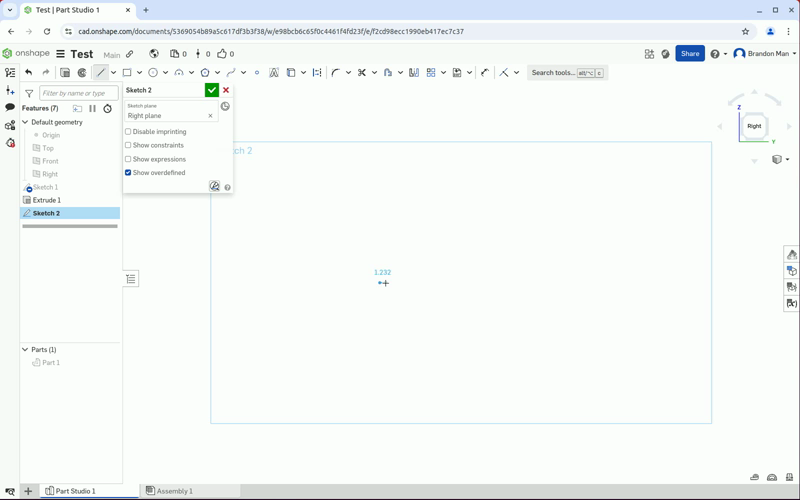
scroll(6)
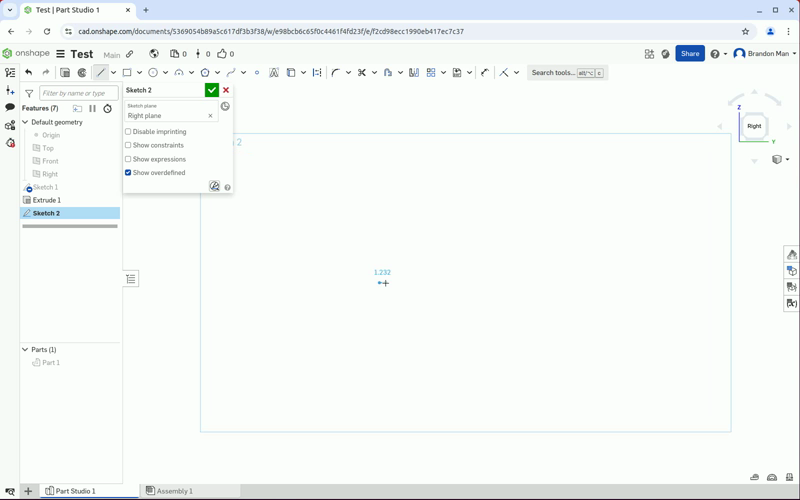
scroll(6)
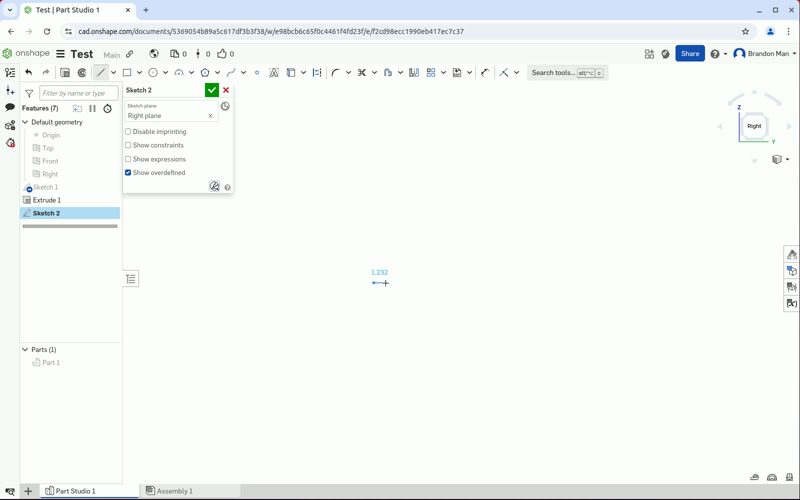
scroll(6)
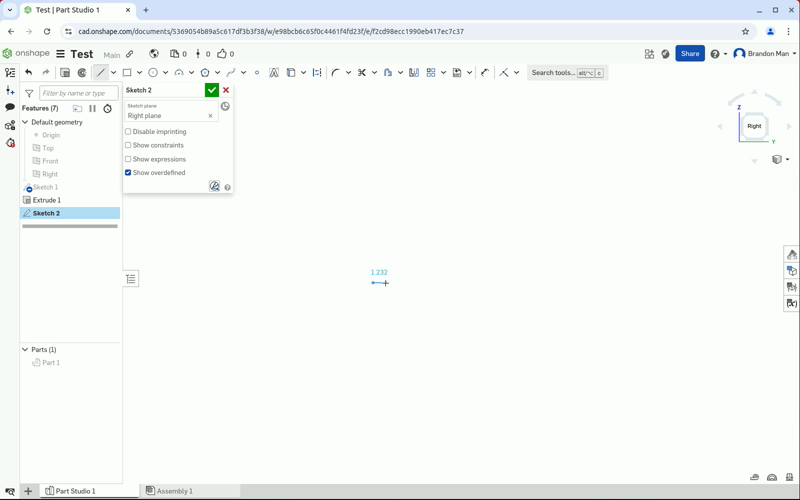
scroll(6)
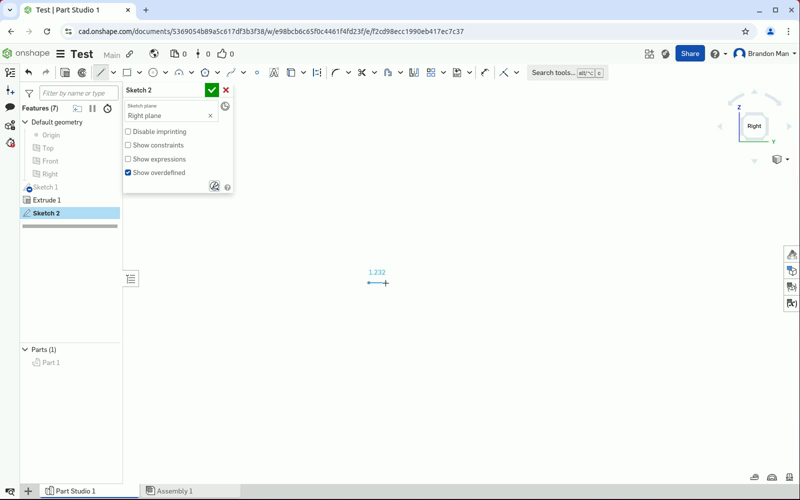
scroll(6)
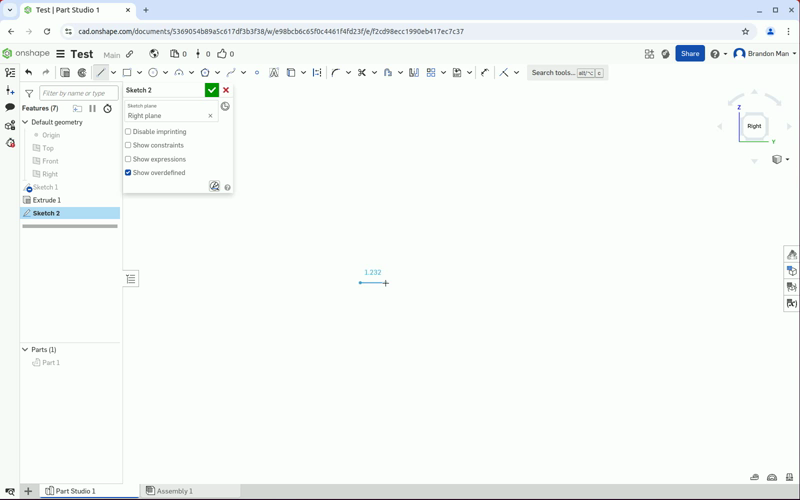
scroll(6)
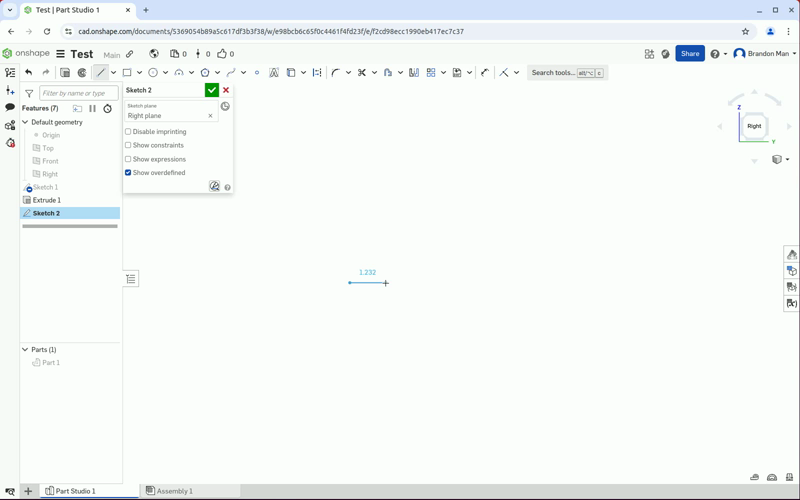
scroll(6)
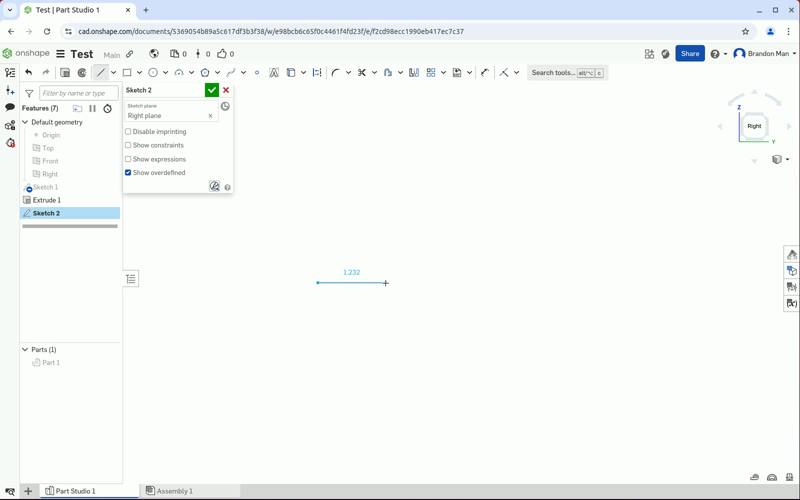
click(385, 282)
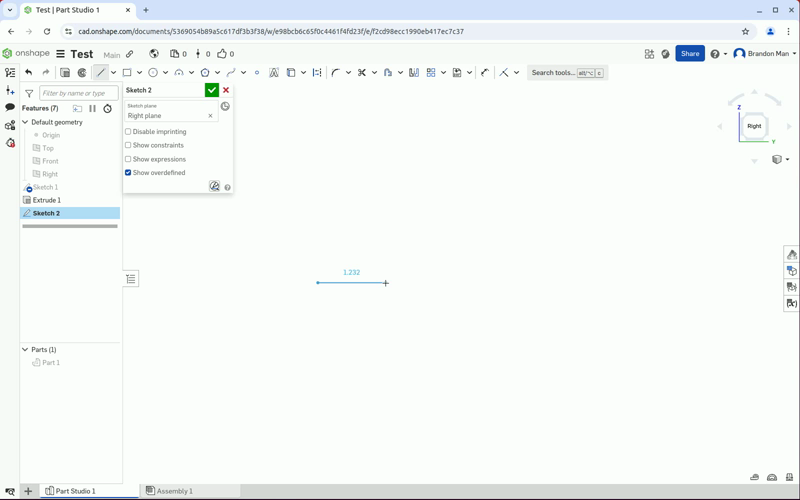
scroll(-6)
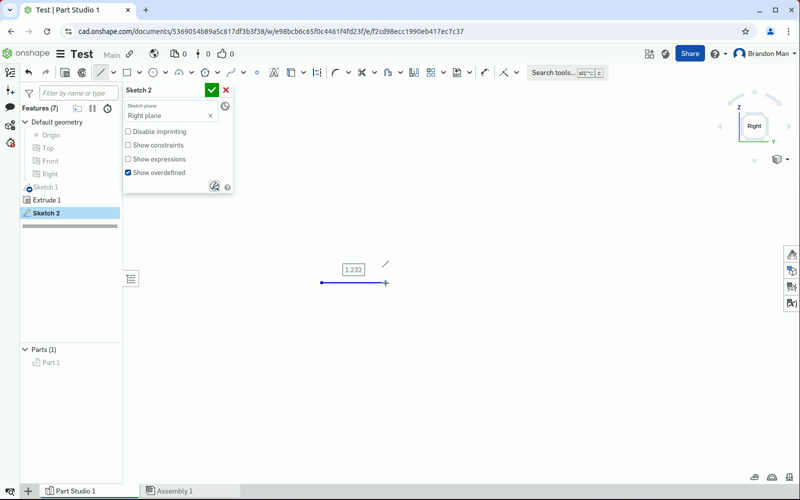
scroll(-6)
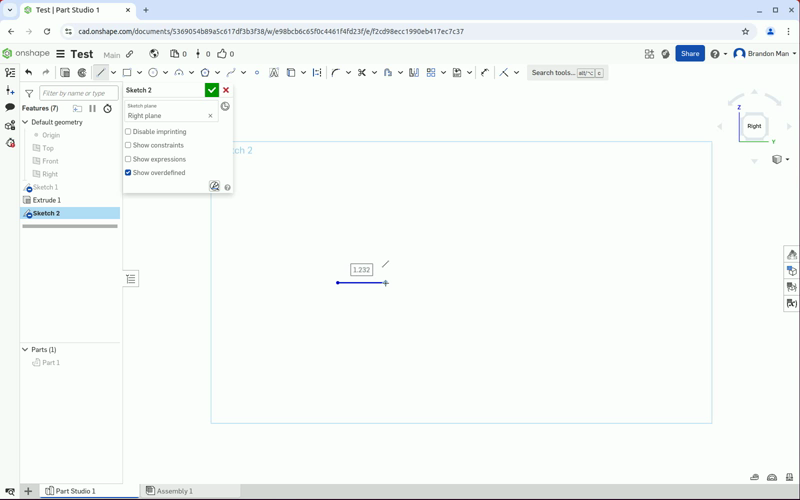
scroll(-6)
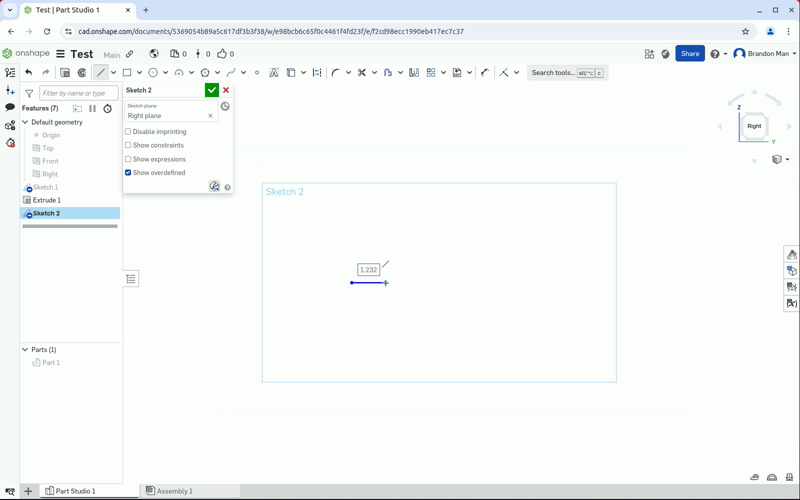
scroll(-6)
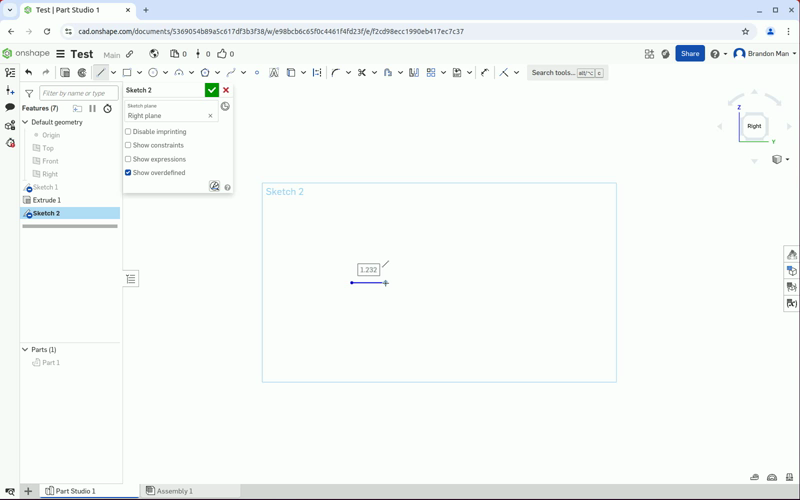
scroll(-6)
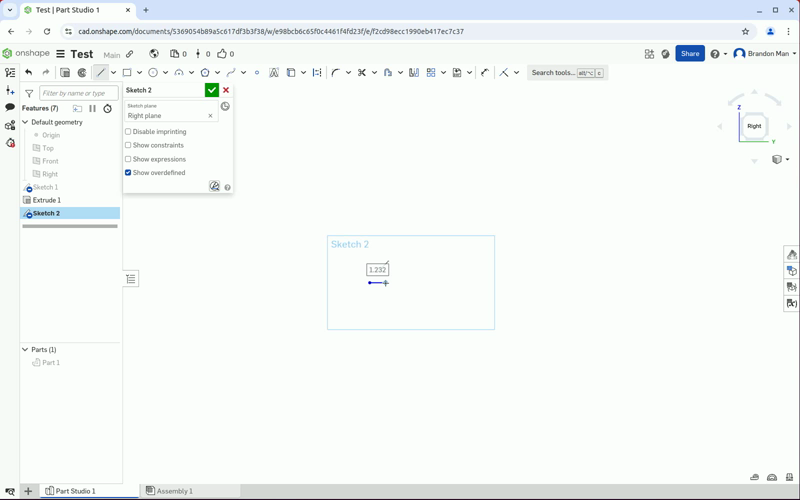
scroll(-6)
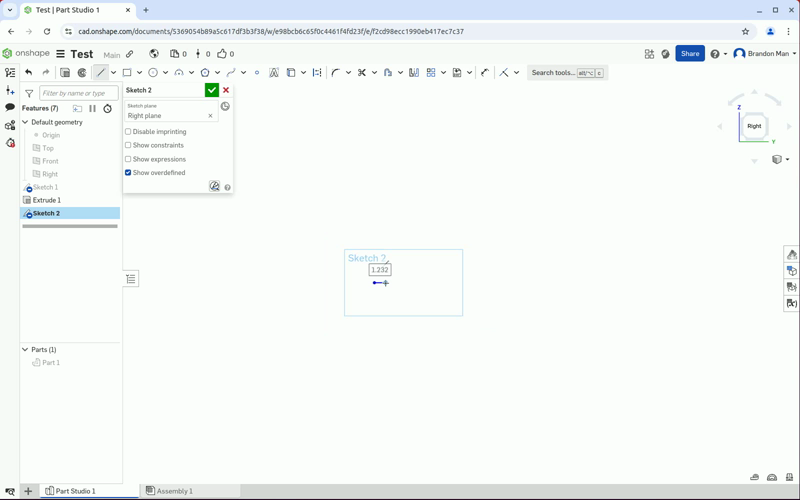
scroll(-6)
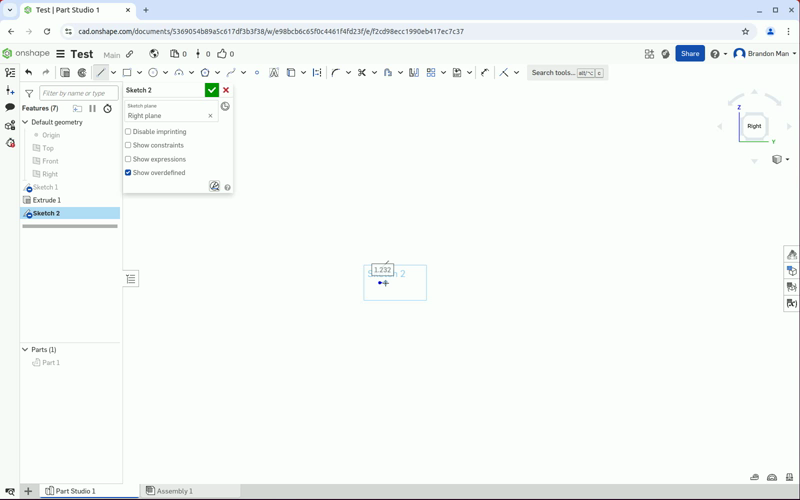
key_up(shift)
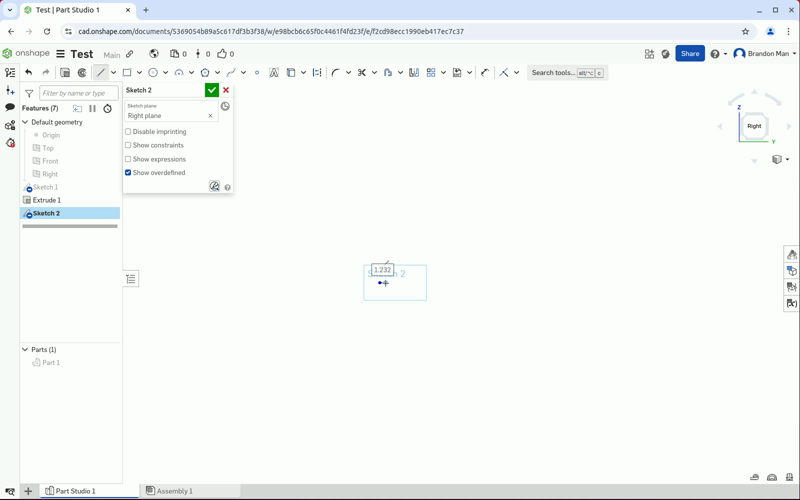
key_down(shift)
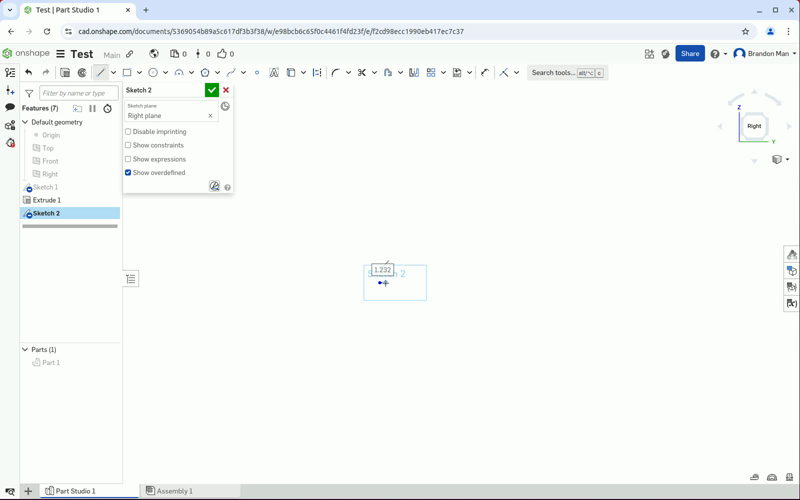
mouse_move(415, 282)
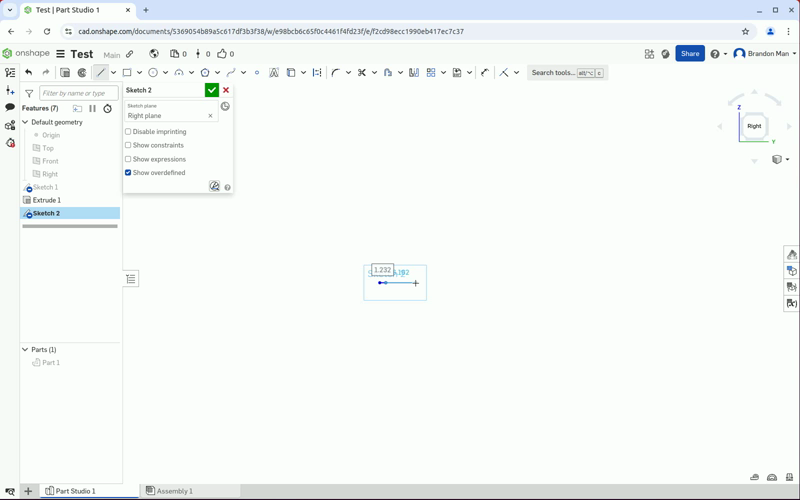
mouse_move(385, 277)
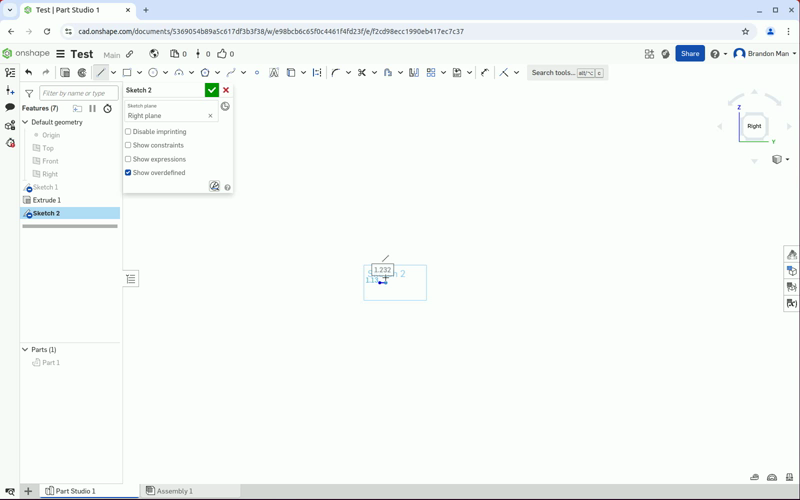
scroll(6)
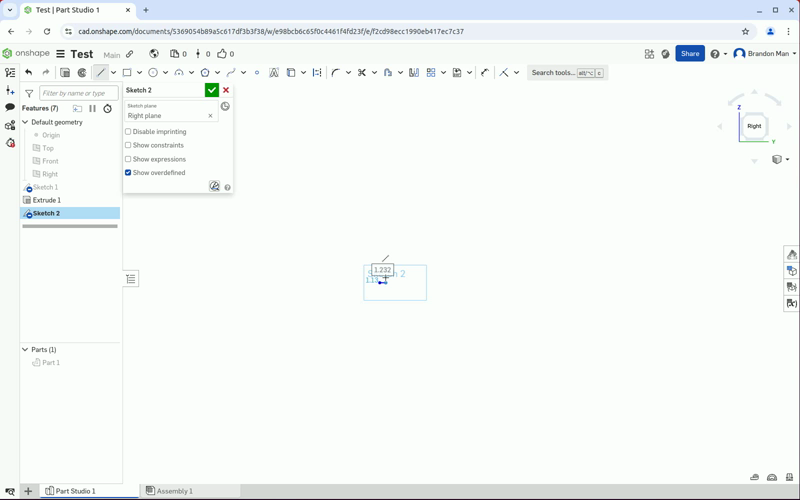
scroll(6)
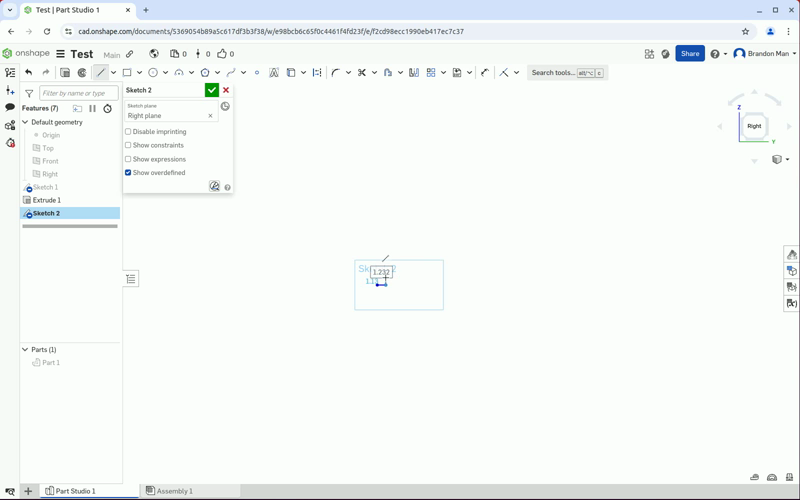
scroll(6)
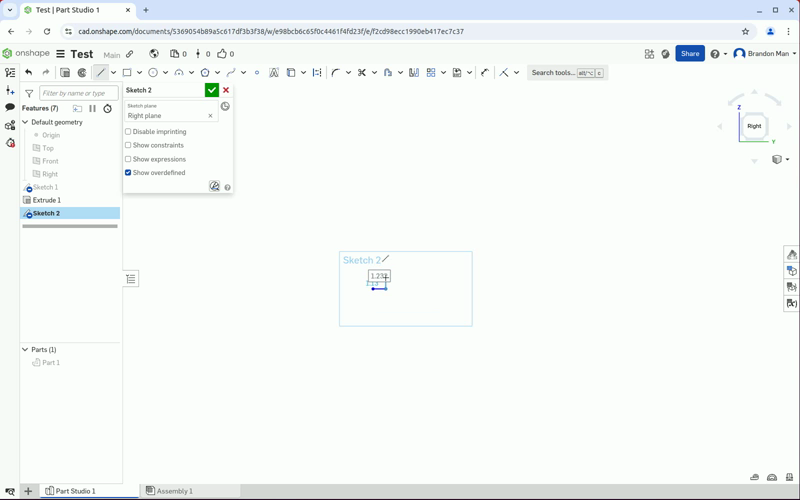
scroll(6)
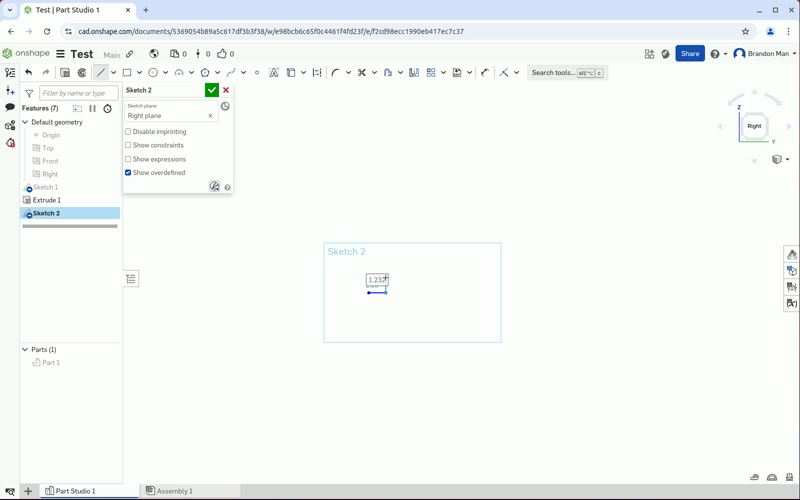
scroll(6)
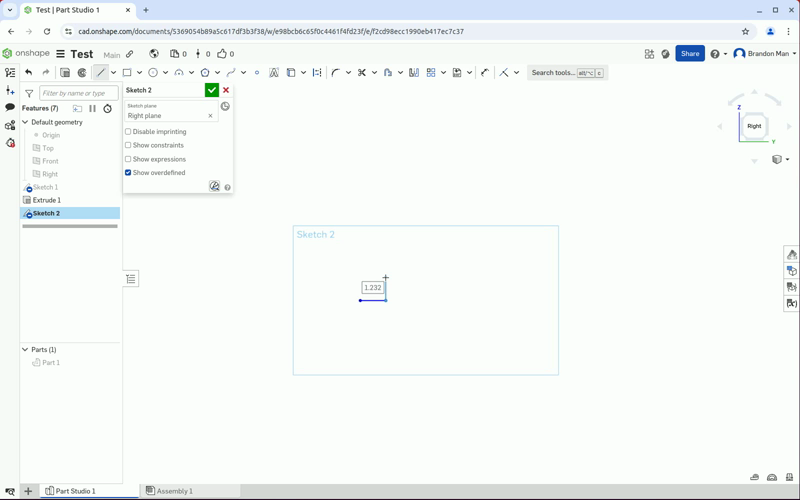
scroll(6)
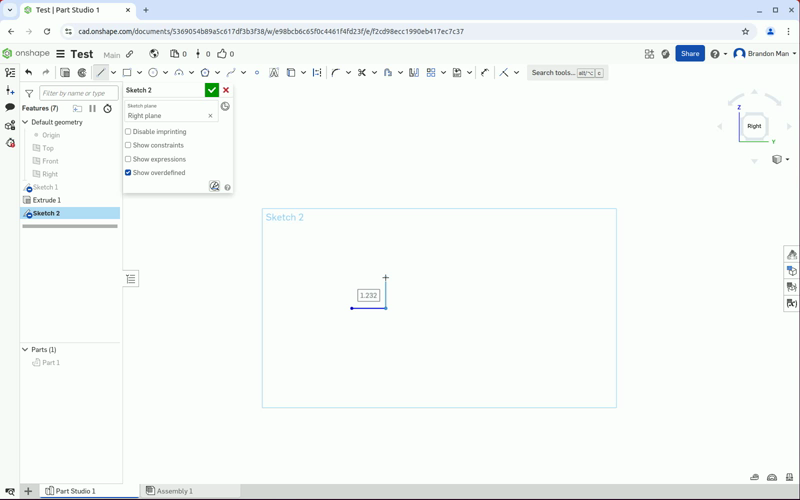
scroll(6)
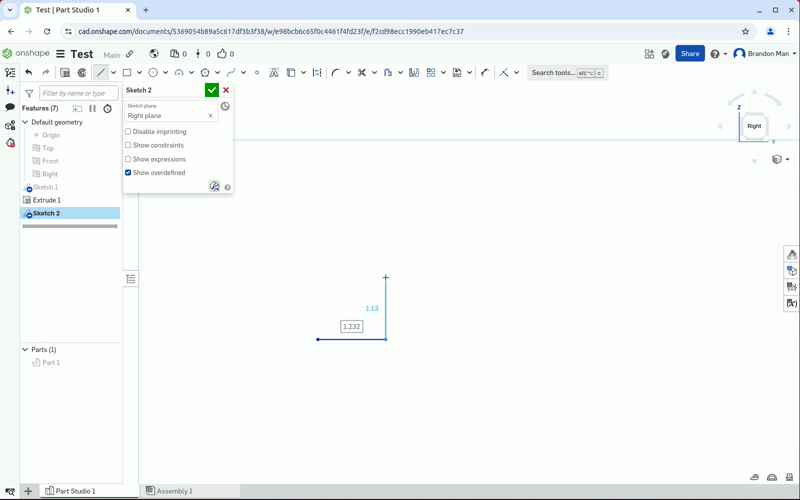
click(385, 277)
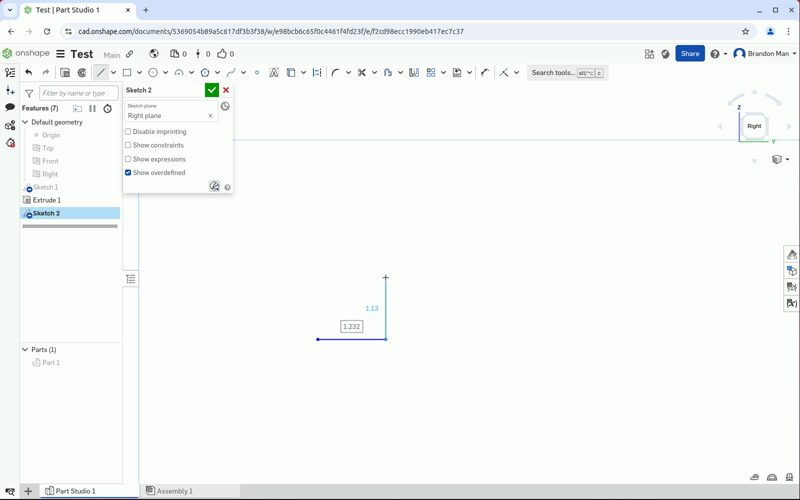
scroll(-6)
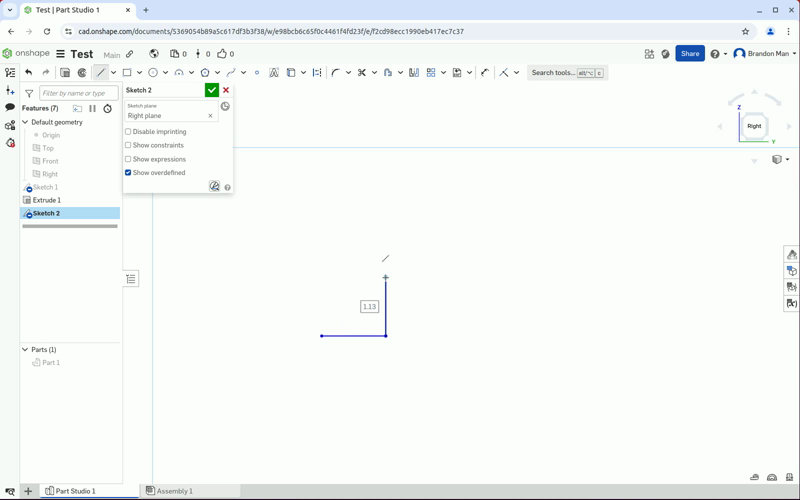
scroll(-6)
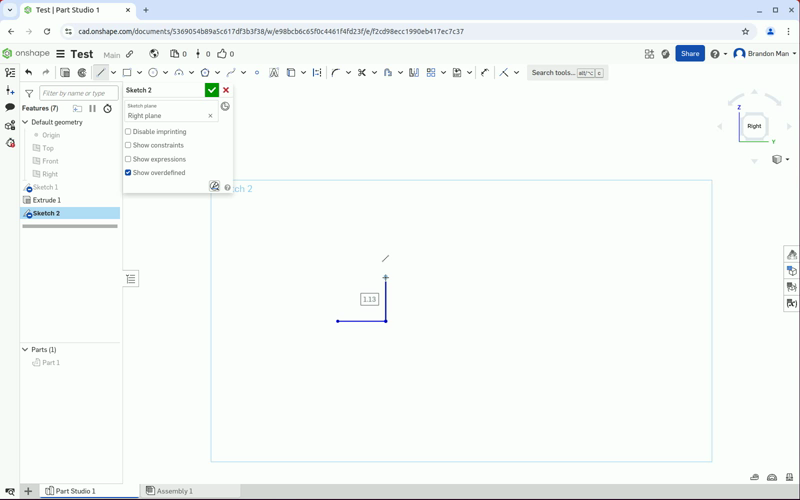
scroll(-6)
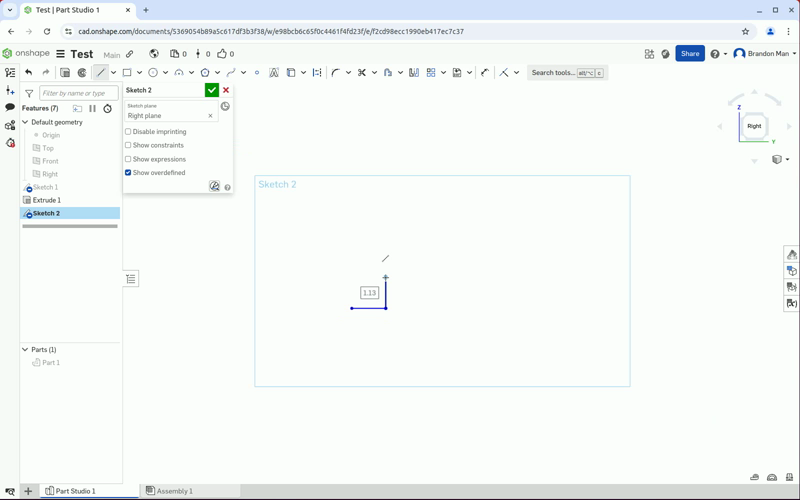
scroll(-6)
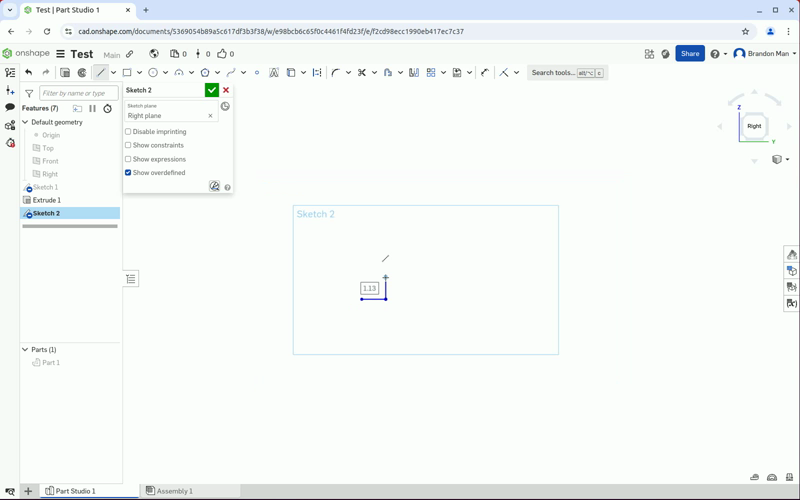
scroll(-6)
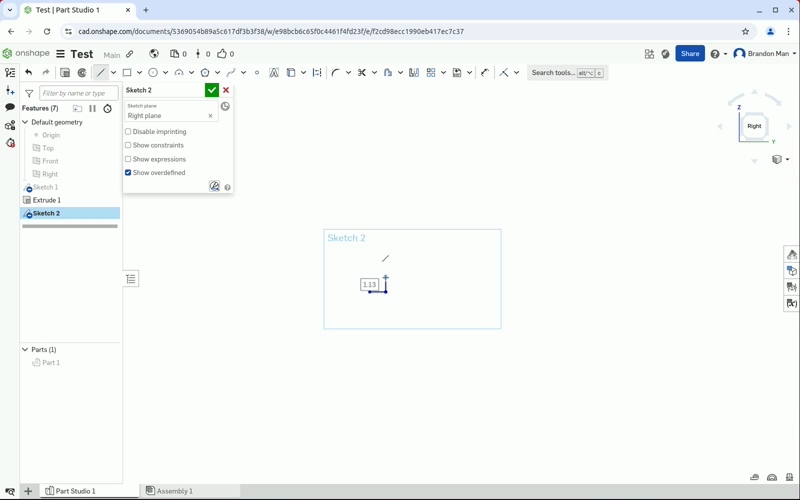
scroll(-6)
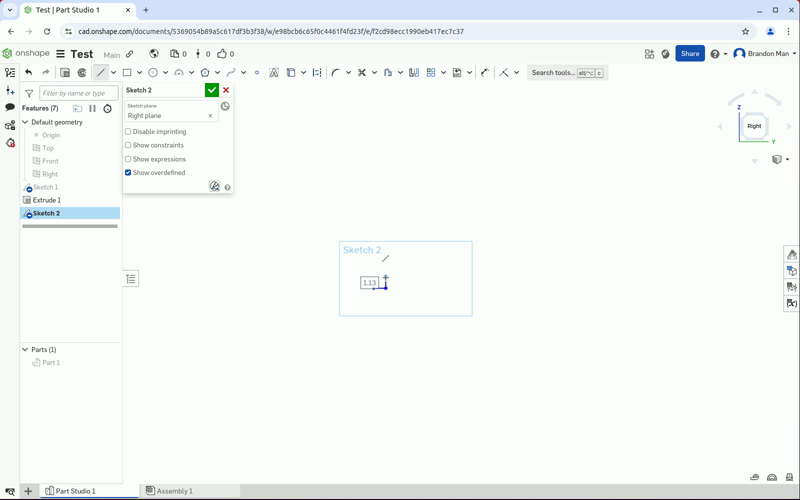
scroll(-6)
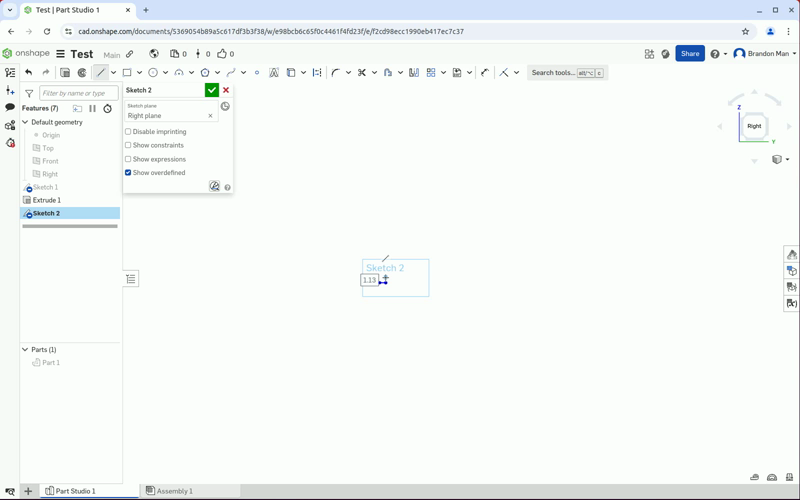
key_up(shift)
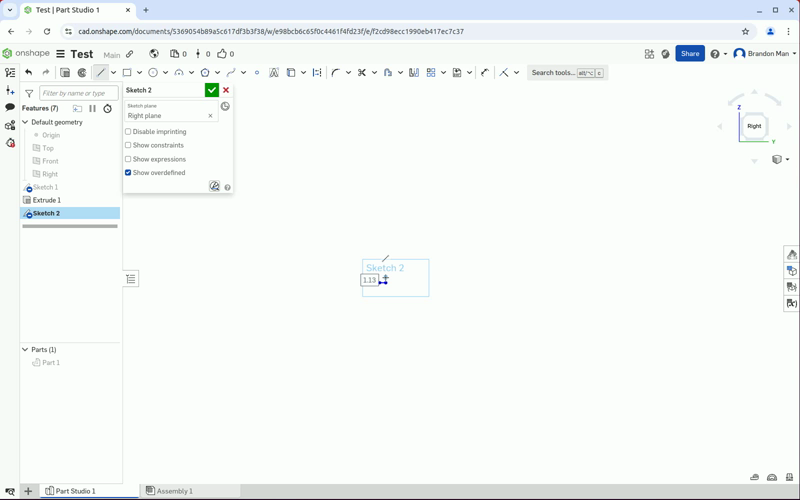
key_down(shift)
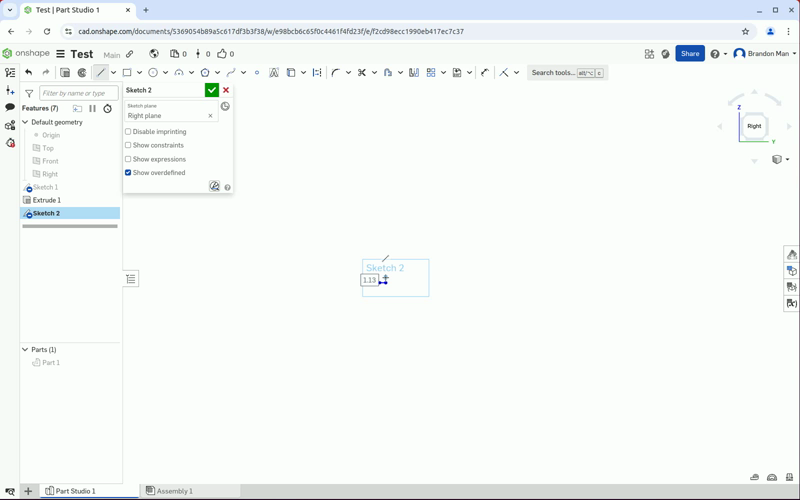
mouse_move(415, 277)
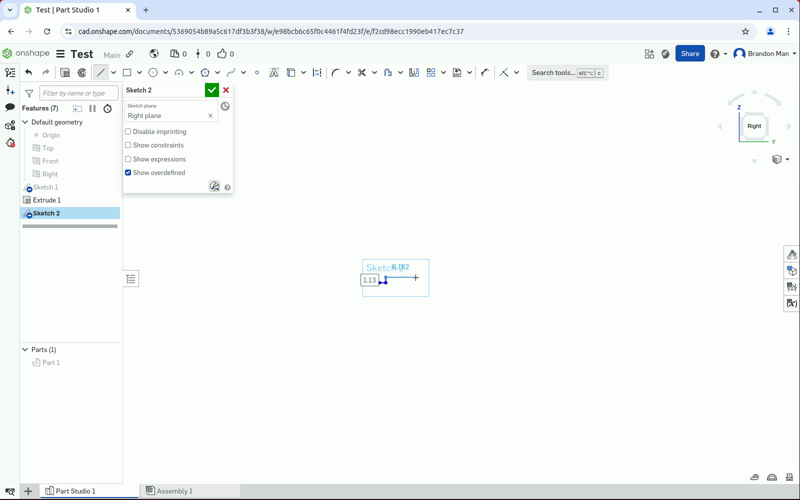
mouse_move(379, 277)
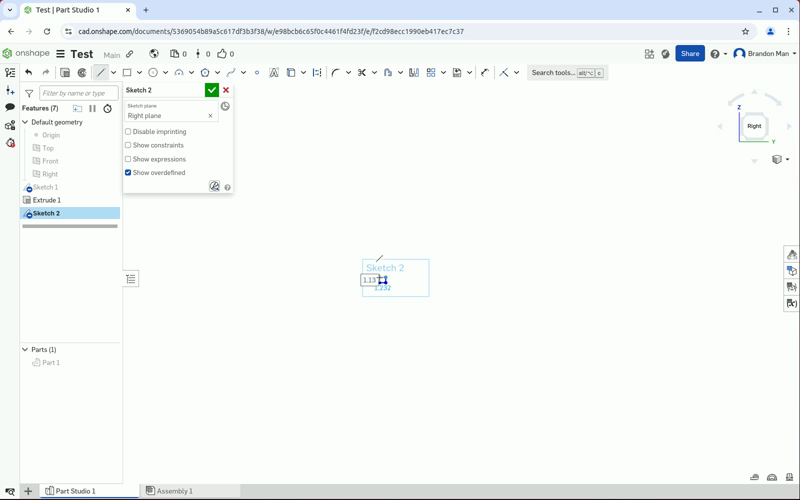
scroll(6)
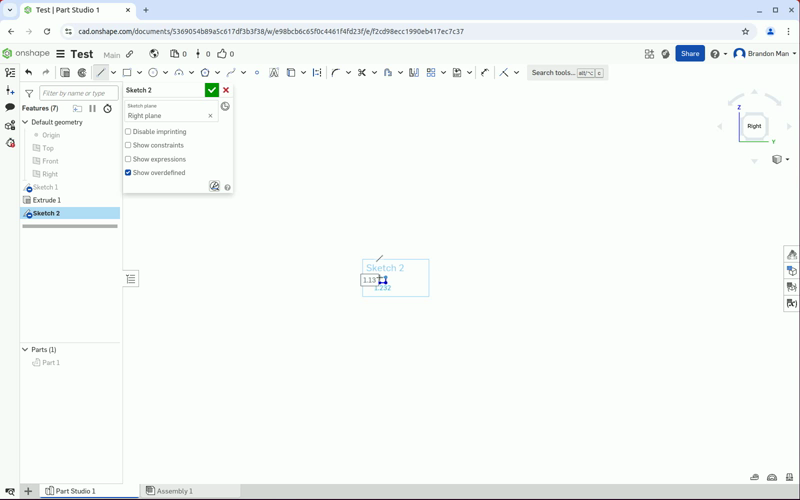
scroll(6)
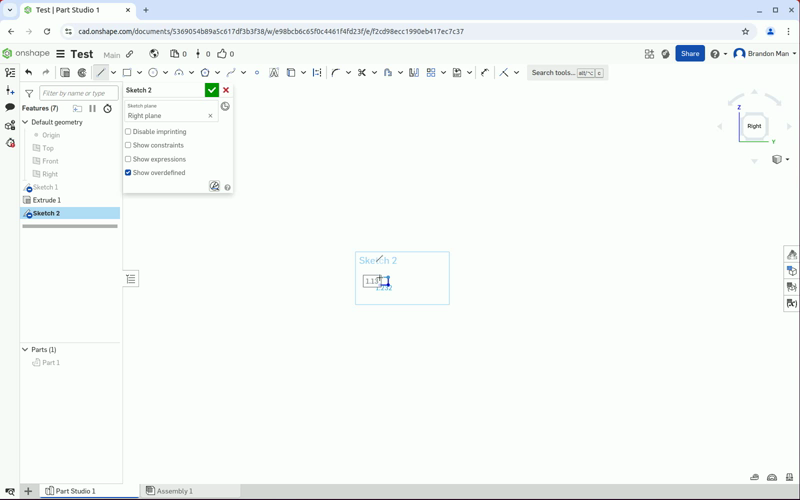
scroll(6)
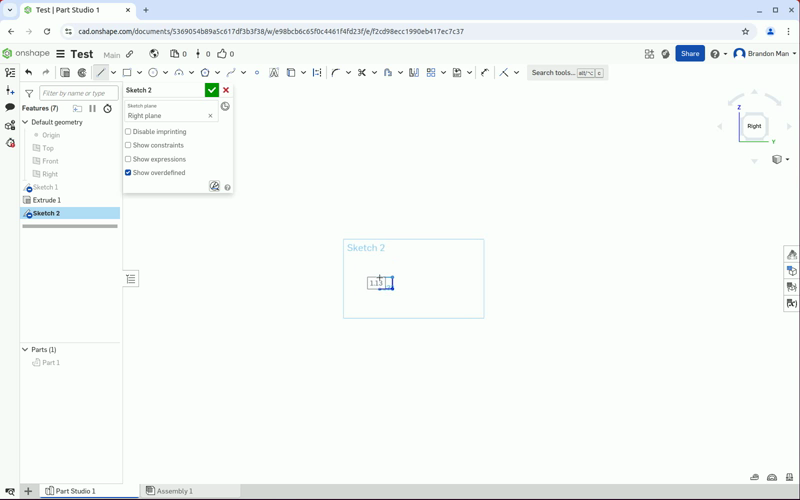
scroll(6)
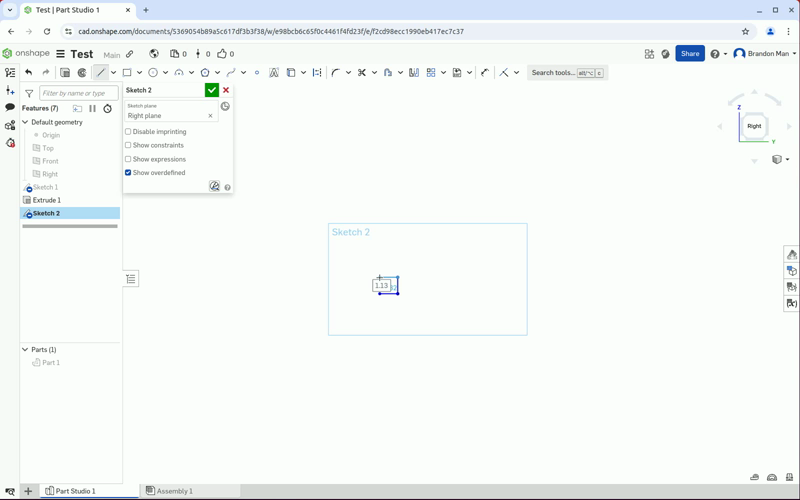
scroll(6)
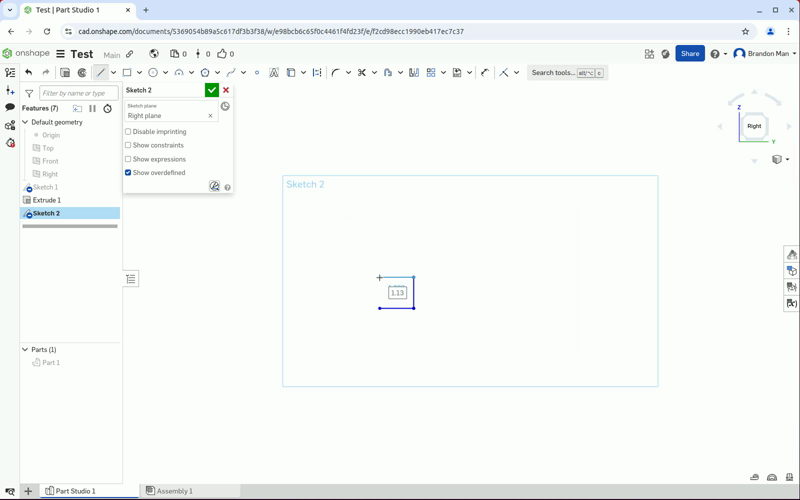
scroll(6)
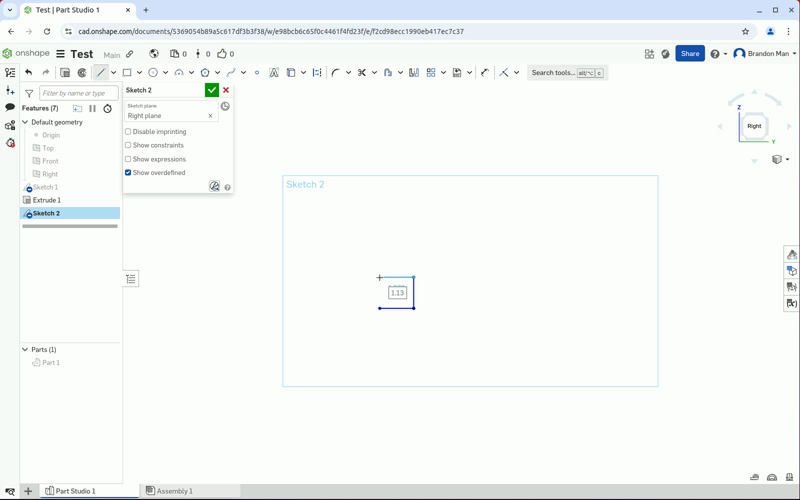
scroll(6)
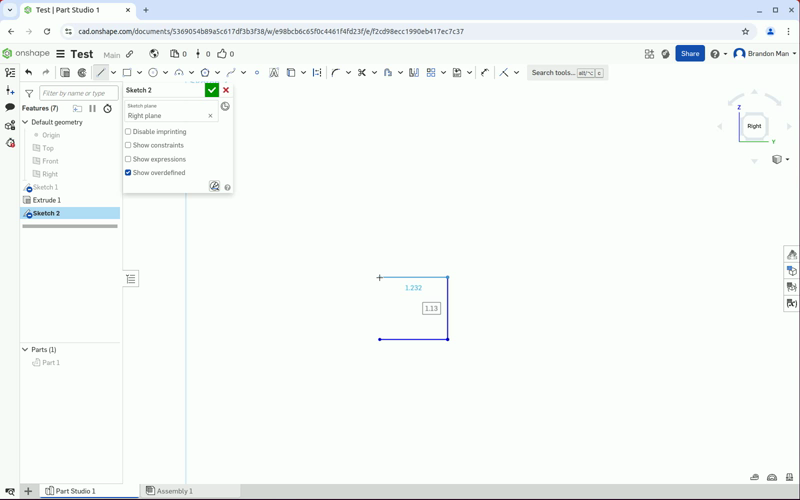
click(379, 277)
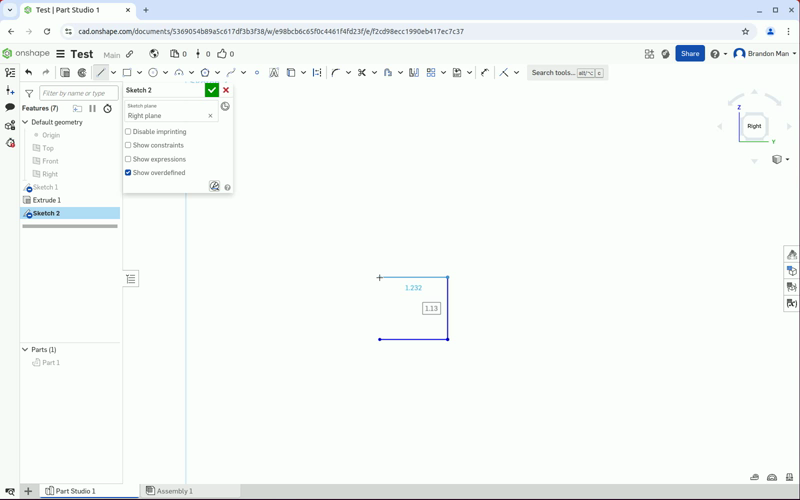
scroll(-6)
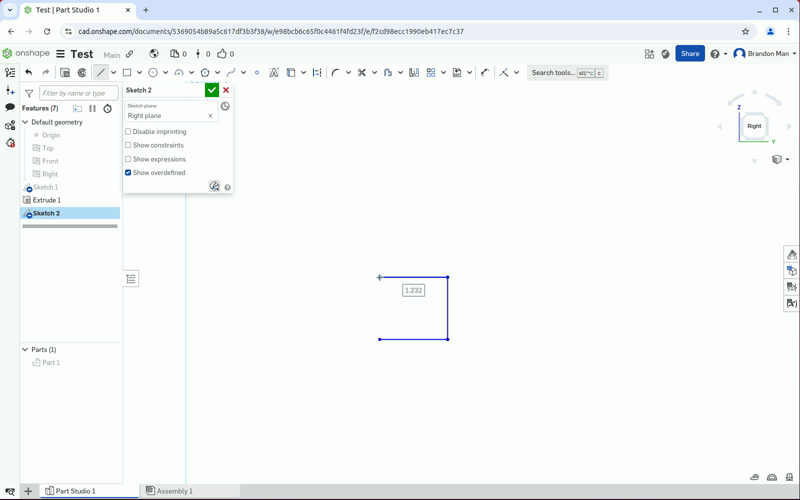
scroll(-6)
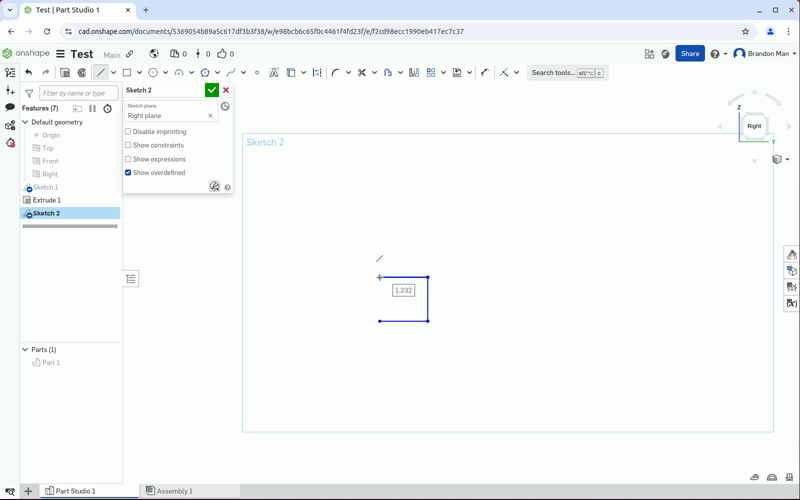
scroll(-6)
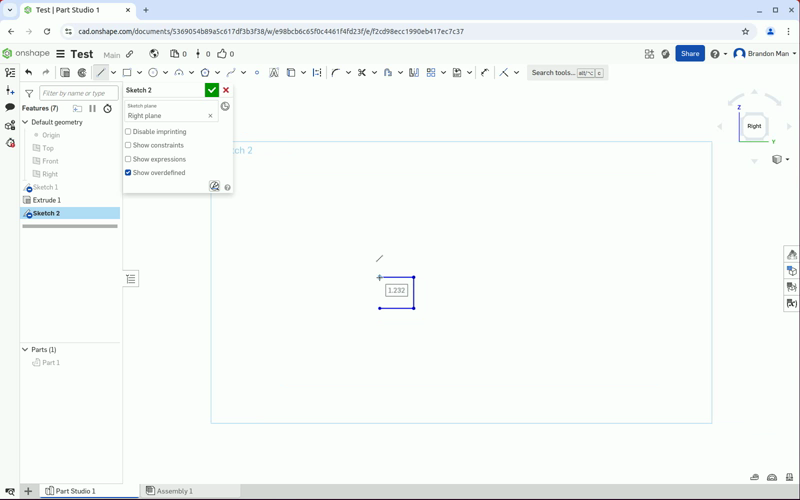
scroll(-6)
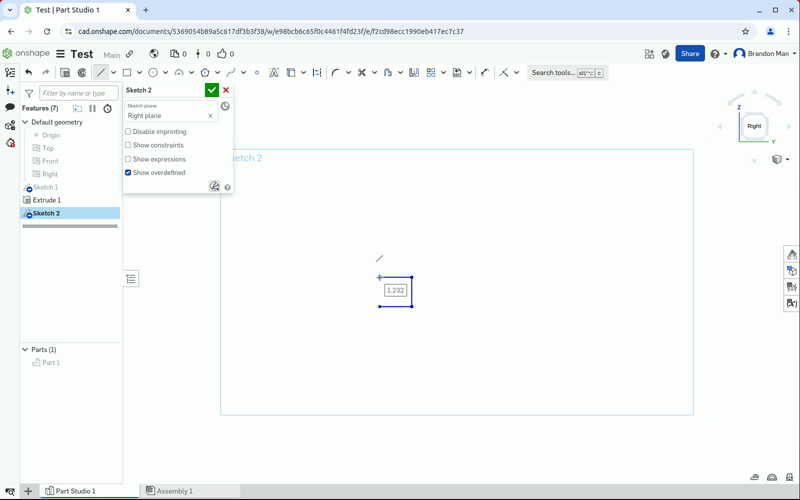
scroll(-6)
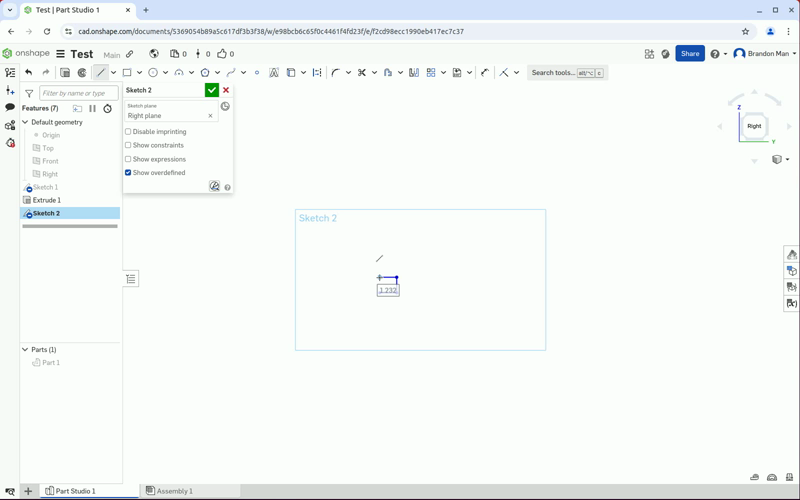
scroll(-6)
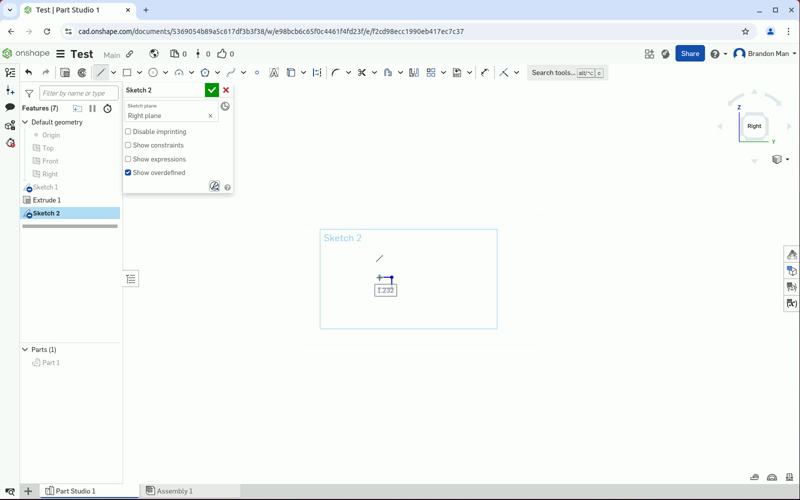
scroll(-6)
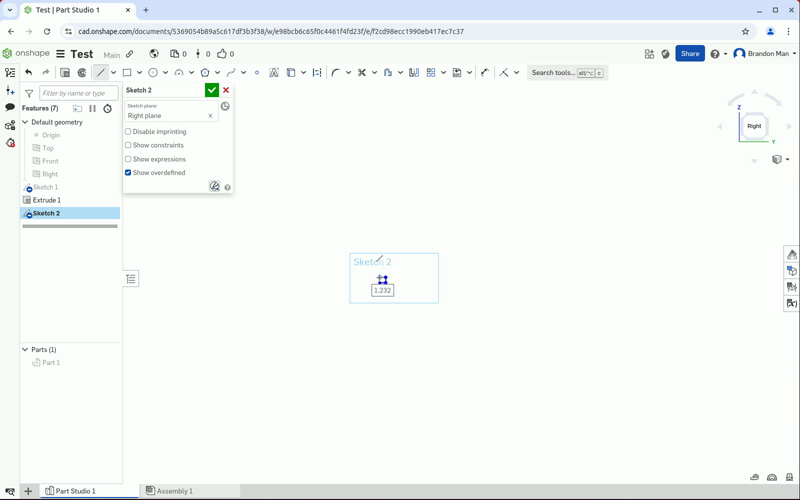
key_up(shift)
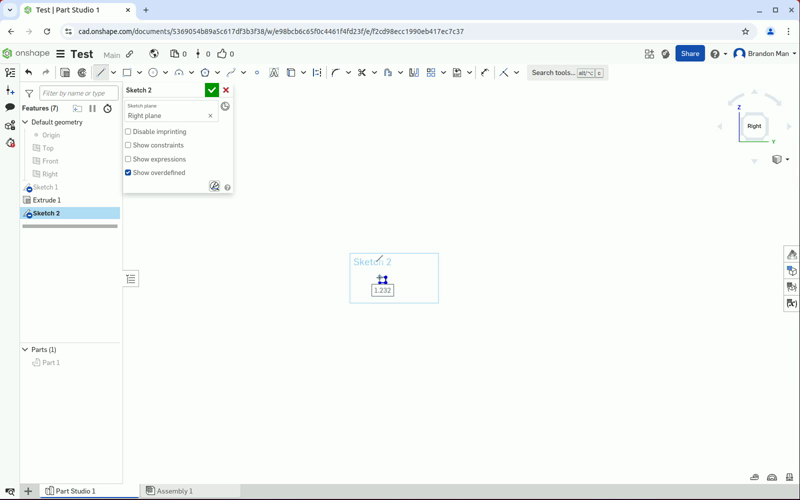
mouse_move(409, 277)
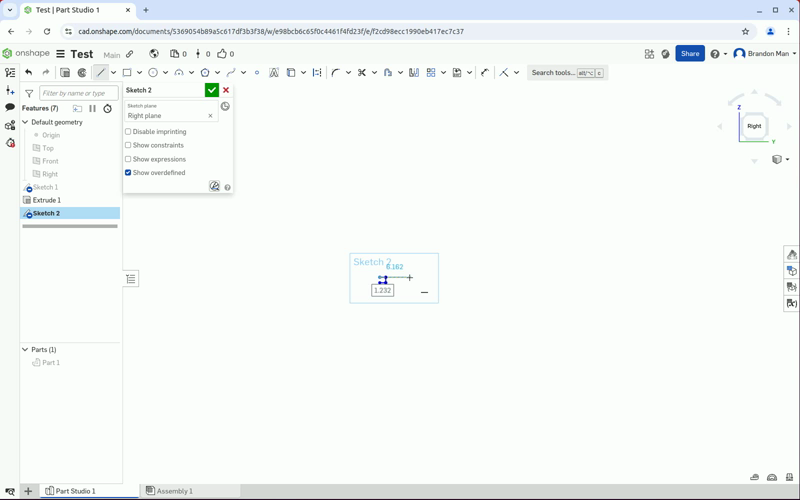
key_down(shift)
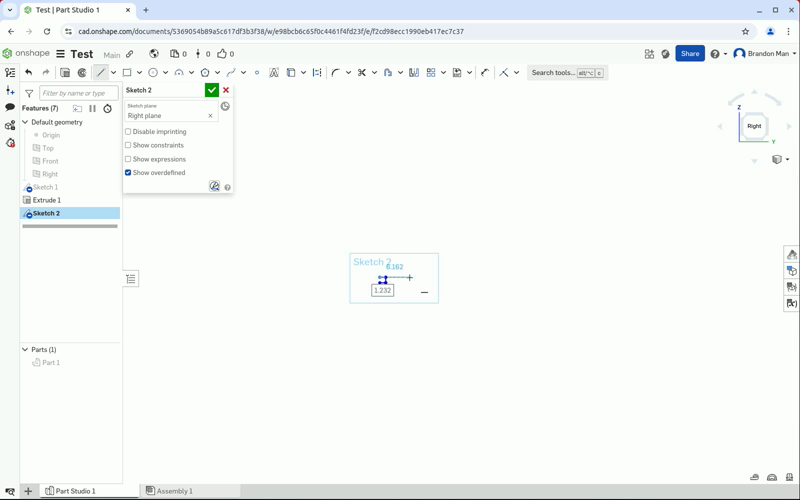
mouse_move(379, 282)
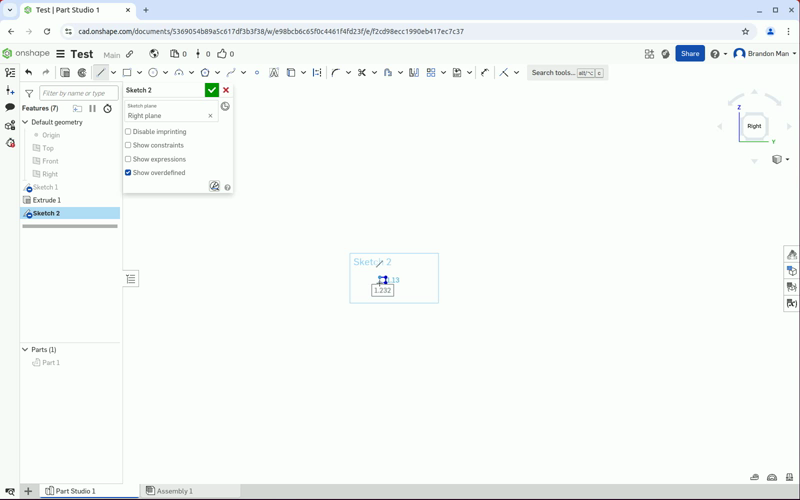
scroll(6)
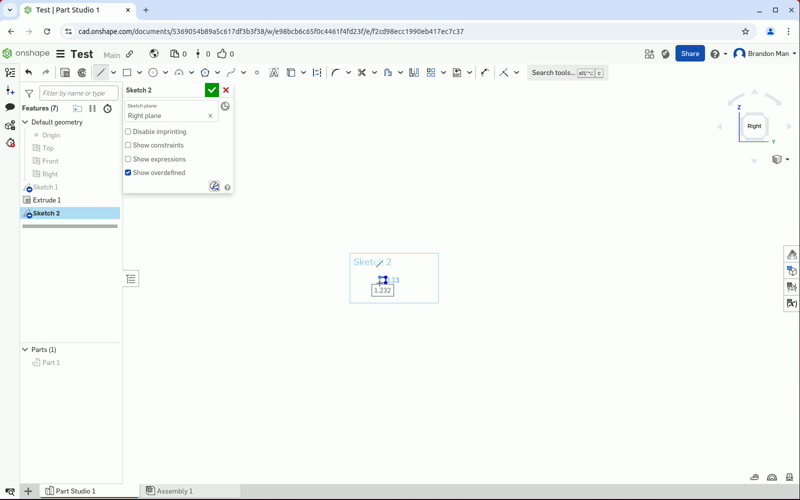
scroll(6)
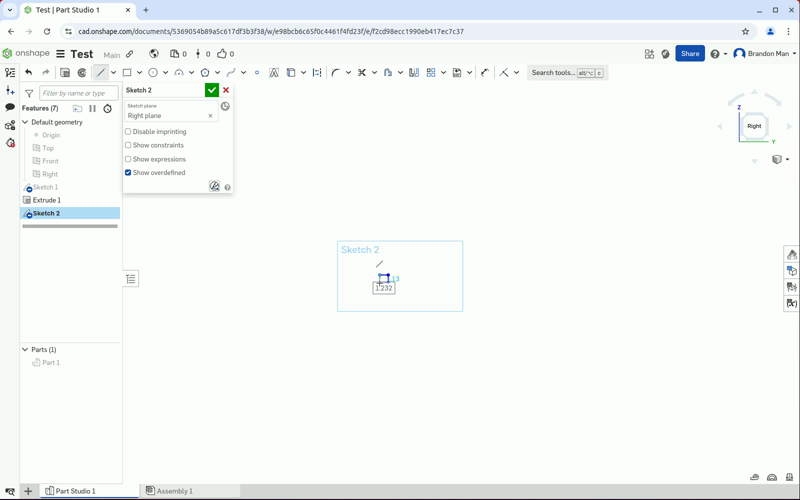
scroll(6)
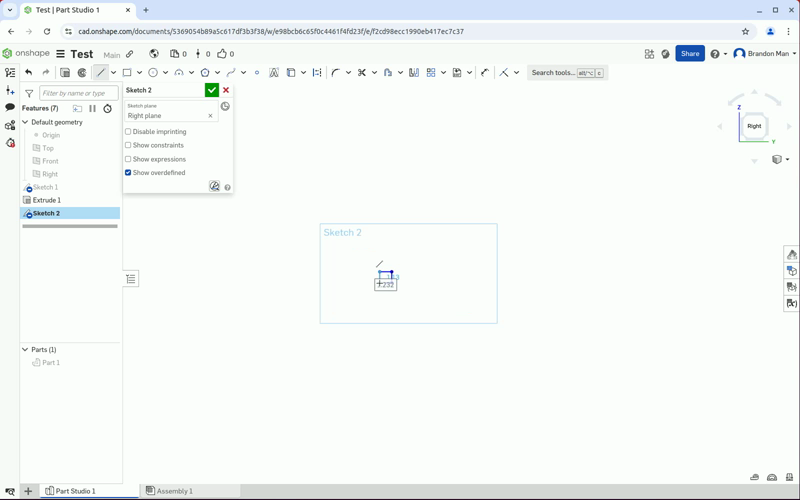
scroll(6)
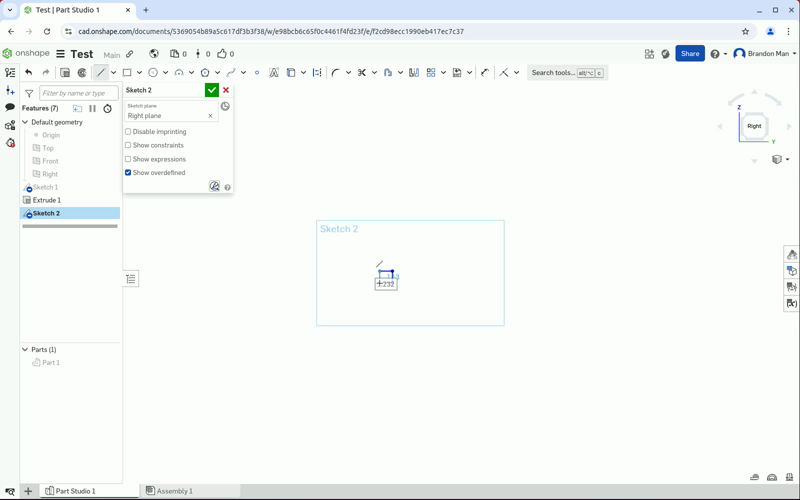
scroll(6)
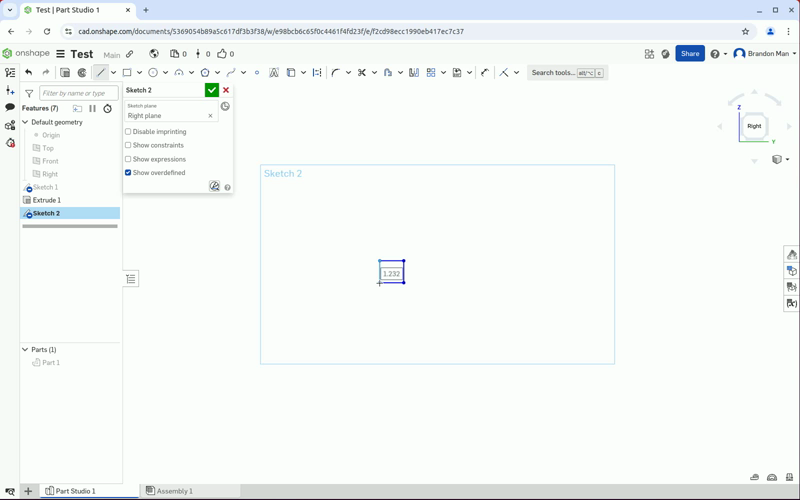
scroll(6)
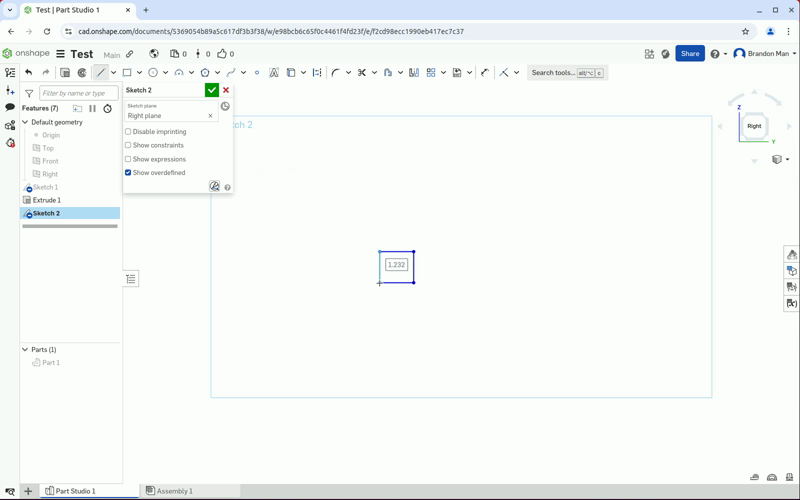
scroll(6)
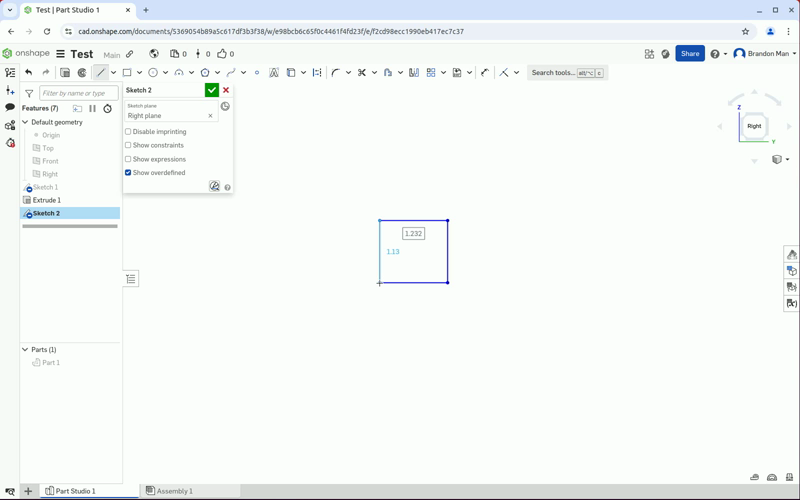
key_up(shift)
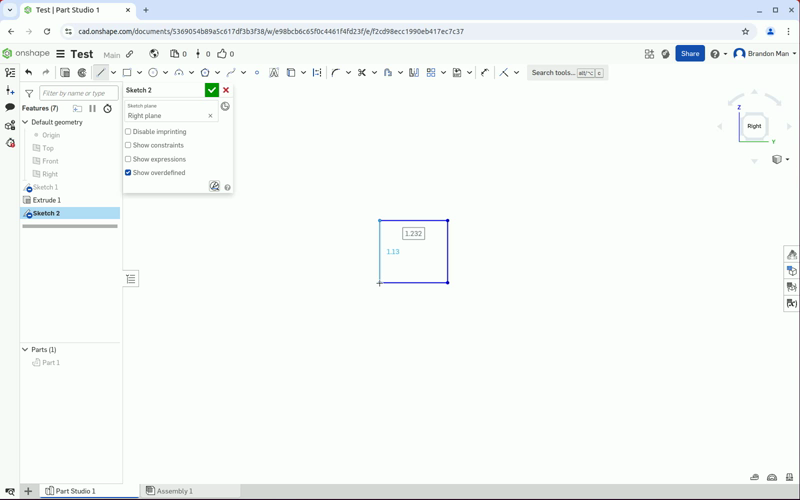
click(379, 282)
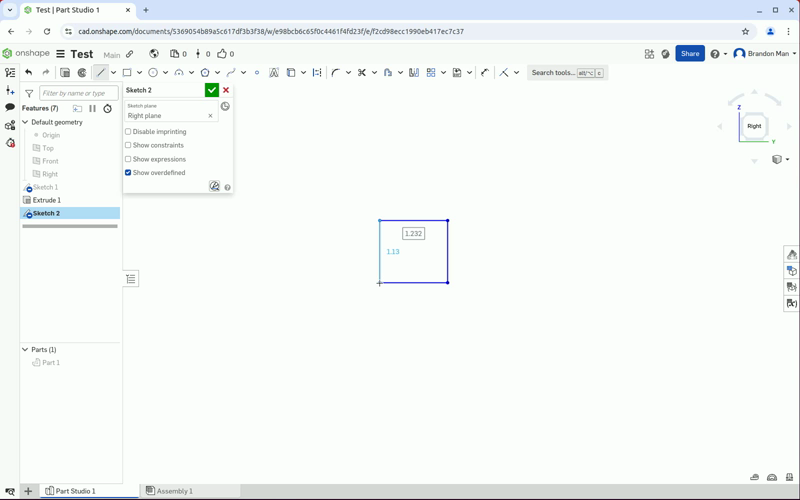
scroll(-6)
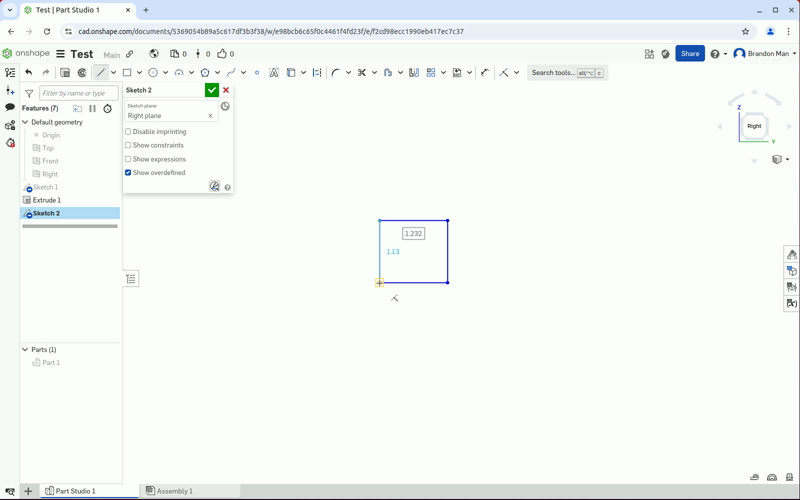
scroll(-6)
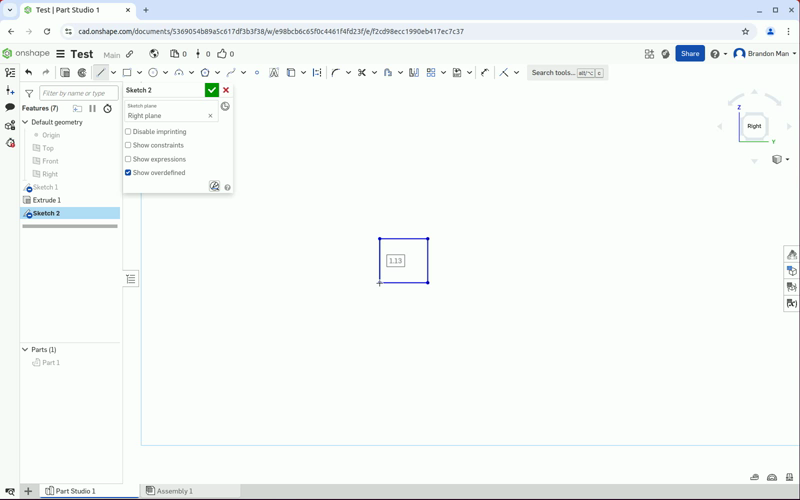
scroll(-6)
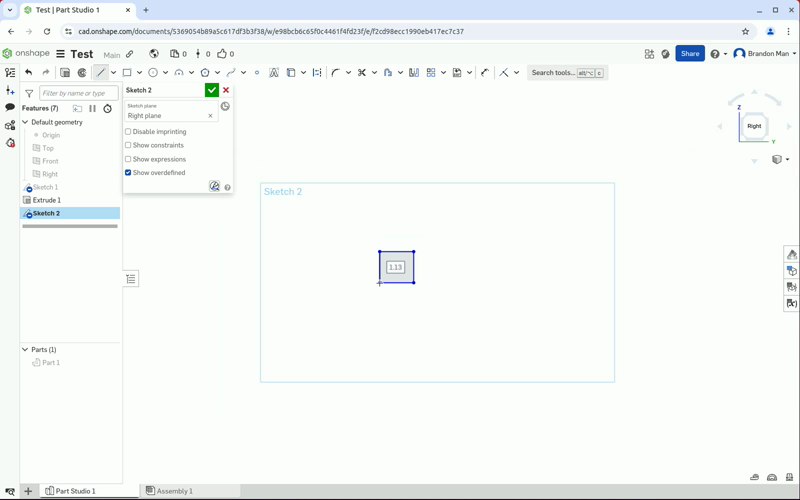
scroll(-6)
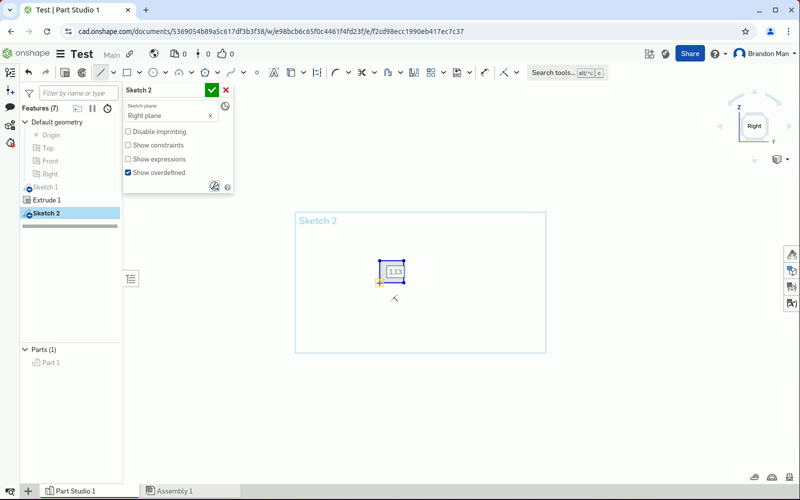
scroll(-6)
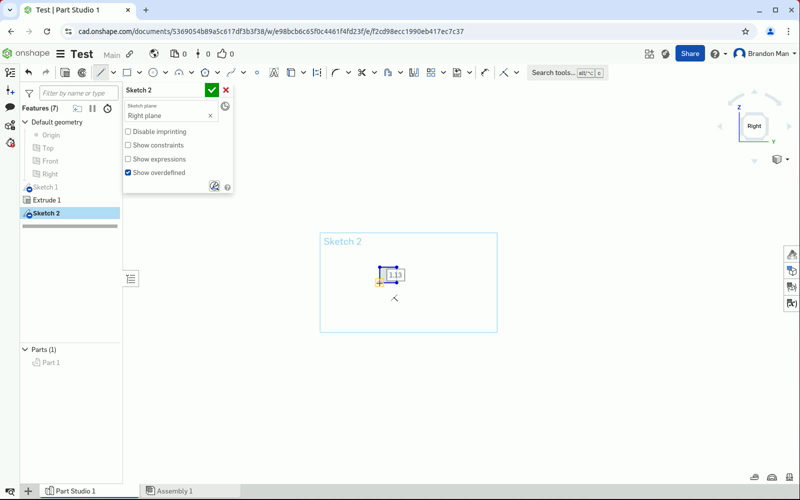
scroll(-6)
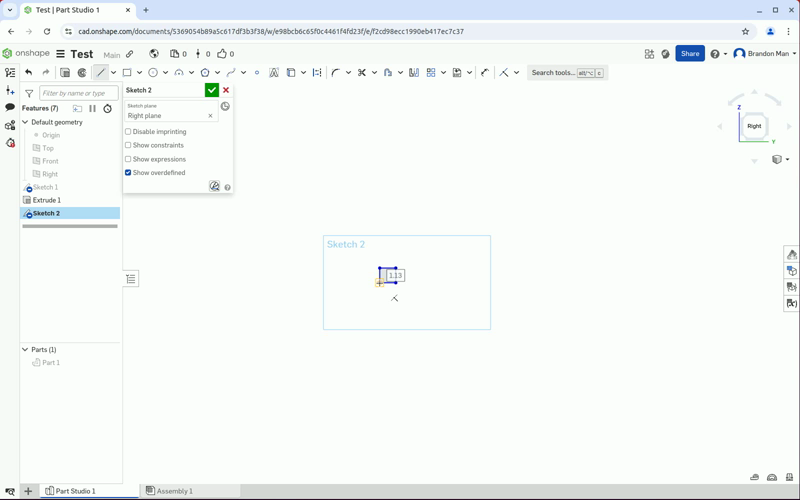
scroll(-6)
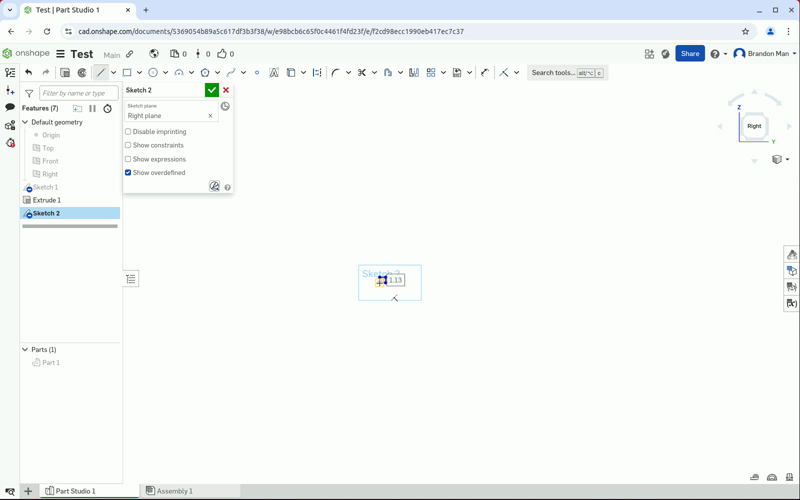
key(esc)
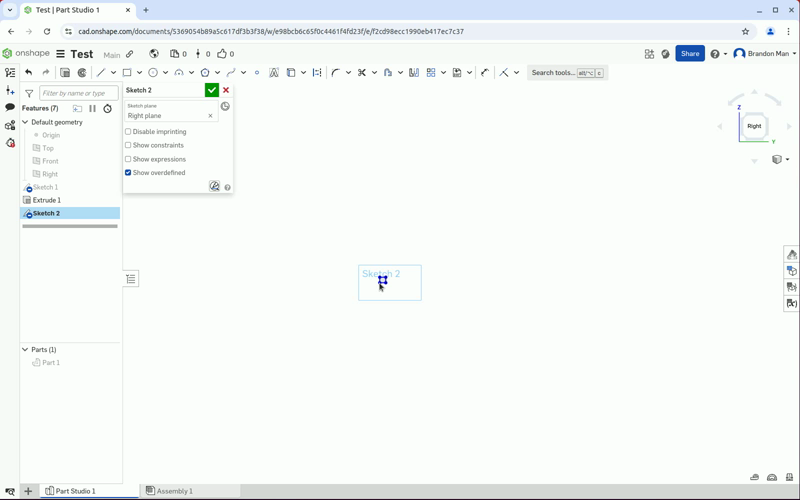
mouse_move(380, 277)
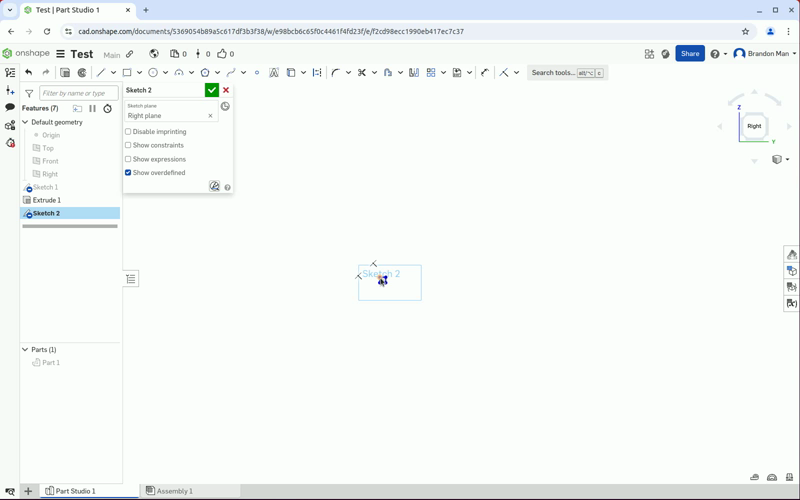
scroll(6)
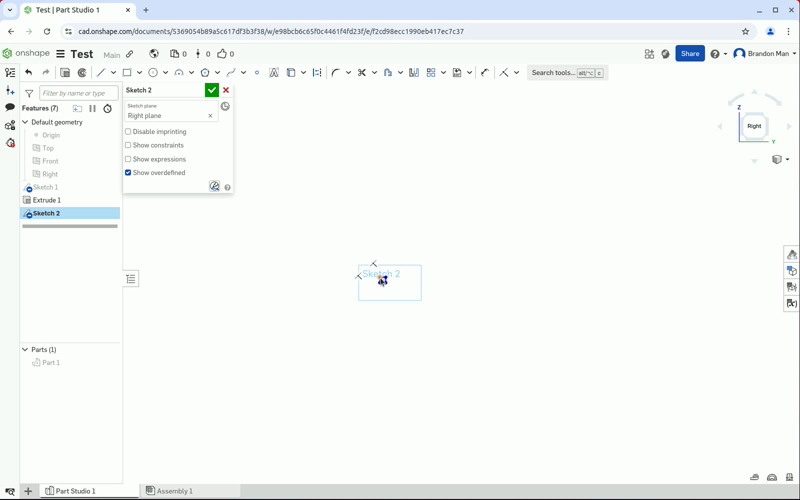
scroll(6)
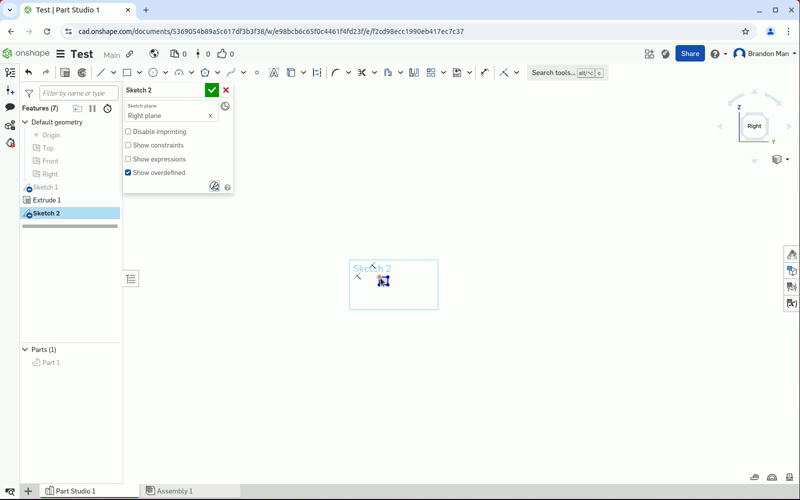
scroll(6)
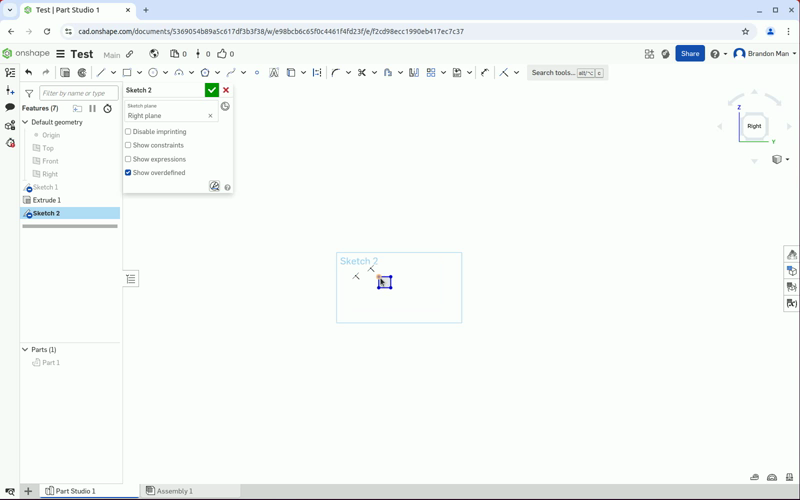
scroll(6)
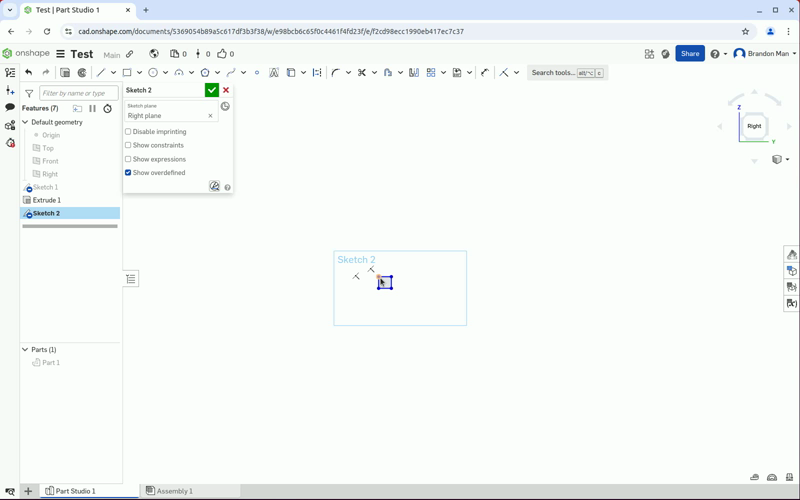
scroll(6)
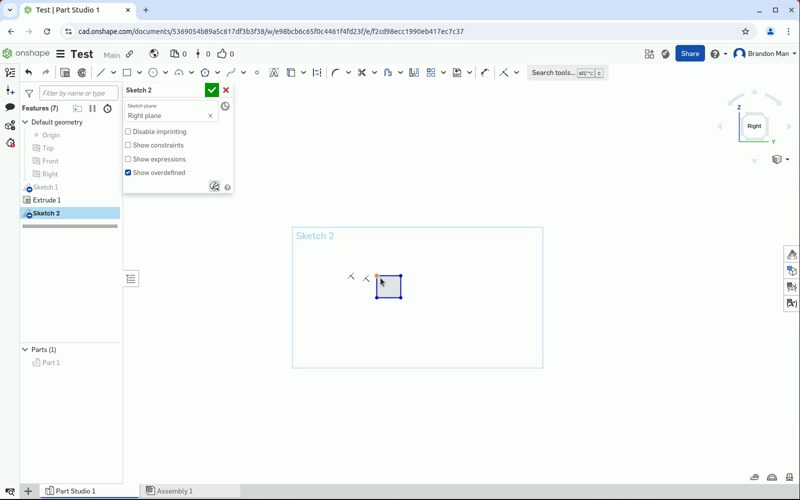
scroll(6)
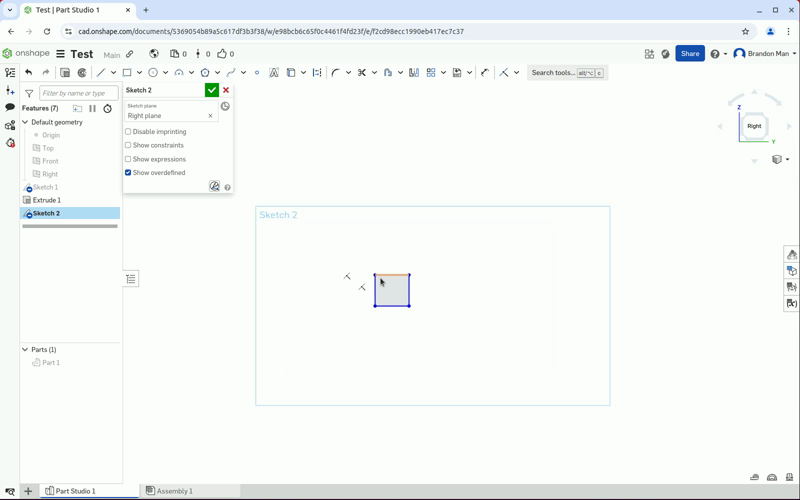
scroll(6)
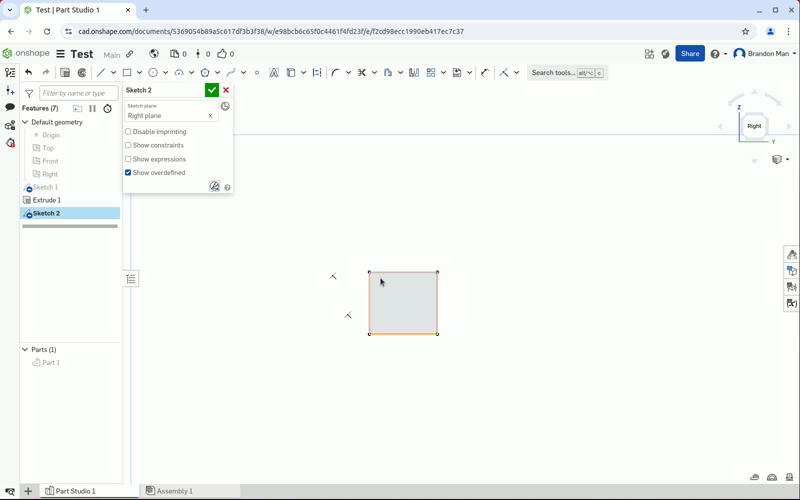
click(380, 277)
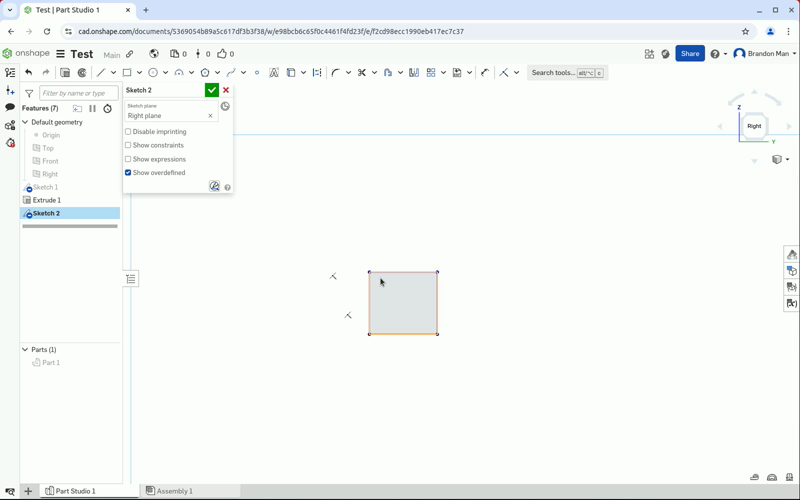
scroll(-6)
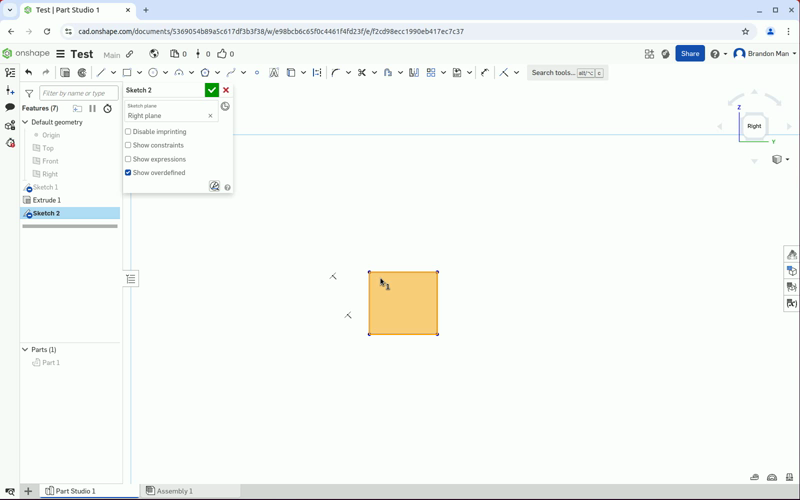
scroll(-6)
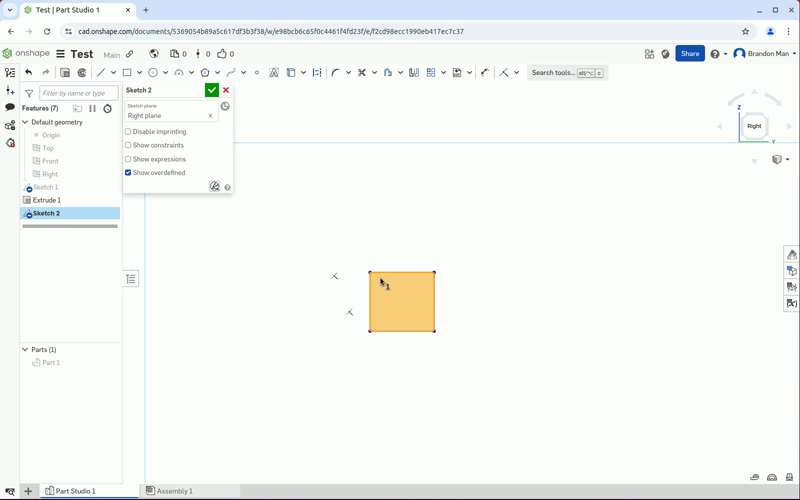
scroll(-6)
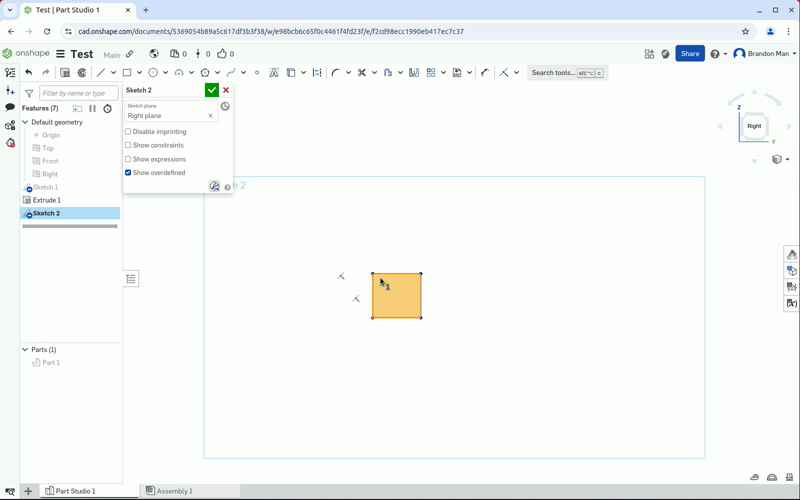
scroll(-6)
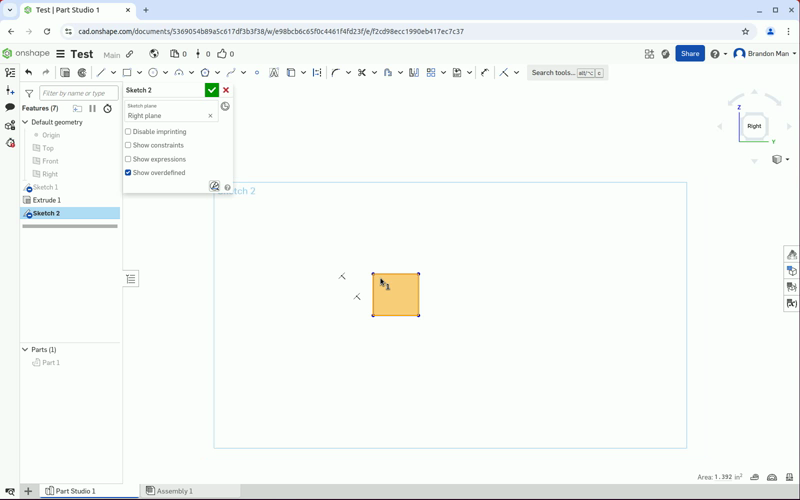
scroll(-6)
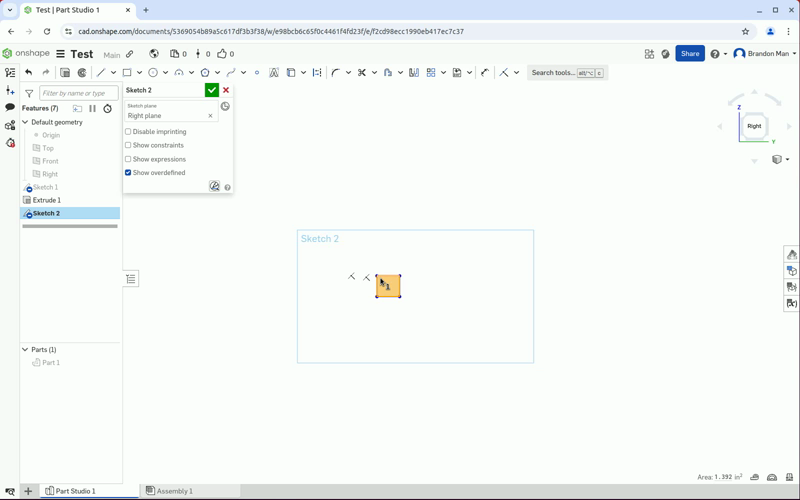
scroll(-6)
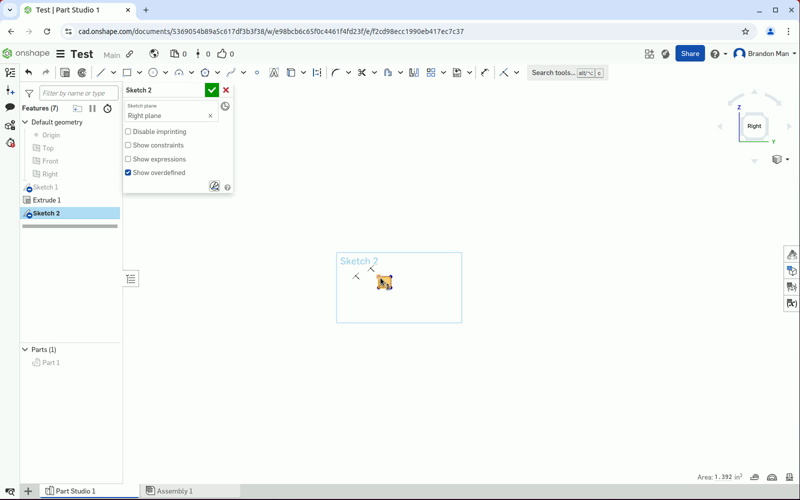
scroll(-6)
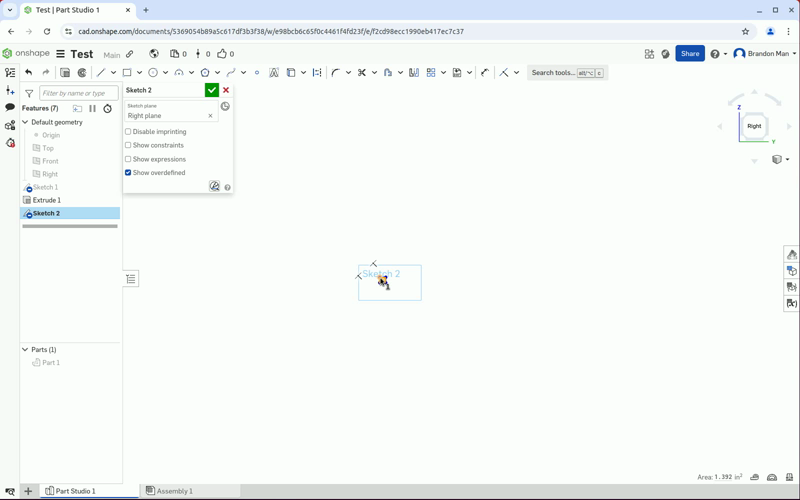
mouse_move(73, 352)
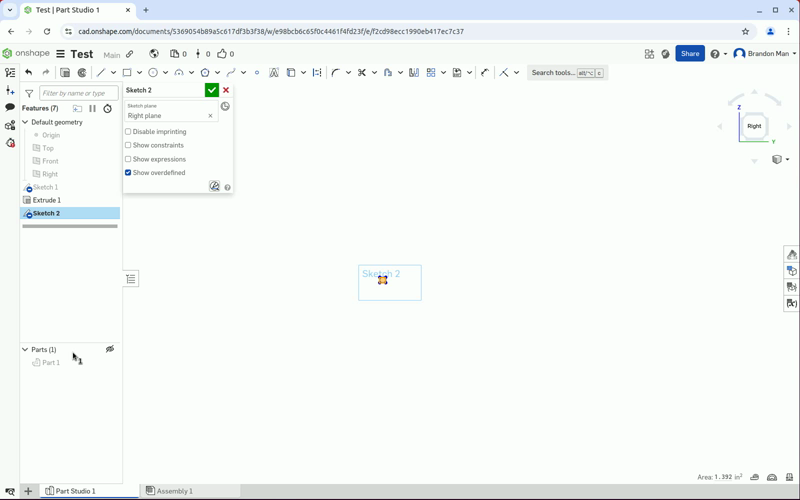
key(shift+y)
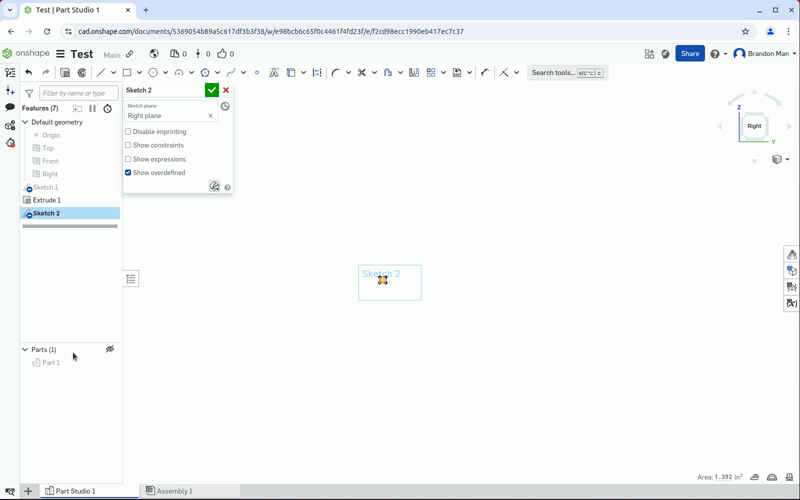
key(shift+e)
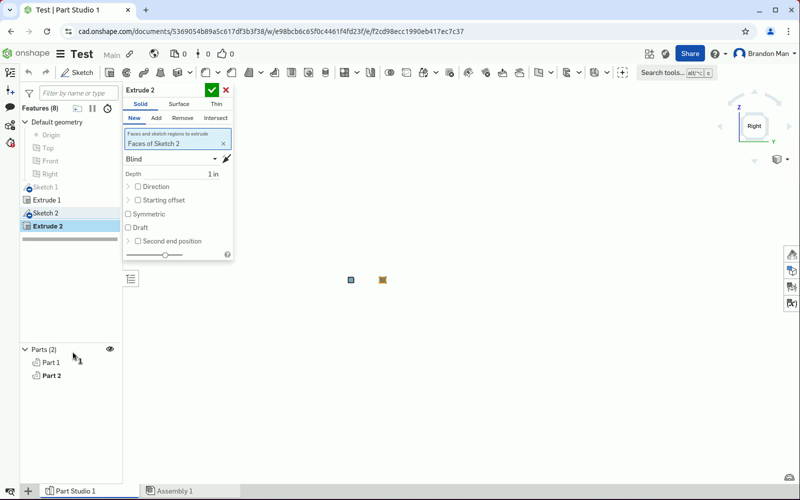
mouse_move(143, 106)
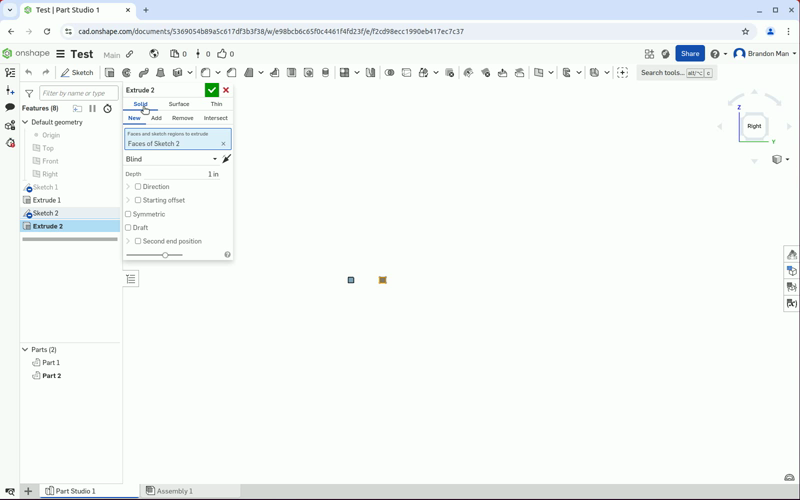
click(143, 106)
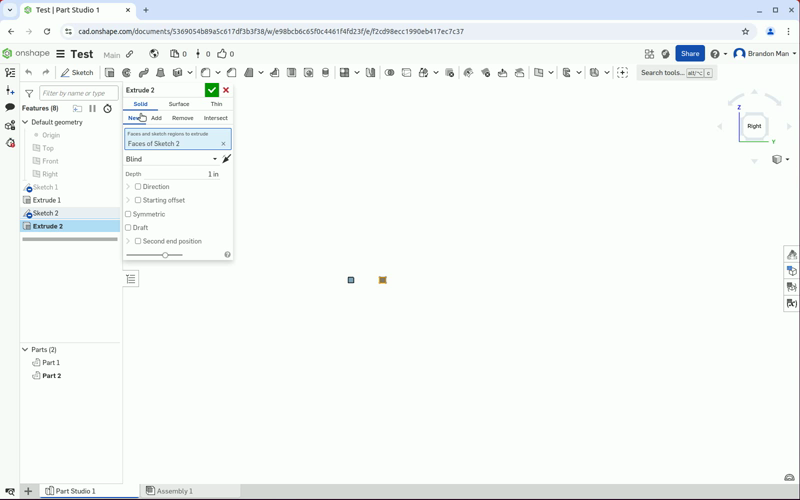
mouse_move(137, 120)
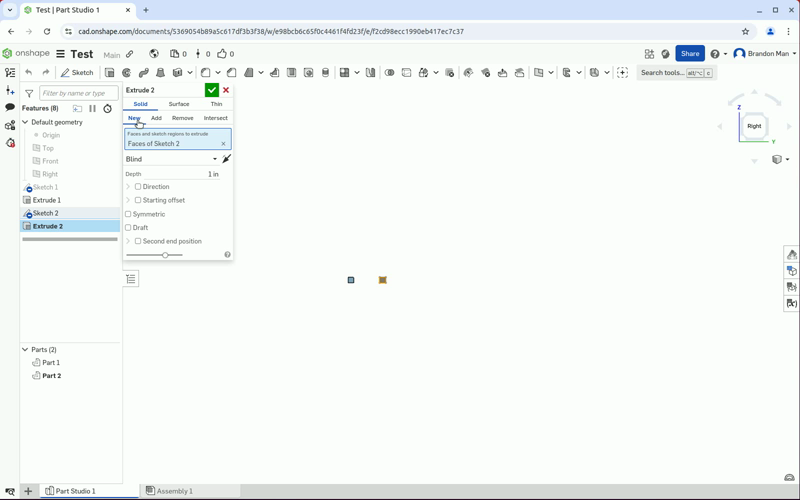
click(137, 120)
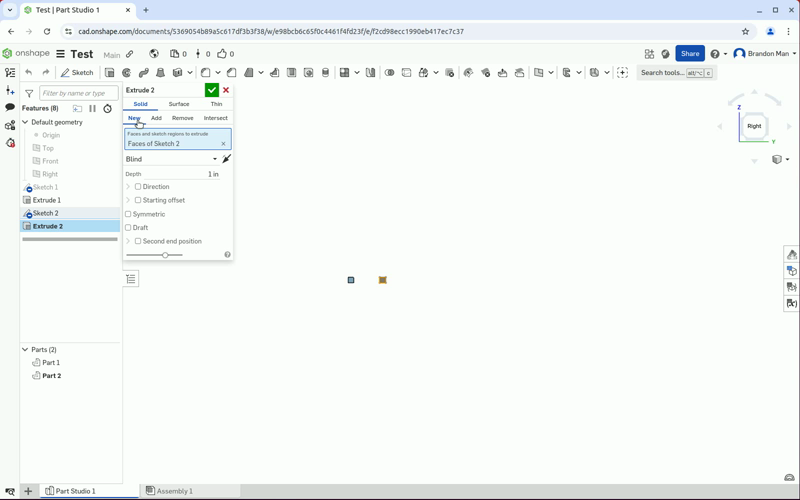
key(tab, 4)
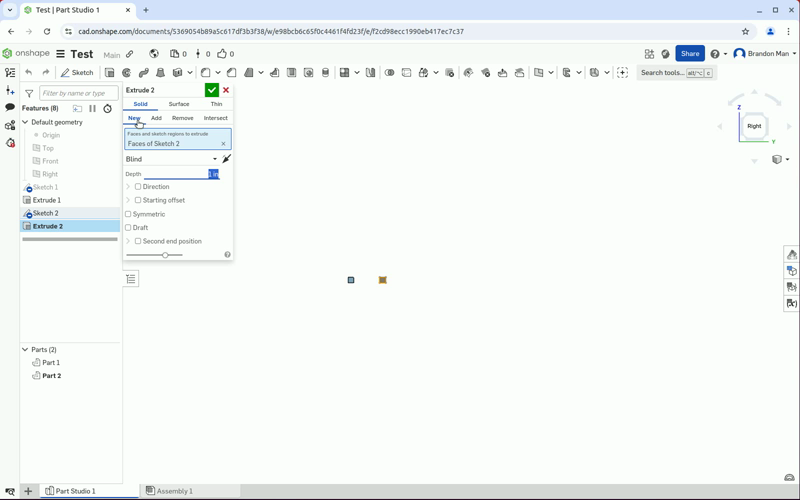
text(-6.499)
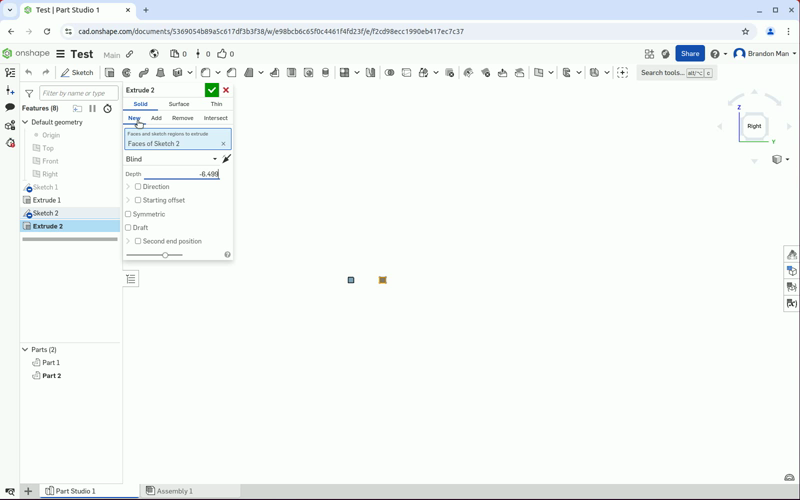
key(enter)
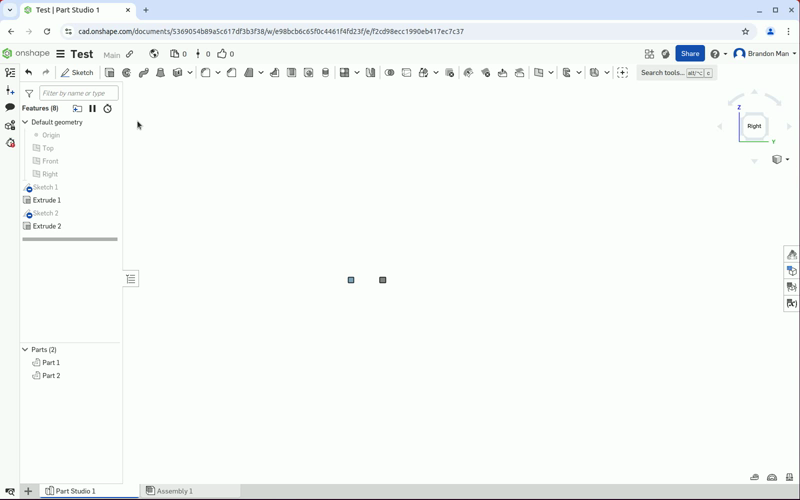
key(shift+h)
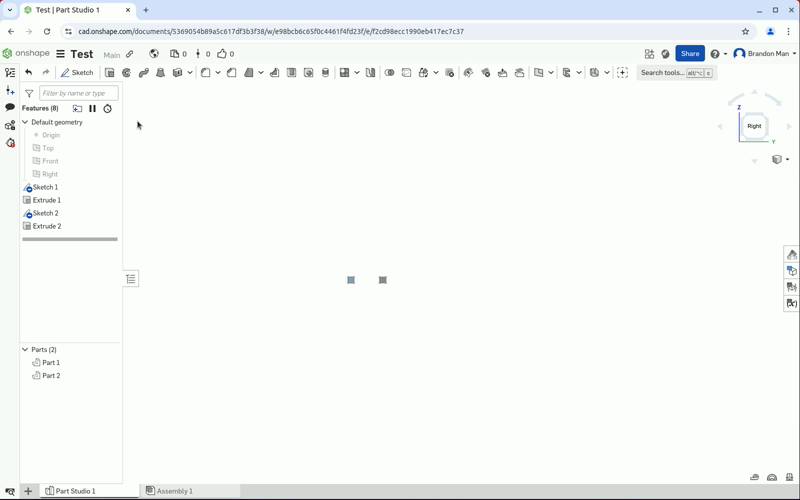
key(shift+h)
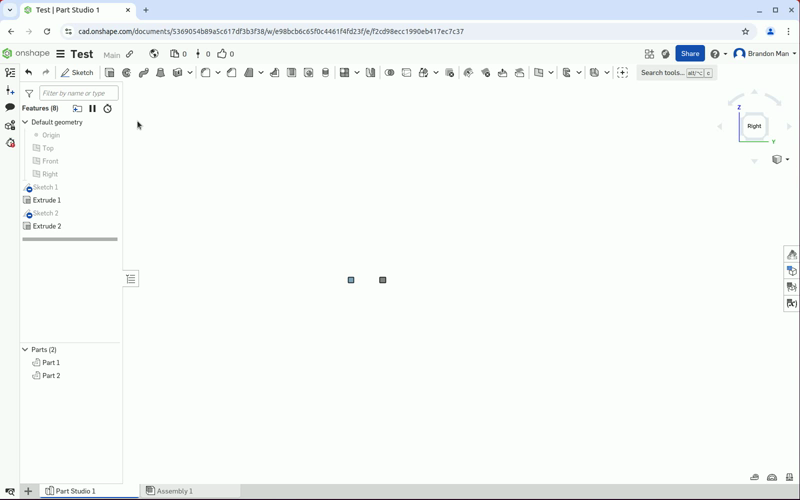
mouse_move(73, 189)
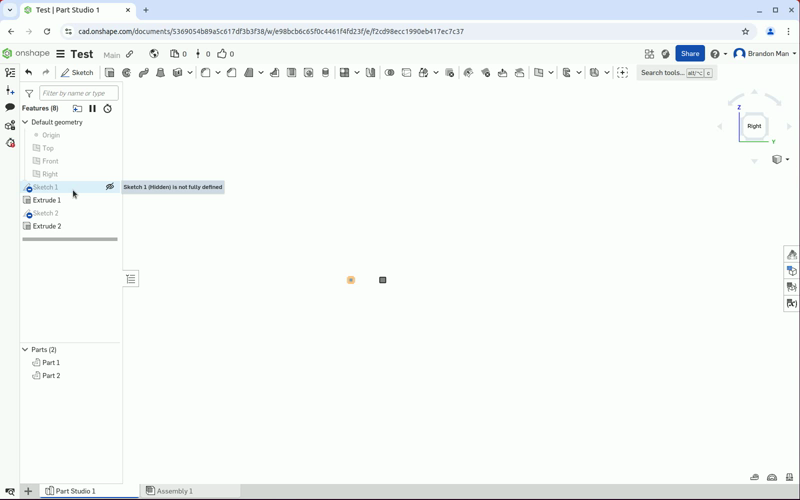
click(73, 189)
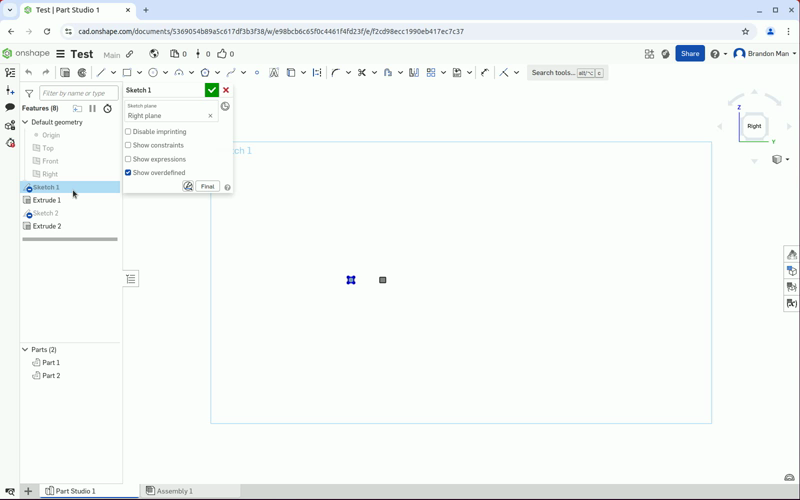
mouse_move(229, 92)
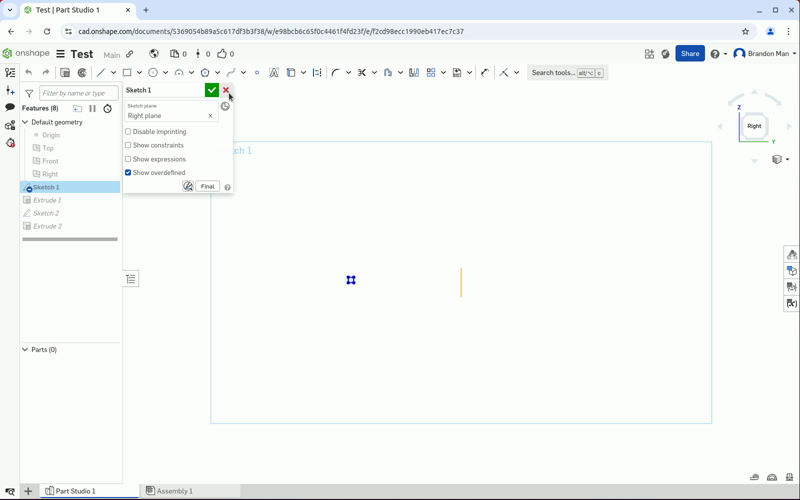
click(229, 92)
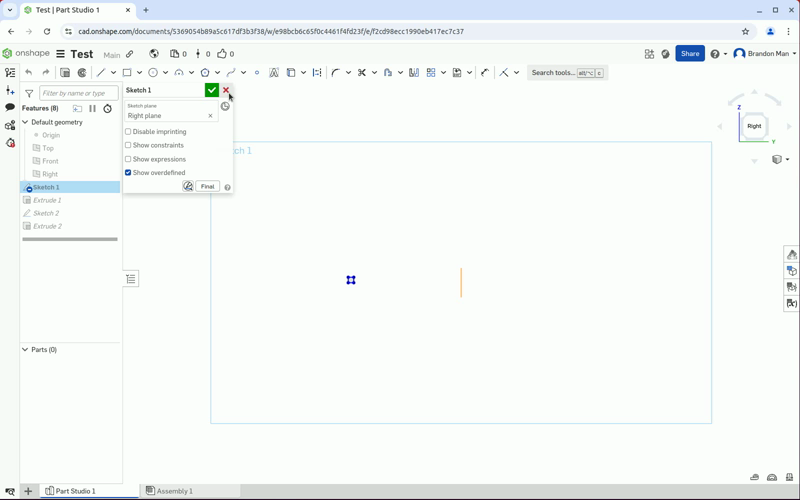
key(shift+s)
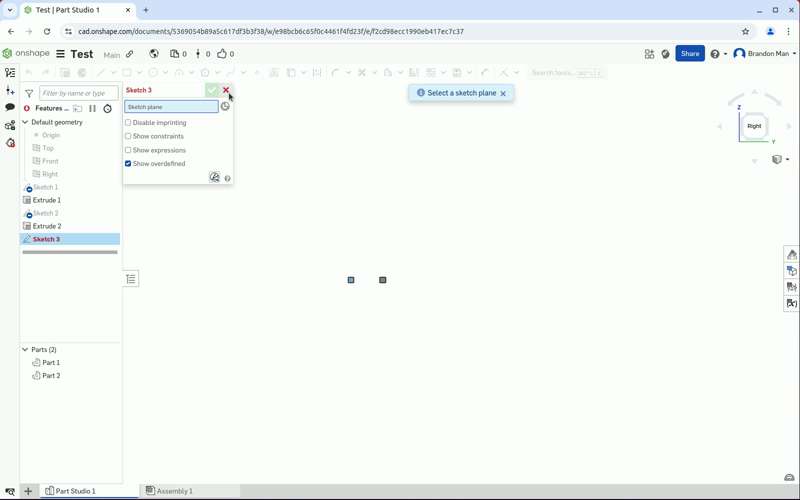
mouse_move(73, 176)
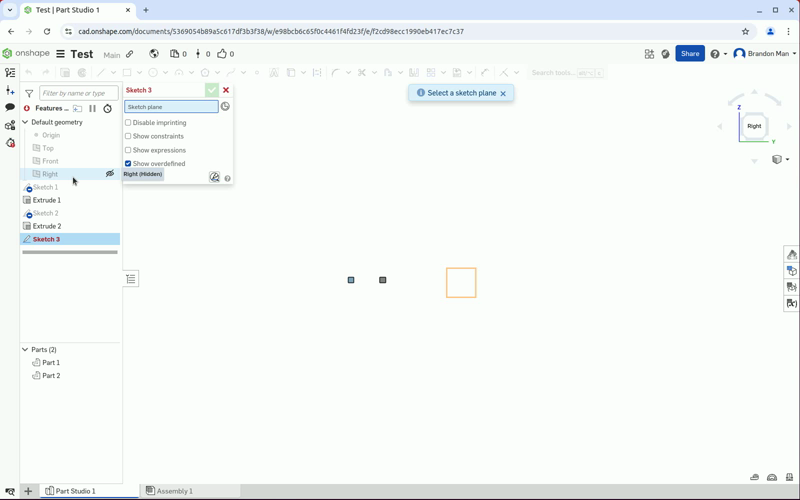
click(73, 176)
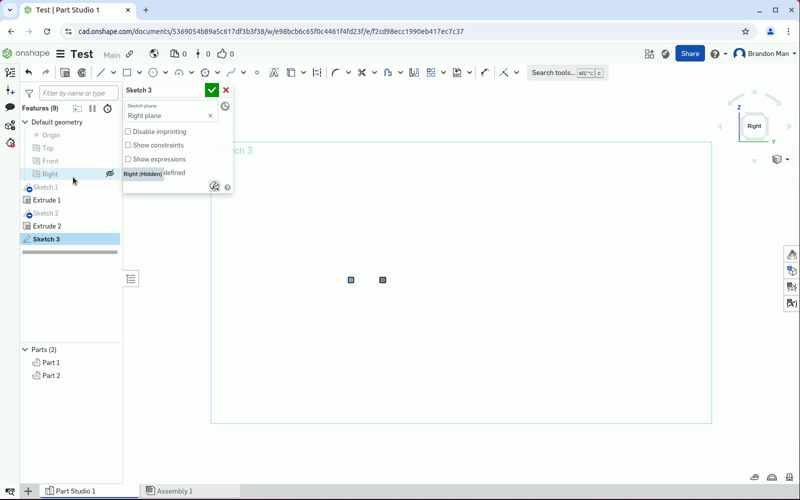
mouse_move(73, 352)
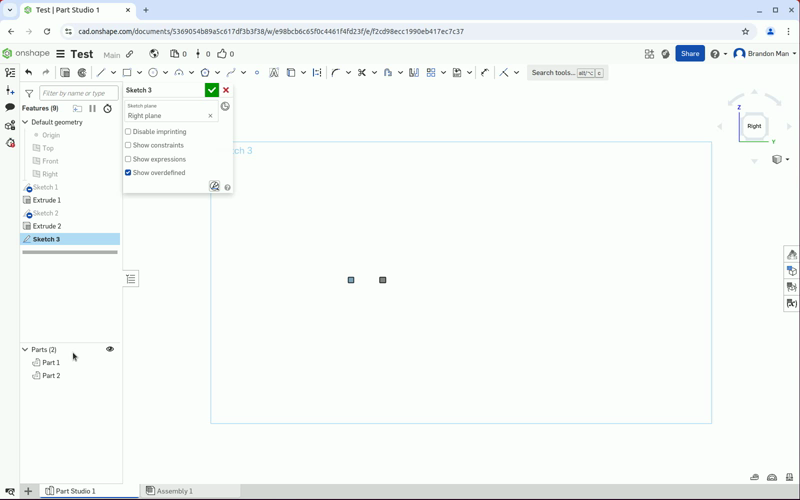
key(y)
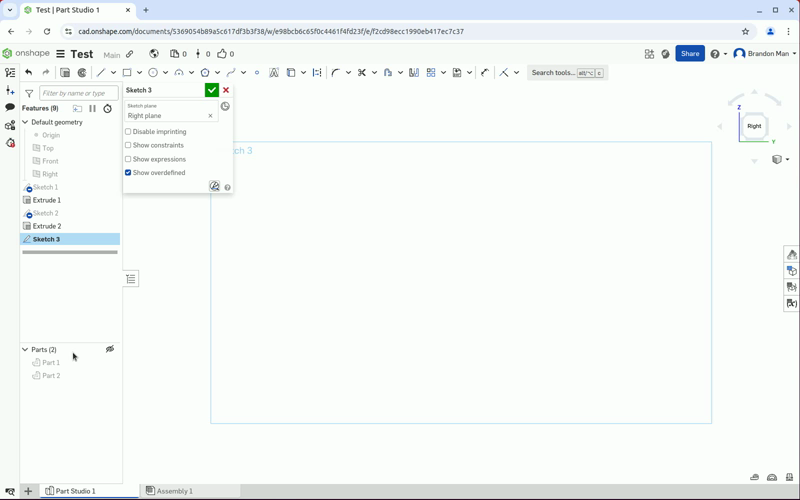
key(l)
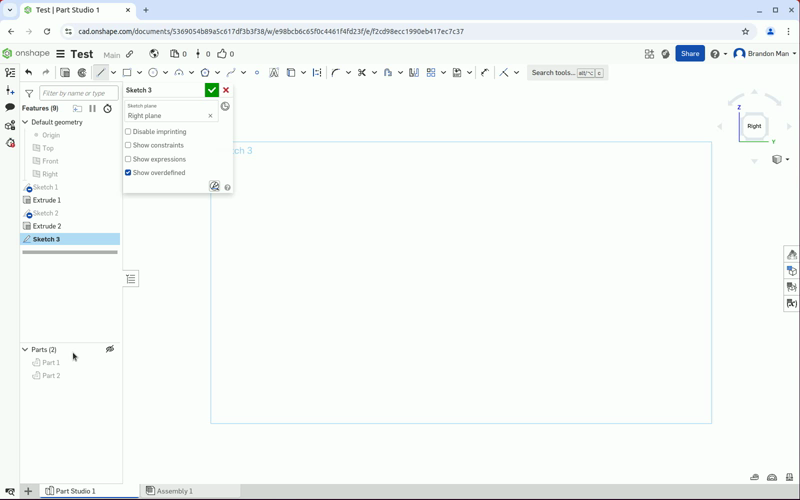
key_down(shift)
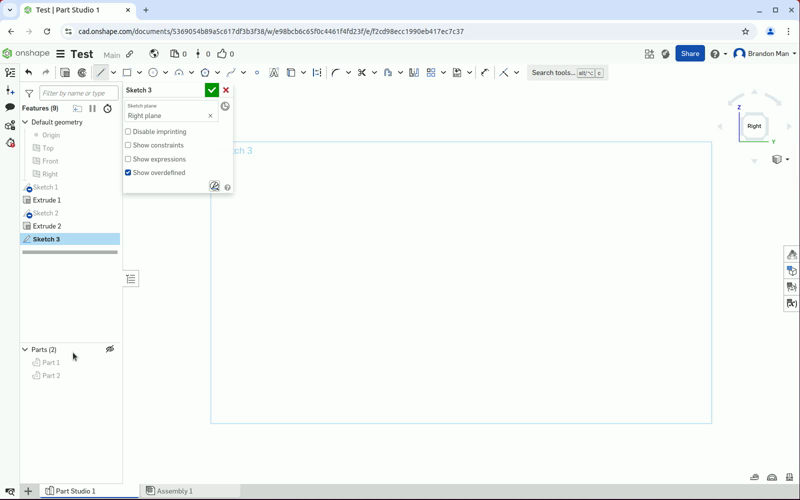
mouse_move(411, 282)
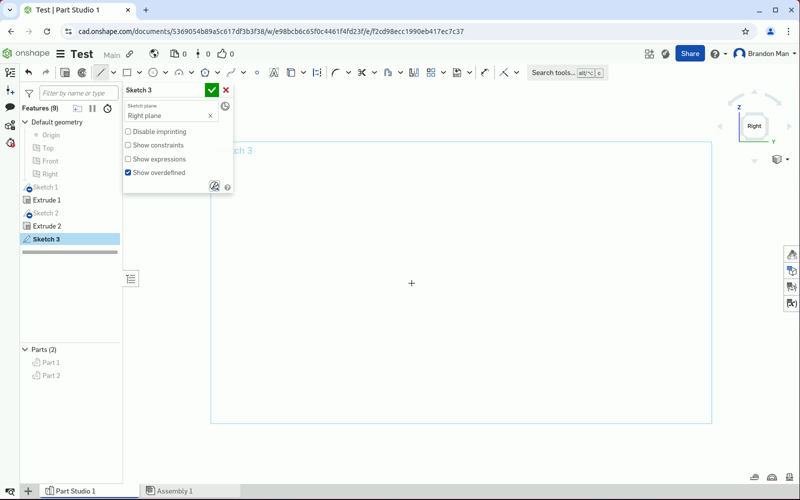
click(411, 282)
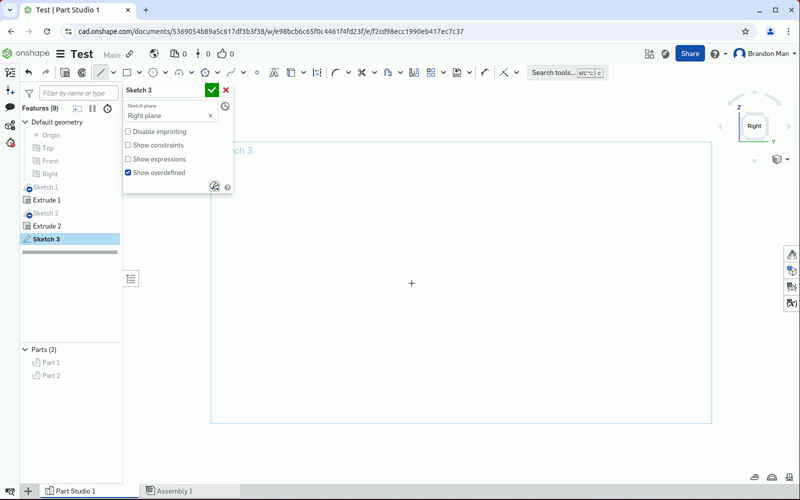
key_up(shift)
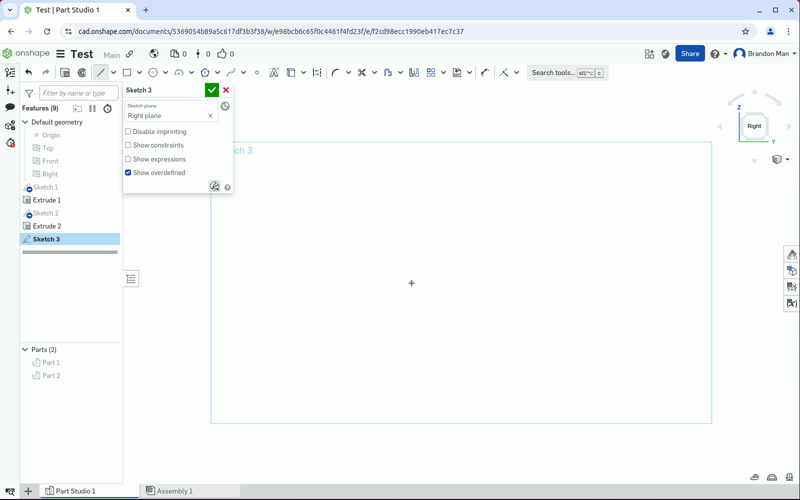
key_down(shift)
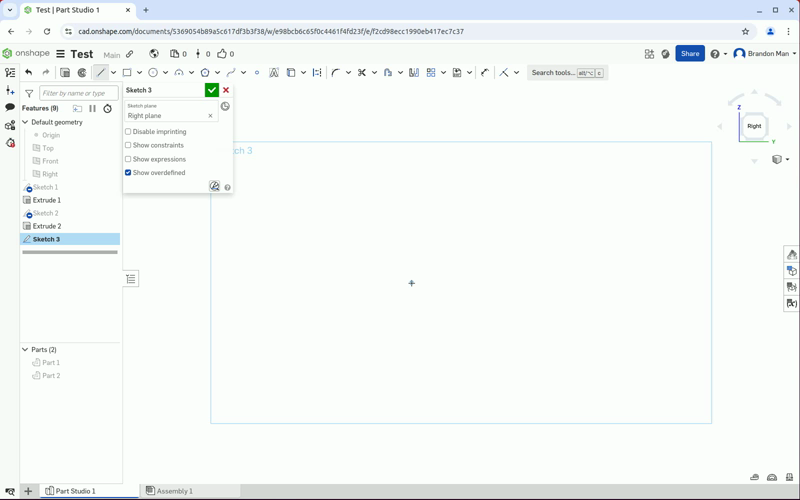
mouse_move(441, 282)
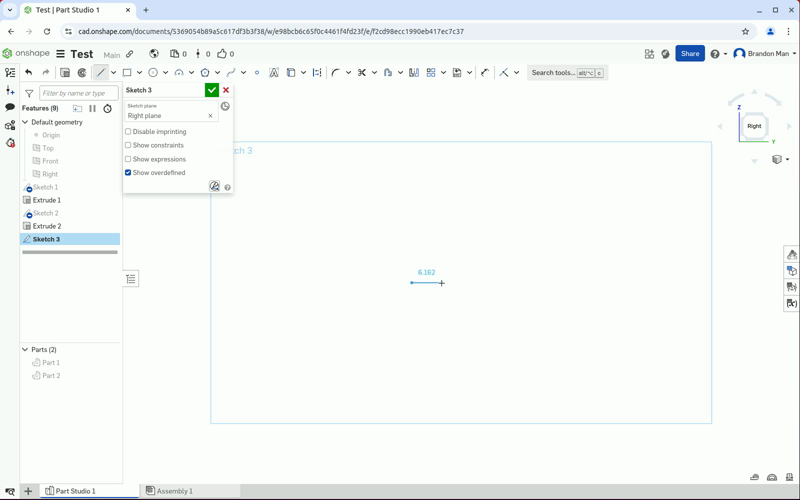
mouse_move(417, 282)
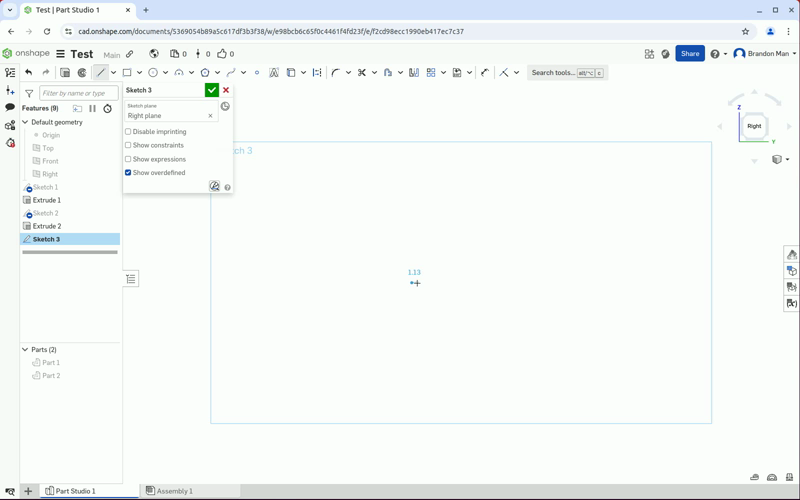
scroll(6)
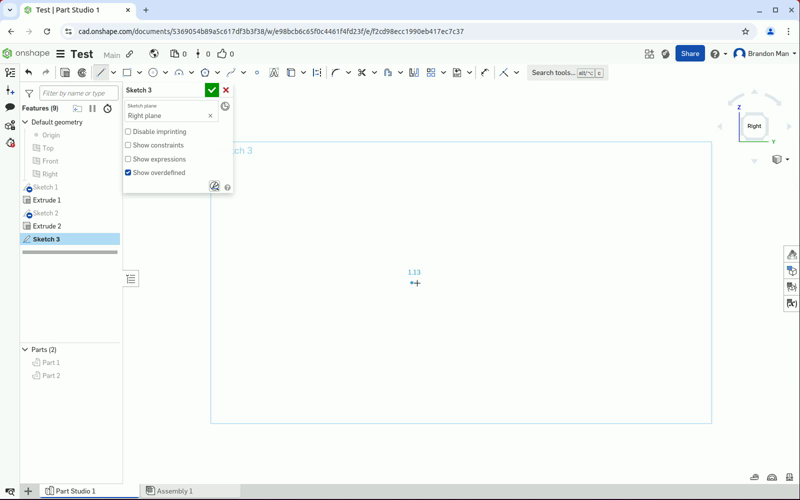
scroll(6)
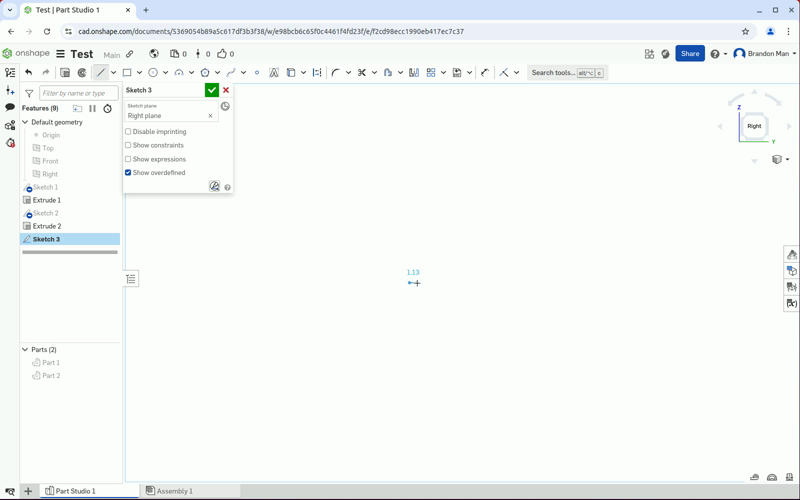
scroll(6)
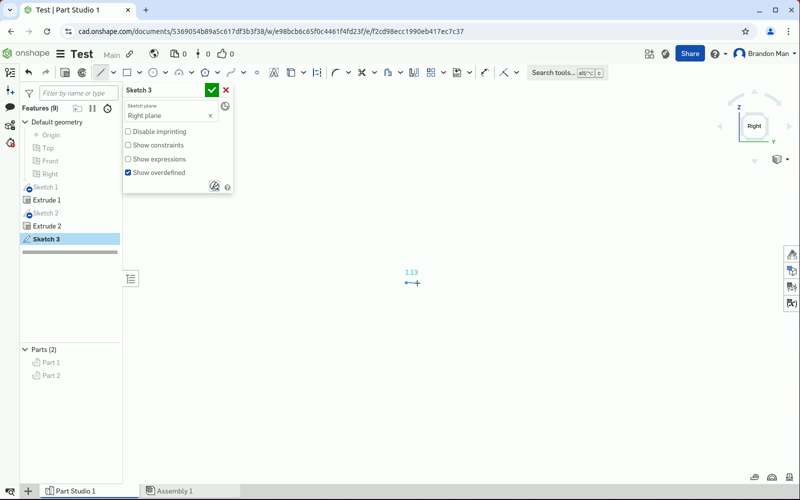
scroll(6)
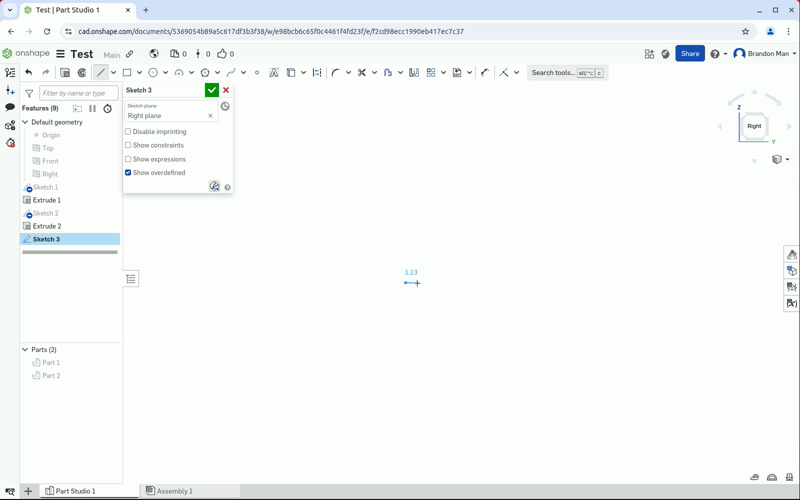
scroll(6)
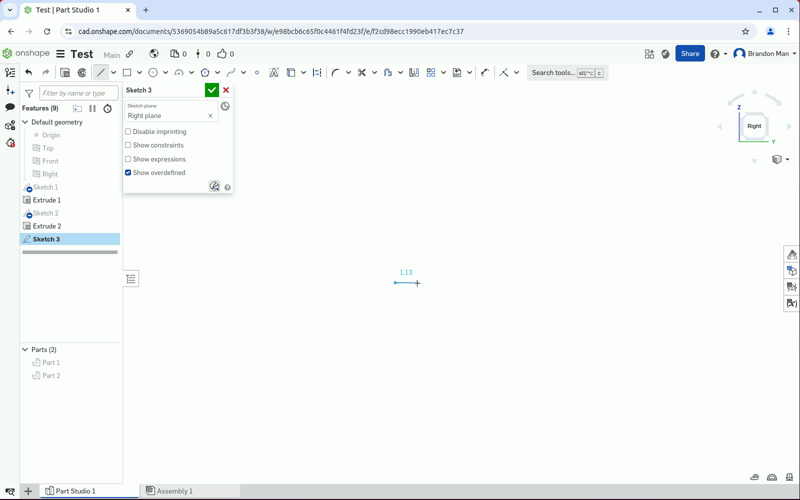
scroll(6)
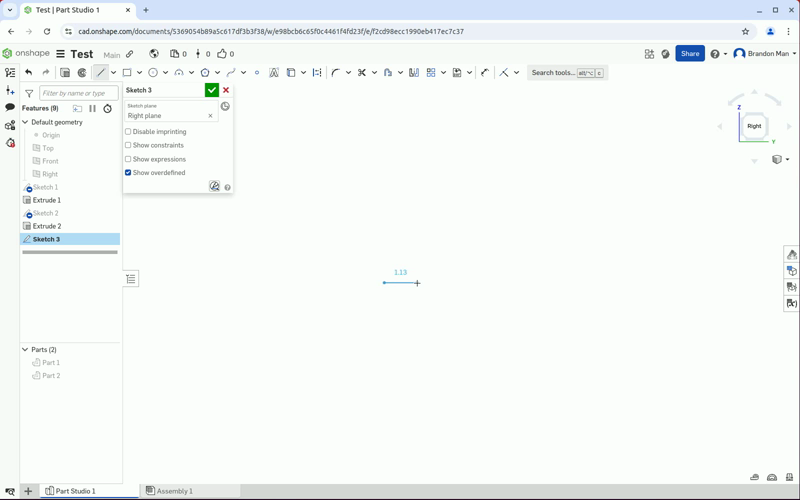
scroll(6)
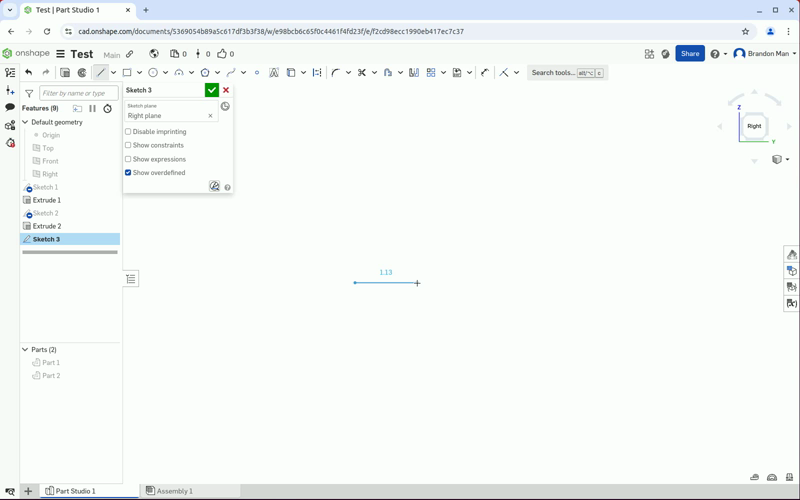
click(417, 282)
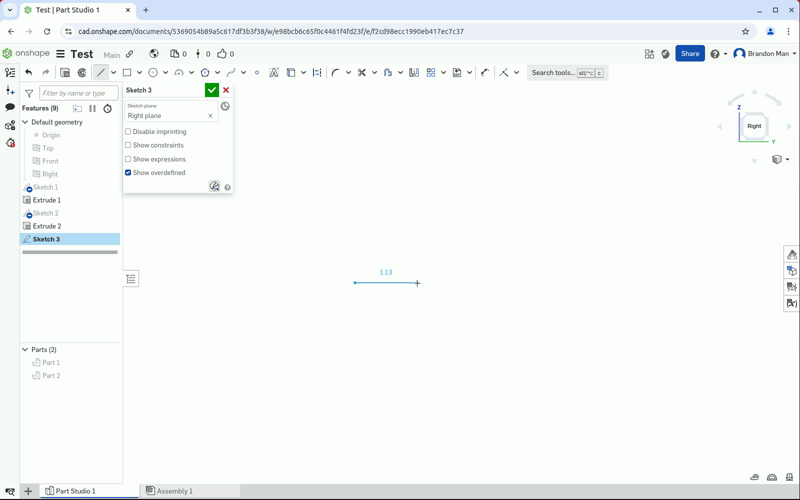
scroll(-6)
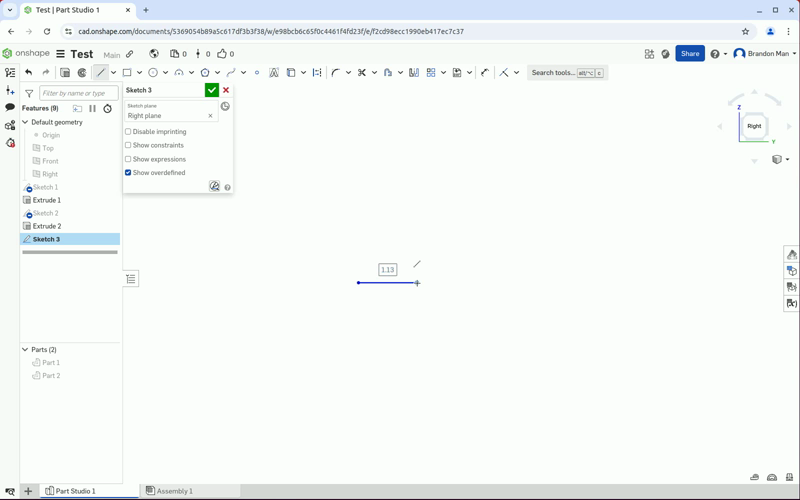
scroll(-6)
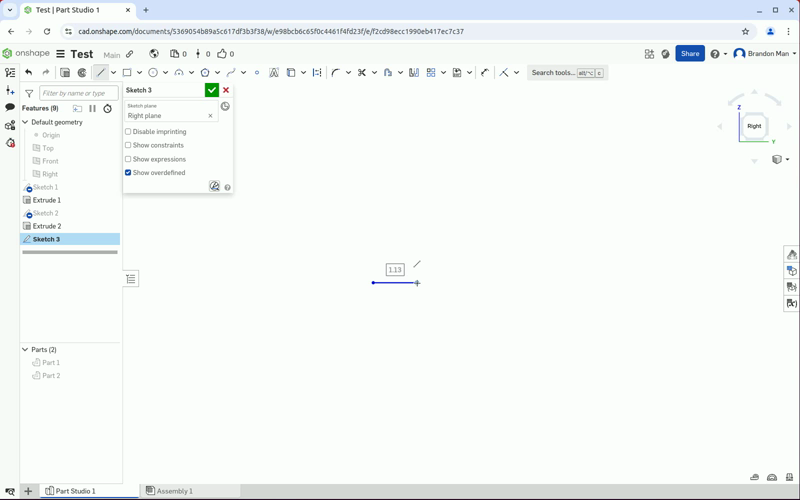
scroll(-6)
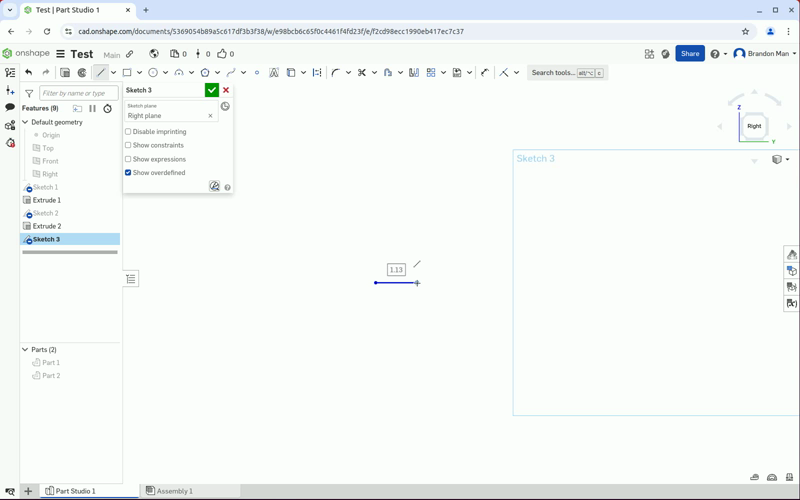
scroll(-6)
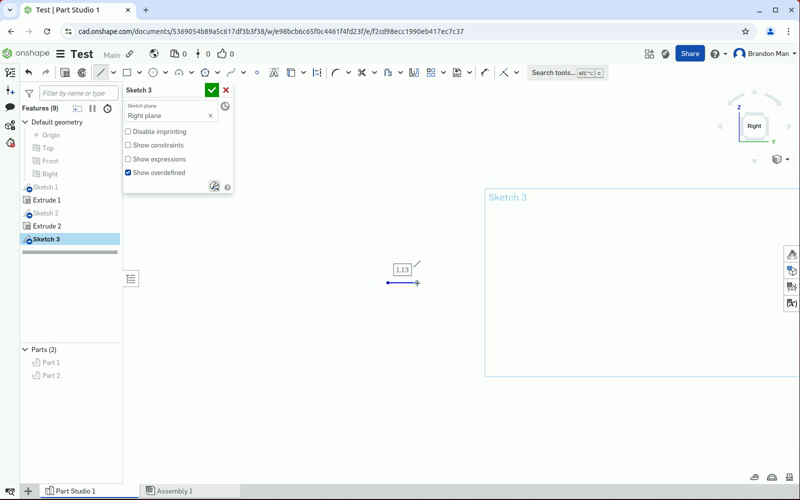
scroll(-6)
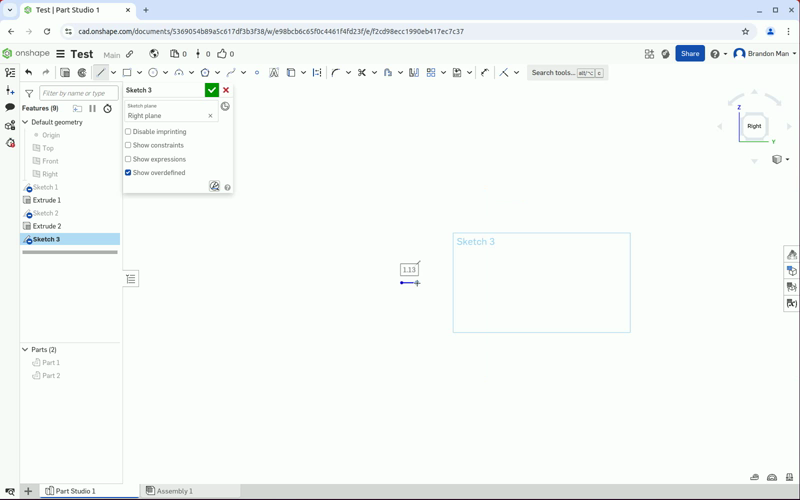
scroll(-6)
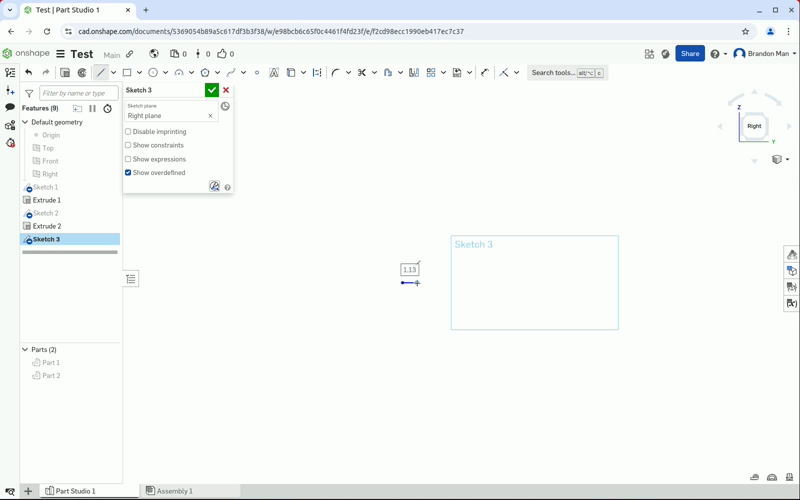
scroll(-6)
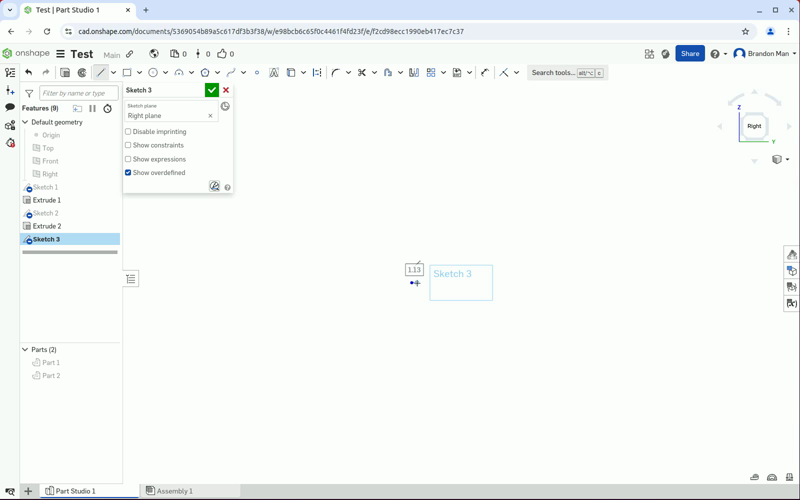
key_up(shift)
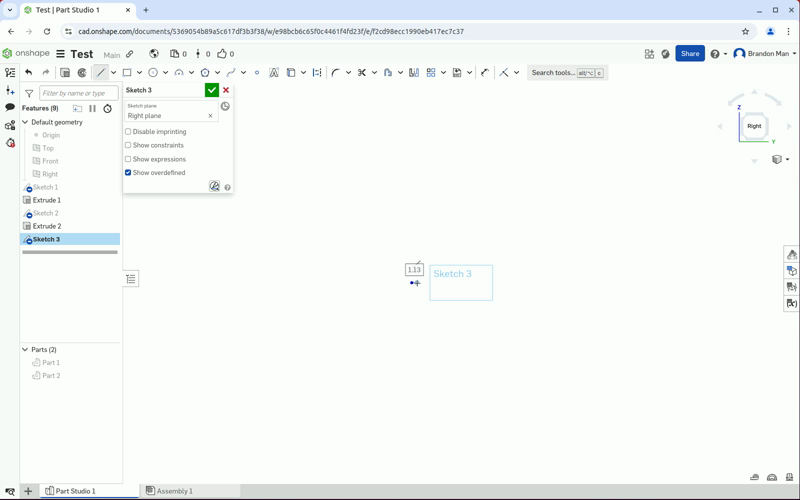
key_down(shift)
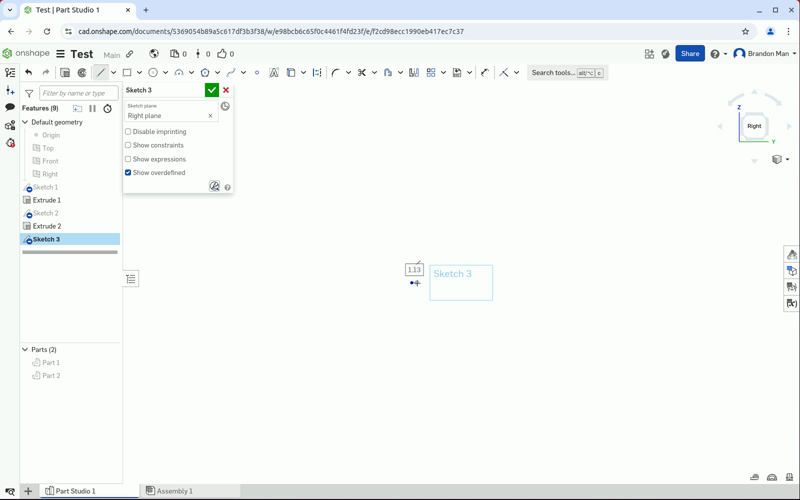
mouse_move(447, 282)
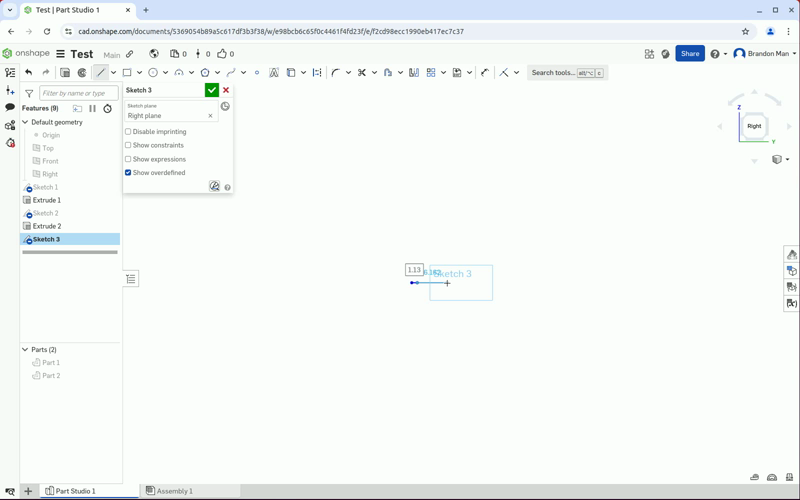
mouse_move(417, 277)
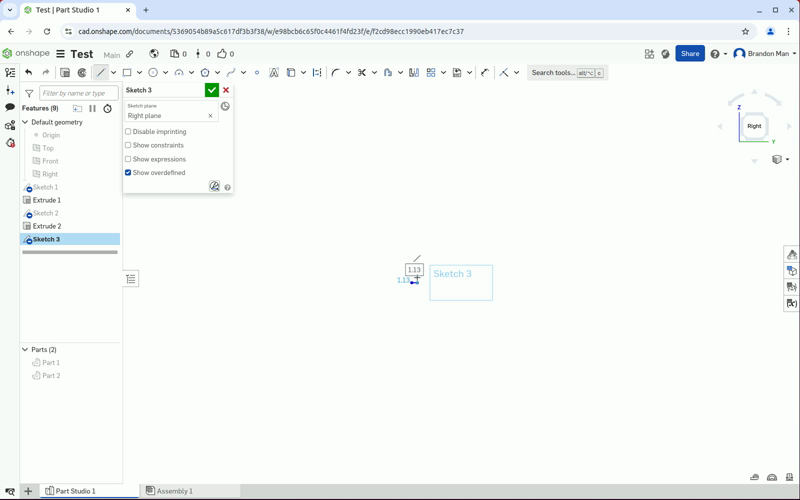
scroll(6)
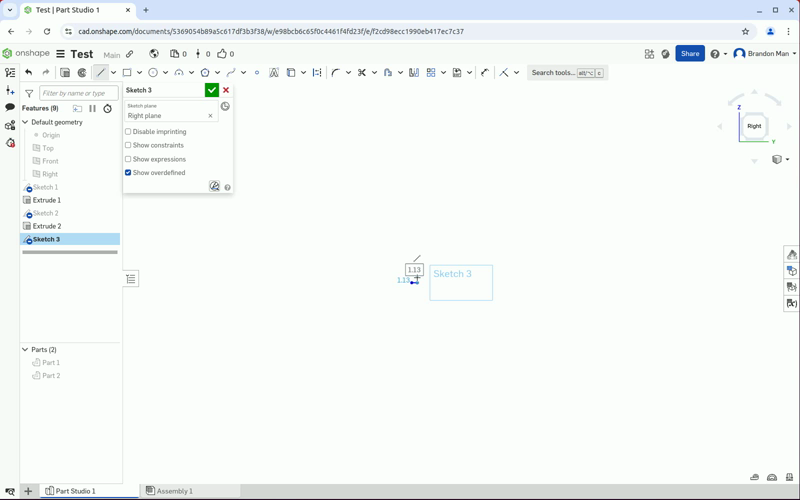
scroll(6)
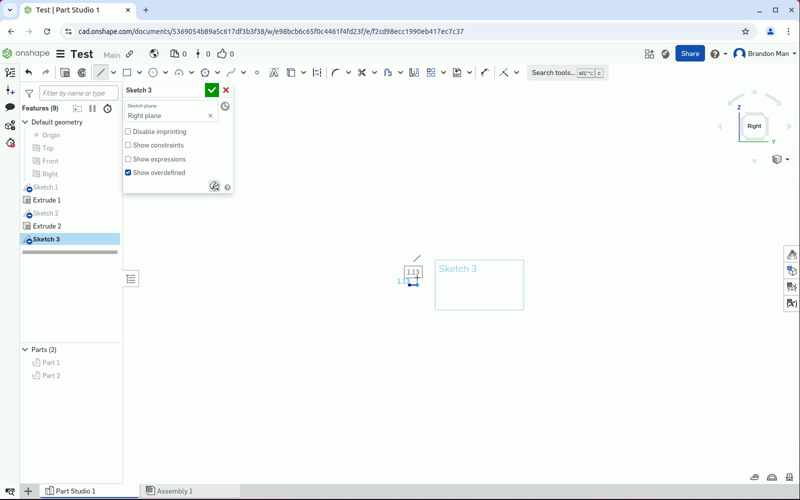
scroll(6)
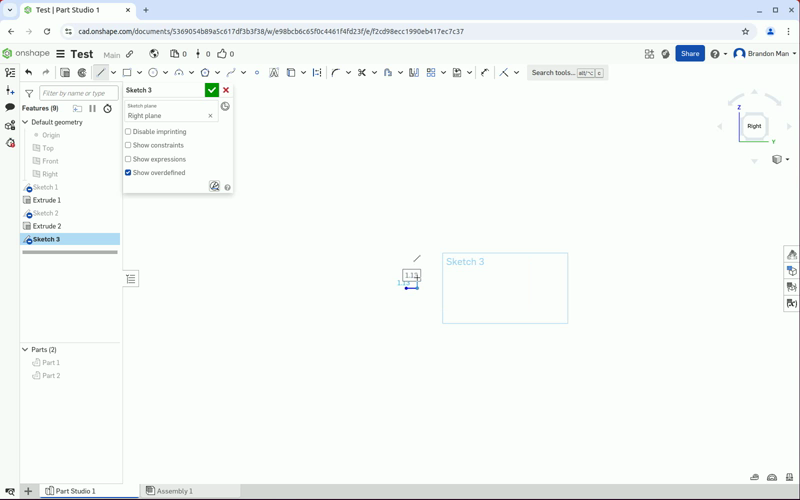
scroll(6)
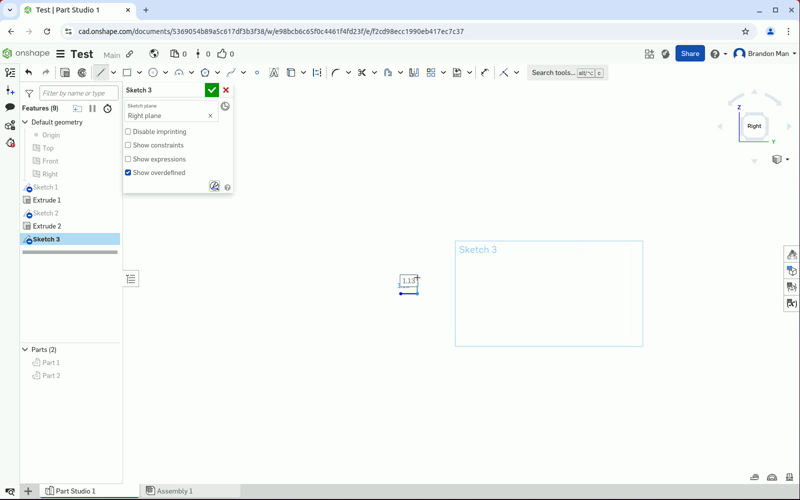
scroll(6)
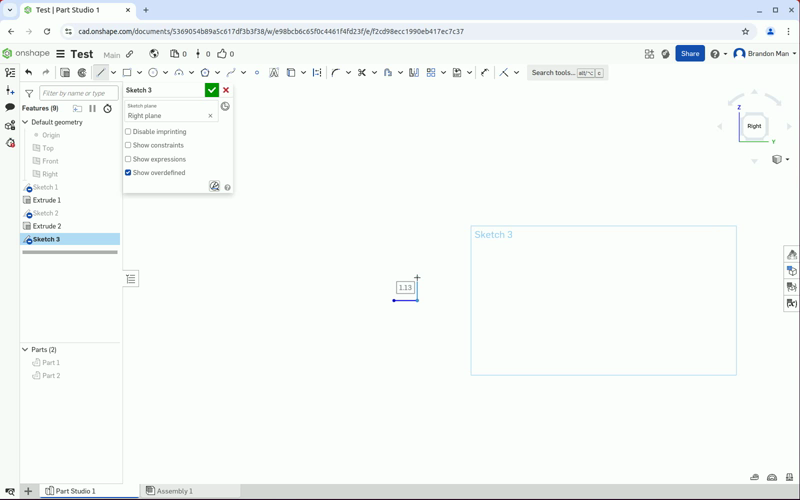
scroll(6)
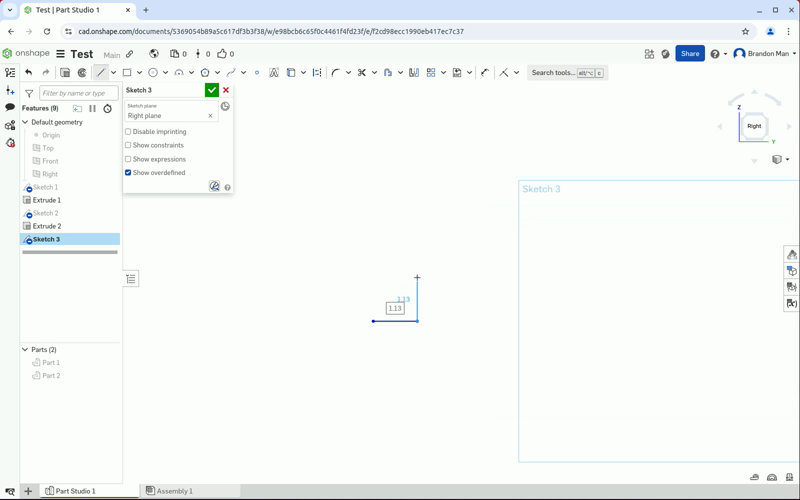
scroll(6)
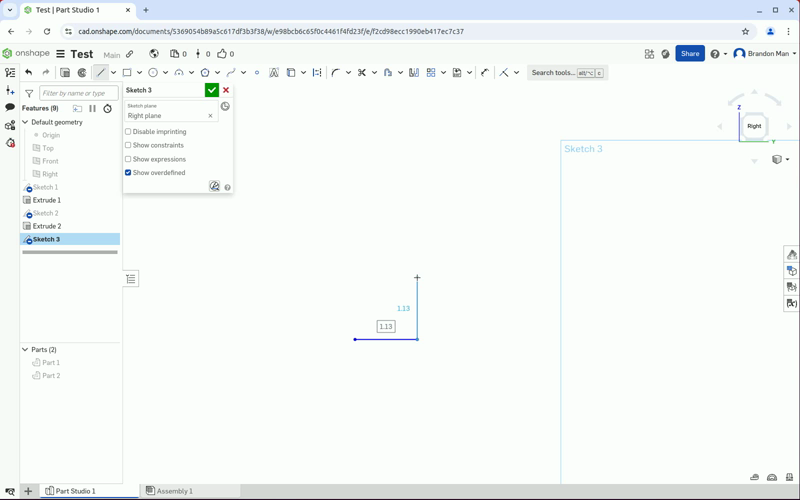
click(417, 277)
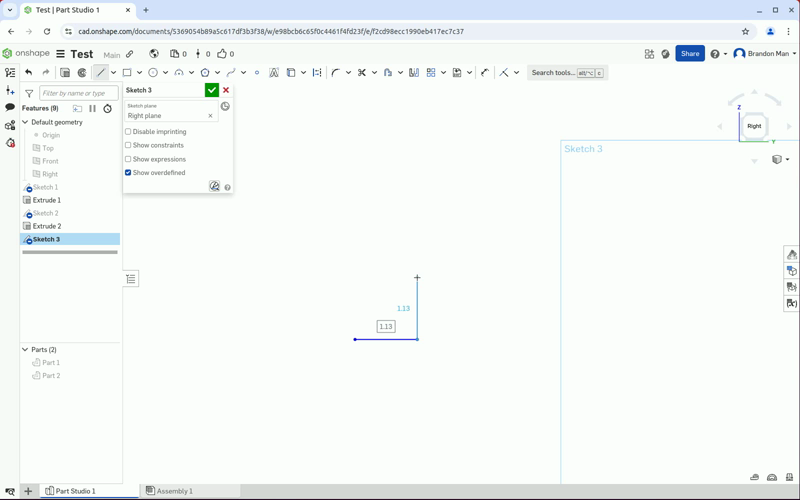
scroll(-6)
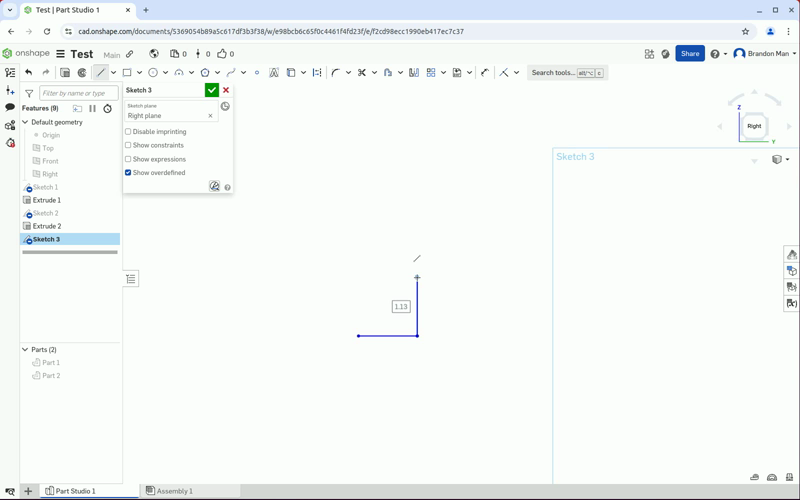
scroll(-6)
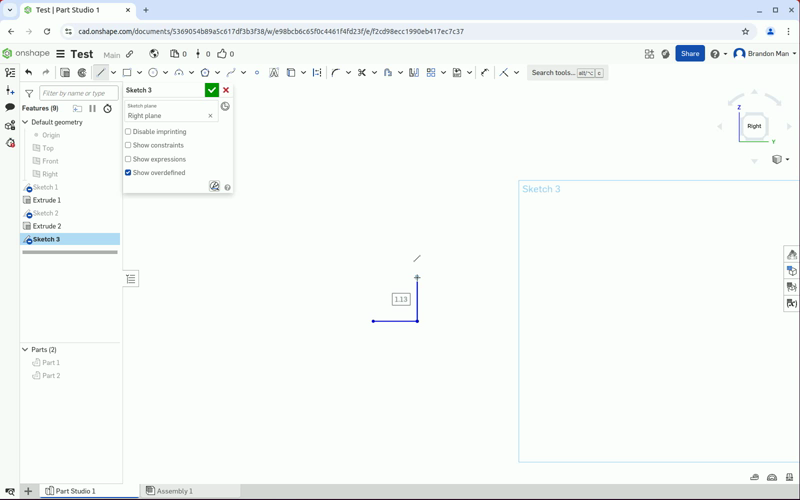
scroll(-6)
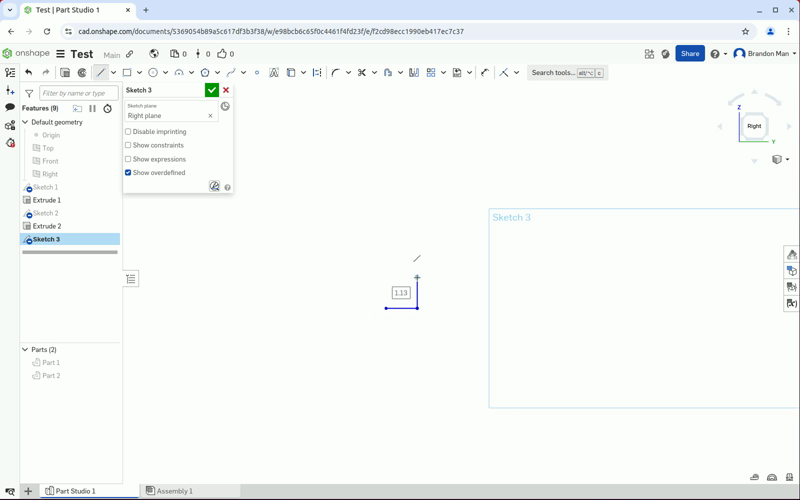
scroll(-6)
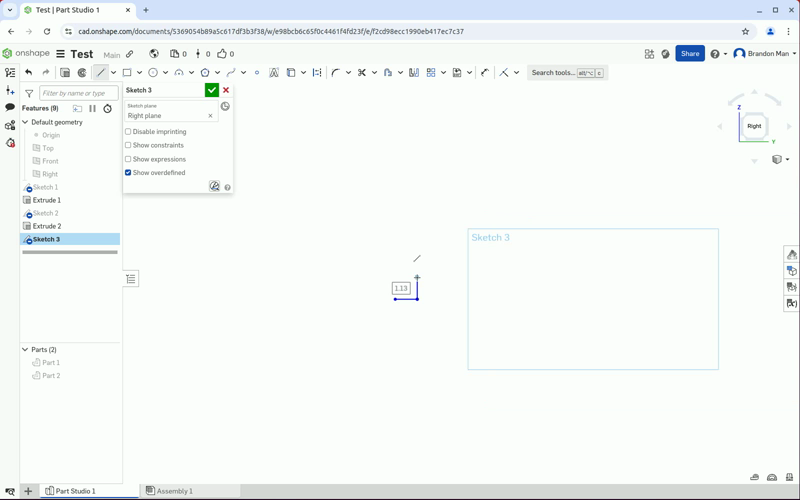
scroll(-6)
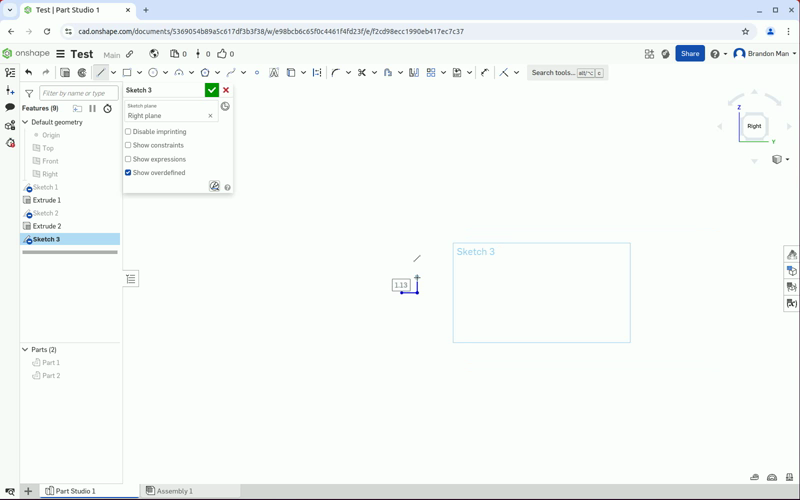
scroll(-6)
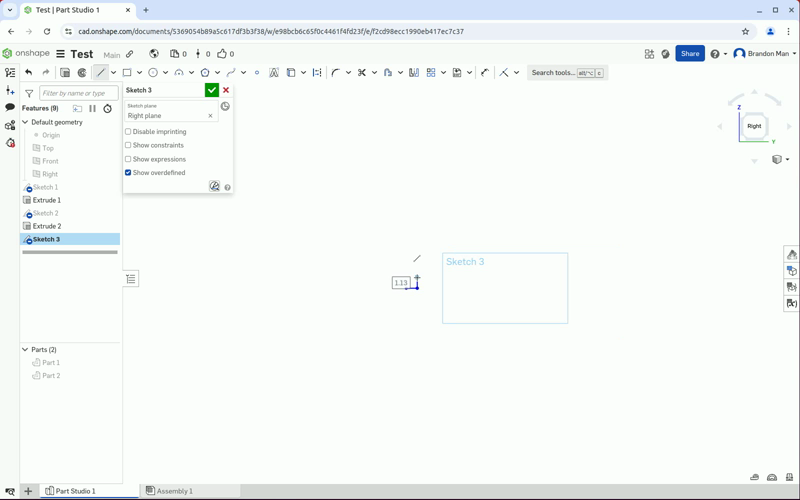
scroll(-6)
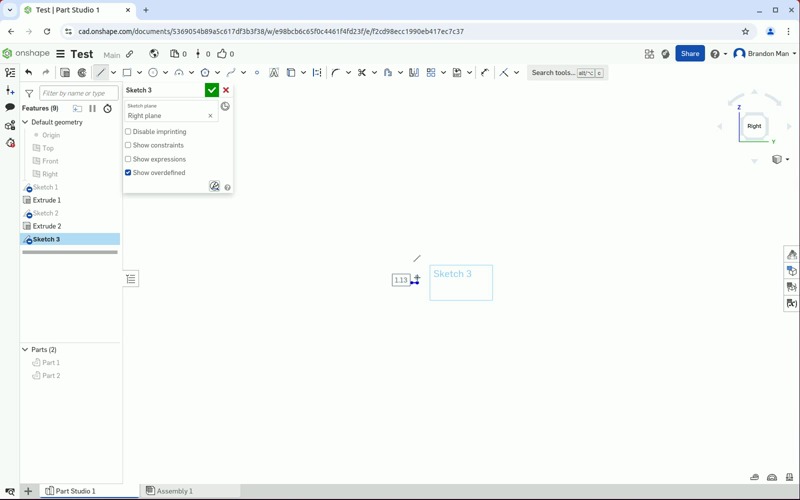
key_up(shift)
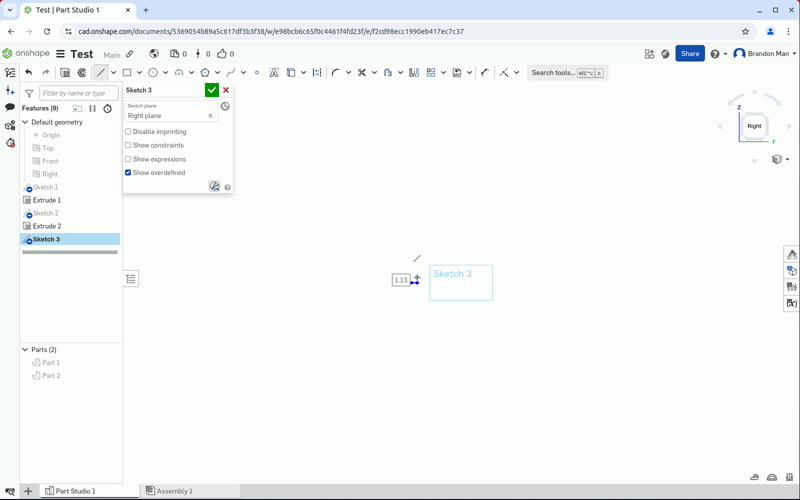
key_down(shift)
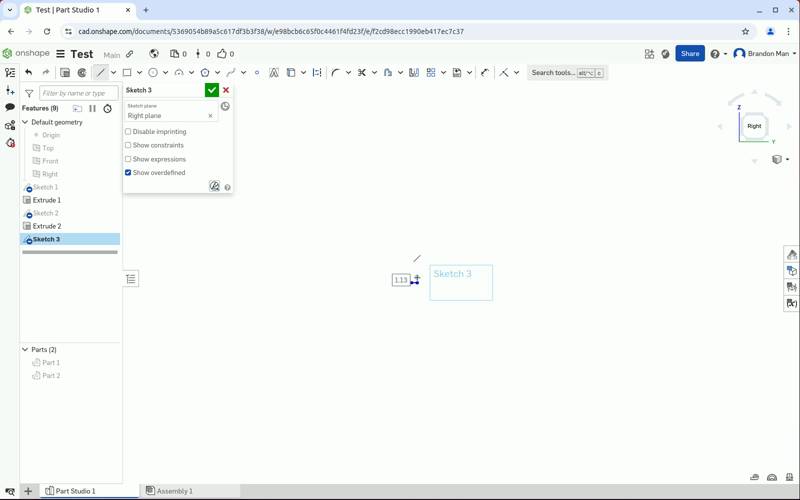
mouse_move(447, 277)
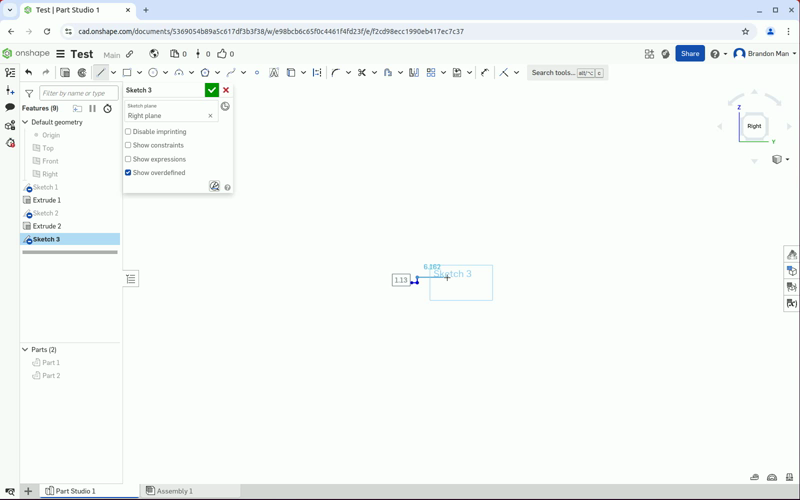
mouse_move(411, 277)
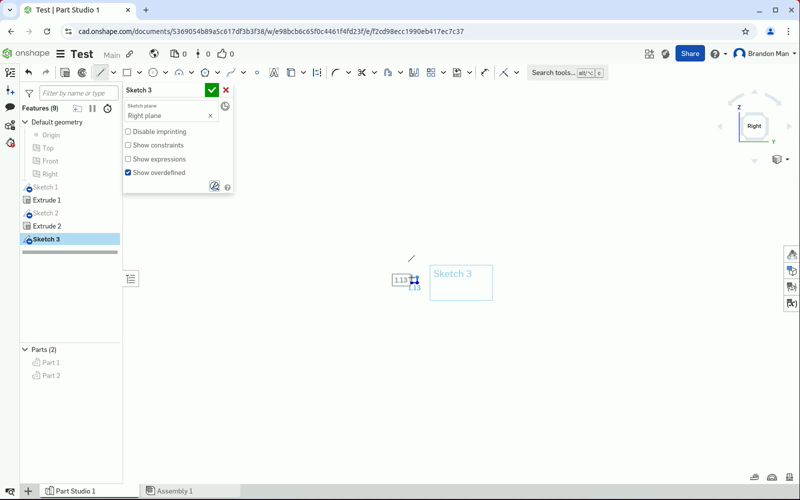
scroll(6)
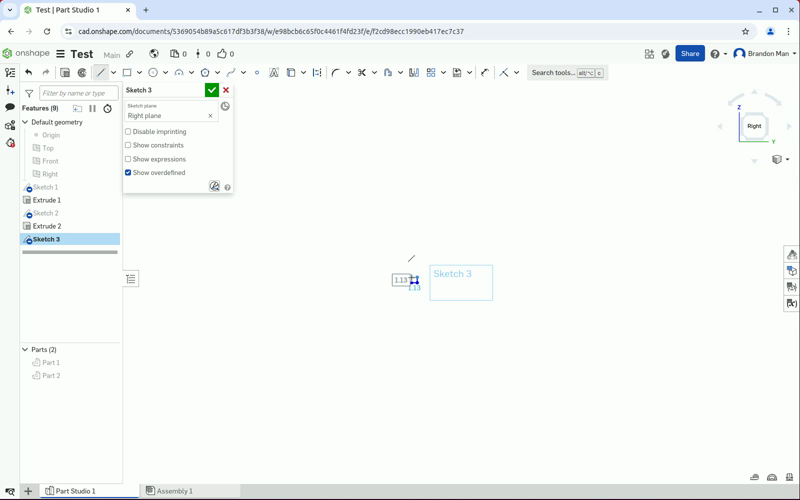
scroll(6)
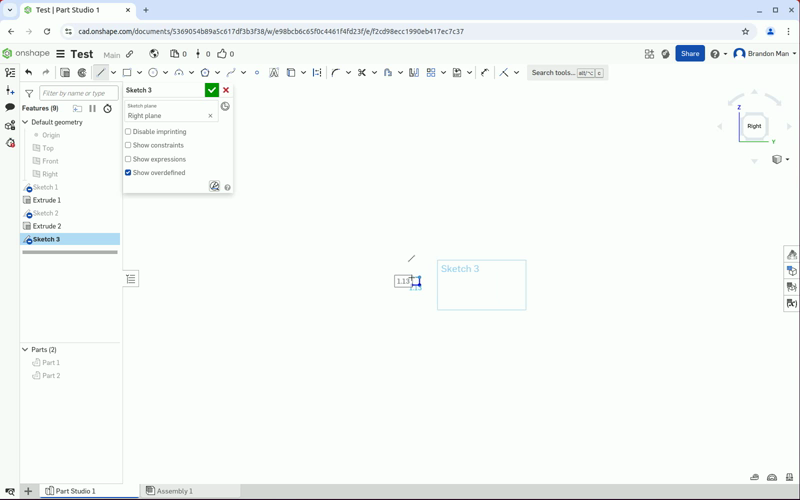
scroll(6)
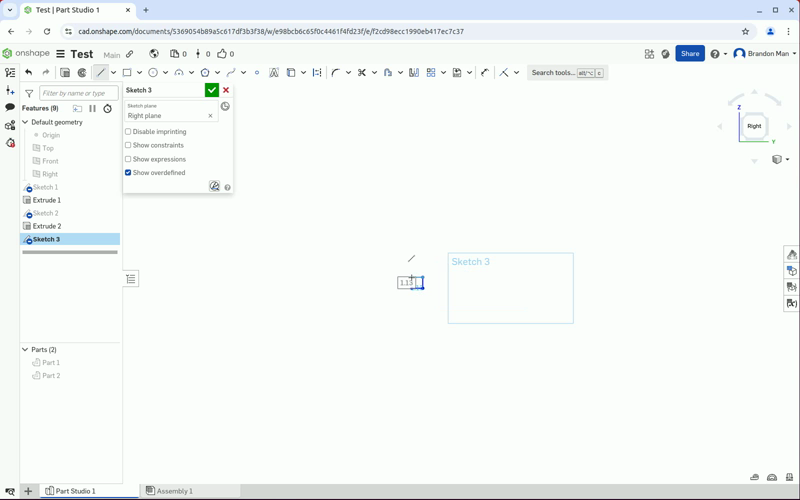
scroll(6)
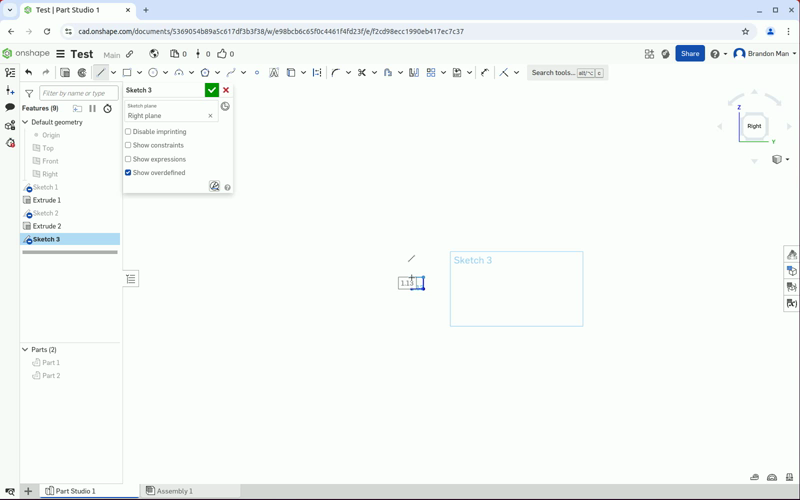
scroll(6)
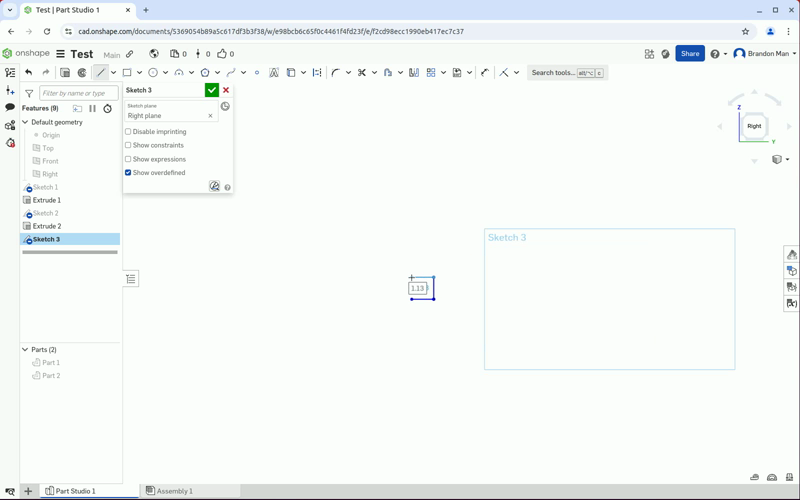
scroll(6)
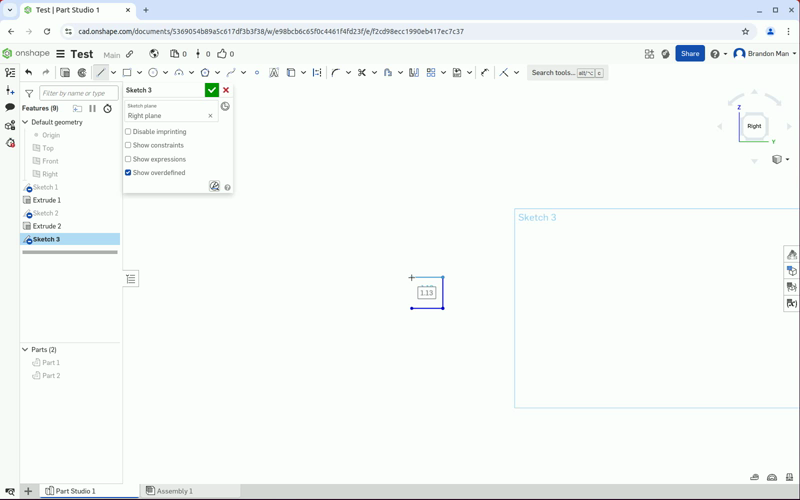
scroll(6)
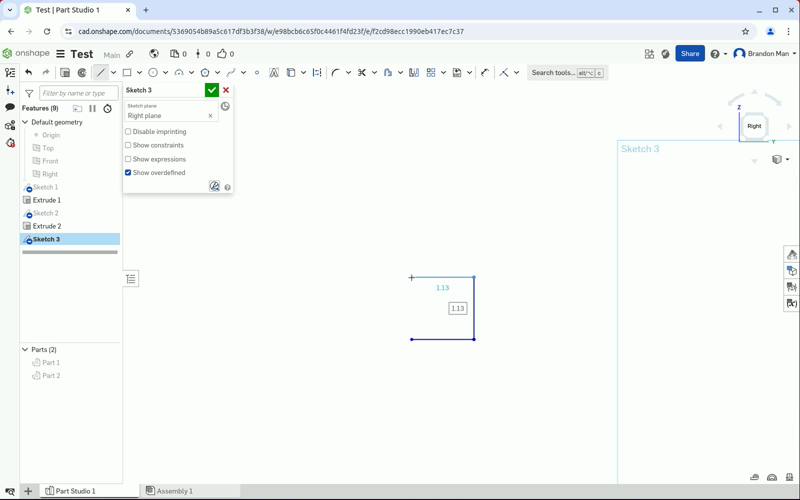
click(411, 277)
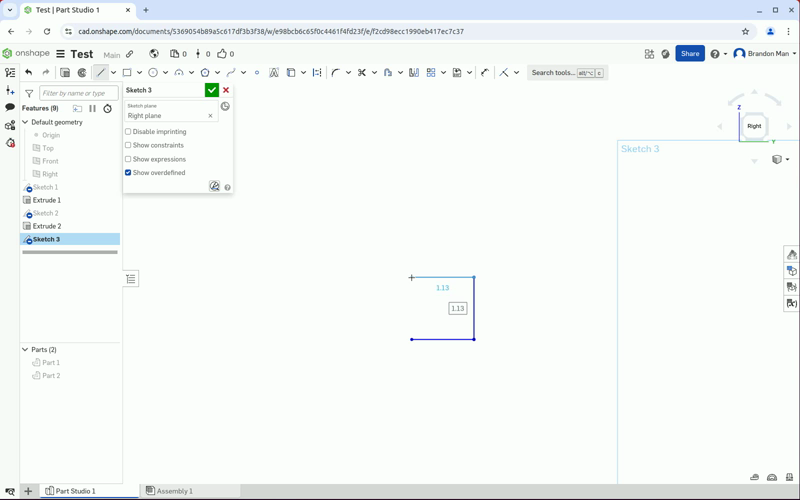
scroll(-6)
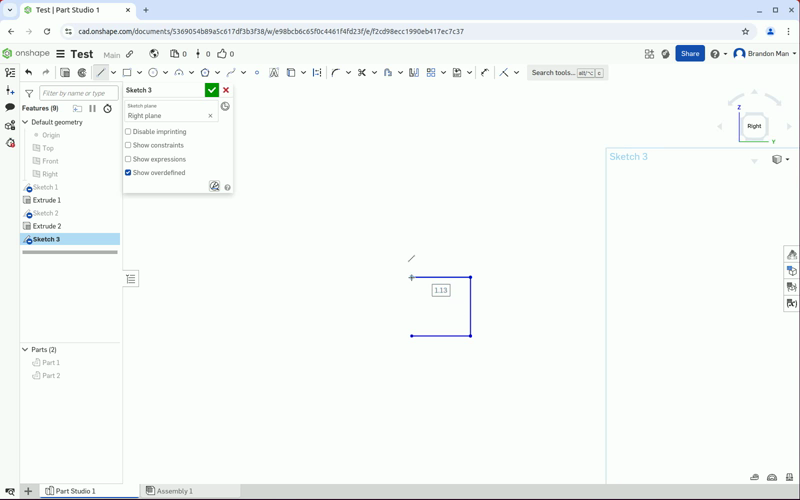
scroll(-6)
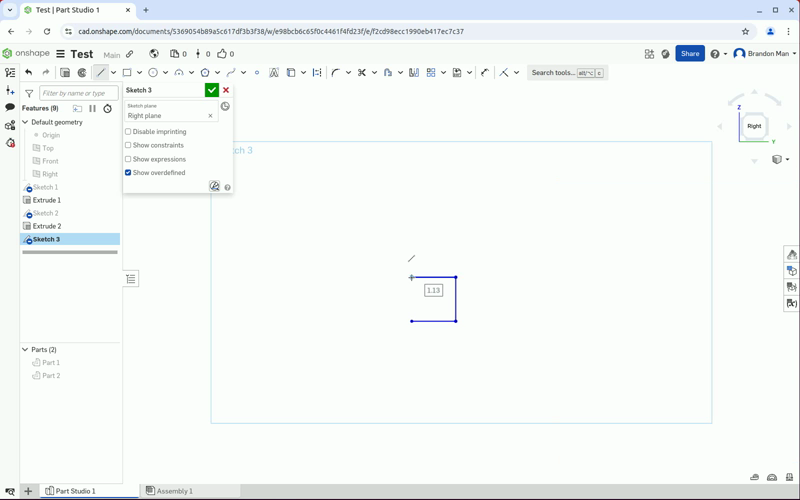
scroll(-6)
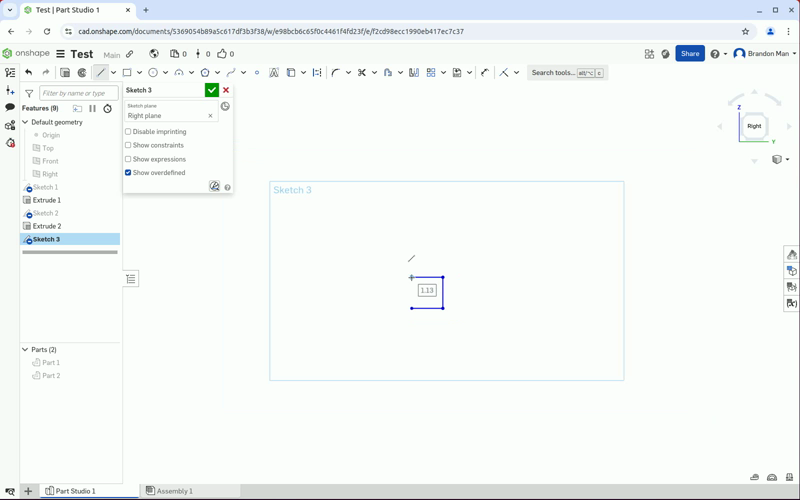
scroll(-6)
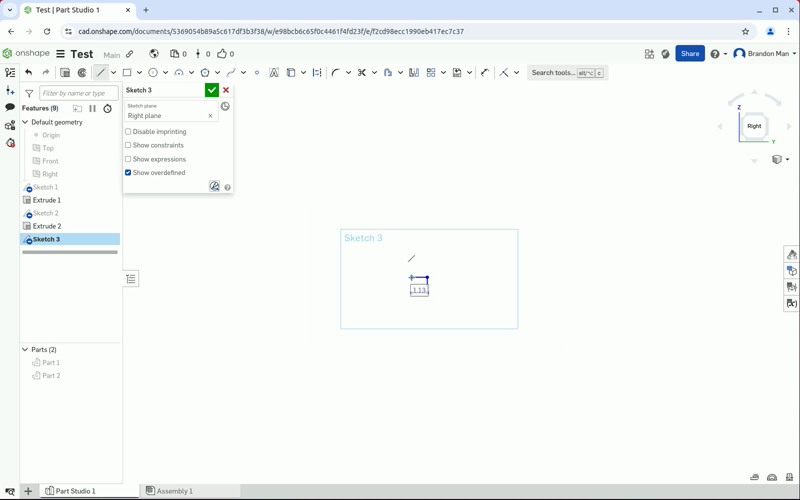
scroll(-6)
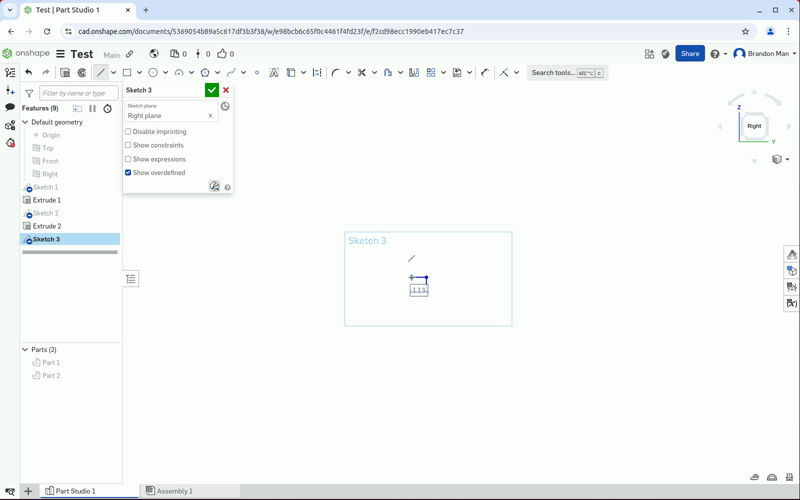
scroll(-6)
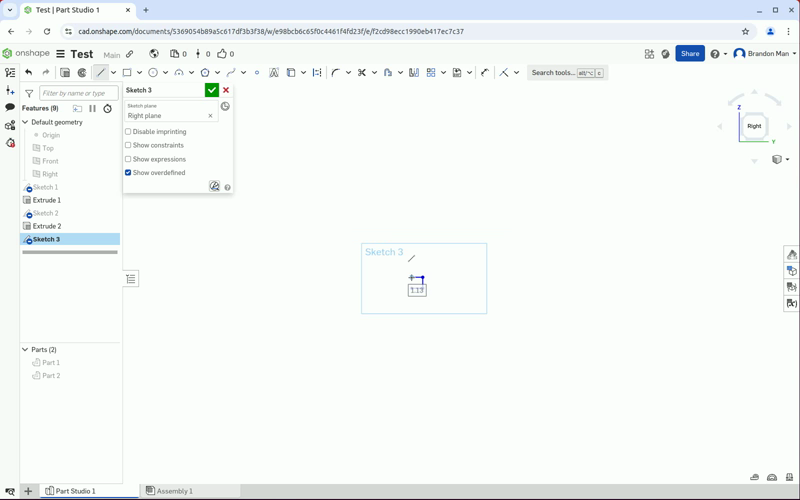
scroll(-6)
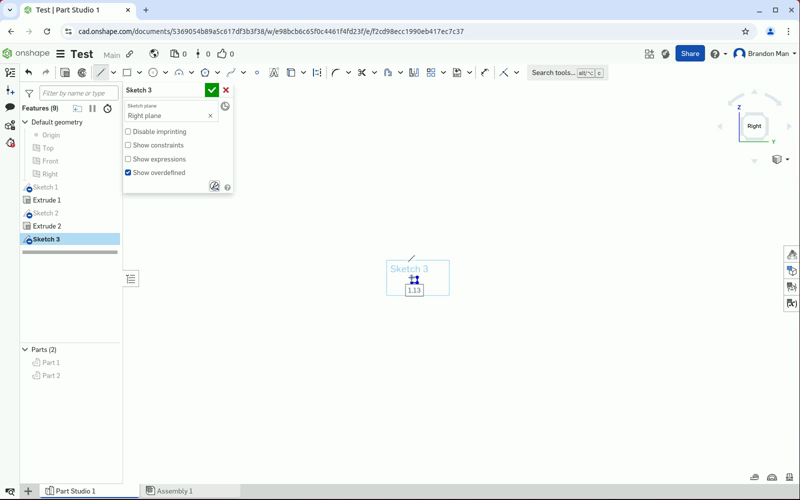
key_up(shift)
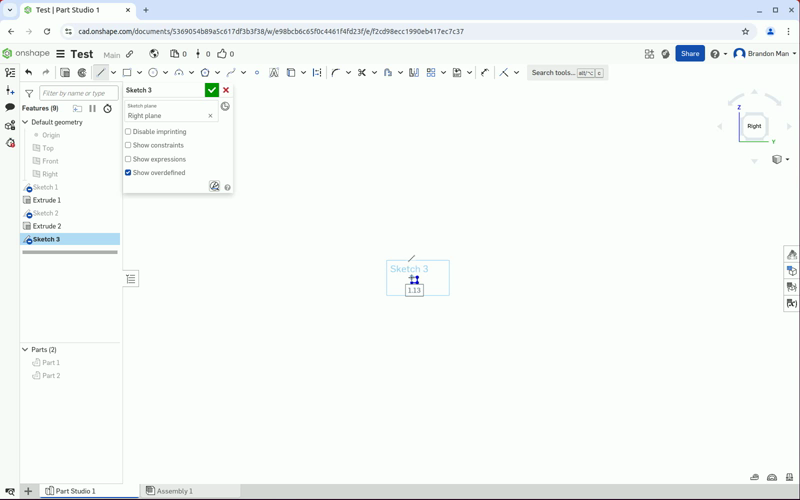
mouse_move(441, 277)
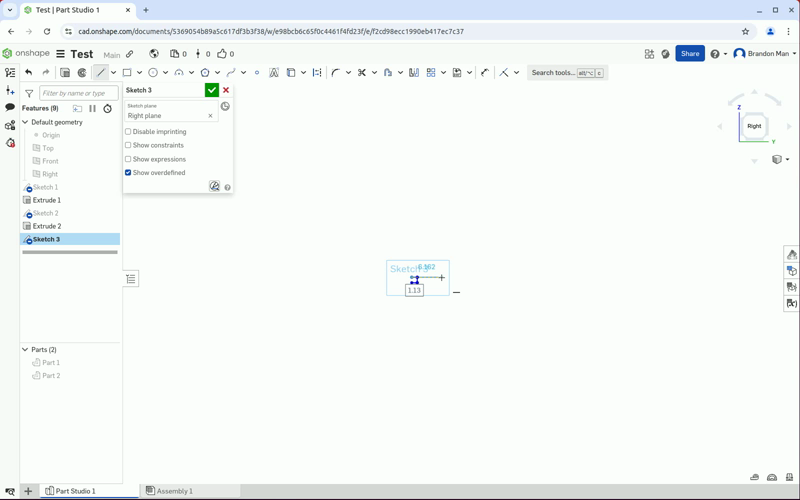
key_down(shift)
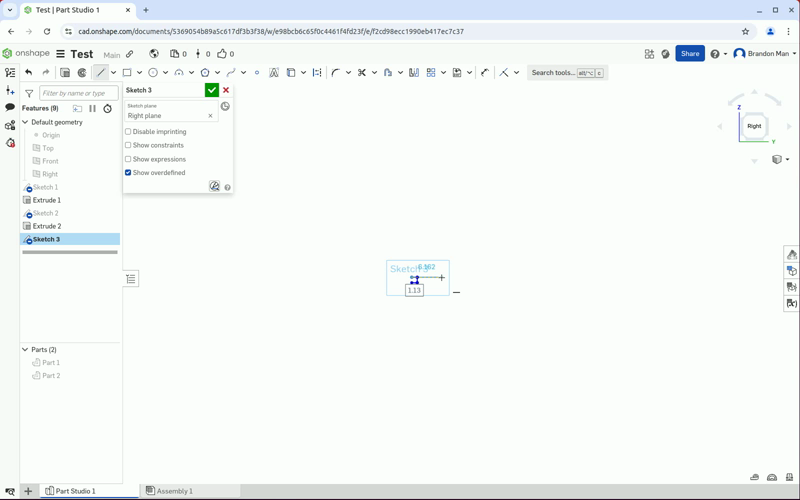
mouse_move(411, 282)
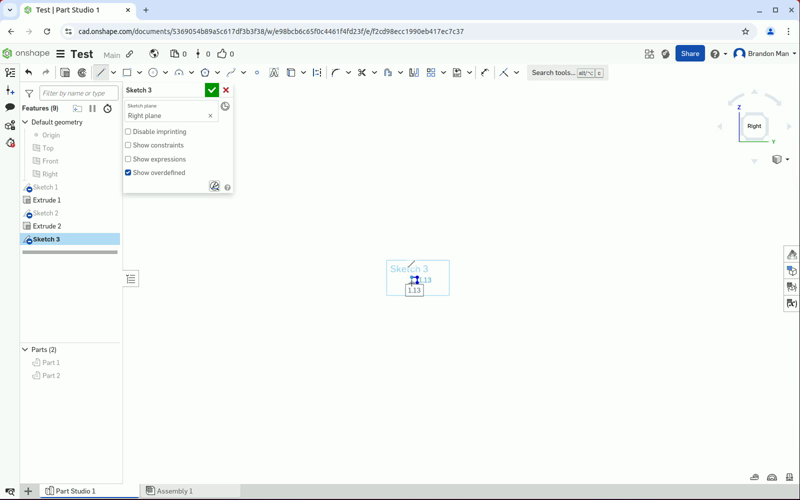
scroll(6)
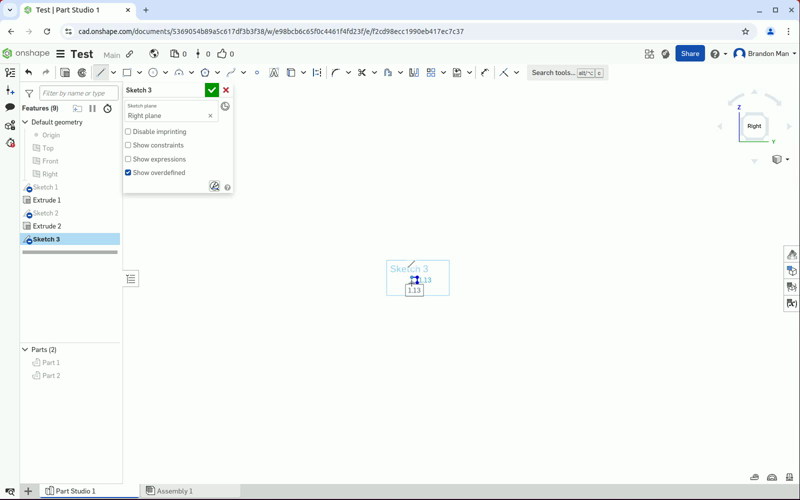
scroll(6)
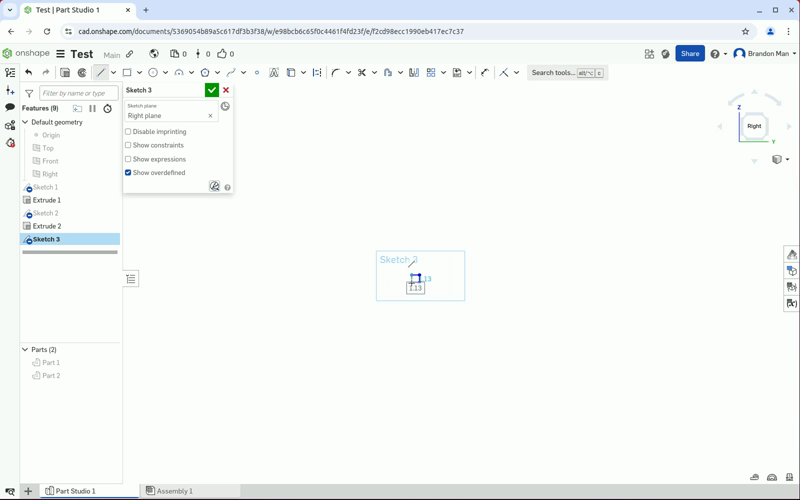
scroll(6)
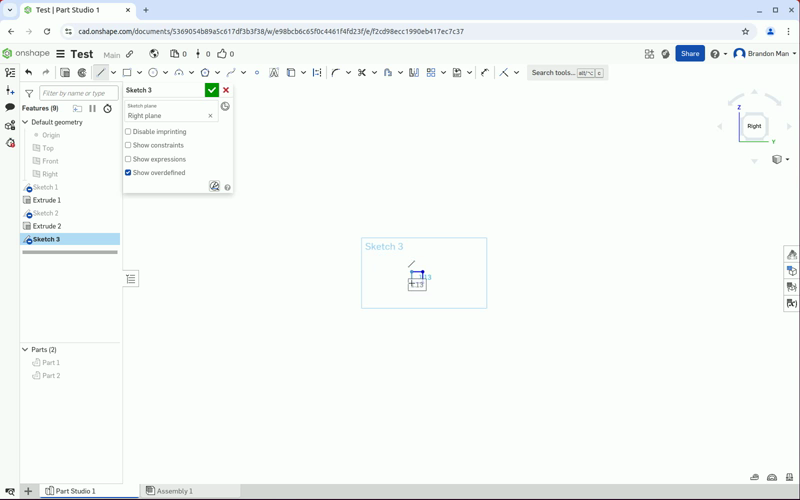
scroll(6)
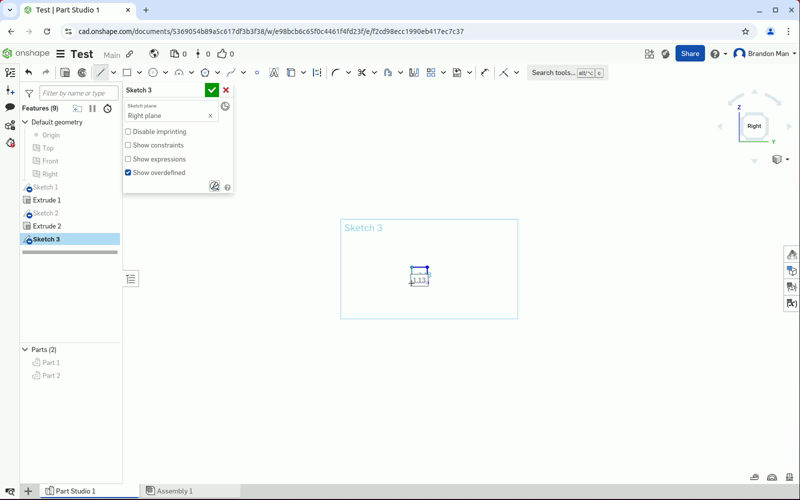
scroll(6)
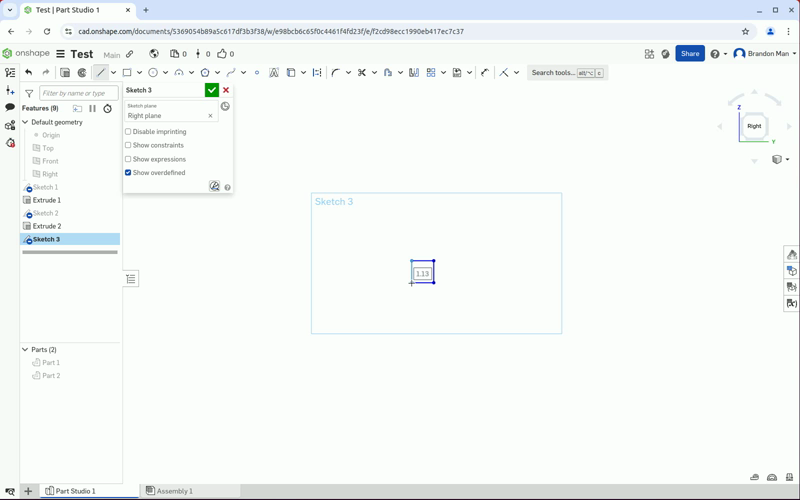
scroll(6)
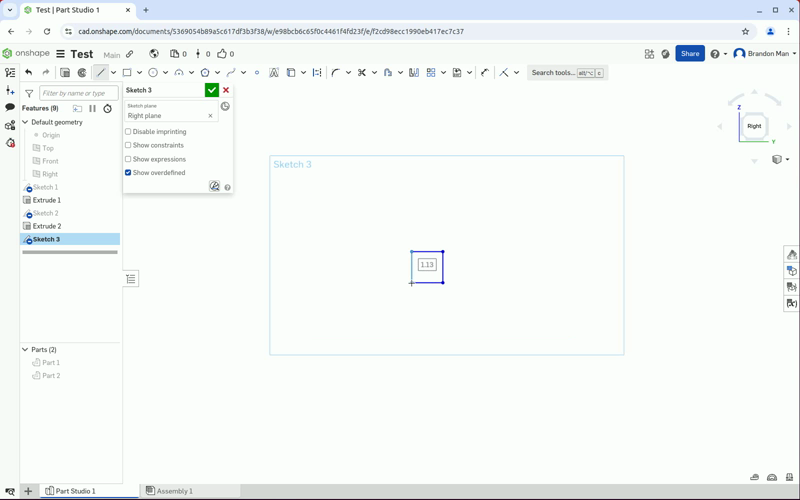
scroll(6)
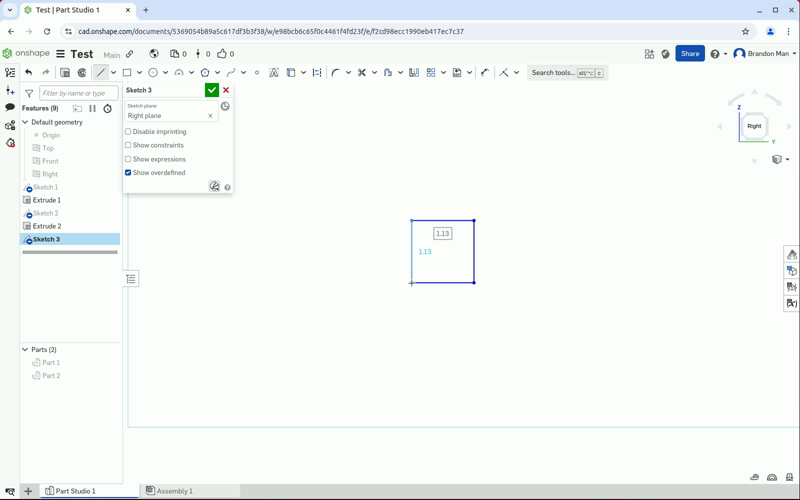
key_up(shift)
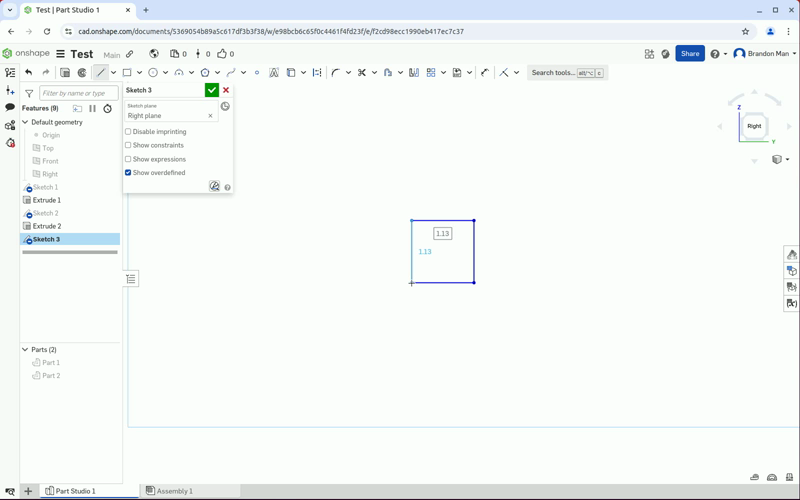
click(411, 282)
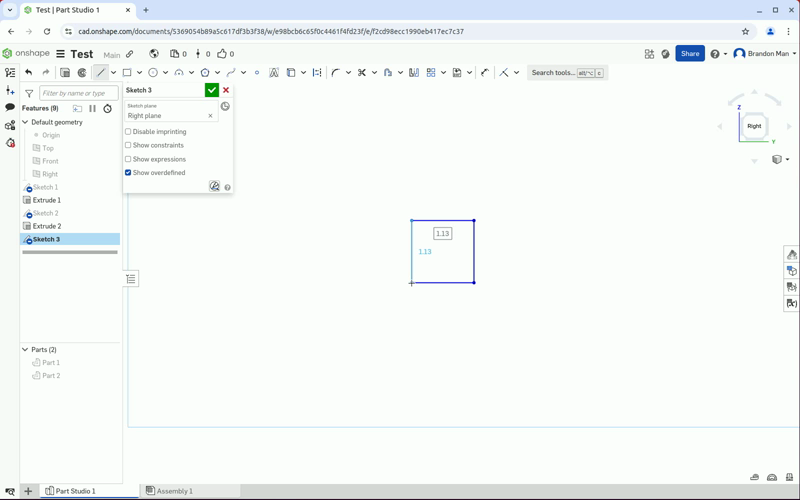
scroll(-6)
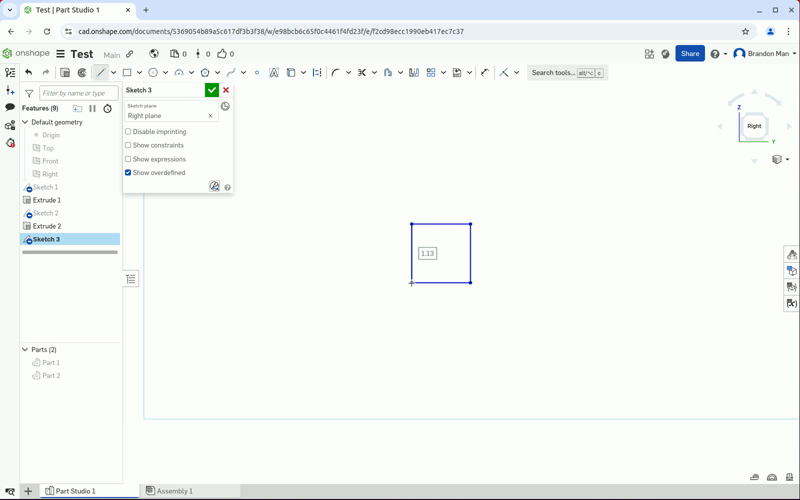
scroll(-6)
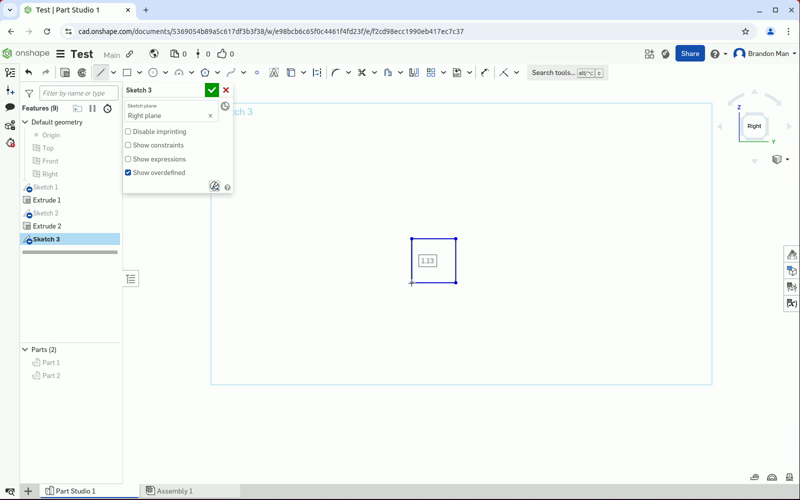
scroll(-6)
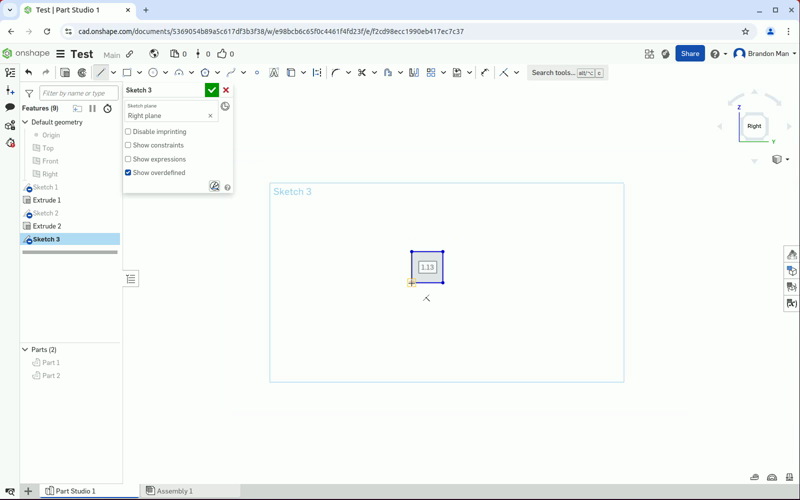
scroll(-6)
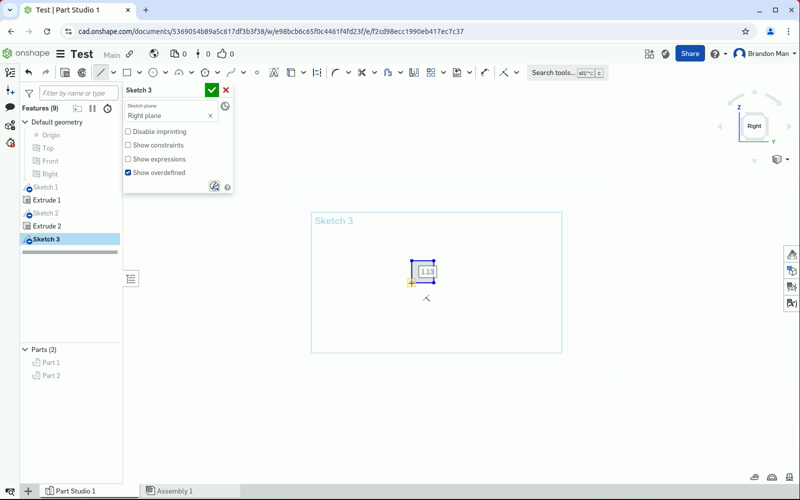
scroll(-6)
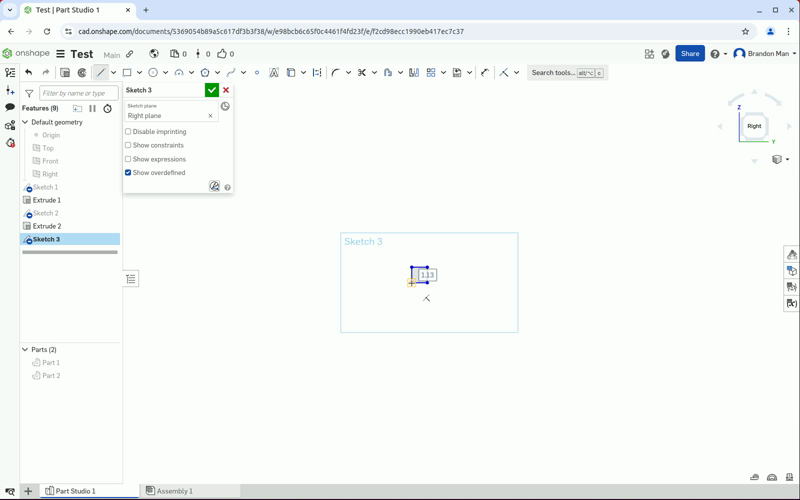
scroll(-6)
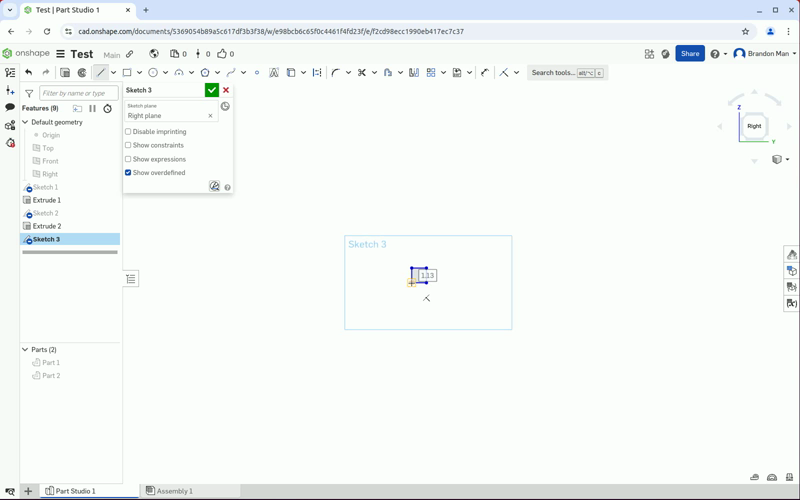
scroll(-6)
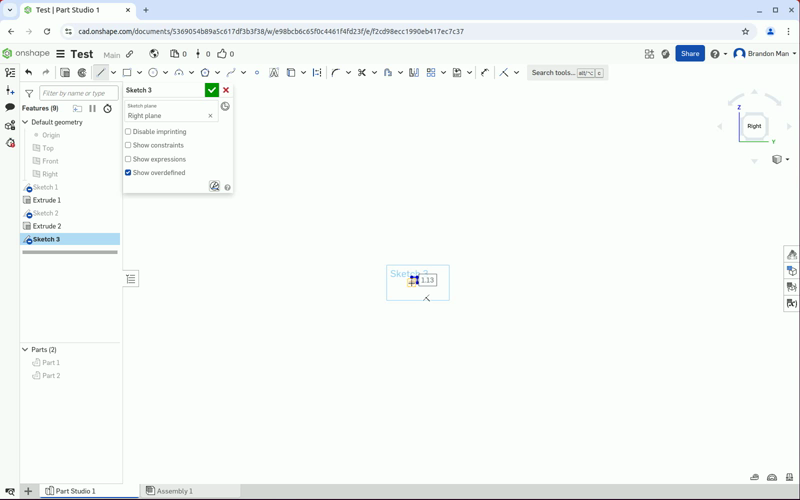
key(esc)
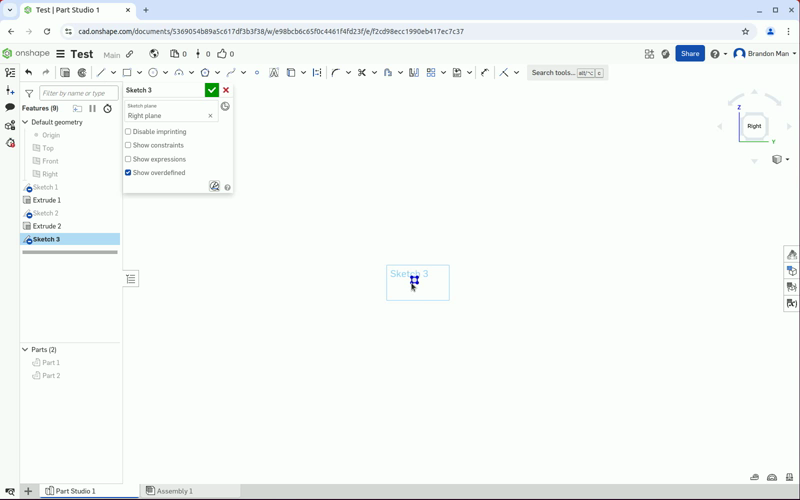
mouse_move(414, 280)
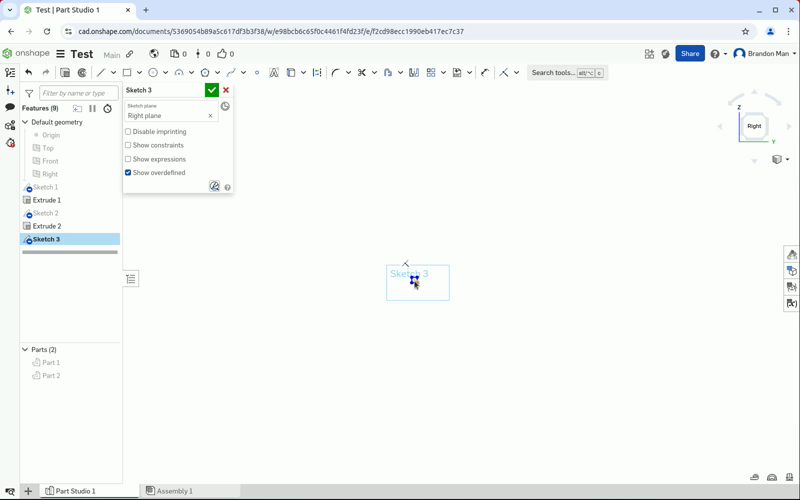
scroll(6)
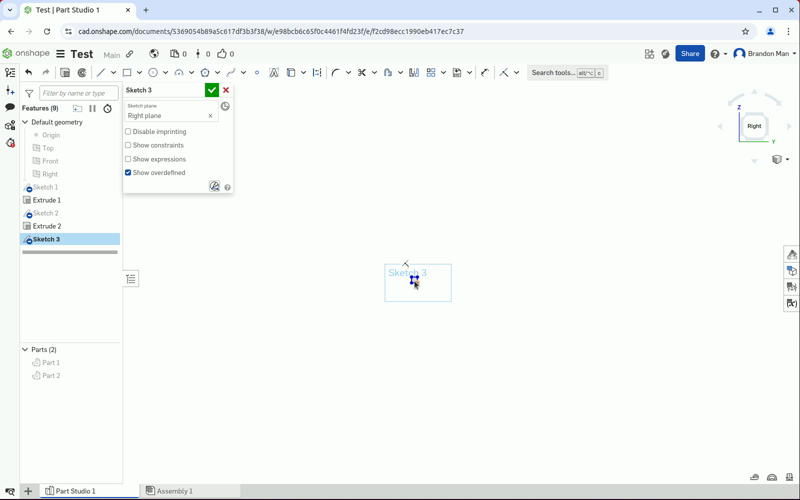
scroll(6)
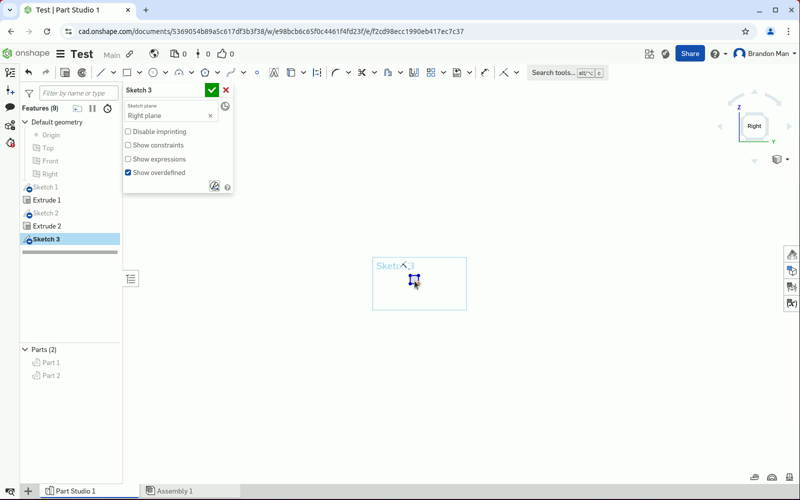
scroll(6)
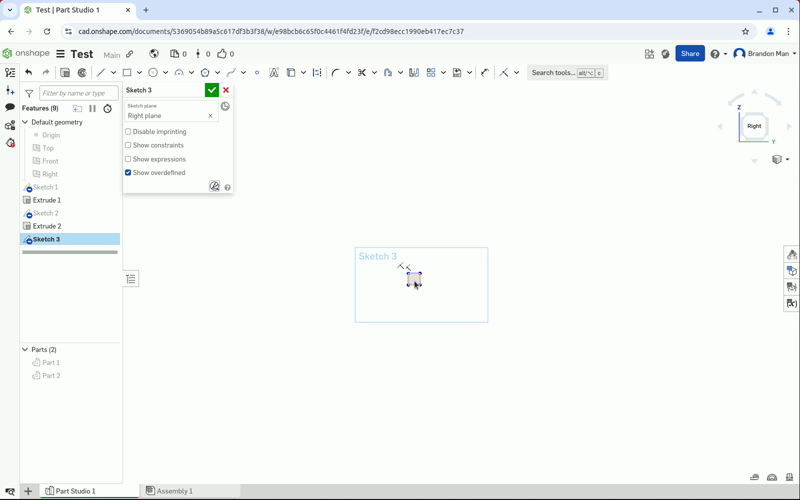
scroll(6)
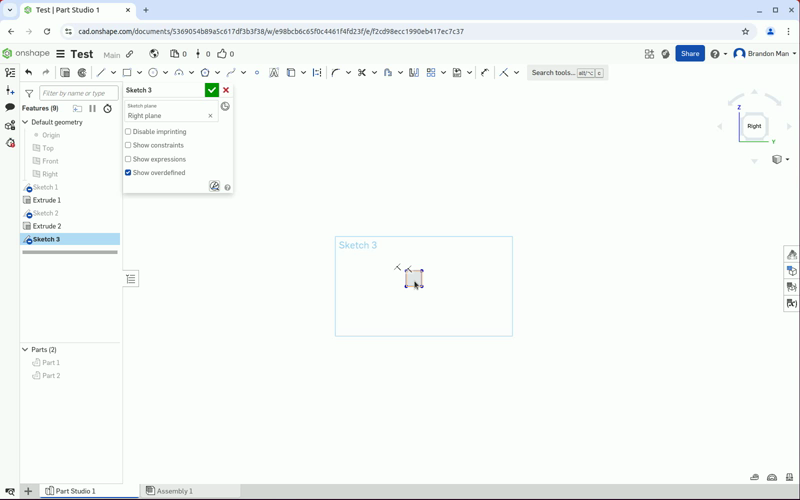
scroll(6)
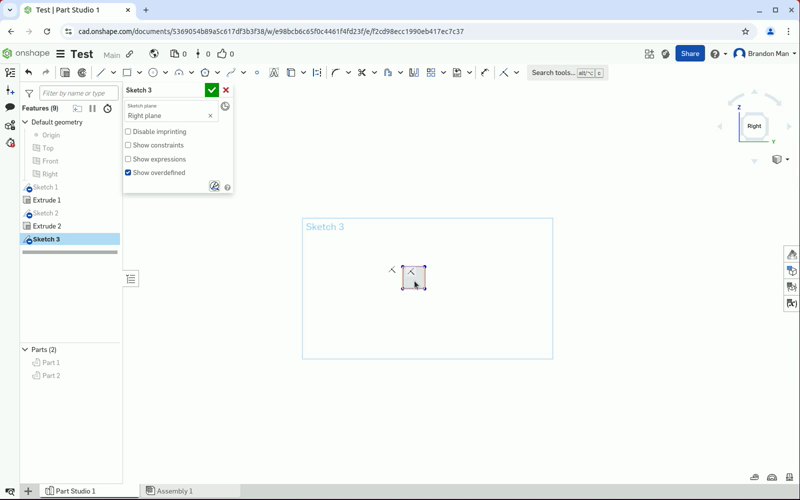
scroll(6)
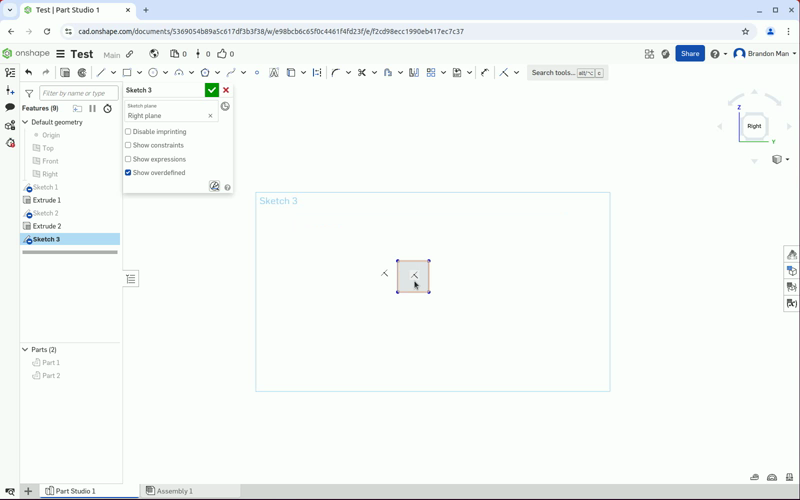
scroll(6)
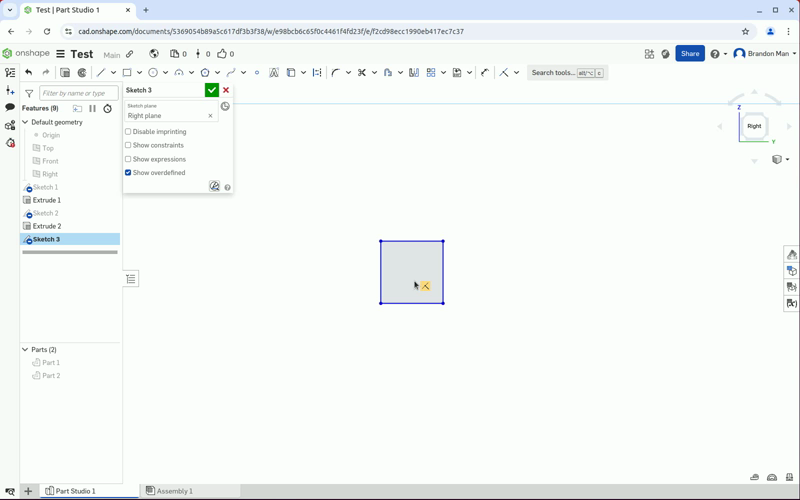
click(414, 280)
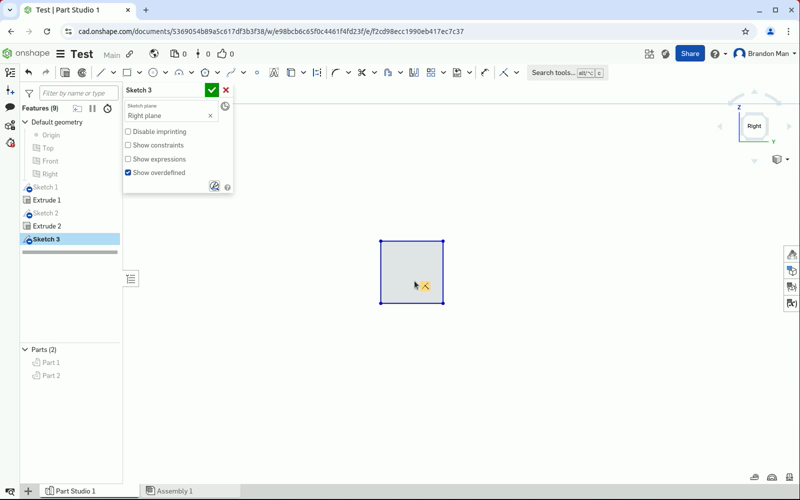
scroll(-6)
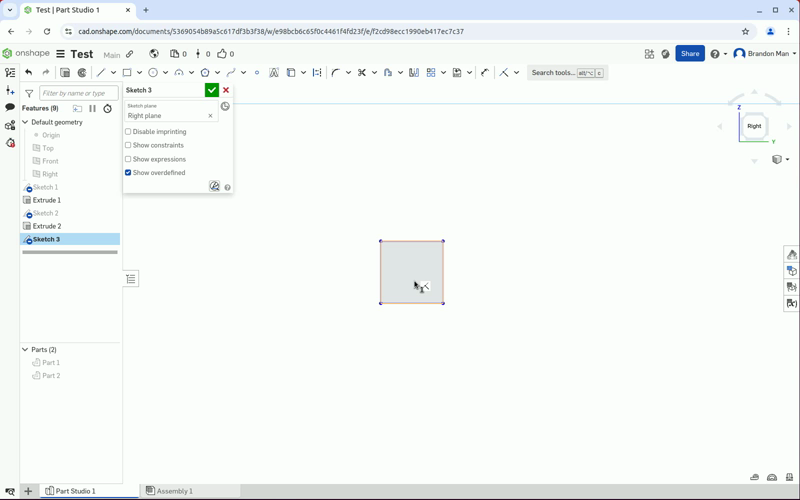
scroll(-6)
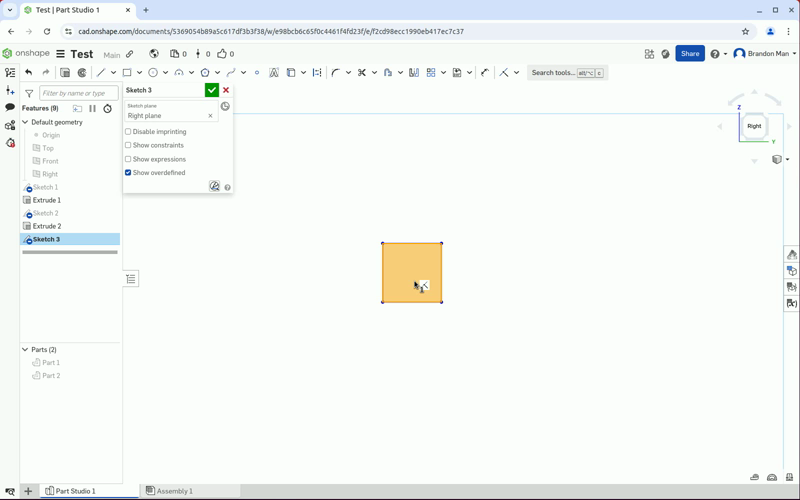
scroll(-6)
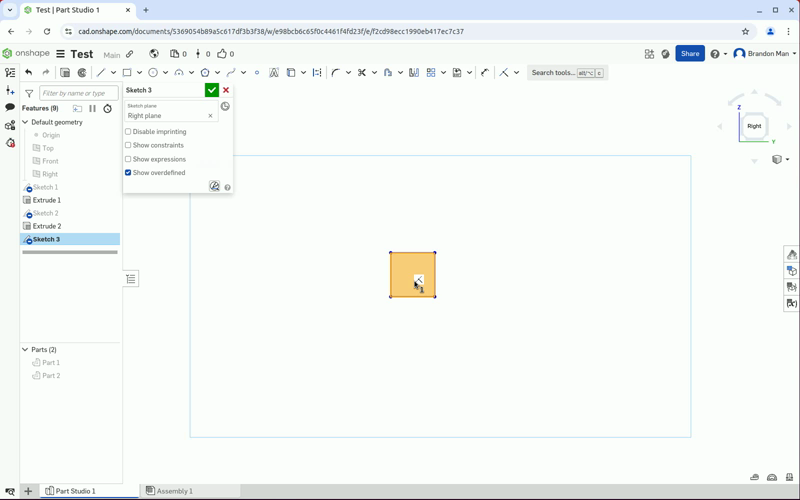
scroll(-6)
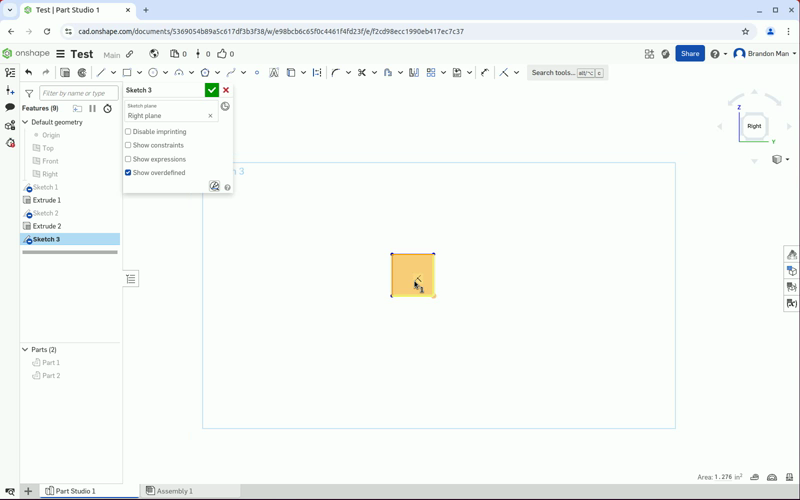
scroll(-6)
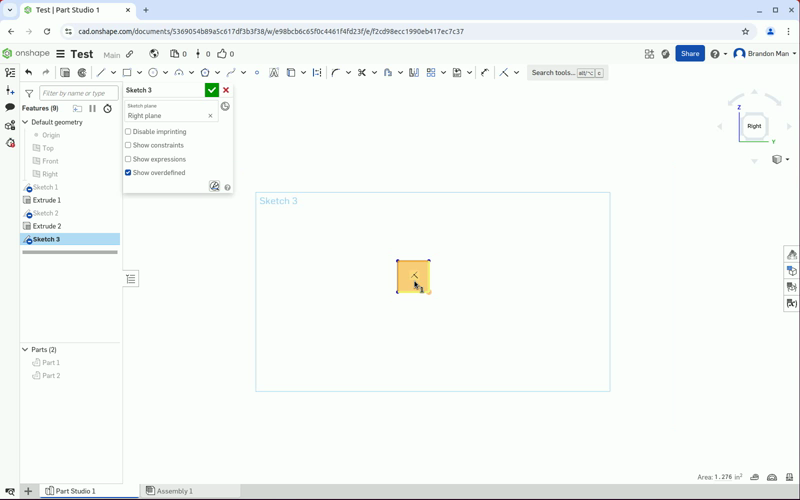
scroll(-6)
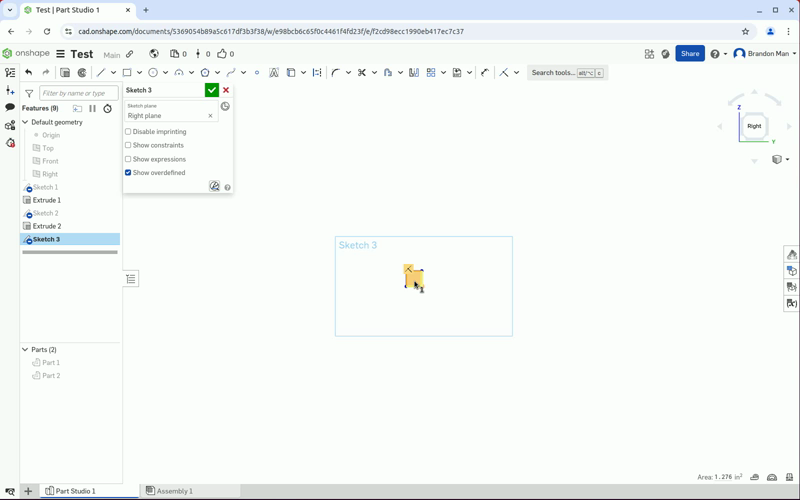
scroll(-6)
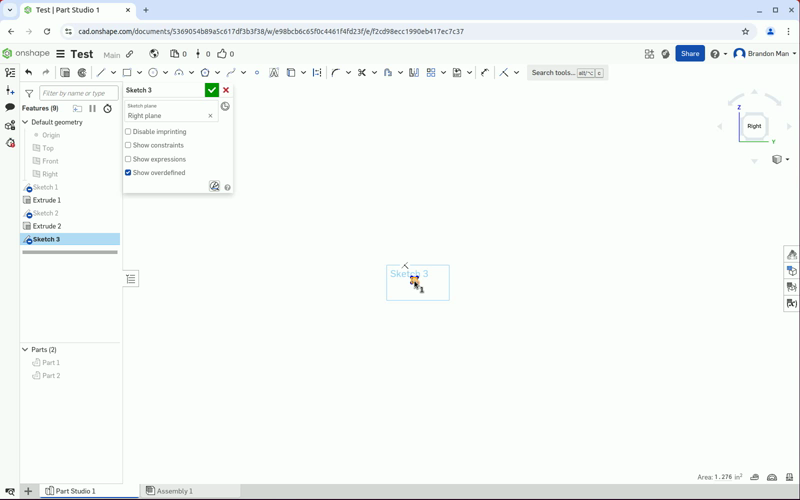
mouse_move(73, 352)
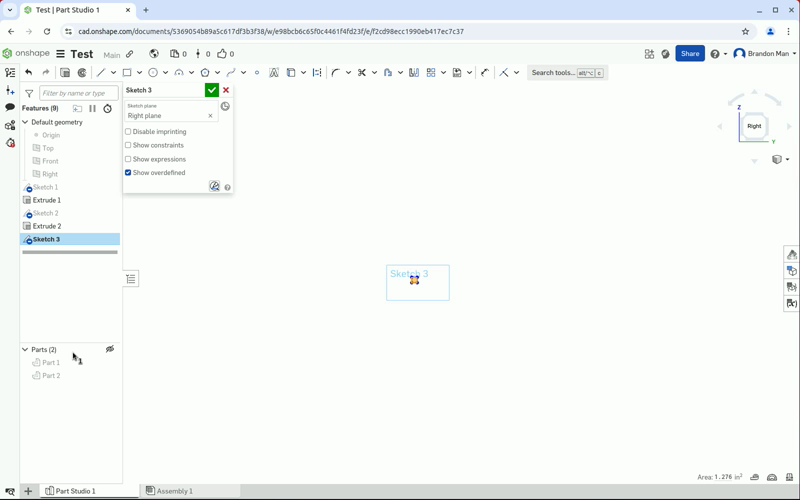
key(shift+y)
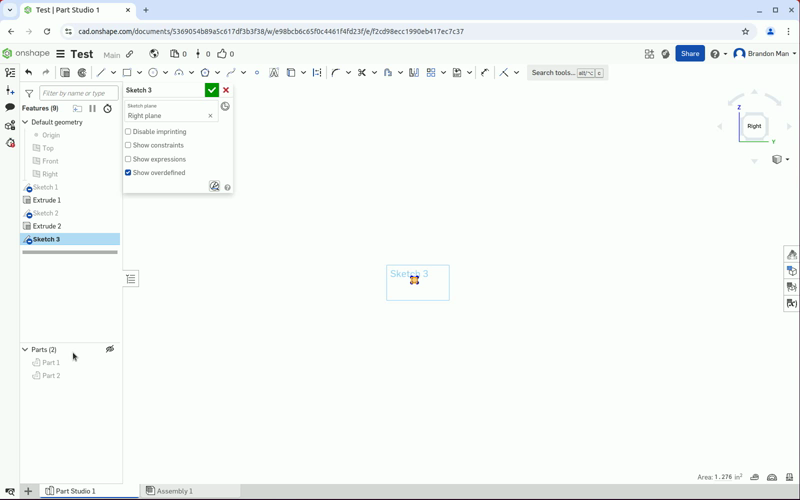
key(shift+e)
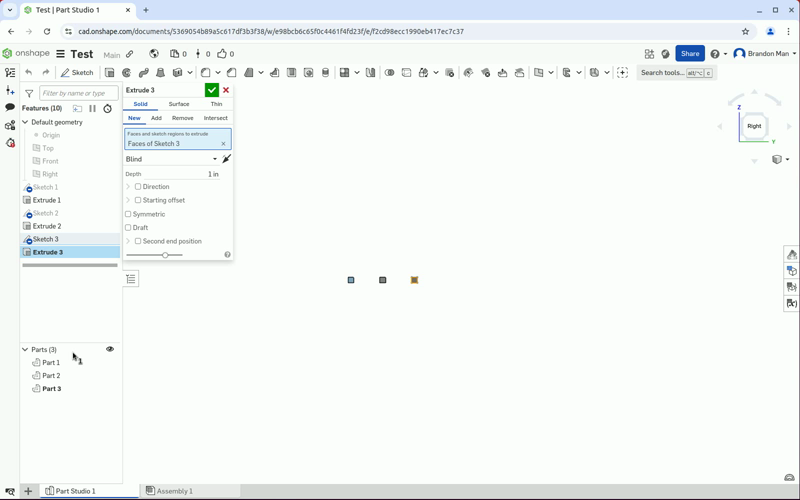
mouse_move(143, 106)
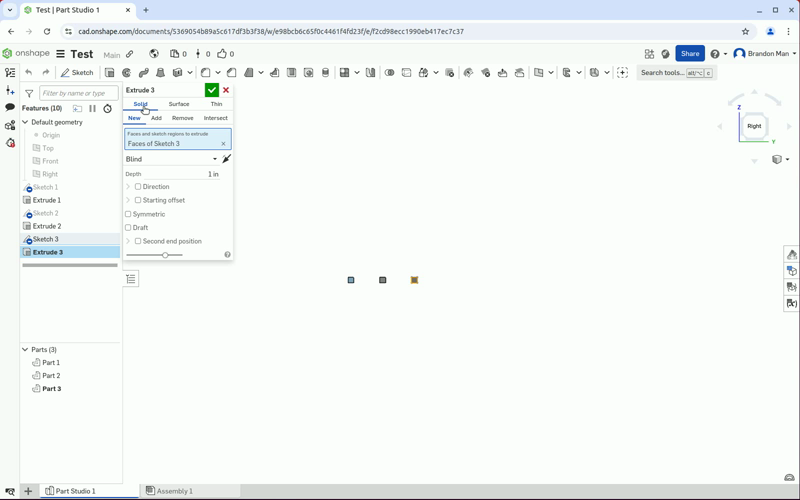
click(143, 106)
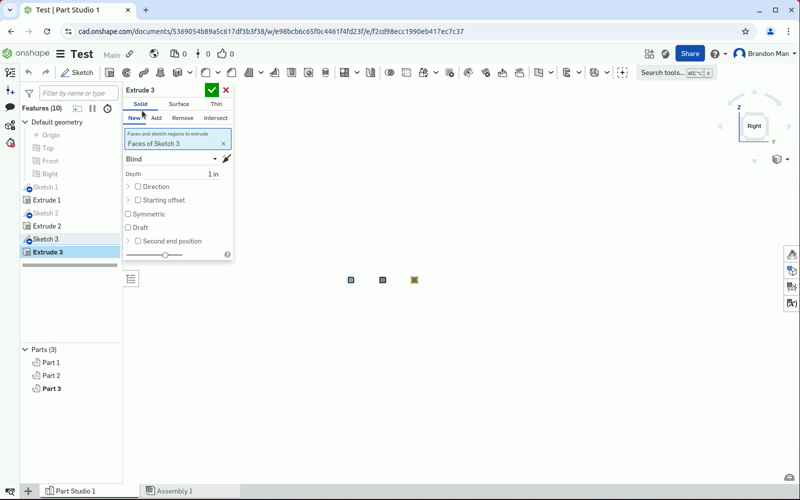
mouse_move(137, 120)
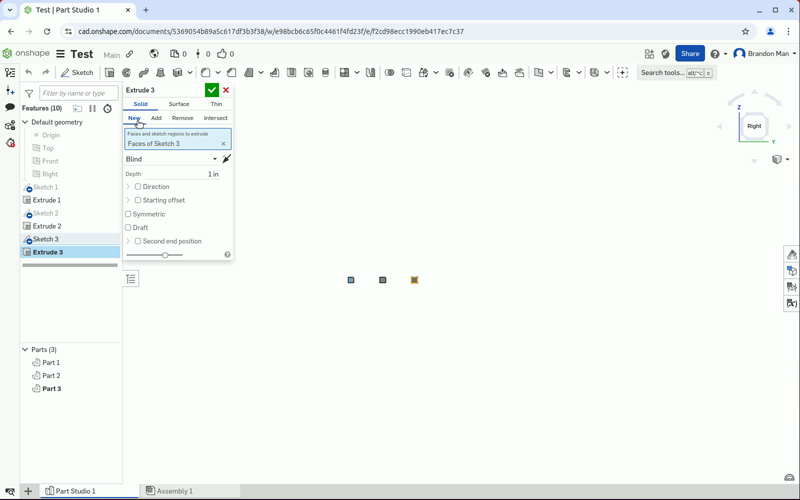
click(137, 120)
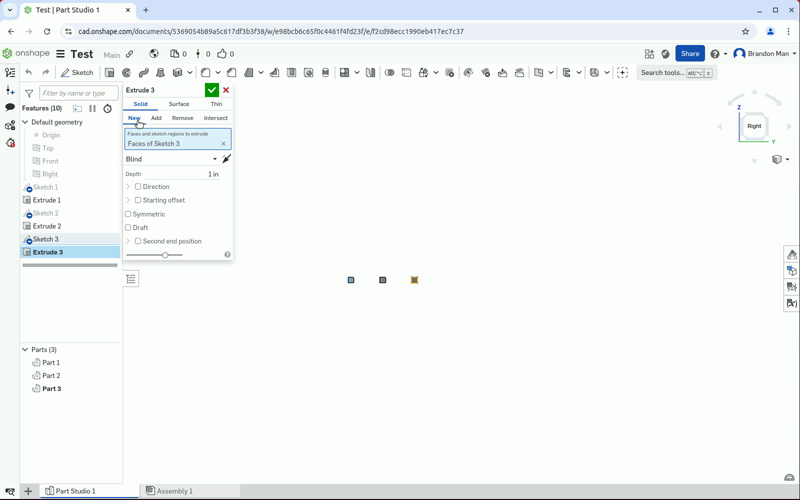
key(tab, 4)
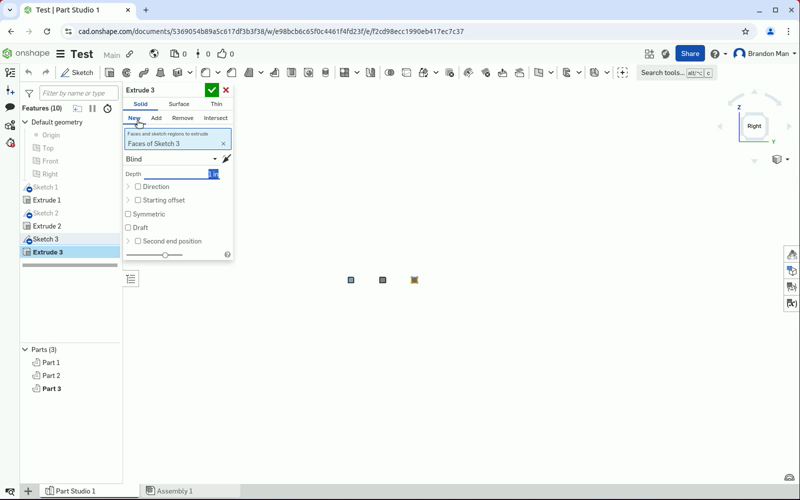
text(-6.499)
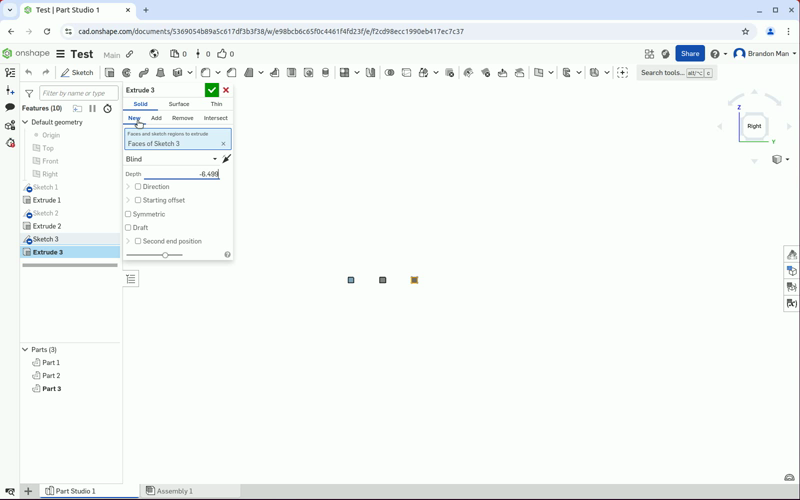
key(enter)
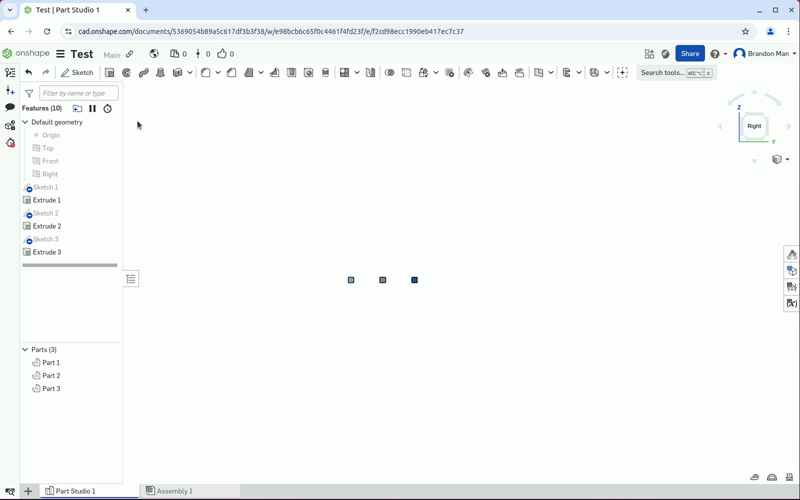
key(shift+h)
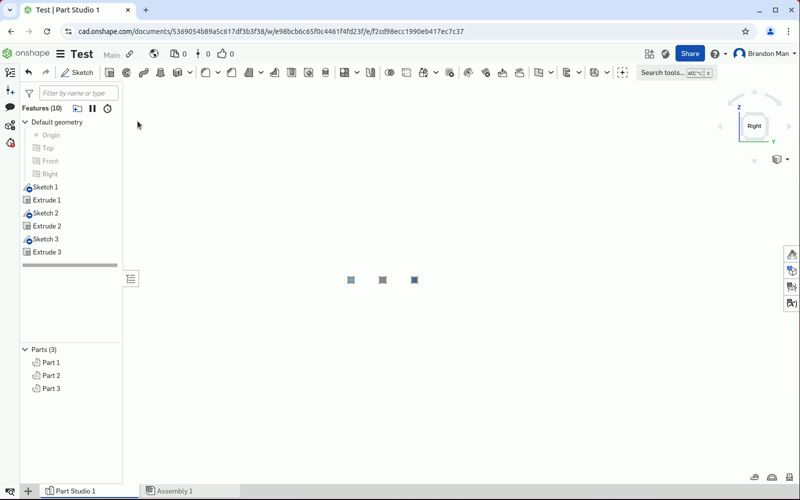
key(shift+h)
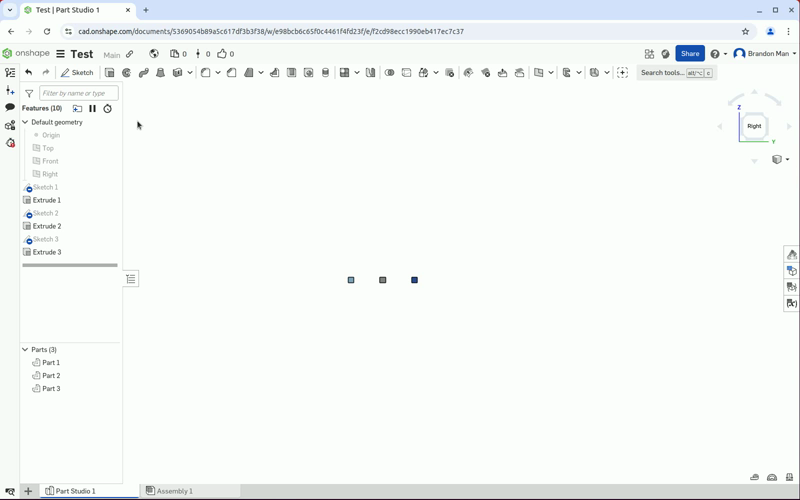
mouse_move(73, 189)
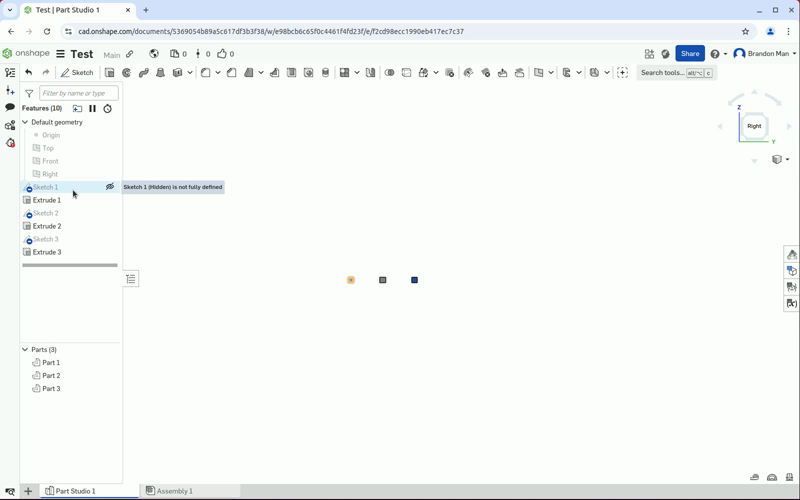
click(73, 189)
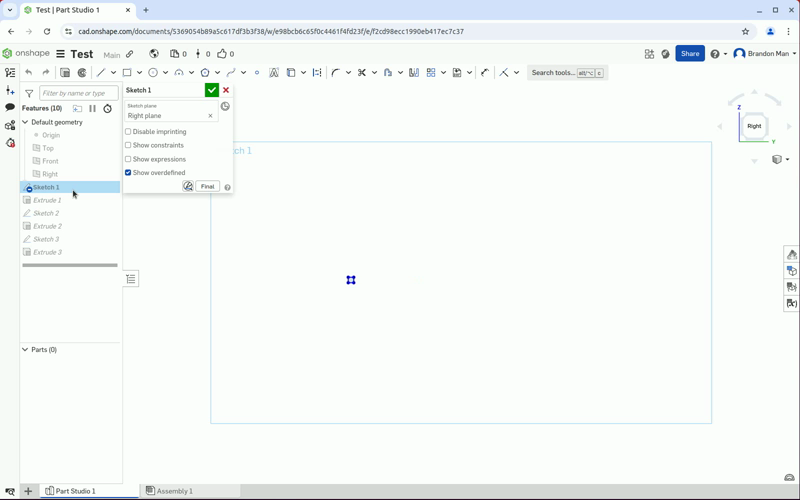
mouse_move(229, 92)
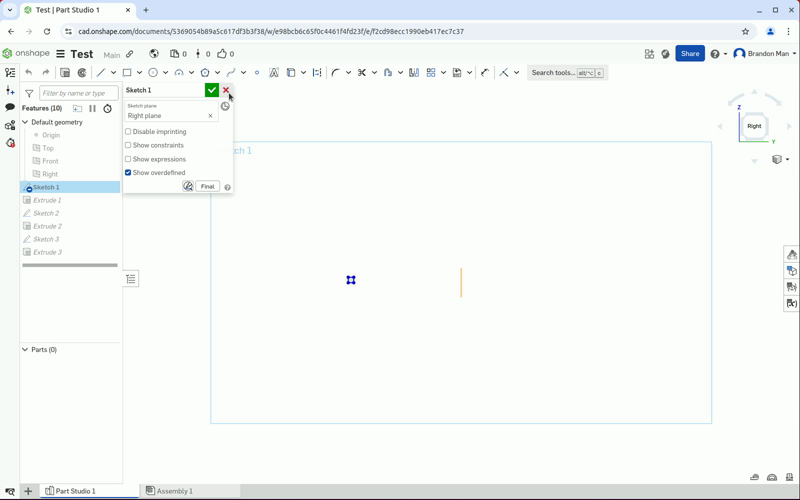
click(229, 92)
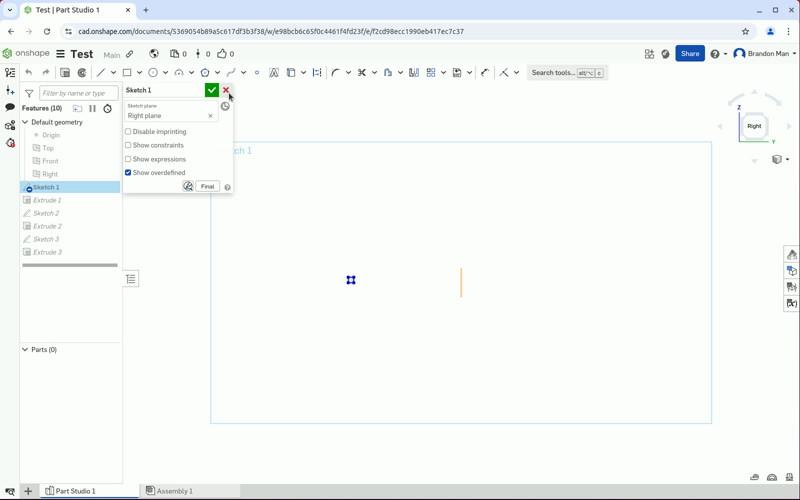
key(shift+s)
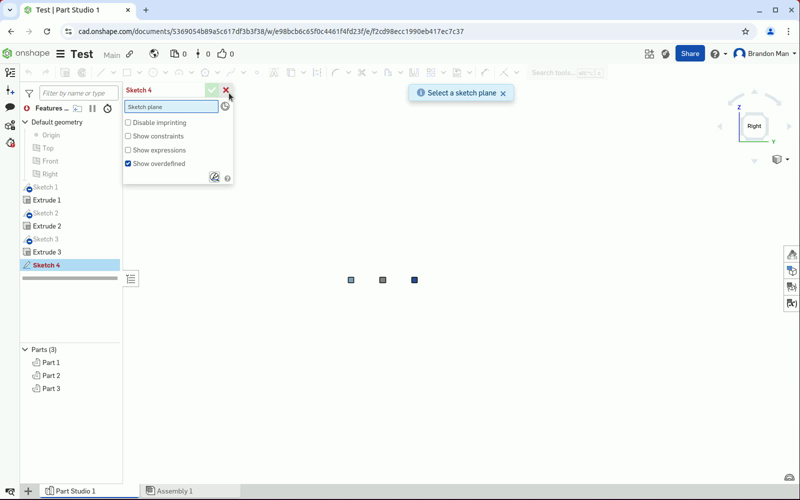
mouse_move(73, 176)
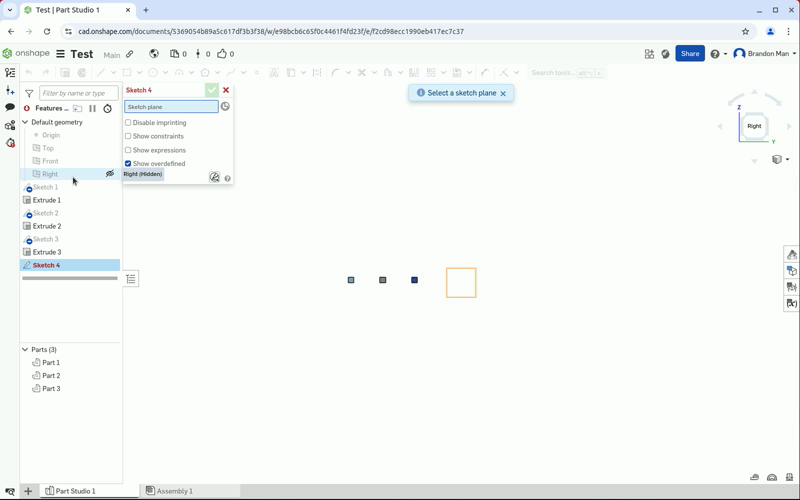
click(73, 176)
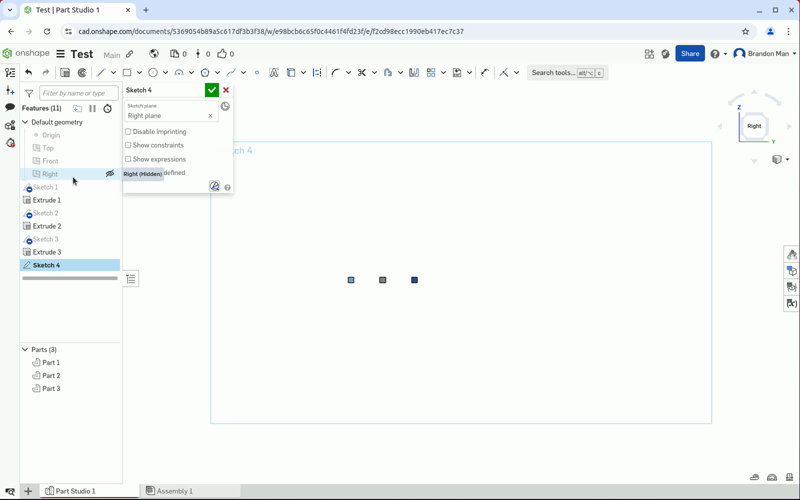
mouse_move(73, 352)
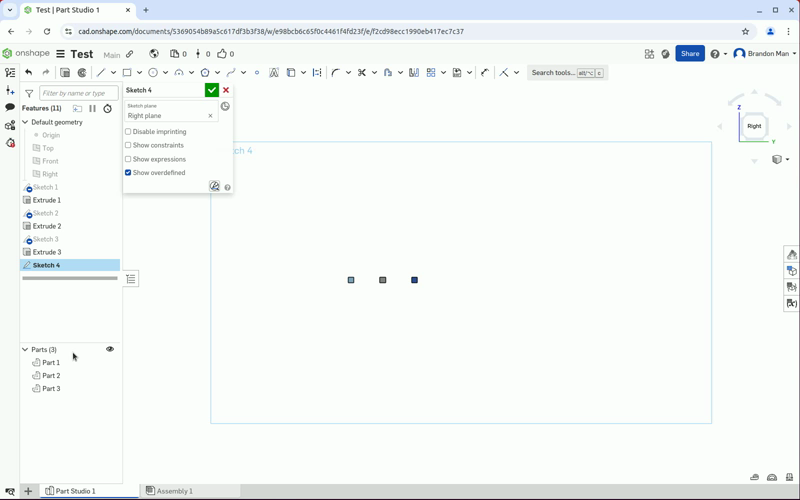
key(y)
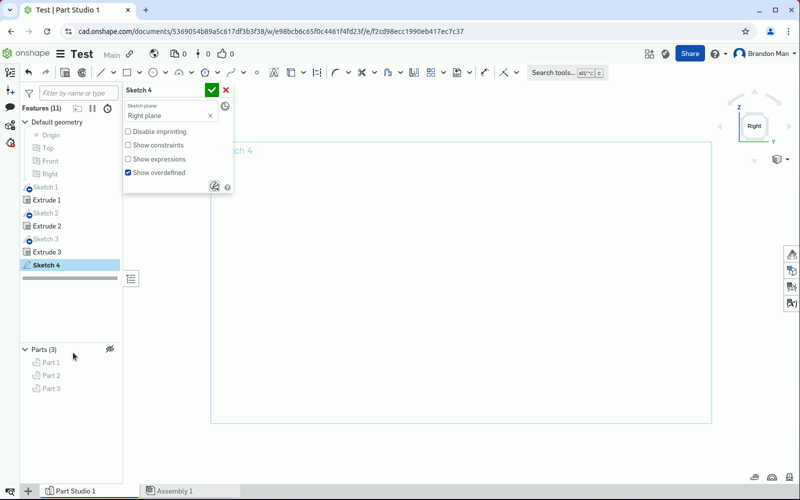
key(l)
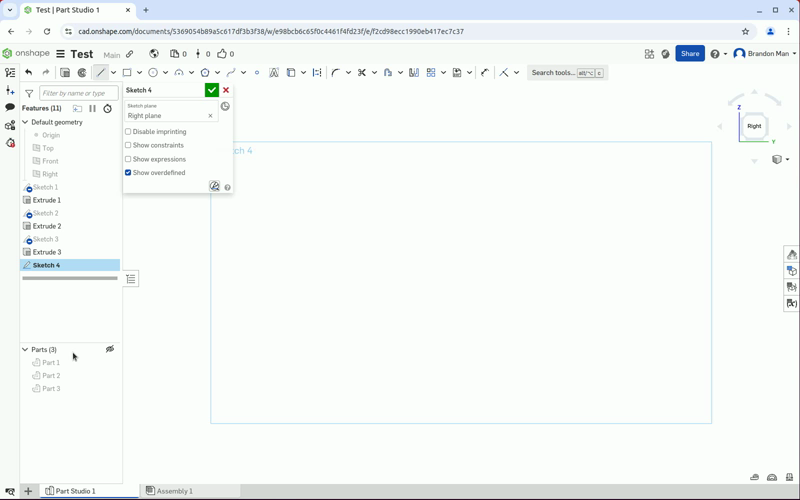
key_down(shift)
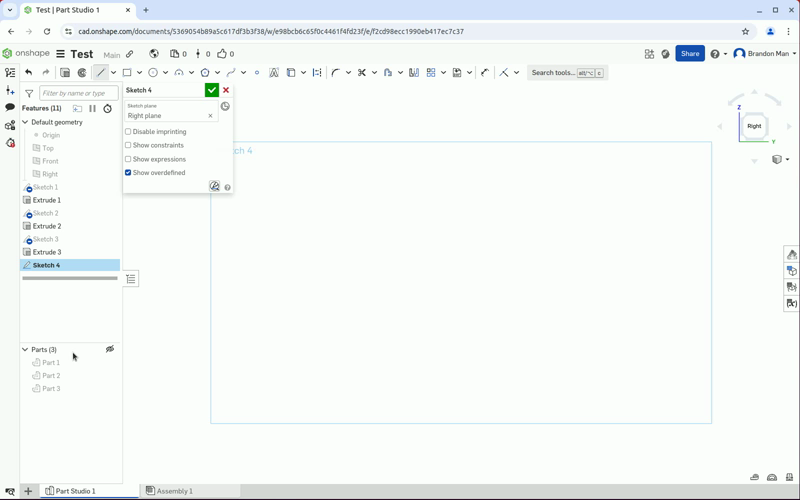
mouse_move(443, 282)
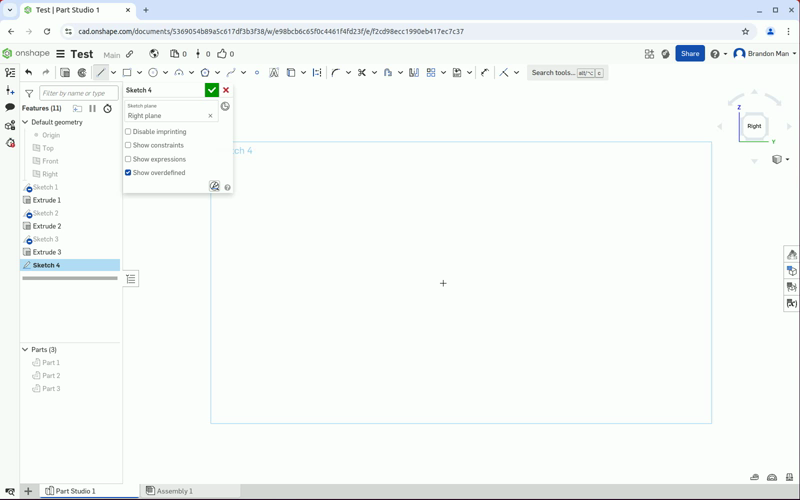
click(443, 282)
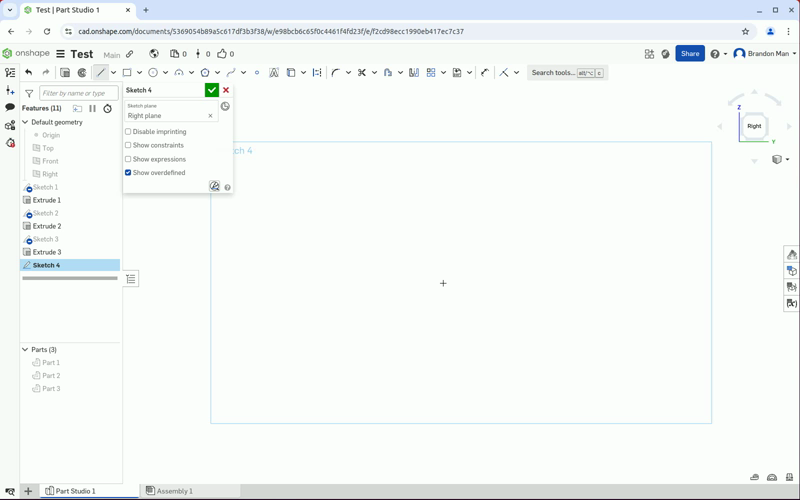
key_up(shift)
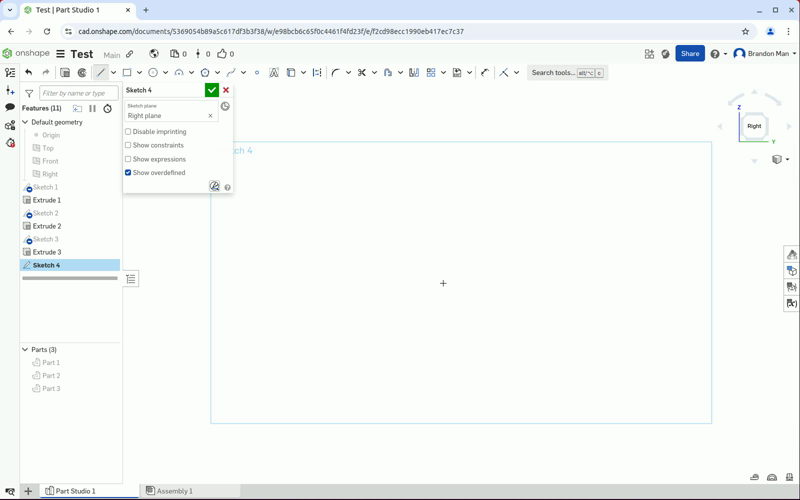
key_down(shift)
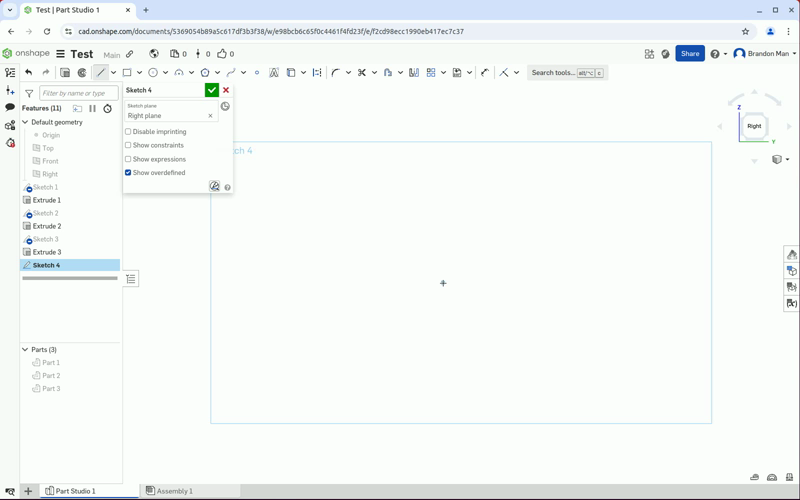
mouse_move(473, 282)
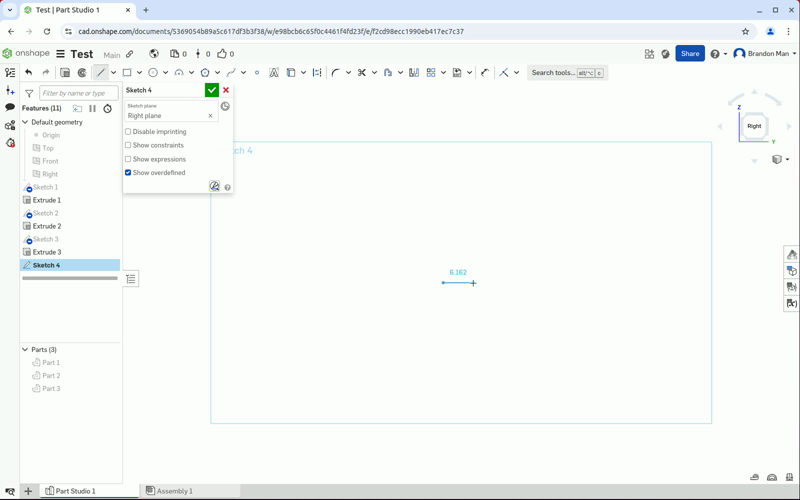
mouse_move(449, 282)
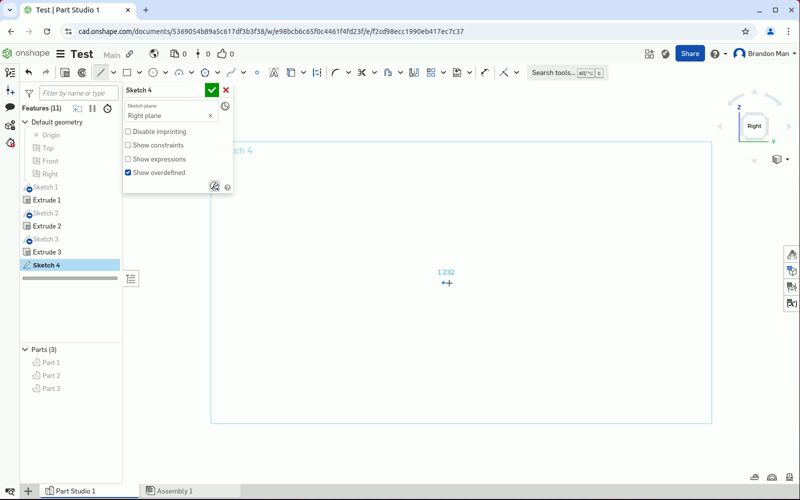
scroll(6)
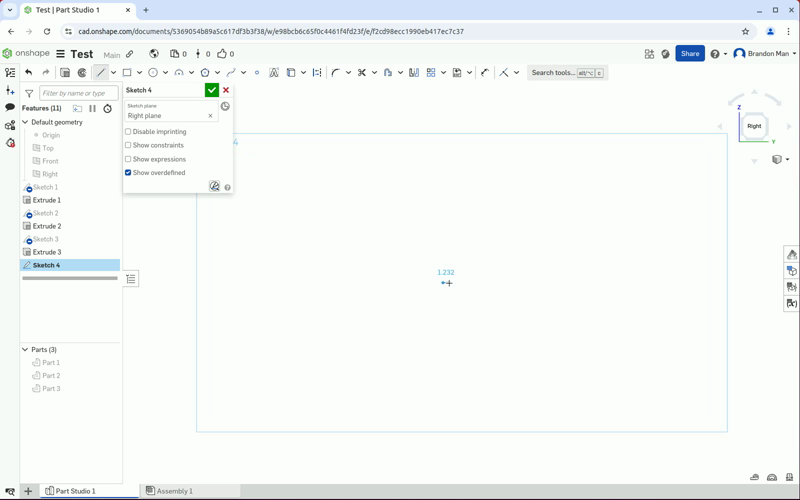
scroll(6)
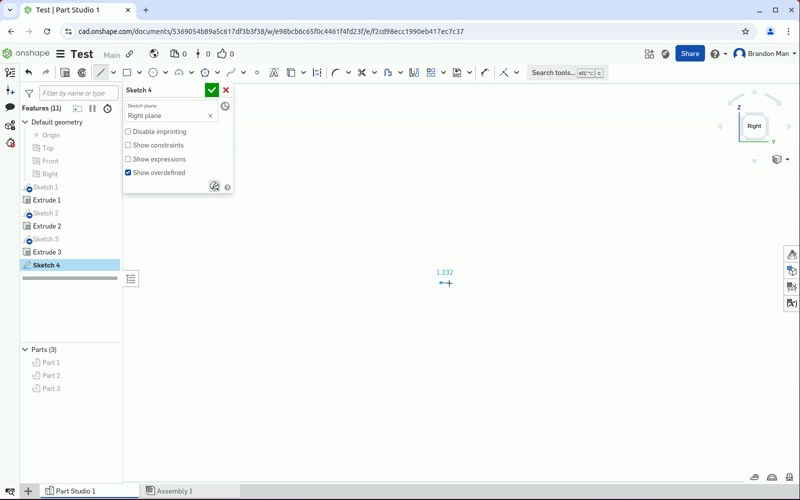
scroll(6)
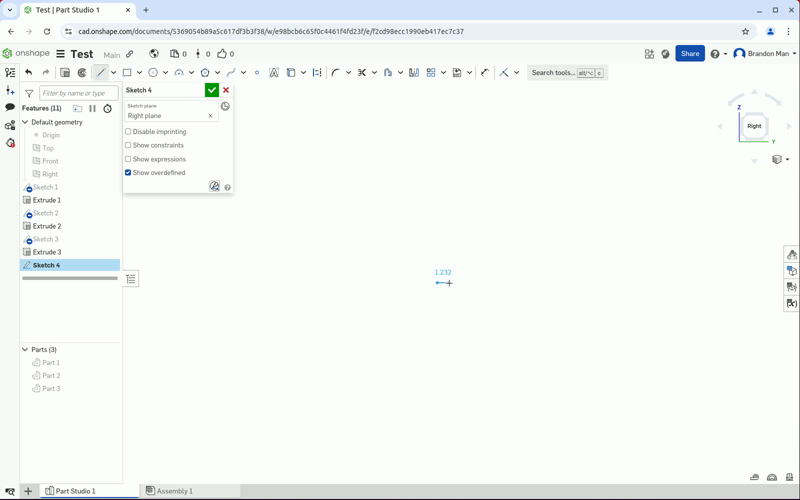
scroll(6)
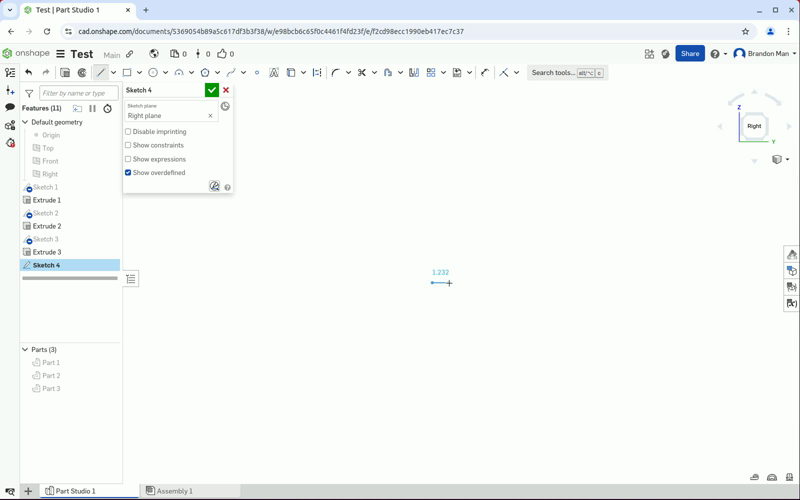
scroll(6)
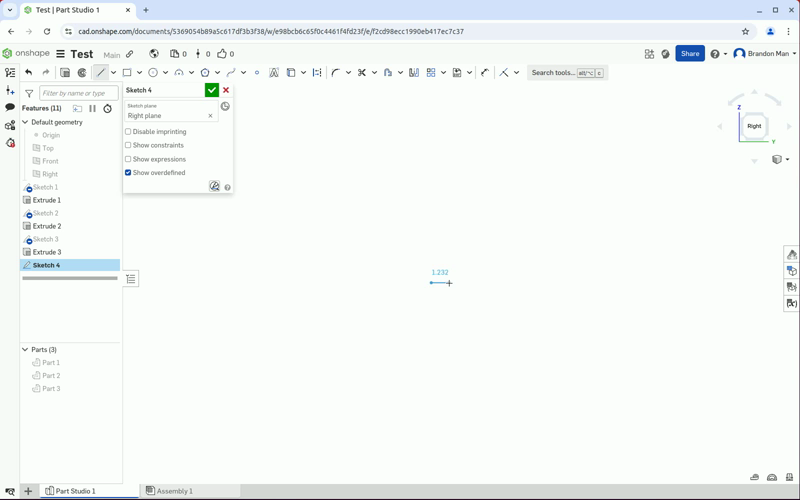
scroll(6)
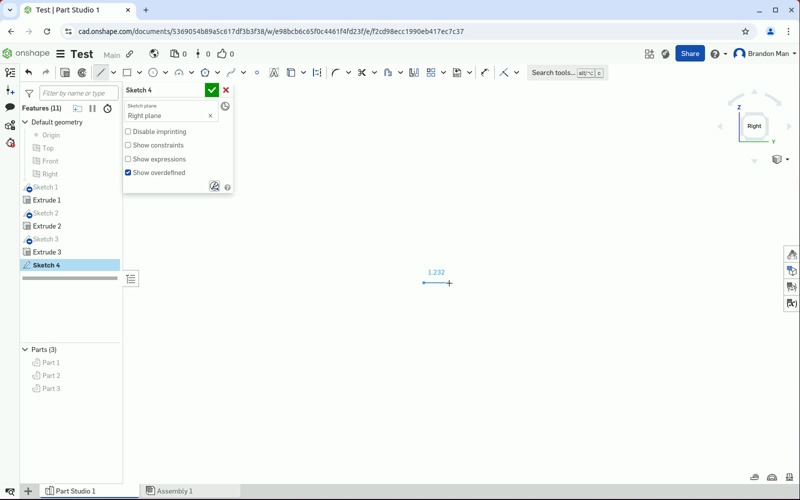
scroll(6)
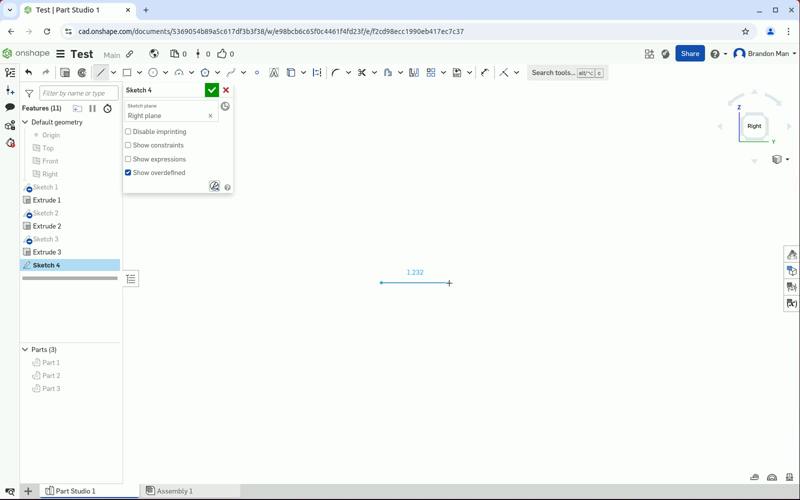
click(449, 282)
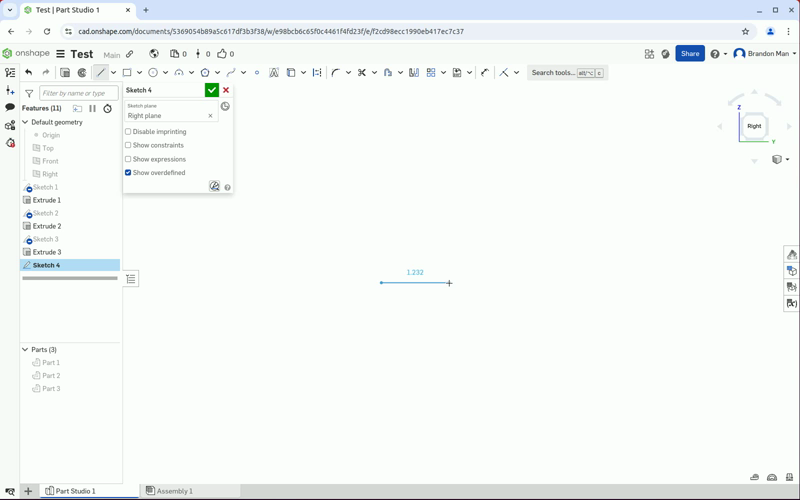
scroll(-6)
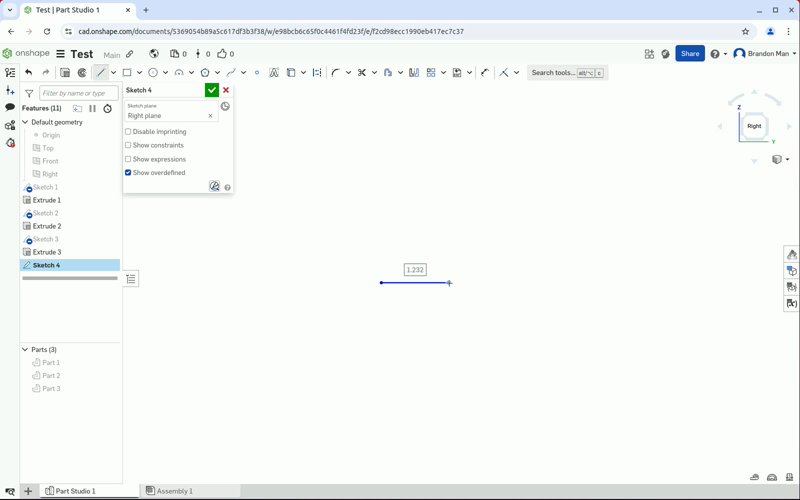
scroll(-6)
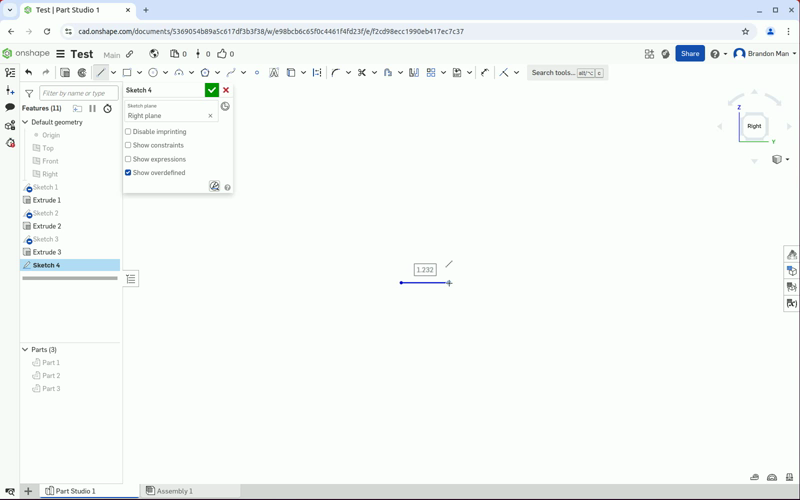
scroll(-6)
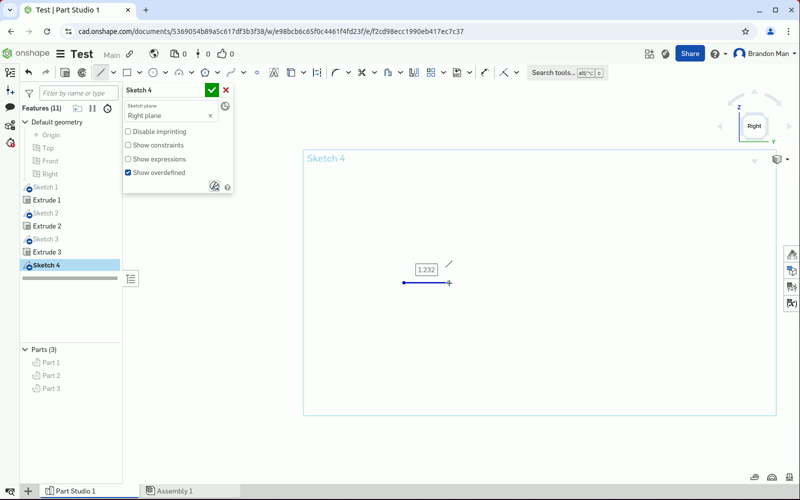
scroll(-6)
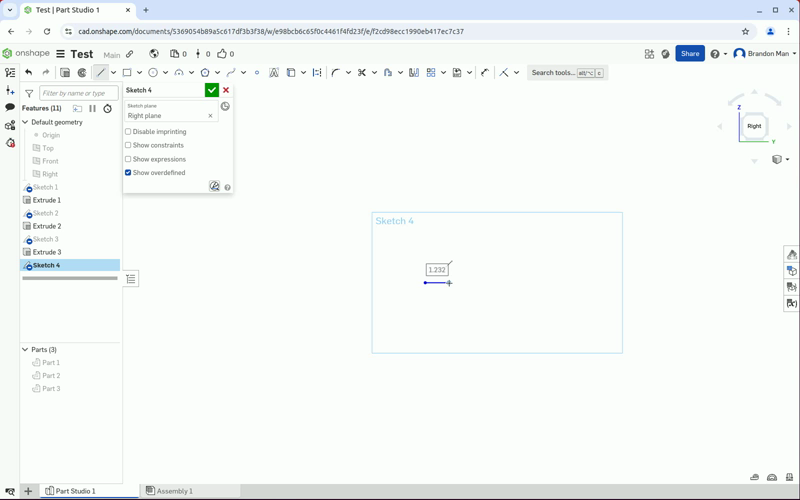
scroll(-6)
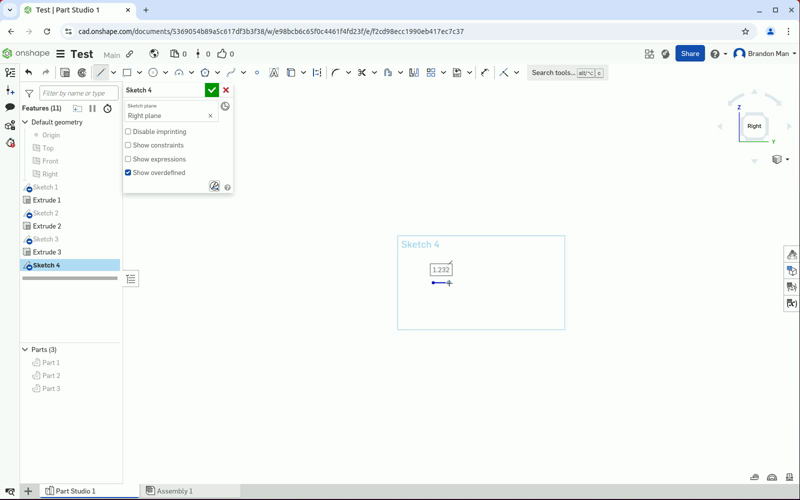
scroll(-6)
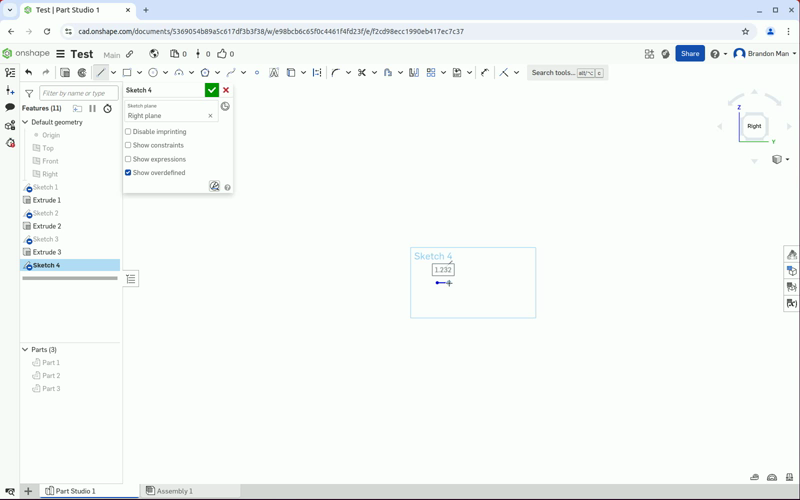
scroll(-6)
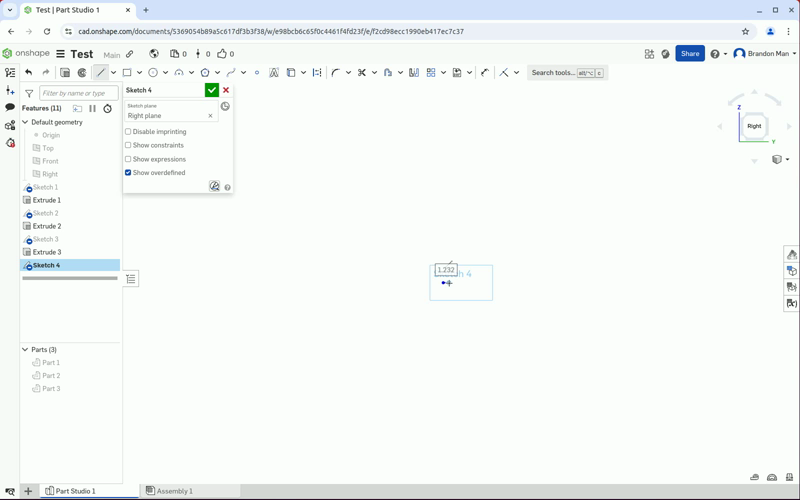
key_up(shift)
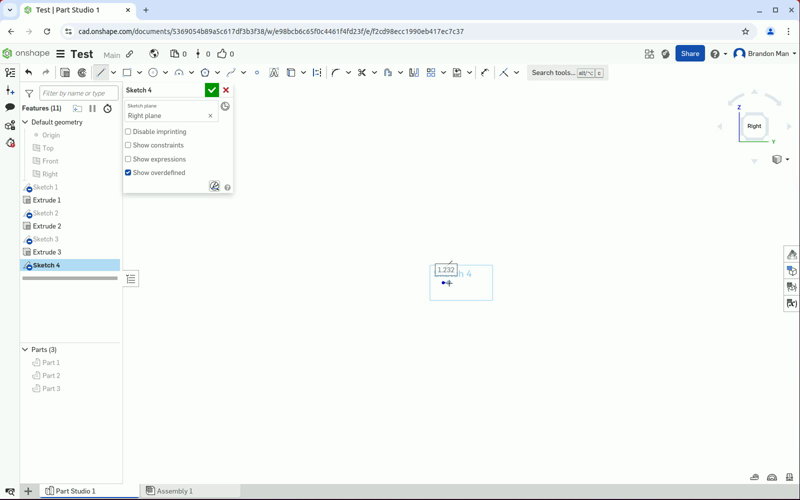
key_down(shift)
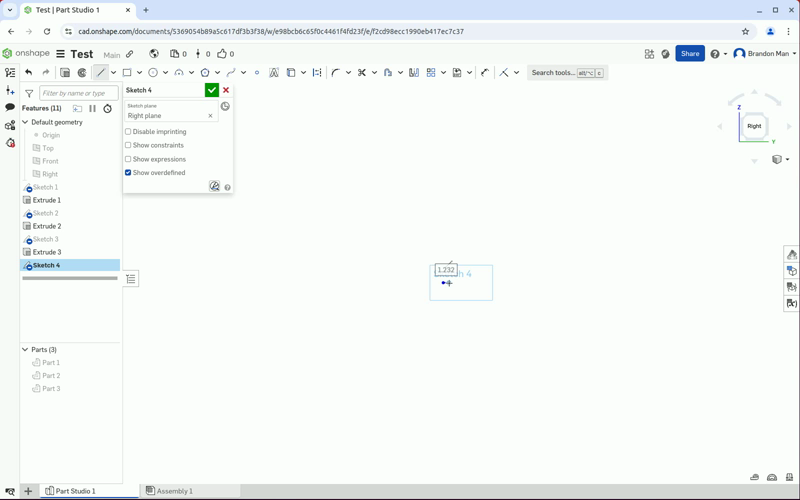
mouse_move(479, 282)
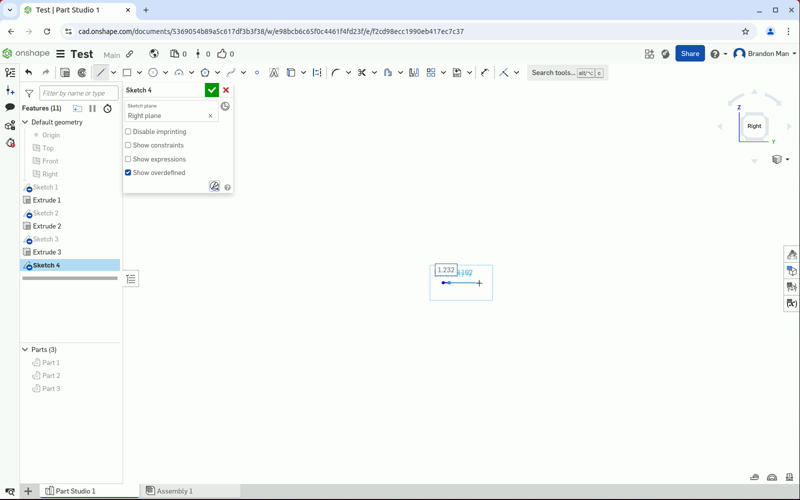
mouse_move(449, 277)
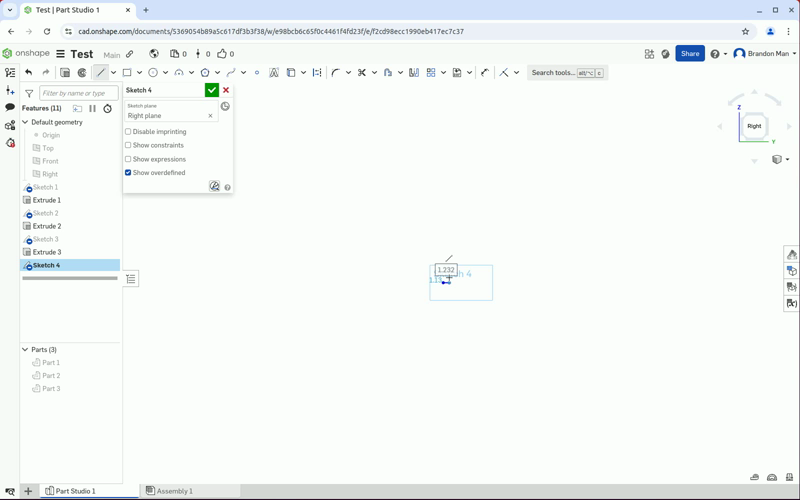
scroll(6)
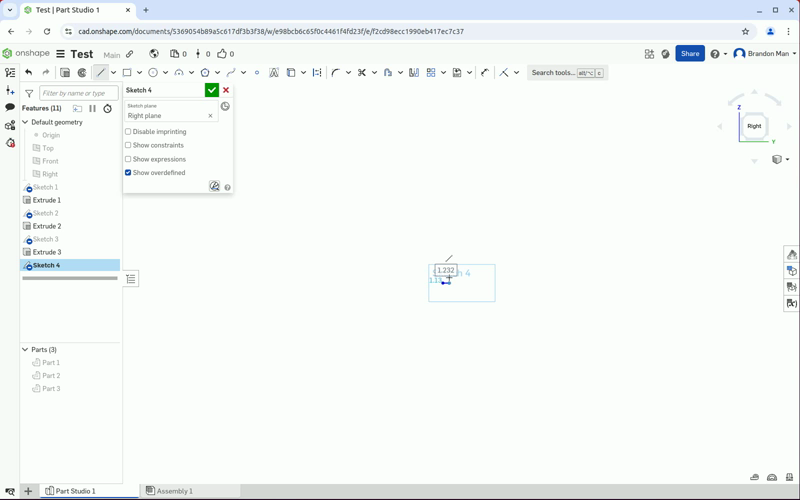
scroll(6)
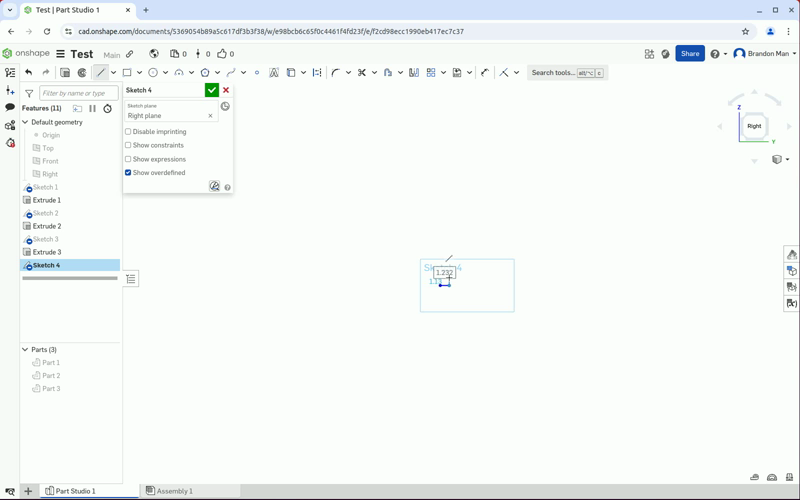
scroll(6)
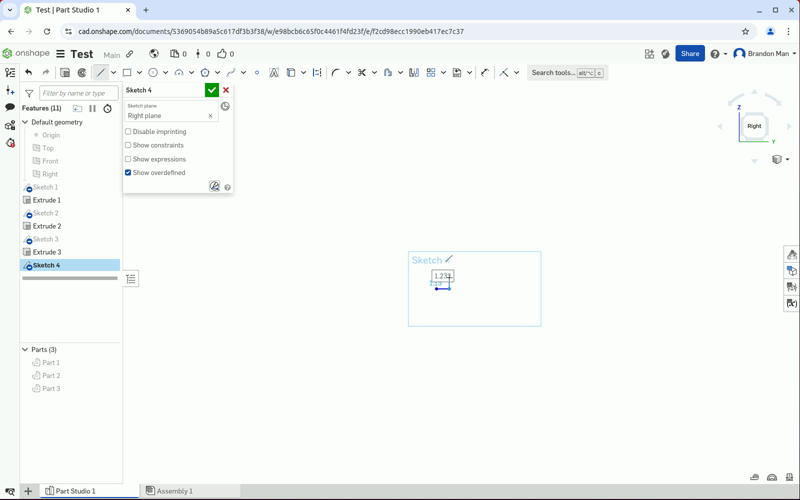
scroll(6)
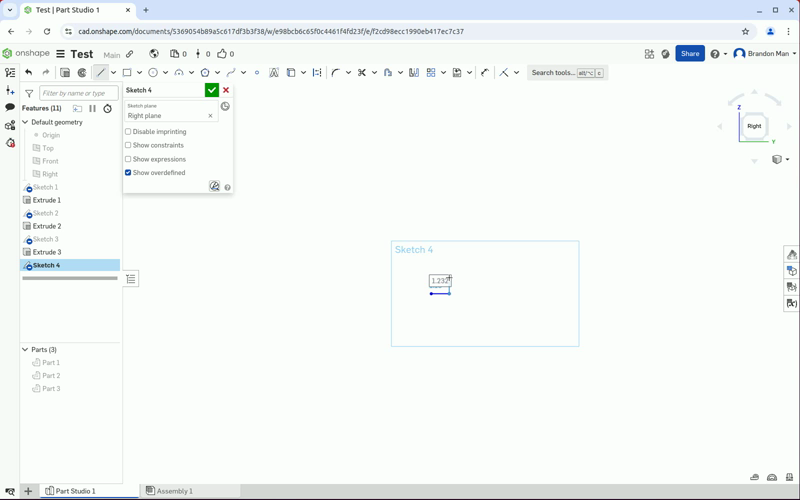
scroll(6)
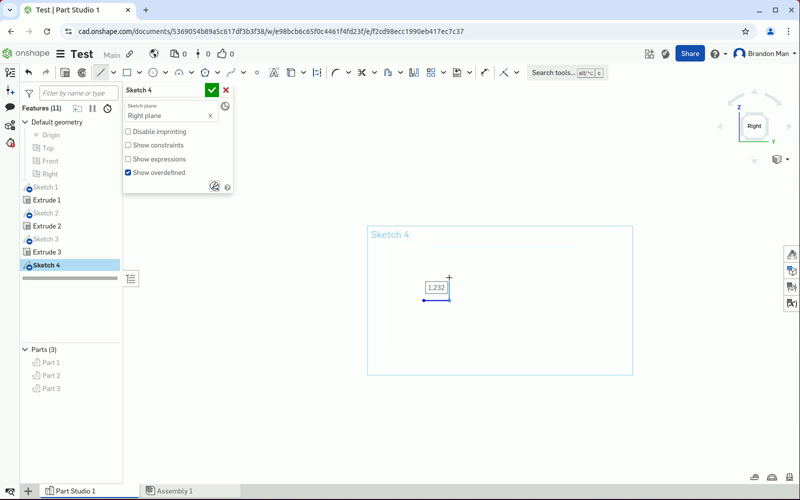
scroll(6)
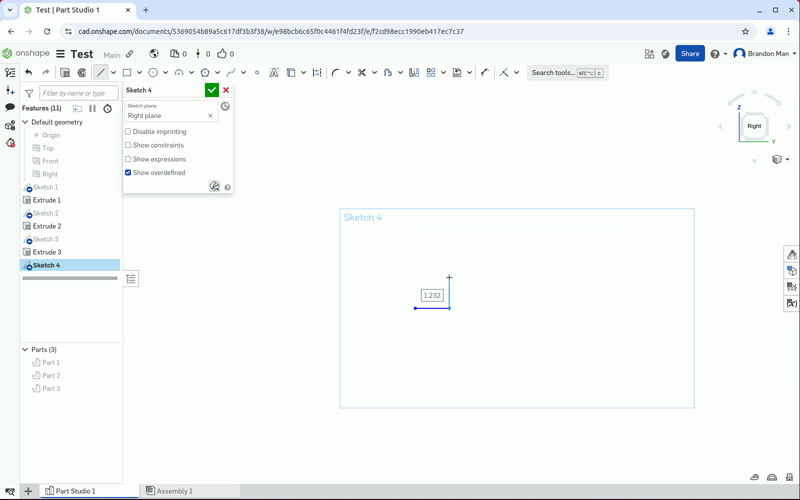
scroll(6)
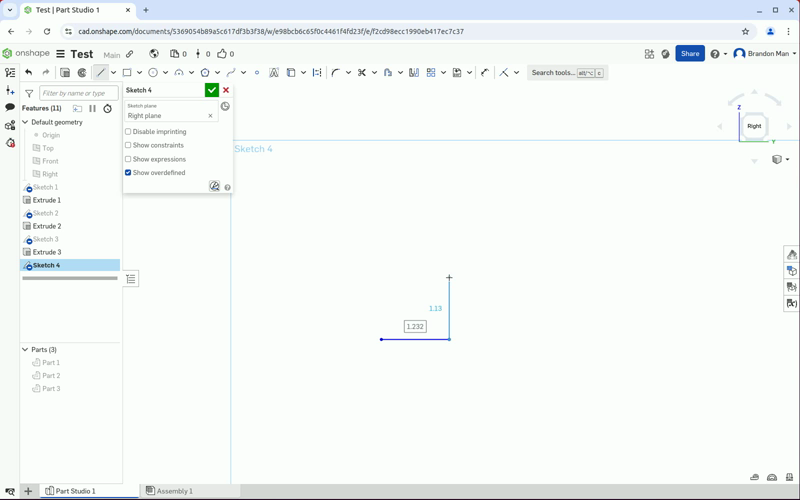
click(449, 277)
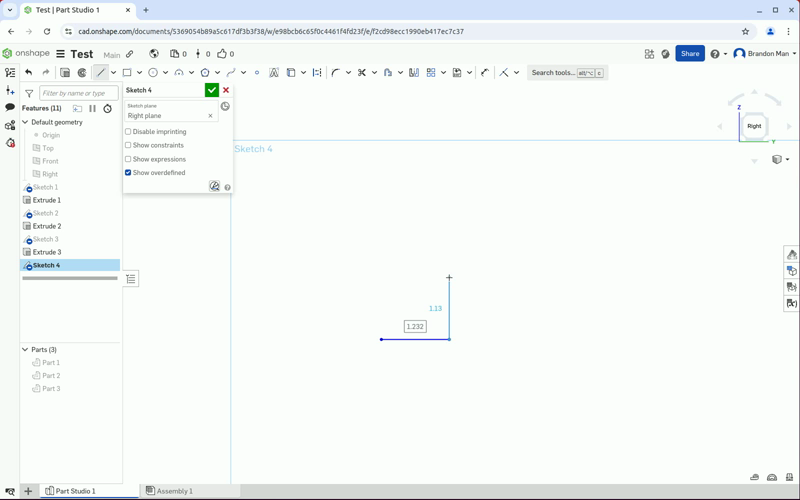
scroll(-6)
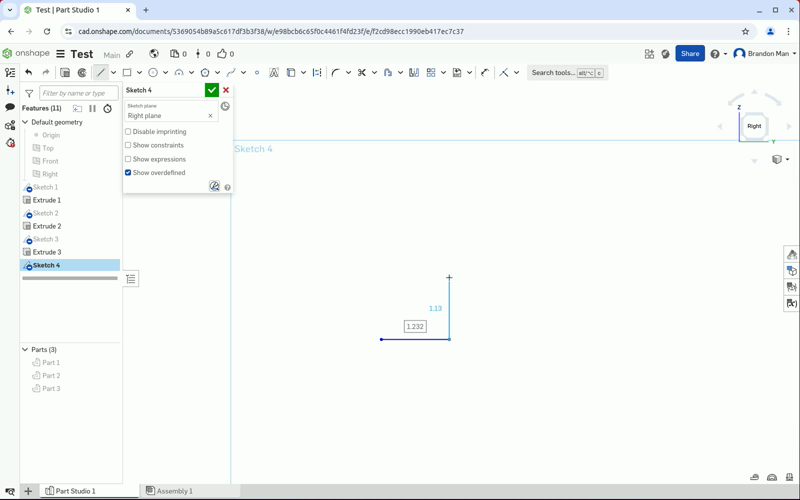
scroll(-6)
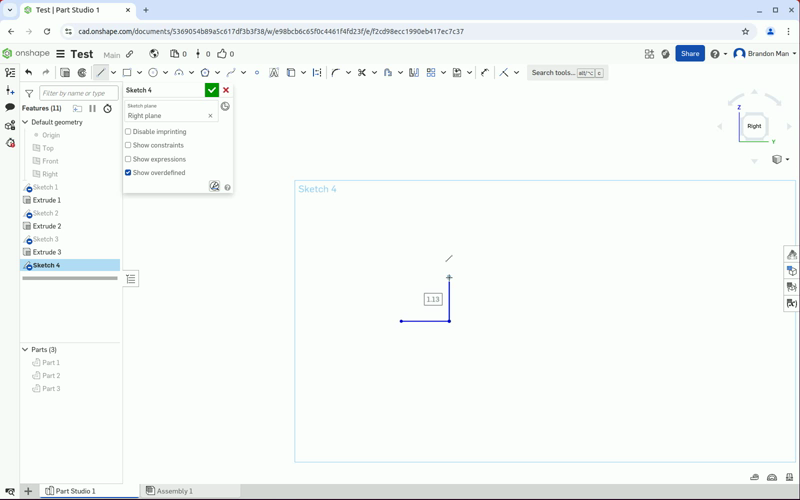
scroll(-6)
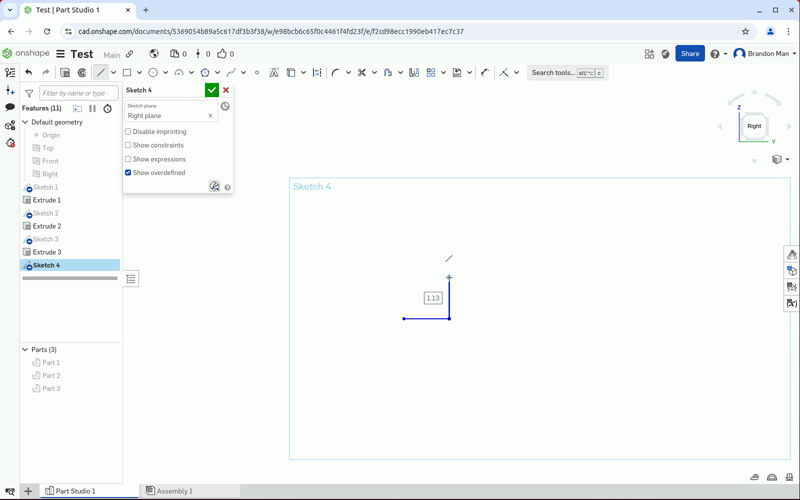
scroll(-6)
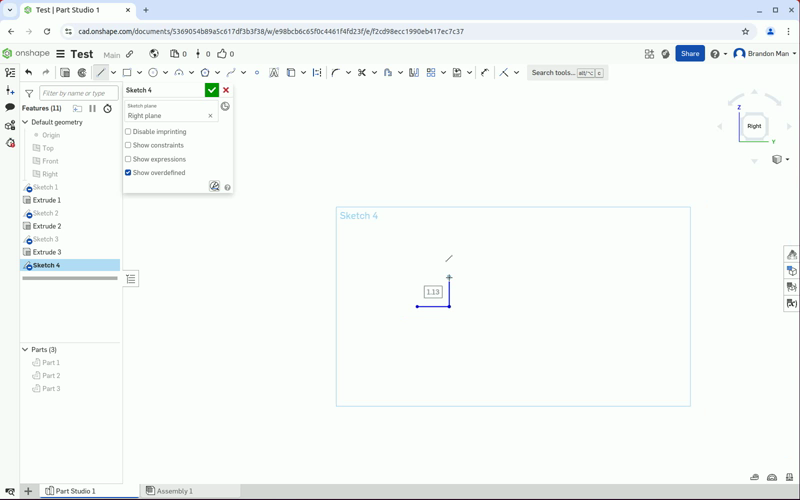
scroll(-6)
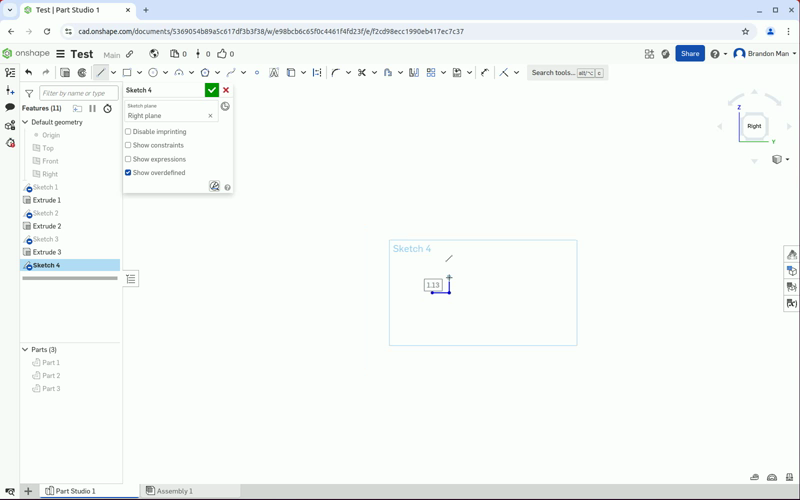
scroll(-6)
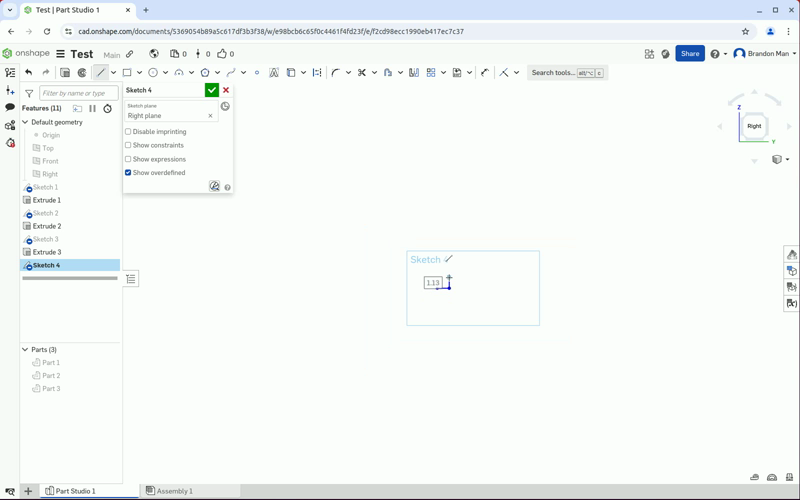
scroll(-6)
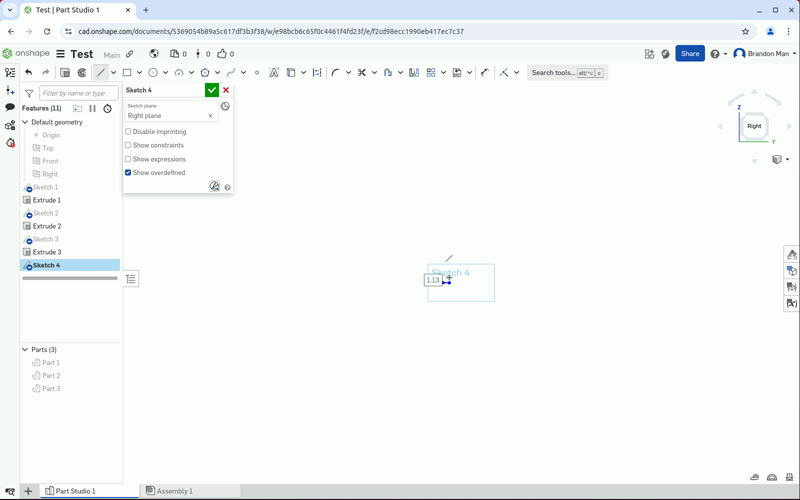
key_up(shift)
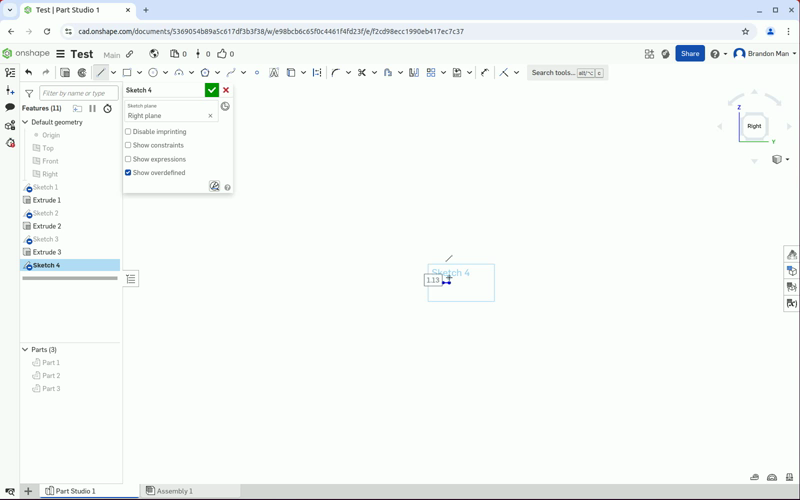
key_down(shift)
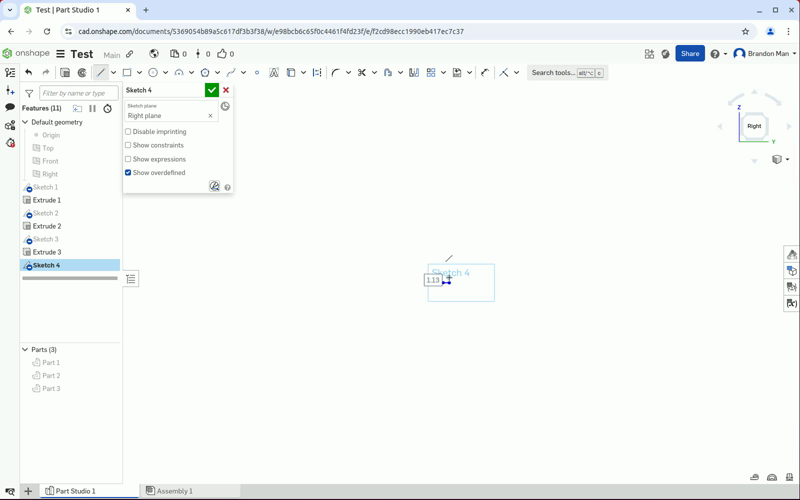
mouse_move(479, 277)
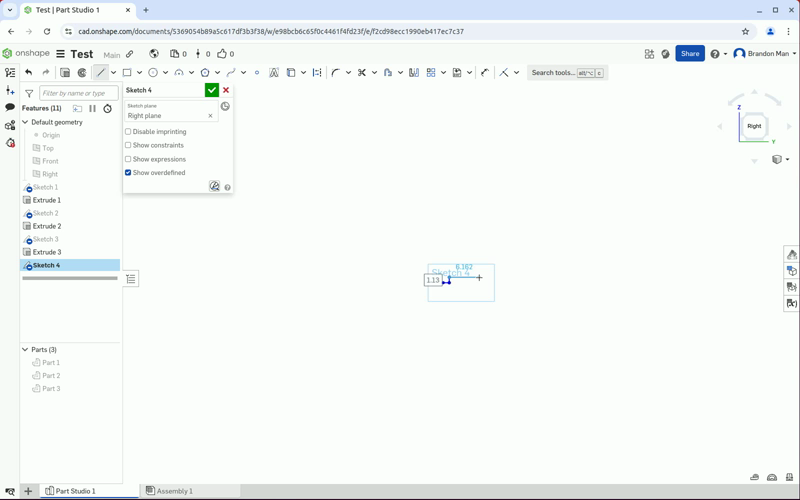
mouse_move(443, 277)
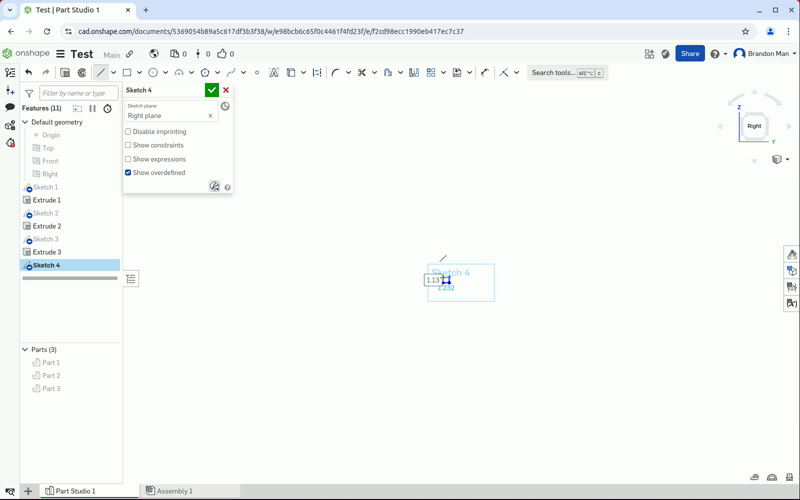
scroll(6)
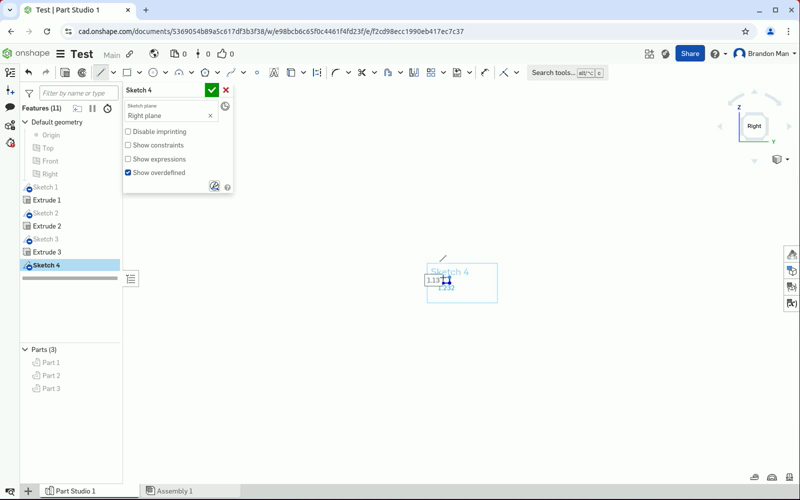
scroll(6)
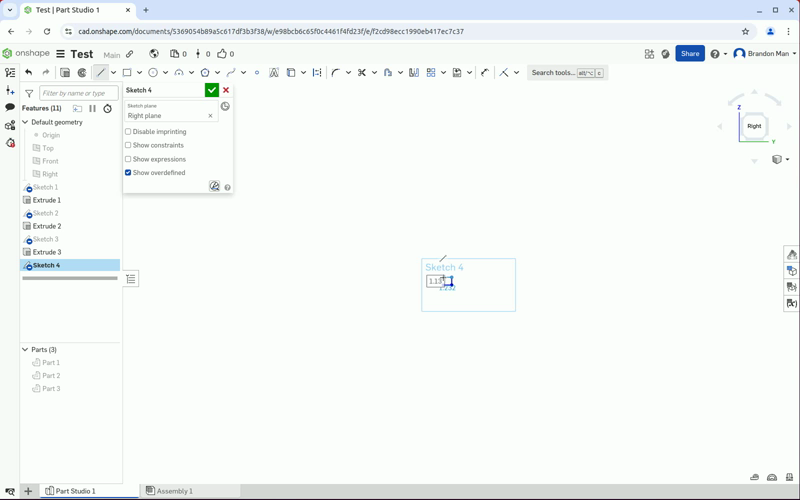
scroll(6)
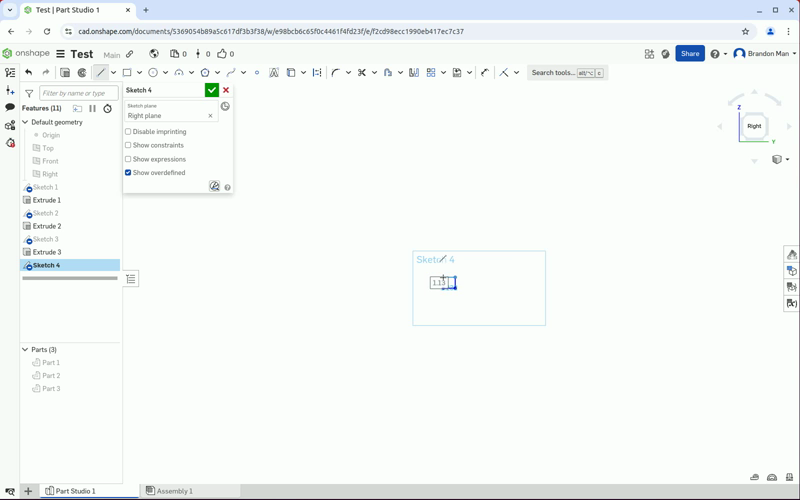
scroll(6)
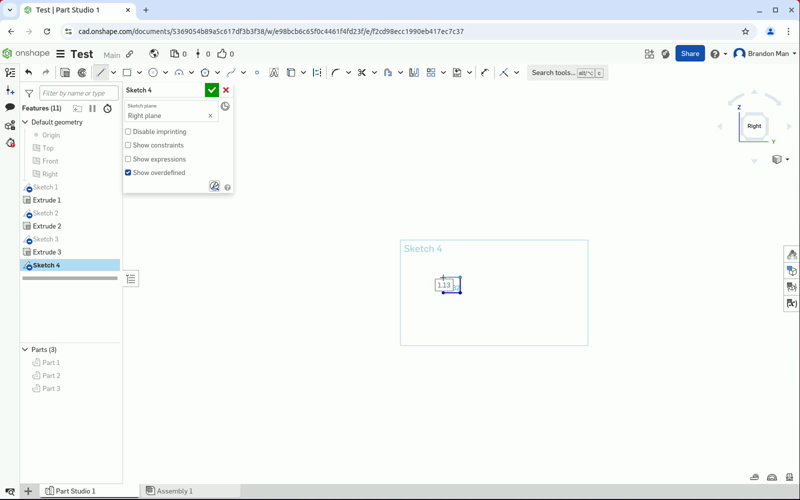
scroll(6)
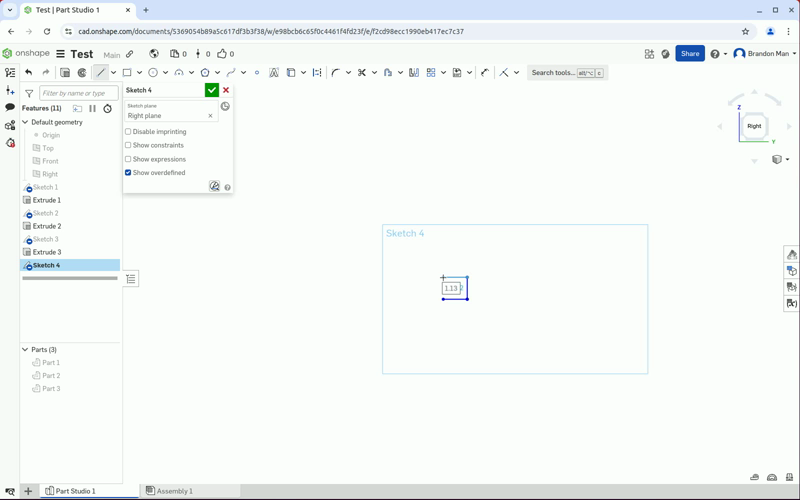
scroll(6)
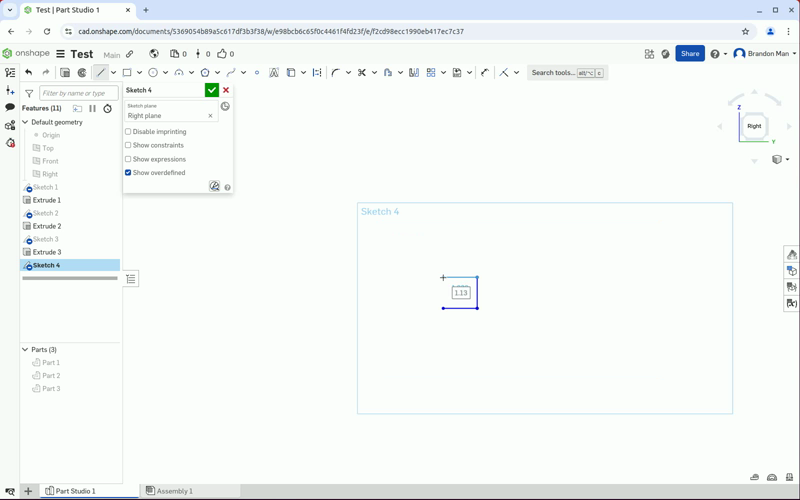
scroll(6)
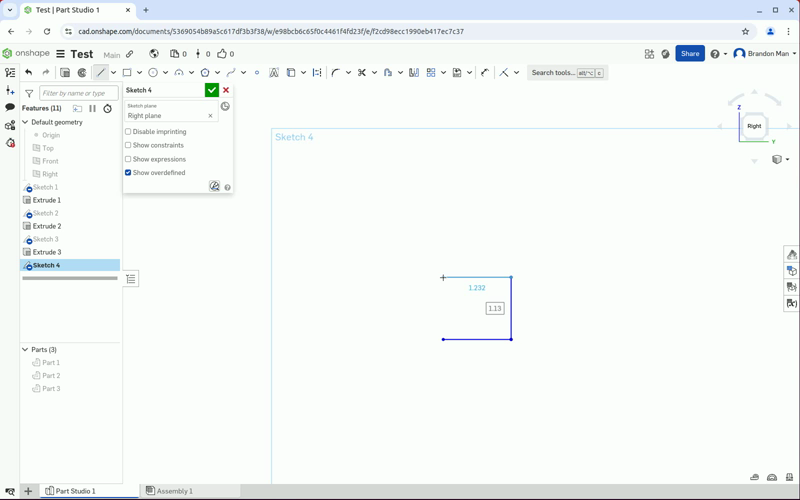
click(443, 277)
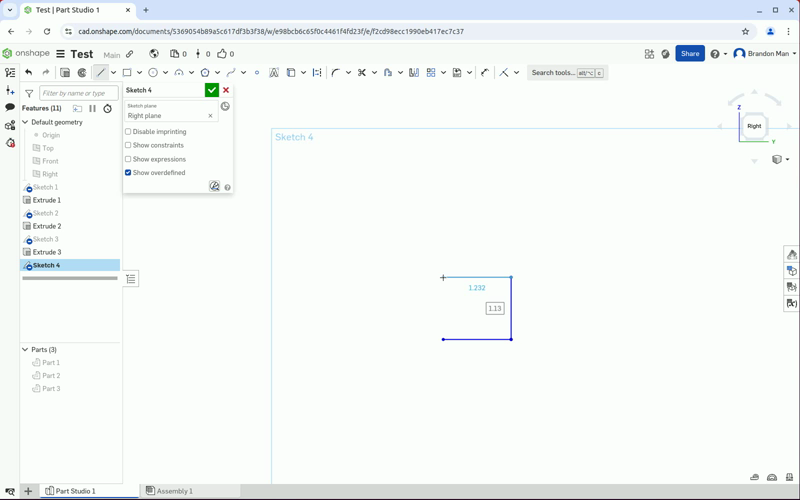
scroll(-6)
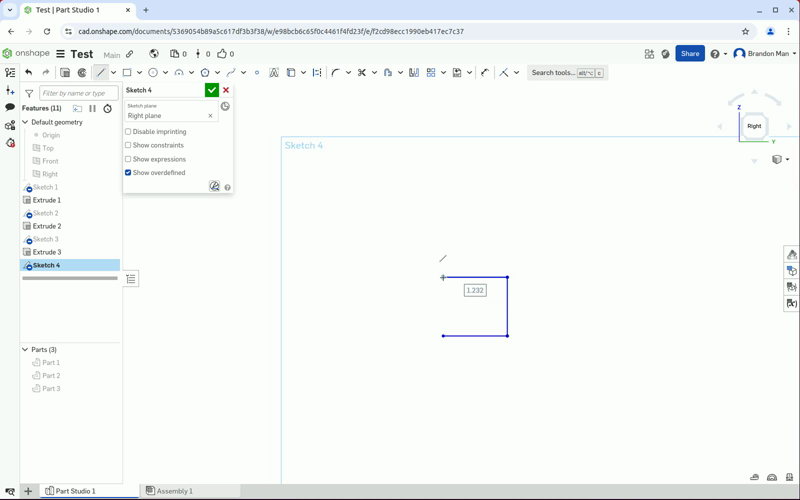
scroll(-6)
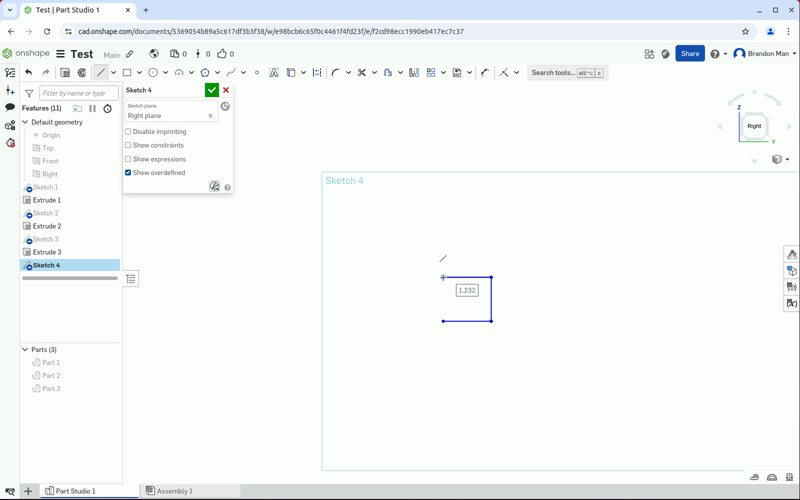
scroll(-6)
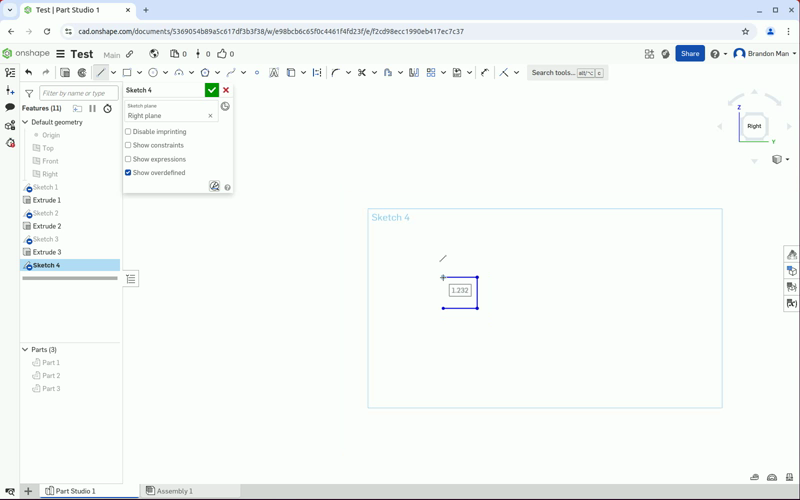
scroll(-6)
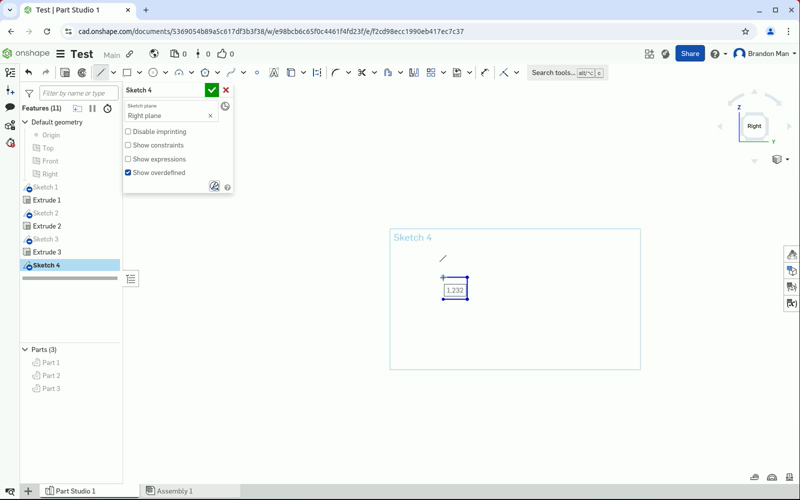
scroll(-6)
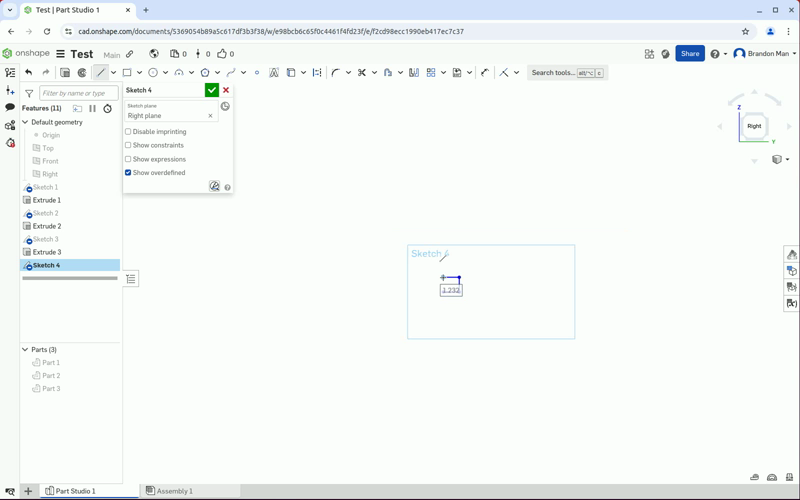
scroll(-6)
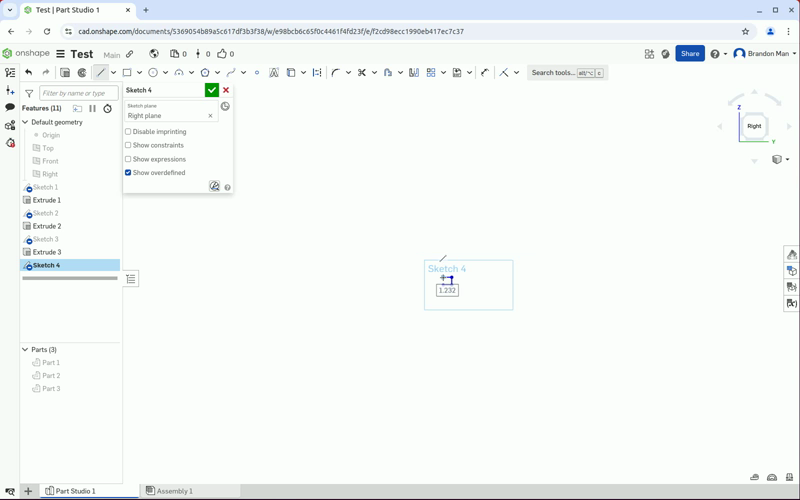
scroll(-6)
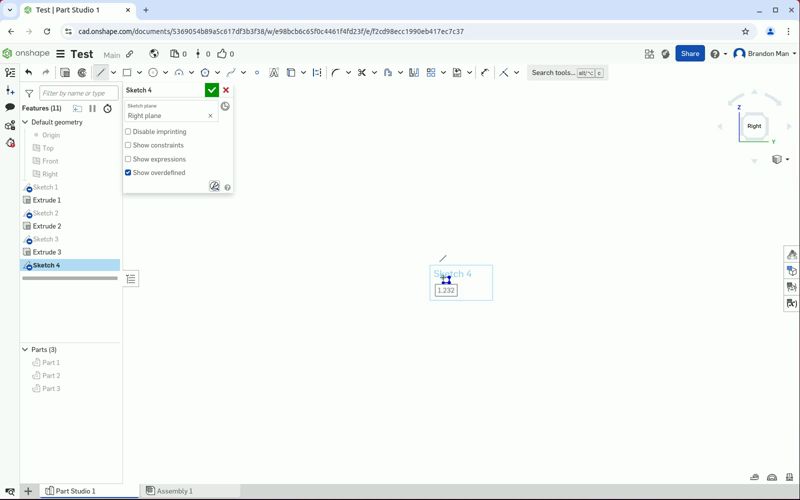
key_up(shift)
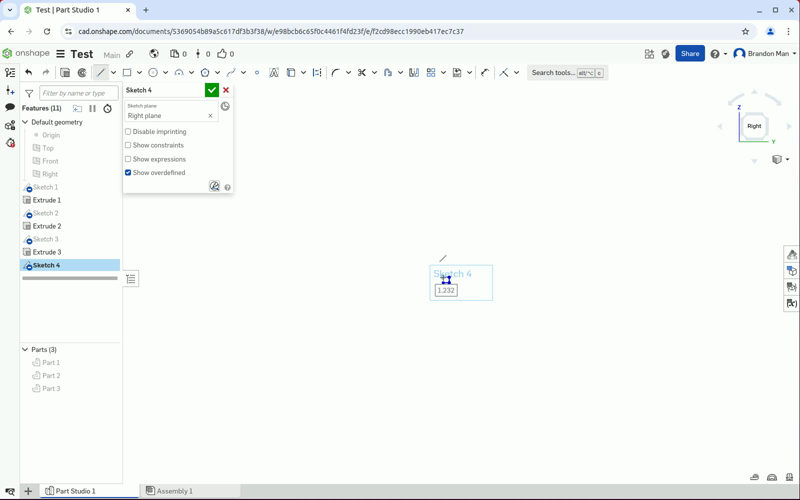
mouse_move(473, 277)
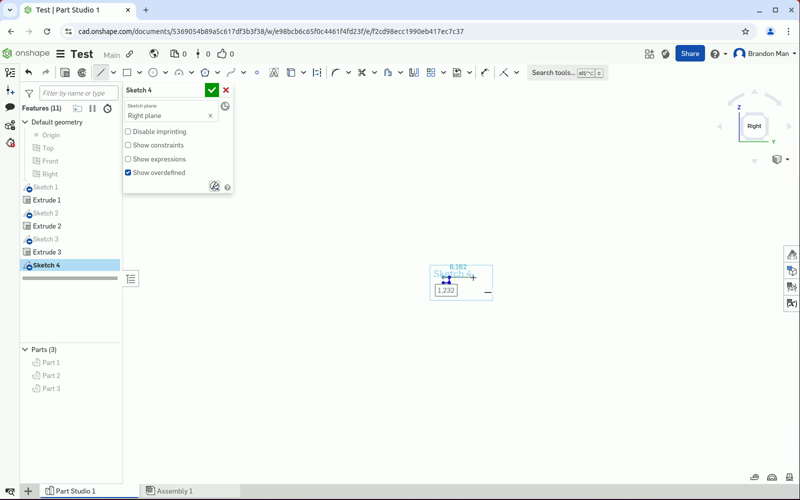
key_down(shift)
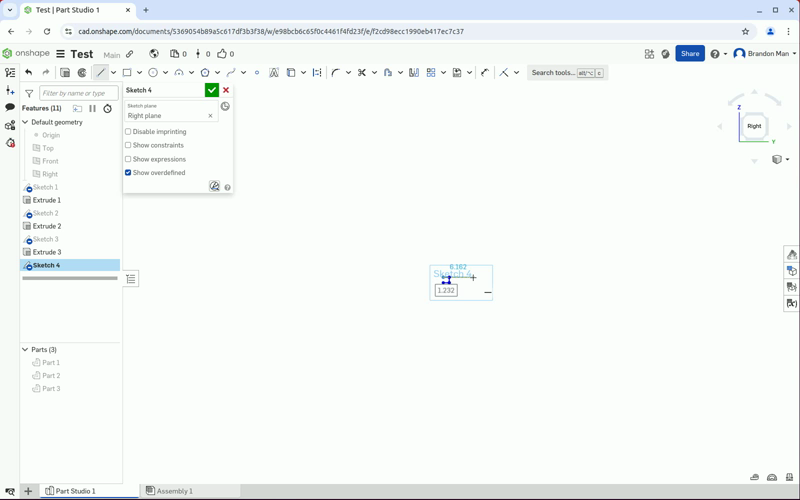
mouse_move(443, 282)
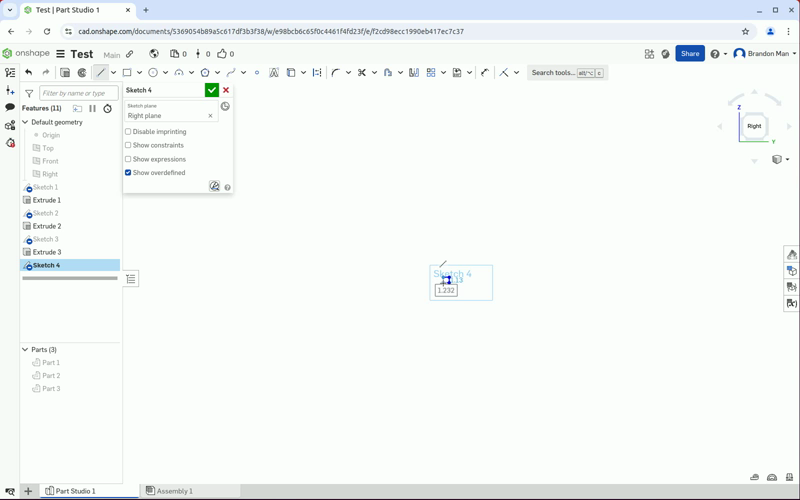
scroll(6)
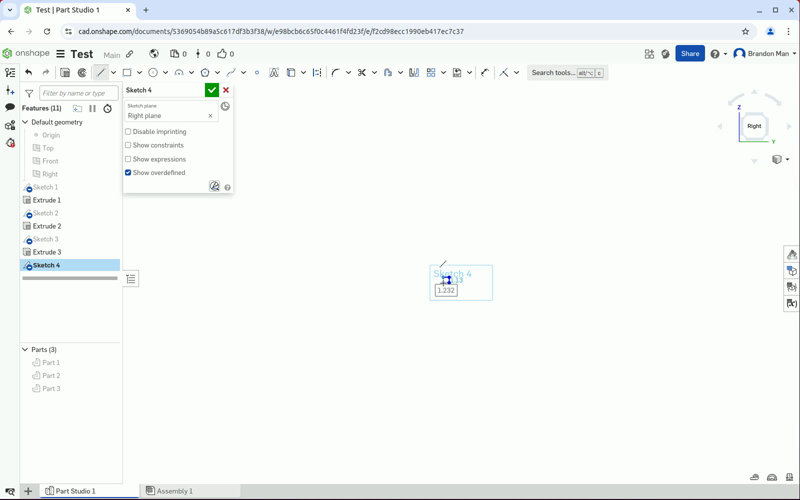
scroll(6)
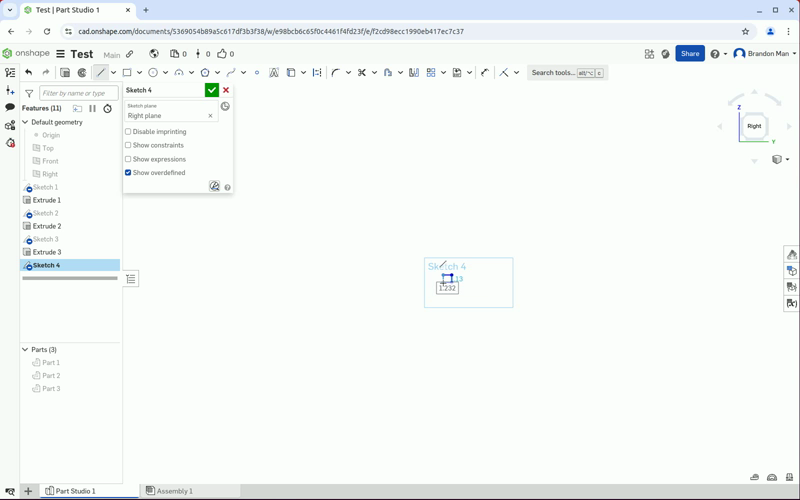
scroll(6)
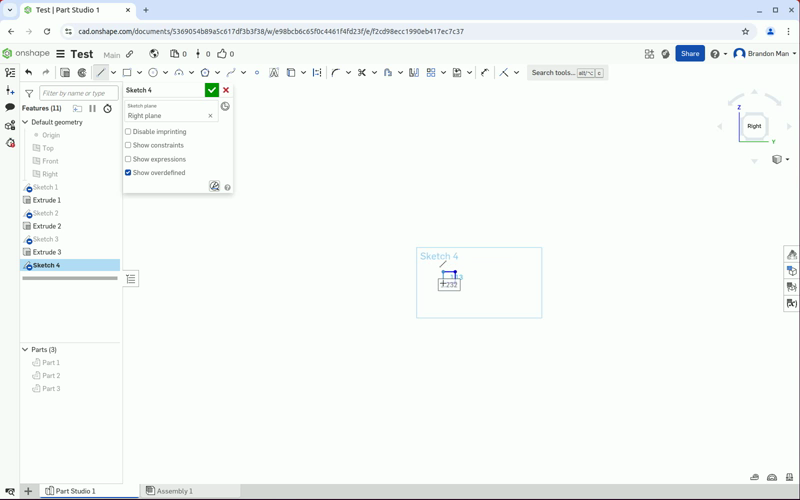
scroll(6)
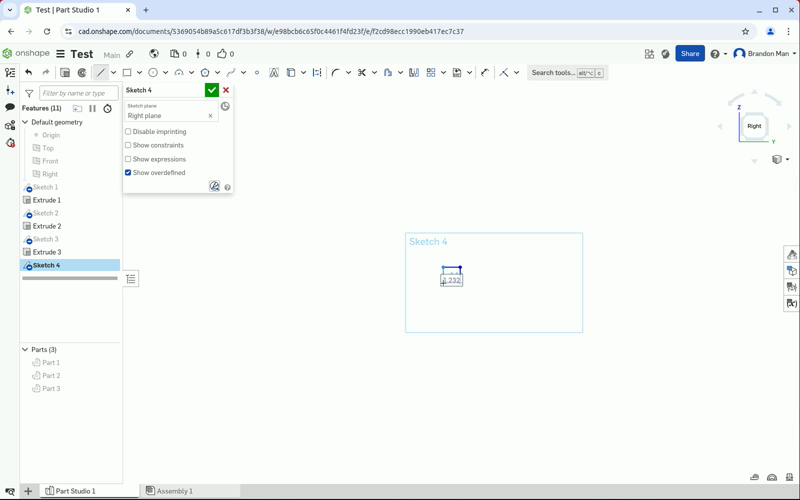
scroll(6)
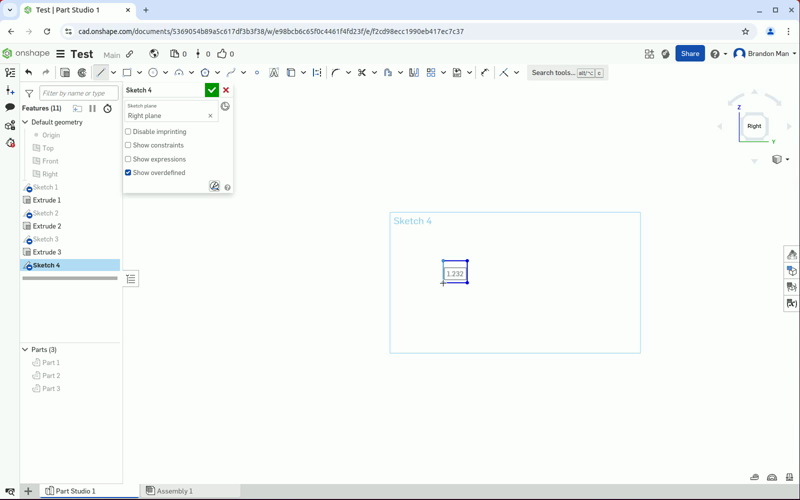
scroll(6)
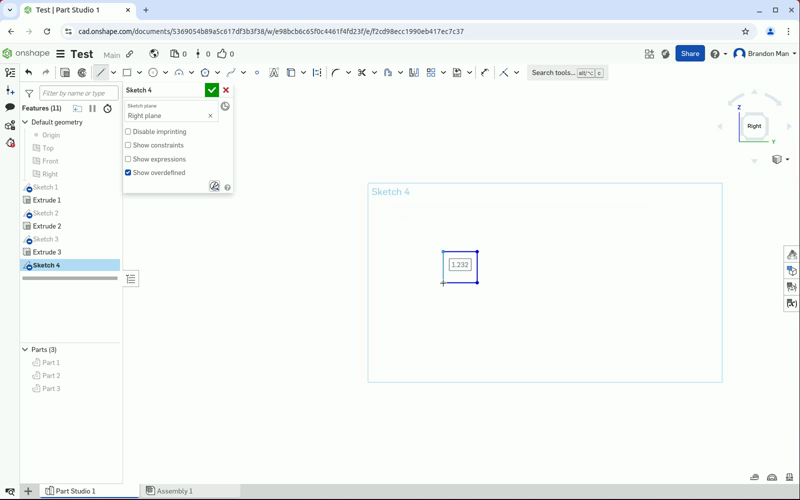
scroll(6)
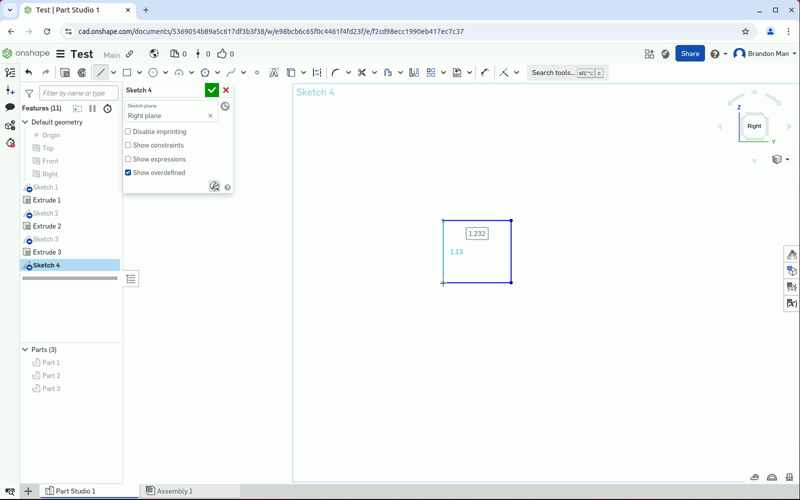
key_up(shift)
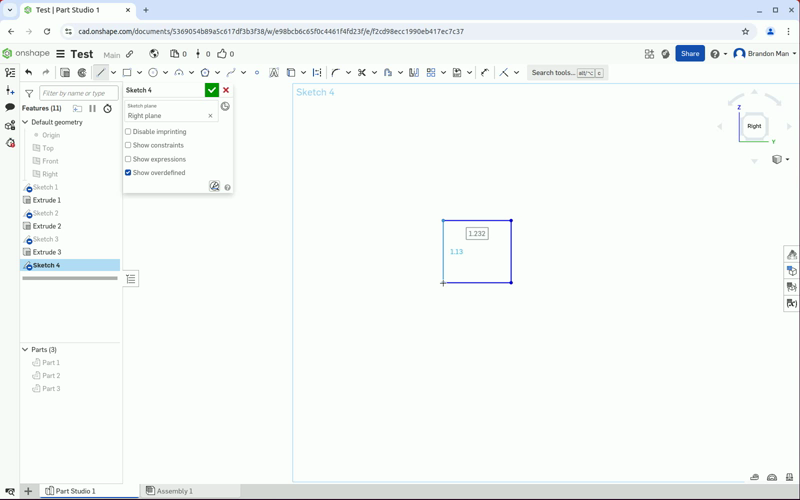
click(443, 282)
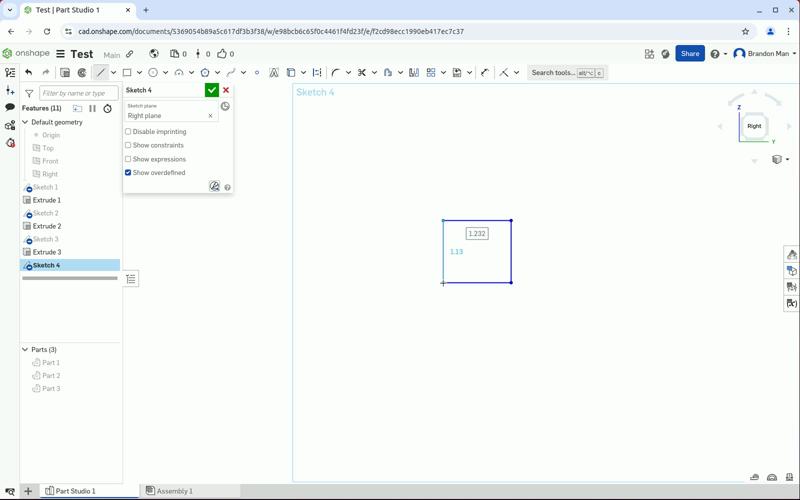
scroll(-6)
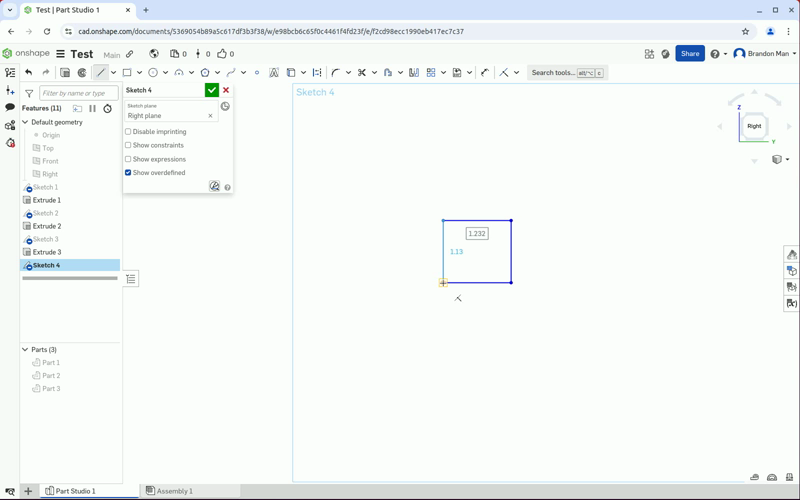
scroll(-6)
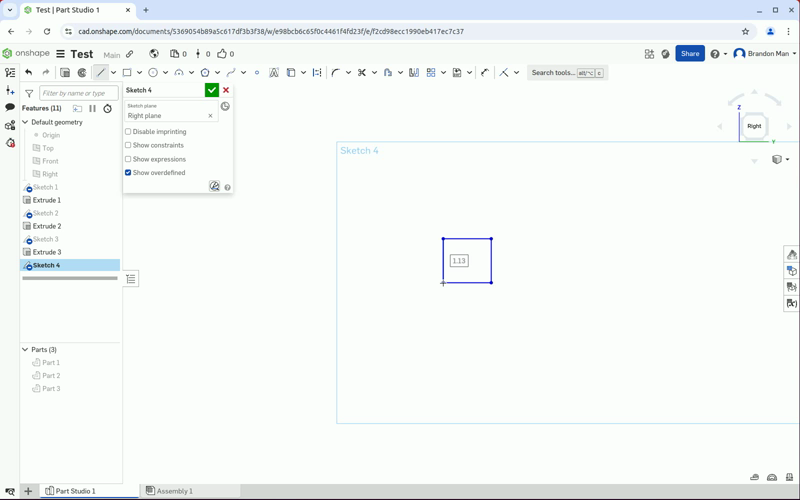
scroll(-6)
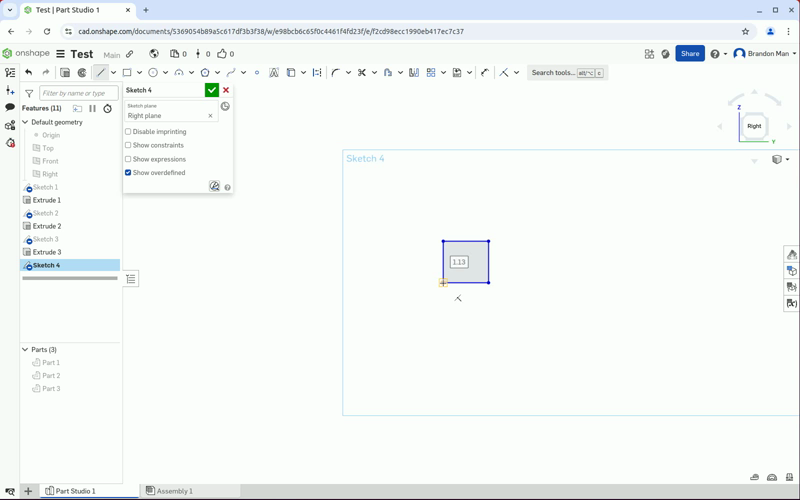
scroll(-6)
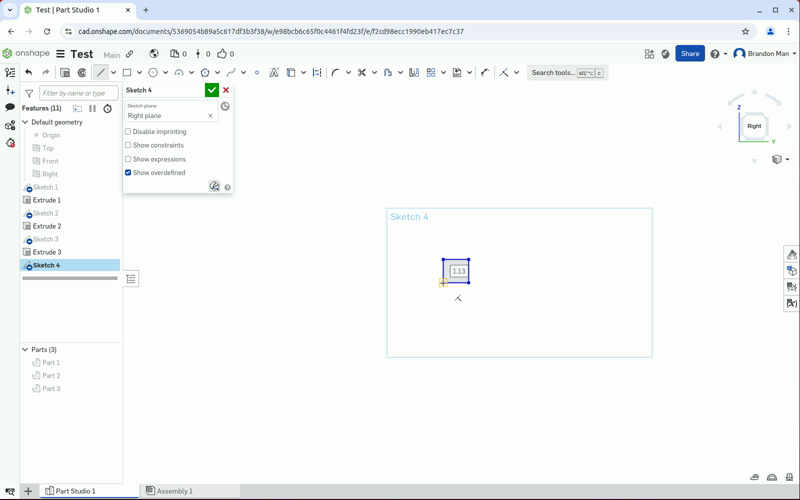
scroll(-6)
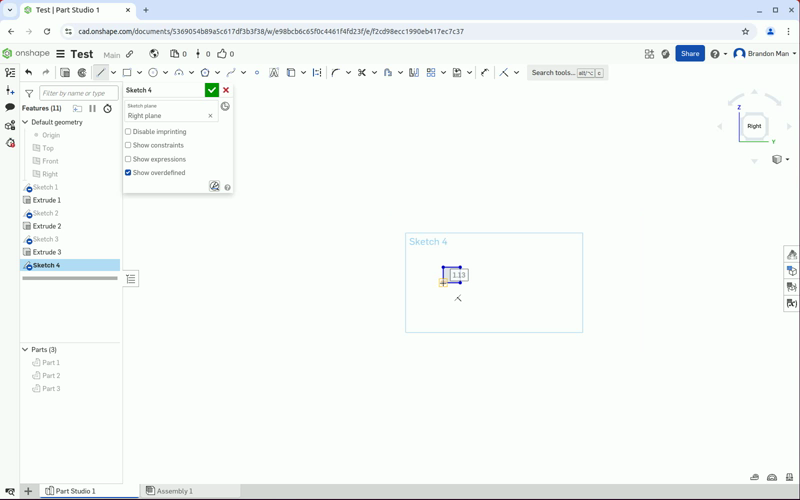
scroll(-6)
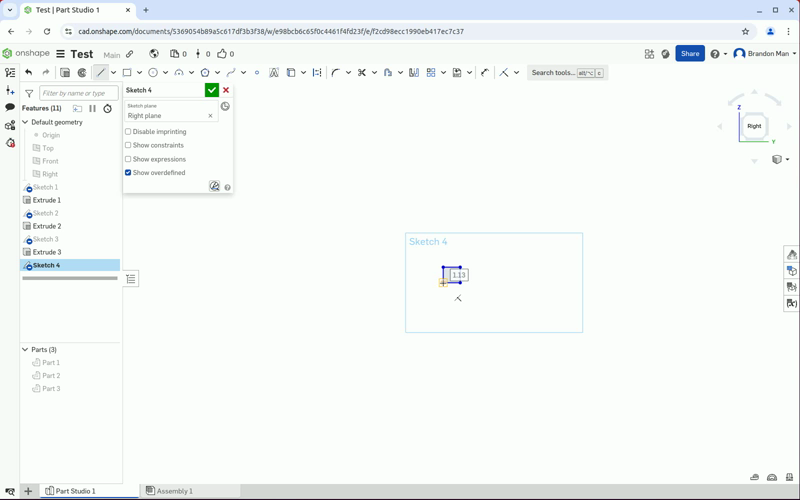
scroll(-6)
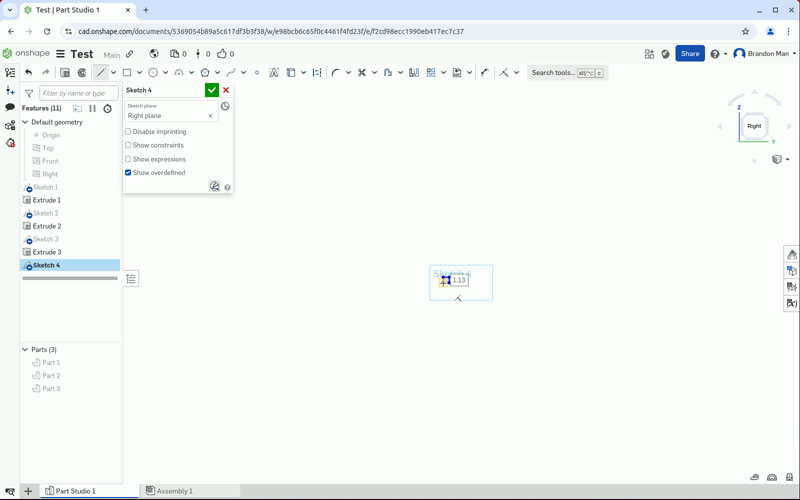
key(esc)
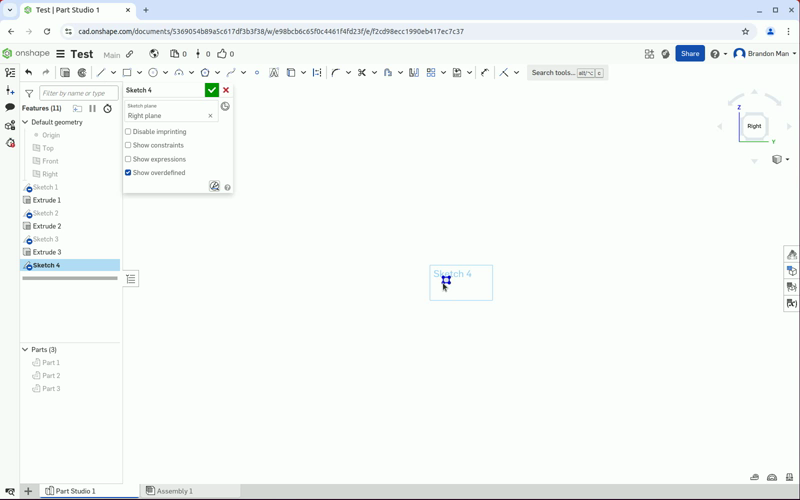
mouse_move(443, 279)
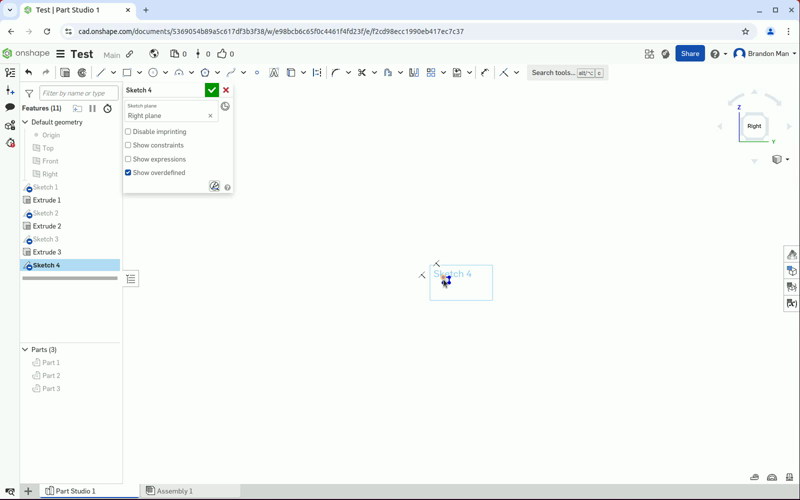
scroll(6)
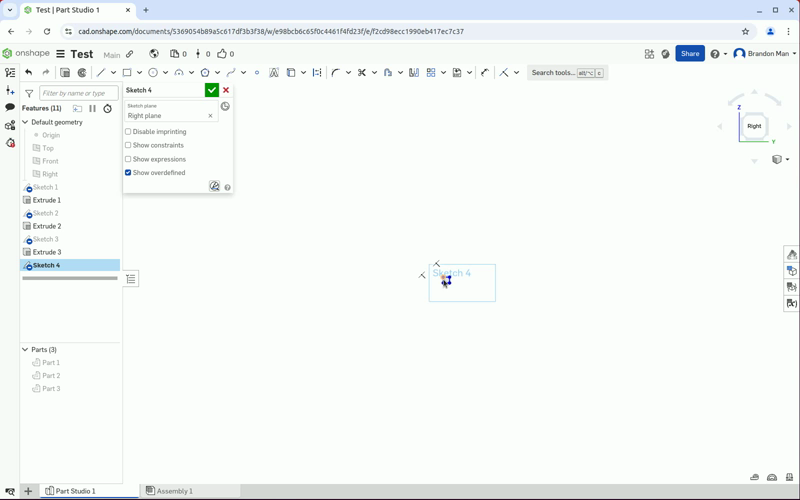
scroll(6)
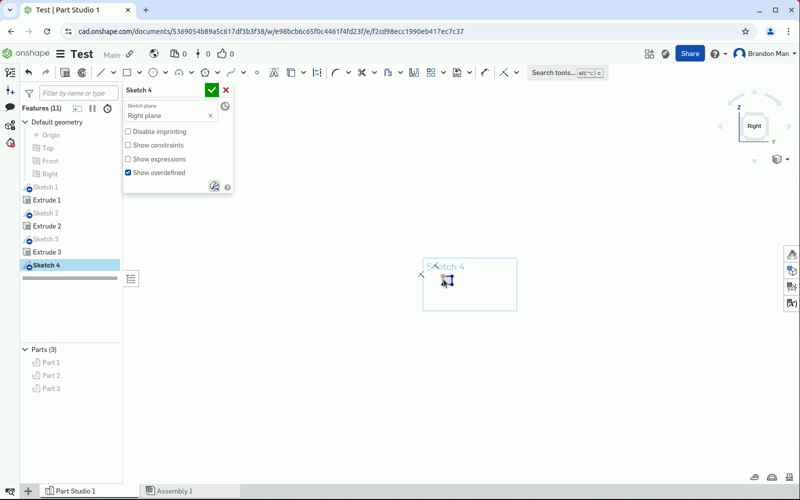
scroll(6)
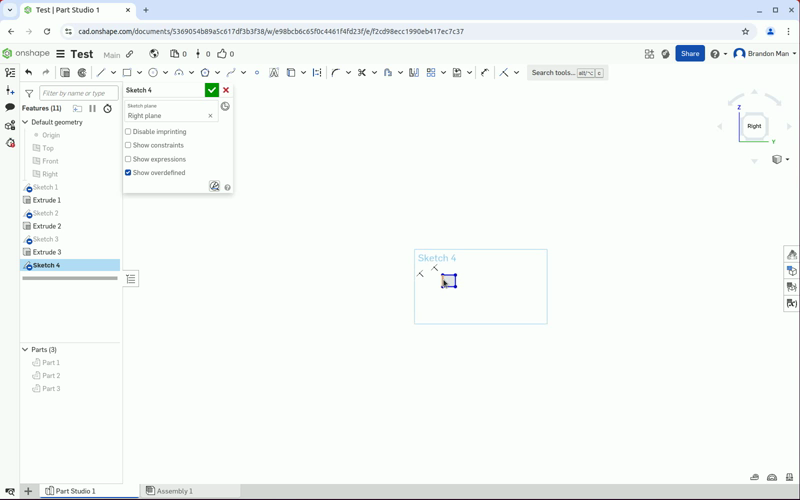
scroll(6)
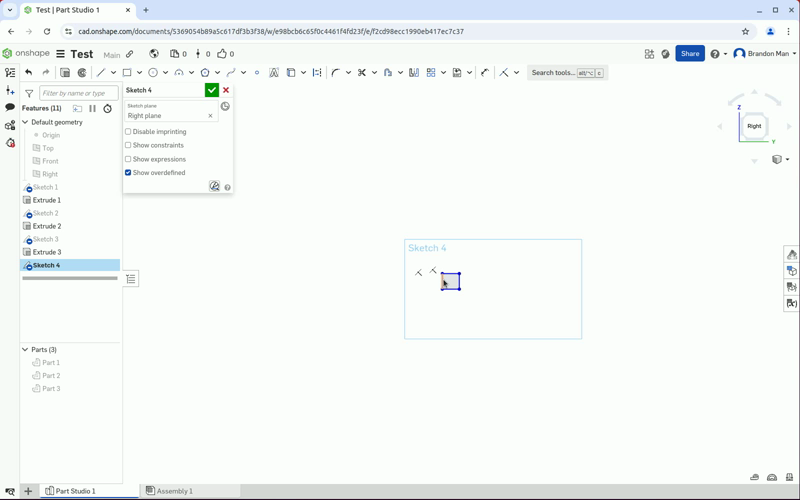
scroll(6)
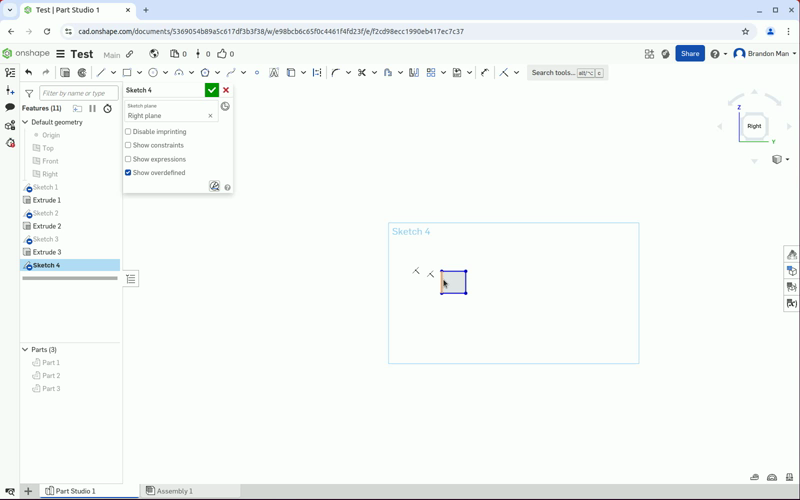
scroll(6)
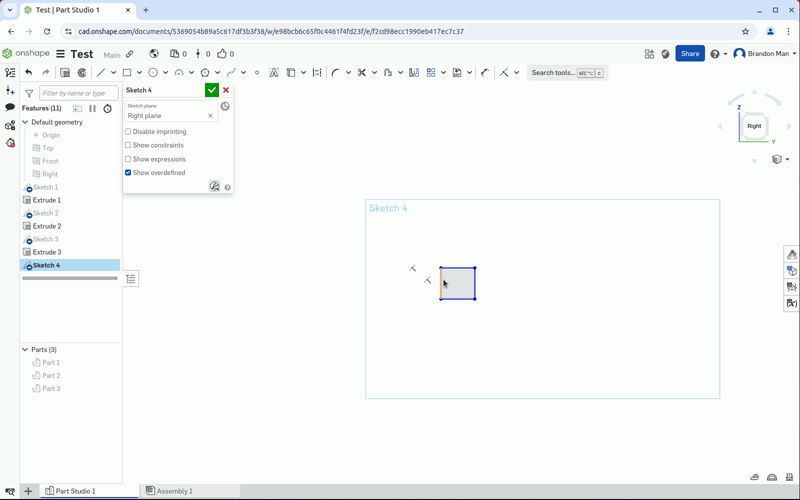
scroll(6)
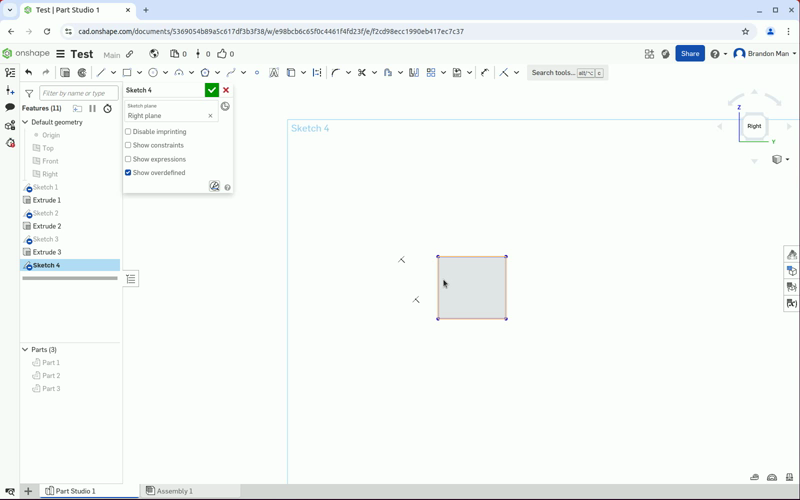
click(443, 279)
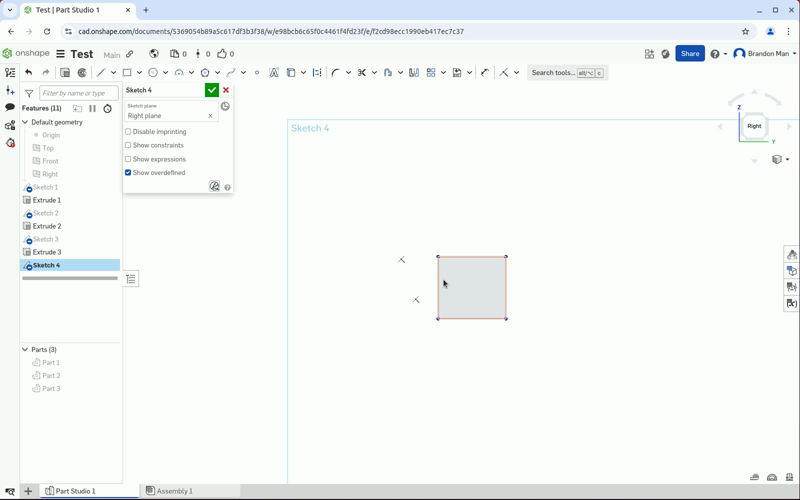
scroll(-6)
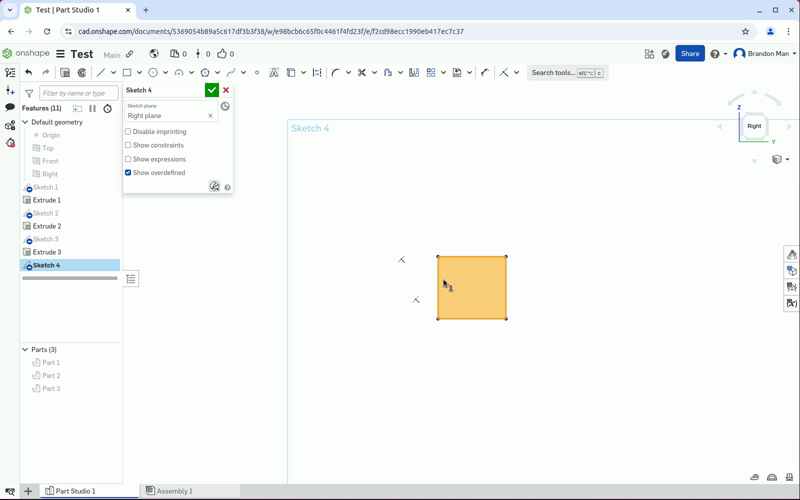
scroll(-6)
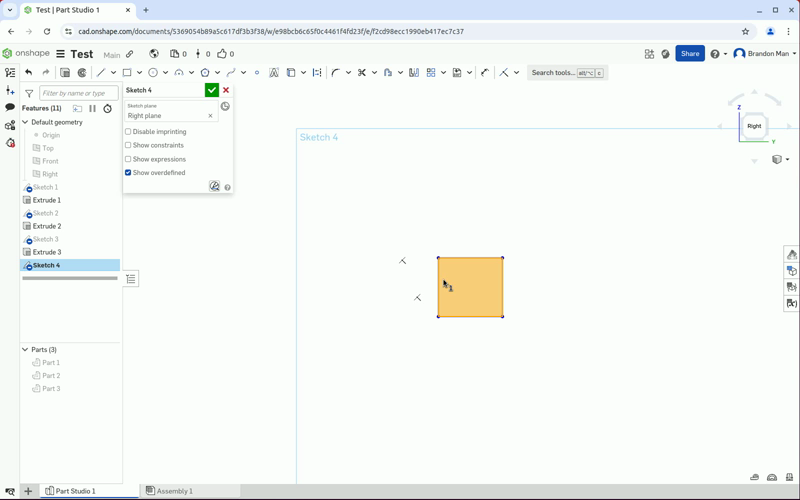
scroll(-6)
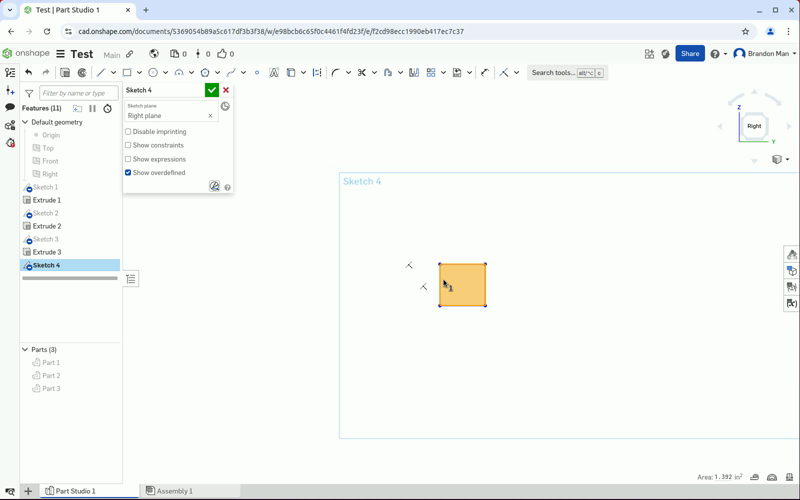
scroll(-6)
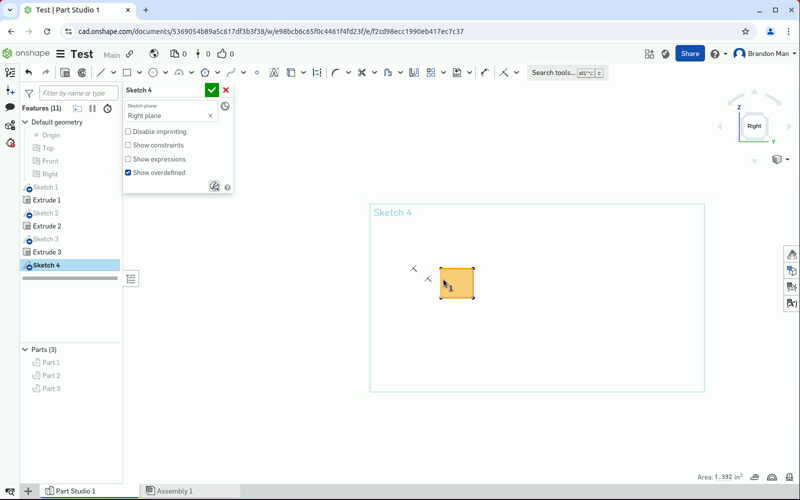
scroll(-6)
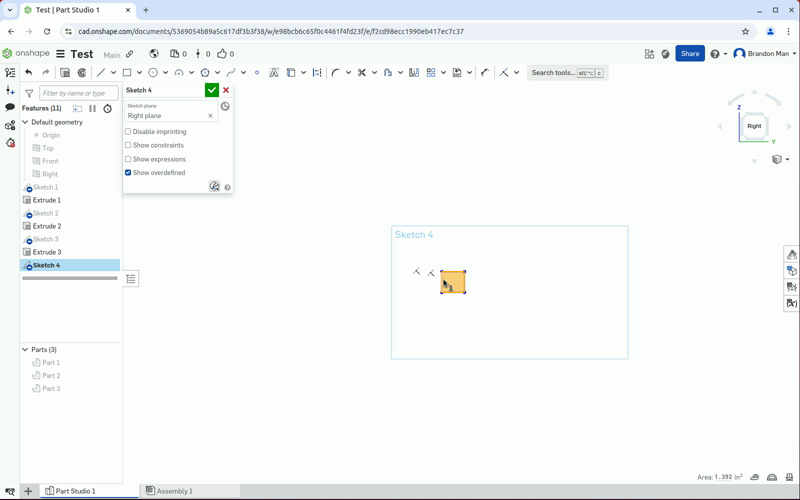
scroll(-6)
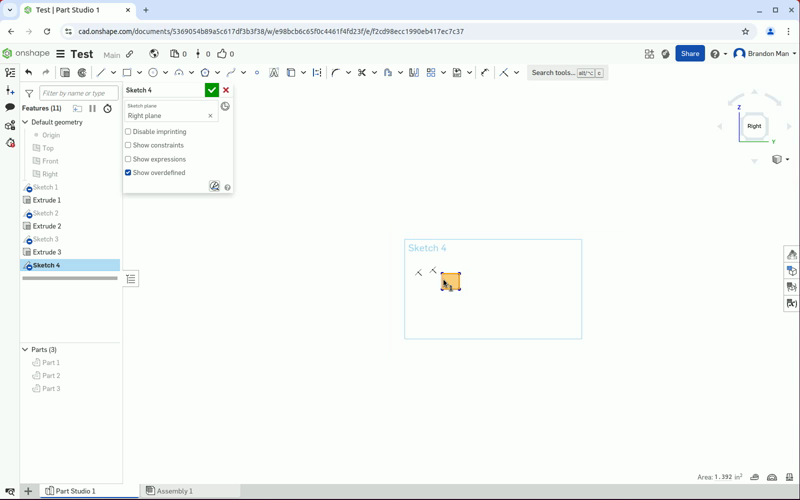
scroll(-6)
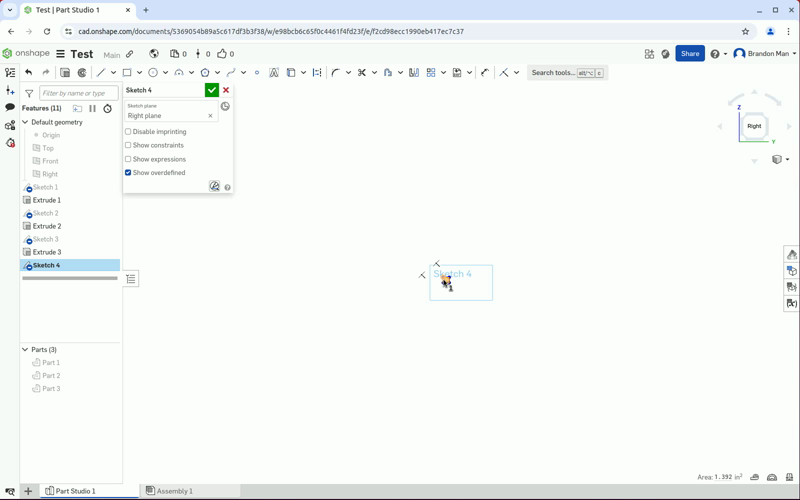
mouse_move(73, 352)
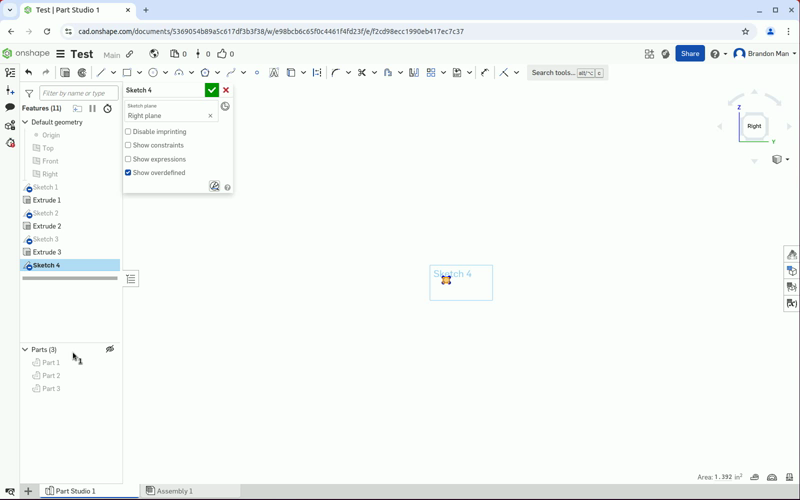
key(shift+y)
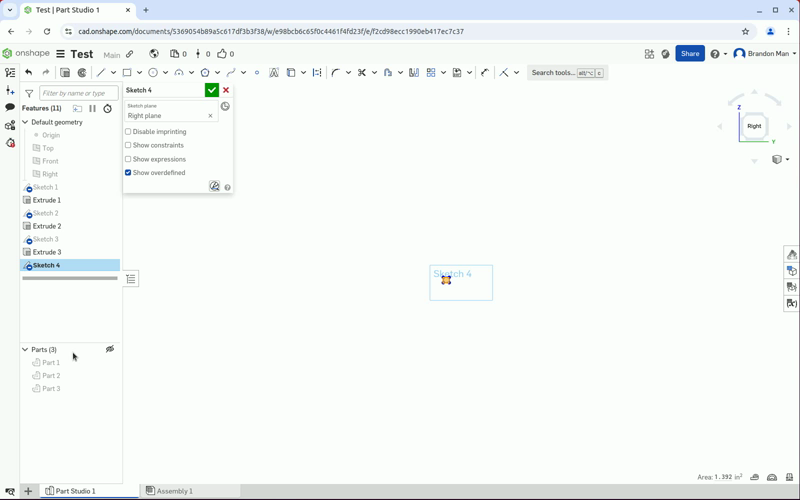
key(shift+e)
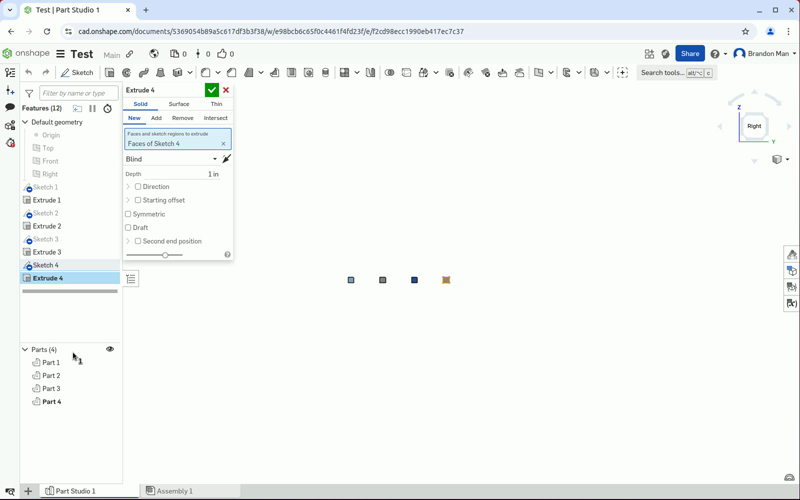
mouse_move(143, 106)
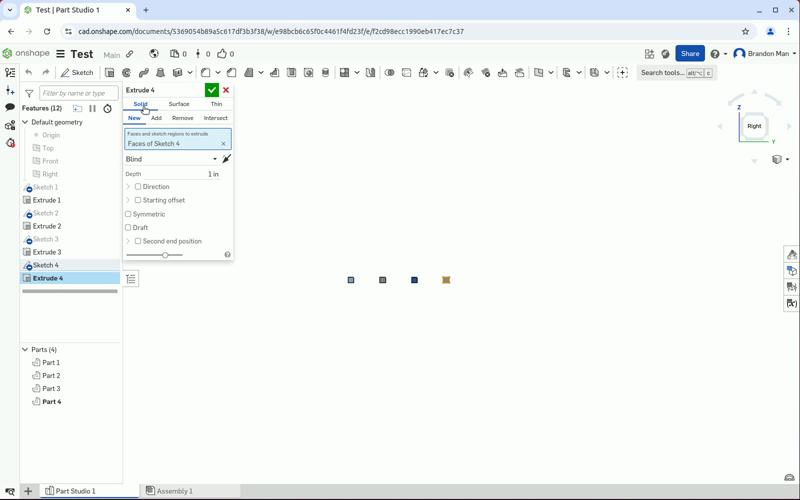
click(143, 106)
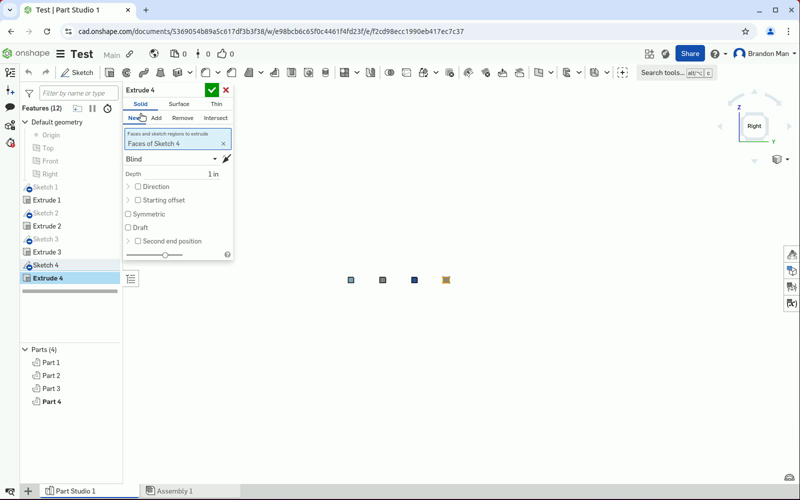
mouse_move(137, 120)
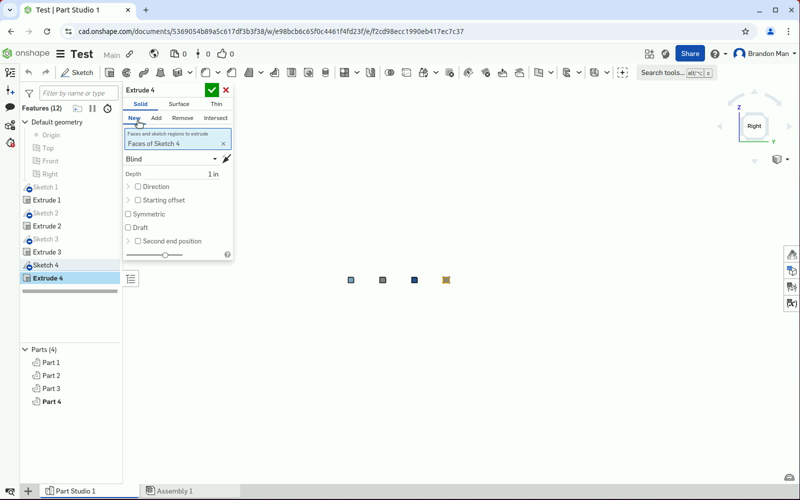
click(137, 120)
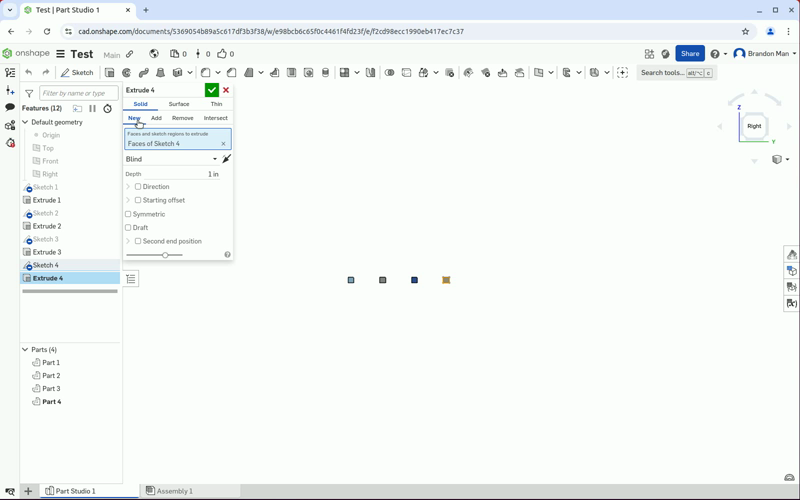
key(tab, 4)
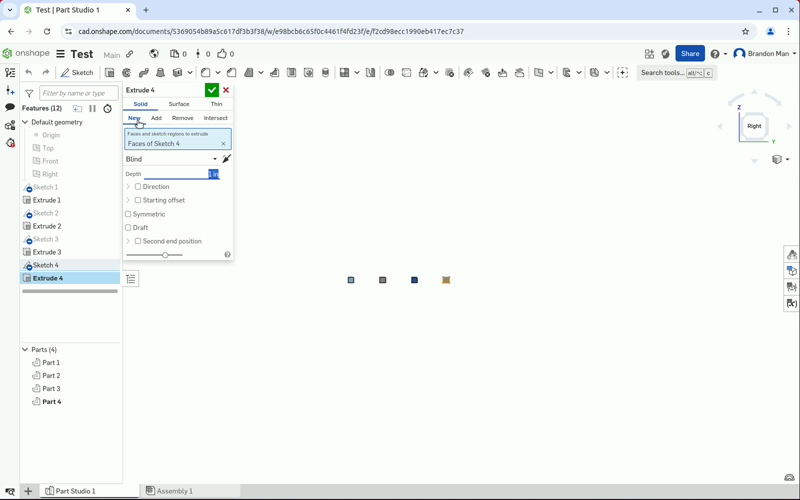
text(-6.499)
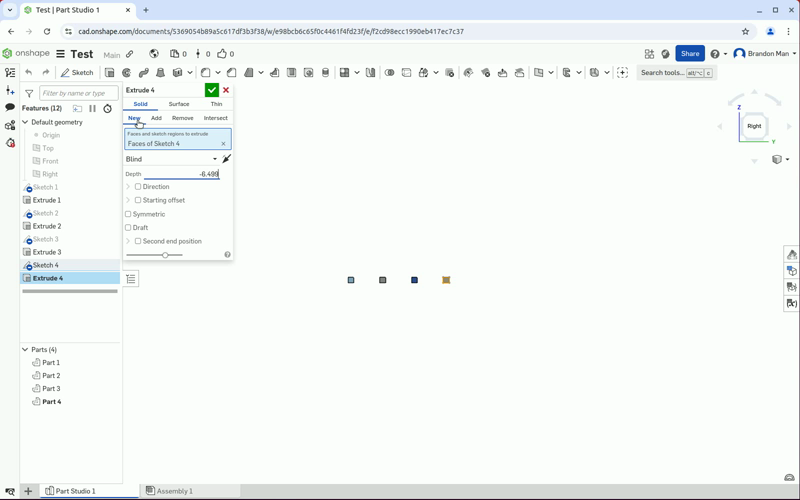
key(enter)
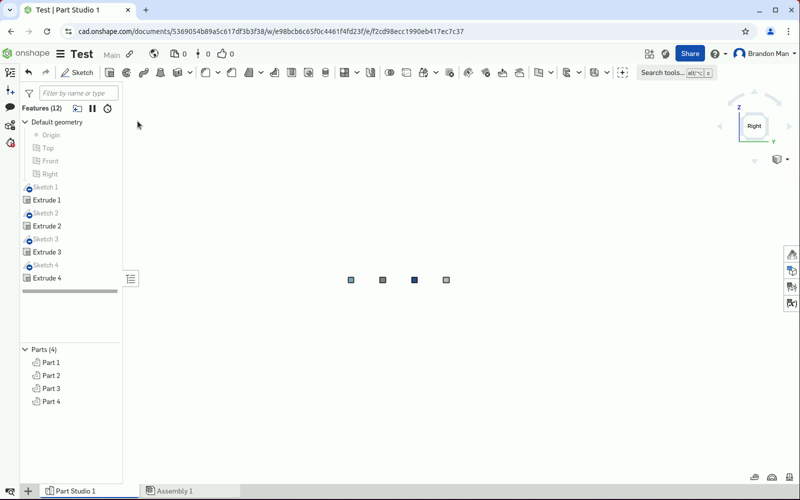
key(shift+h)
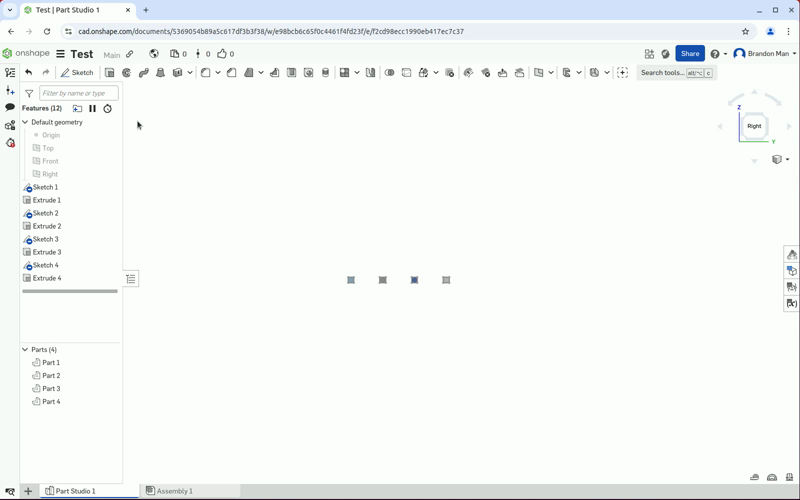
key(shift+h)
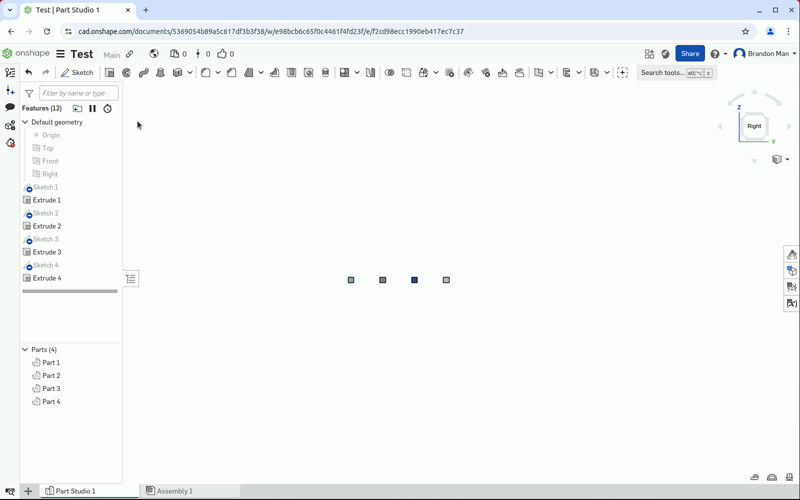
mouse_move(73, 189)
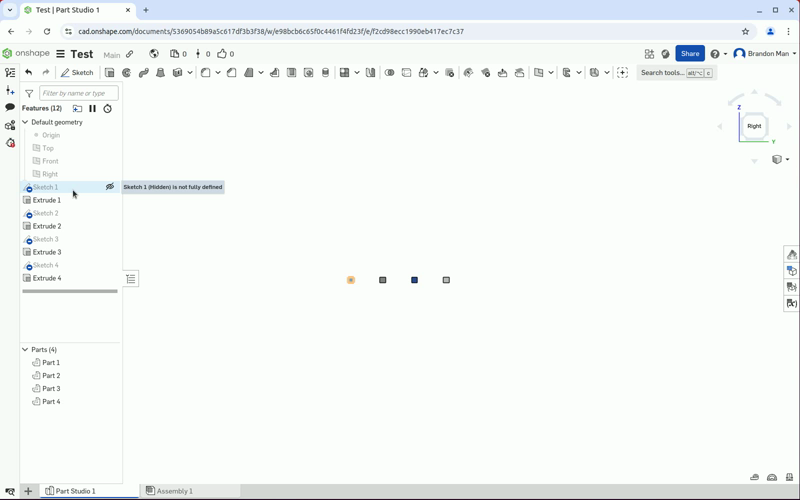
click(73, 189)
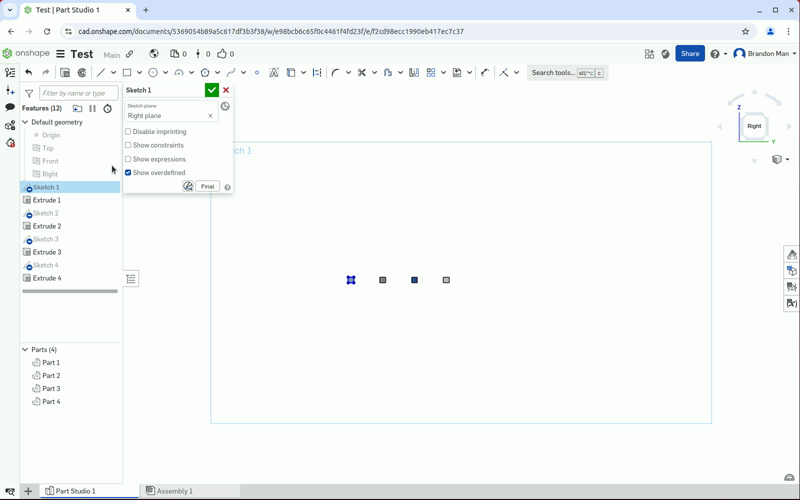
mouse_move(229, 92)
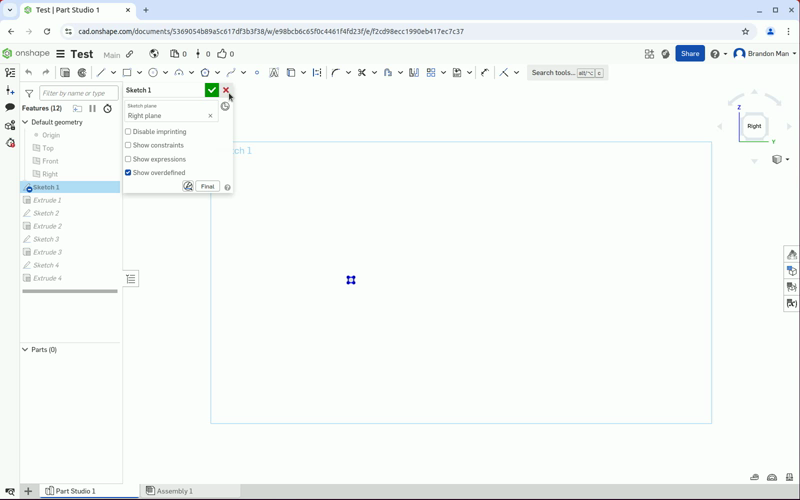
click(229, 92)
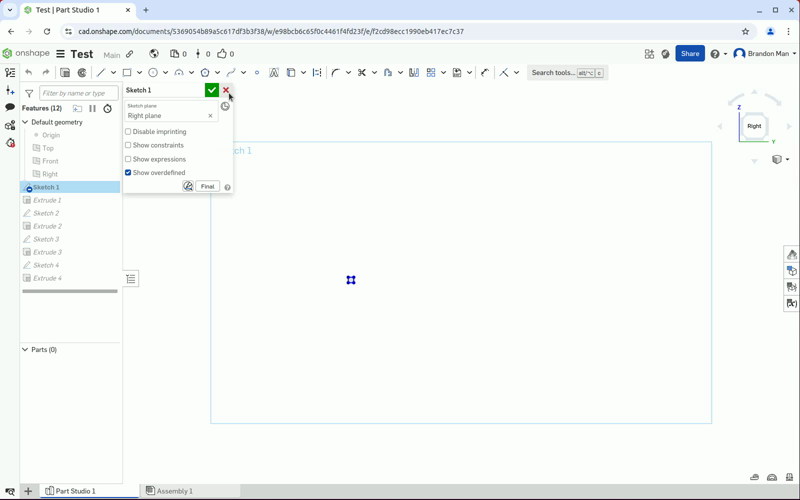
key(shift+s)
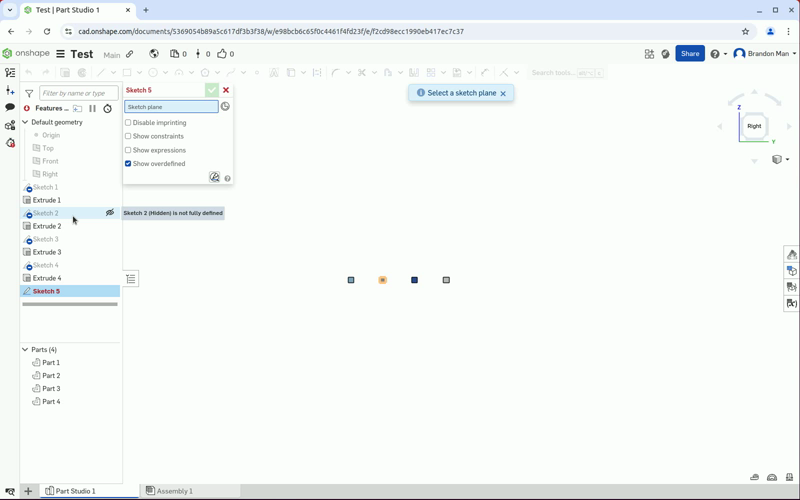
scroll(3)
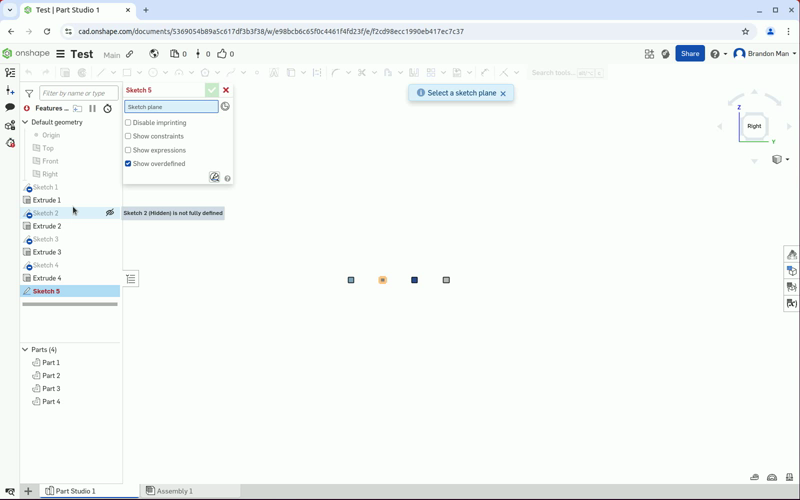
mouse_move(73, 176)
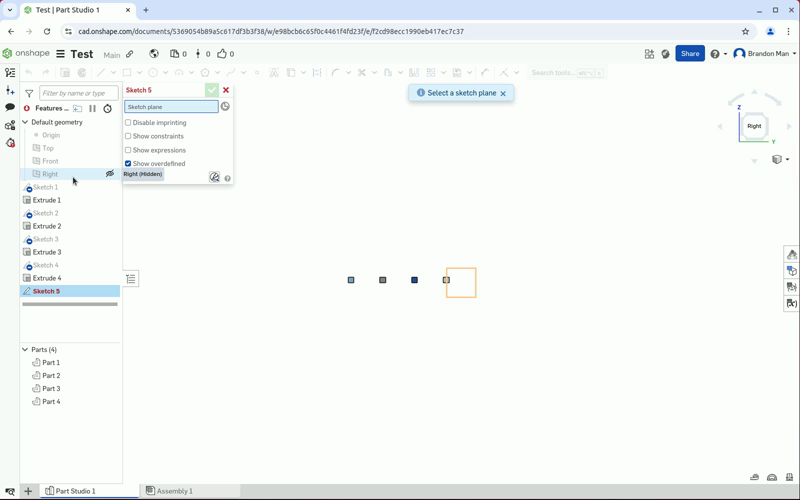
click(73, 176)
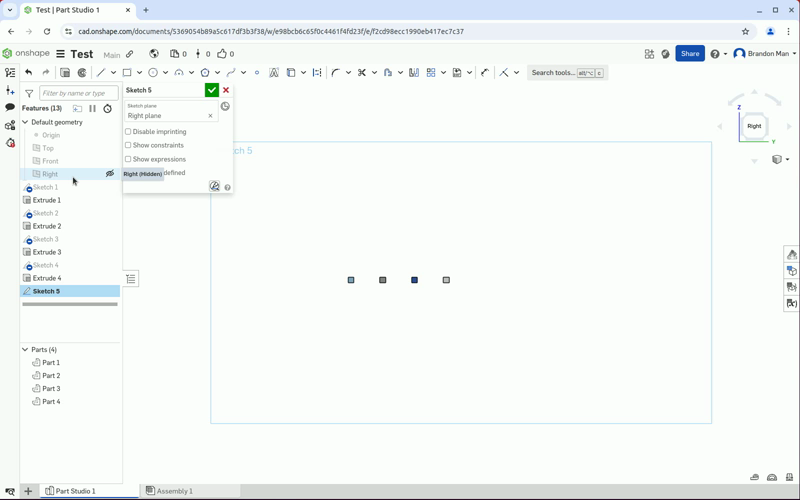
mouse_move(73, 352)
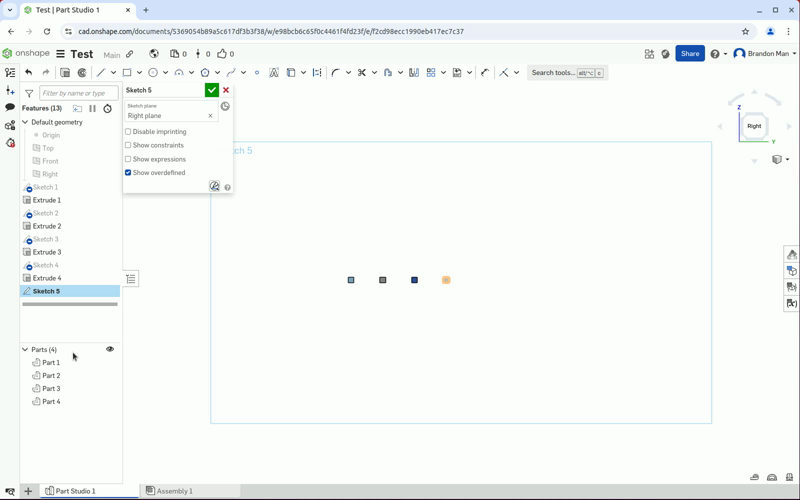
key(y)
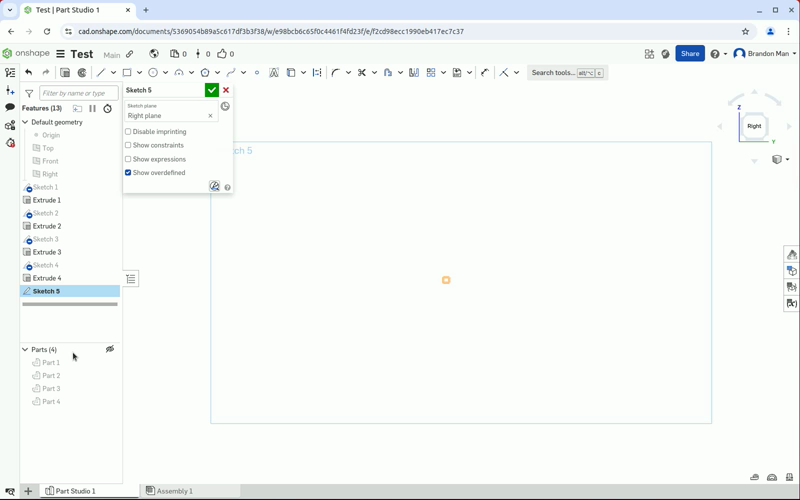
key(l)
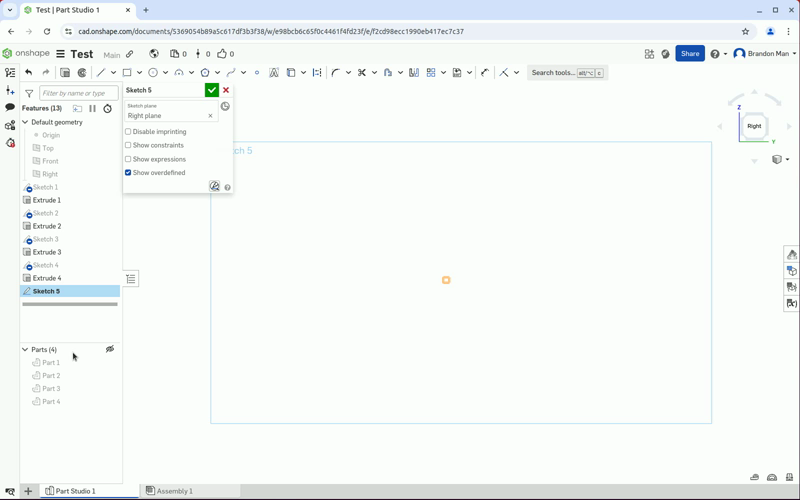
key_down(shift)
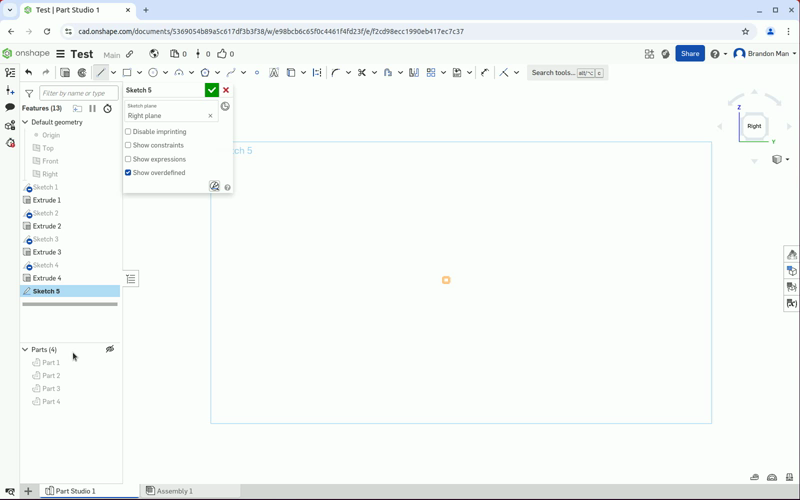
mouse_move(474, 282)
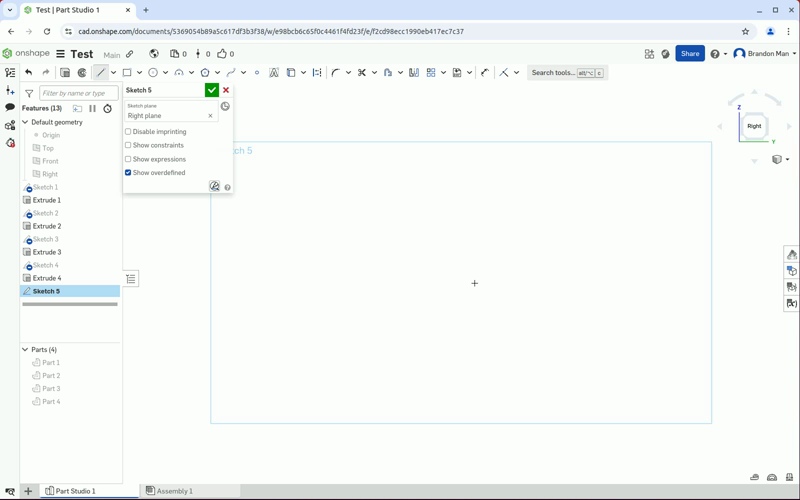
click(474, 282)
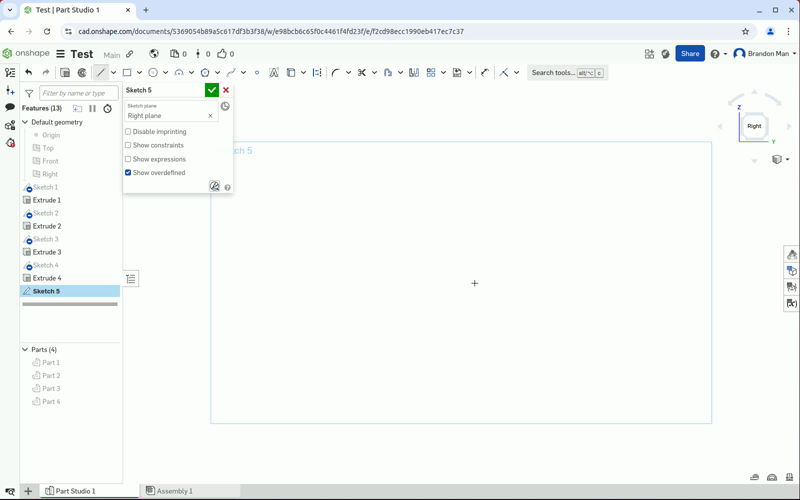
key_up(shift)
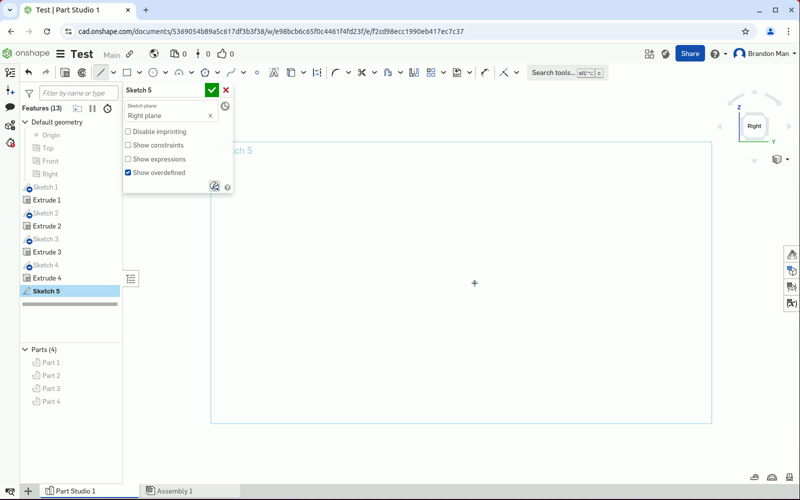
key_down(shift)
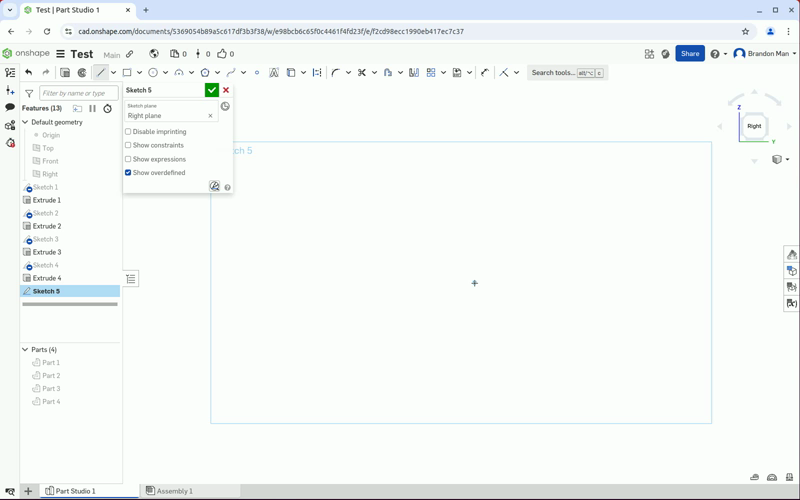
mouse_move(504, 282)
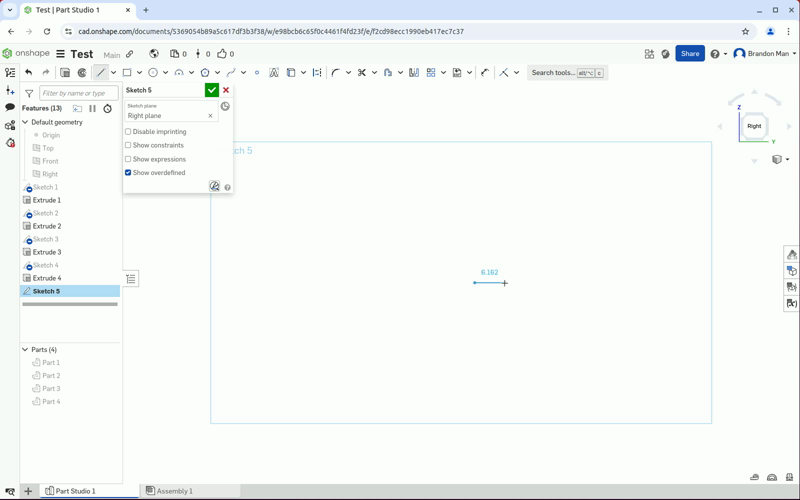
mouse_move(480, 282)
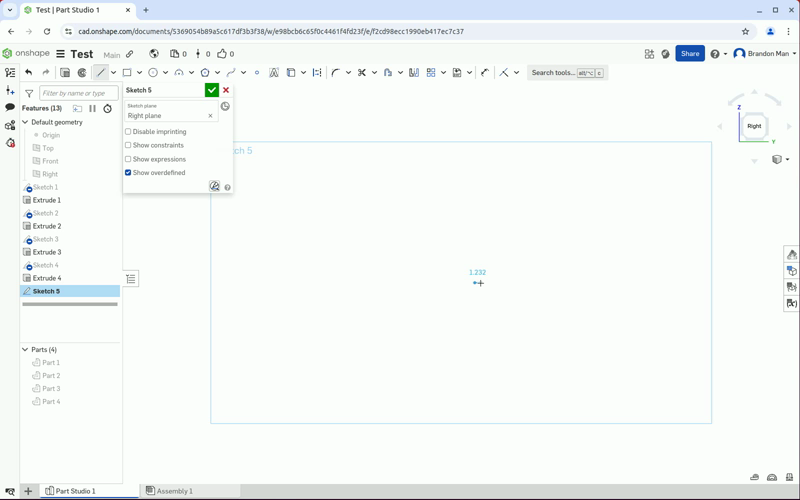
scroll(6)
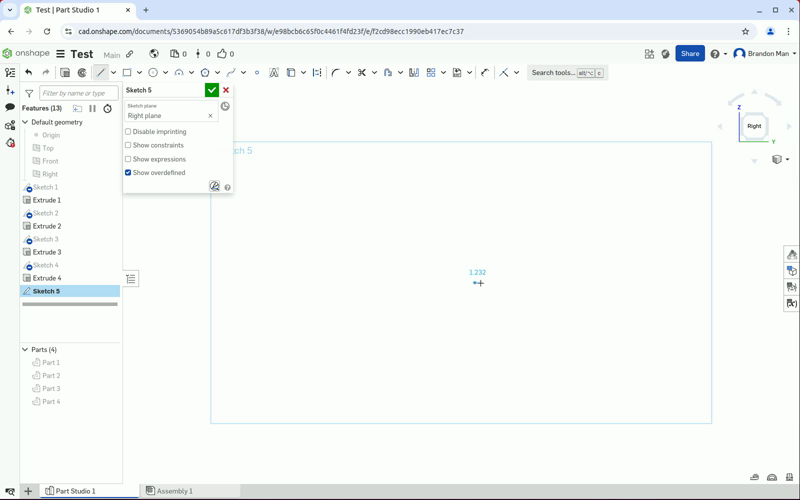
scroll(6)
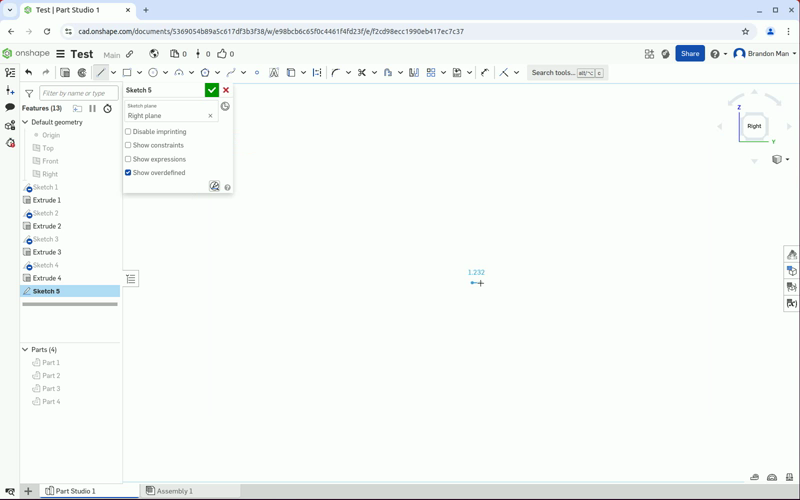
scroll(6)
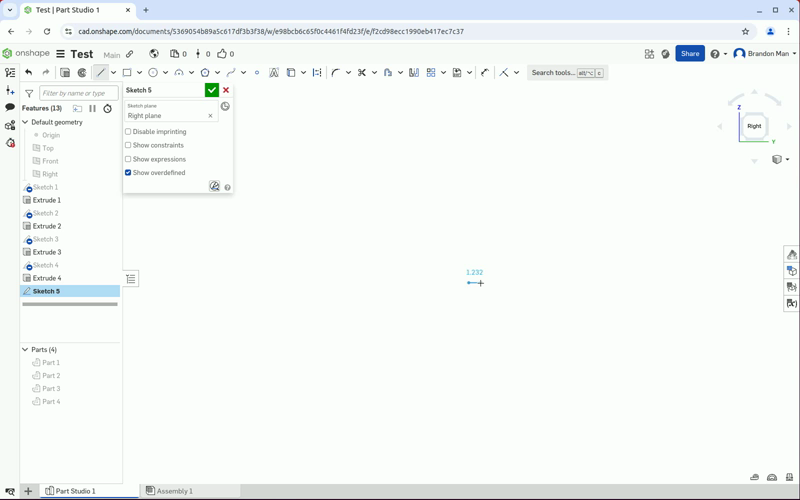
scroll(6)
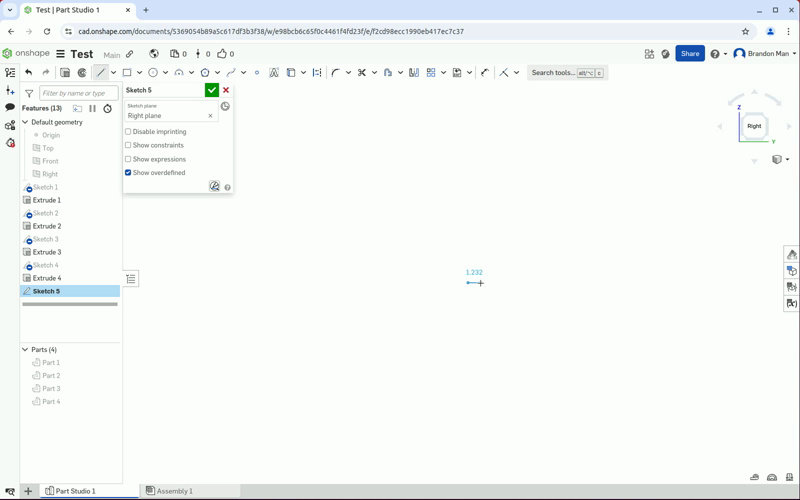
scroll(6)
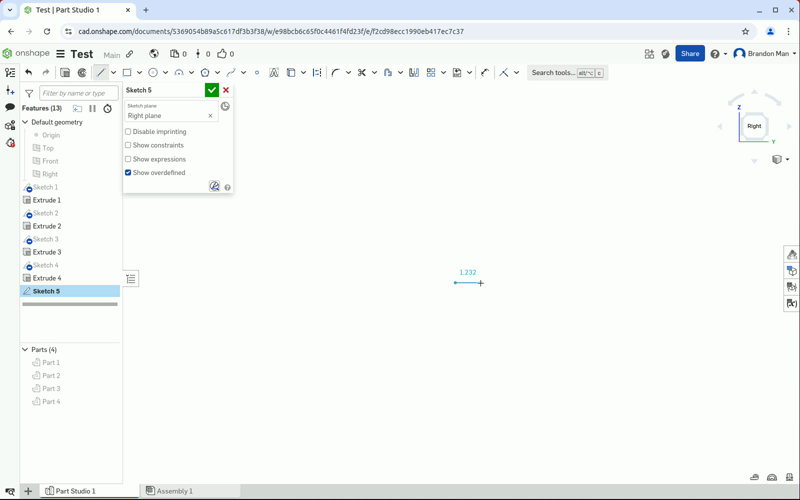
scroll(6)
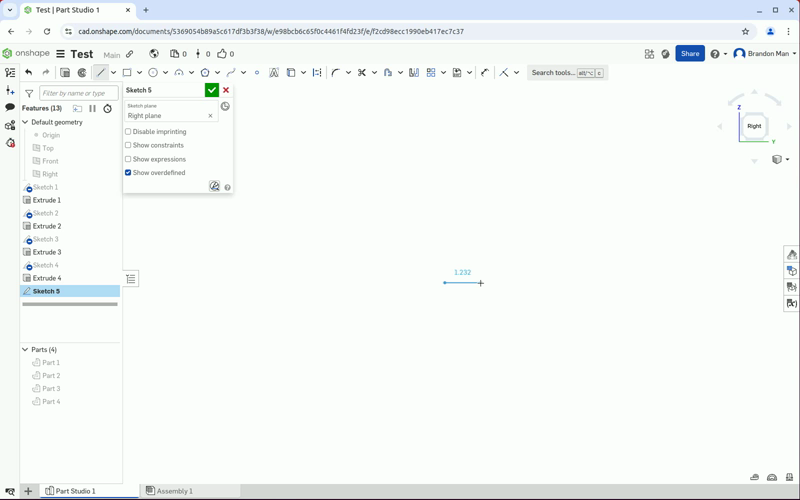
scroll(6)
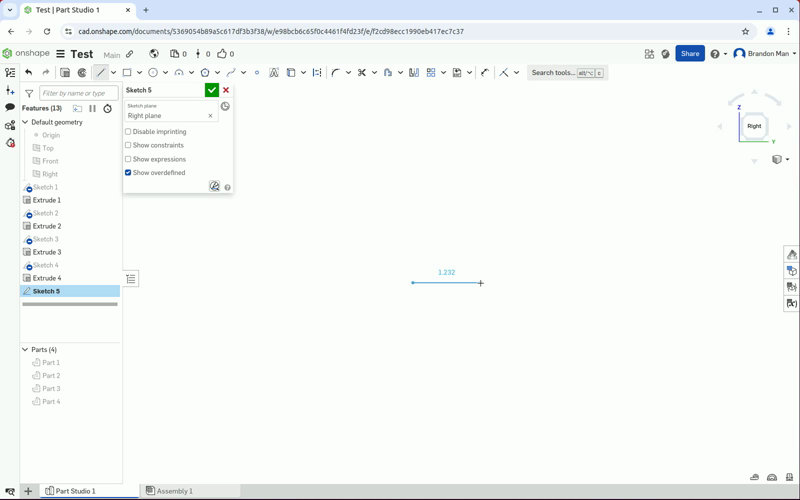
click(480, 282)
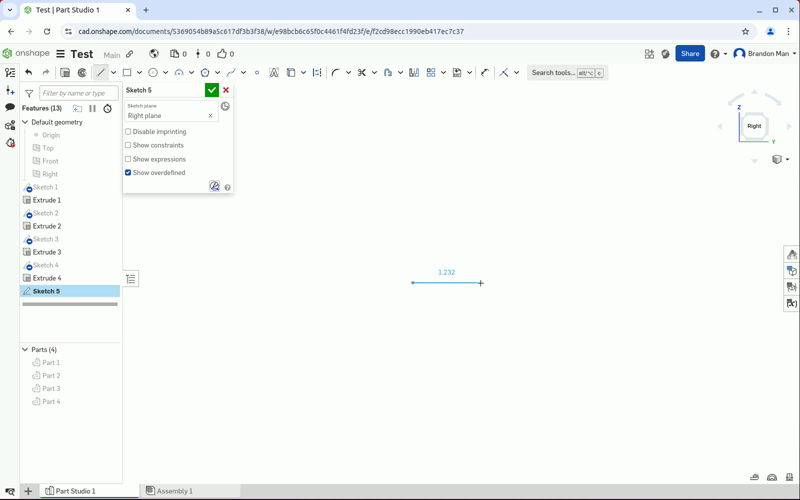
scroll(-6)
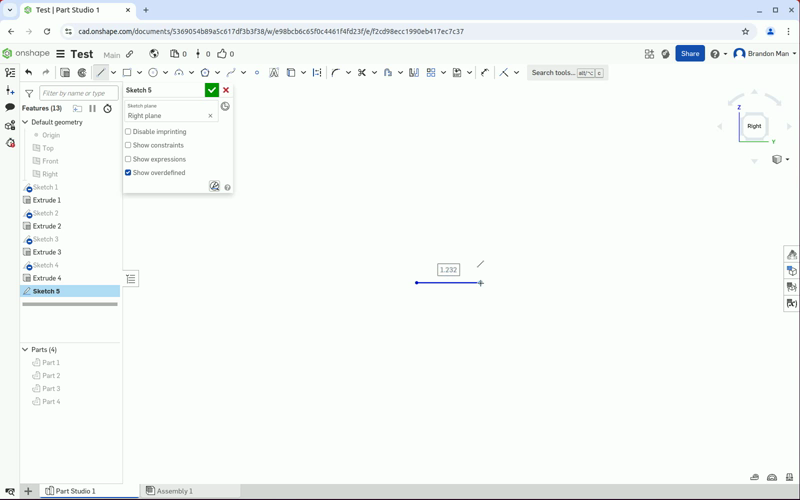
scroll(-6)
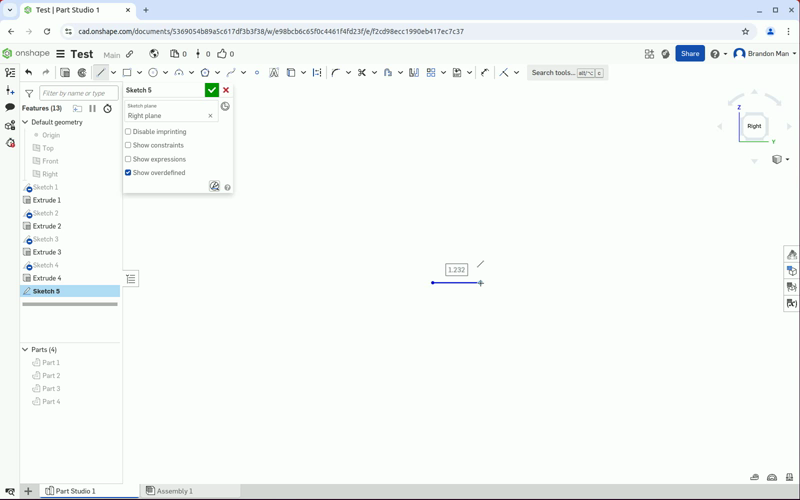
scroll(-6)
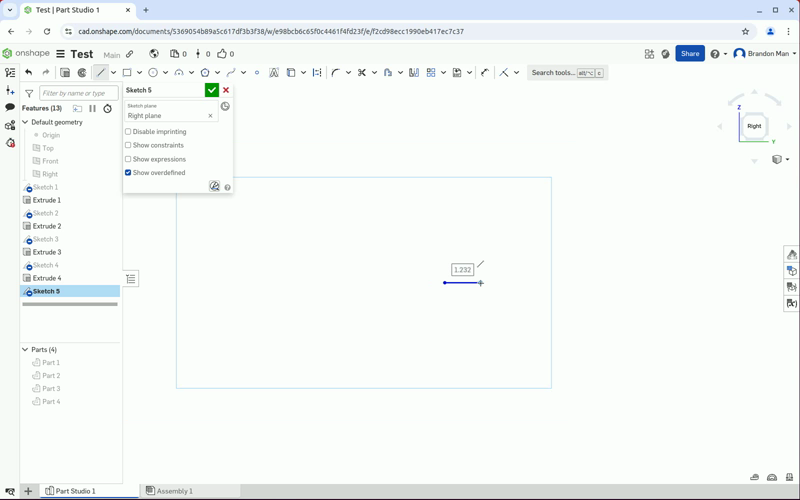
scroll(-6)
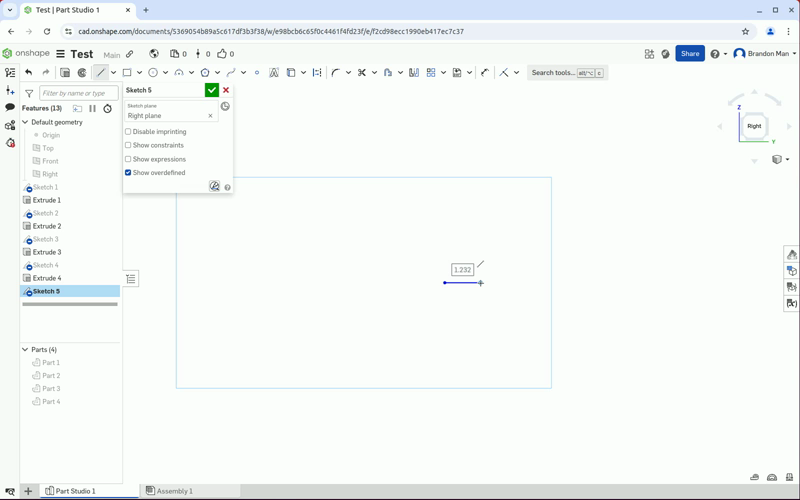
scroll(-6)
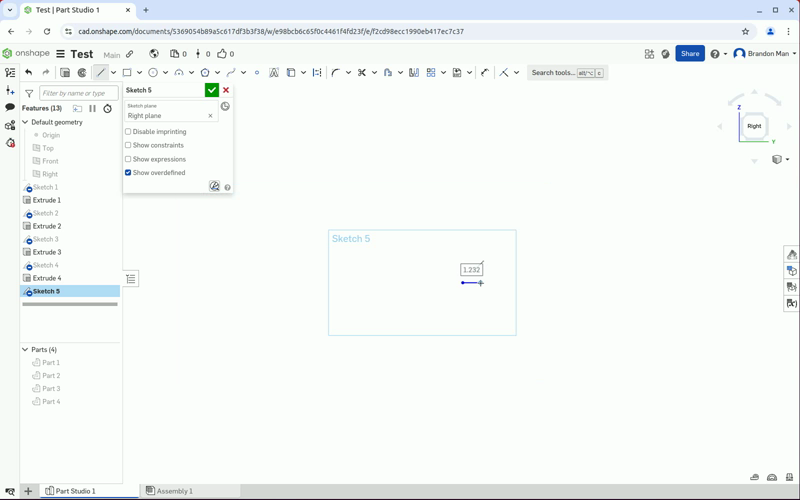
scroll(-6)
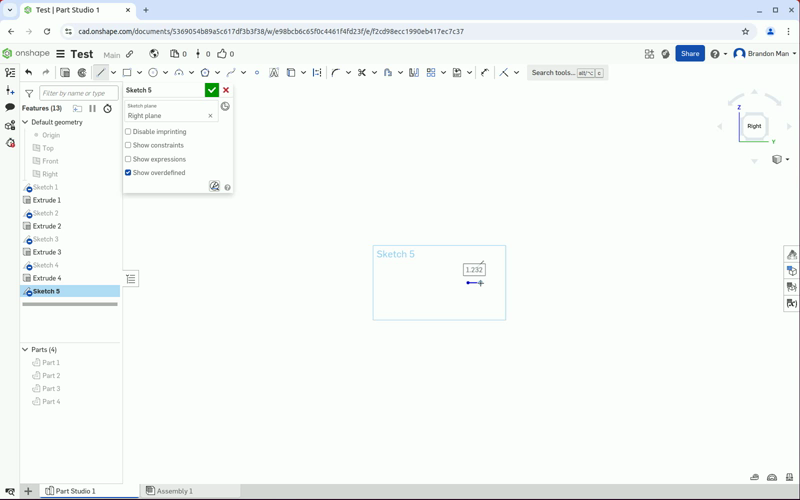
scroll(-6)
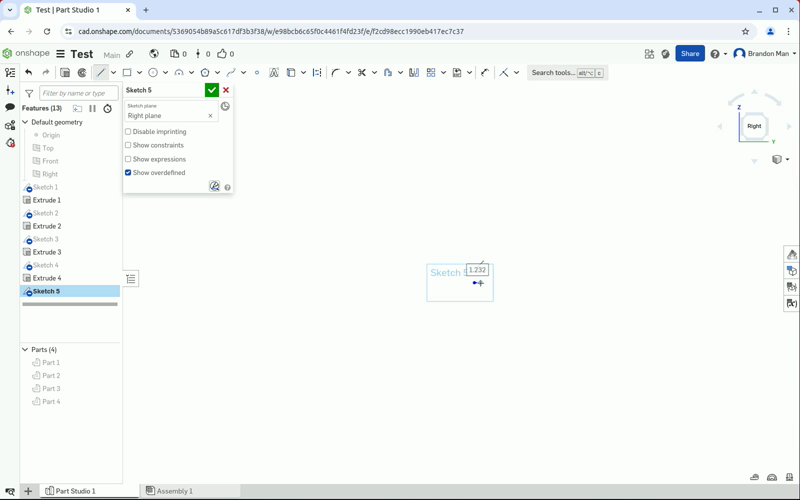
key_up(shift)
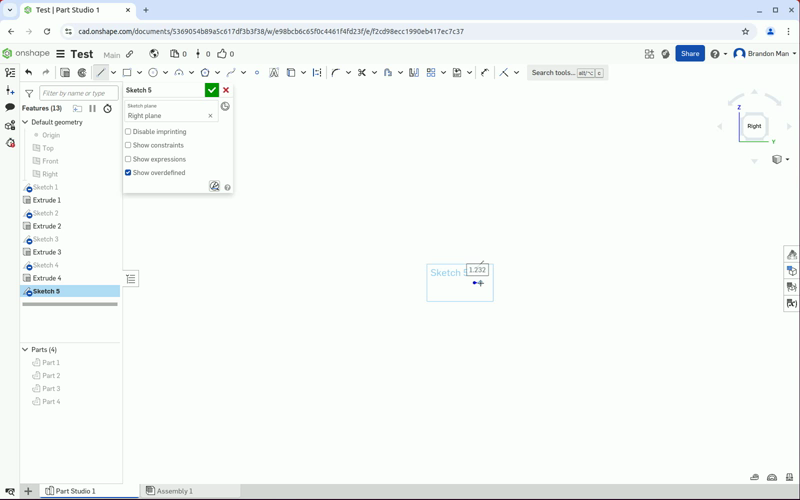
key_down(shift)
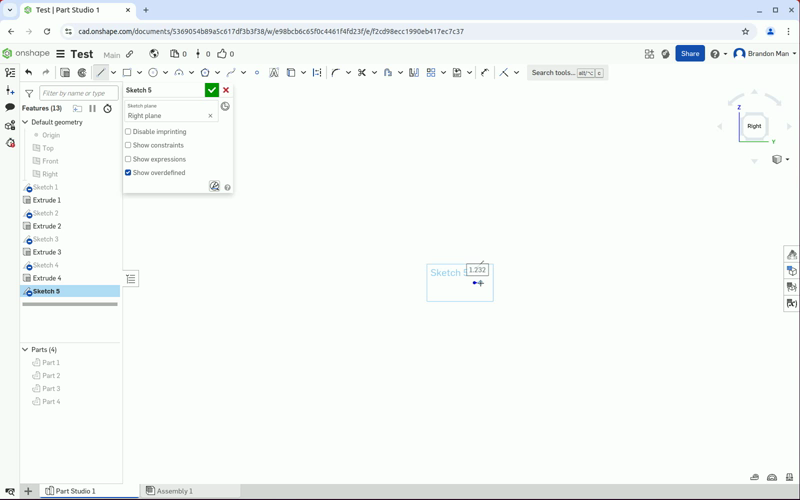
mouse_move(510, 282)
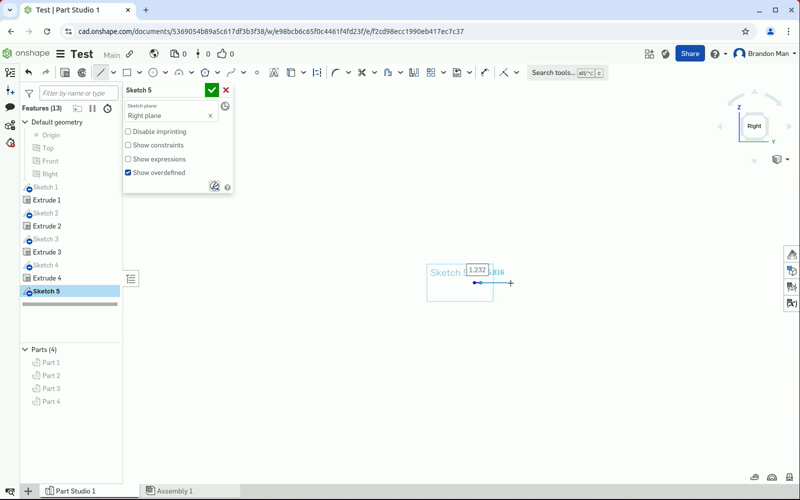
mouse_move(480, 277)
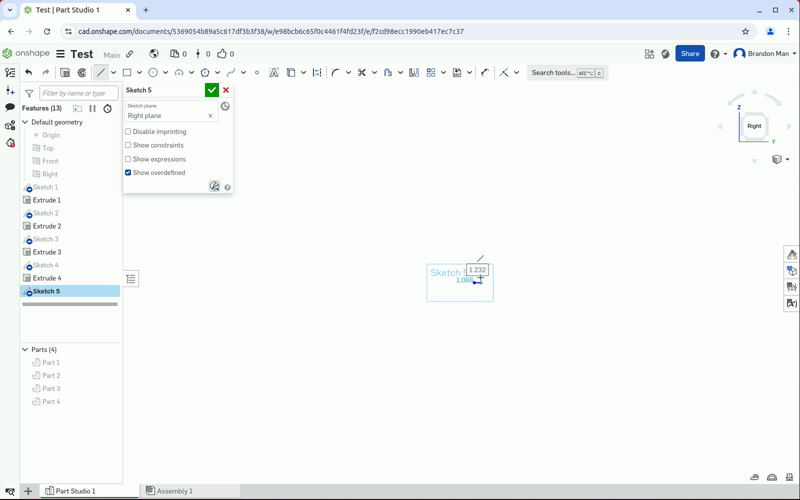
scroll(6)
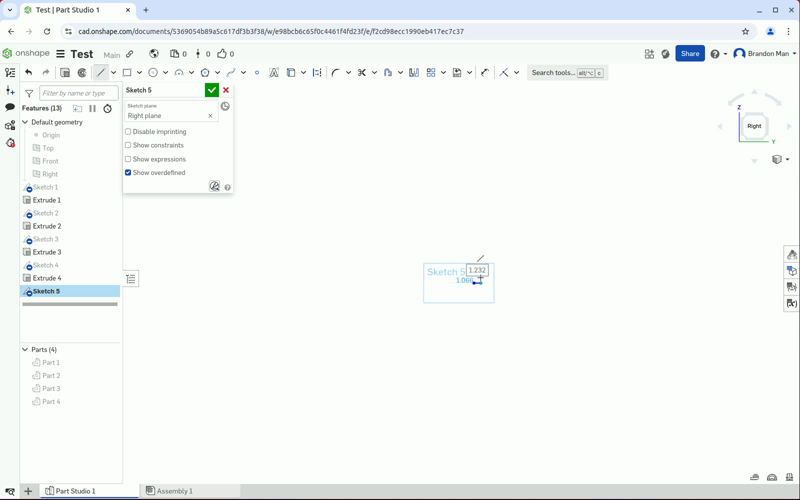
scroll(6)
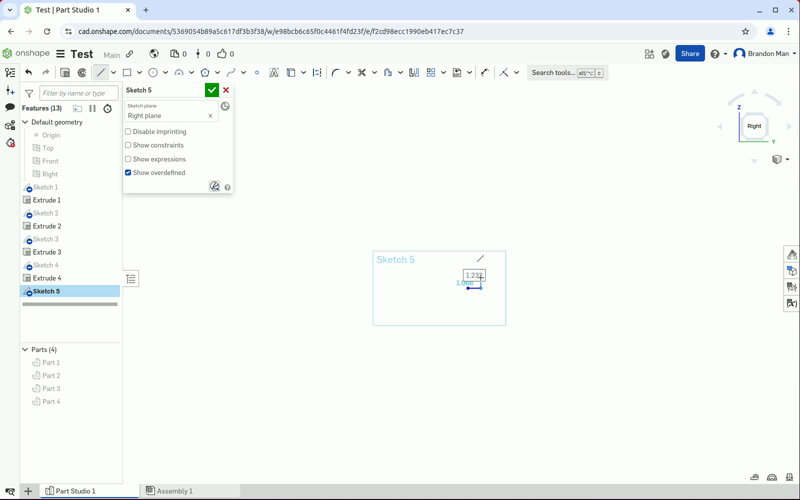
scroll(6)
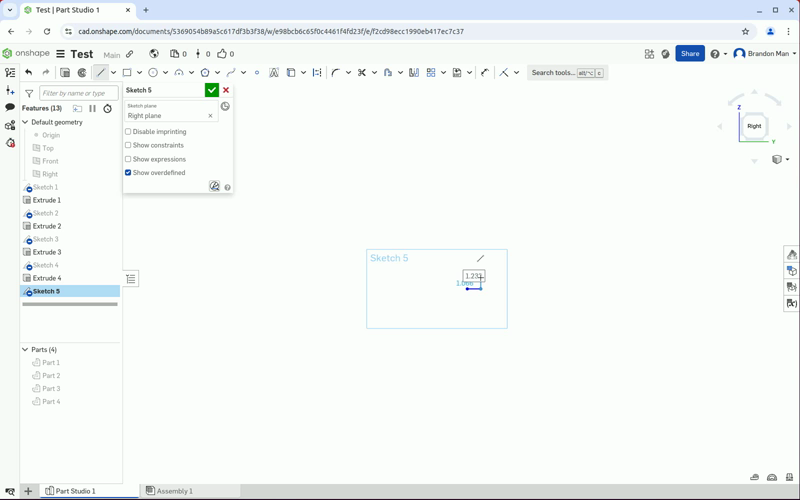
scroll(6)
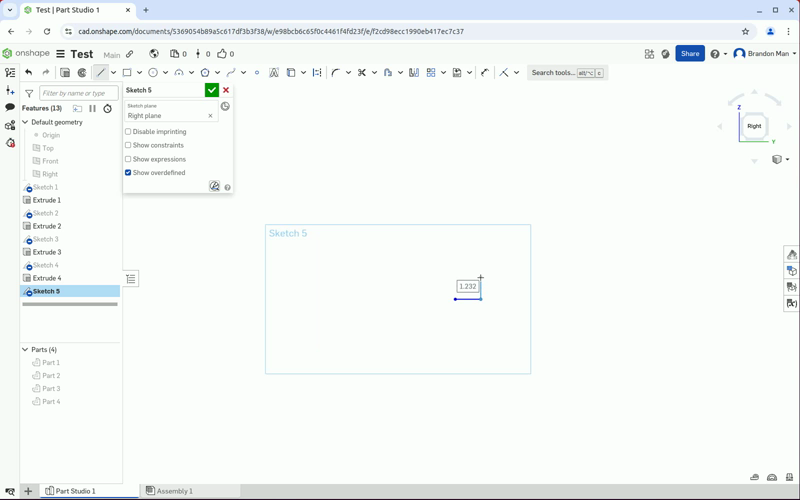
scroll(6)
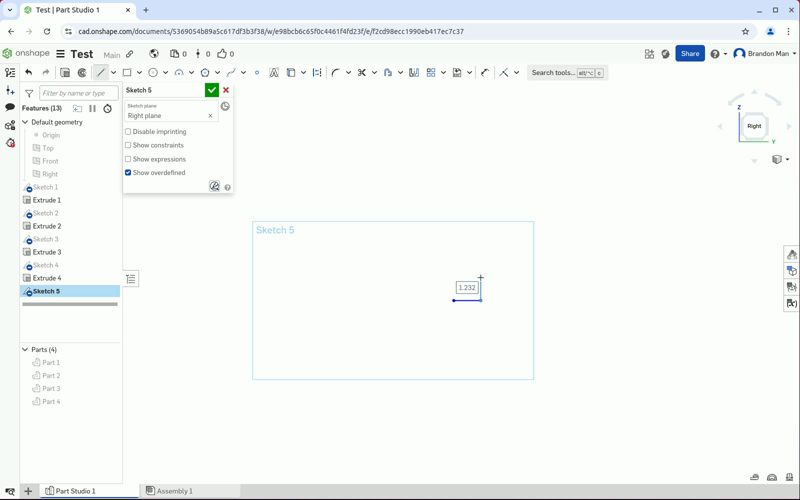
scroll(6)
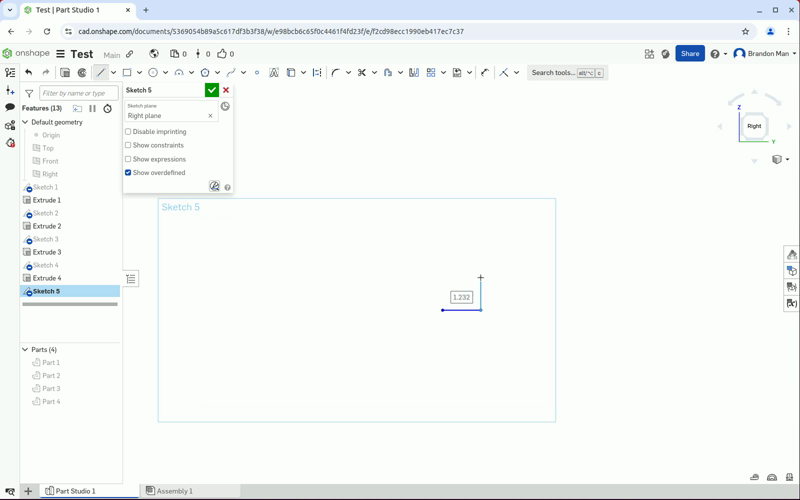
scroll(6)
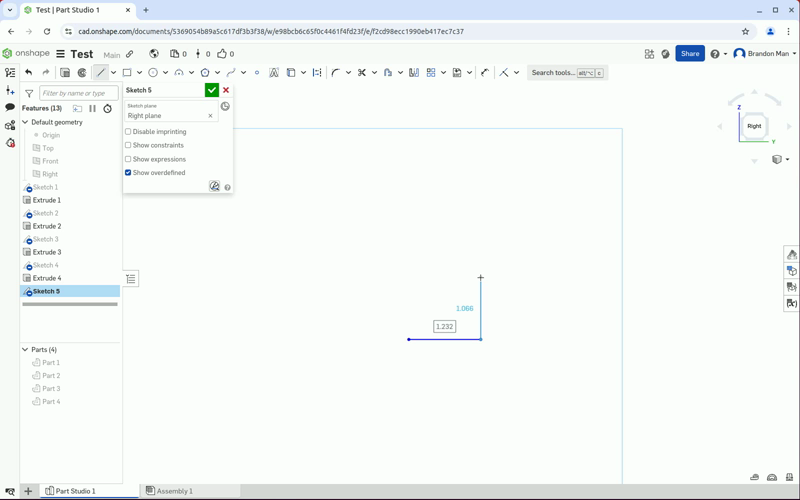
click(480, 277)
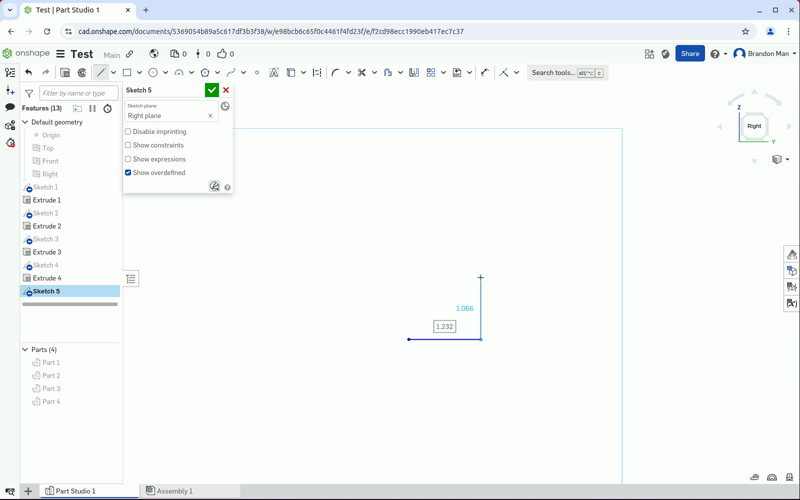
scroll(-6)
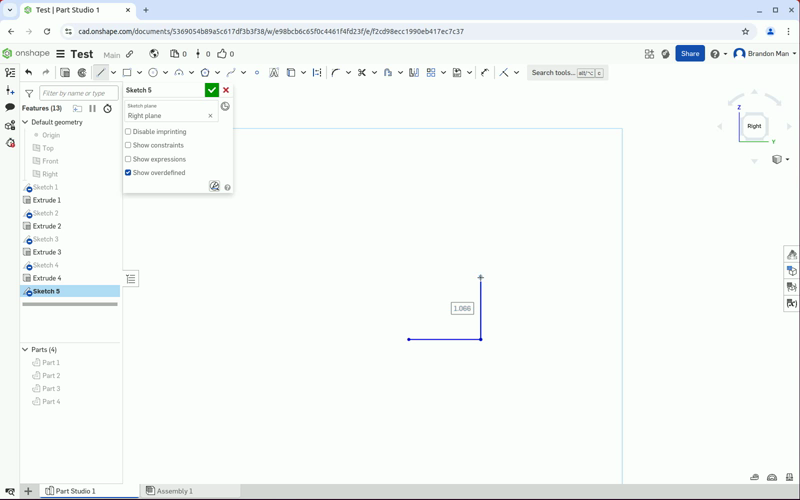
scroll(-6)
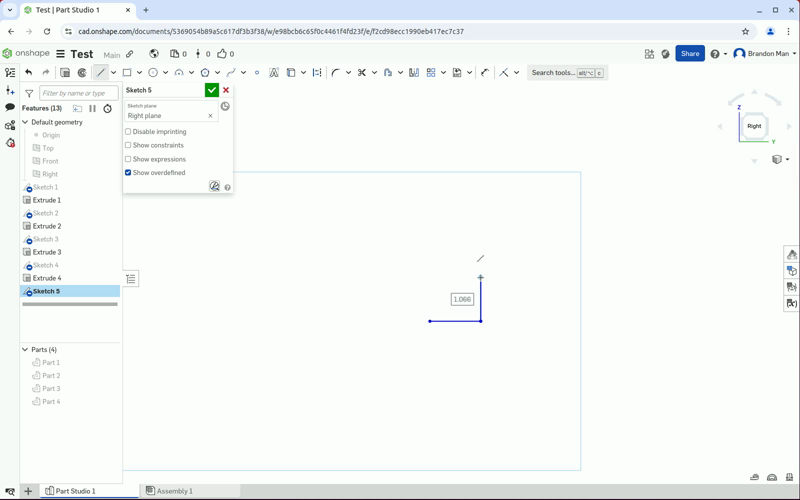
scroll(-6)
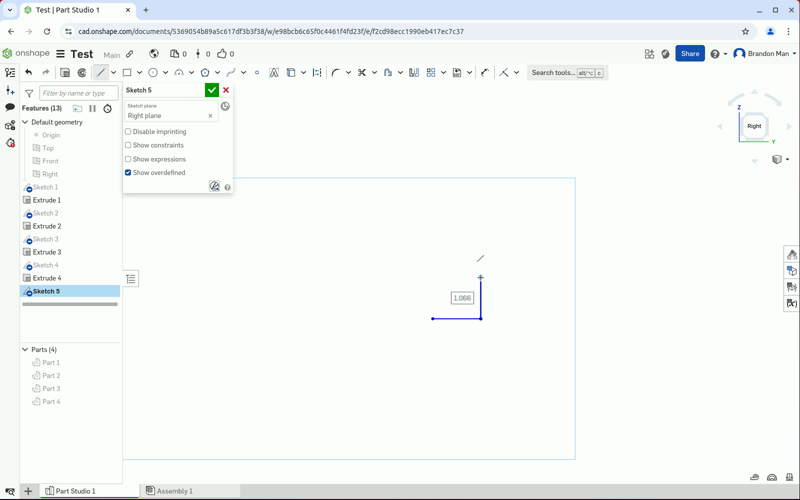
scroll(-6)
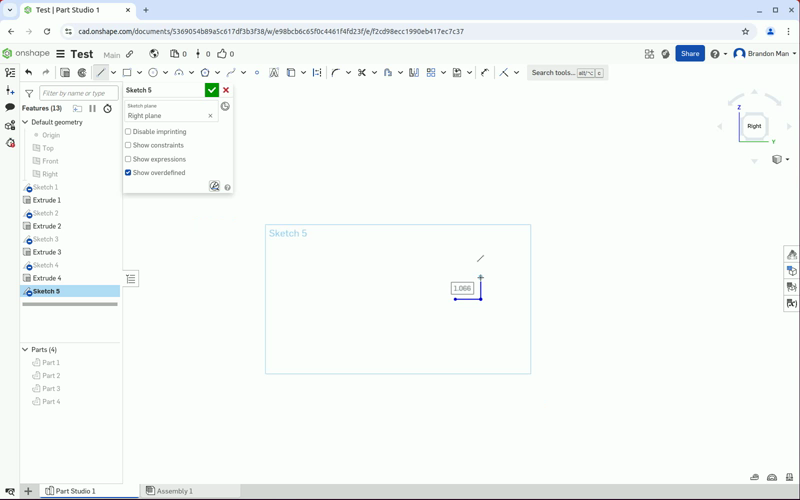
scroll(-6)
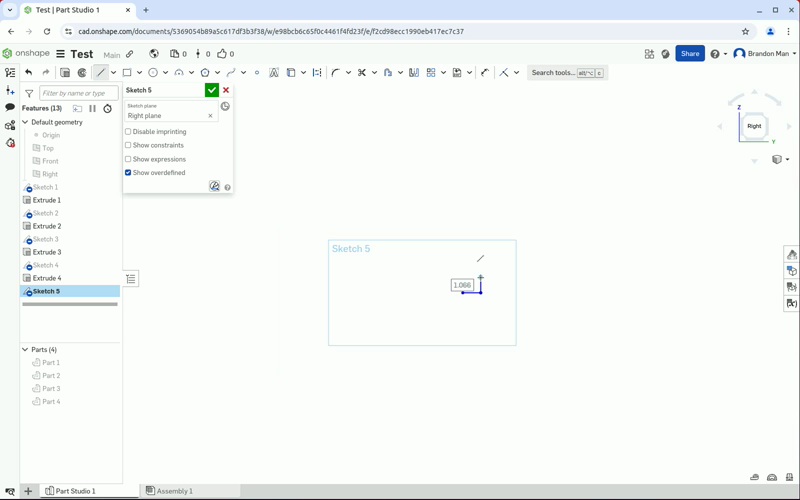
scroll(-6)
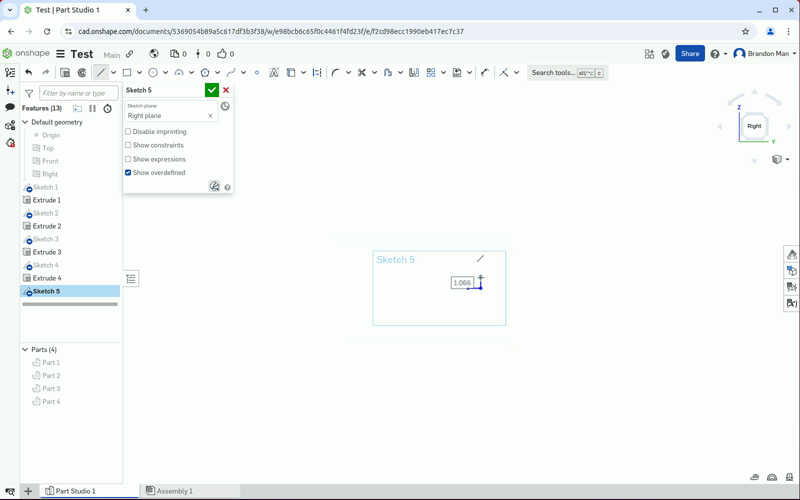
scroll(-6)
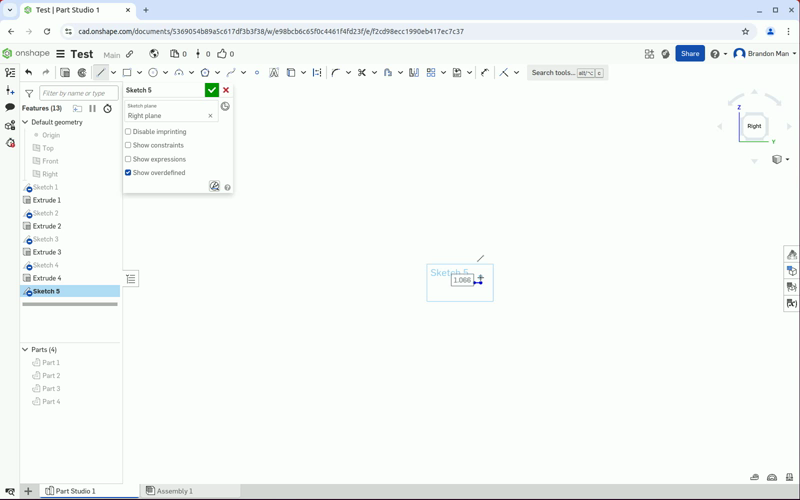
key_up(shift)
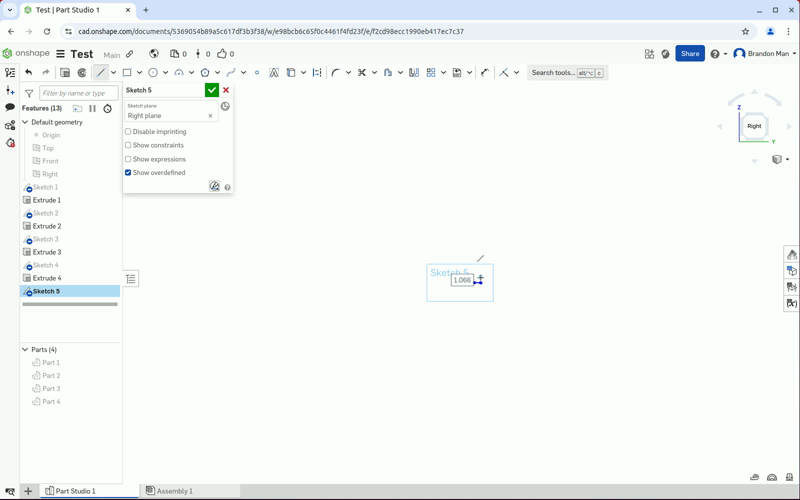
key_down(shift)
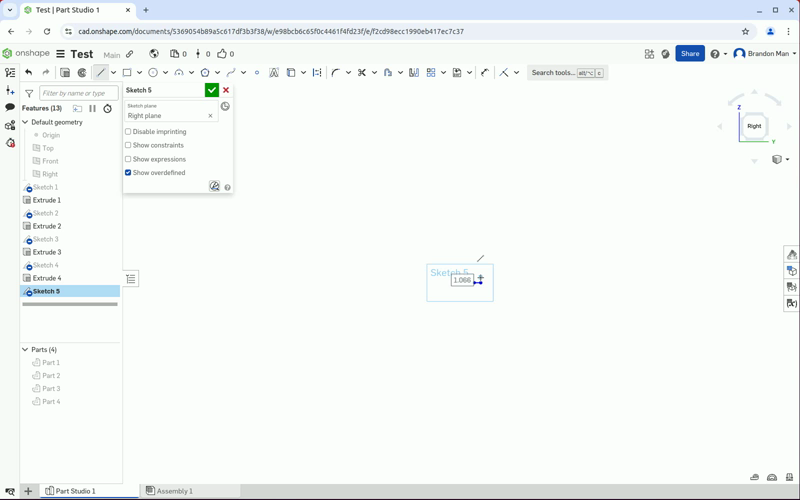
mouse_move(510, 277)
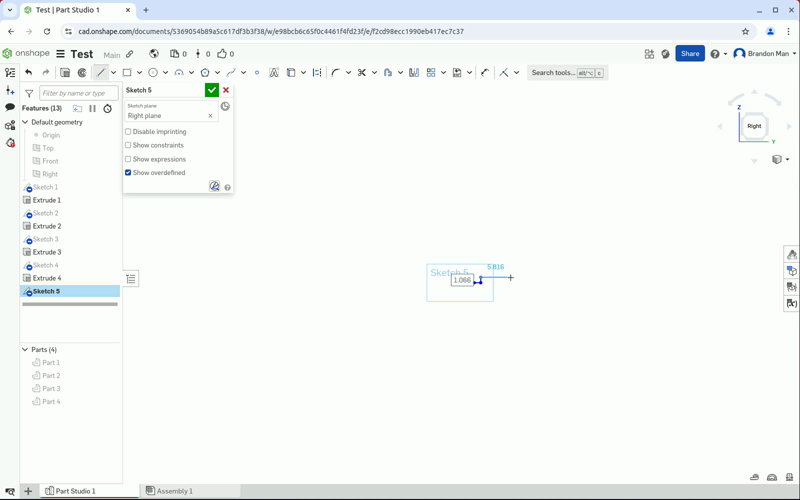
mouse_move(474, 277)
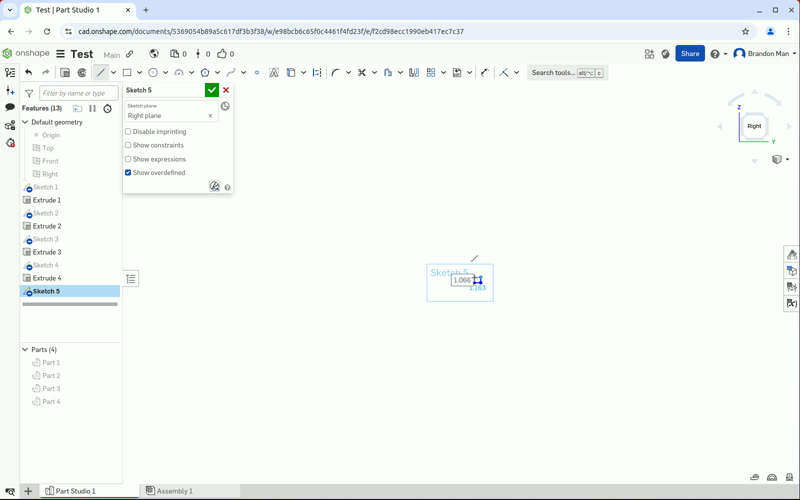
scroll(6)
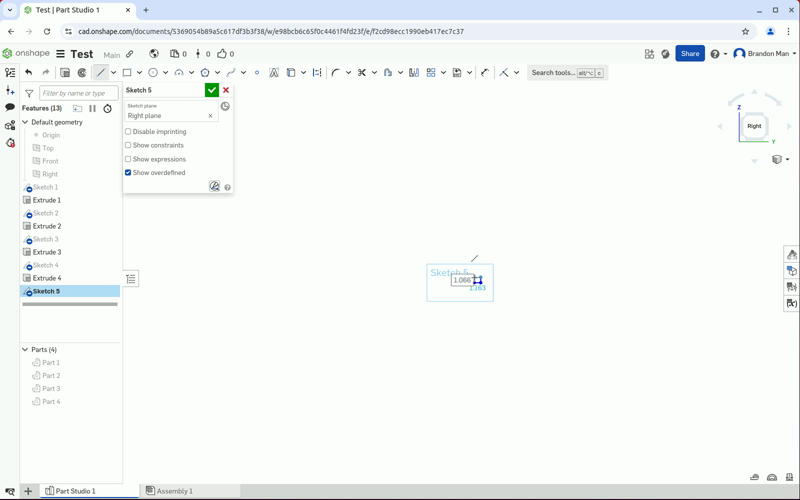
scroll(6)
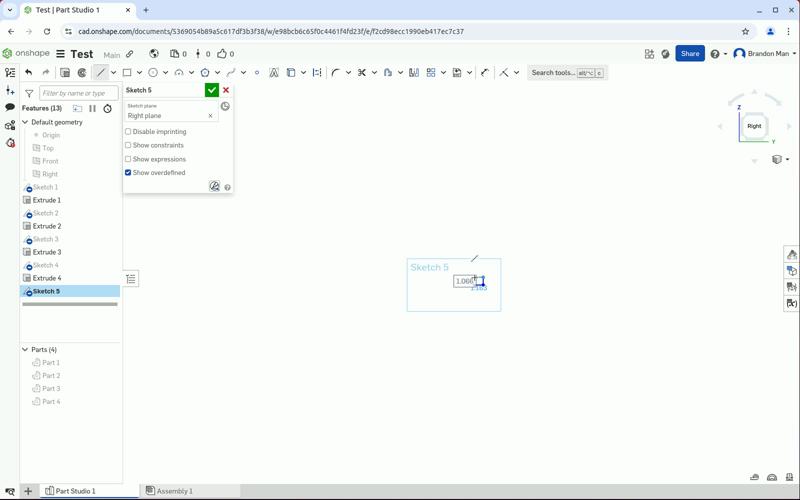
scroll(6)
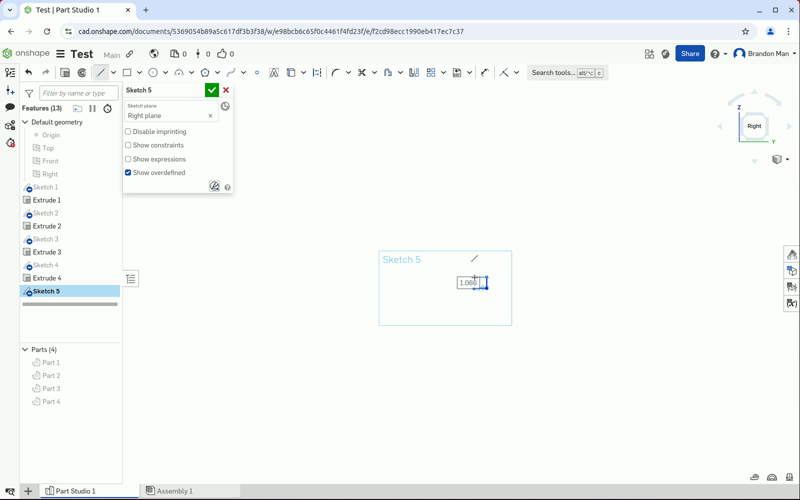
scroll(6)
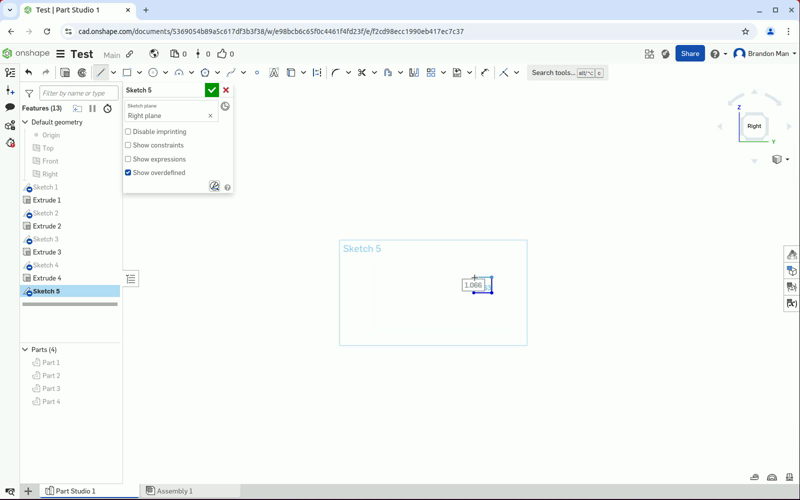
scroll(6)
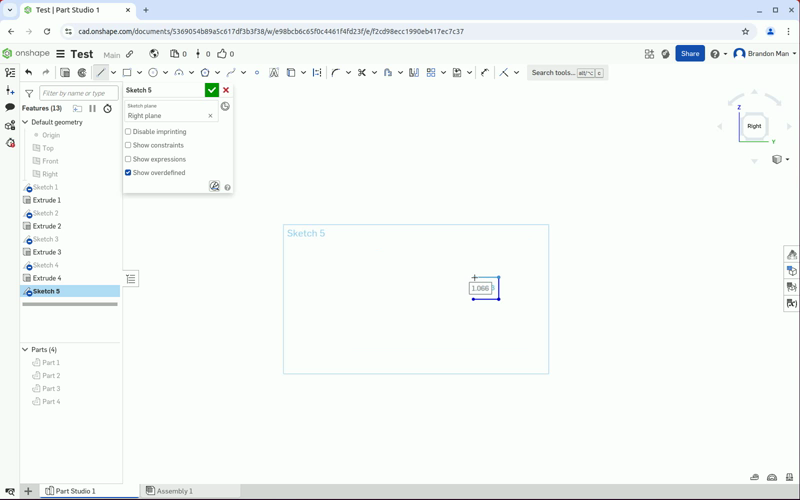
scroll(6)
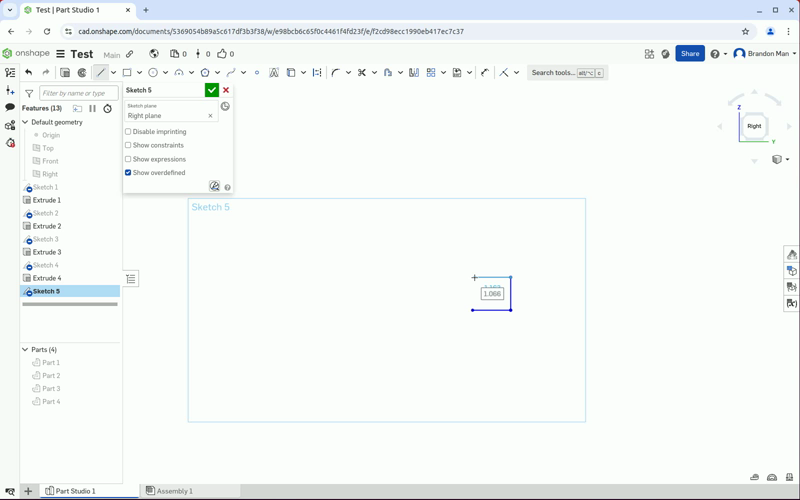
scroll(6)
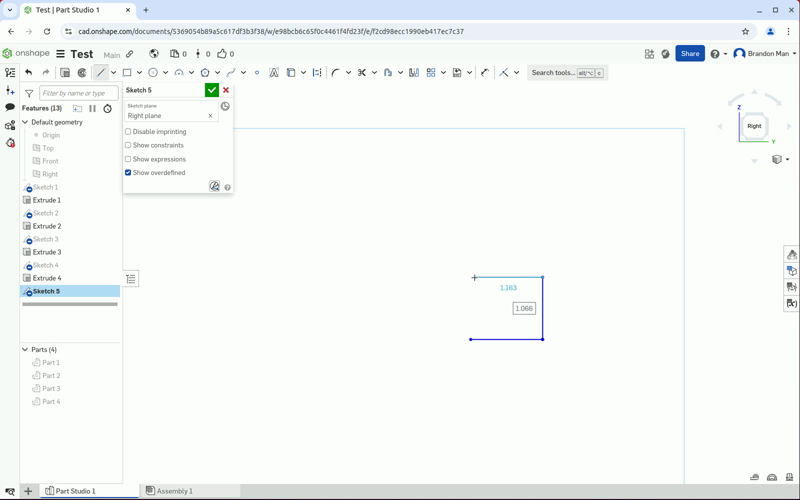
click(474, 277)
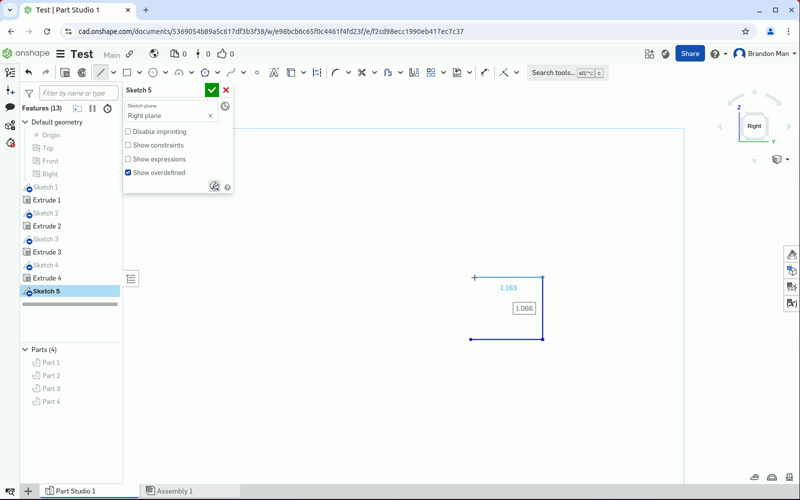
scroll(-6)
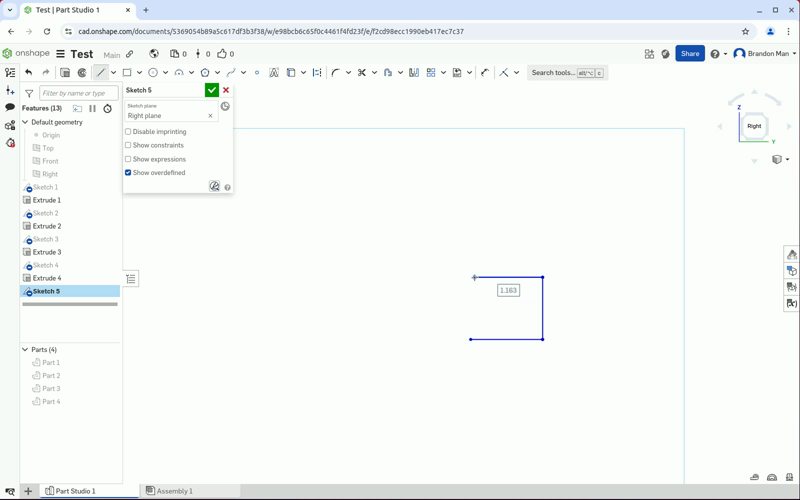
scroll(-6)
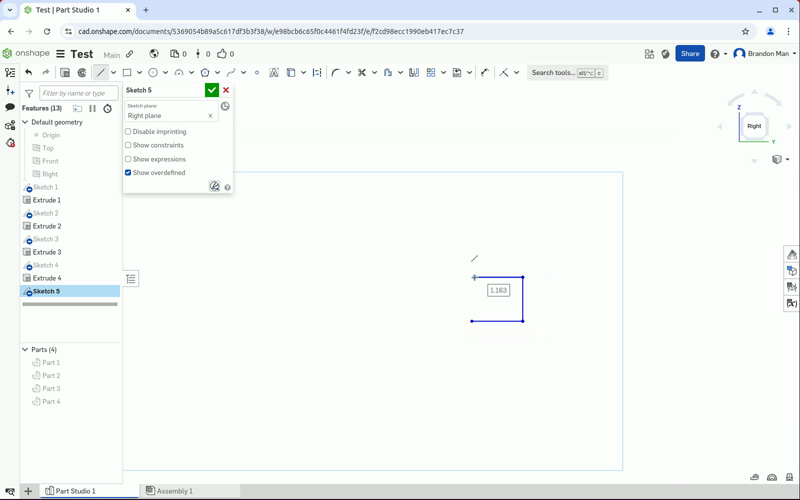
scroll(-6)
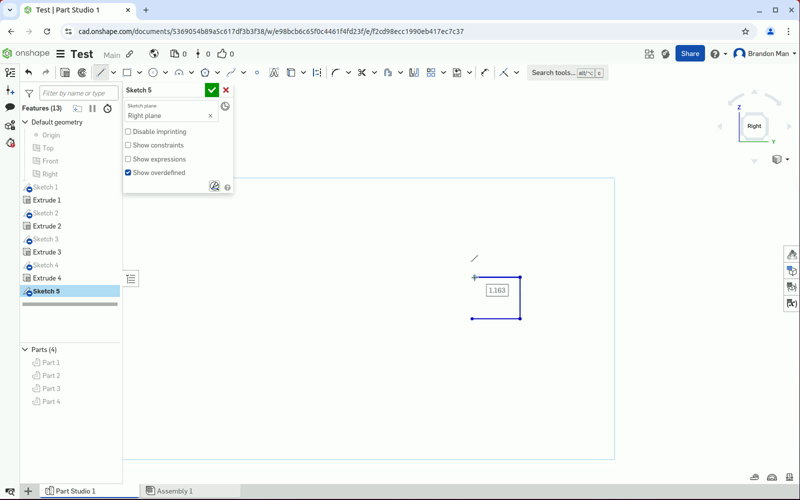
scroll(-6)
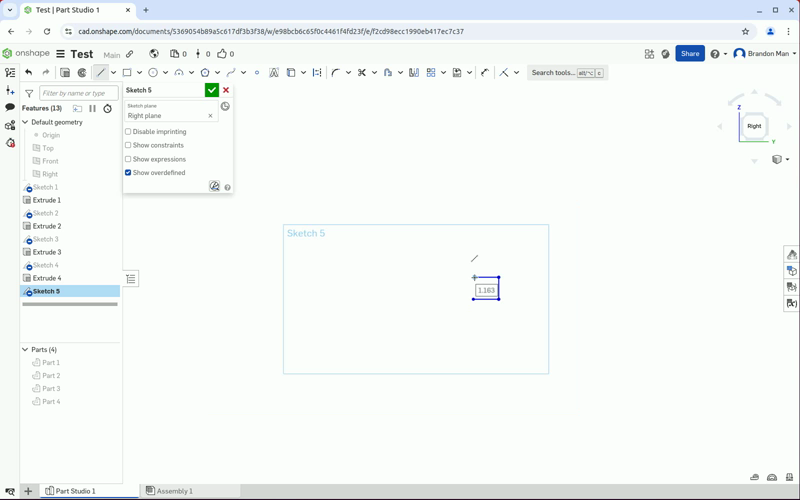
scroll(-6)
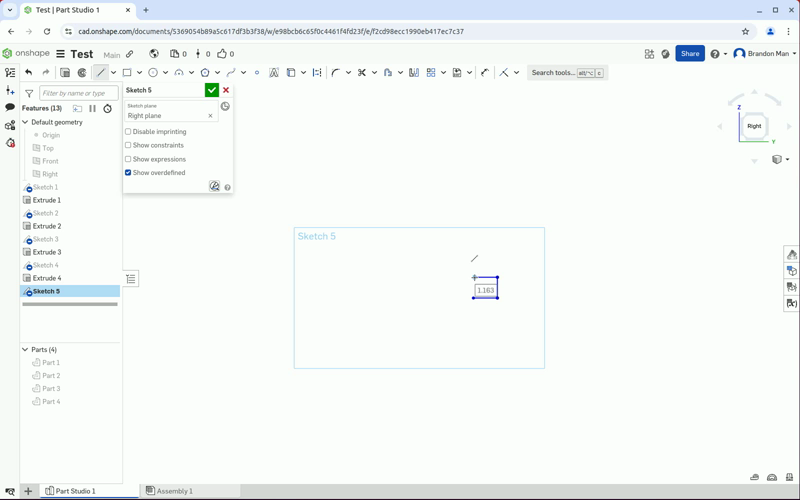
scroll(-6)
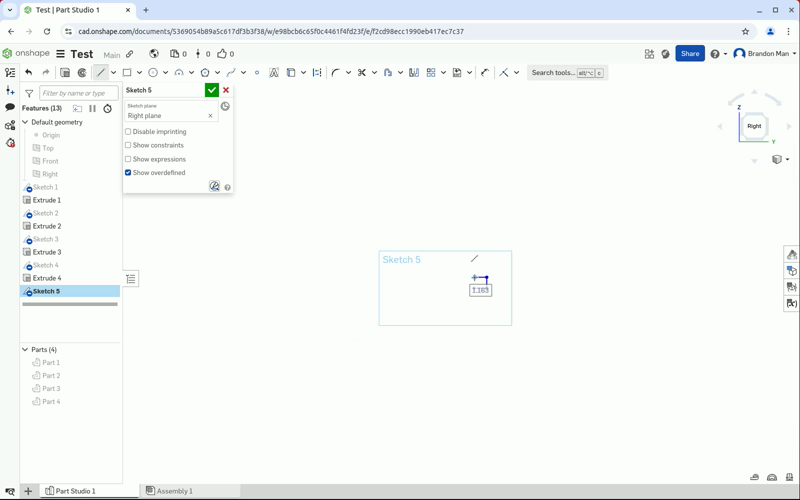
scroll(-6)
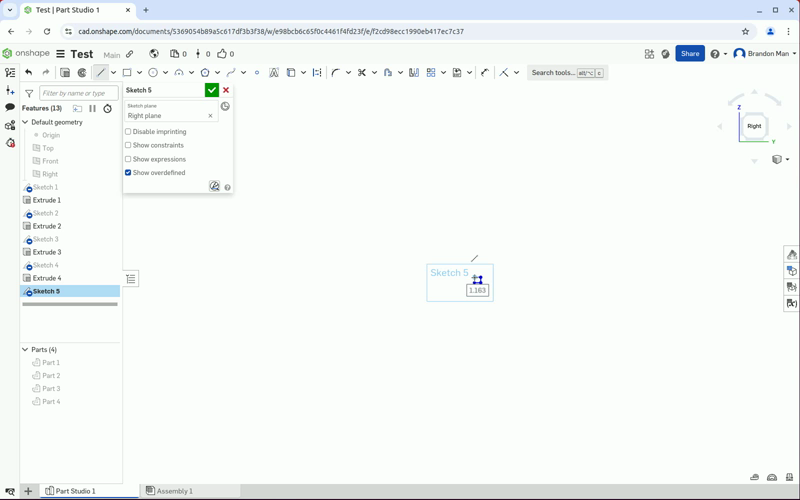
key_up(shift)
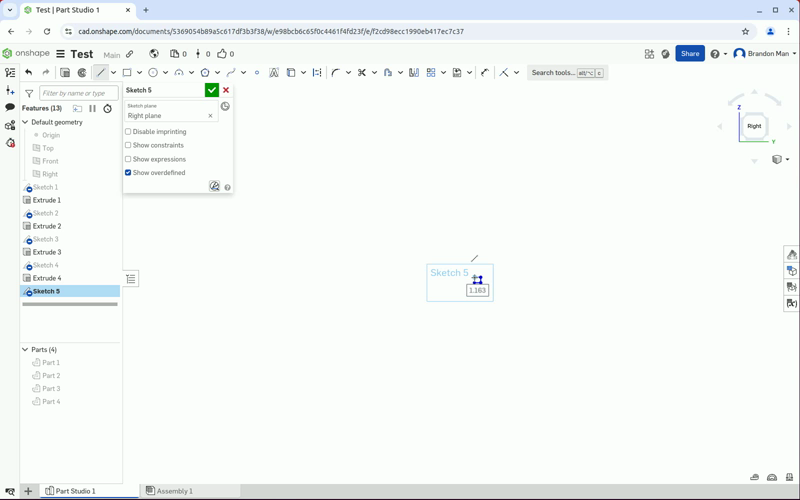
mouse_move(504, 277)
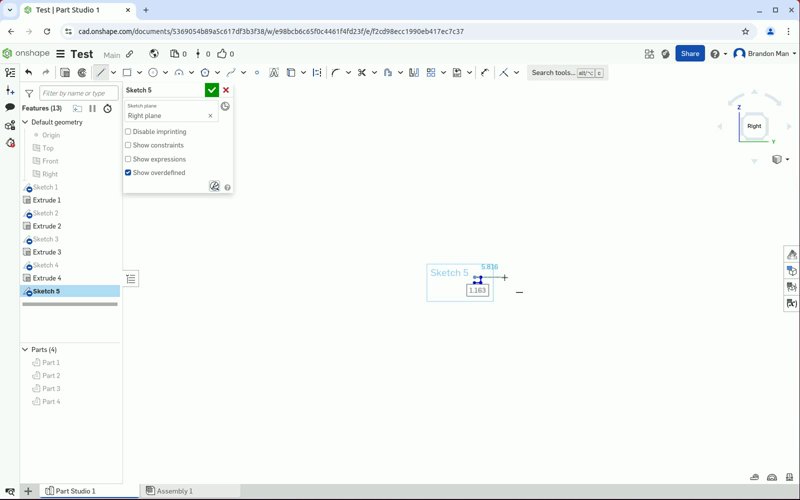
key_down(shift)
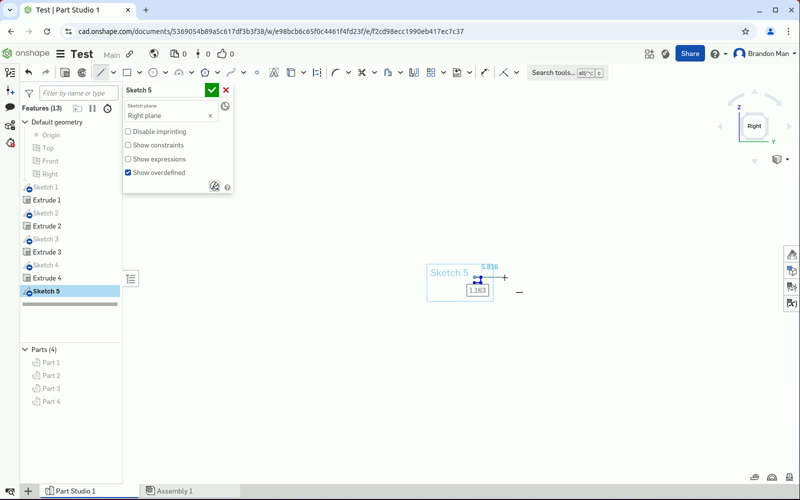
mouse_move(474, 282)
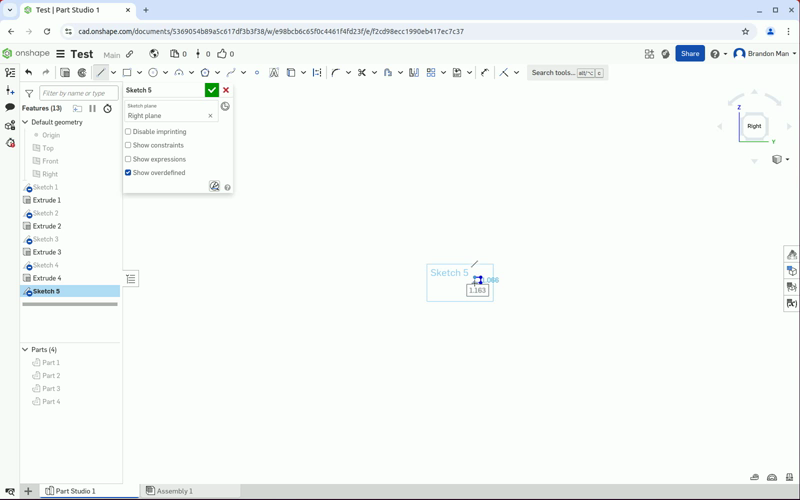
scroll(6)
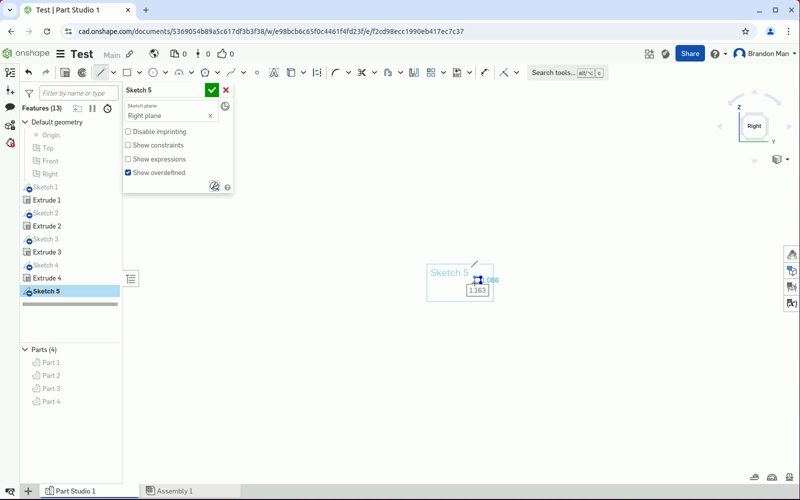
scroll(6)
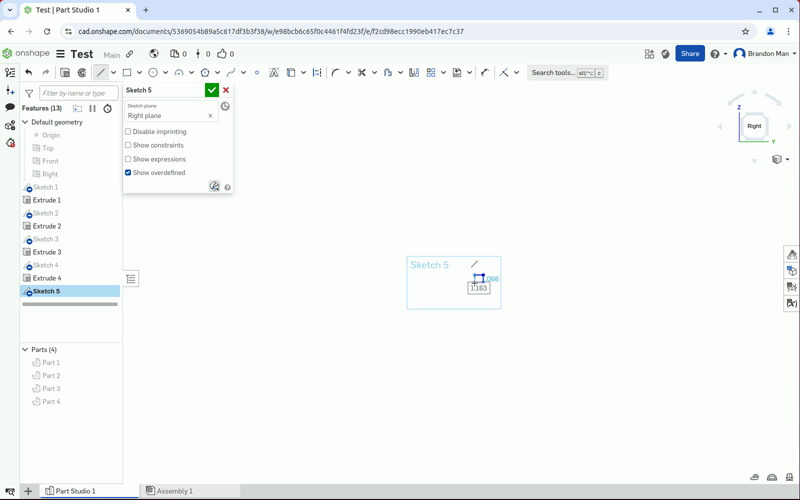
scroll(6)
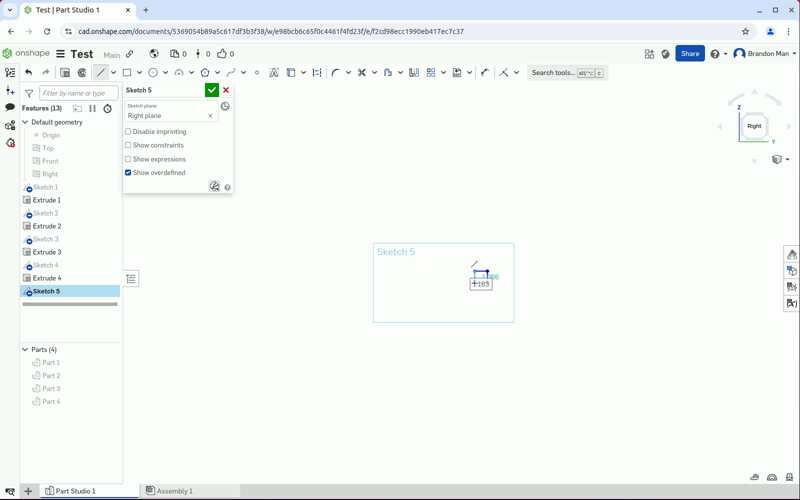
scroll(6)
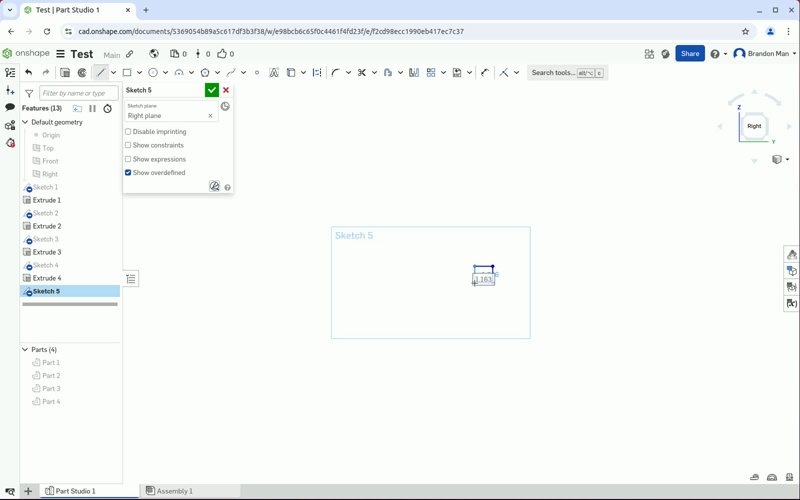
scroll(6)
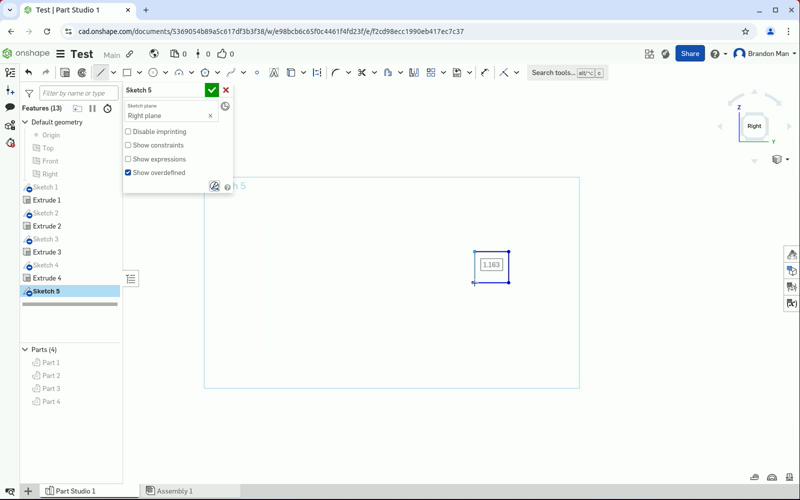
scroll(6)
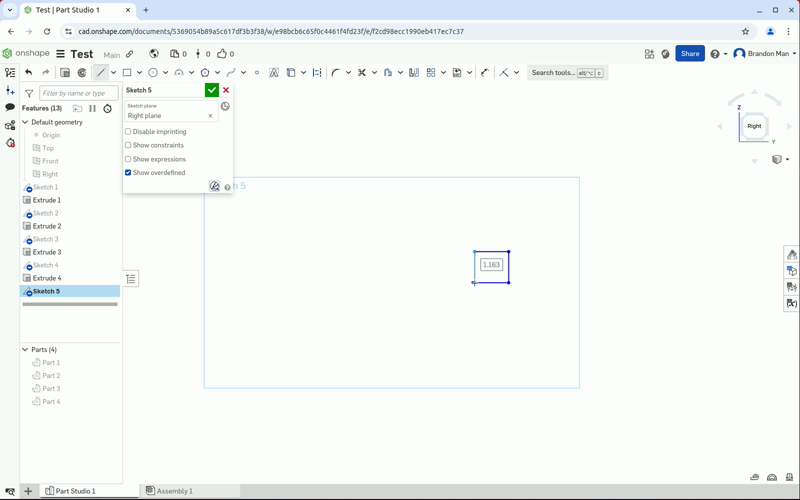
scroll(6)
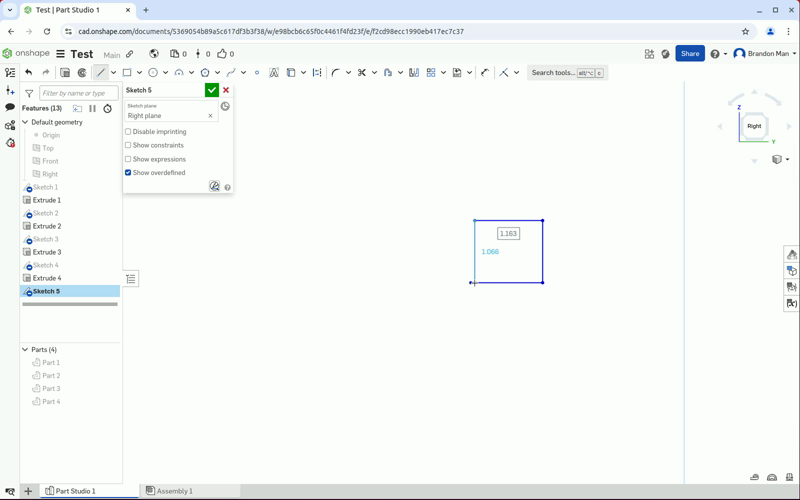
key_up(shift)
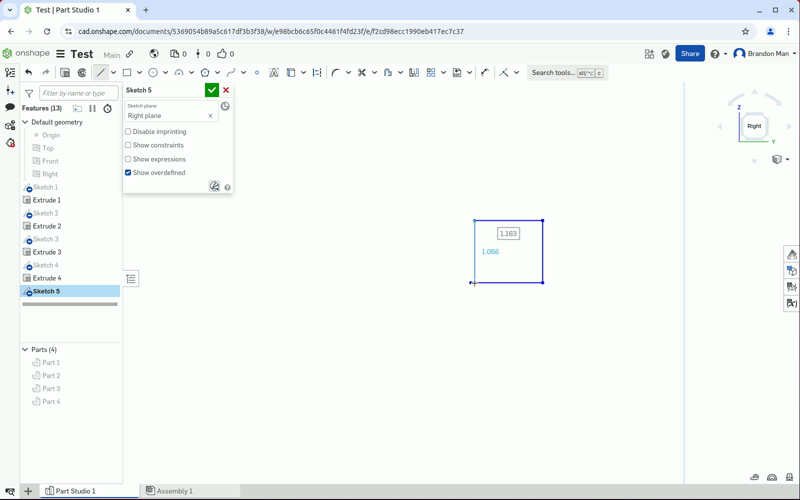
click(474, 282)
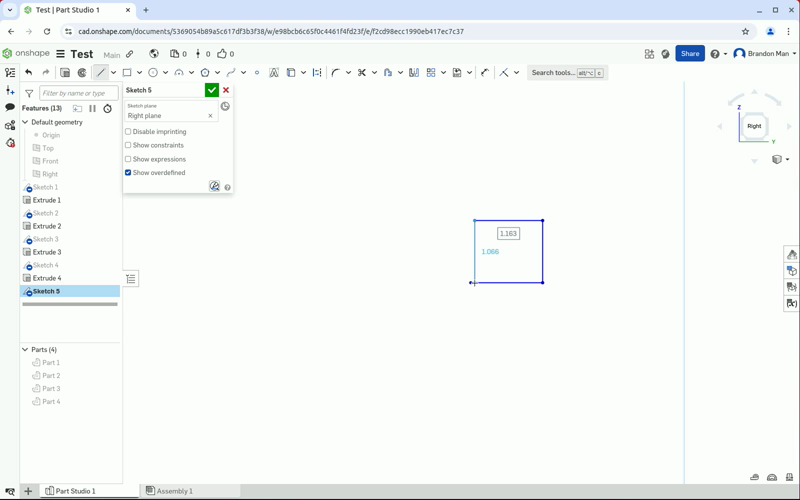
scroll(-6)
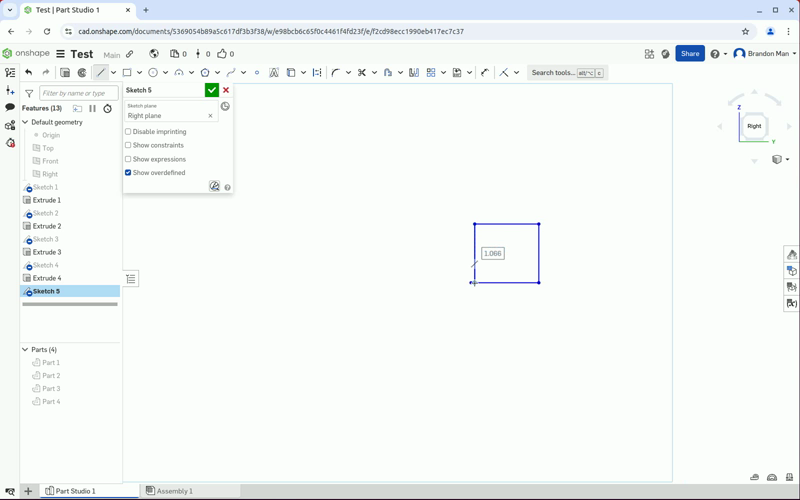
scroll(-6)
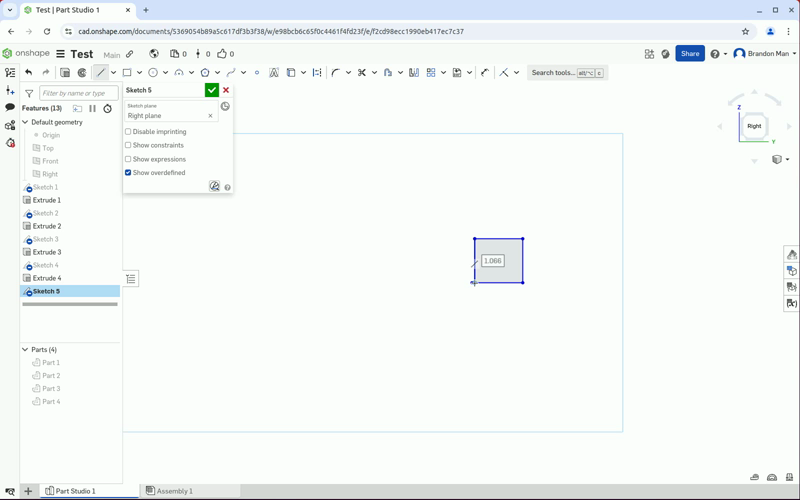
scroll(-6)
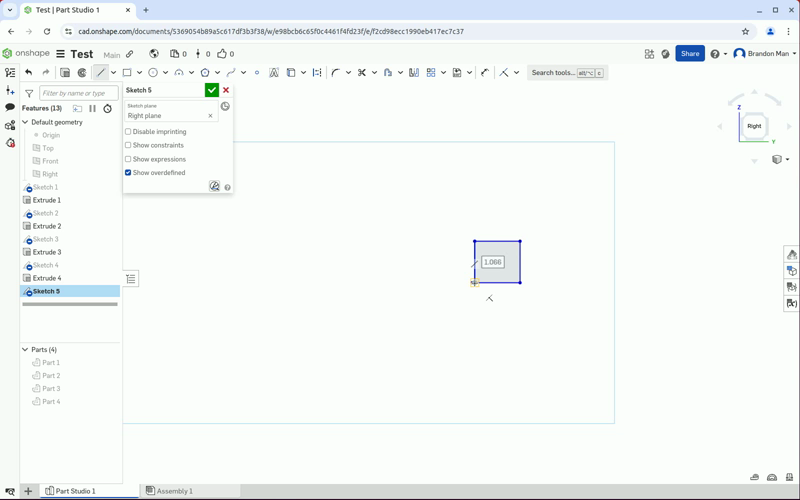
scroll(-6)
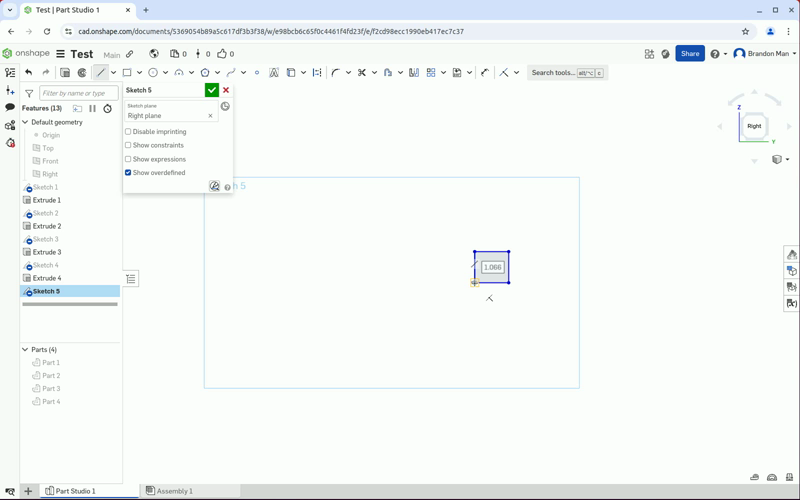
scroll(-6)
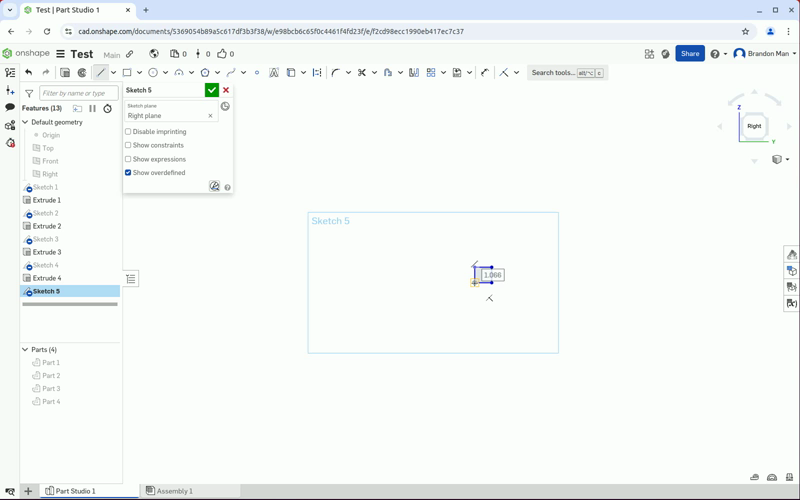
scroll(-6)
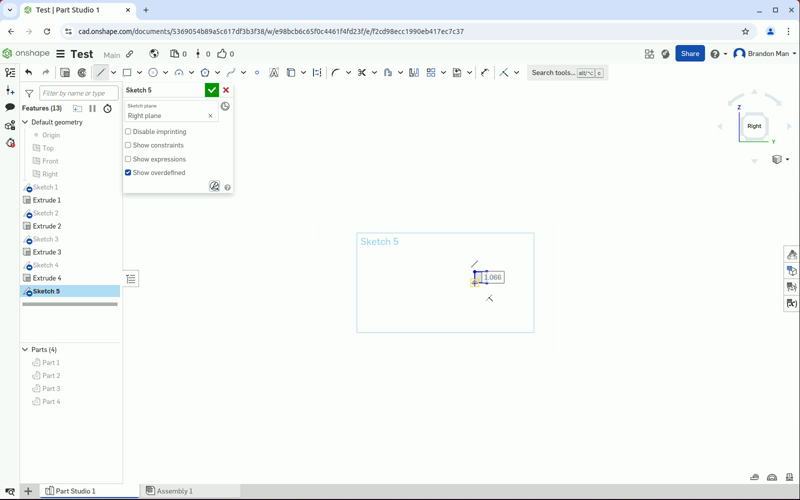
scroll(-6)
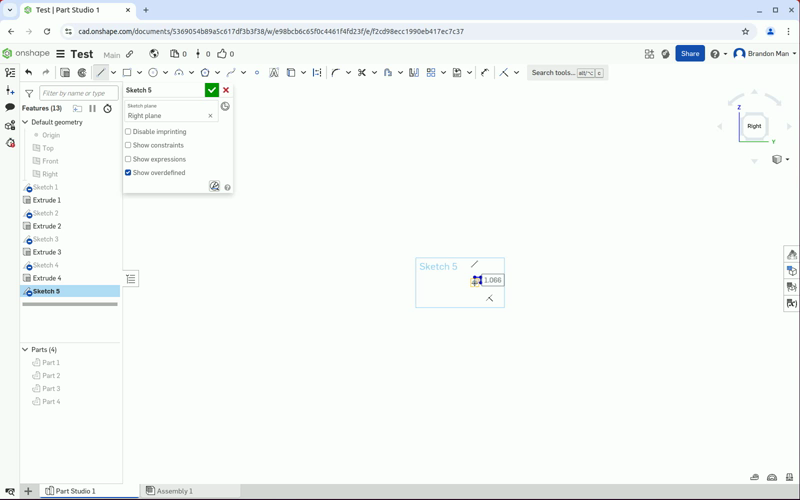
key(esc)
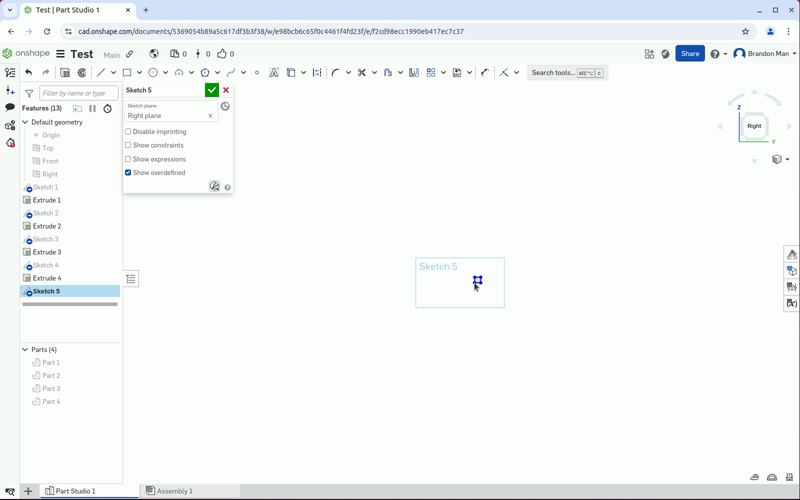
mouse_move(478, 277)
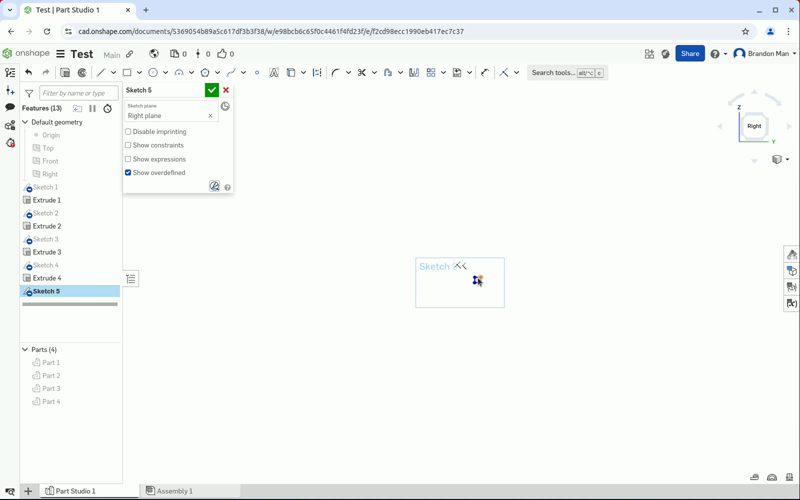
scroll(6)
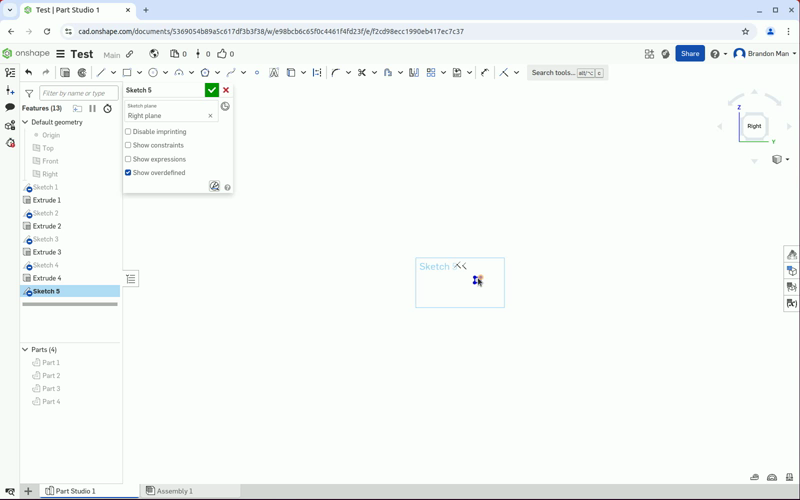
scroll(6)
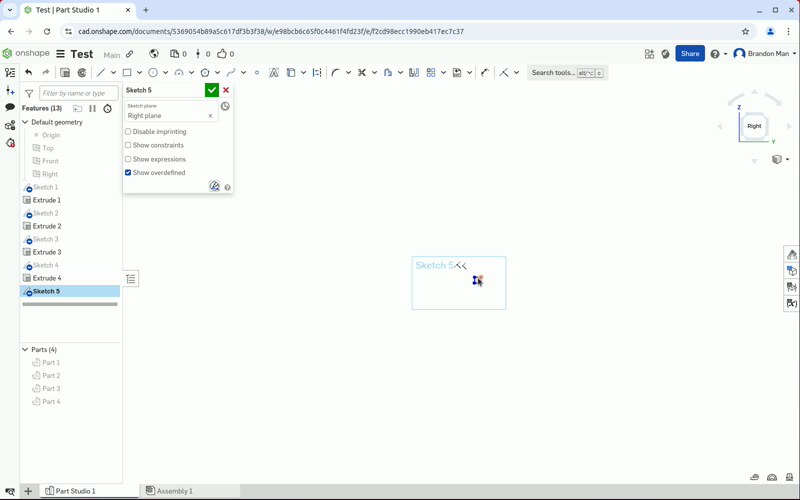
scroll(6)
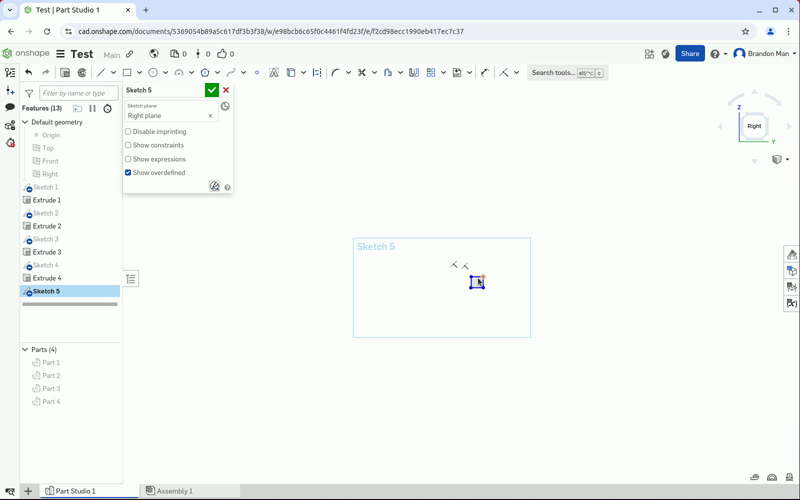
scroll(6)
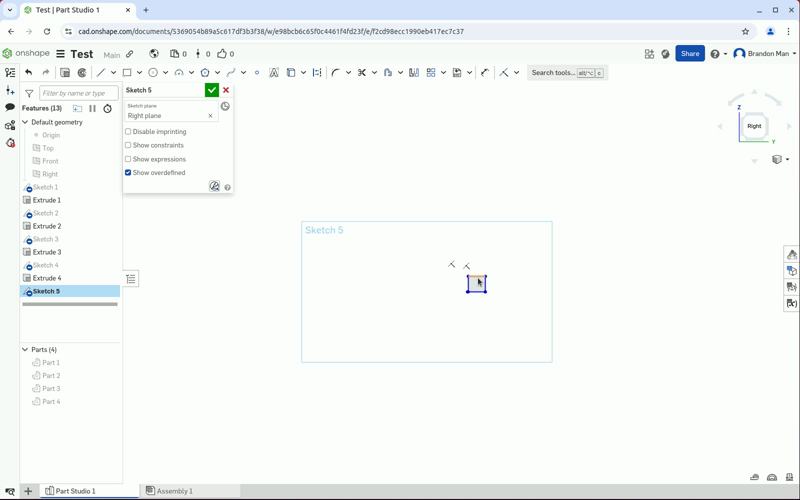
scroll(6)
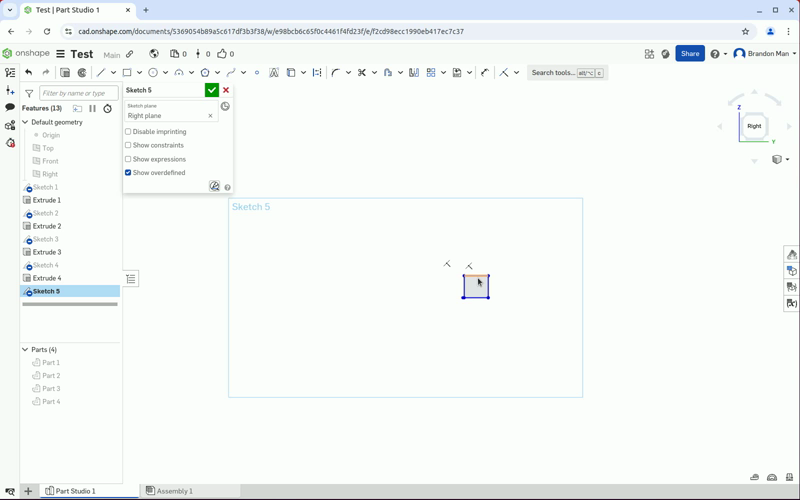
scroll(6)
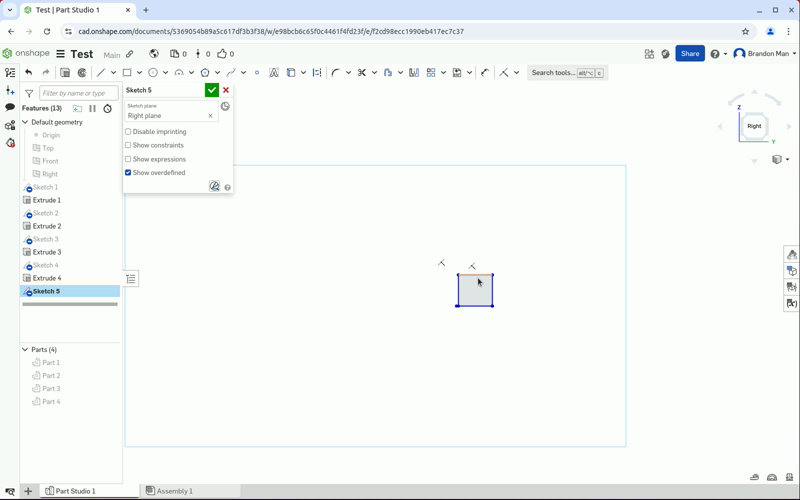
scroll(6)
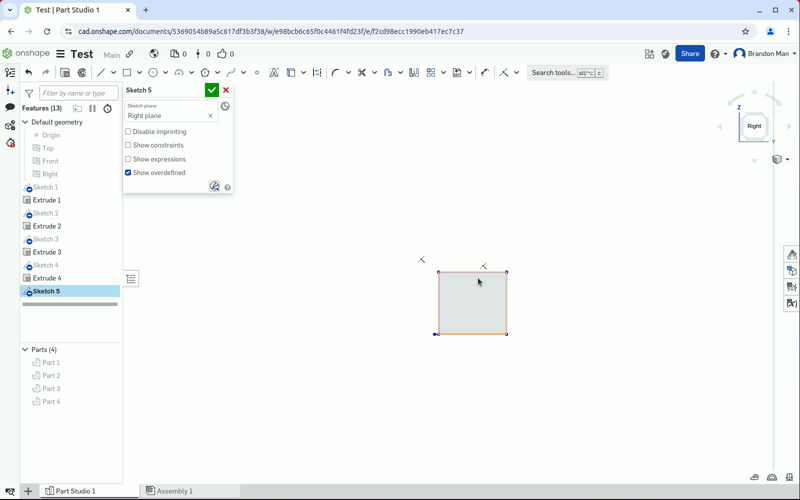
click(478, 277)
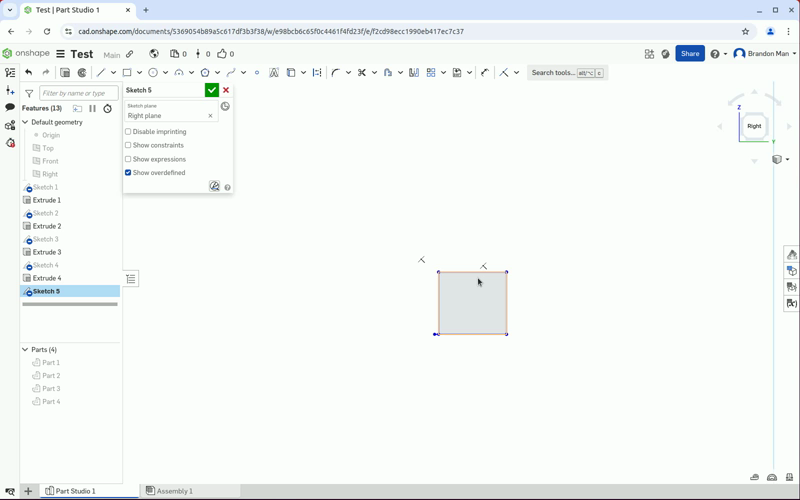
scroll(-6)
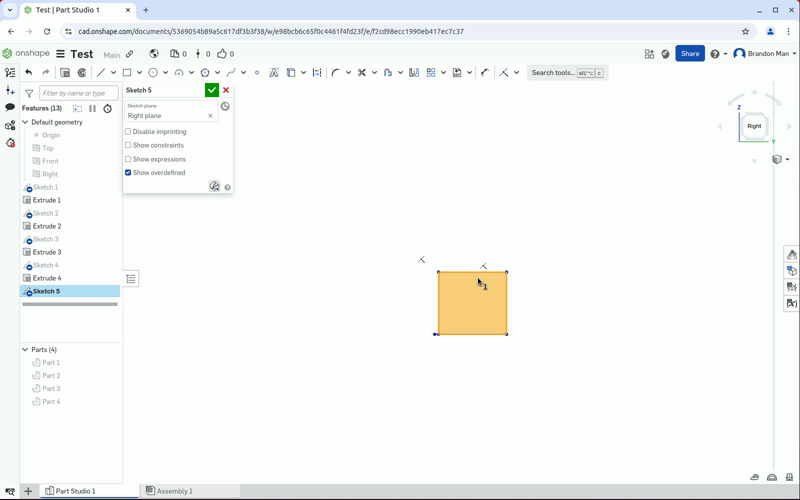
scroll(-6)
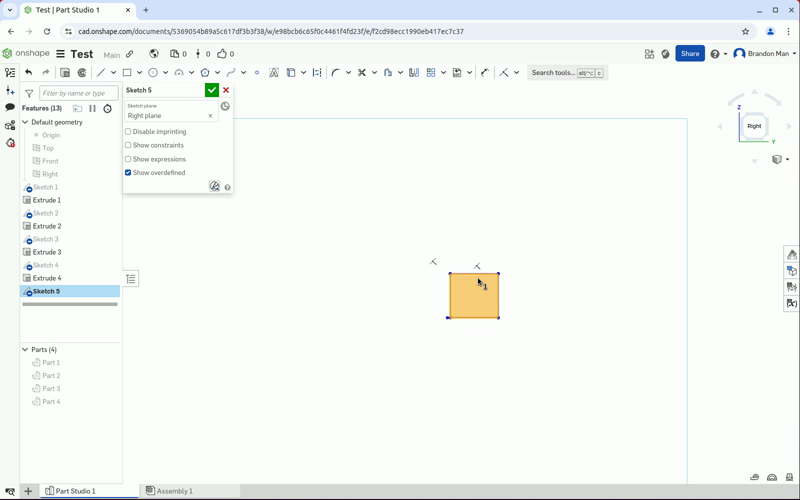
scroll(-6)
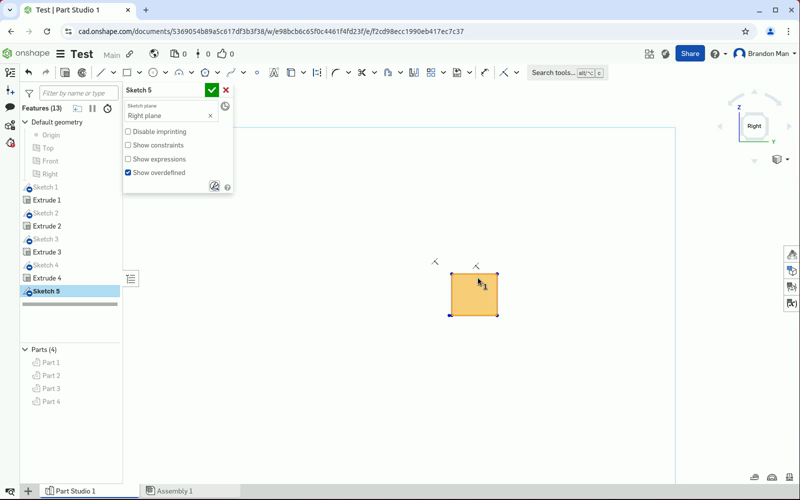
scroll(-6)
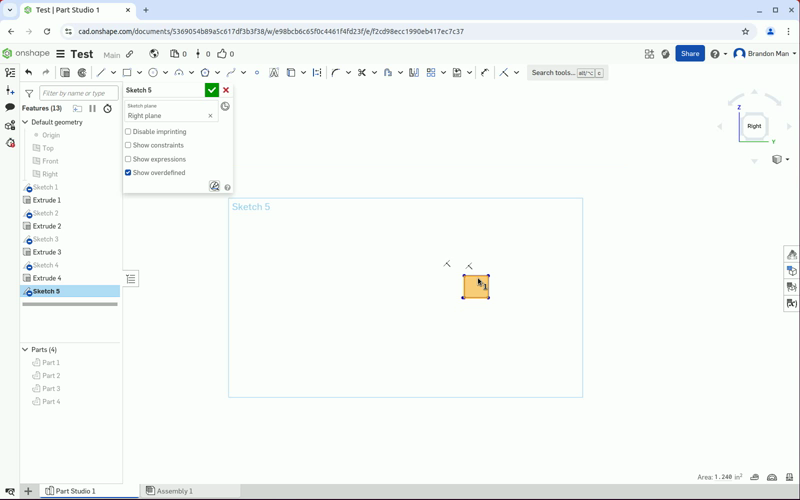
scroll(-6)
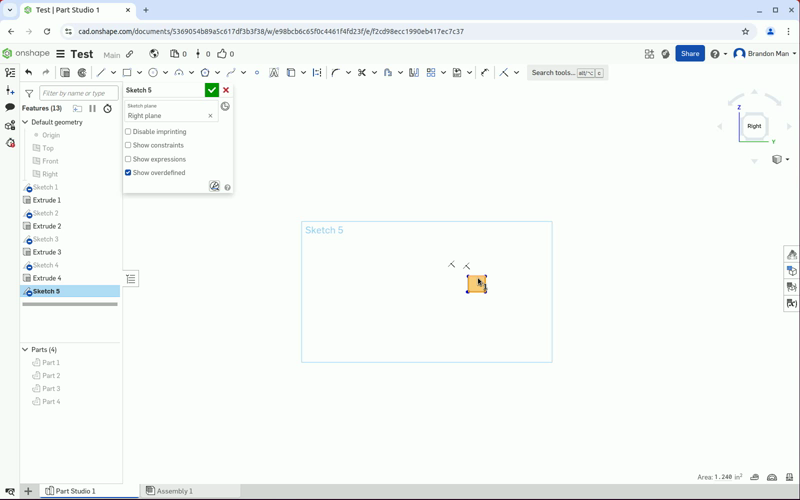
scroll(-6)
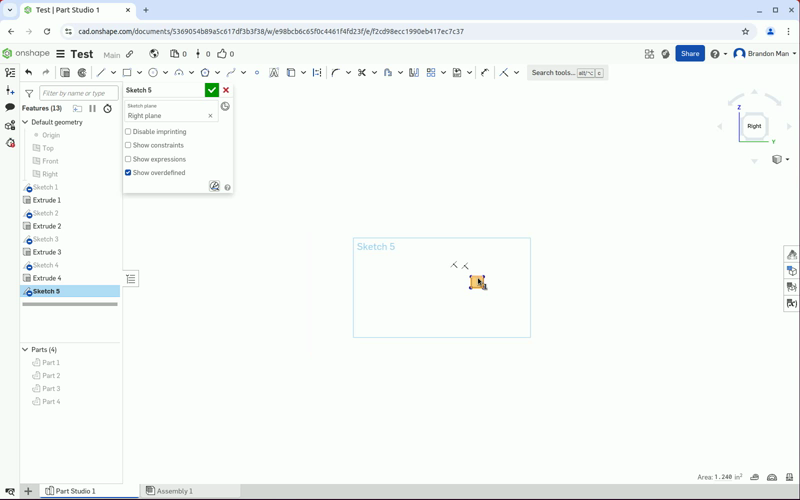
scroll(-6)
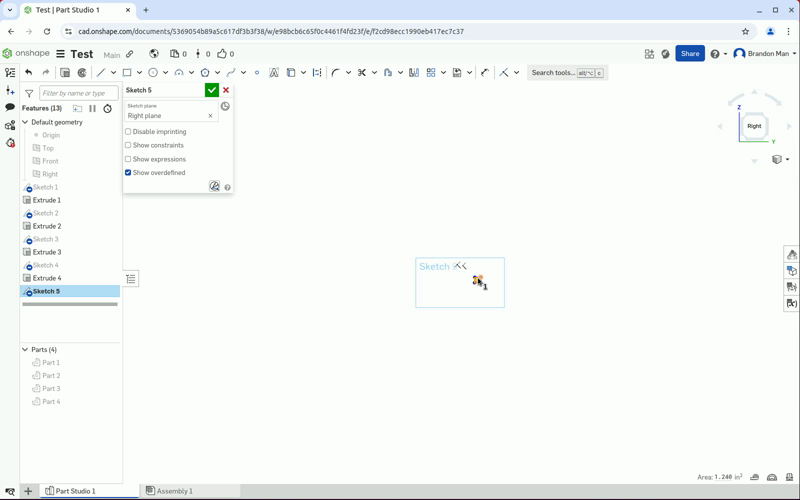
mouse_move(73, 352)
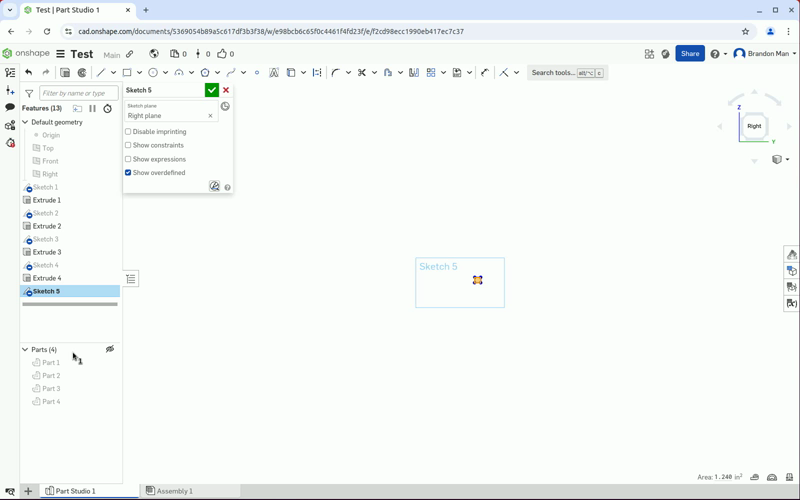
key(shift+y)
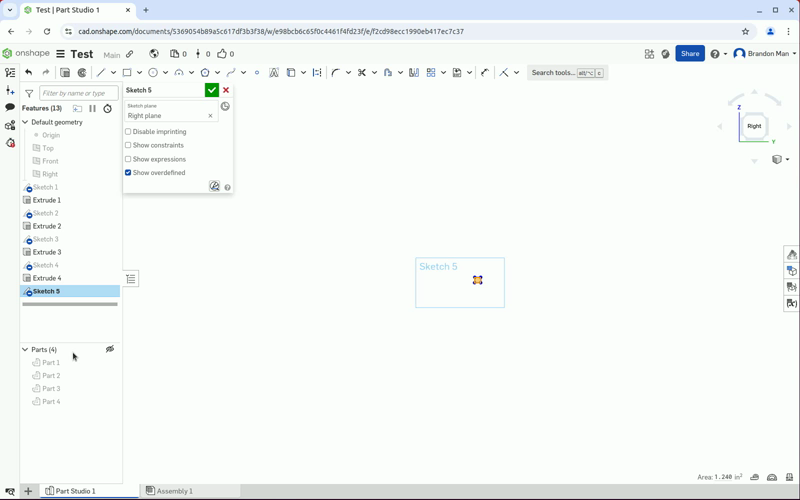
key(shift+e)
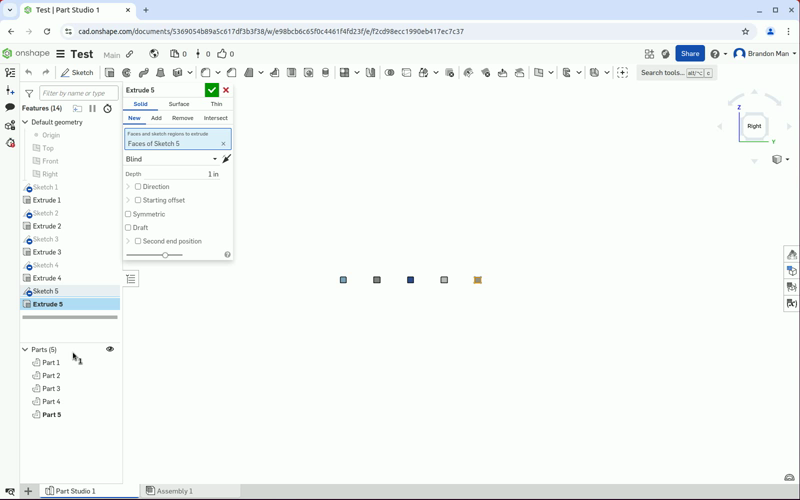
mouse_move(143, 106)
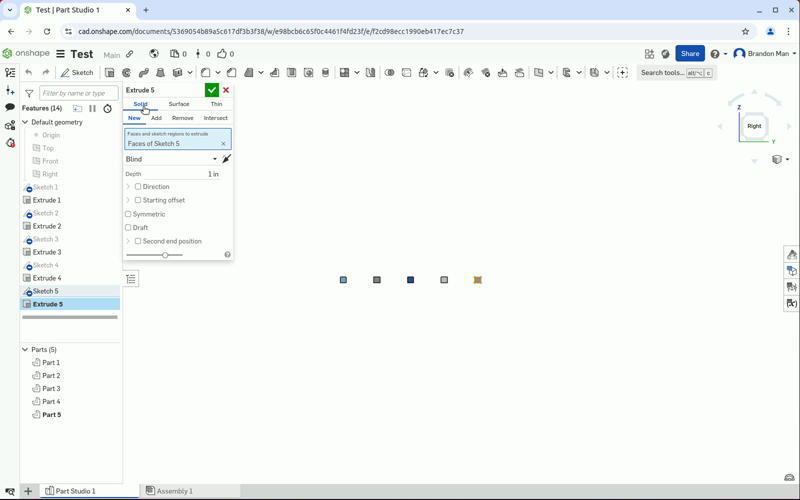
click(143, 106)
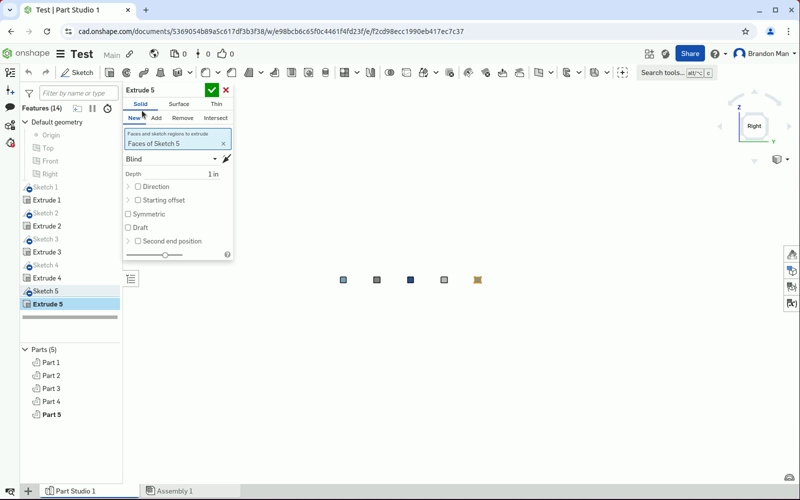
mouse_move(137, 120)
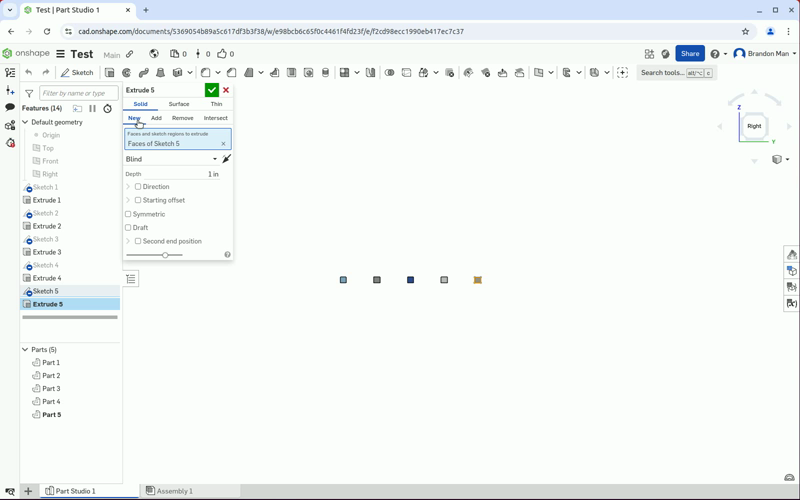
click(137, 120)
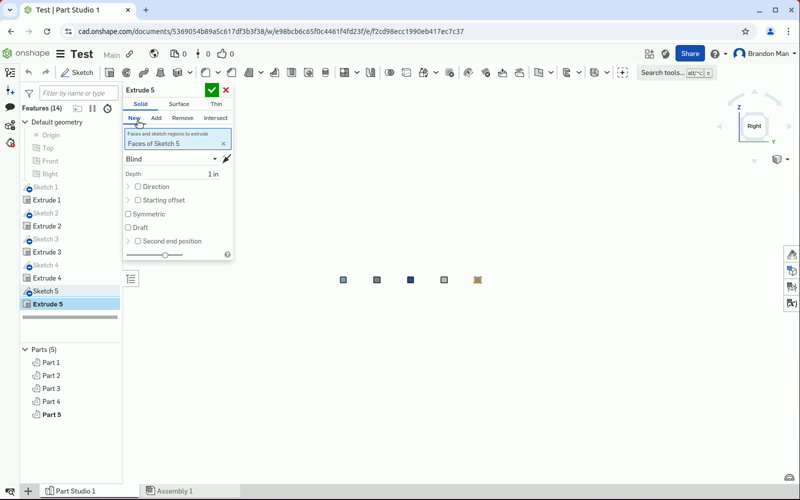
key(tab, 4)
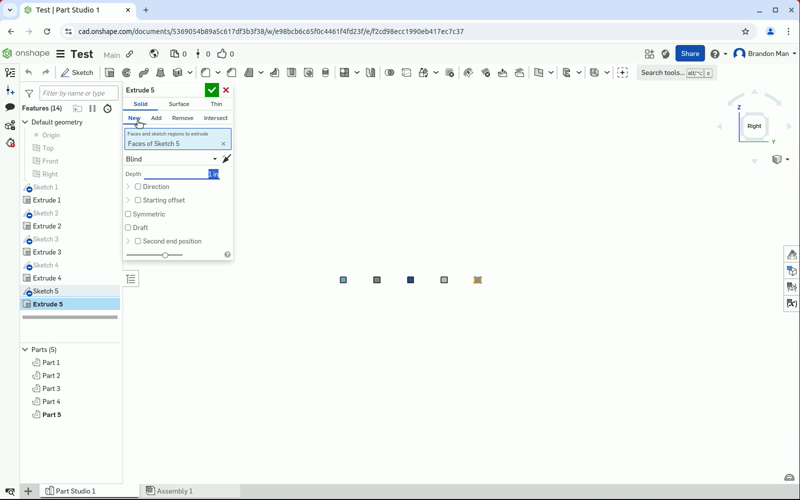
text(-6.499)
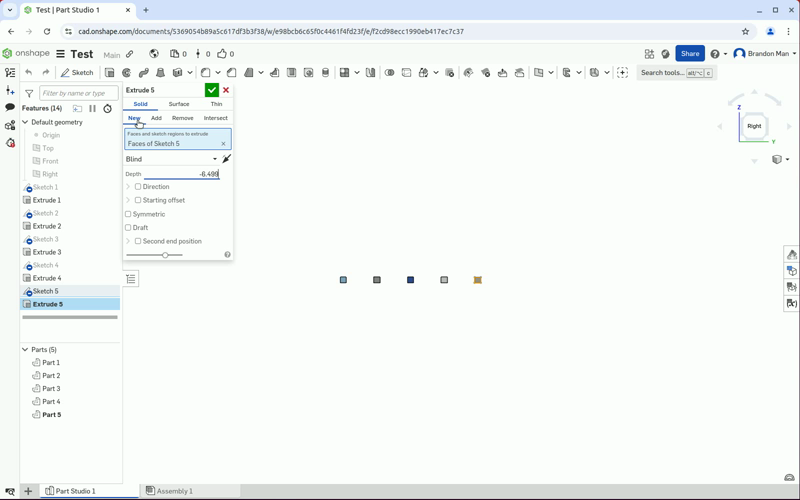
key(enter)
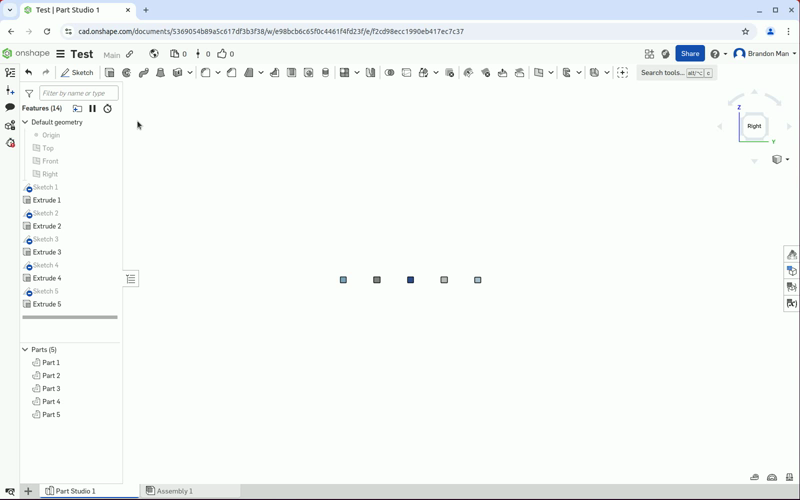
key(shift+h)
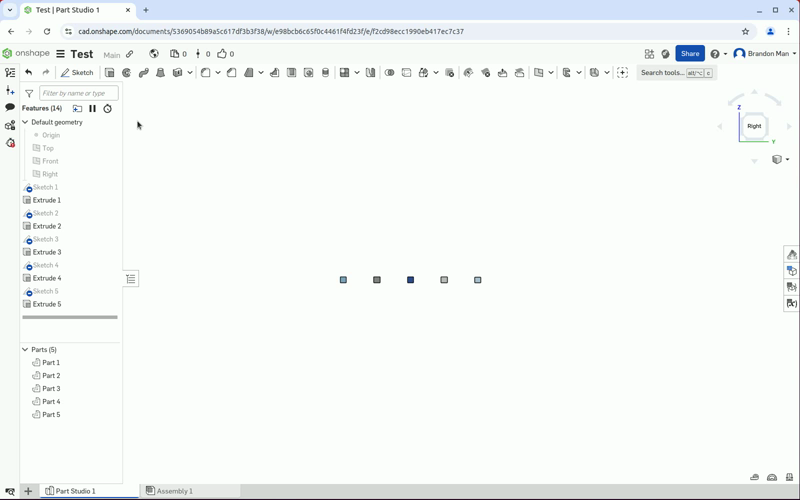
key(shift+h)
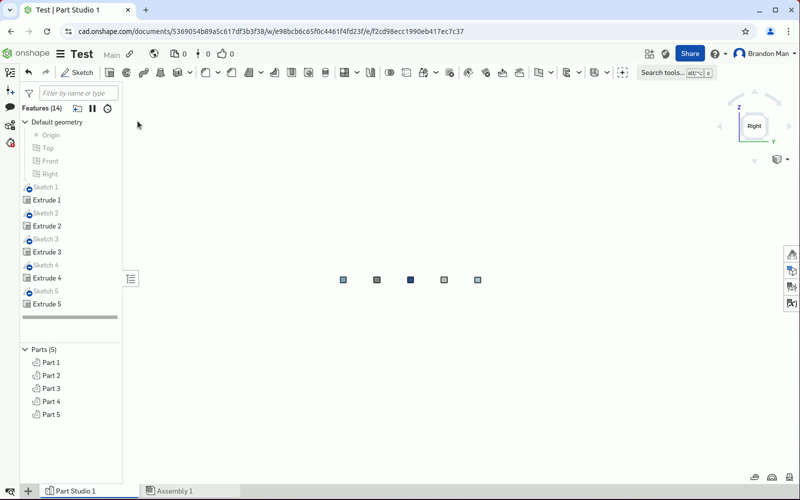
mouse_move(73, 189)
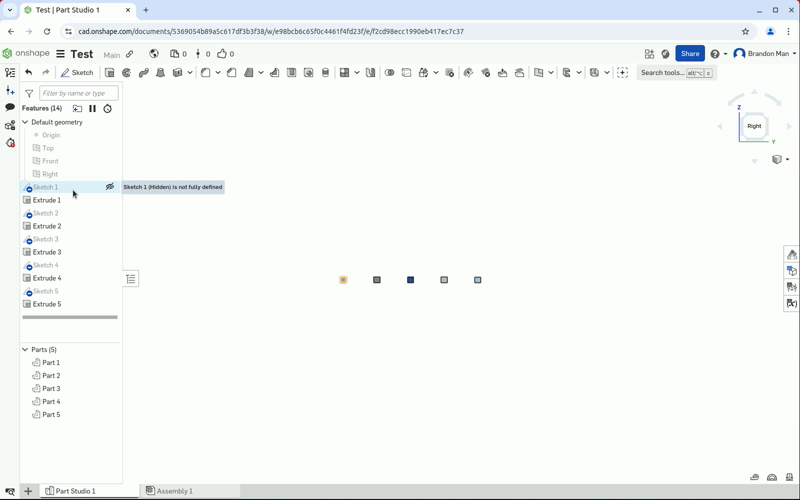
click(73, 189)
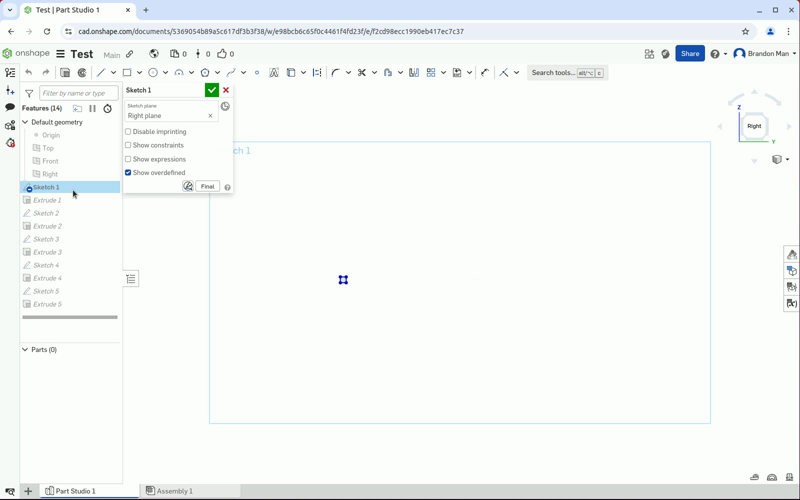
mouse_move(229, 92)
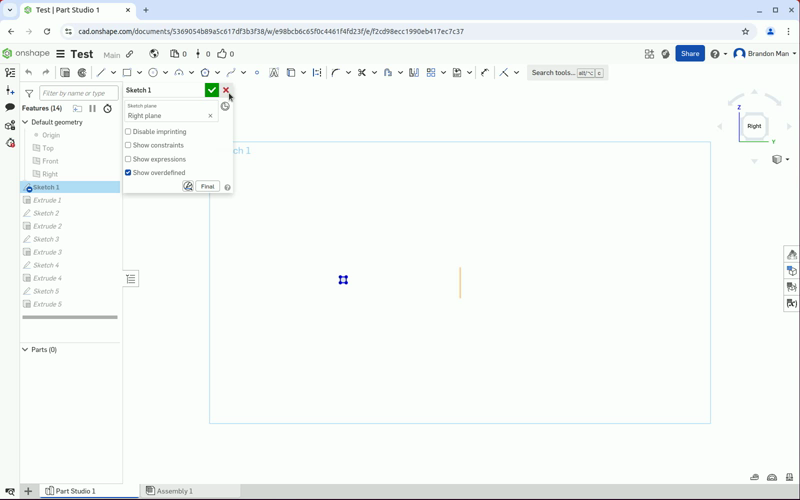
click(229, 92)
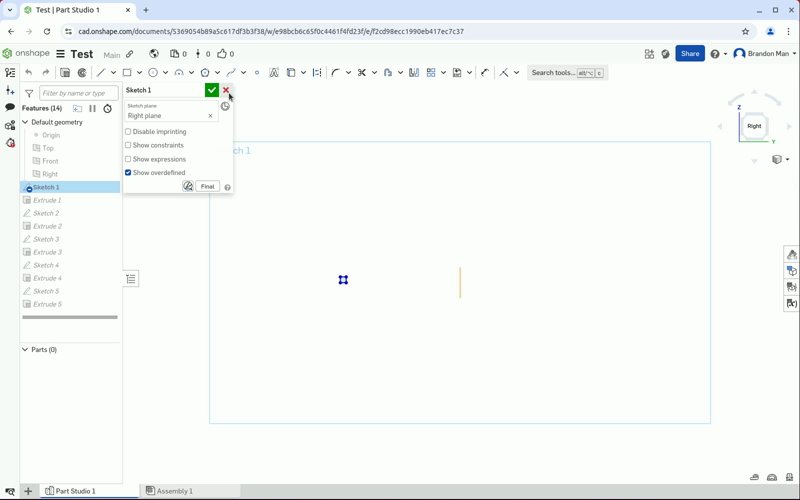
key(shift+s)
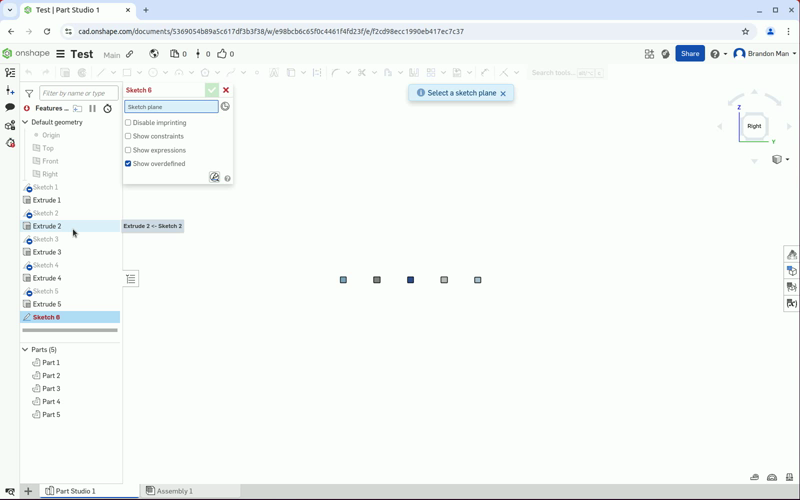
scroll(3)
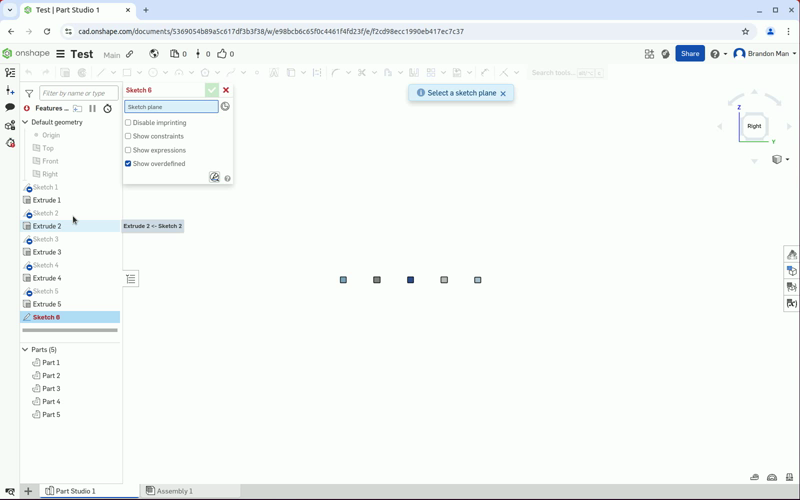
mouse_move(73, 176)
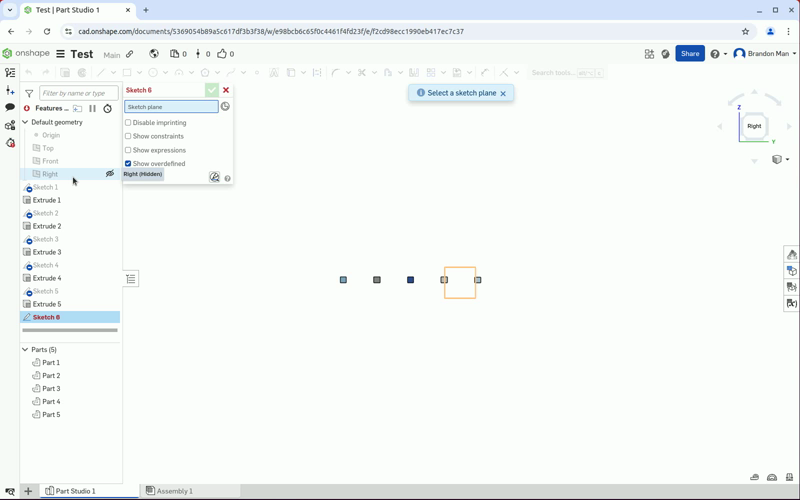
click(73, 176)
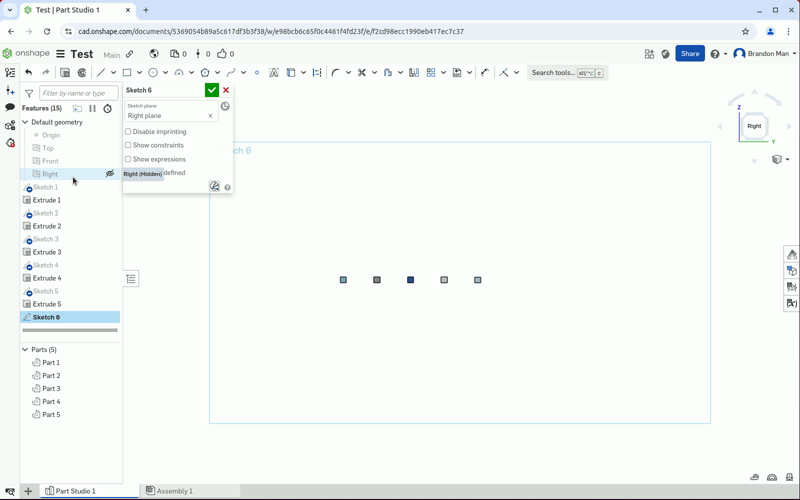
mouse_move(73, 352)
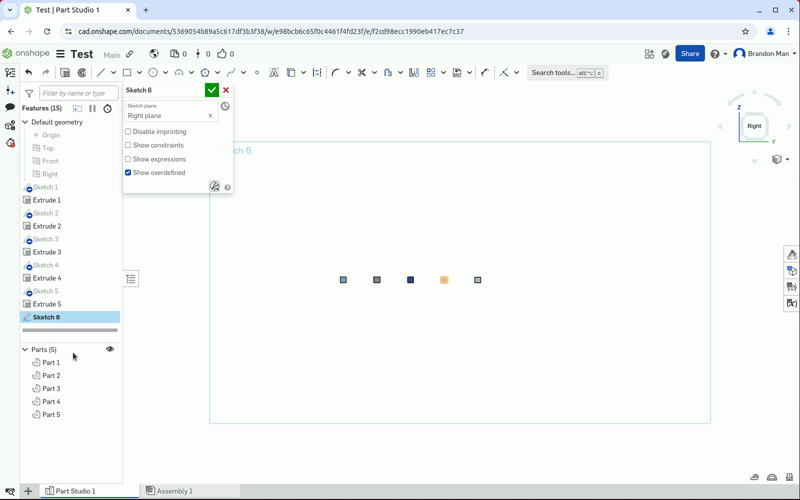
key(y)
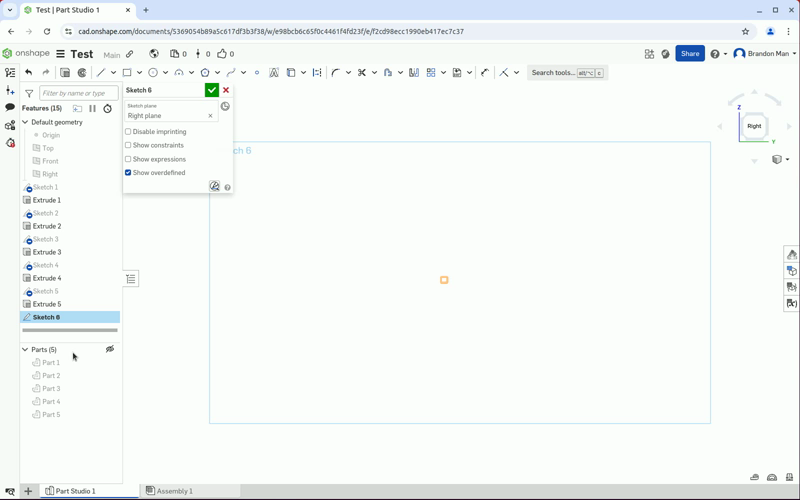
key(l)
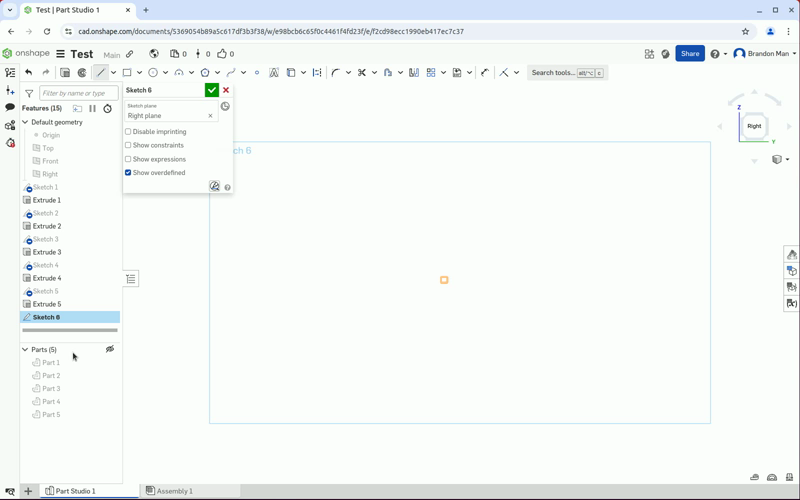
key_down(shift)
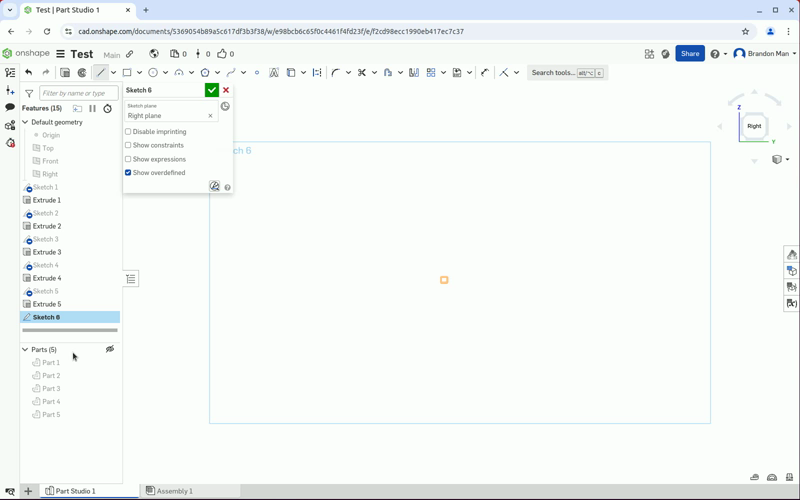
mouse_move(506, 282)
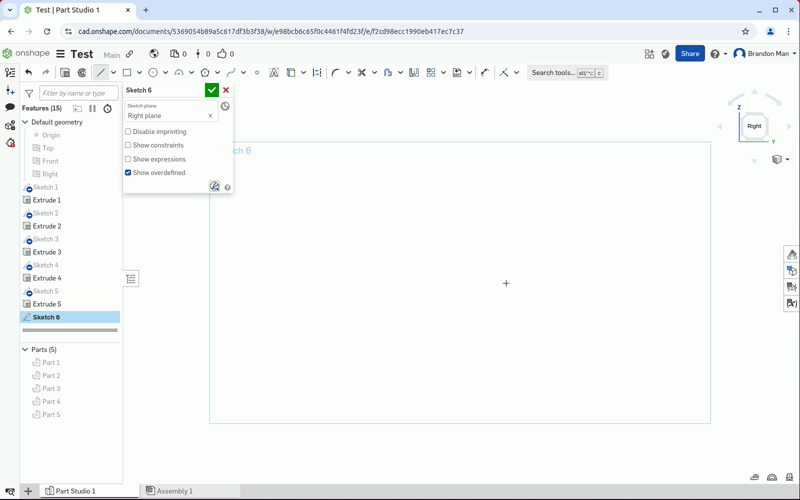
click(506, 282)
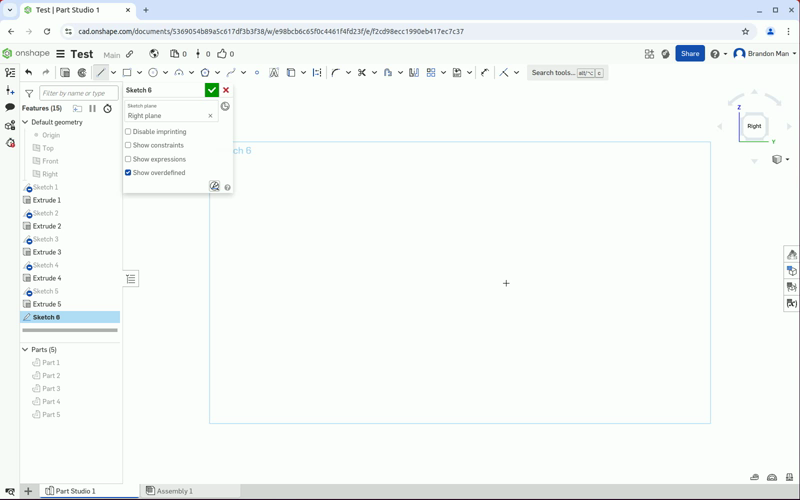
key_up(shift)
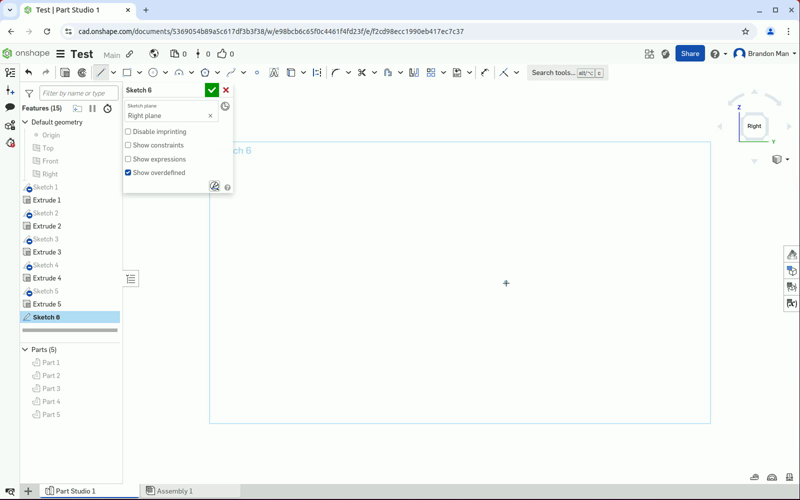
key_down(shift)
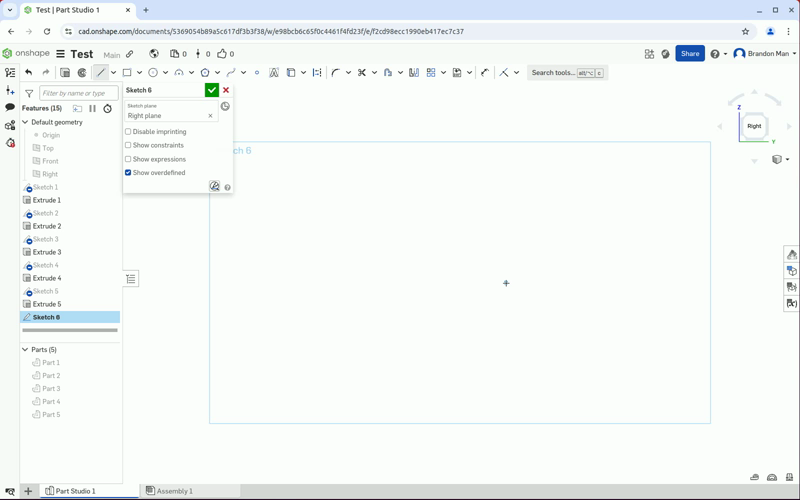
mouse_move(536, 282)
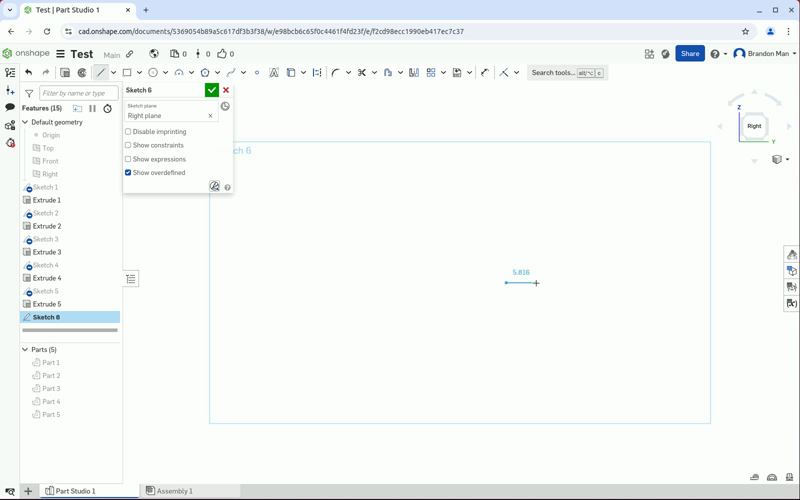
mouse_move(512, 282)
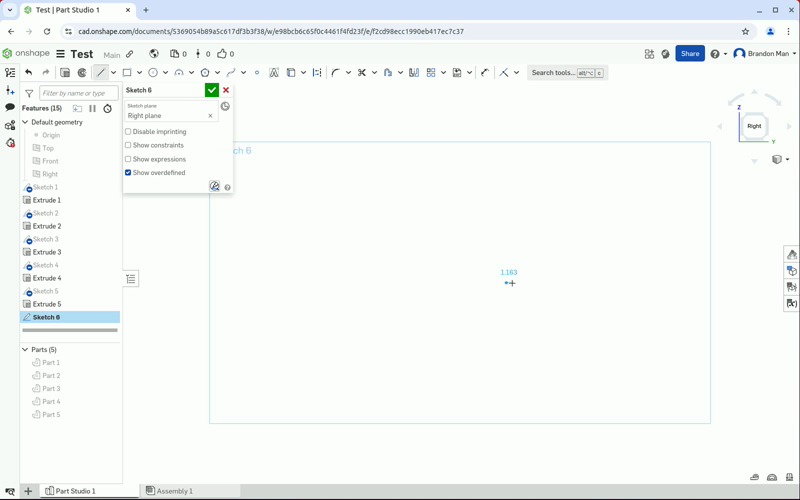
scroll(6)
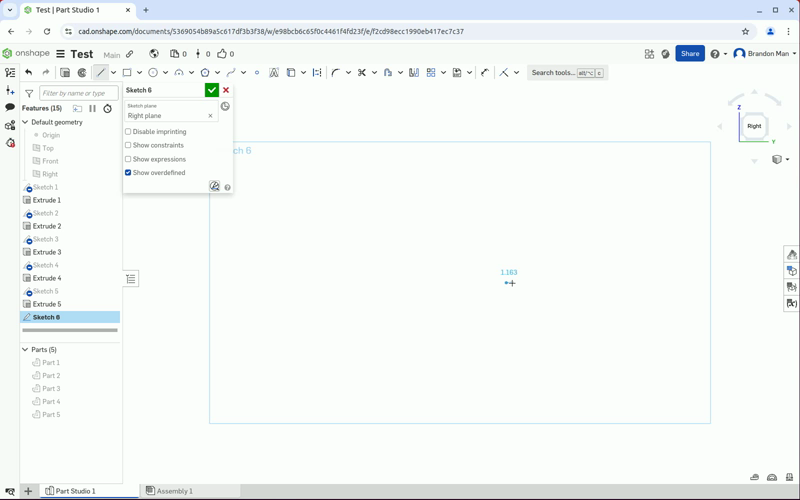
scroll(6)
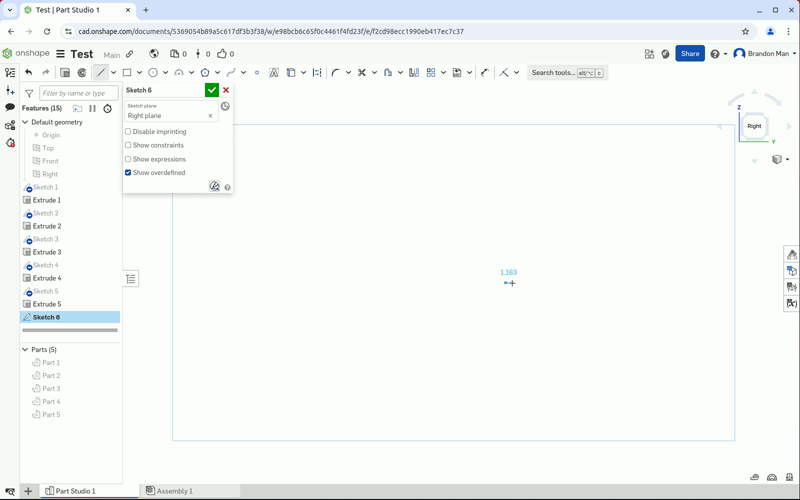
scroll(6)
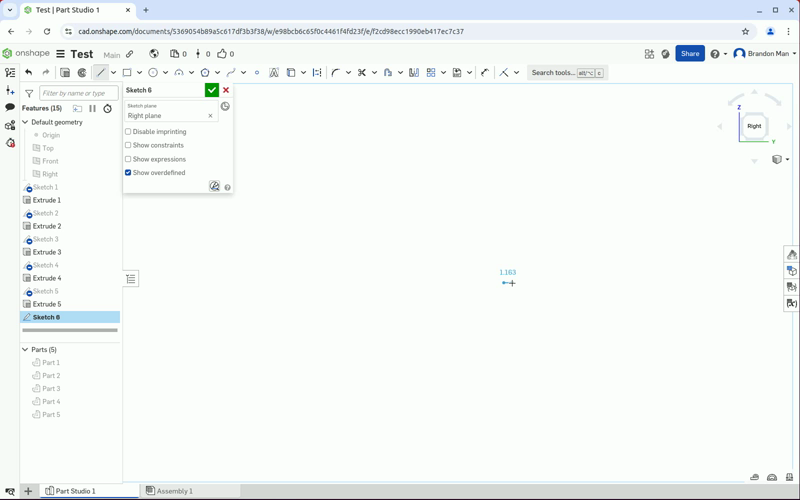
scroll(6)
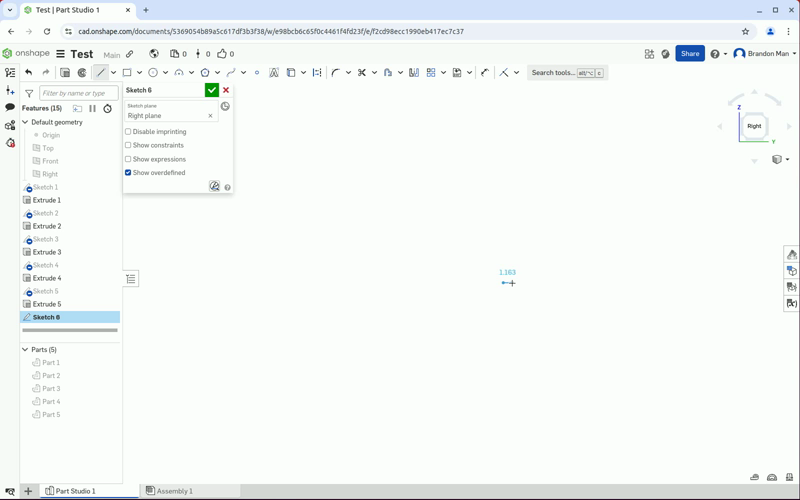
scroll(6)
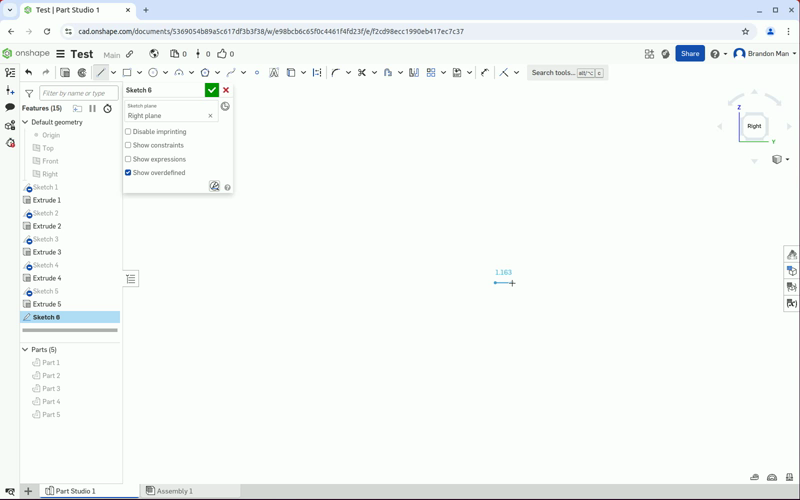
scroll(6)
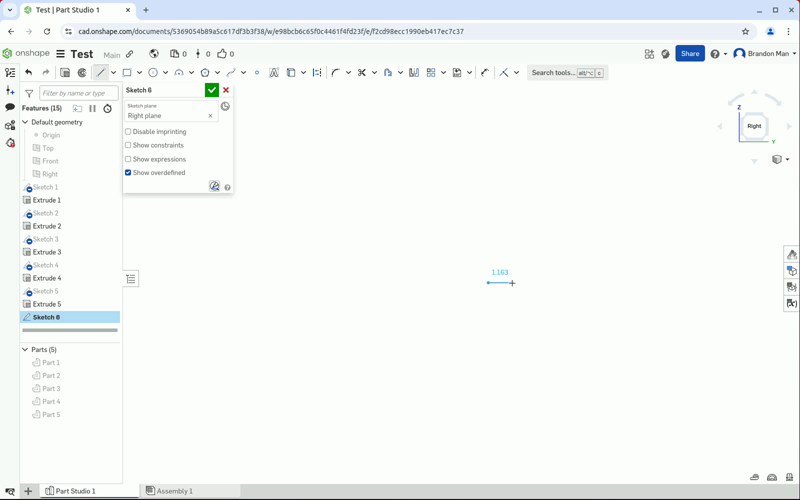
scroll(6)
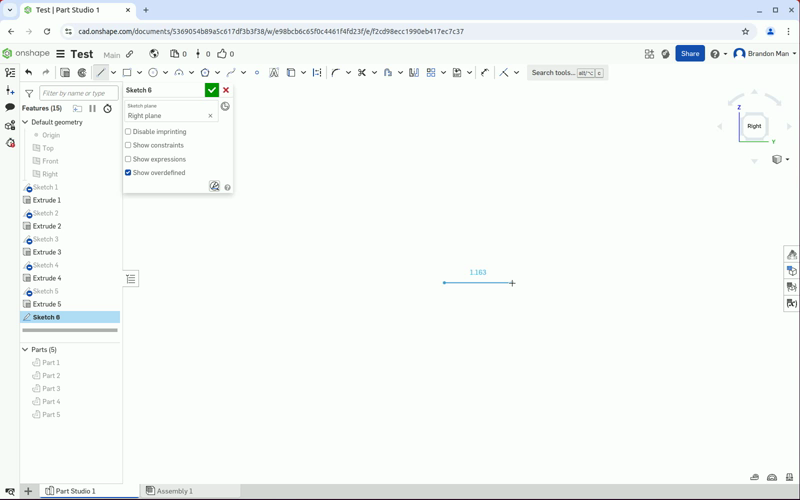
click(512, 282)
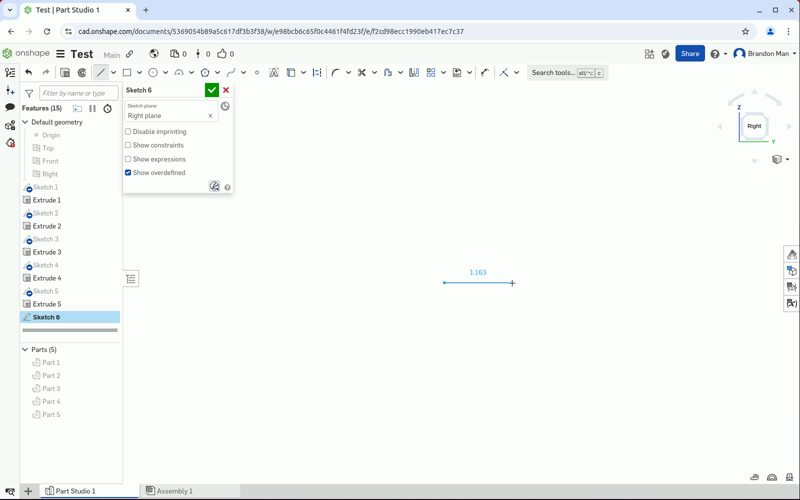
scroll(-6)
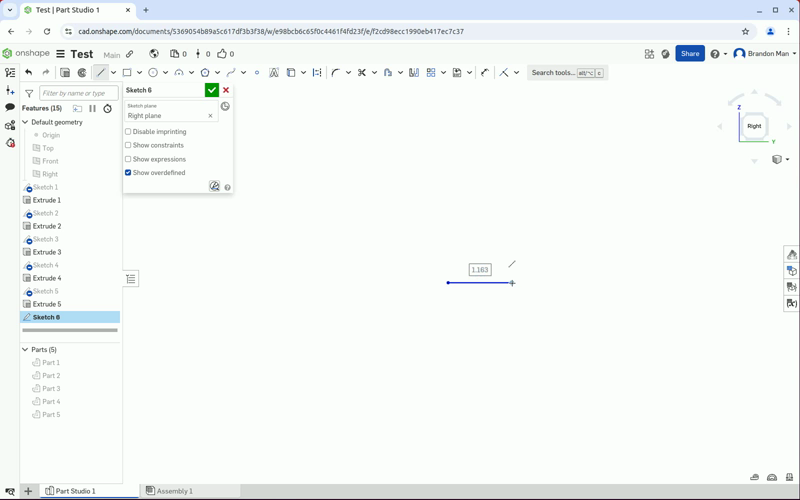
scroll(-6)
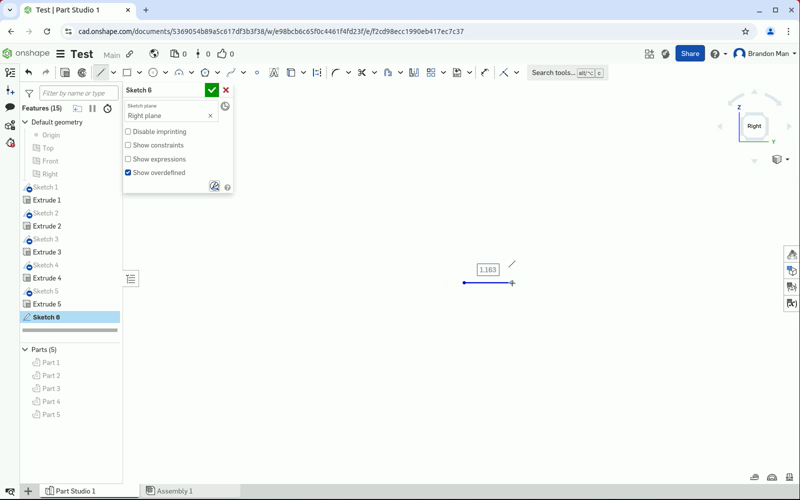
scroll(-6)
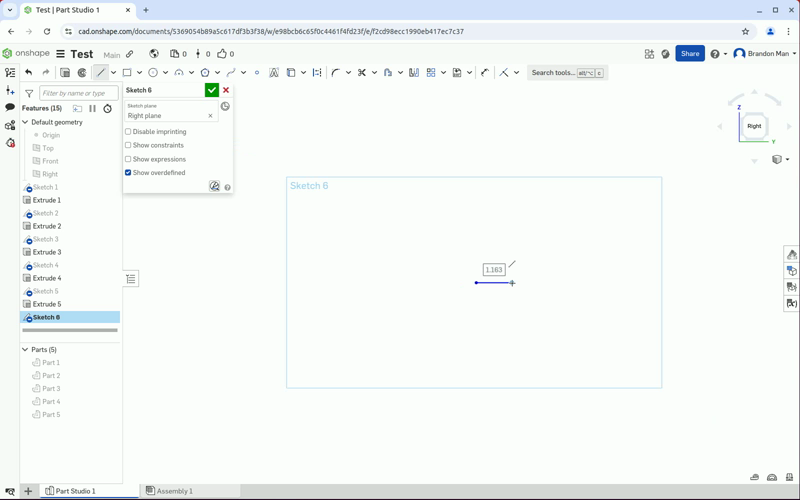
scroll(-6)
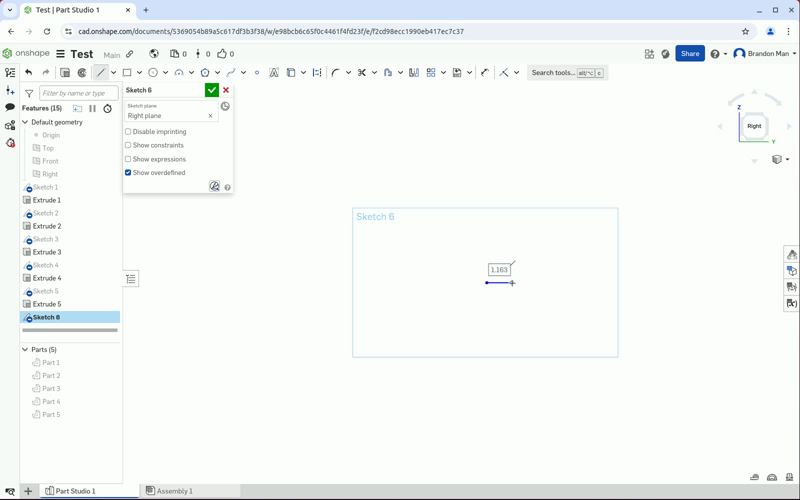
scroll(-6)
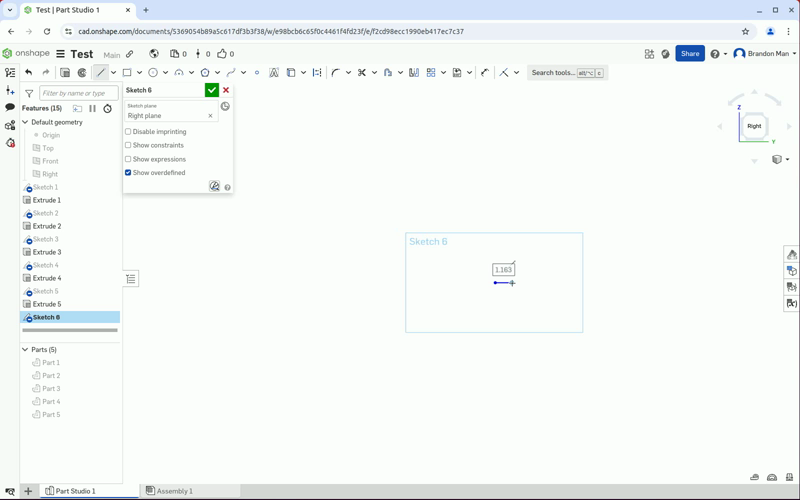
scroll(-6)
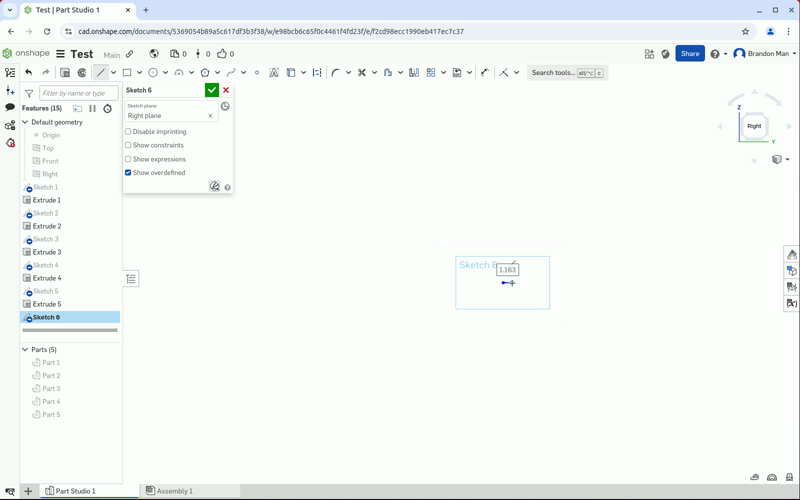
scroll(-6)
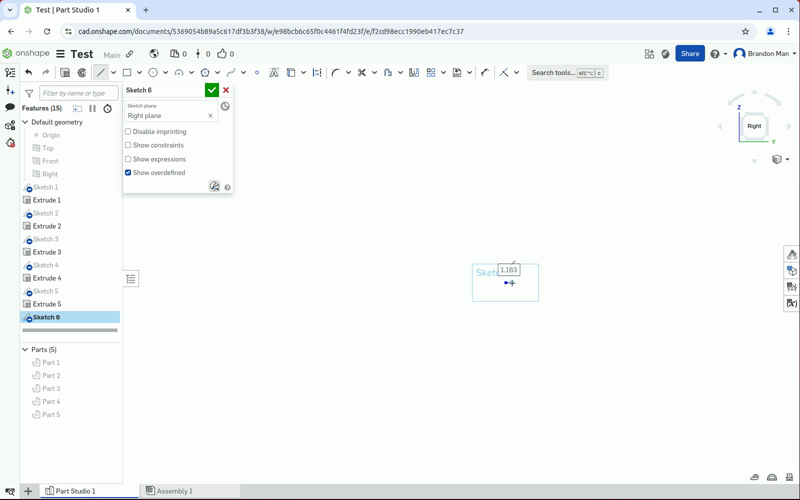
key_up(shift)
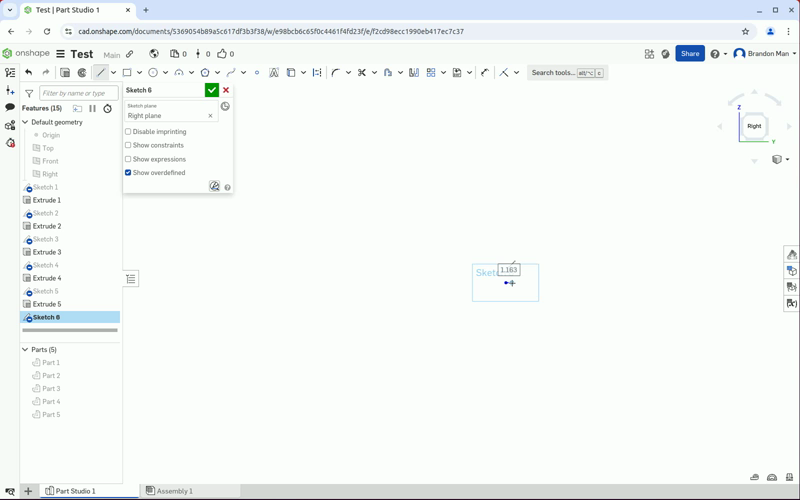
key_down(shift)
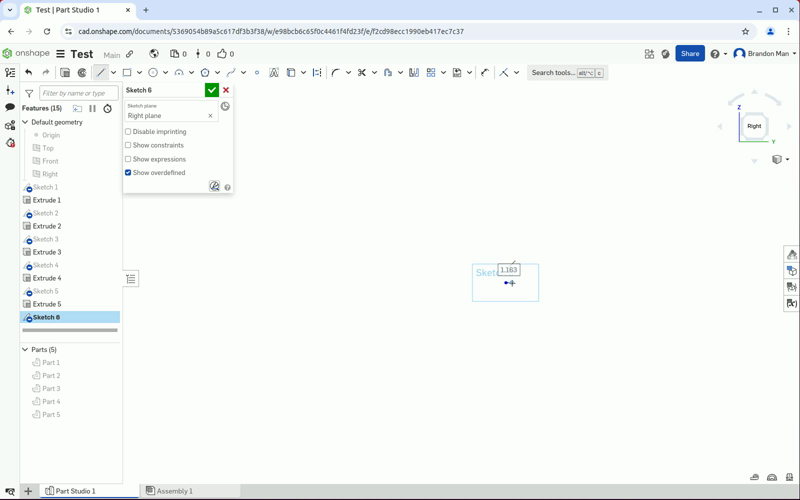
mouse_move(542, 282)
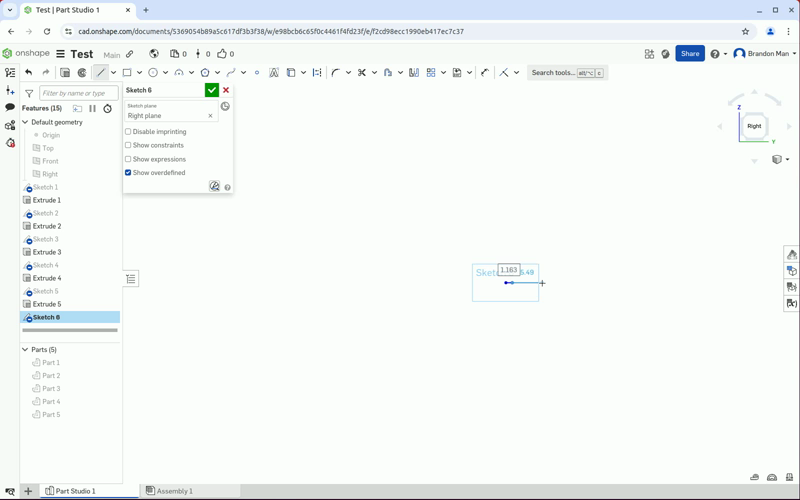
mouse_move(512, 277)
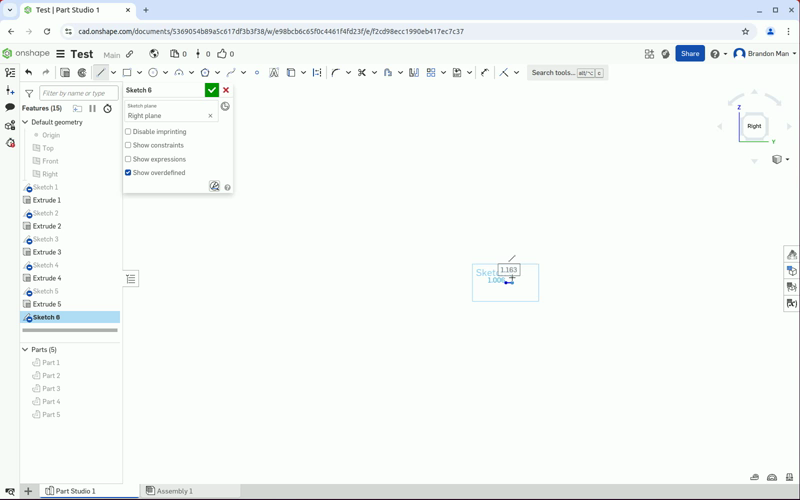
scroll(6)
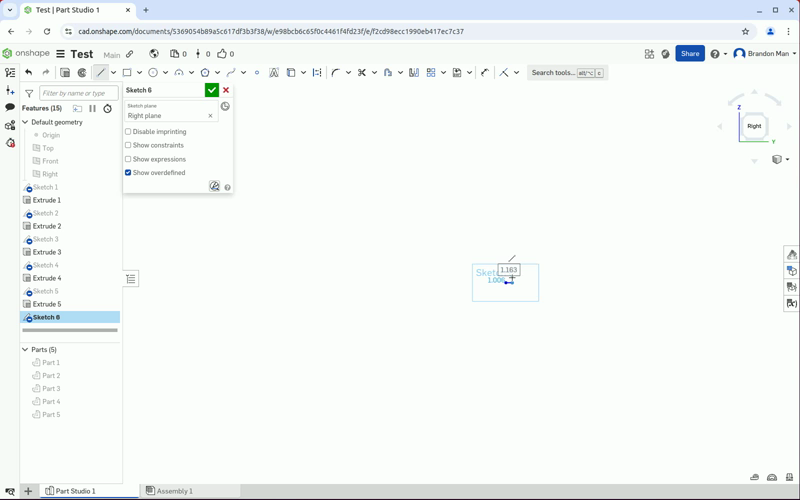
scroll(6)
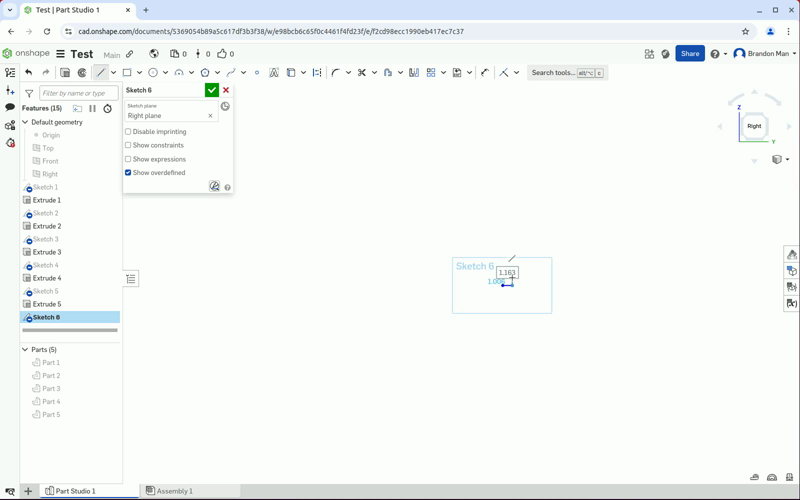
scroll(6)
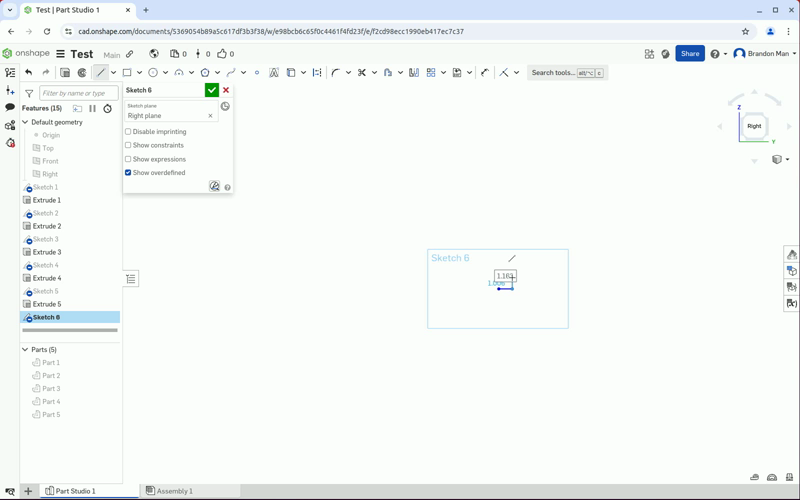
scroll(6)
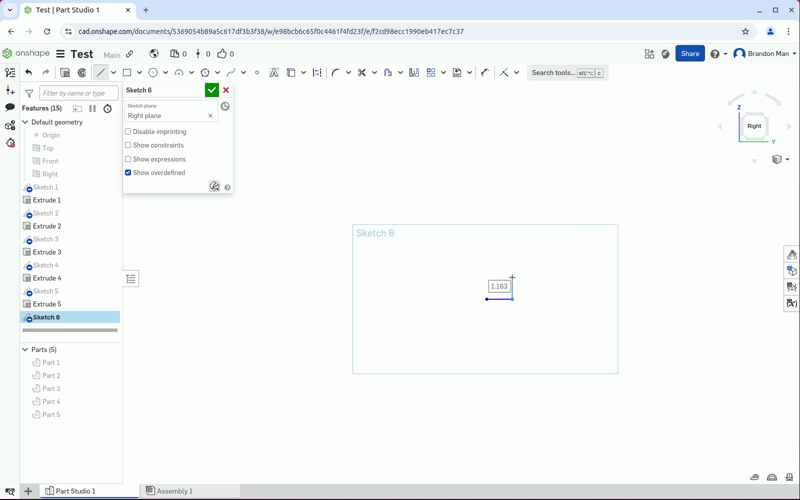
scroll(6)
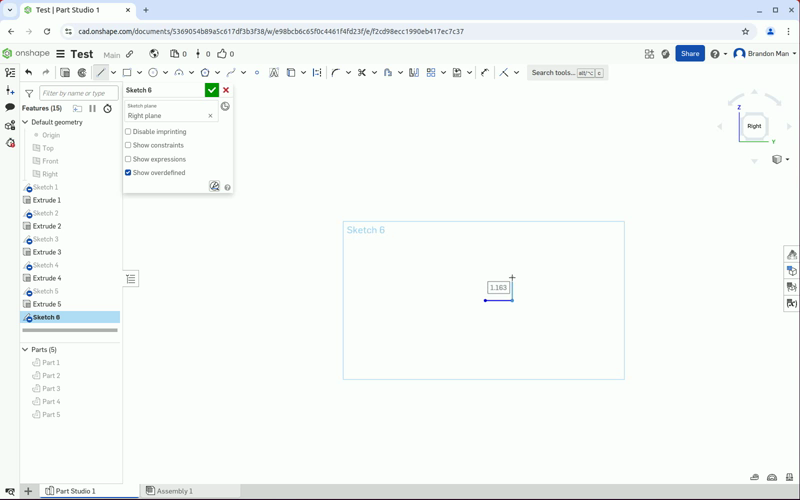
scroll(6)
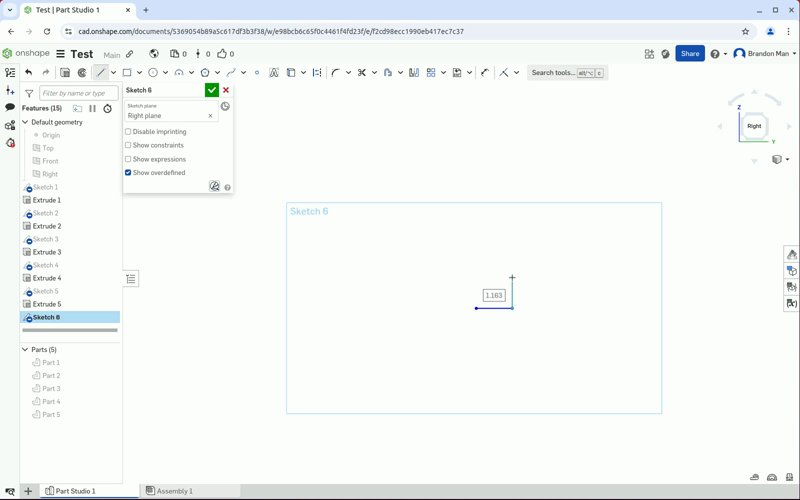
scroll(6)
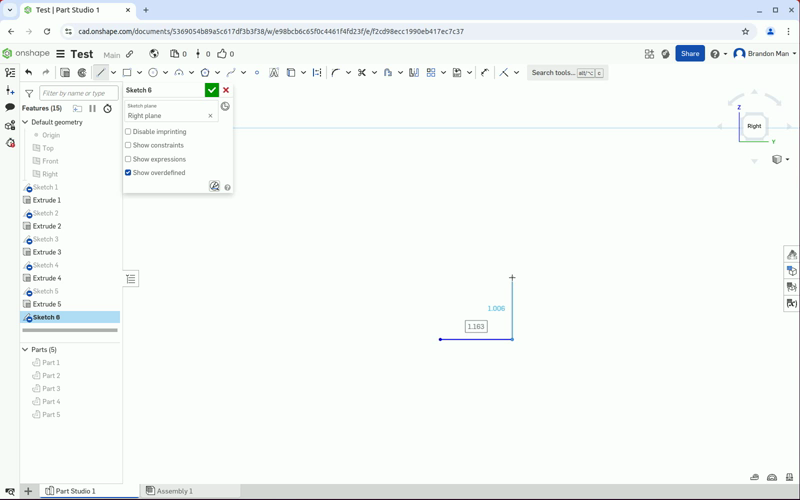
click(512, 277)
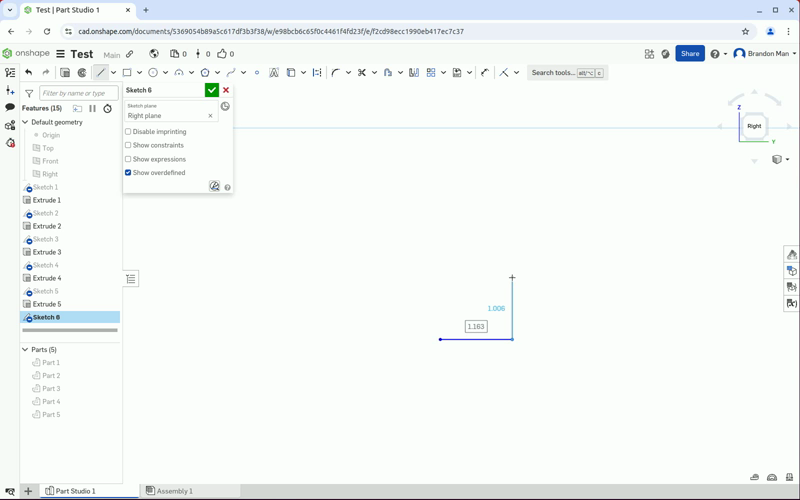
scroll(-6)
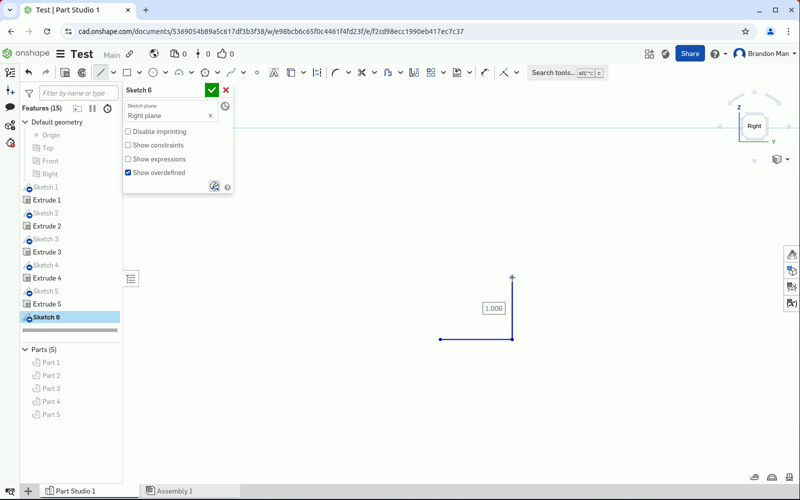
scroll(-6)
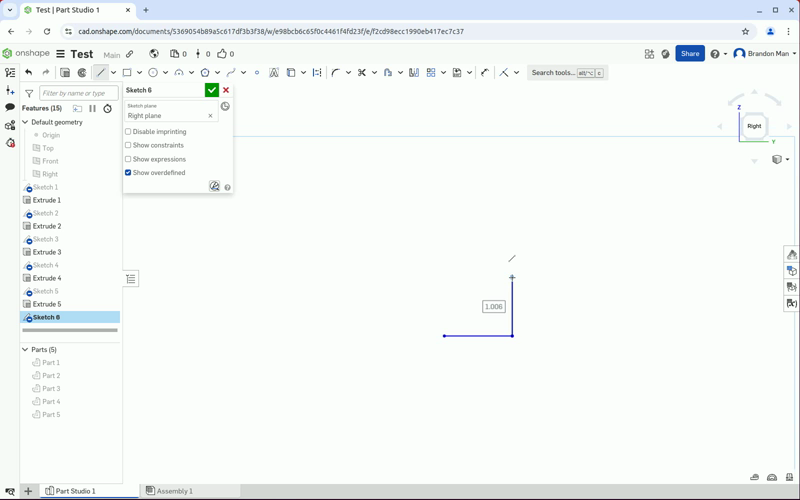
scroll(-6)
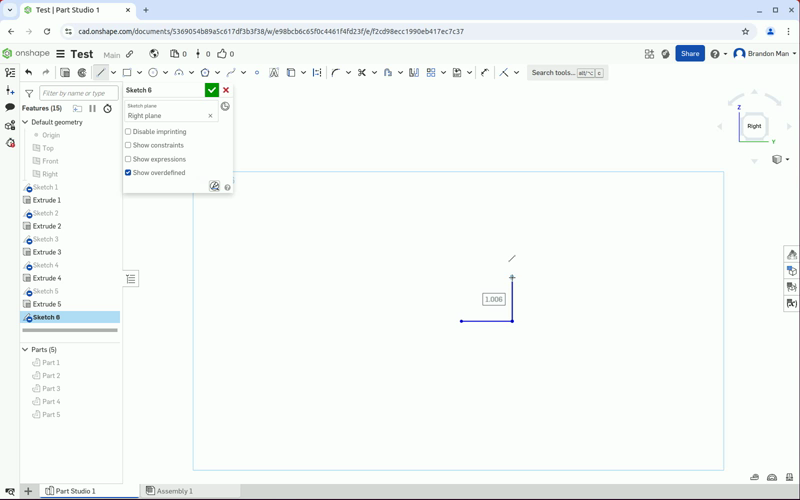
scroll(-6)
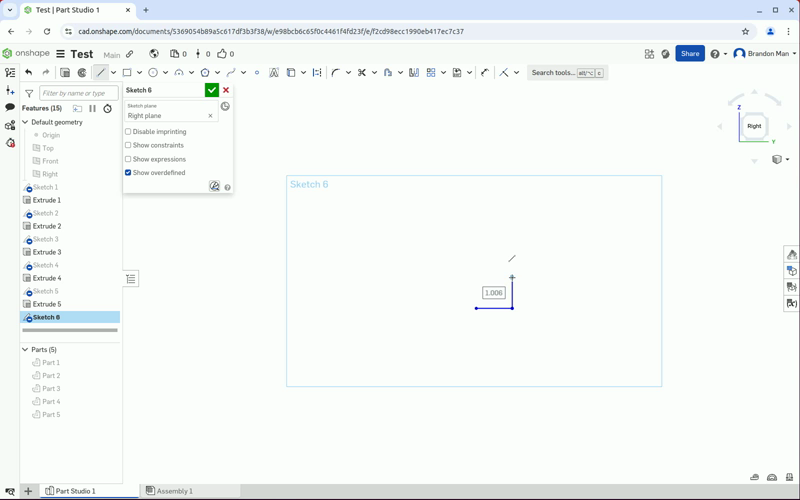
scroll(-6)
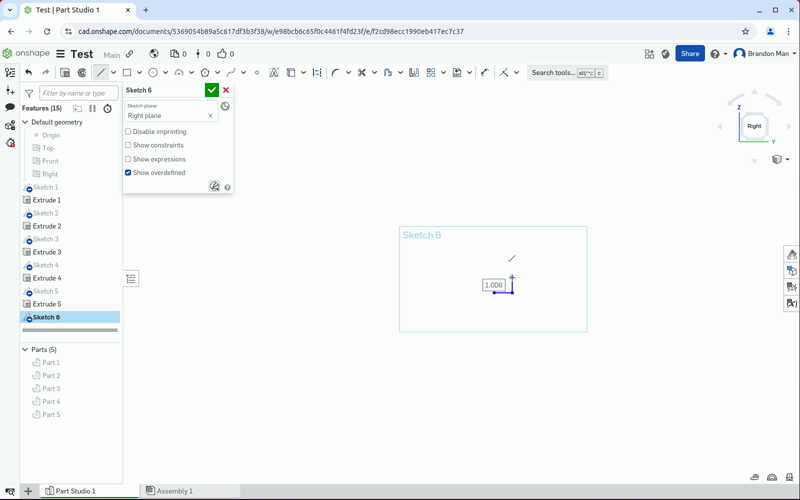
scroll(-6)
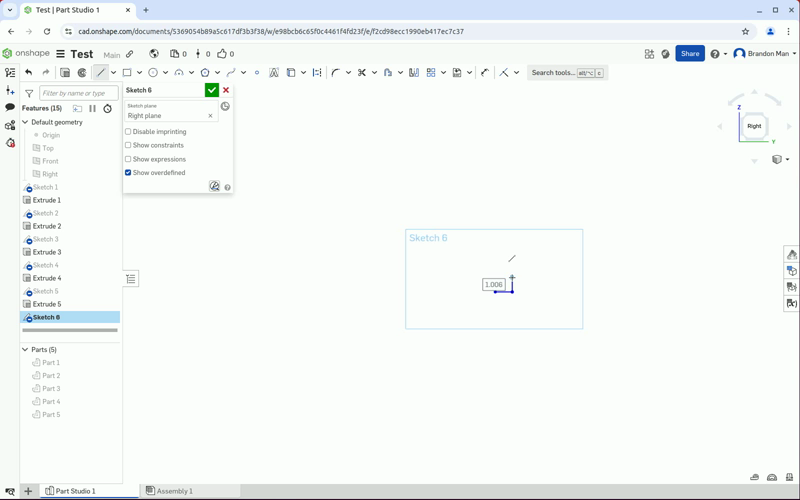
scroll(-6)
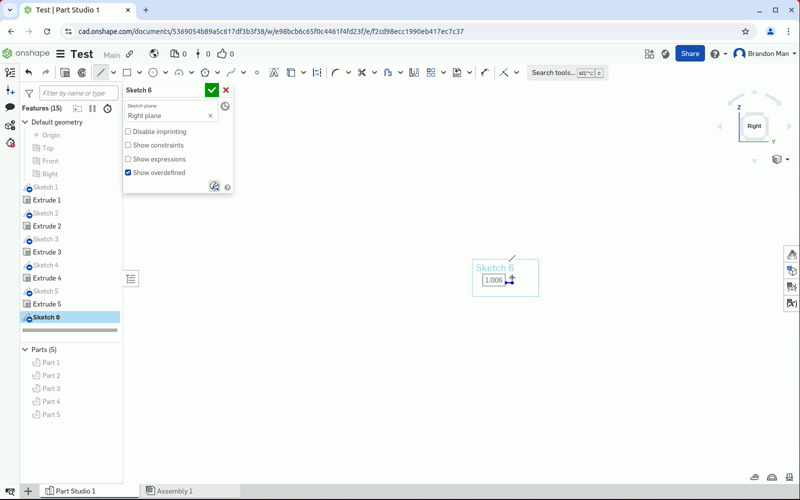
key_up(shift)
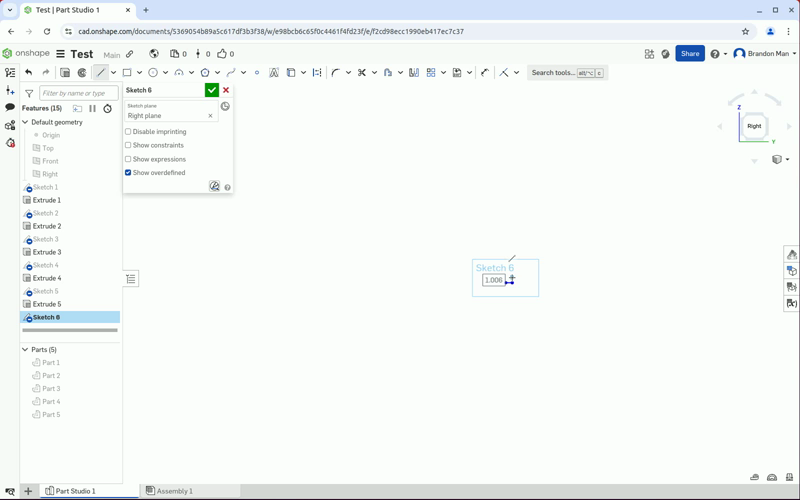
key_down(shift)
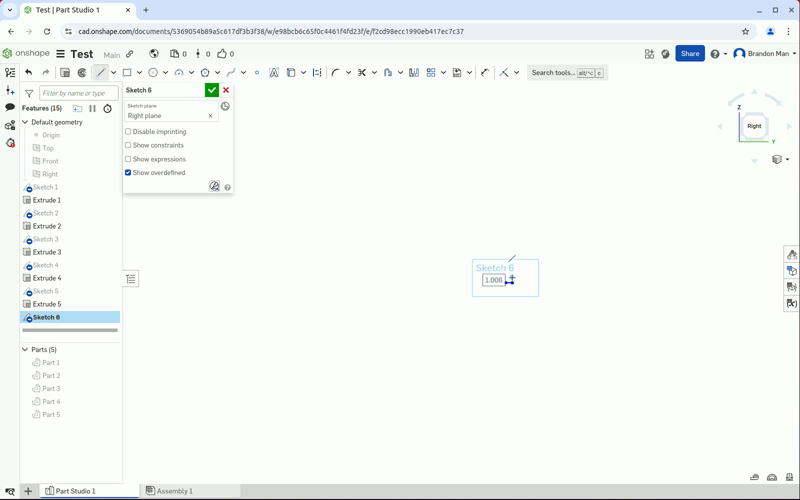
mouse_move(542, 277)
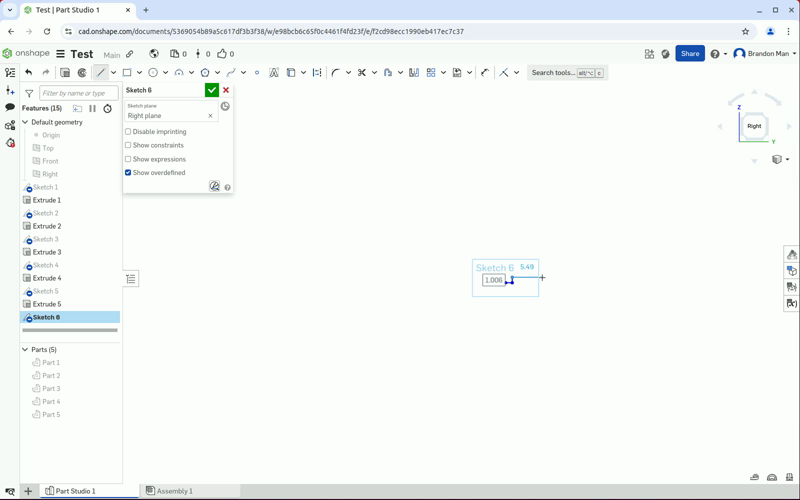
mouse_move(506, 277)
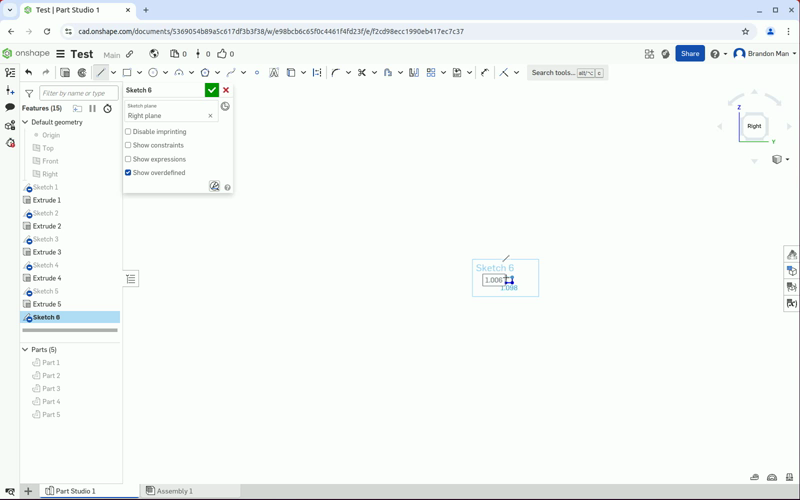
scroll(6)
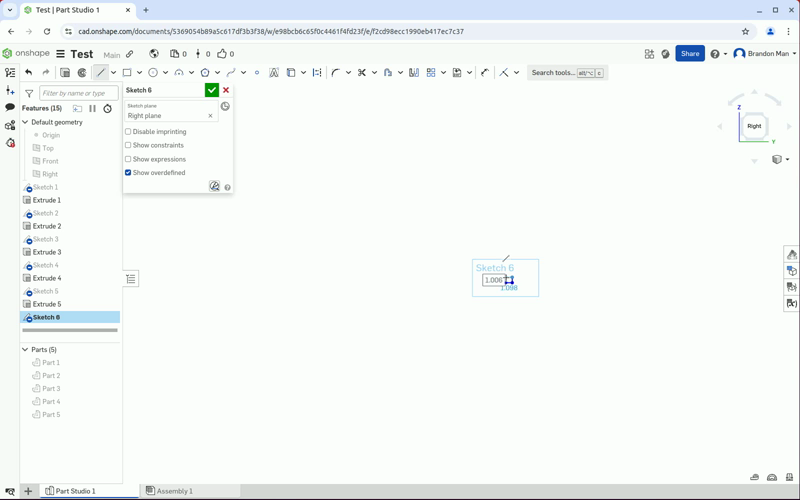
scroll(6)
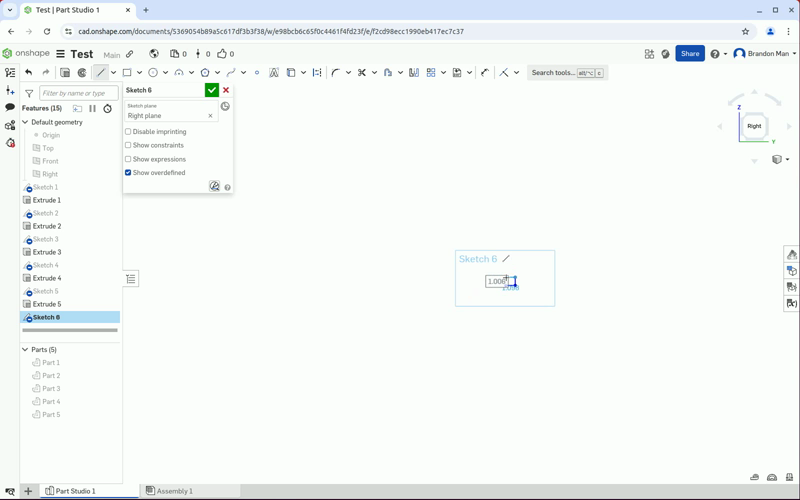
scroll(6)
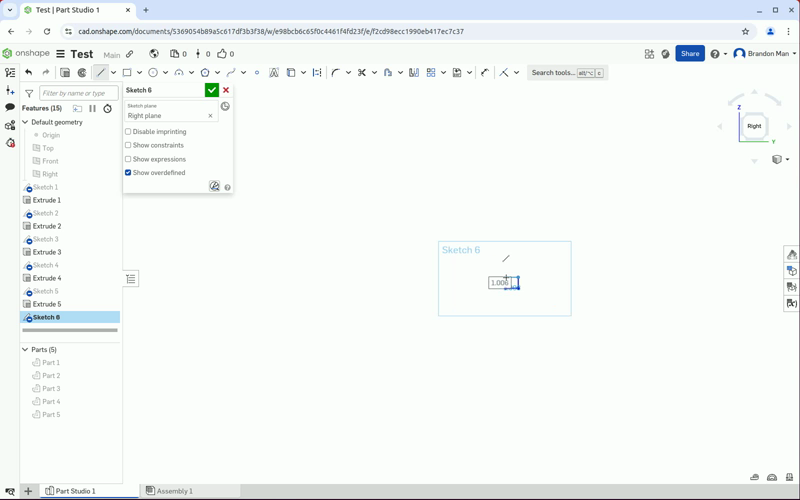
scroll(6)
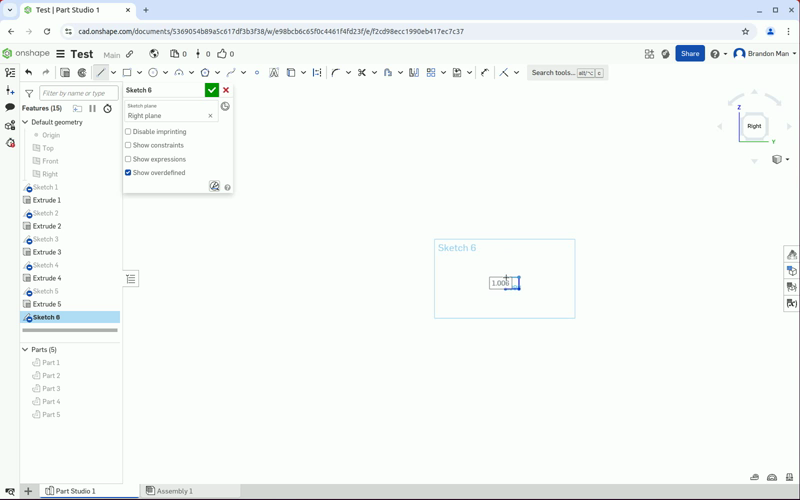
scroll(6)
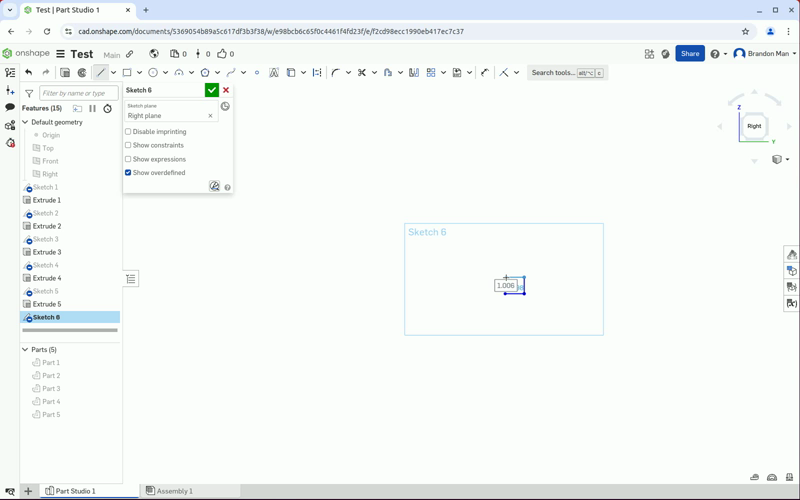
scroll(6)
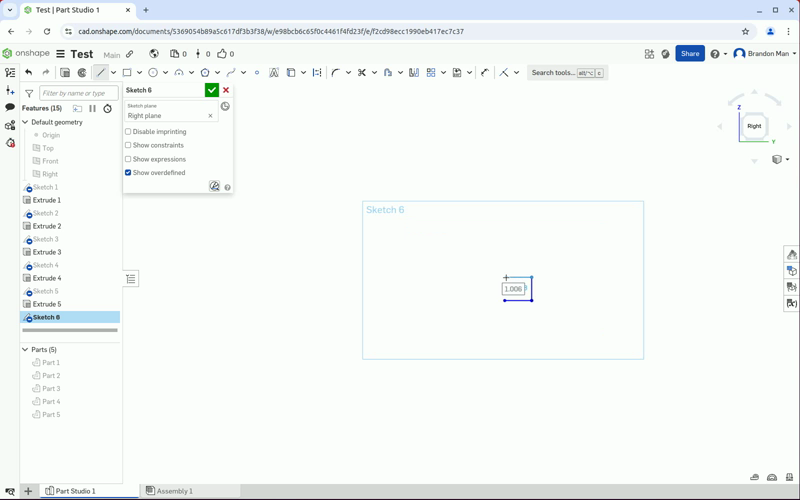
scroll(6)
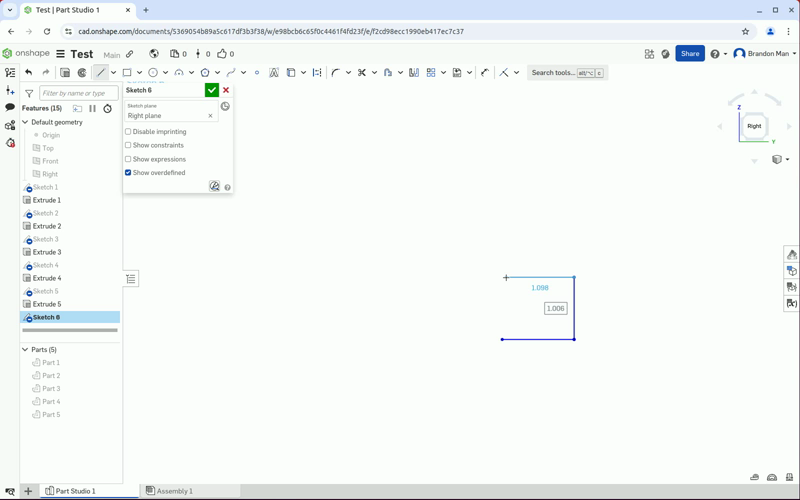
click(506, 277)
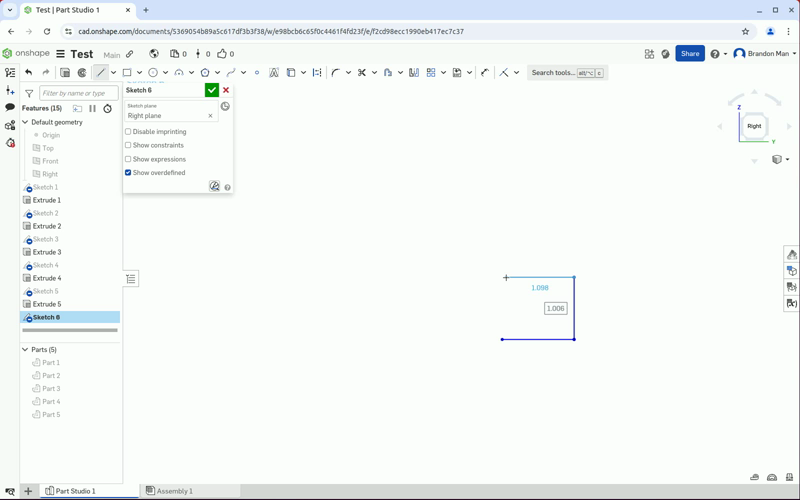
scroll(-6)
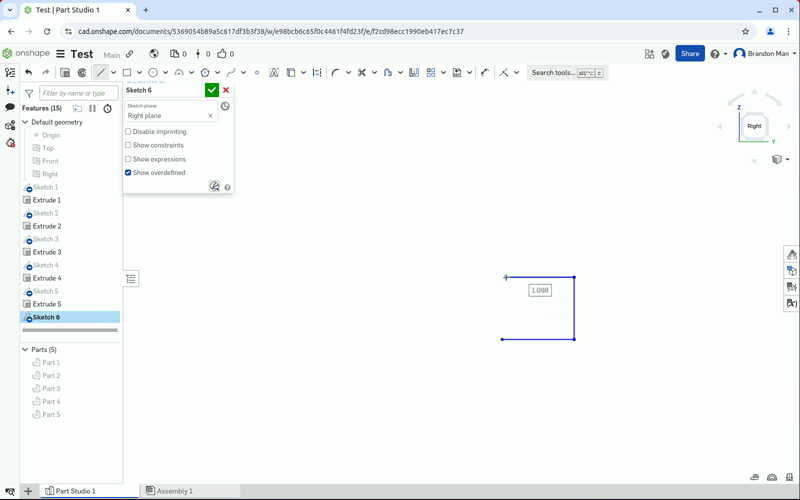
scroll(-6)
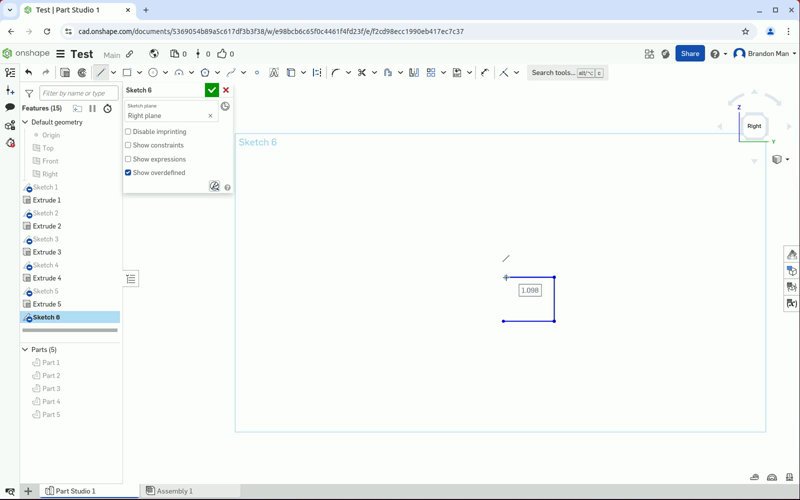
scroll(-6)
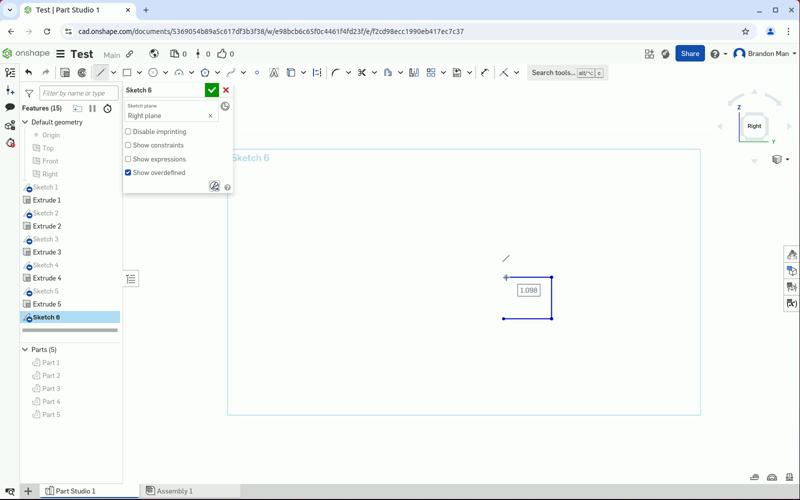
scroll(-6)
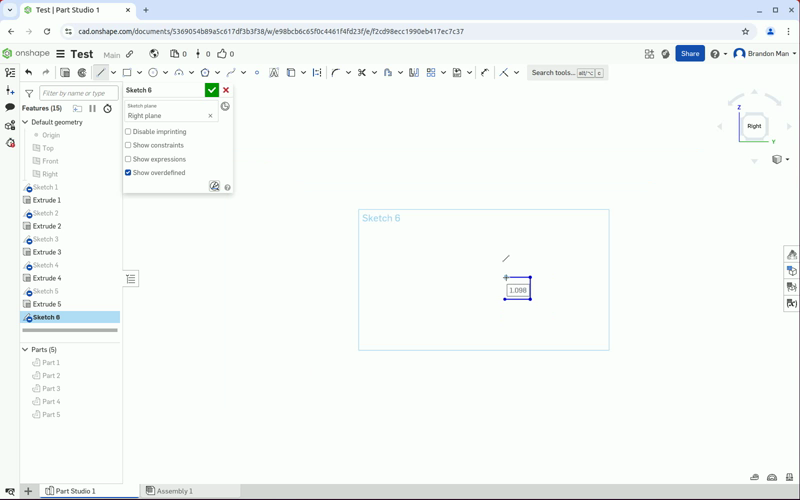
scroll(-6)
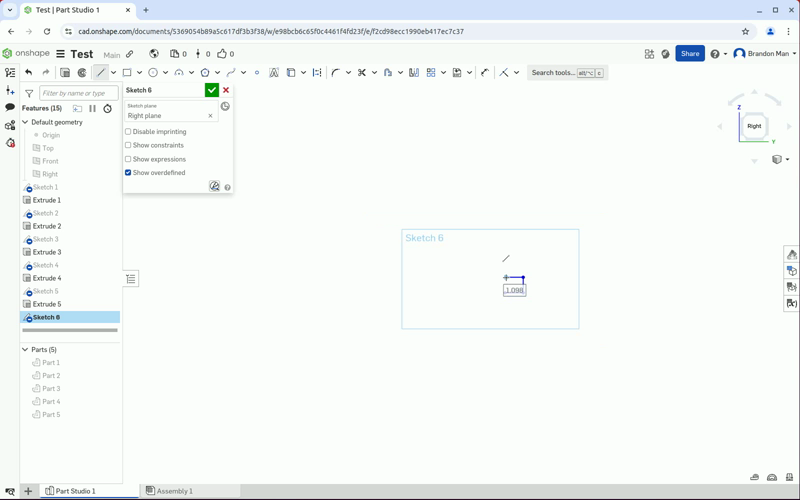
scroll(-6)
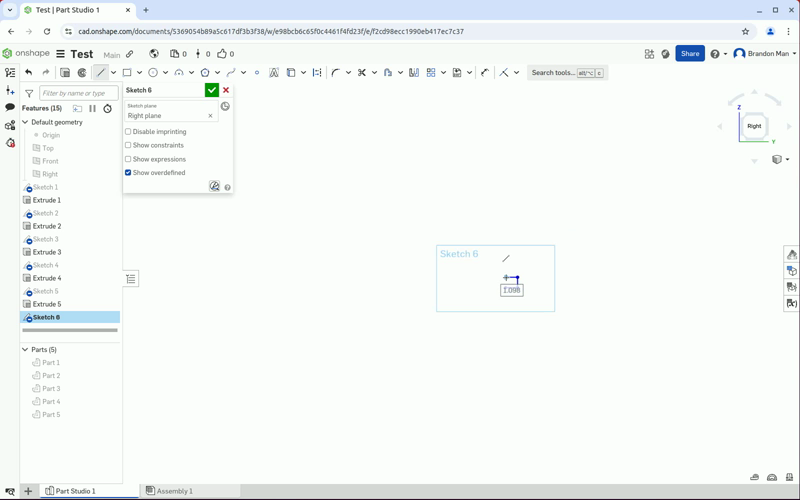
scroll(-6)
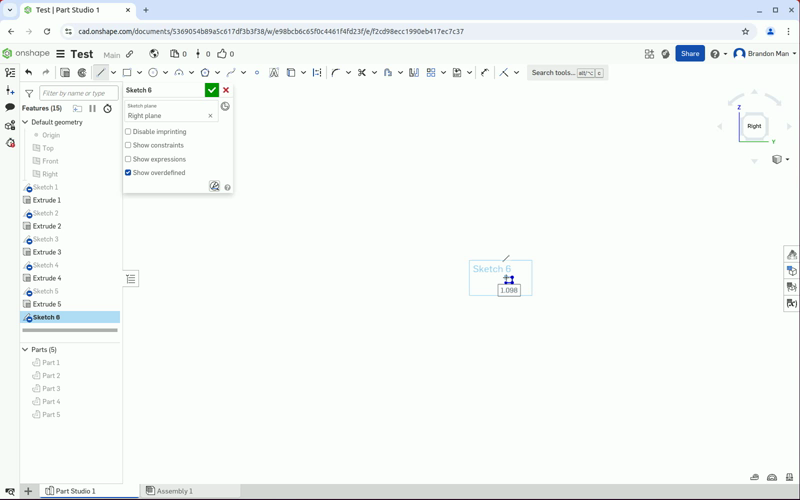
key_up(shift)
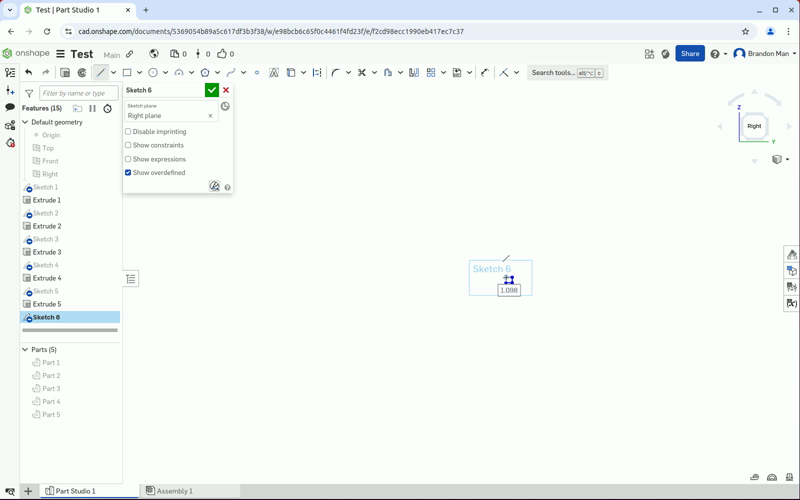
mouse_move(536, 277)
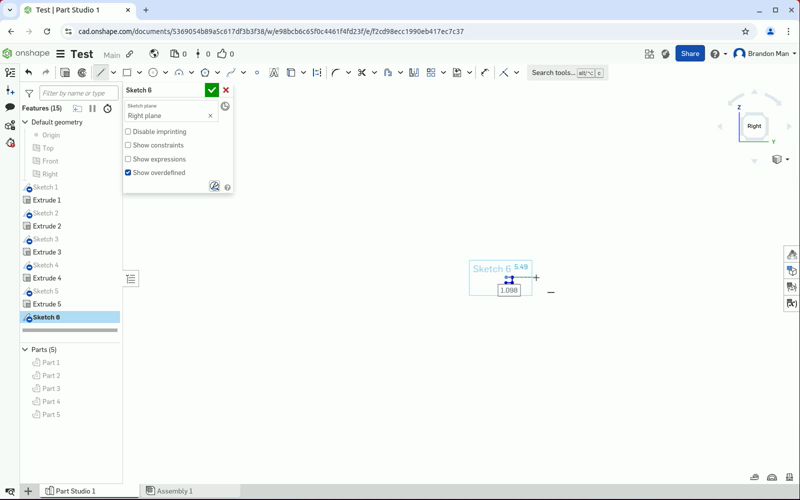
key_down(shift)
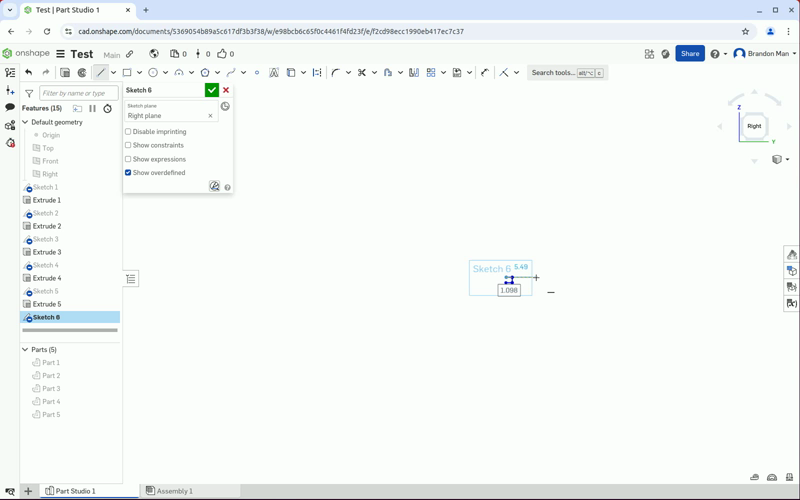
mouse_move(506, 282)
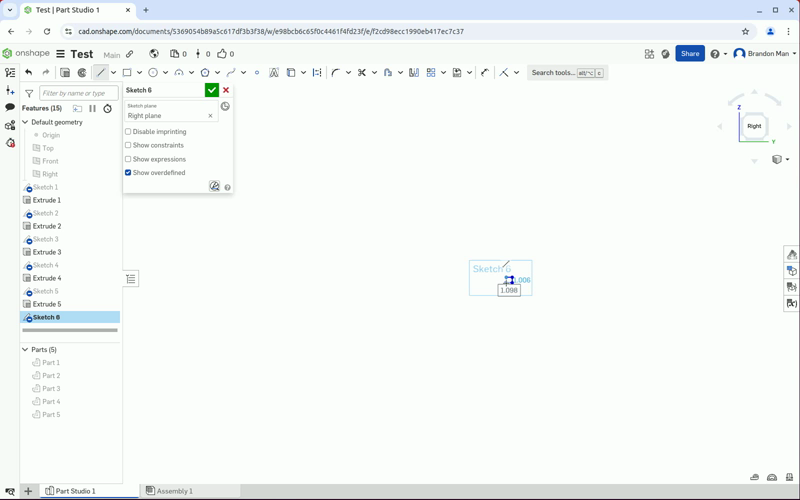
scroll(6)
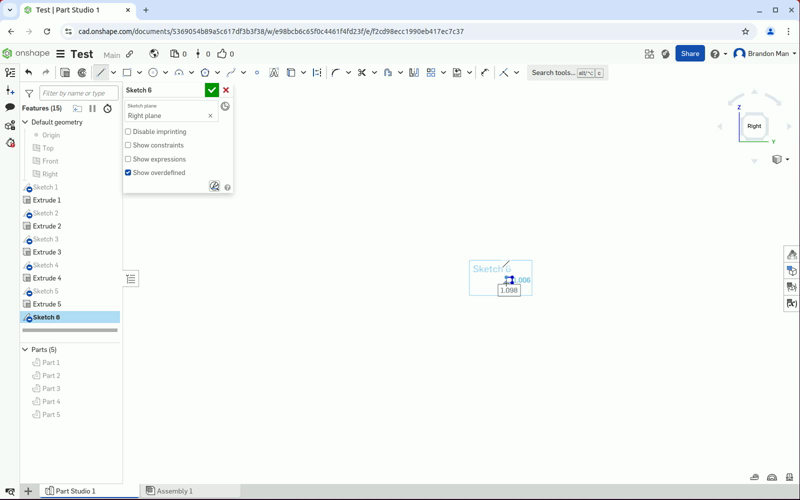
scroll(6)
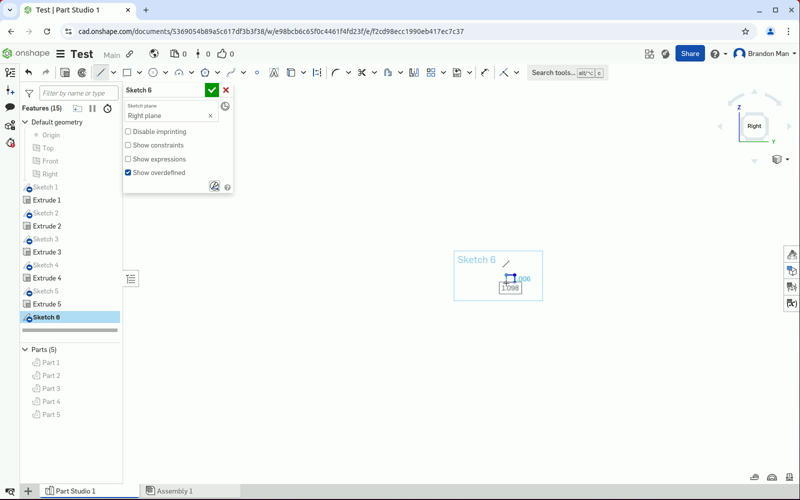
scroll(6)
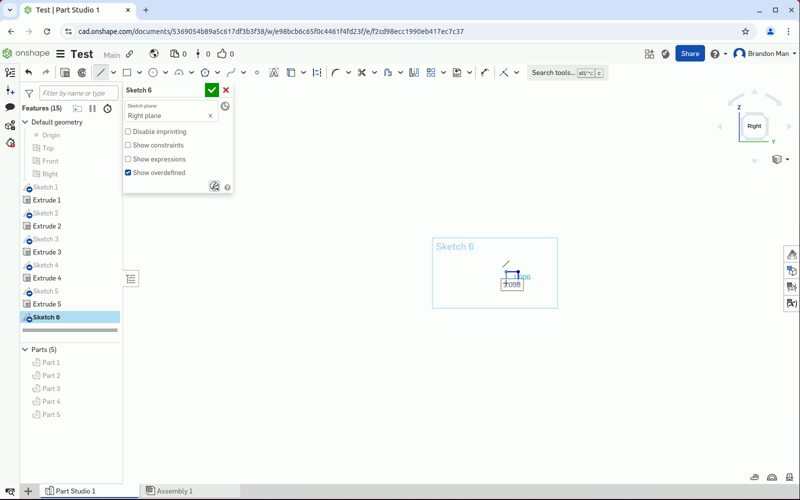
scroll(6)
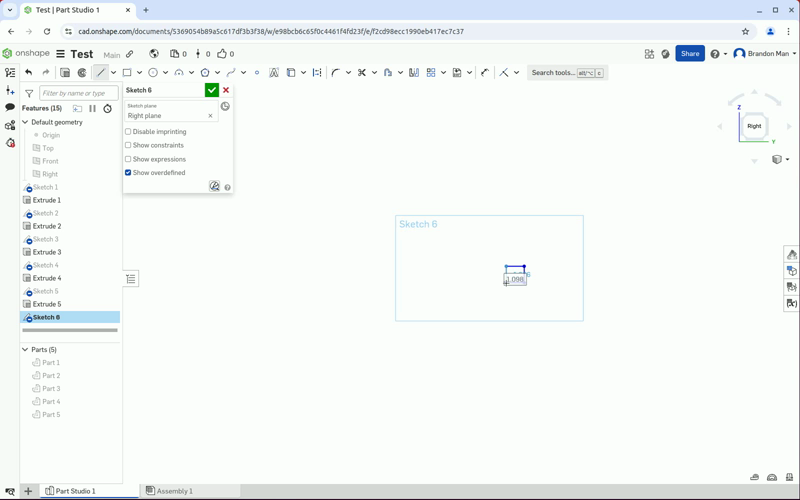
scroll(6)
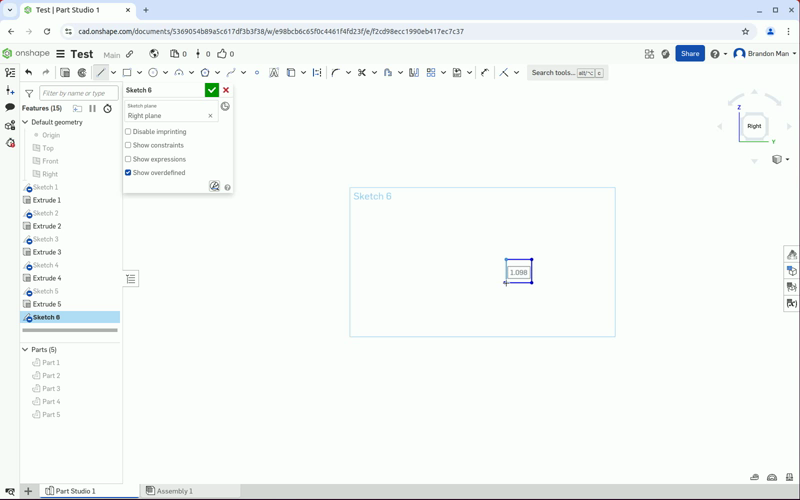
scroll(6)
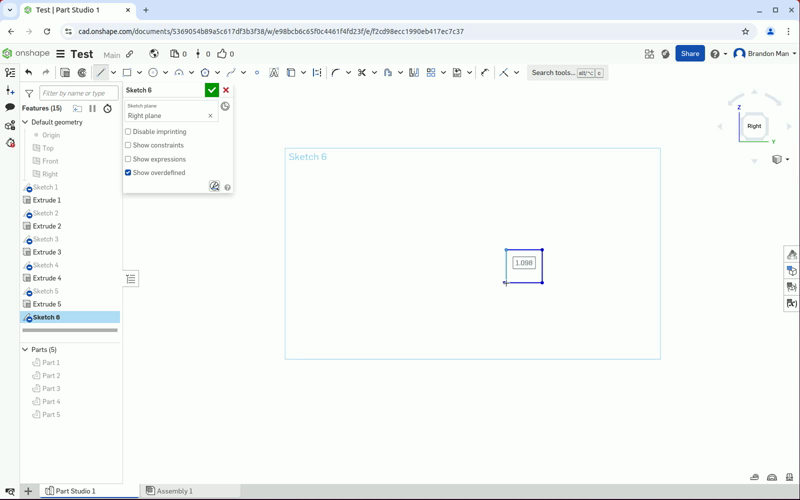
scroll(6)
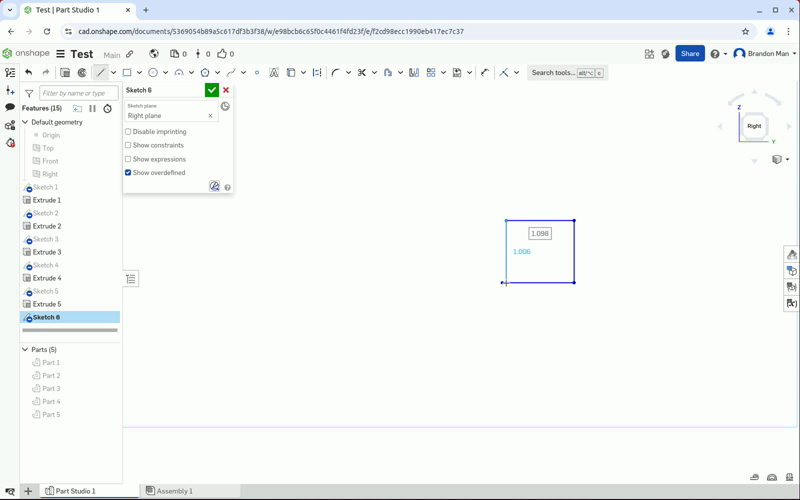
key_up(shift)
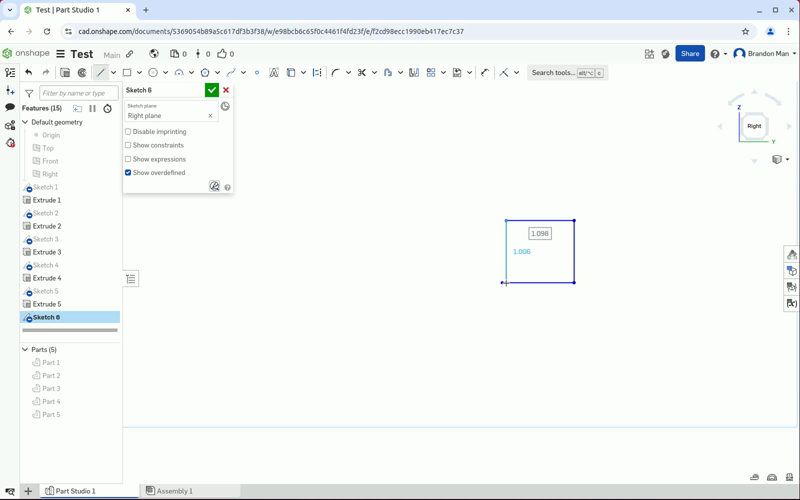
click(506, 282)
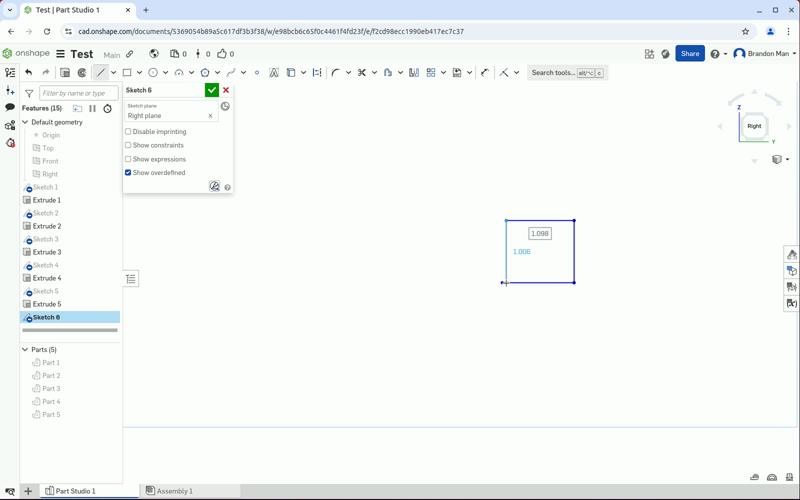
scroll(-6)
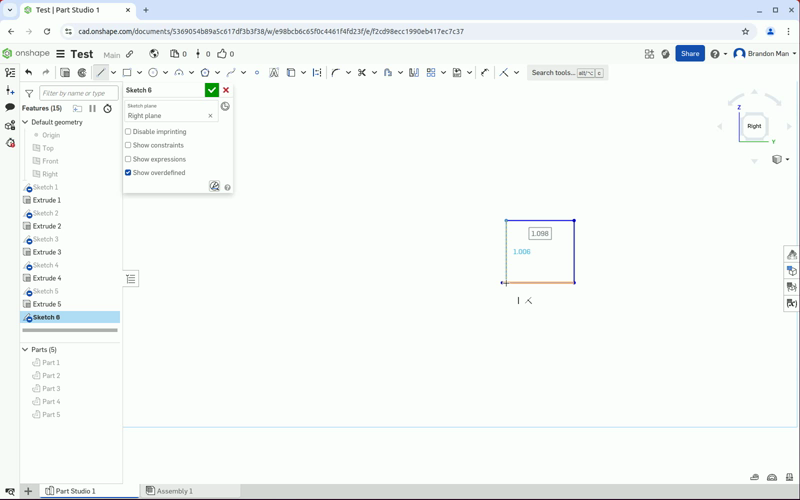
scroll(-6)
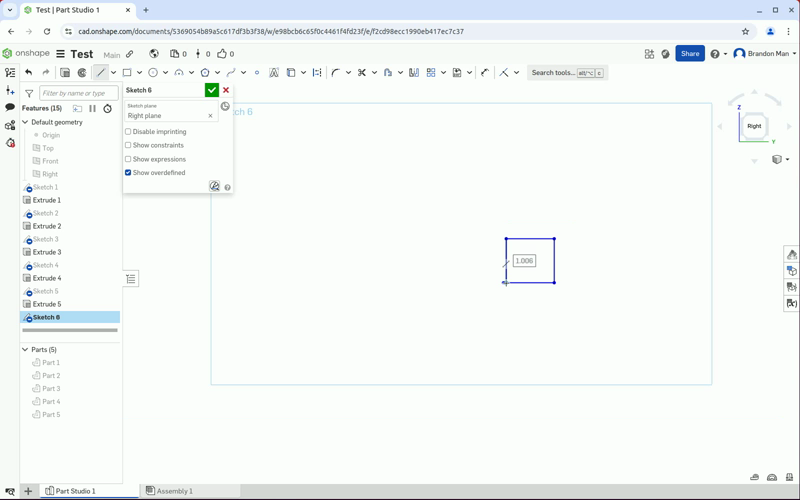
scroll(-6)
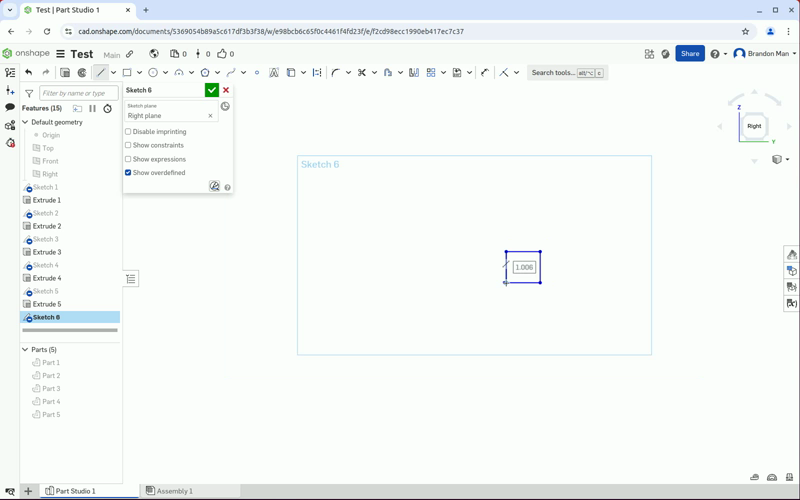
scroll(-6)
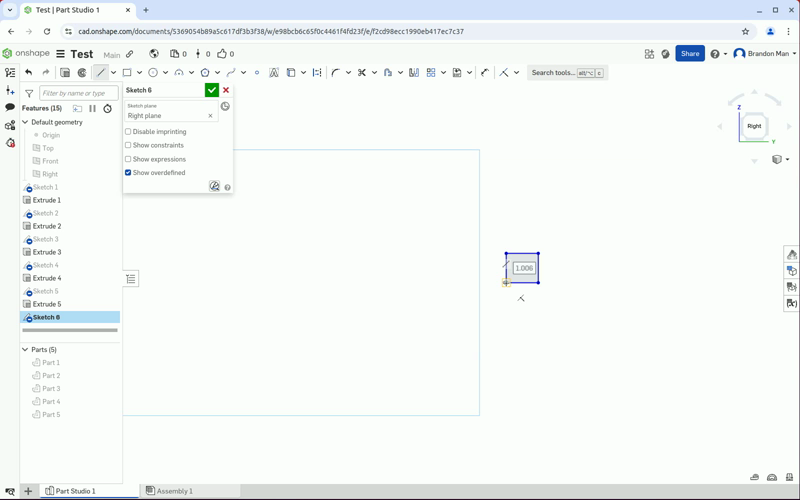
scroll(-6)
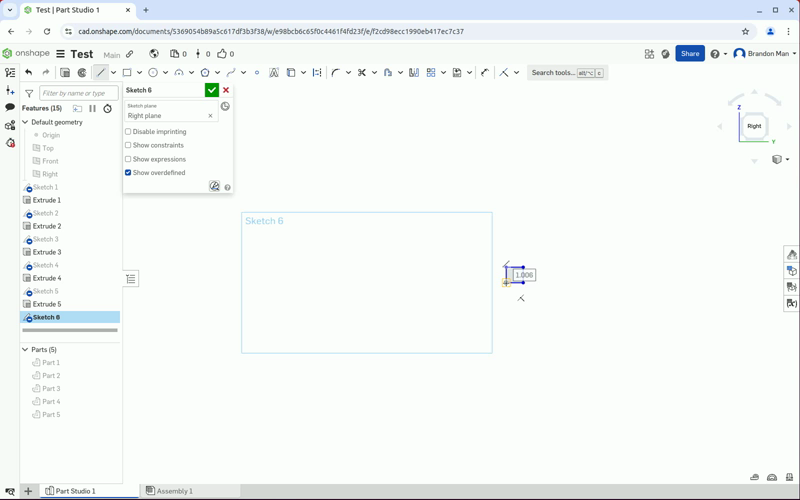
scroll(-6)
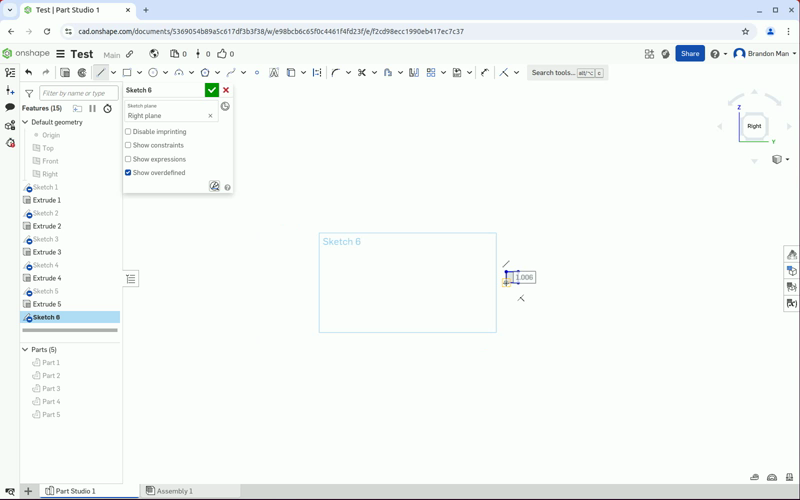
scroll(-6)
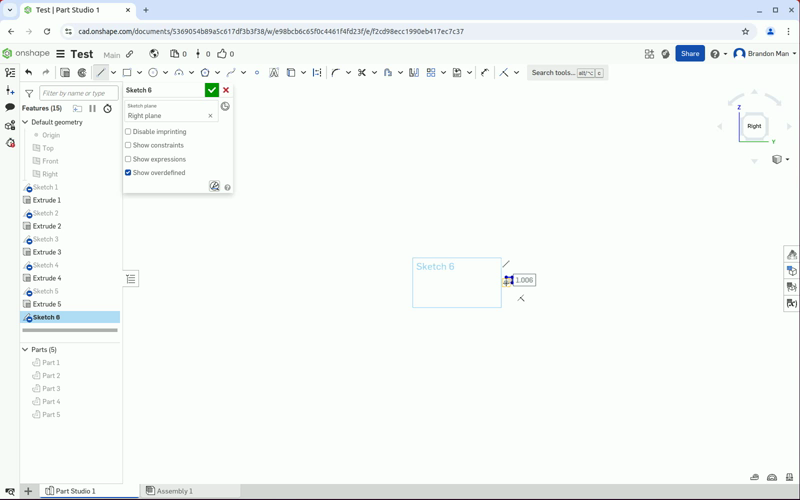
key(esc)
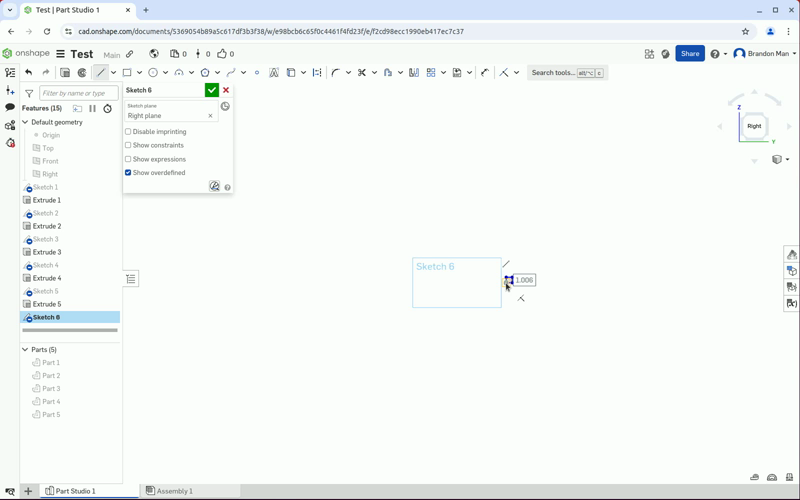
mouse_move(510, 279)
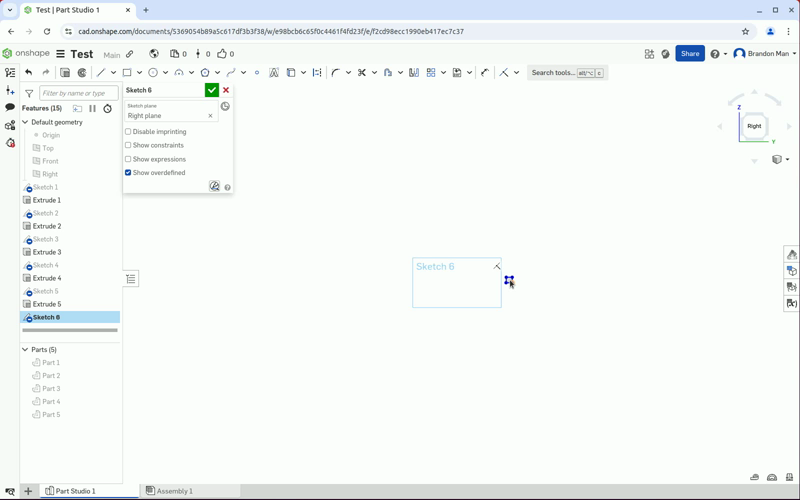
scroll(6)
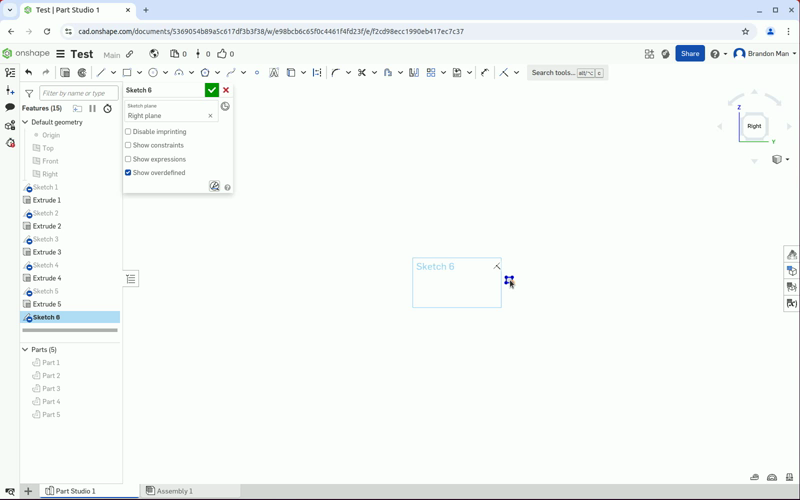
scroll(6)
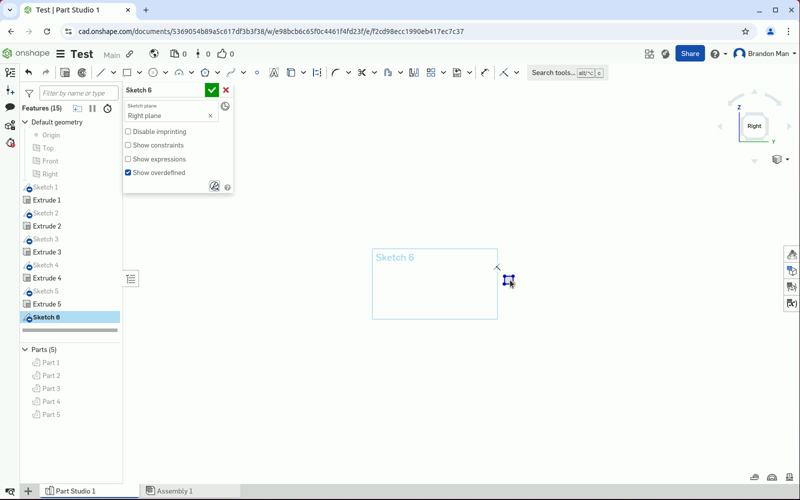
scroll(6)
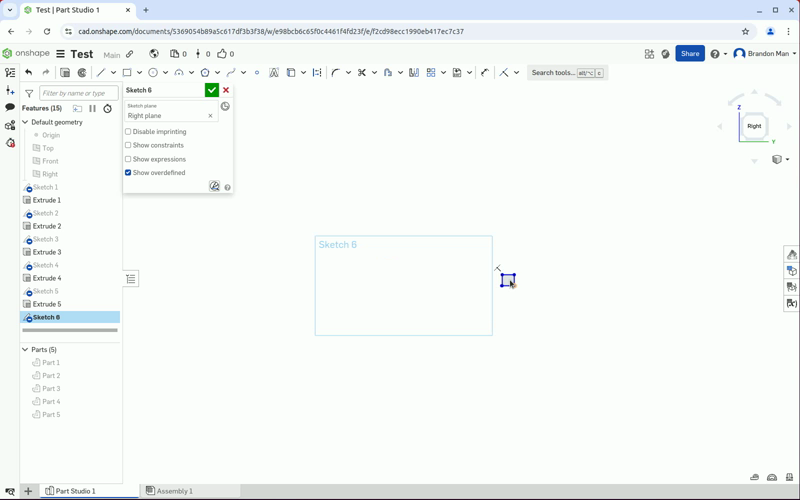
scroll(6)
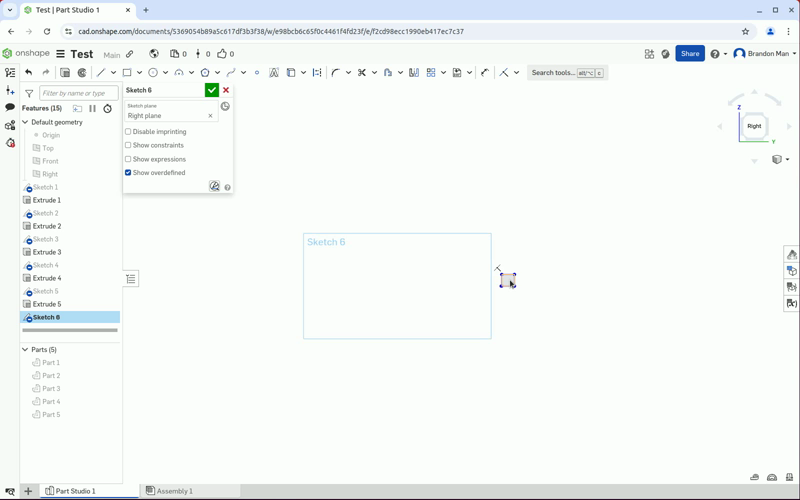
scroll(6)
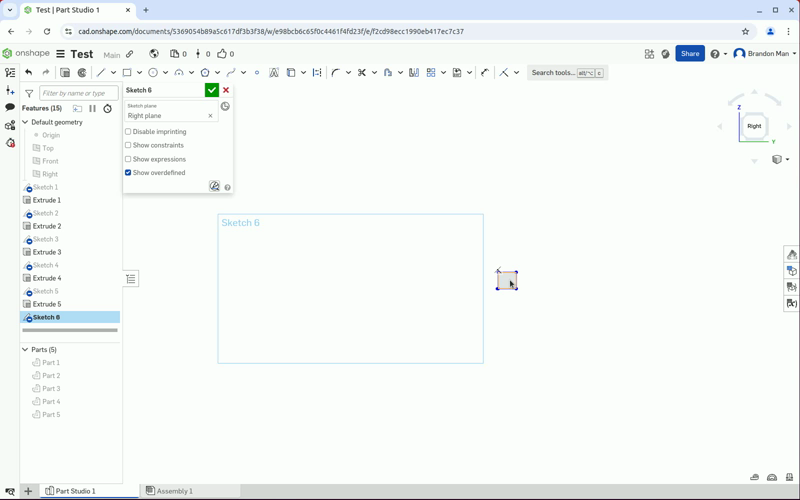
scroll(6)
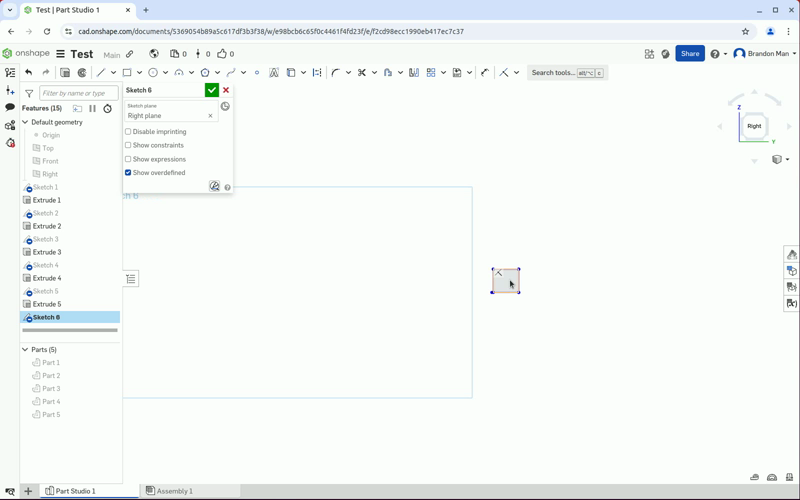
scroll(6)
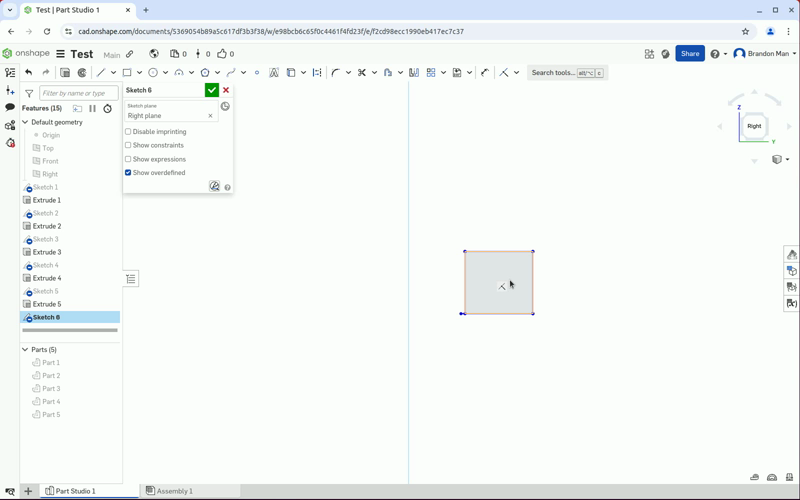
click(510, 279)
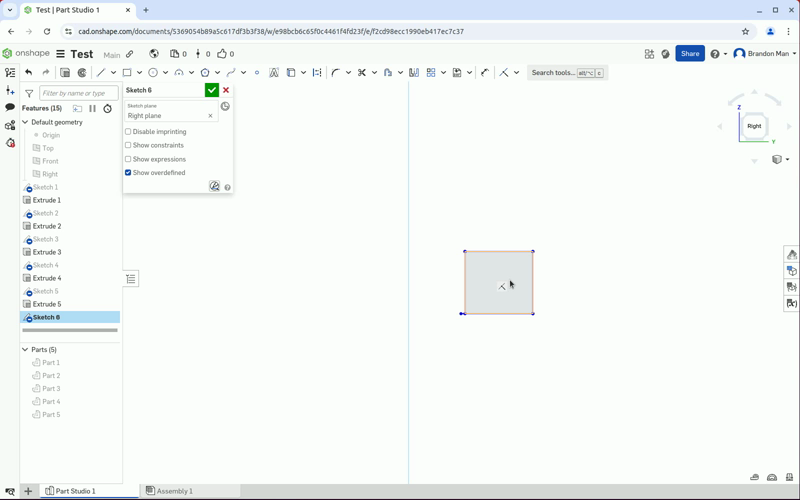
scroll(-6)
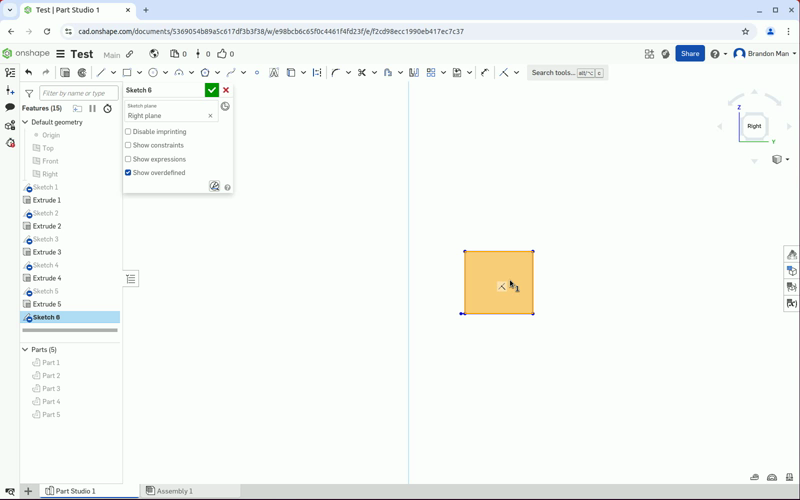
scroll(-6)
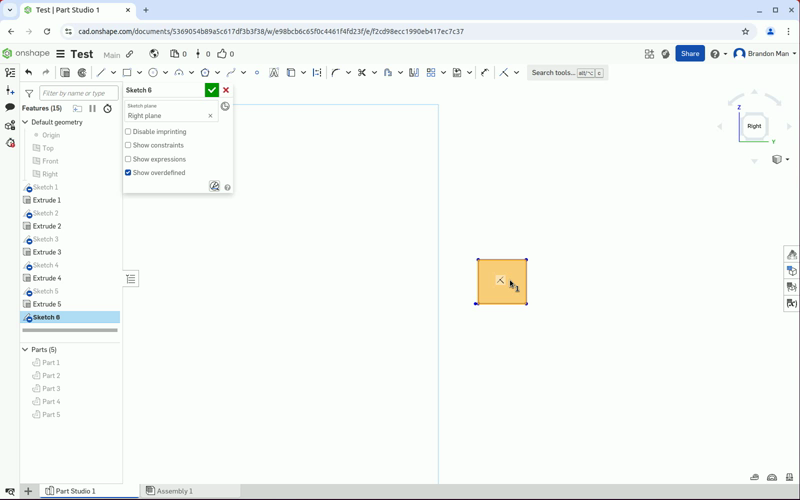
scroll(-6)
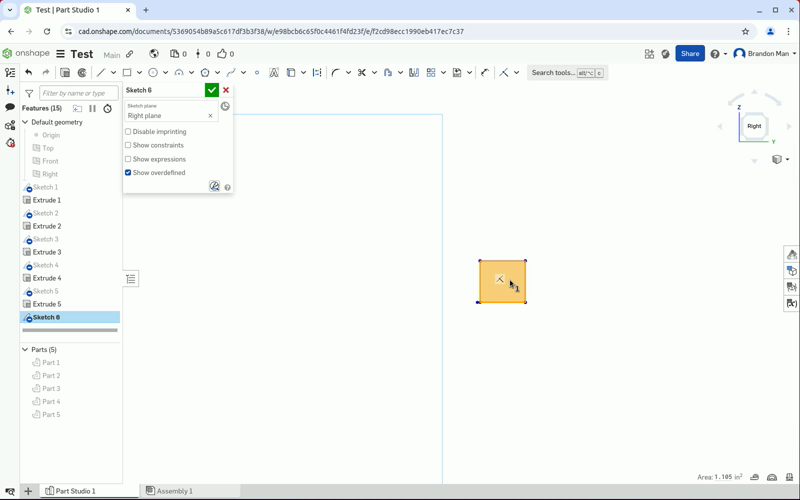
scroll(-6)
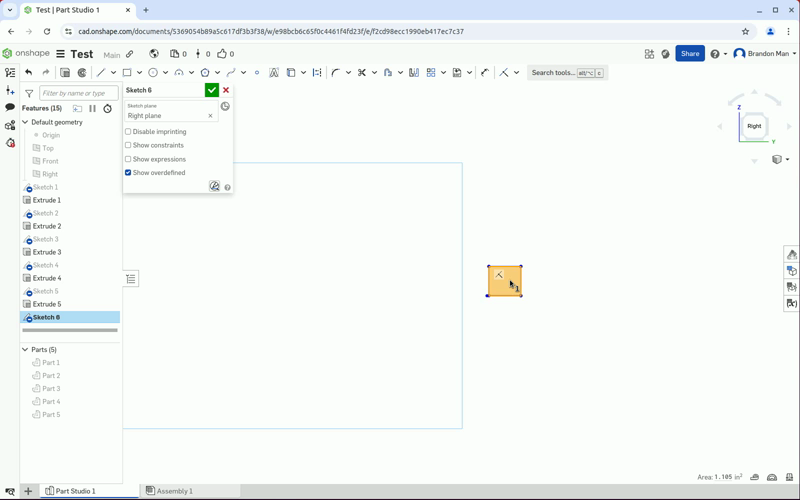
scroll(-6)
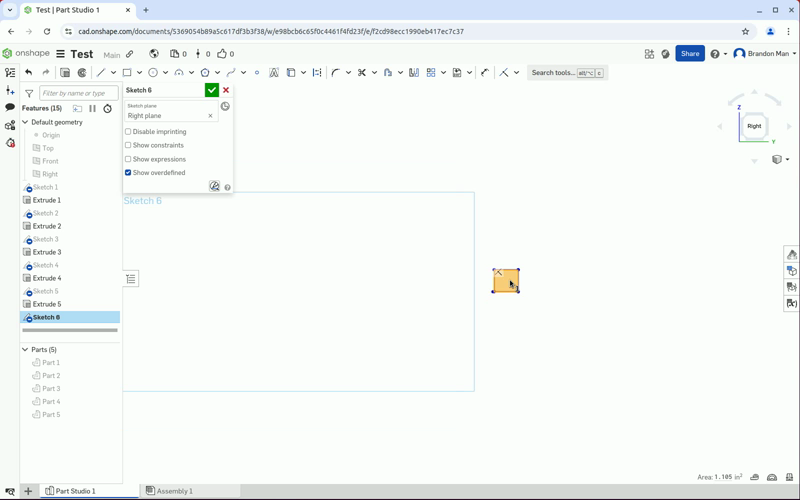
scroll(-6)
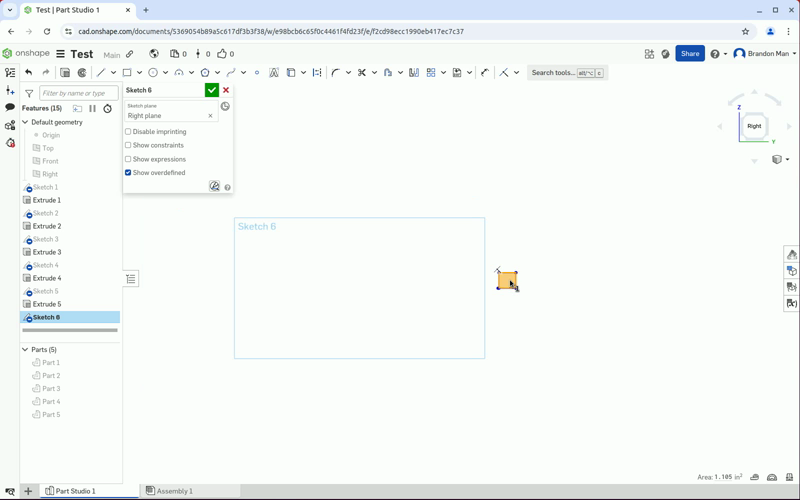
scroll(-6)
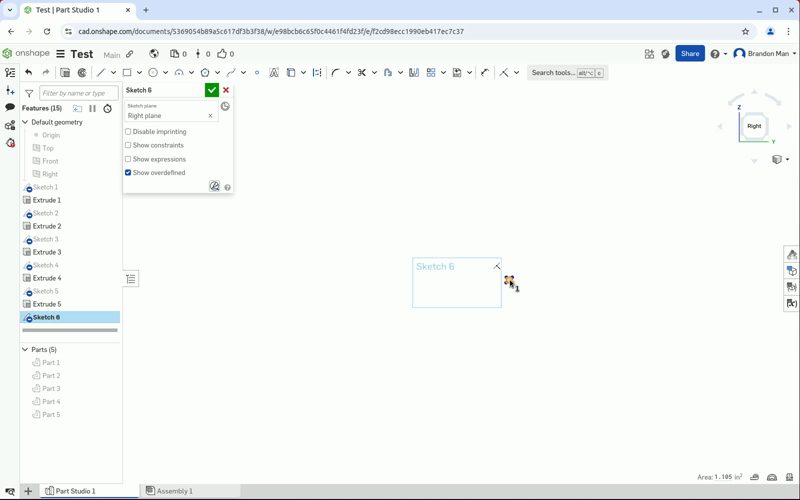
mouse_move(73, 352)
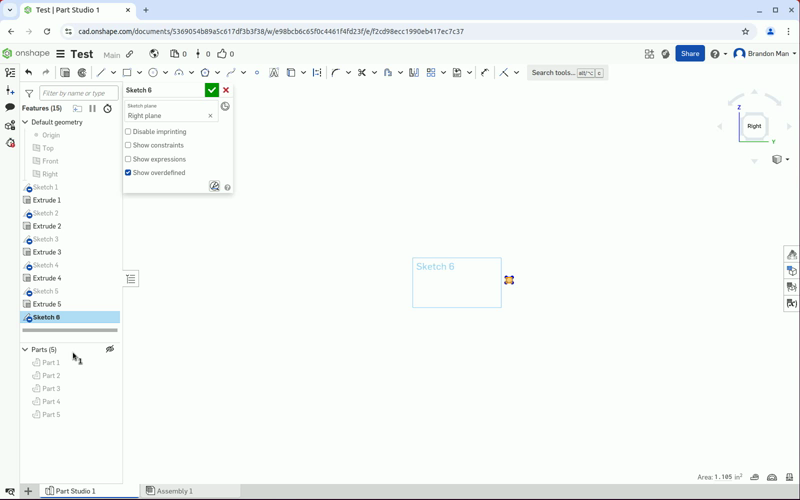
key(shift+y)
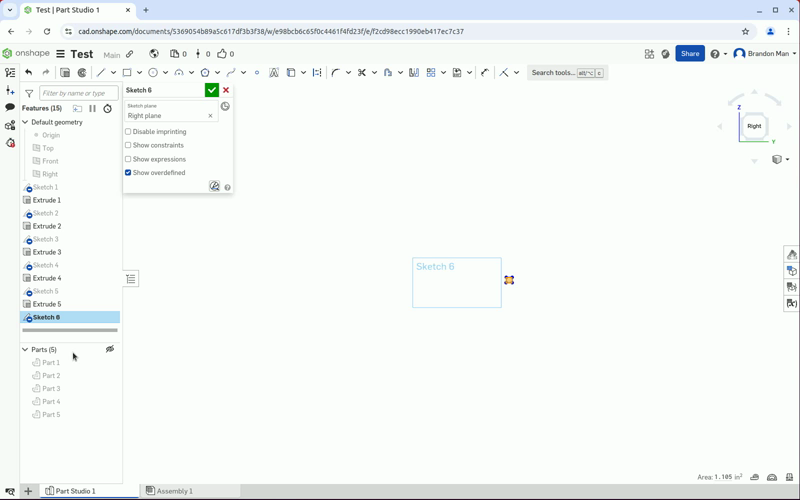
key(shift+e)
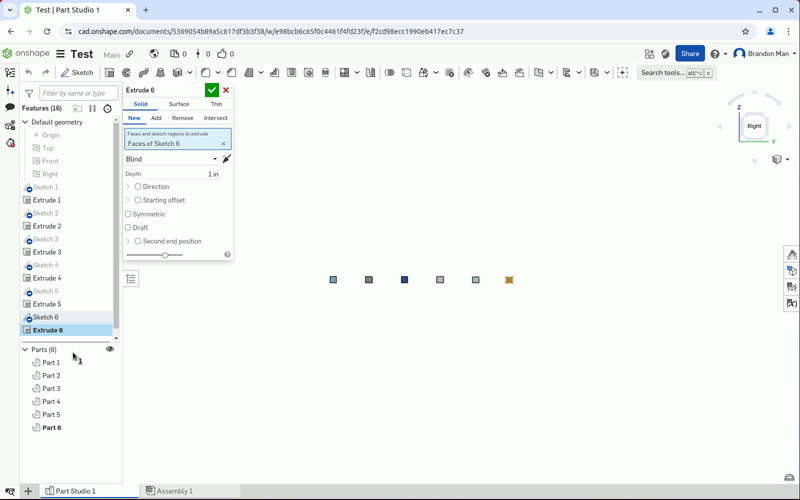
mouse_move(143, 106)
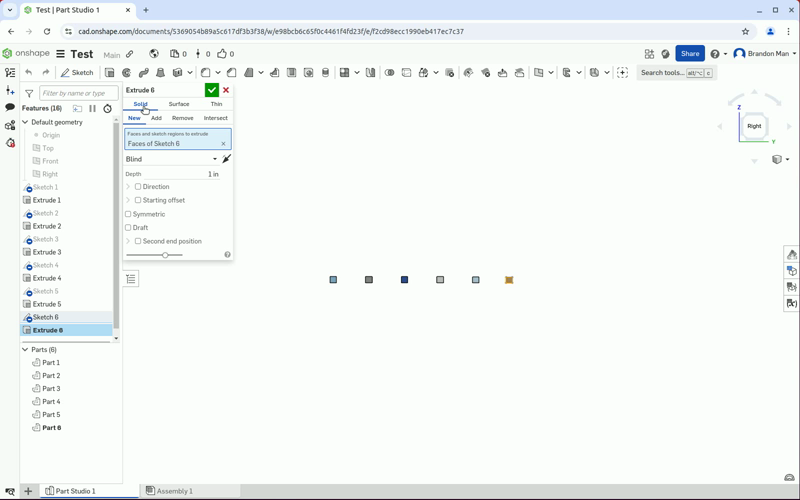
click(143, 106)
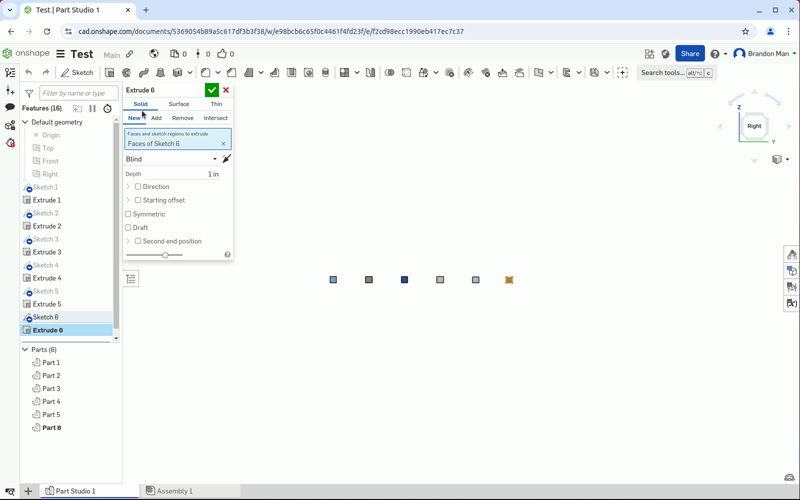
mouse_move(137, 120)
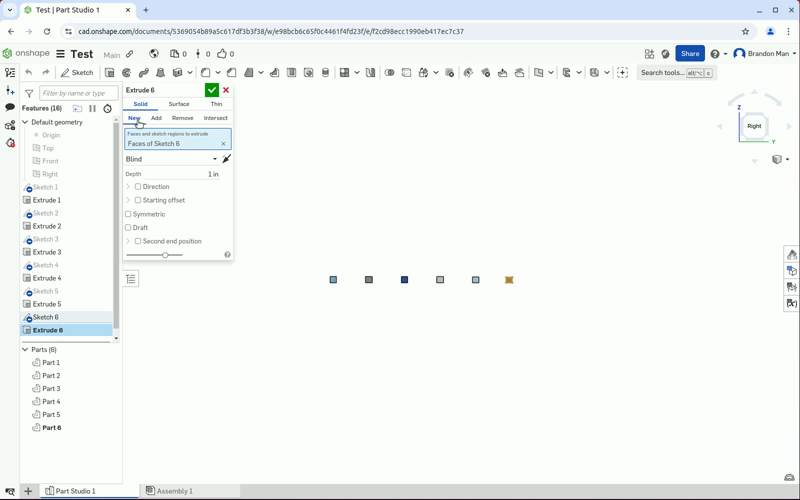
click(137, 120)
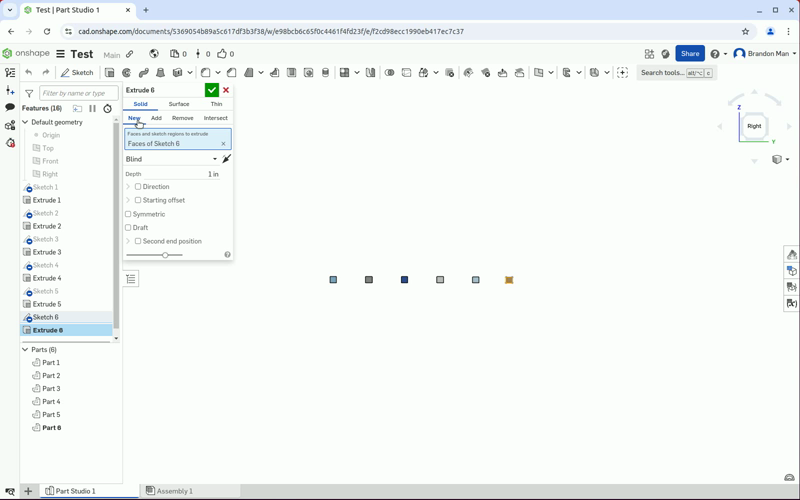
key(tab, 4)
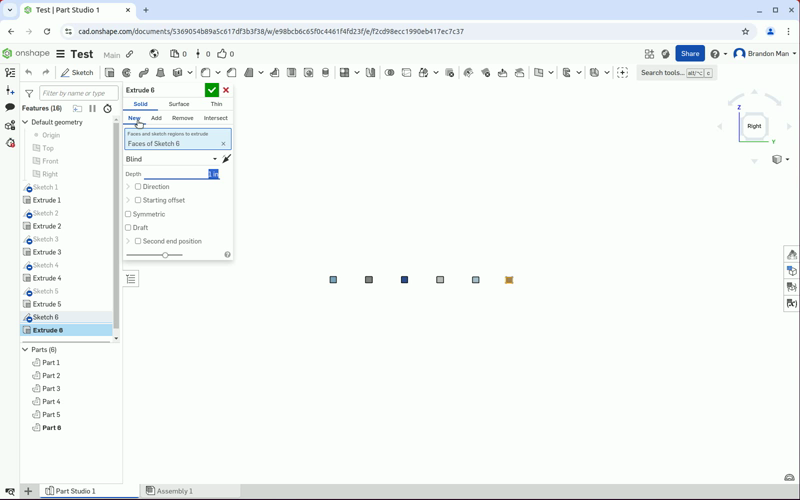
text(-6.499)
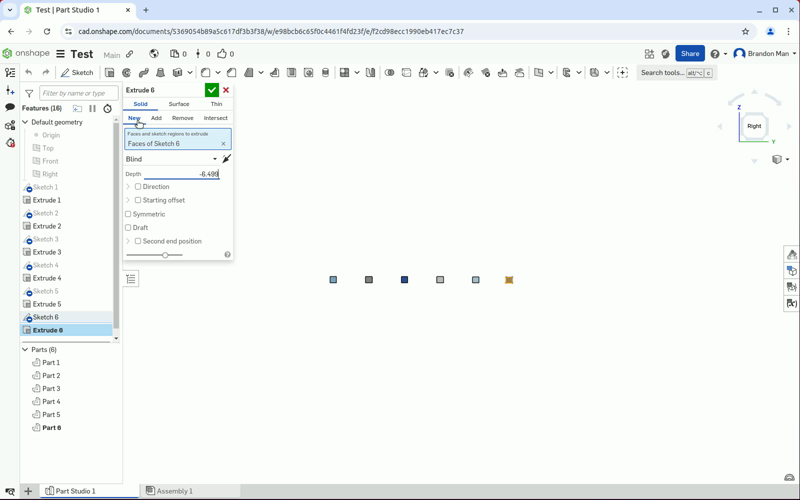
key(enter)
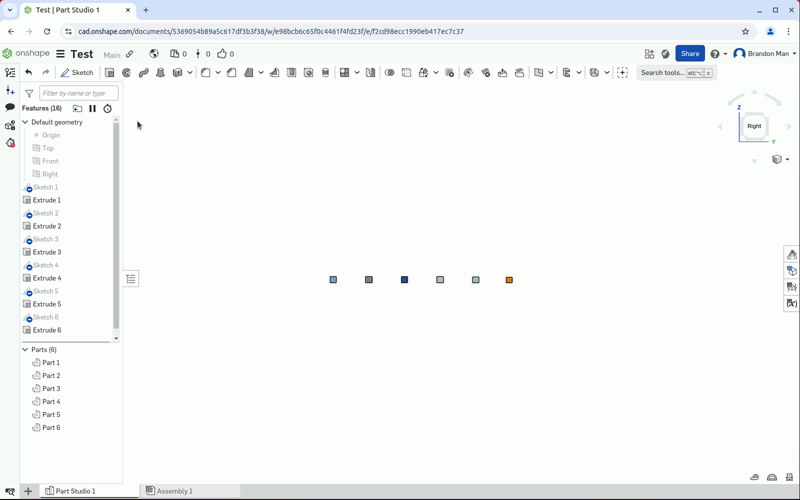
key(shift+h)
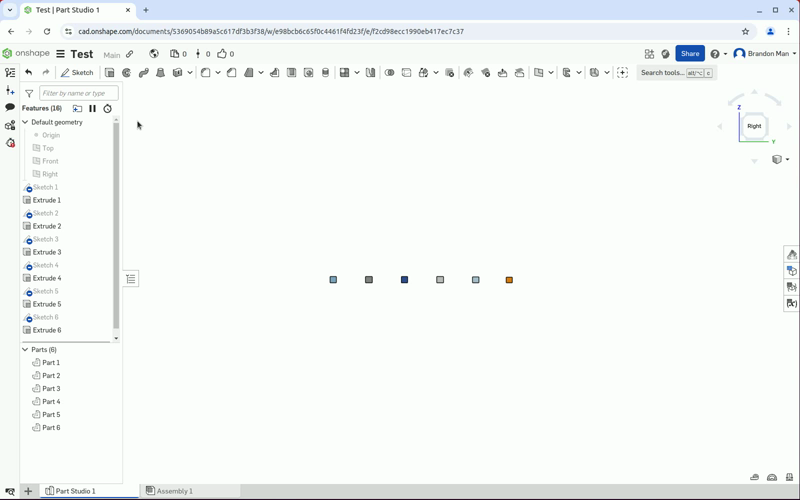
key(shift+h)
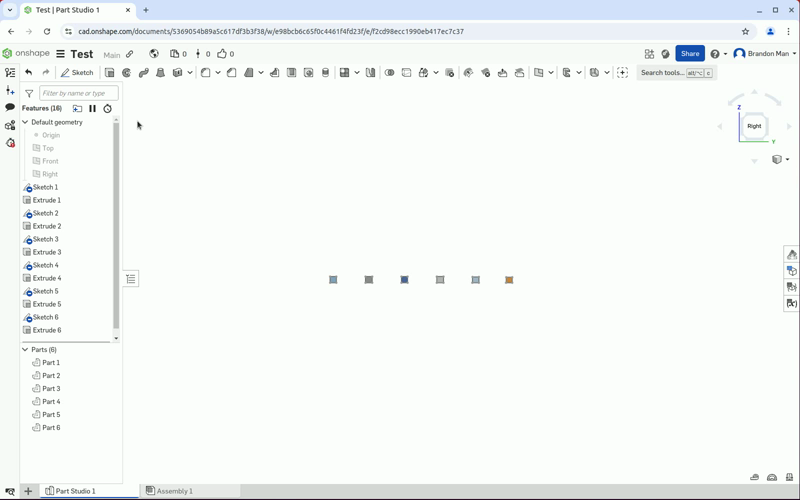
key(shift+7)
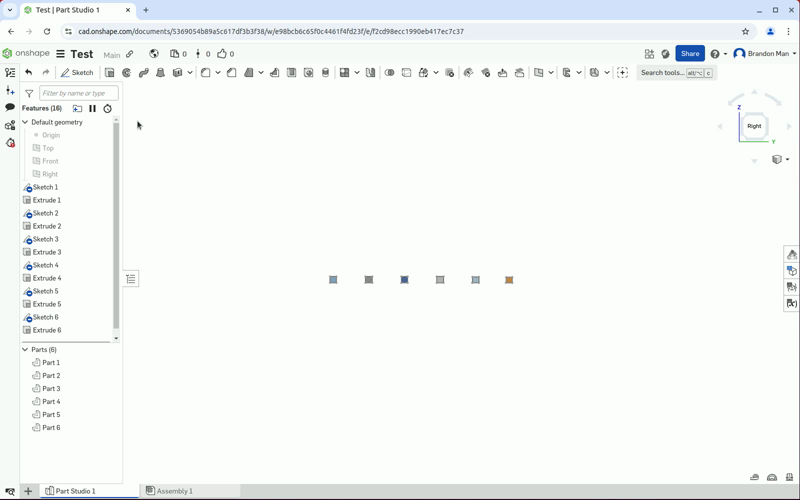
key(right, 2)
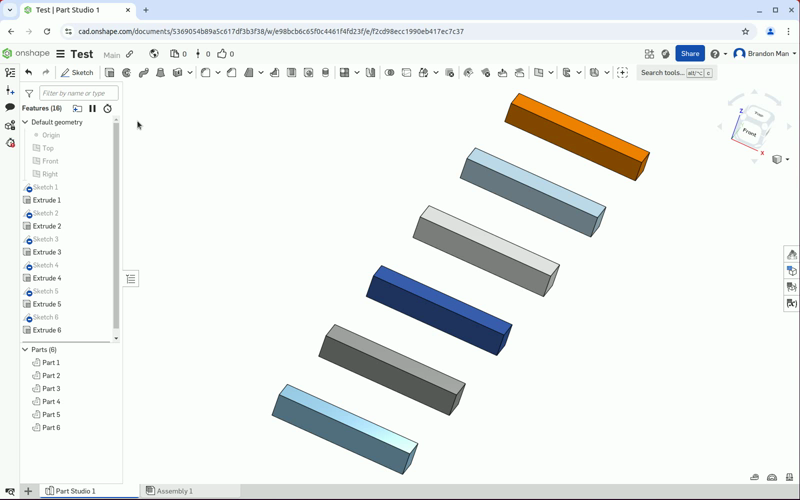
key(down, 2)
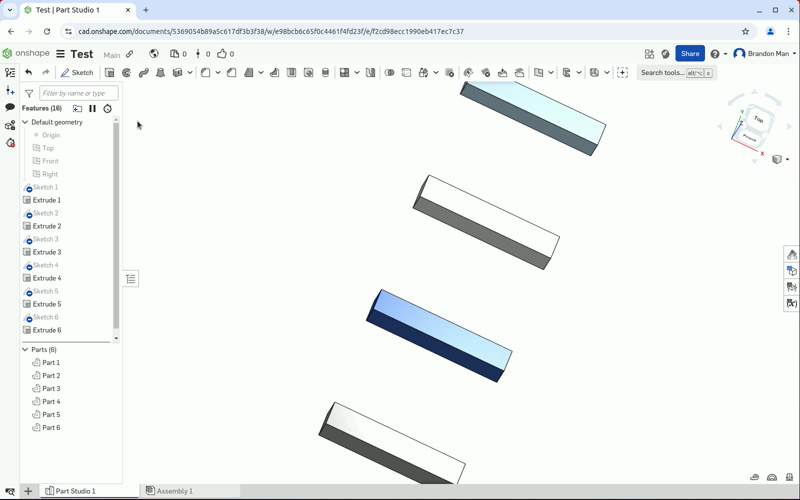
key(up, 2)
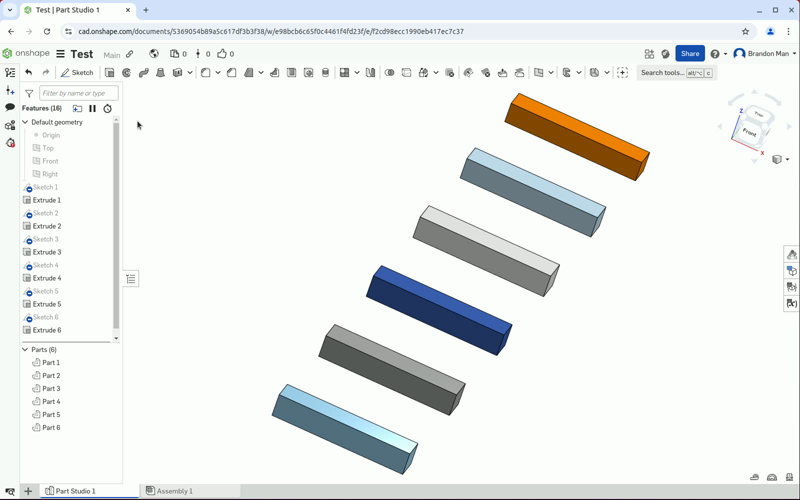
key(left, 2)
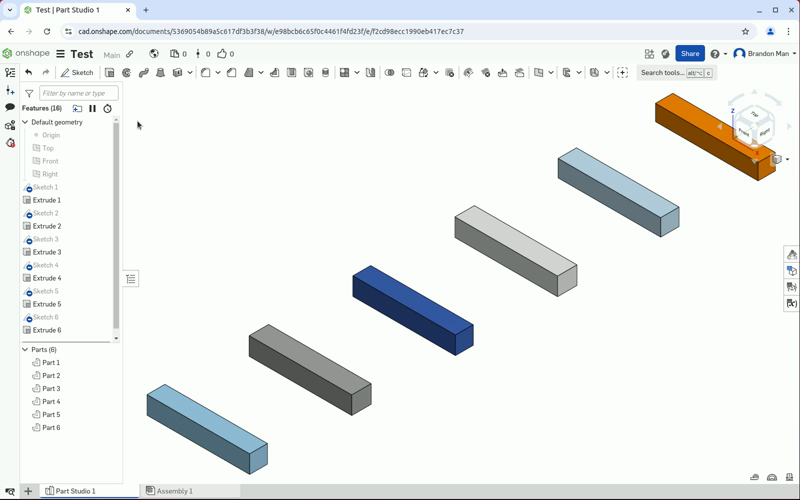
mouse_move(69, 189)
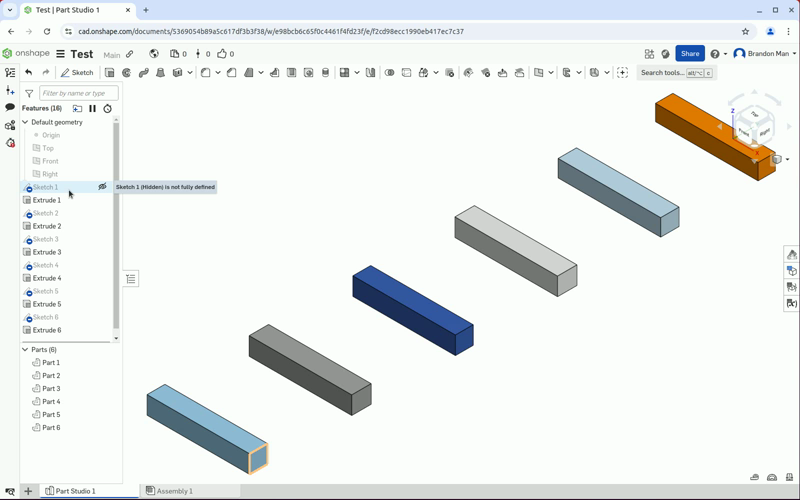
click(69, 189)